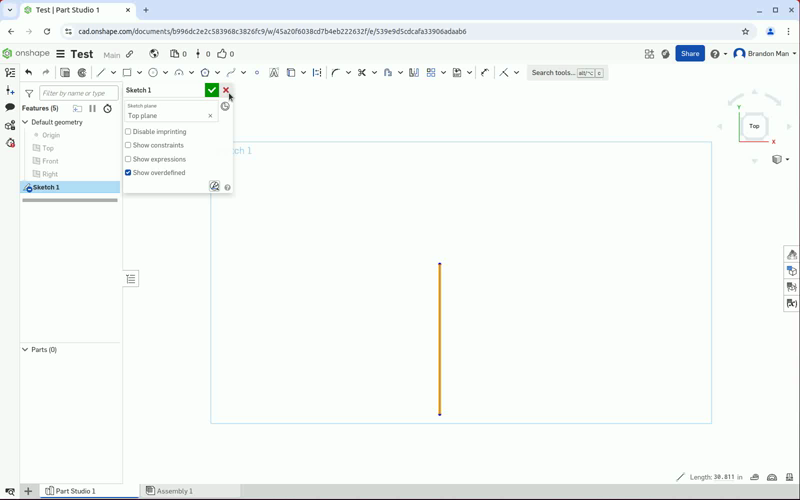
key(shift+h)
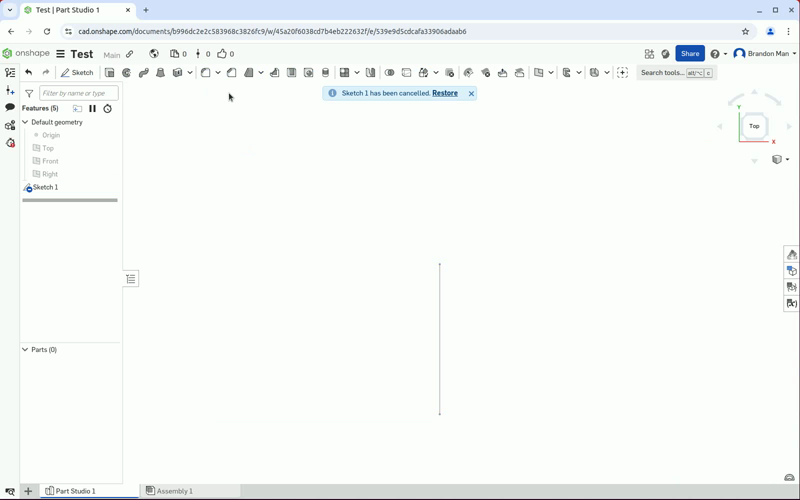
key(shift+s)
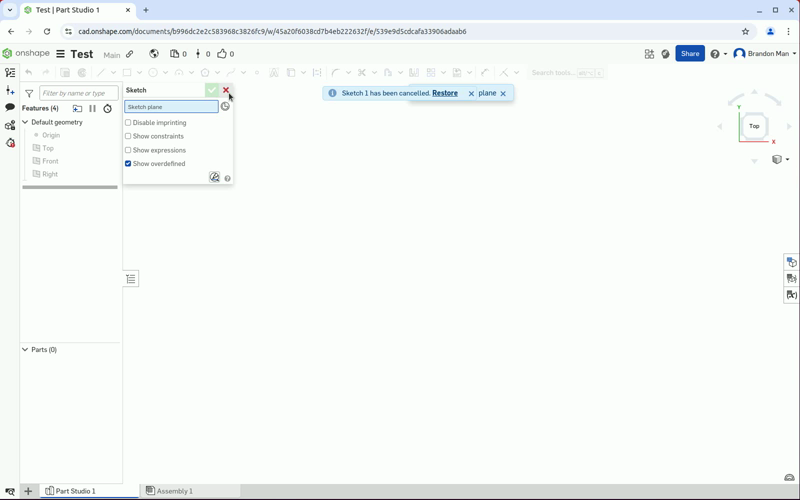
mouse_move(73, 150)
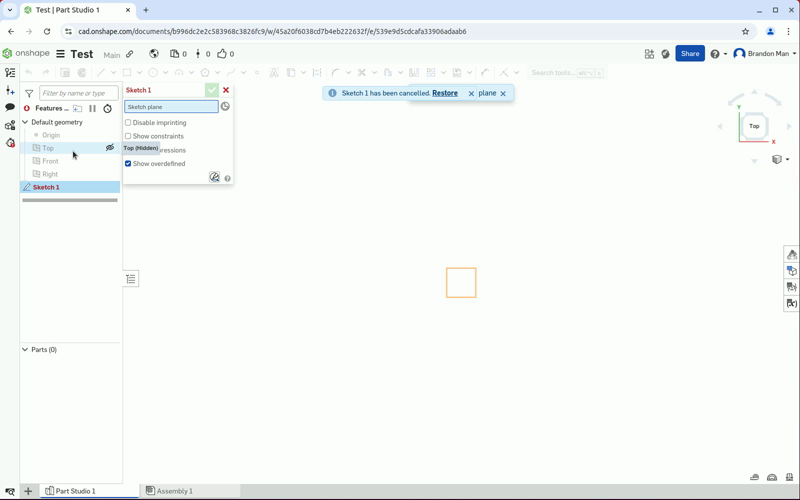
click(73, 150)
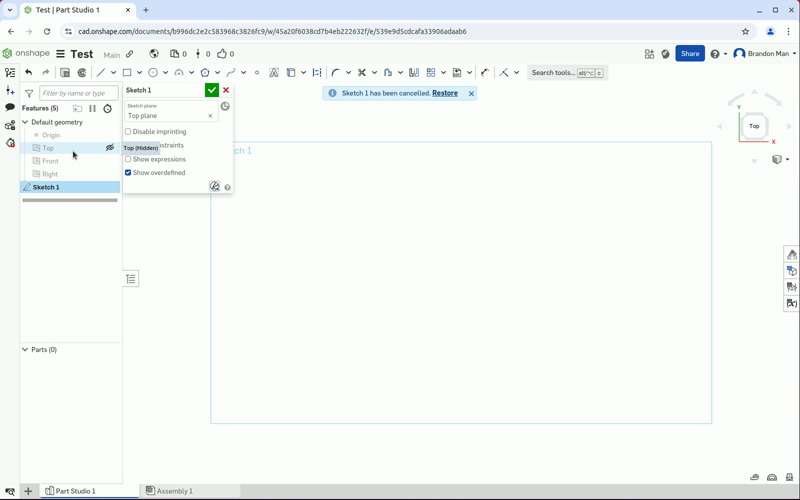
mouse_move(73, 352)
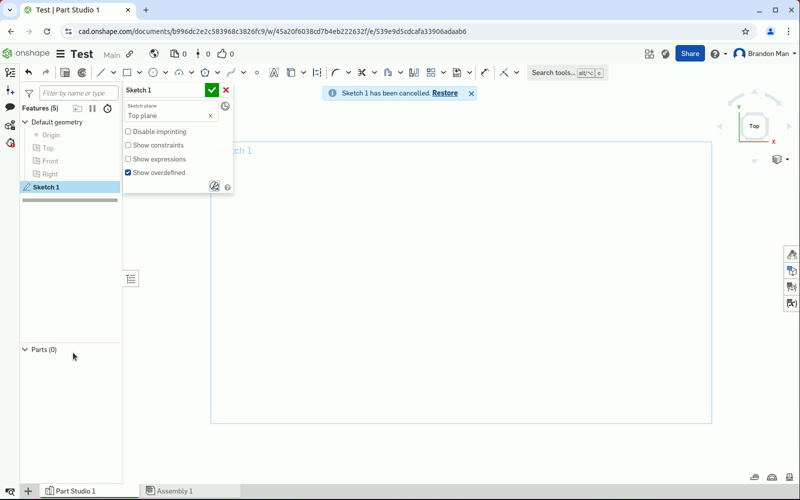
key(y)
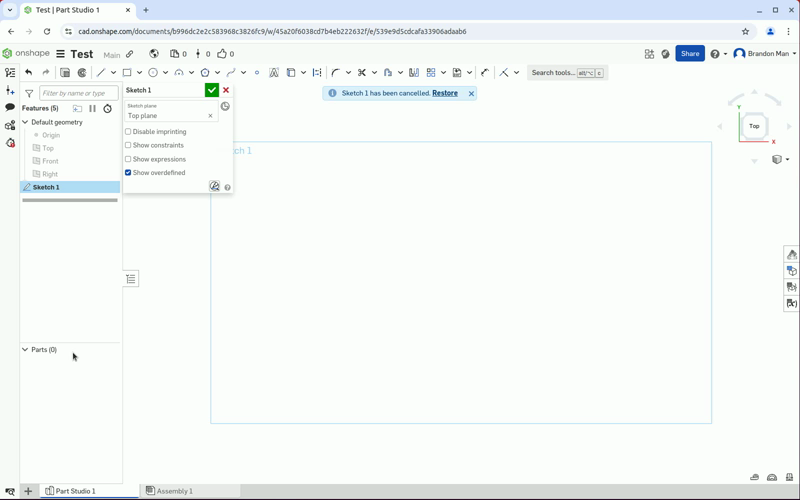
key(l)
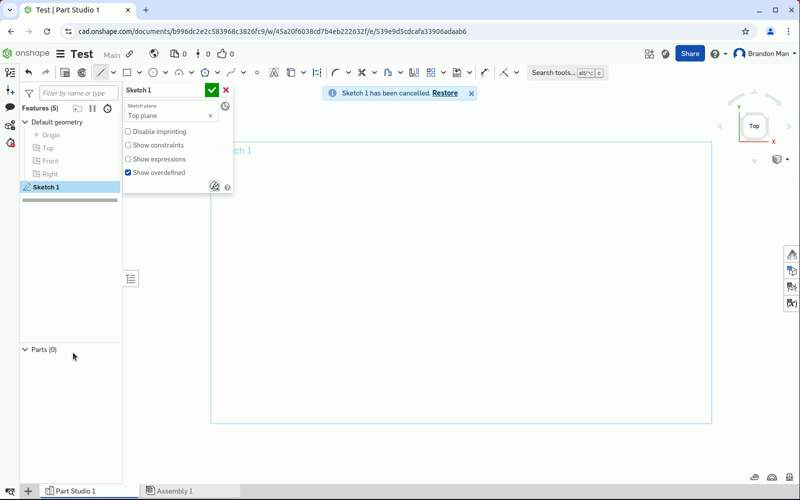
key_down(shift)
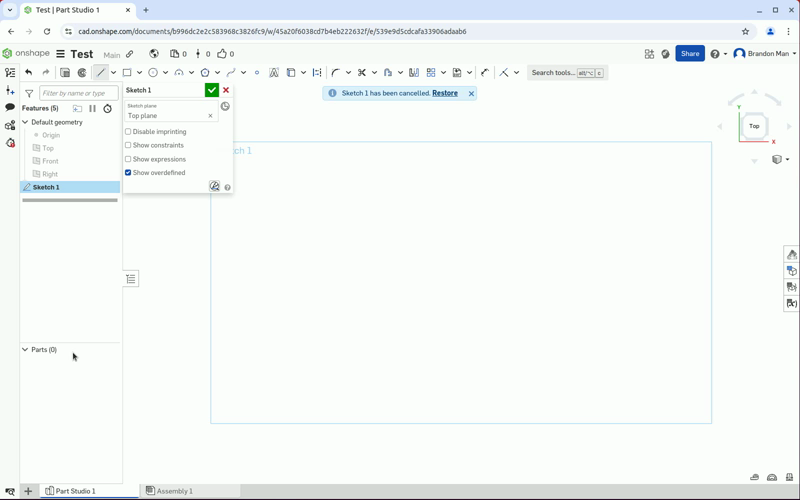
mouse_move(371, 330)
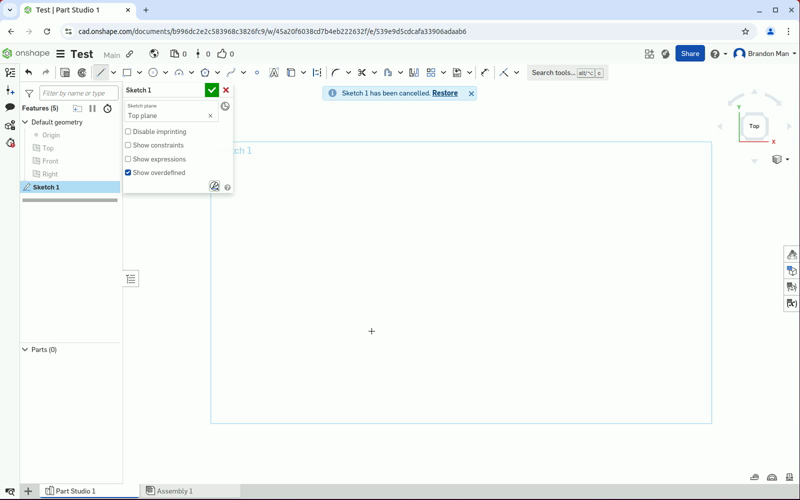
click(371, 330)
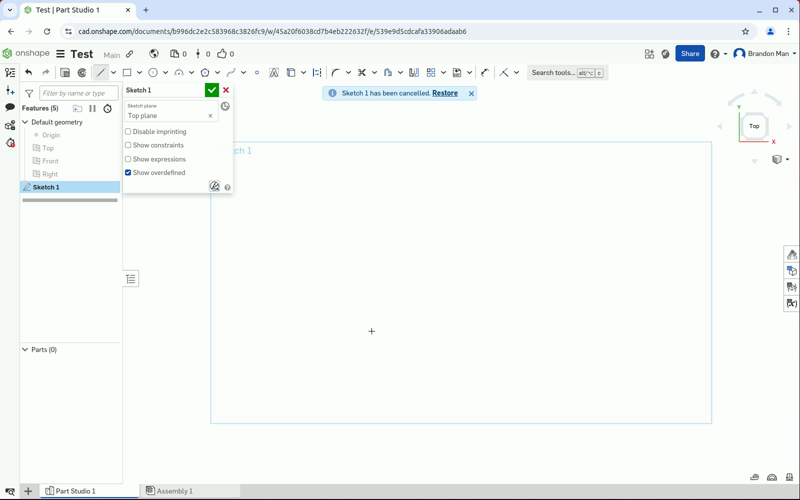
key_up(shift)
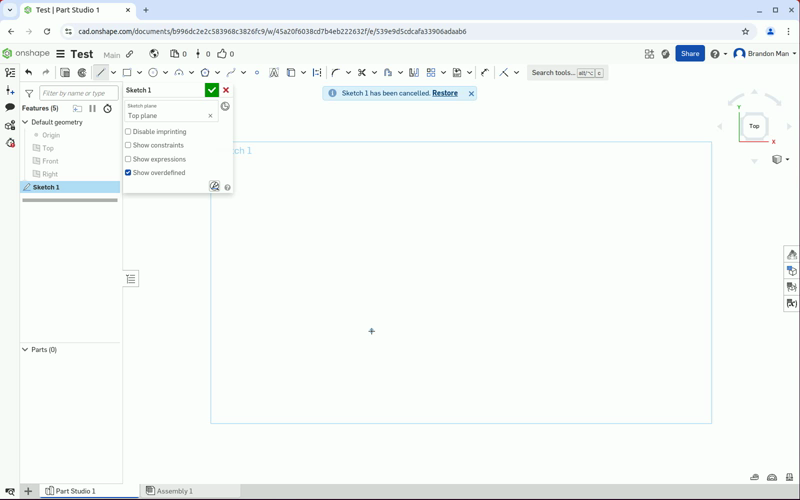
key_down(shift)
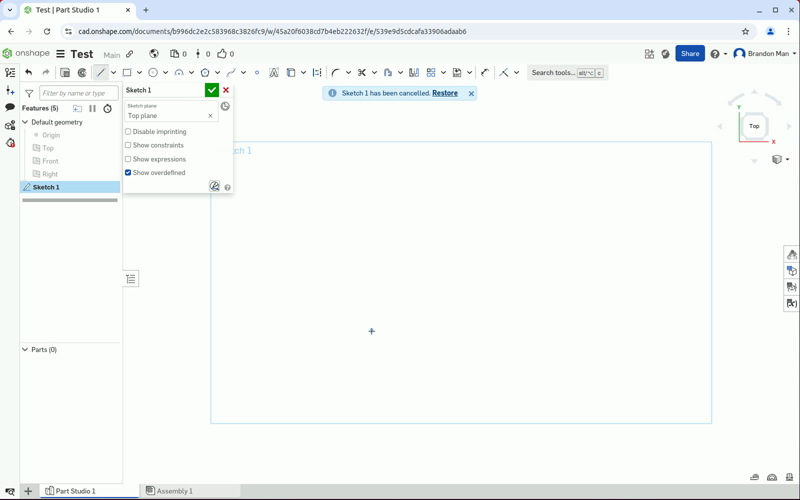
mouse_move(549, 330)
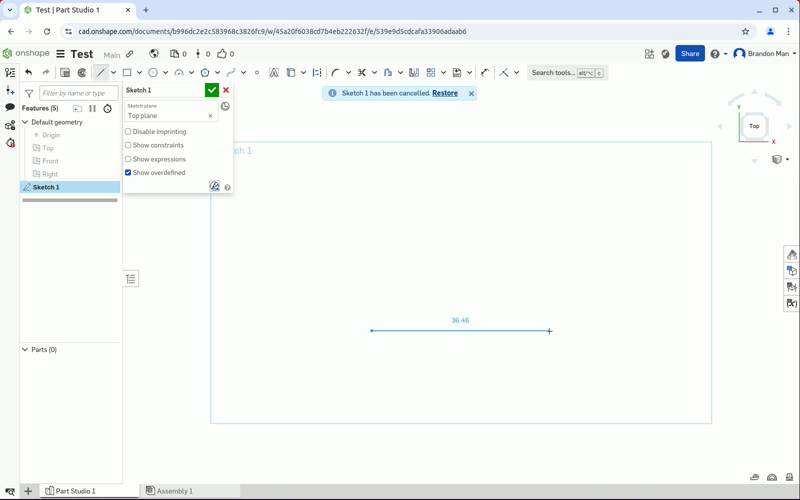
click(549, 330)
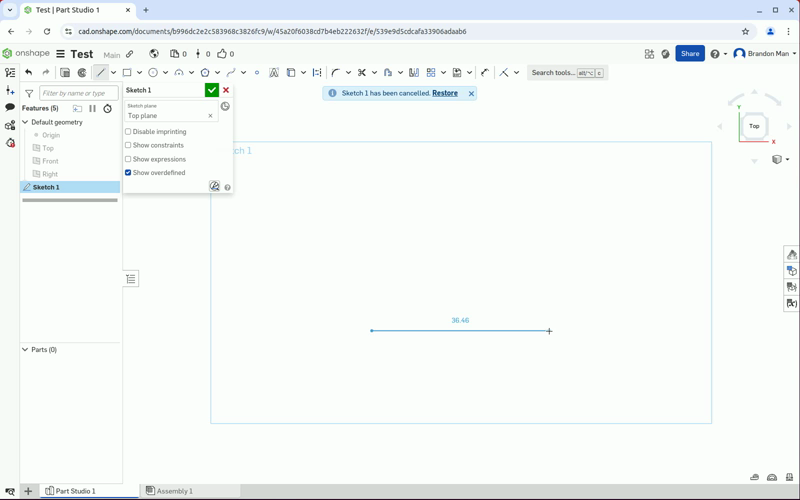
key_up(shift)
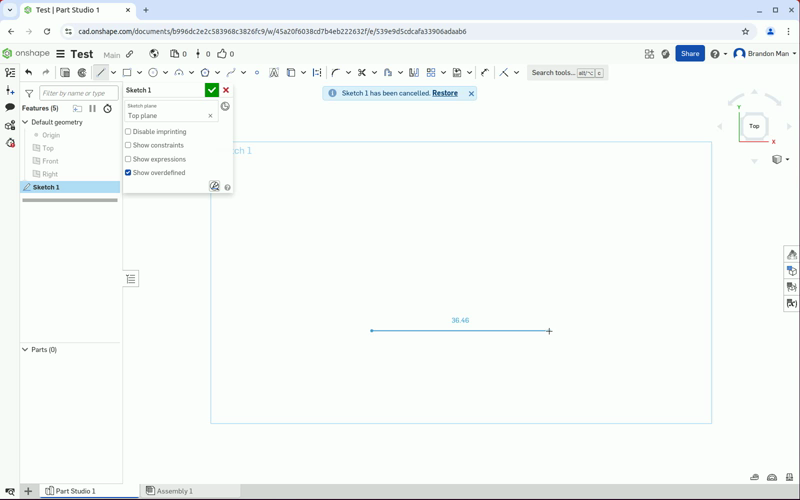
key_down(shift)
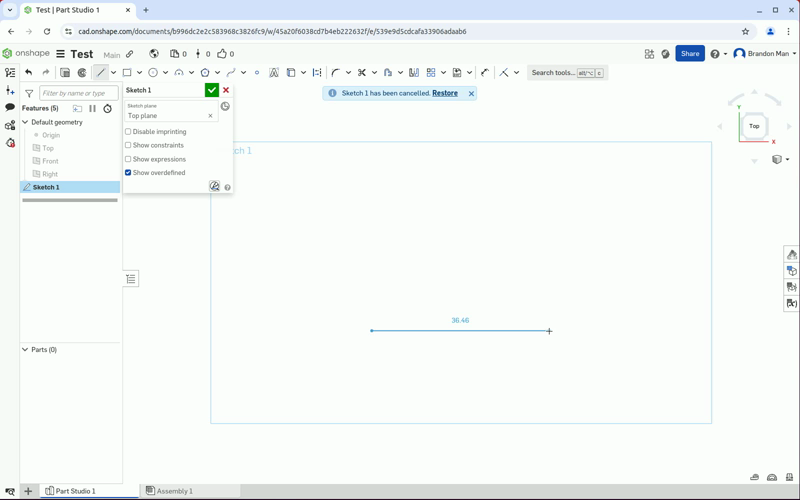
mouse_move(549, 235)
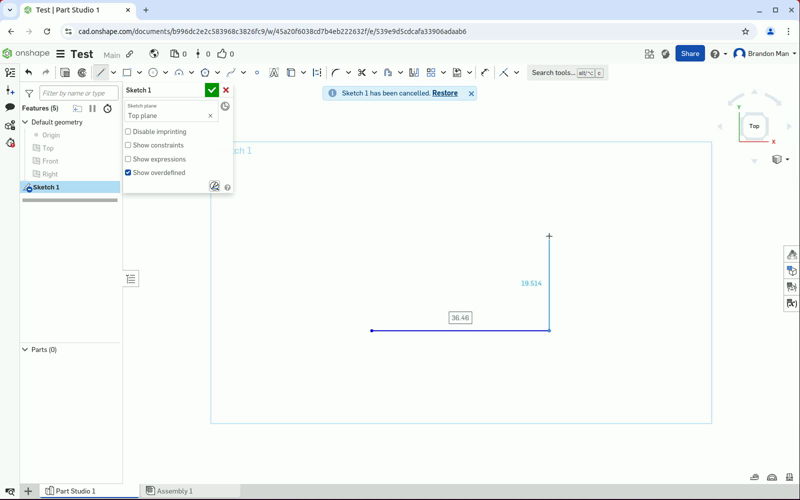
click(549, 235)
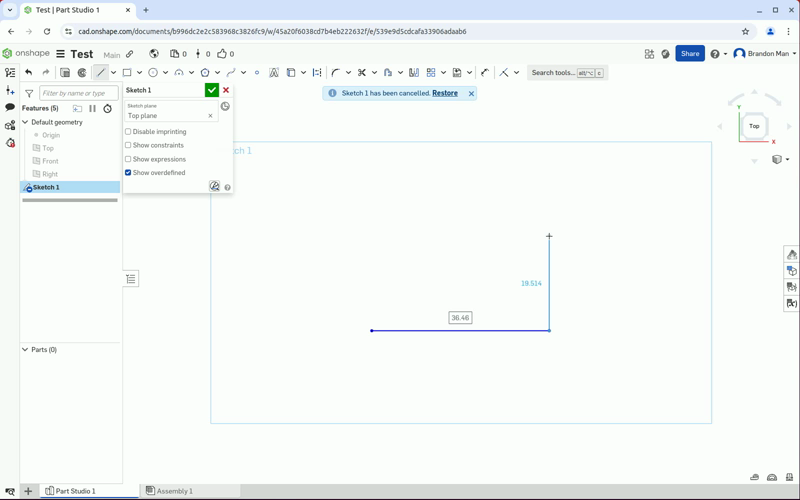
key_up(shift)
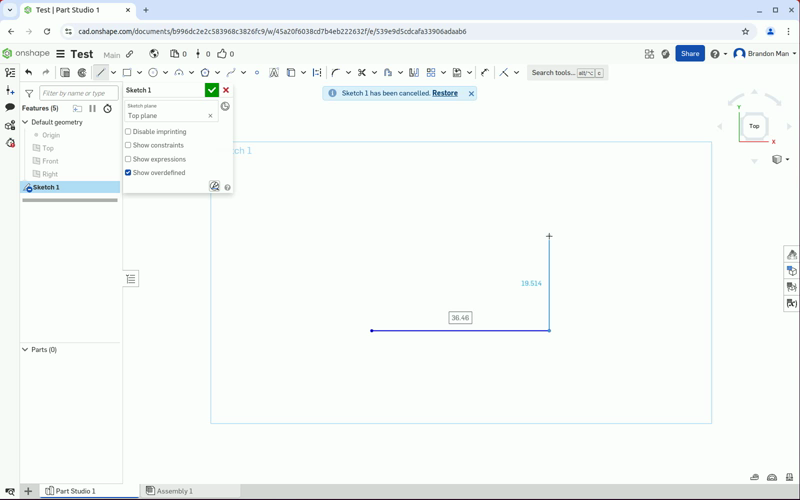
key_down(shift)
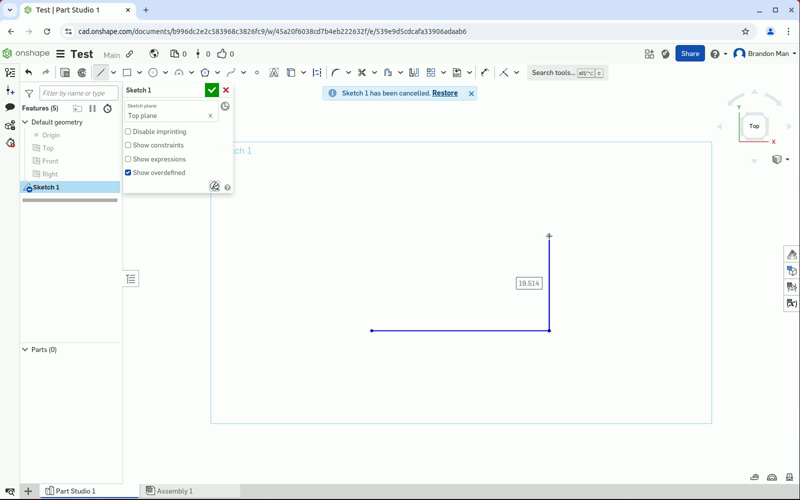
mouse_move(371, 235)
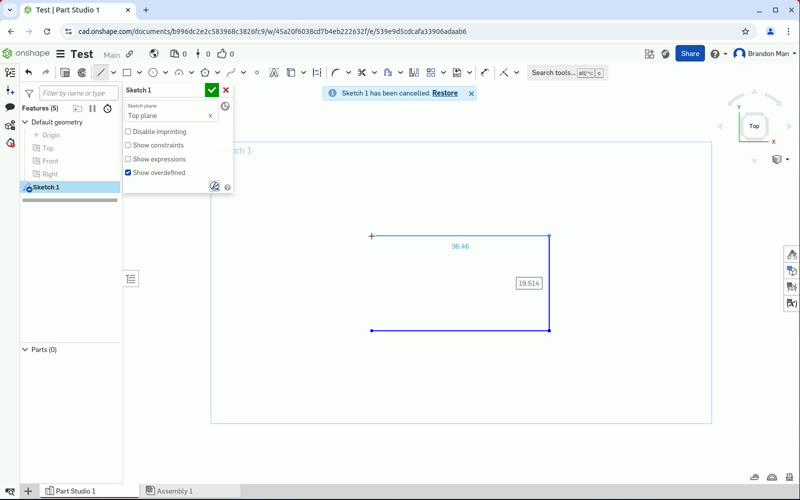
click(371, 235)
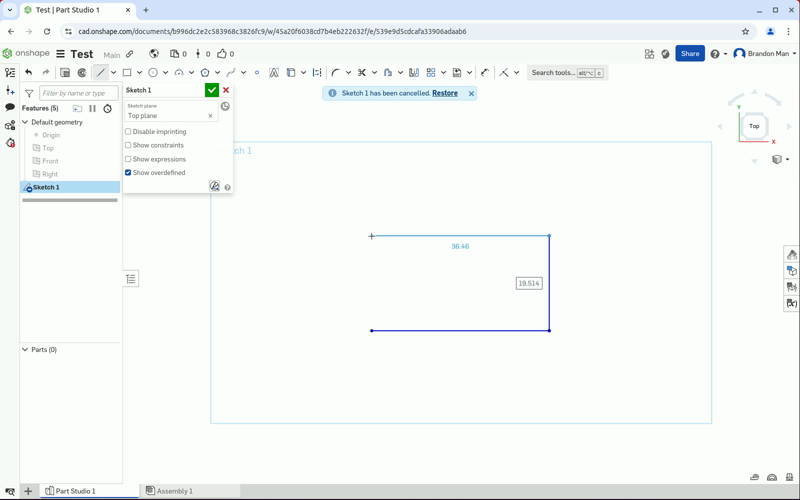
key_up(shift)
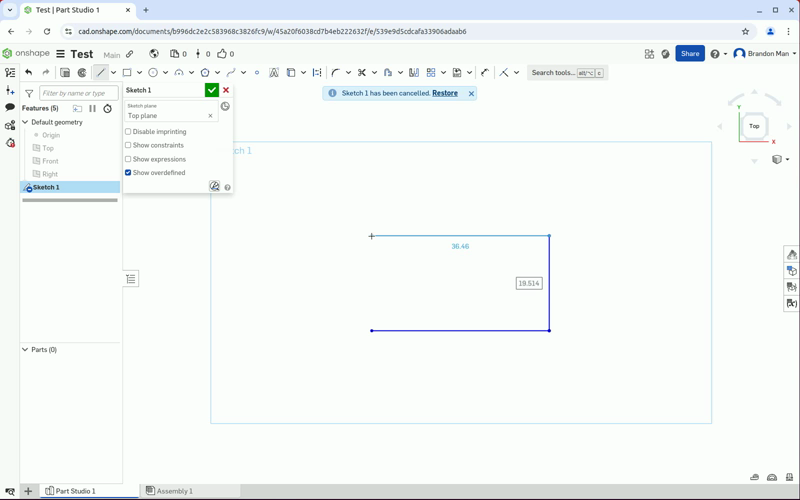
key_down(shift)
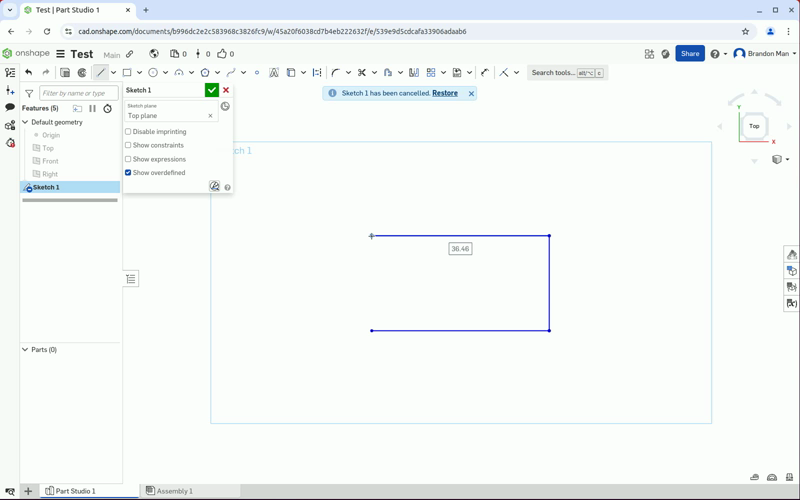
mouse_move(371, 330)
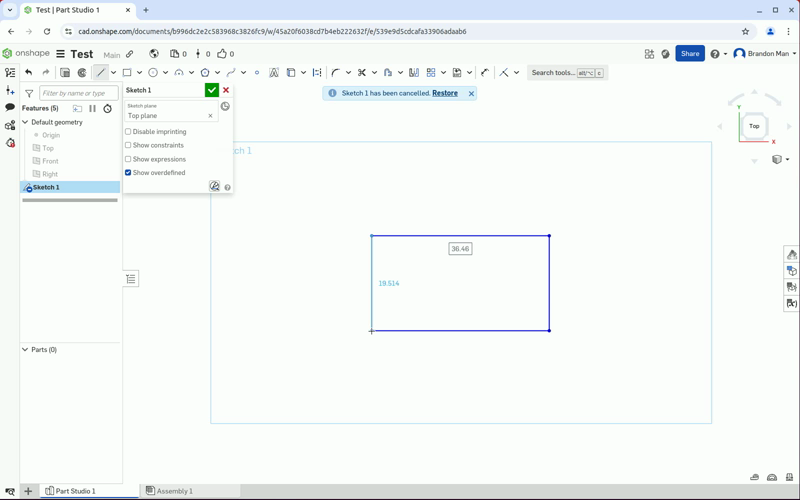
key_up(shift)
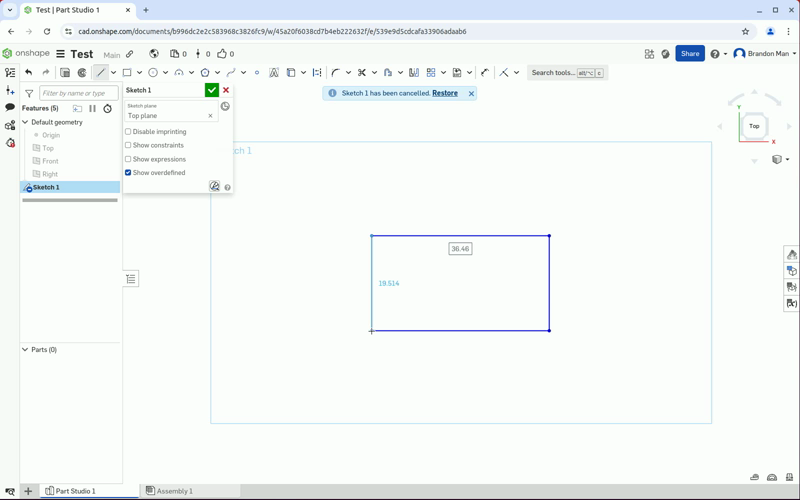
click(371, 330)
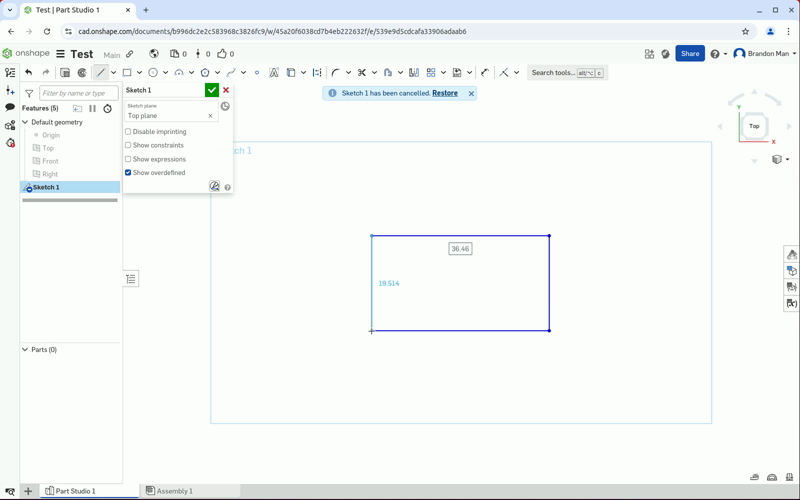
key(esc)
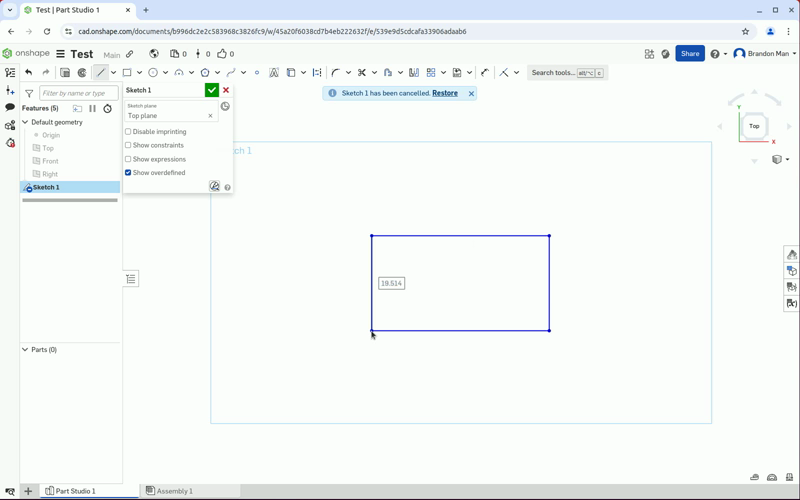
mouse_move(504, 287)
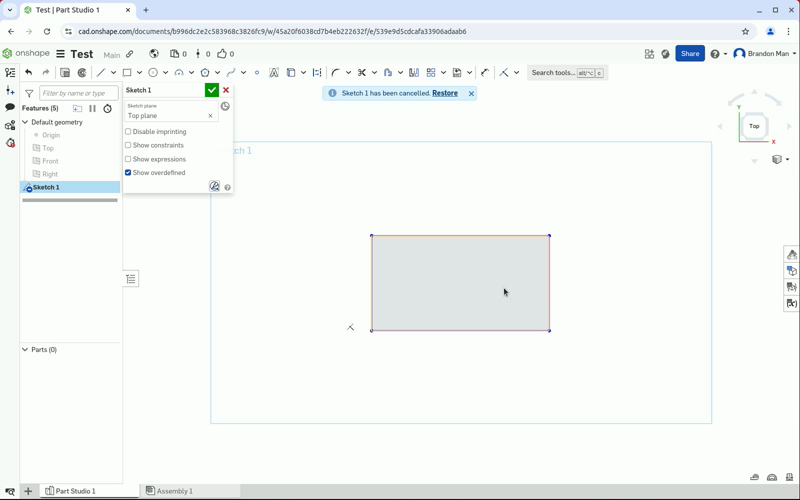
click(504, 287)
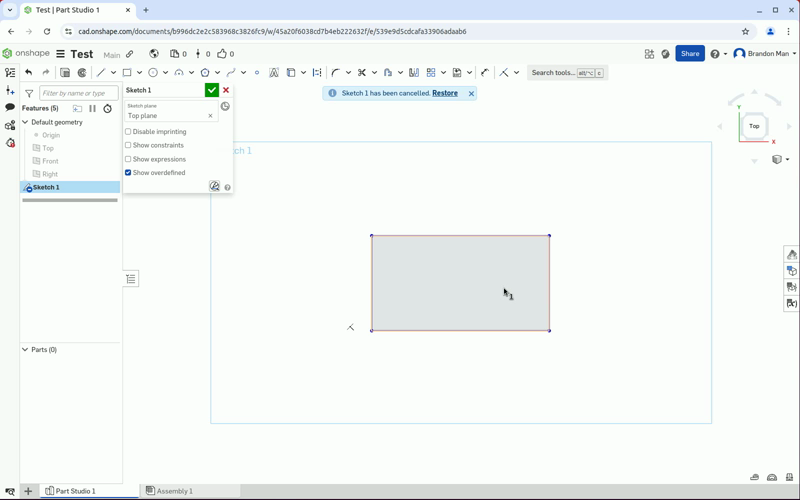
mouse_move(73, 352)
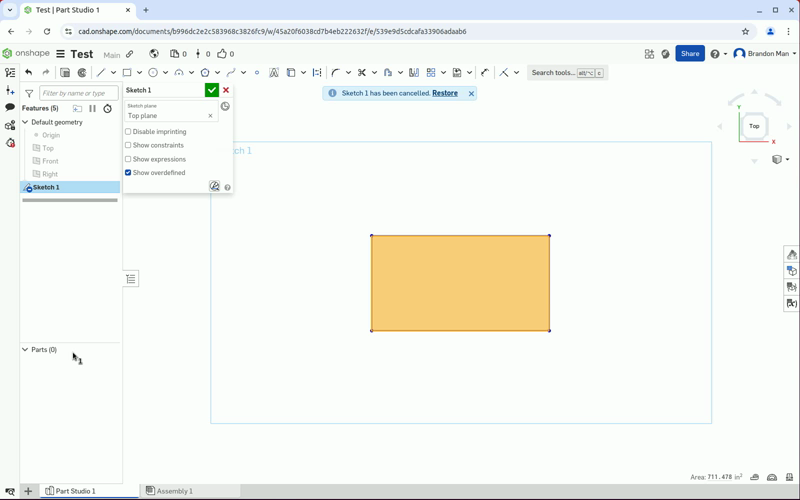
key(shift+y)
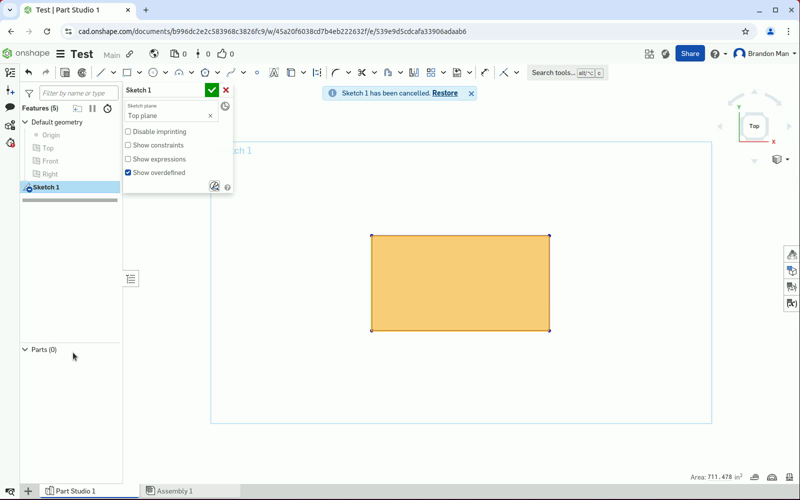
key(shift+e)
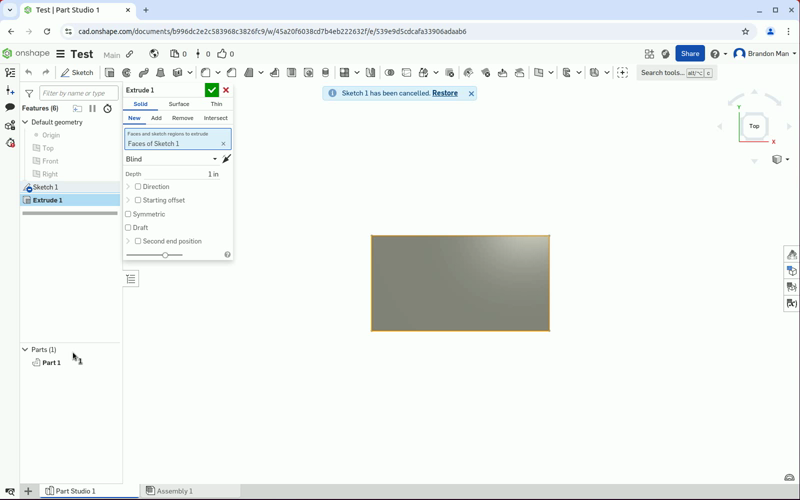
mouse_move(143, 106)
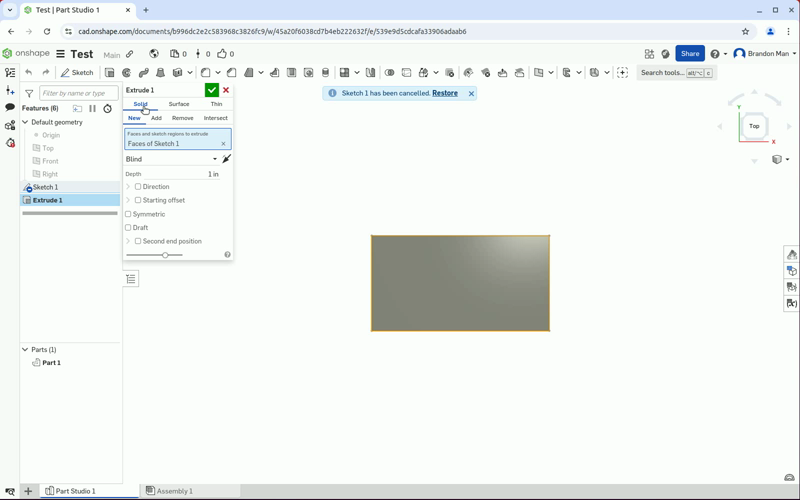
click(143, 106)
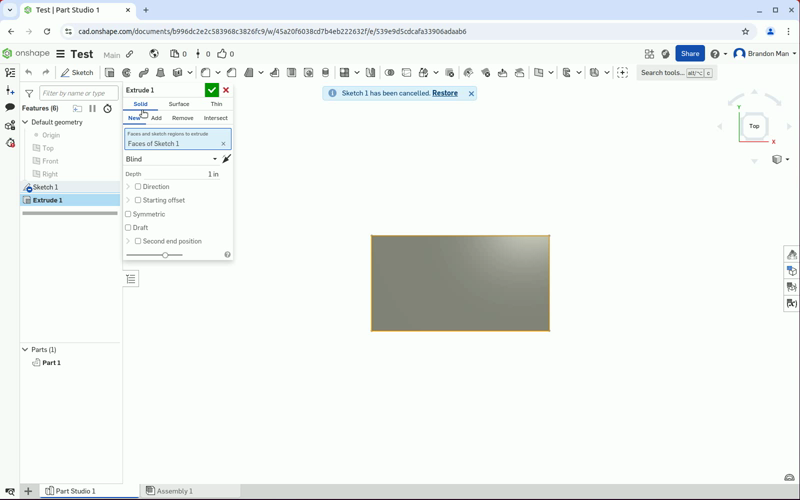
mouse_move(137, 120)
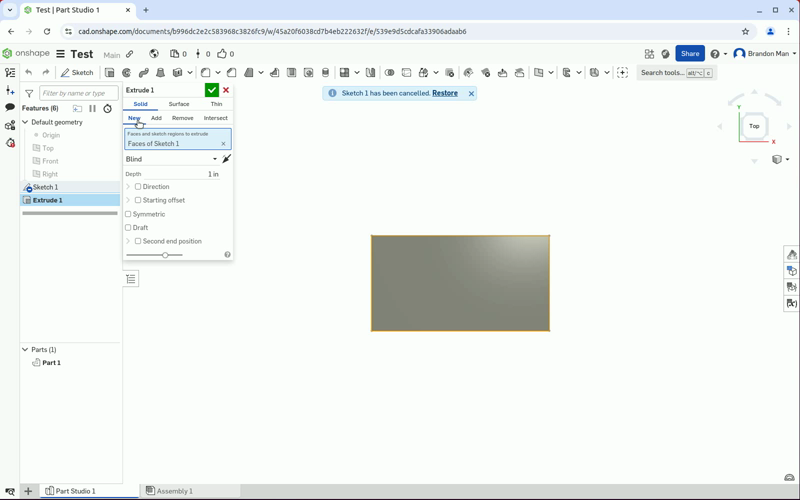
click(137, 120)
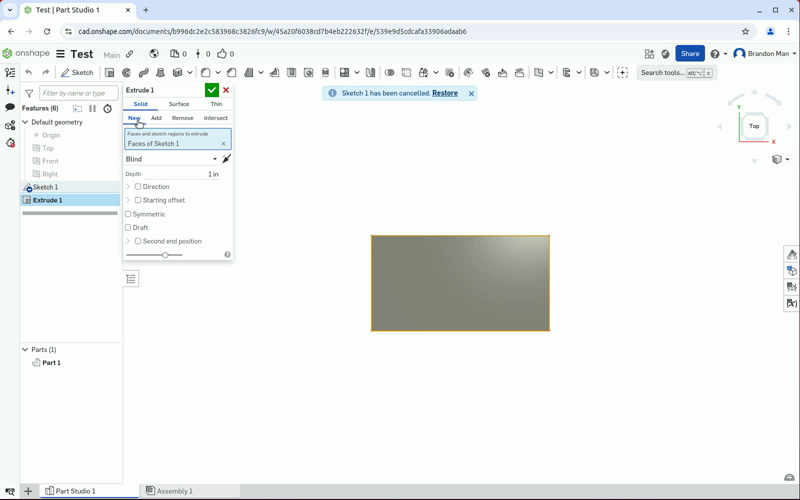
key(tab, 4)
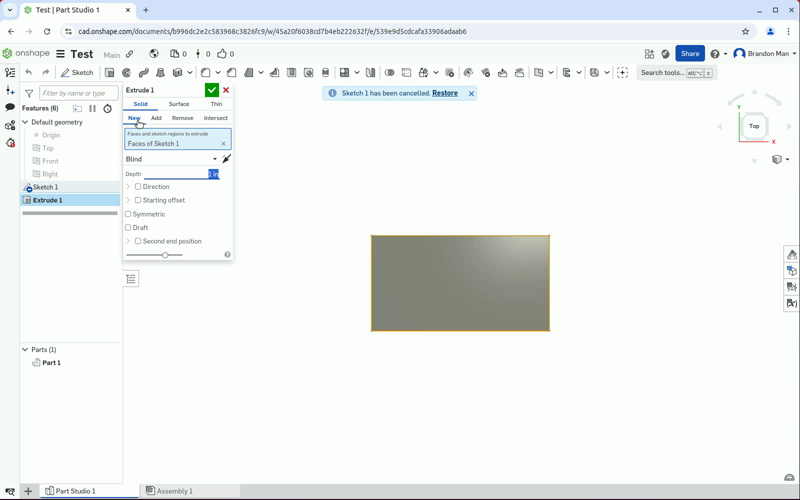
text(0.722)
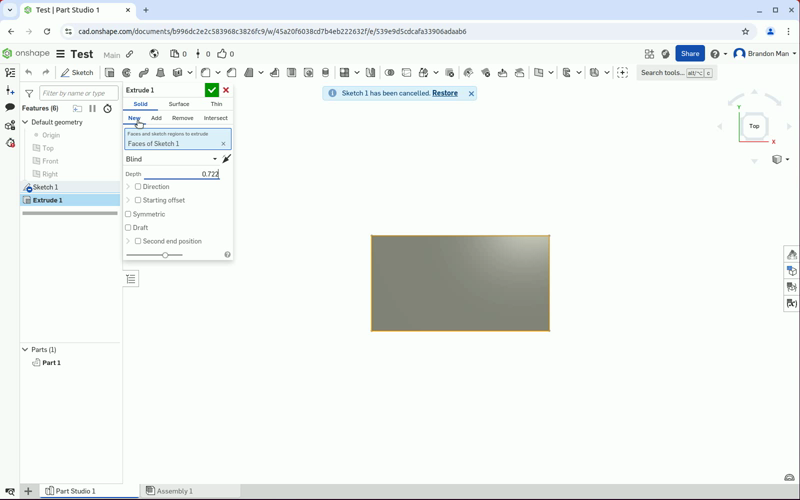
key(enter)
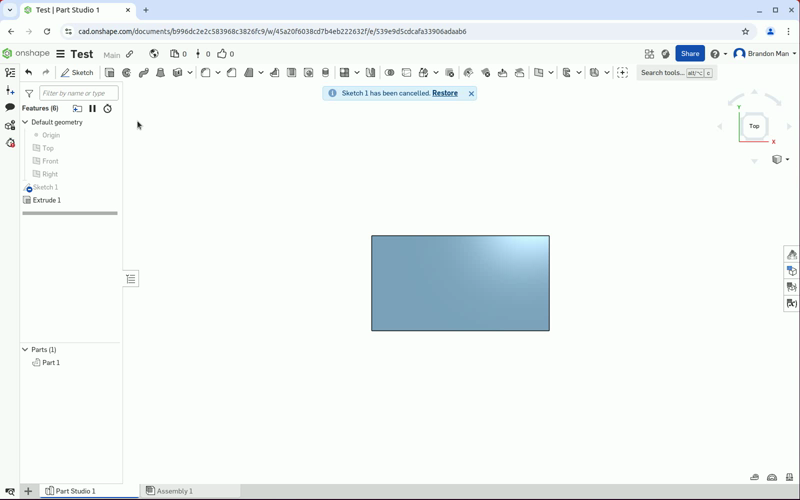
key(shift+h)
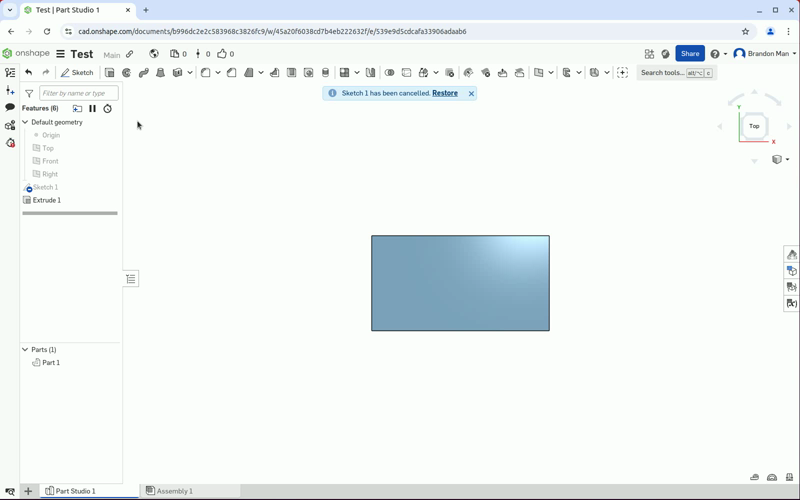
key(shift+h)
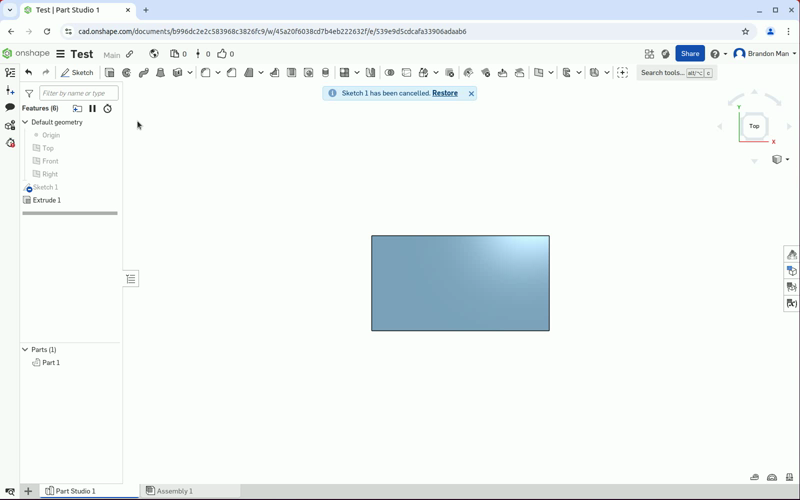
mouse_move(73, 189)
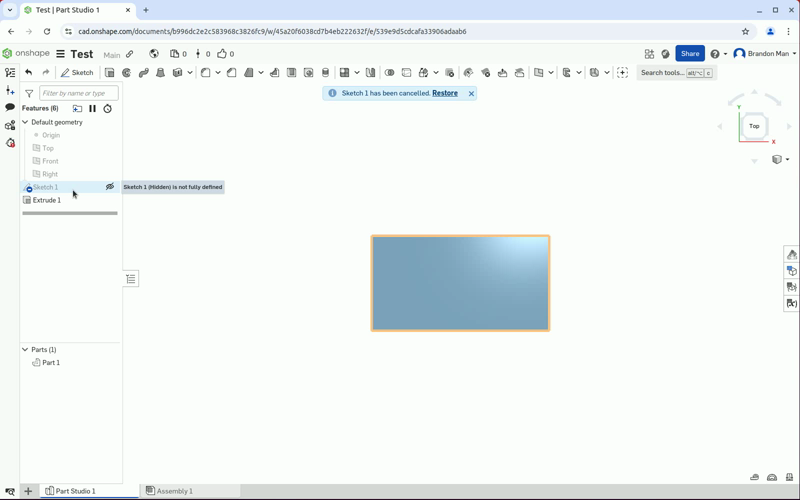
click(73, 189)
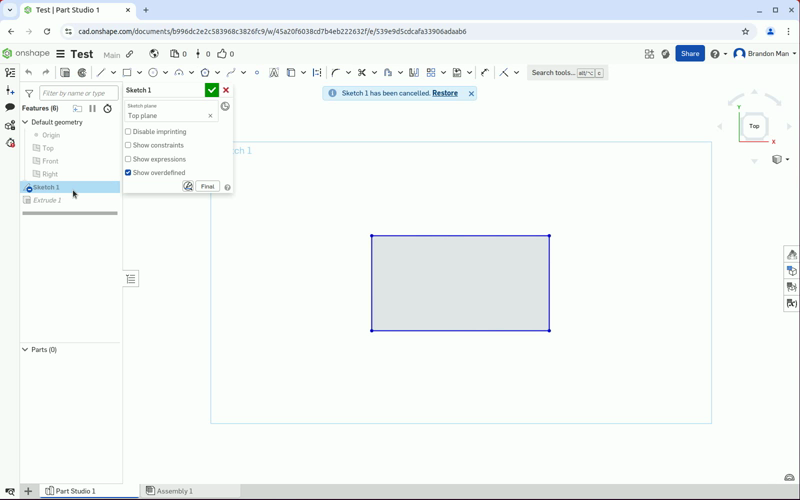
mouse_move(229, 92)
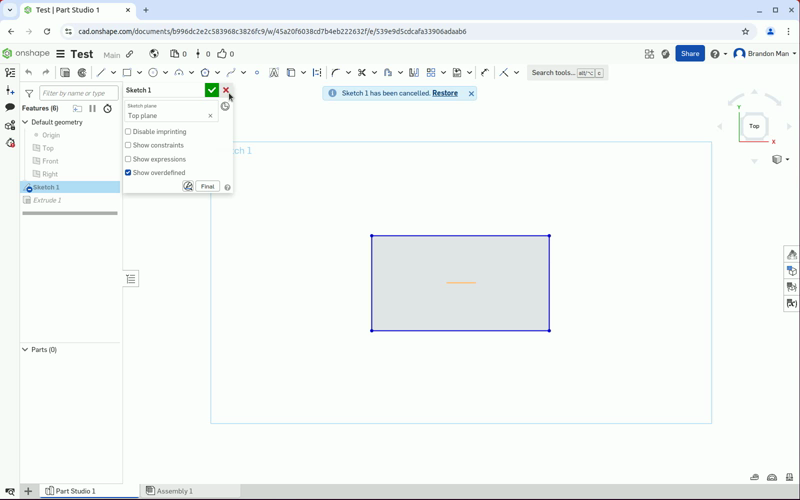
click(229, 92)
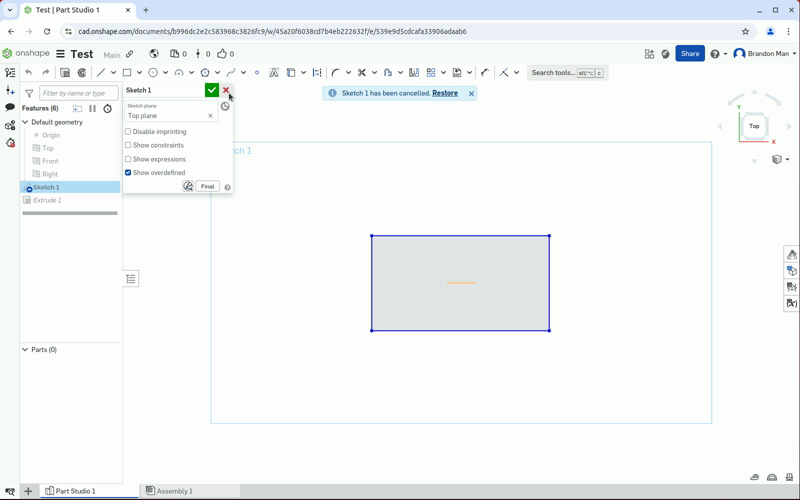
key(shift+s)
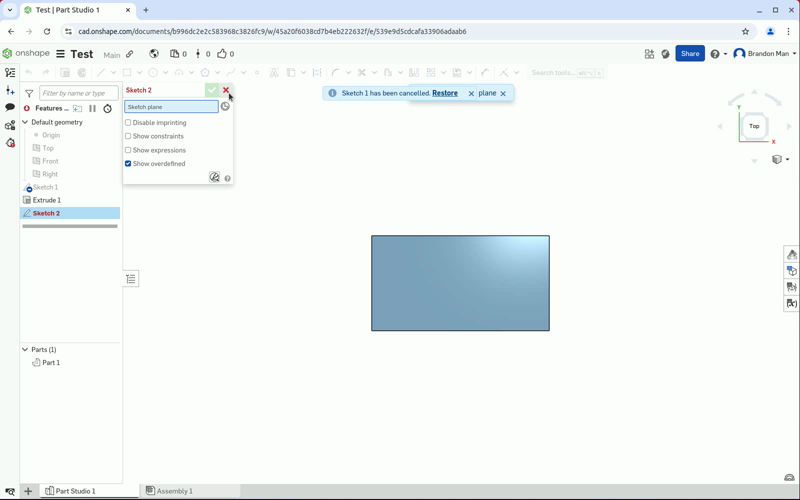
mouse_move(73, 150)
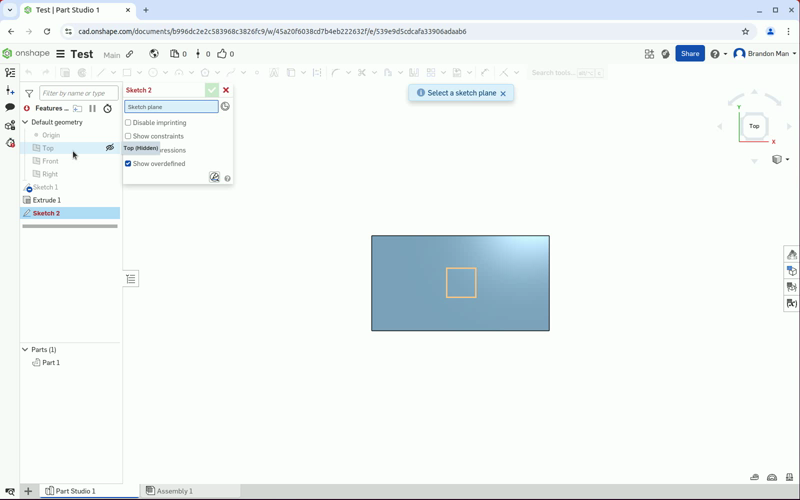
click(73, 150)
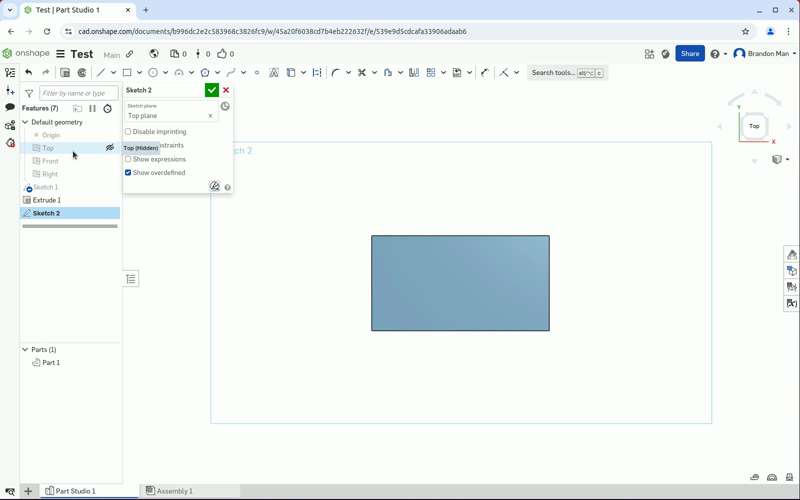
mouse_move(73, 352)
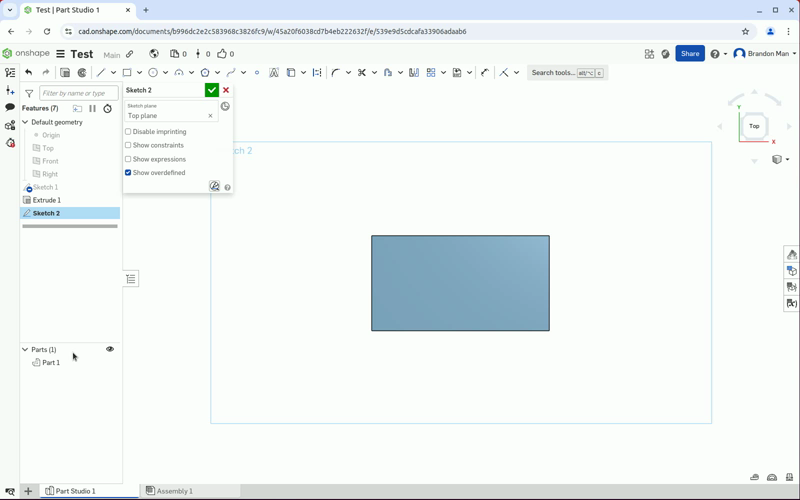
key(y)
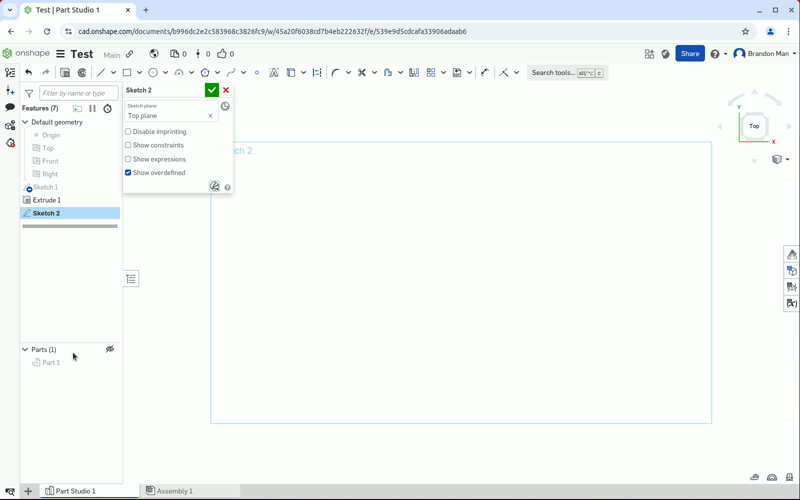
key(l)
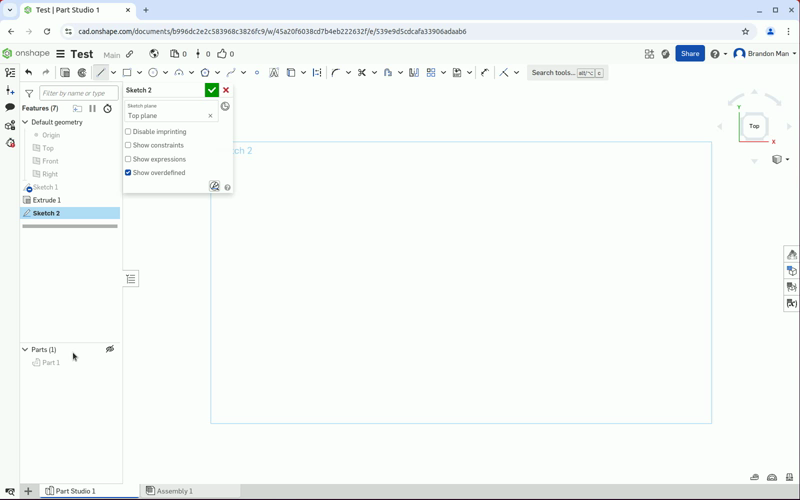
key_down(shift)
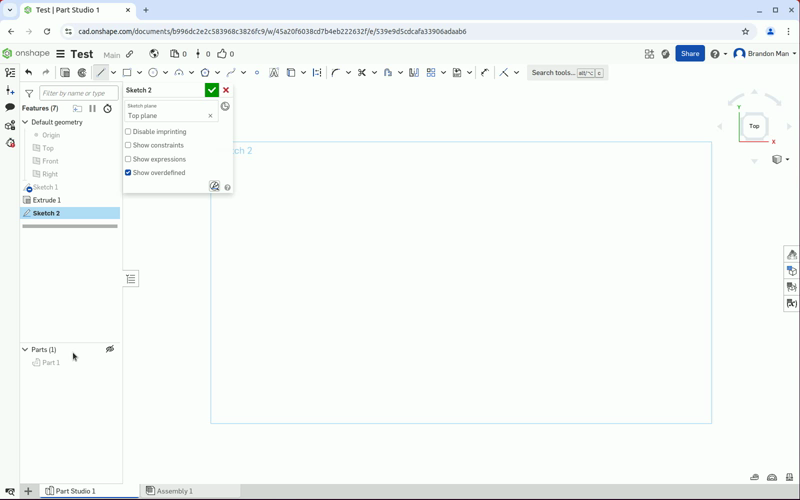
mouse_move(371, 335)
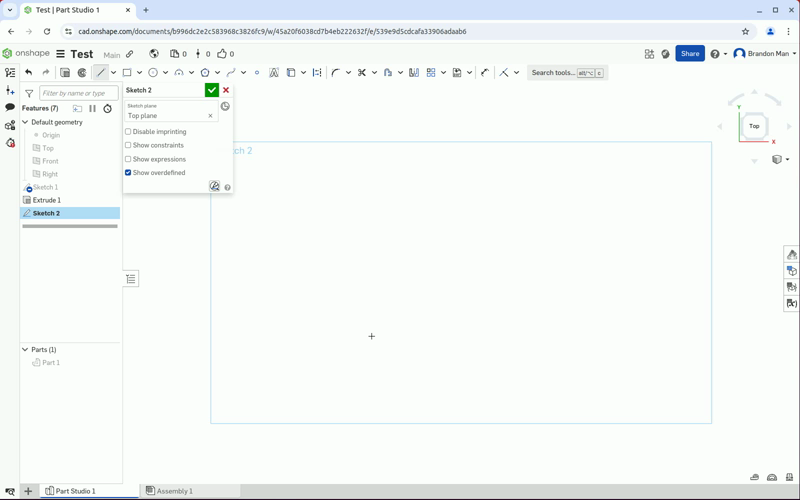
click(371, 335)
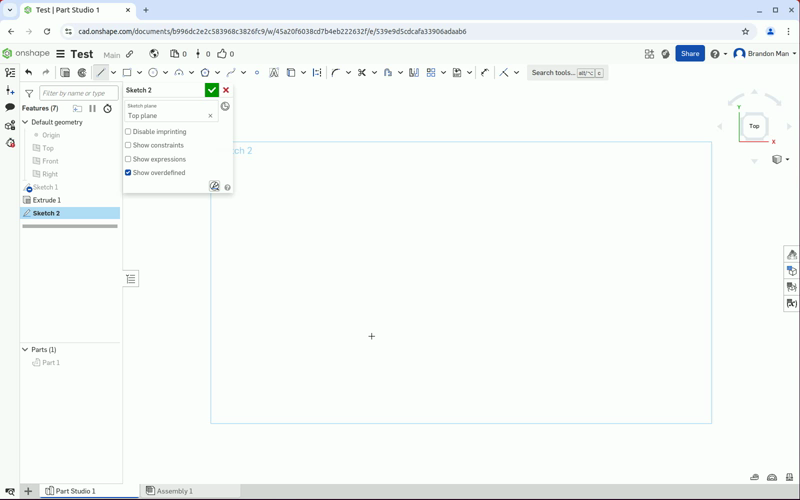
key_up(shift)
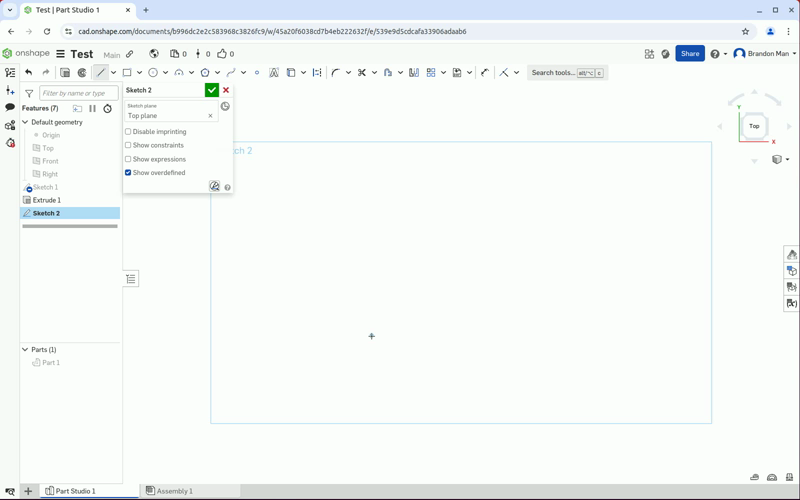
key_down(shift)
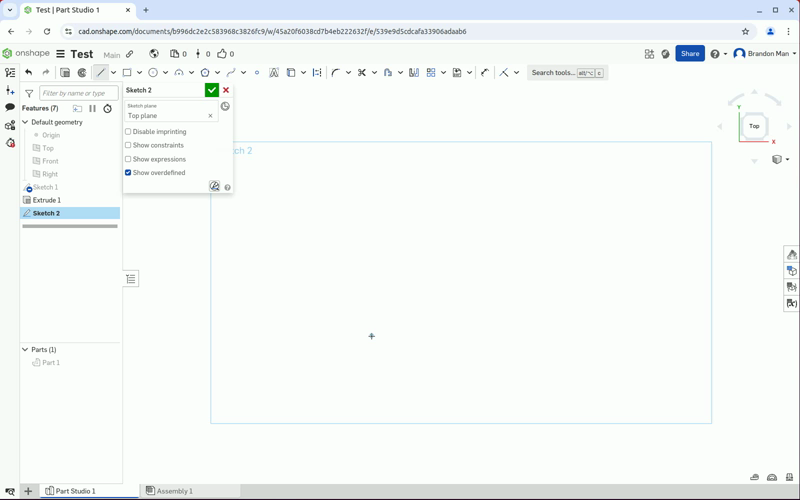
mouse_move(549, 335)
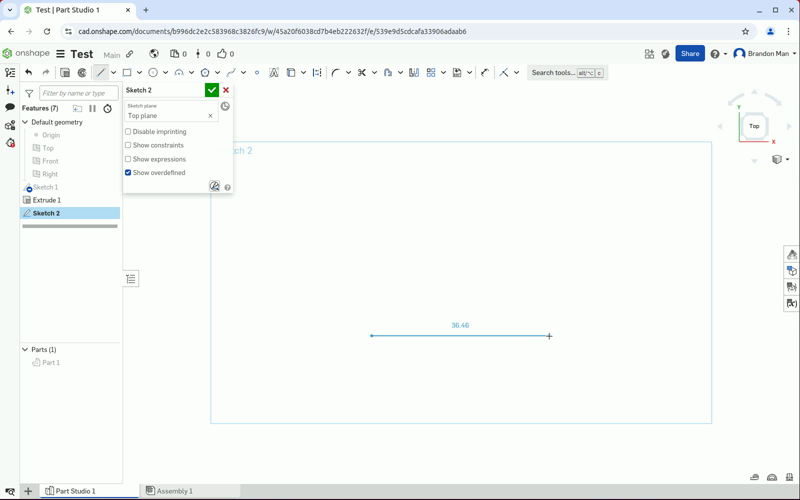
click(549, 335)
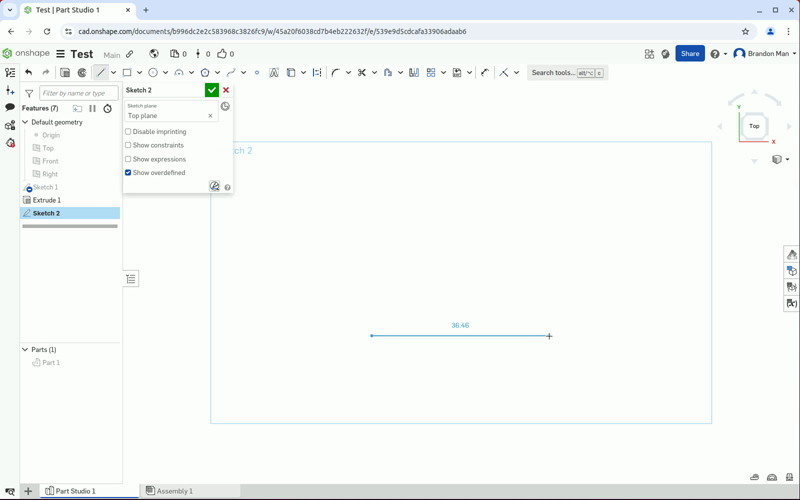
key_up(shift)
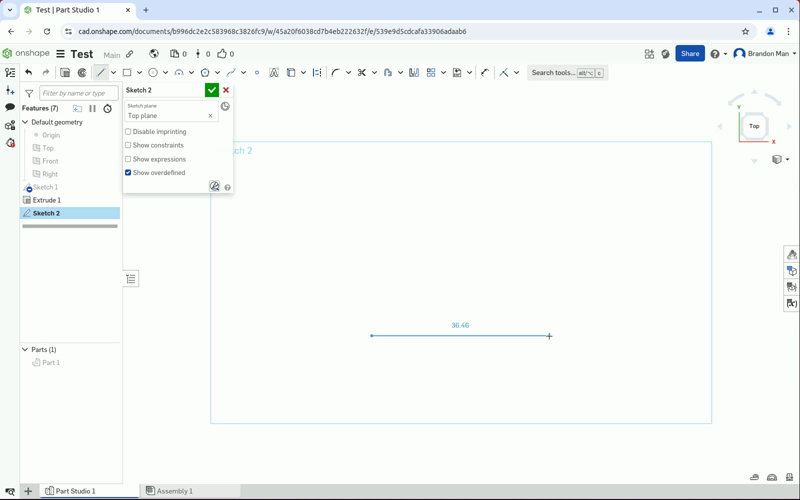
key_down(shift)
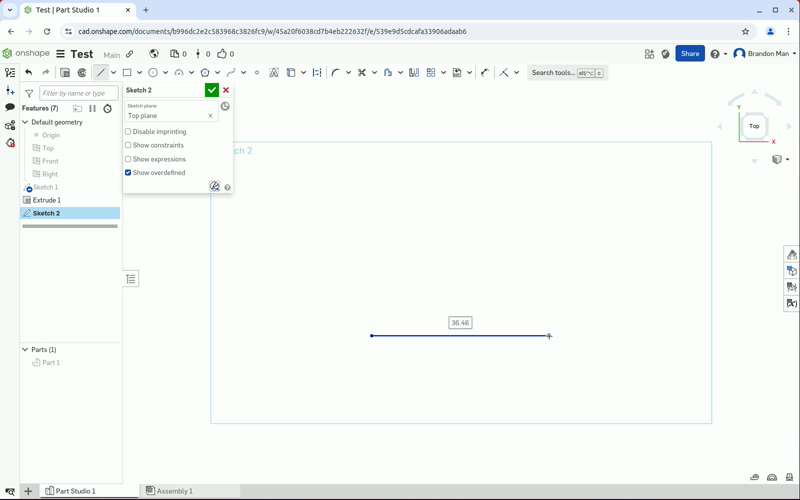
mouse_move(579, 335)
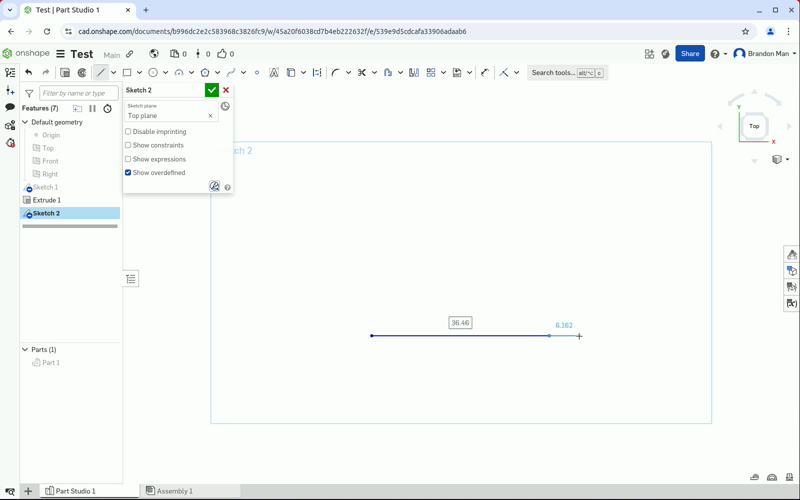
mouse_move(549, 330)
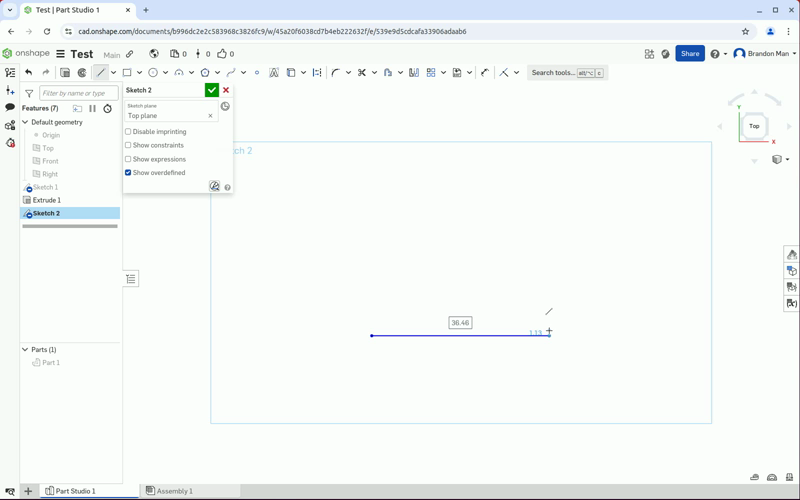
scroll(6)
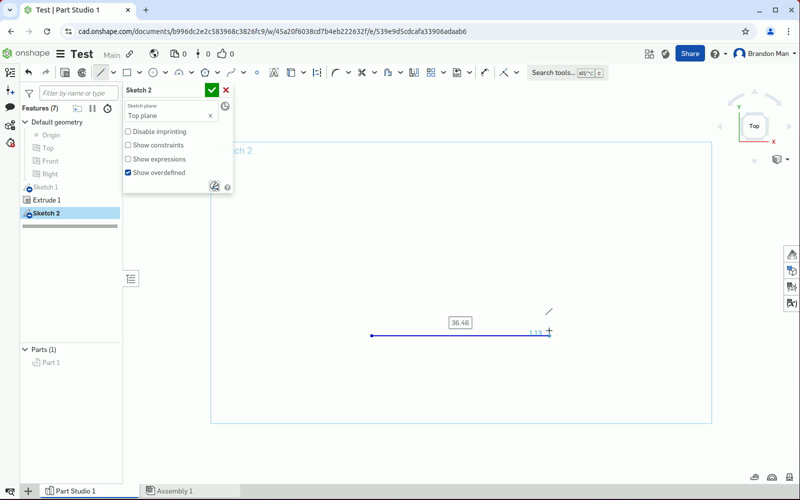
scroll(6)
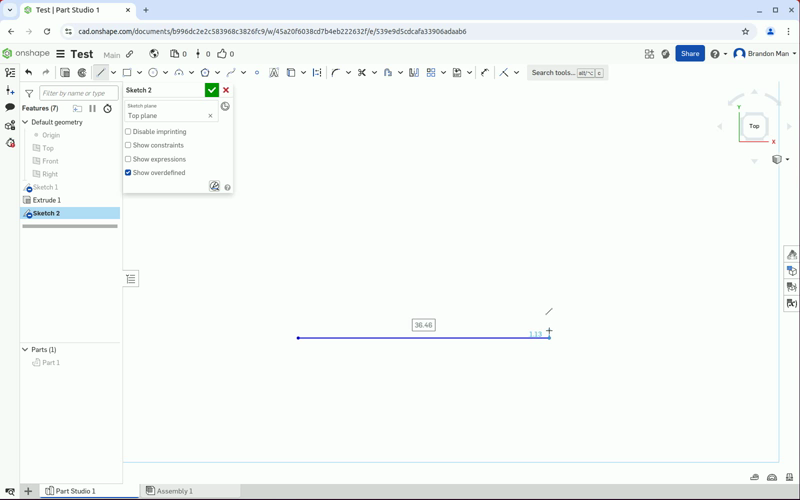
scroll(6)
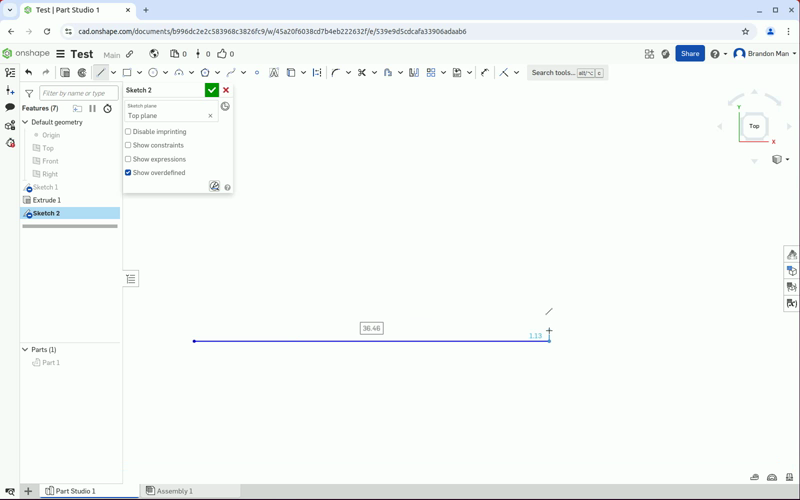
scroll(6)
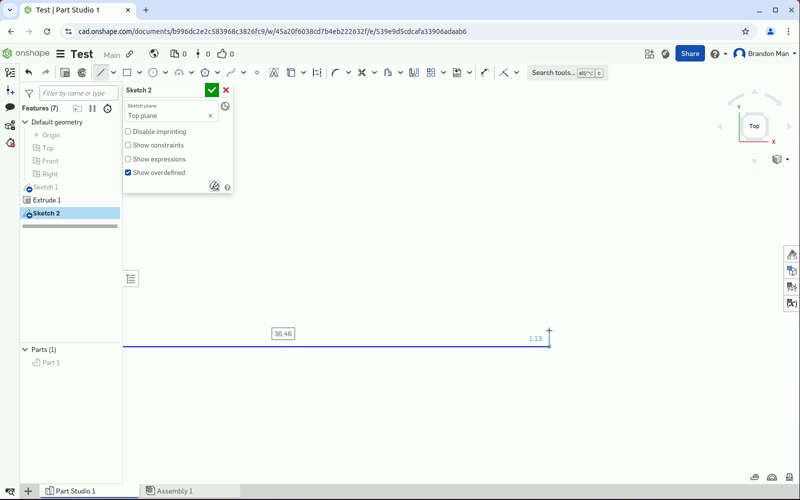
scroll(6)
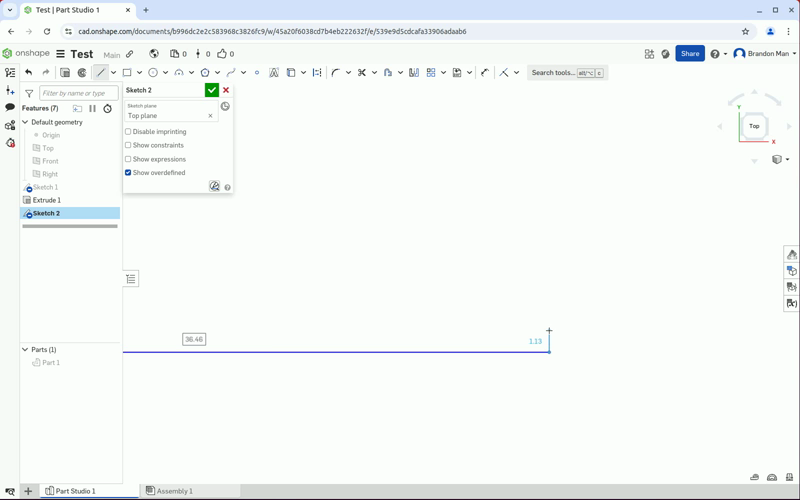
scroll(6)
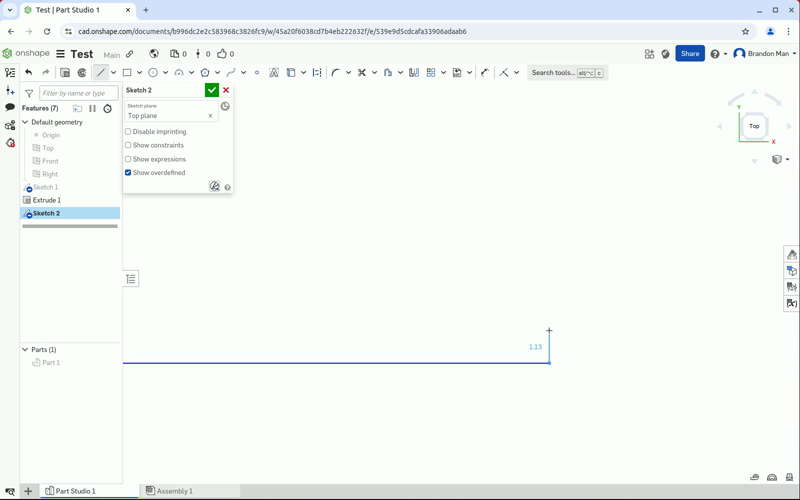
scroll(6)
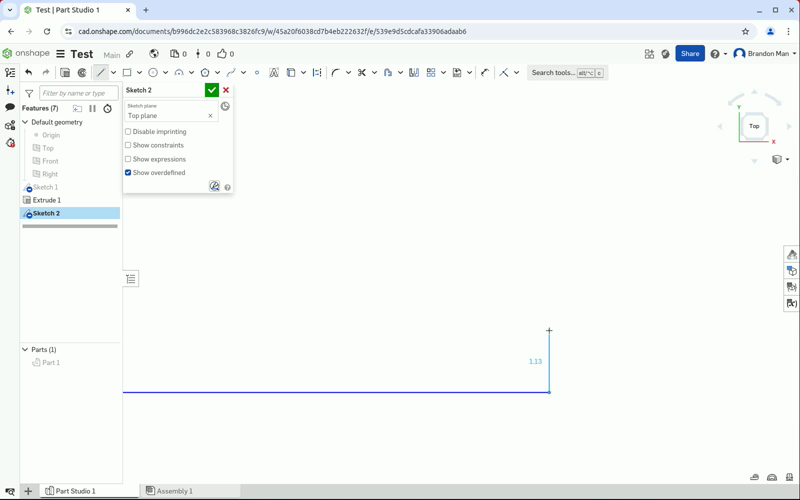
click(549, 330)
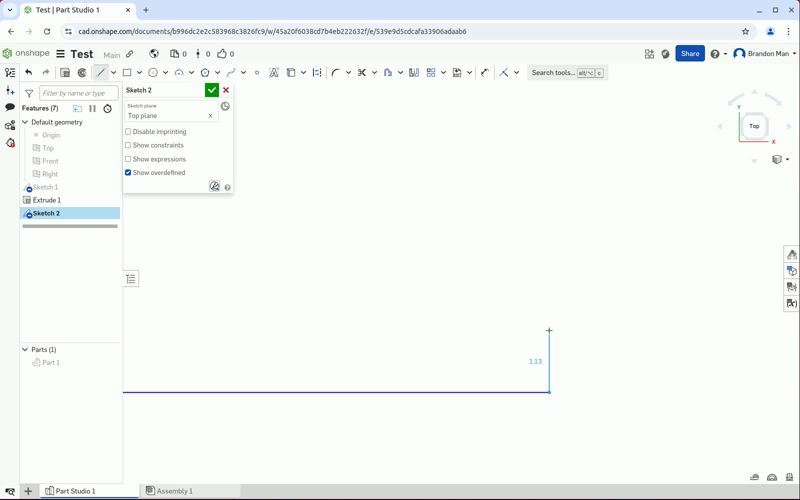
scroll(-6)
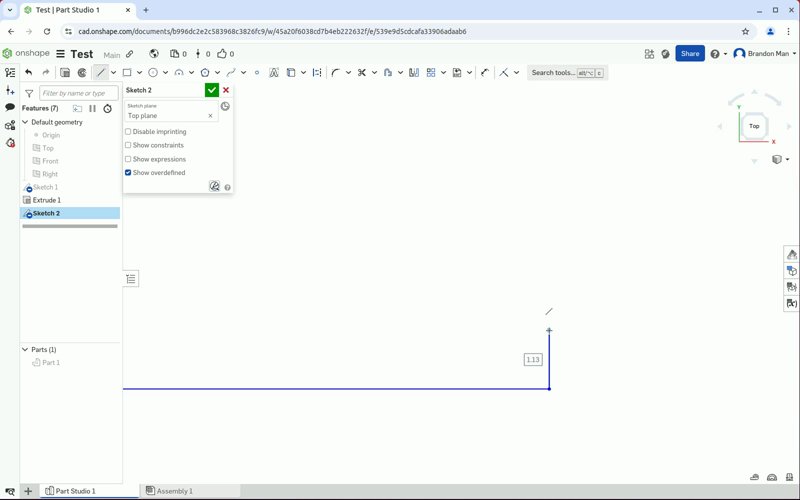
scroll(-6)
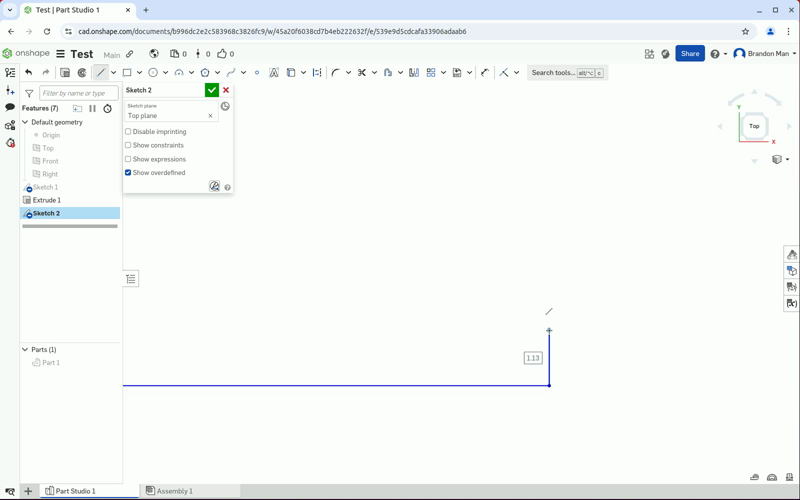
scroll(-6)
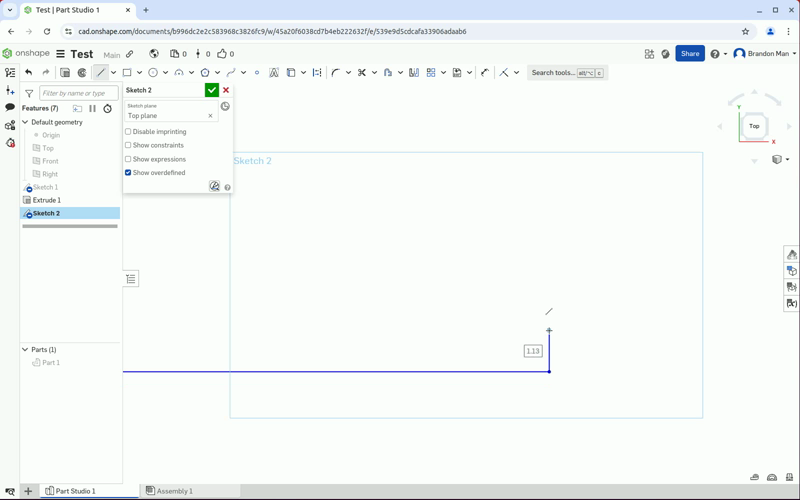
scroll(-6)
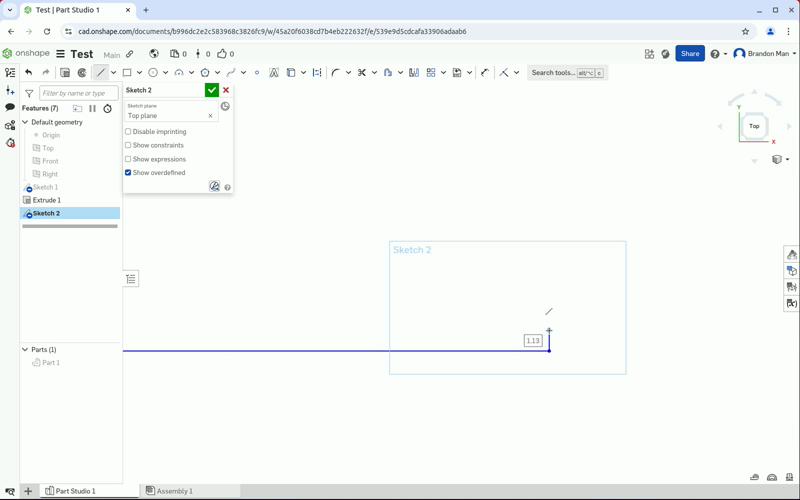
scroll(-6)
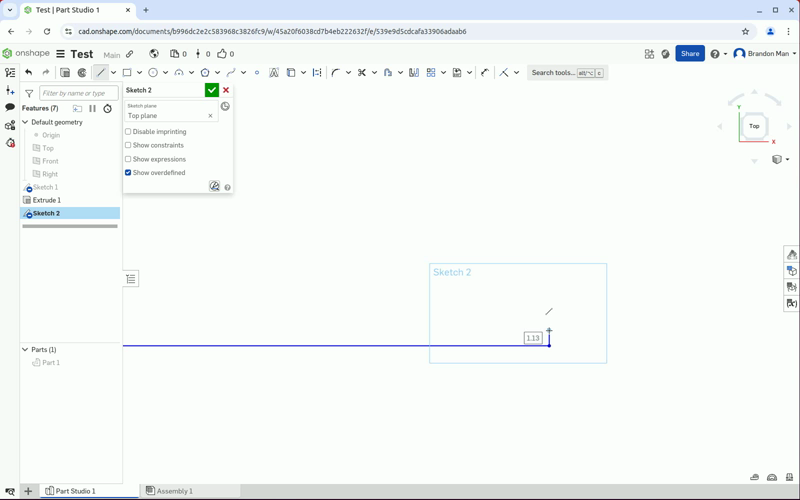
scroll(-6)
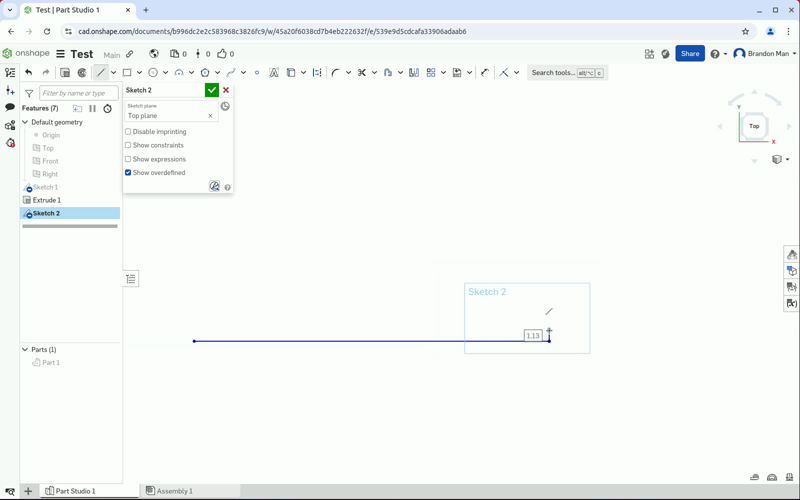
scroll(-6)
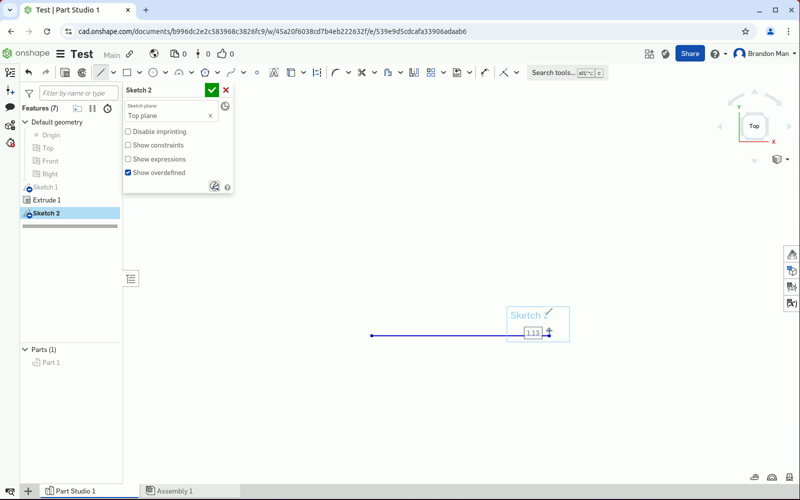
key_up(shift)
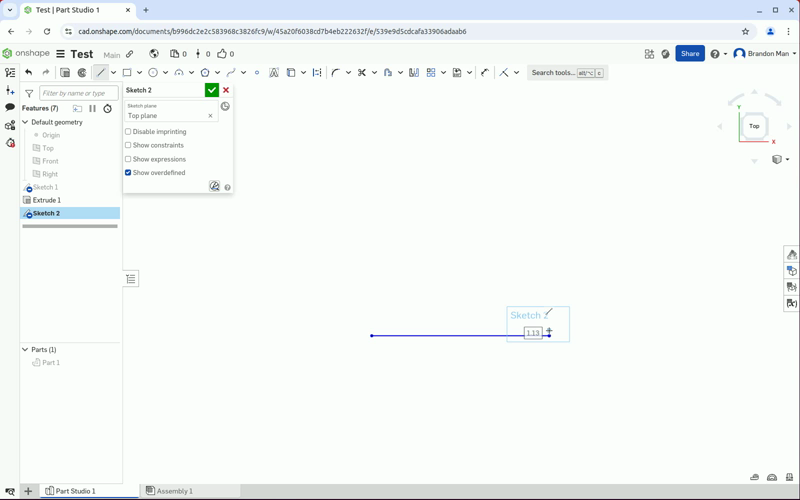
key_down(shift)
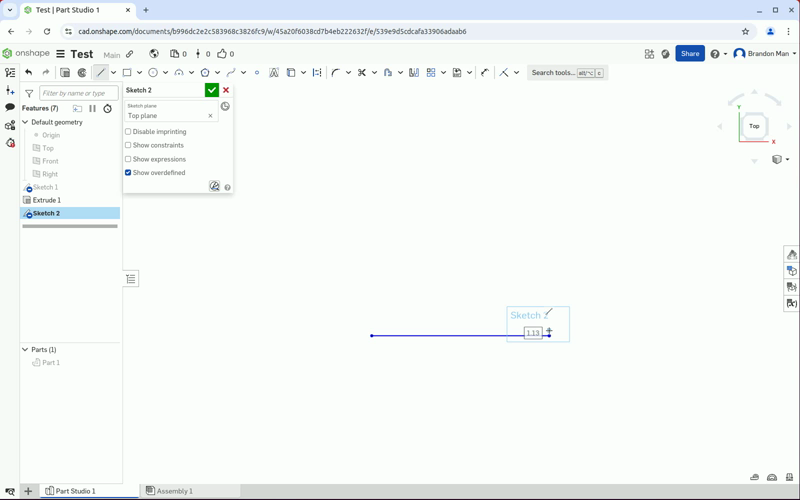
mouse_move(371, 330)
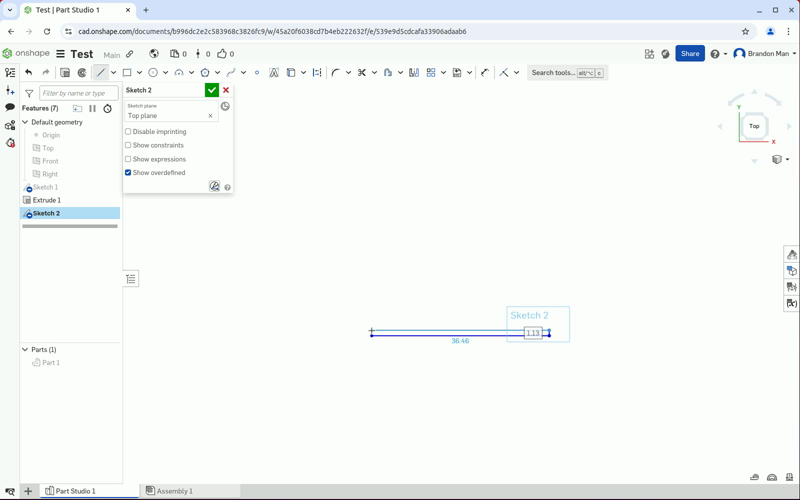
click(371, 330)
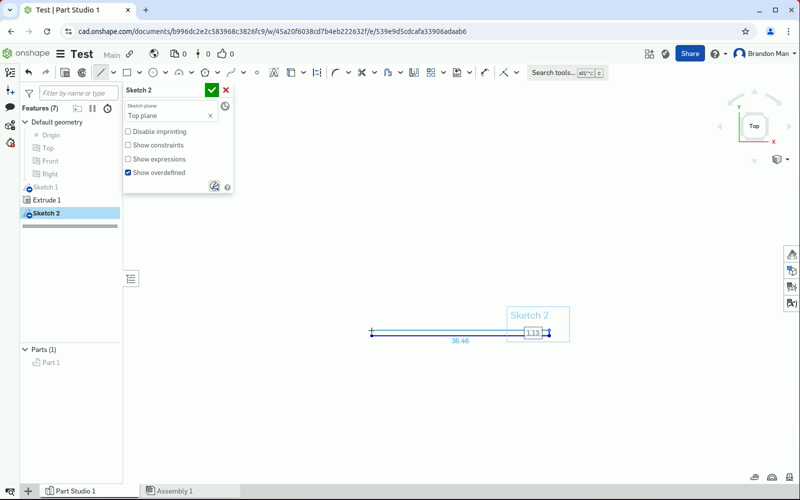
key_up(shift)
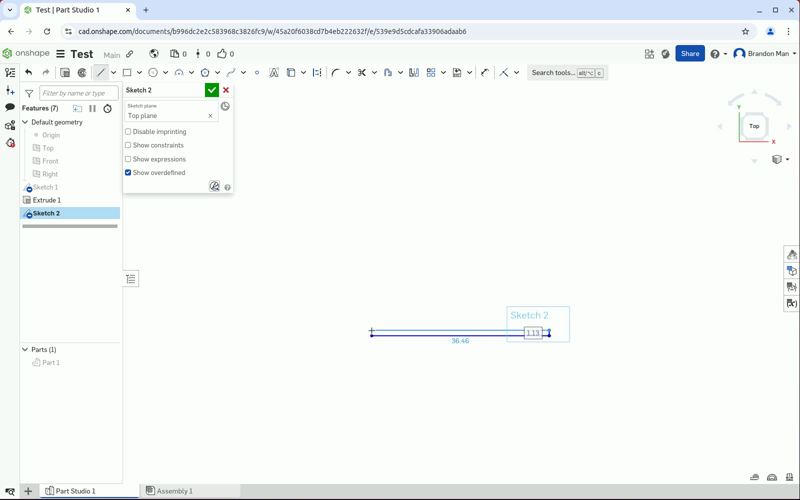
mouse_move(401, 330)
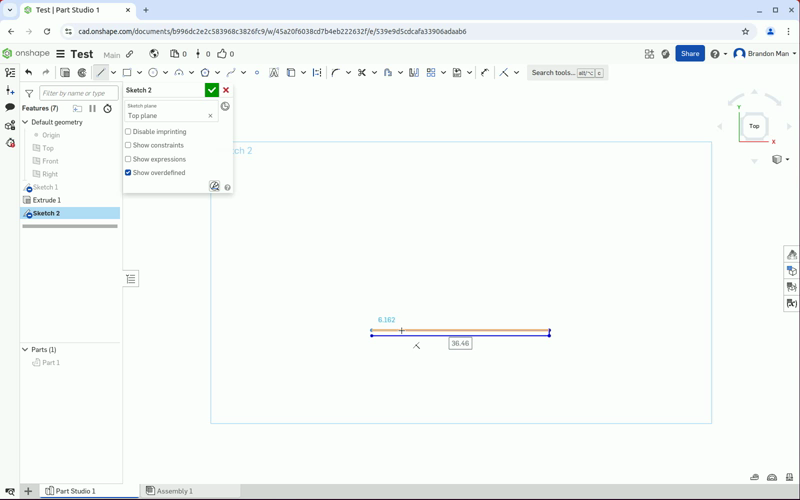
key_down(shift)
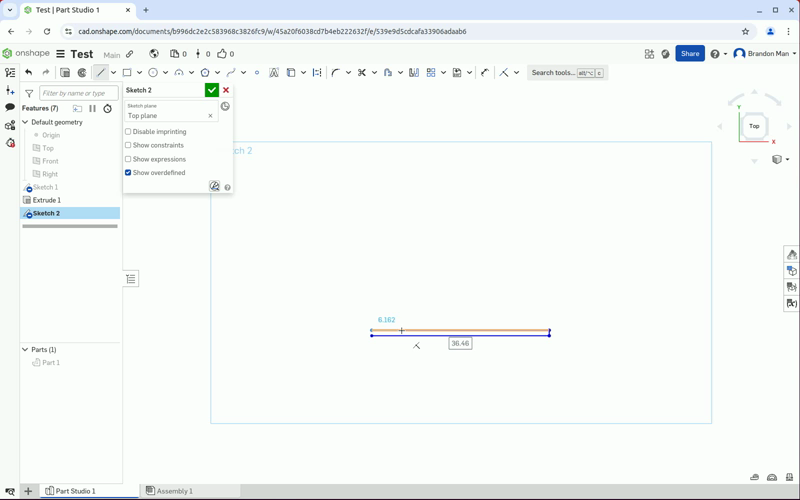
mouse_move(371, 335)
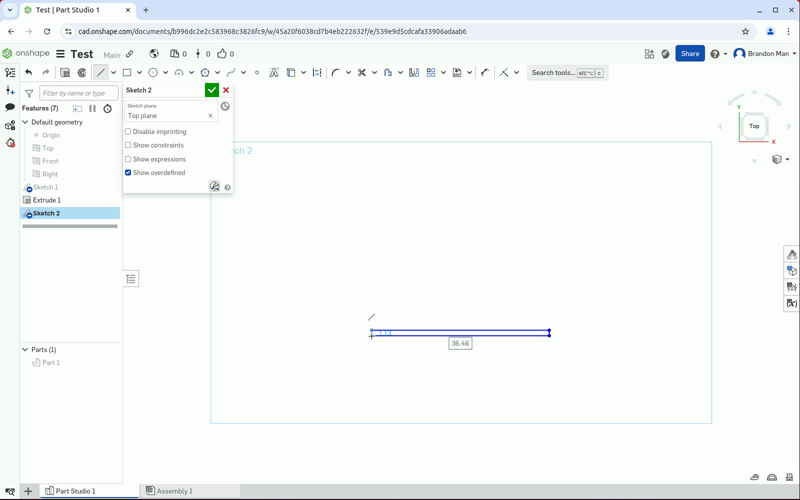
scroll(6)
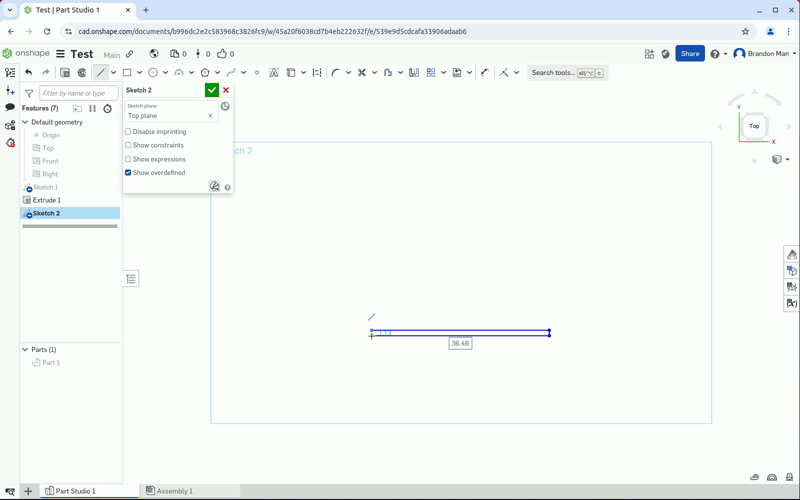
scroll(6)
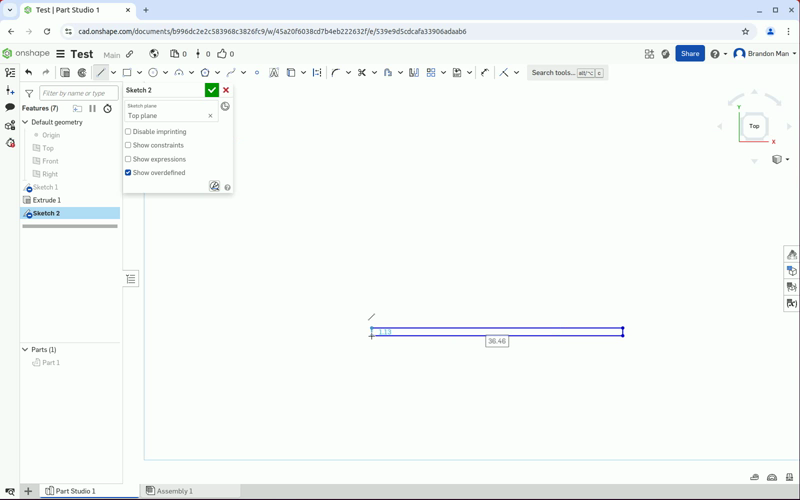
scroll(6)
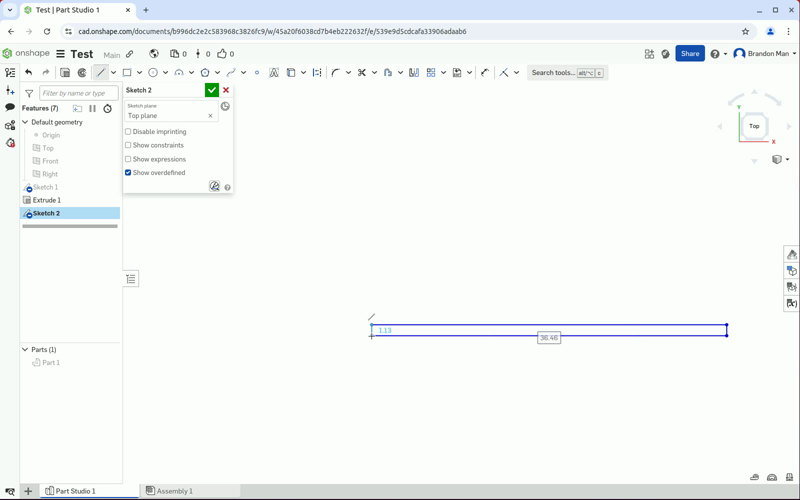
scroll(6)
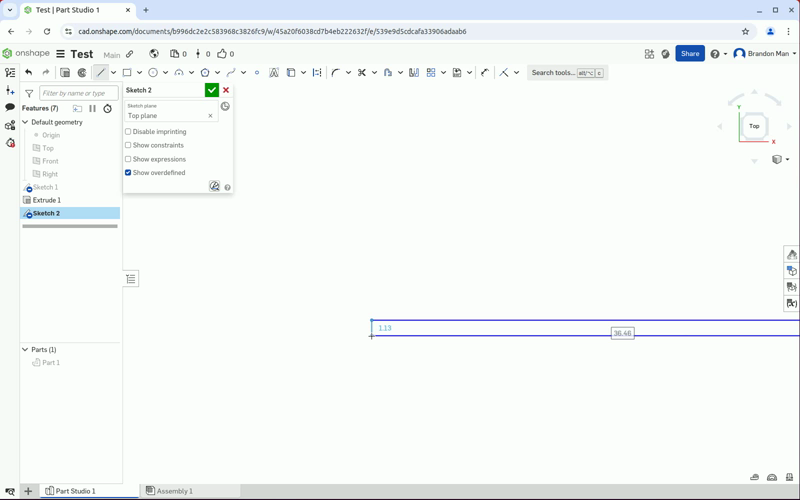
scroll(6)
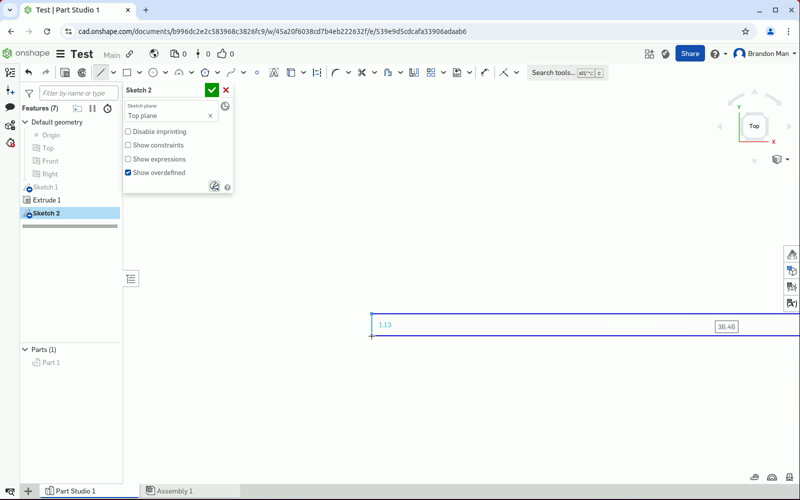
scroll(6)
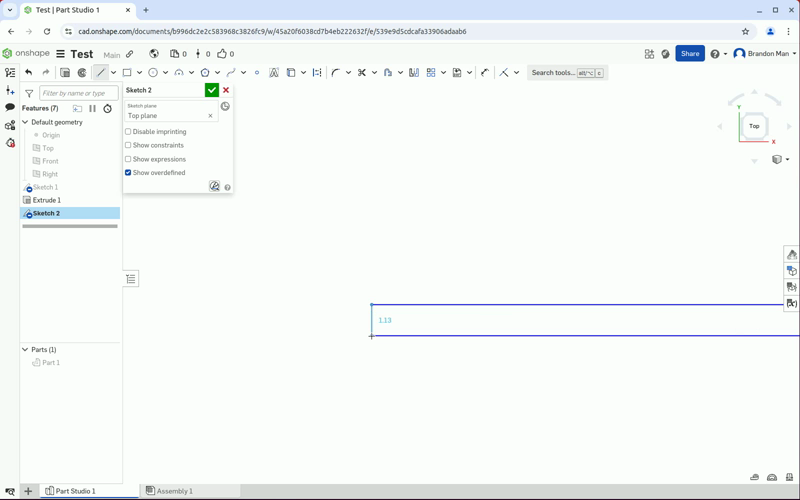
scroll(6)
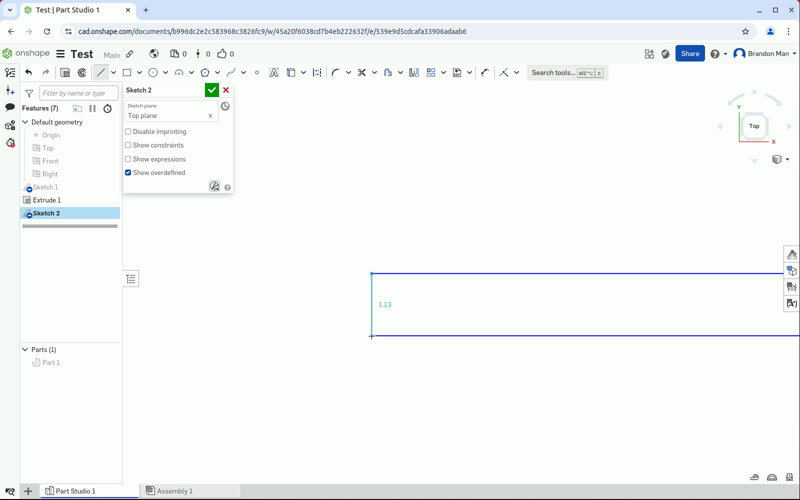
key_up(shift)
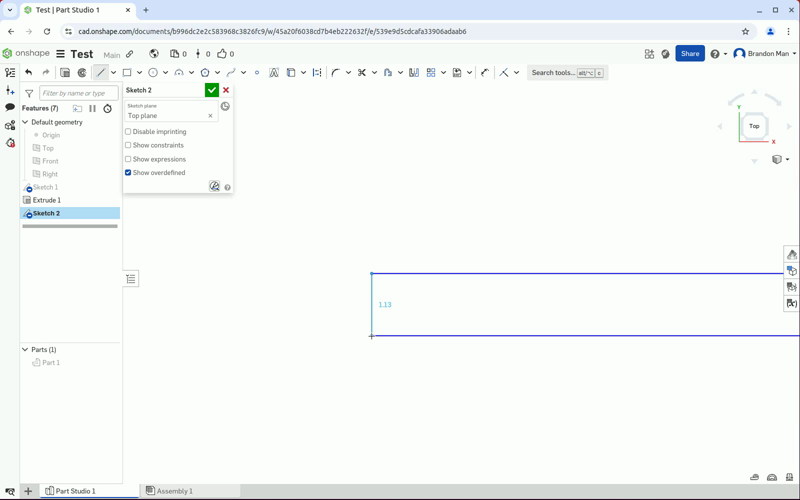
click(371, 335)
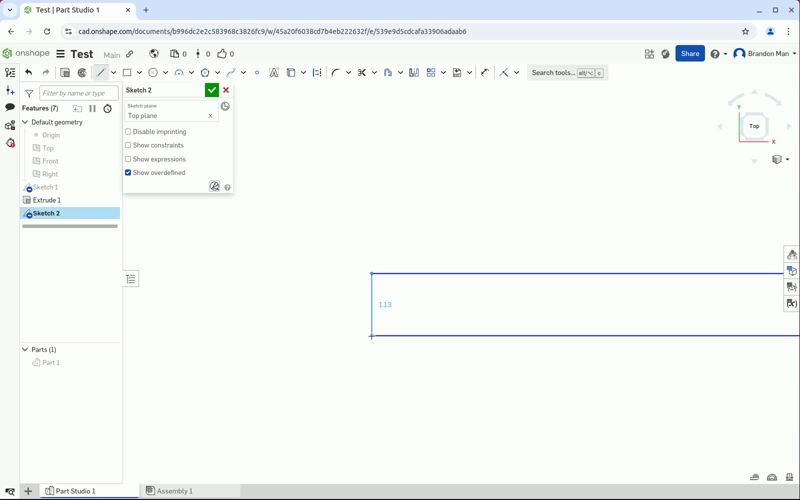
scroll(-6)
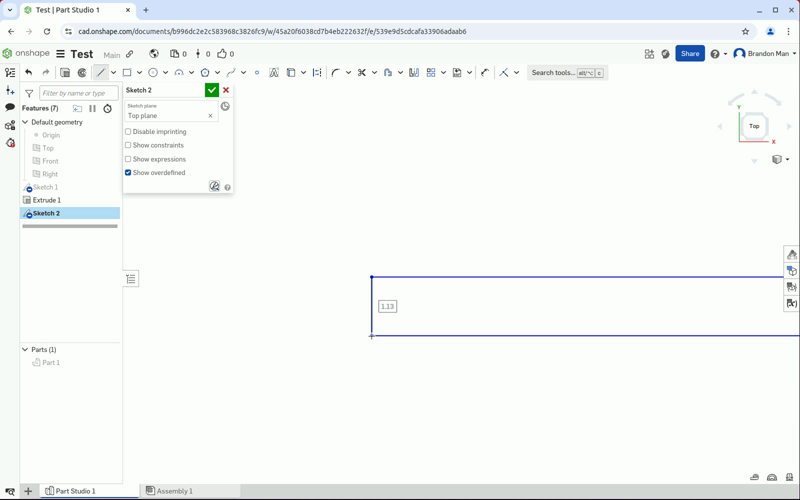
scroll(-6)
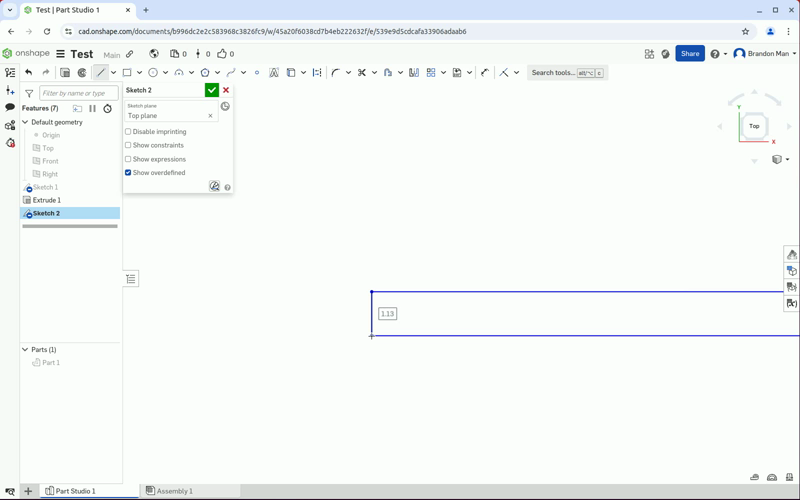
scroll(-6)
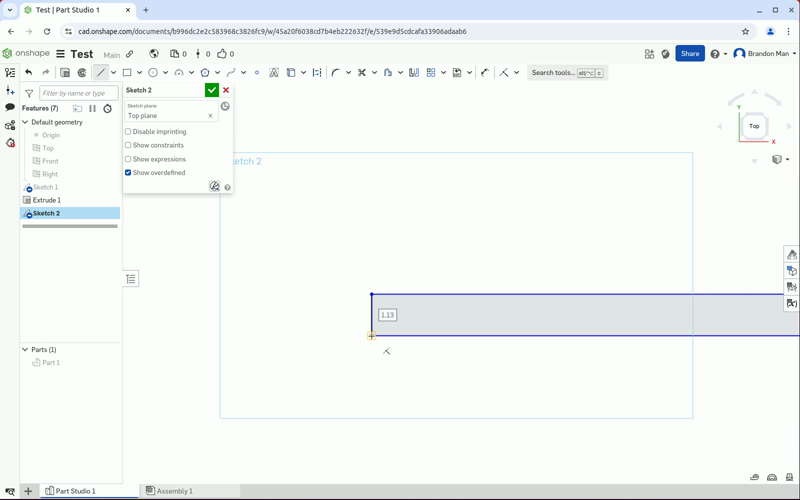
scroll(-6)
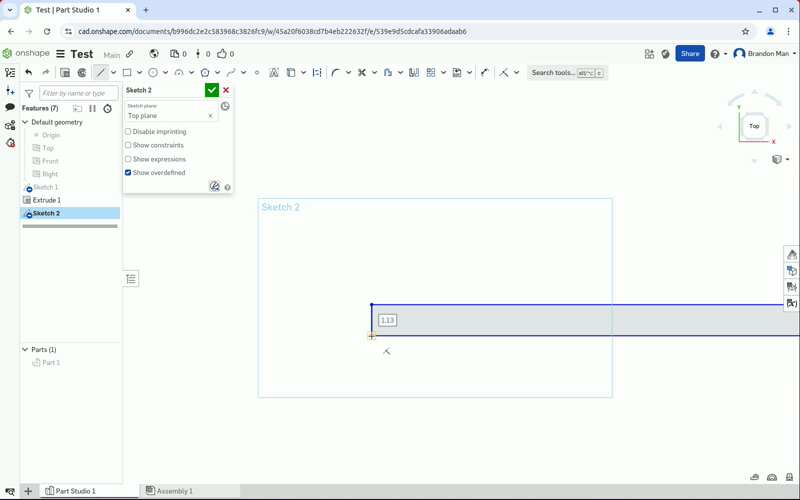
scroll(-6)
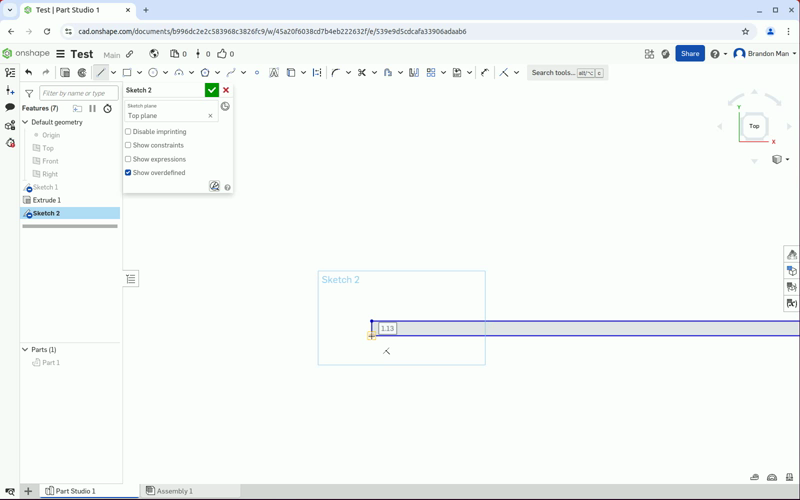
scroll(-6)
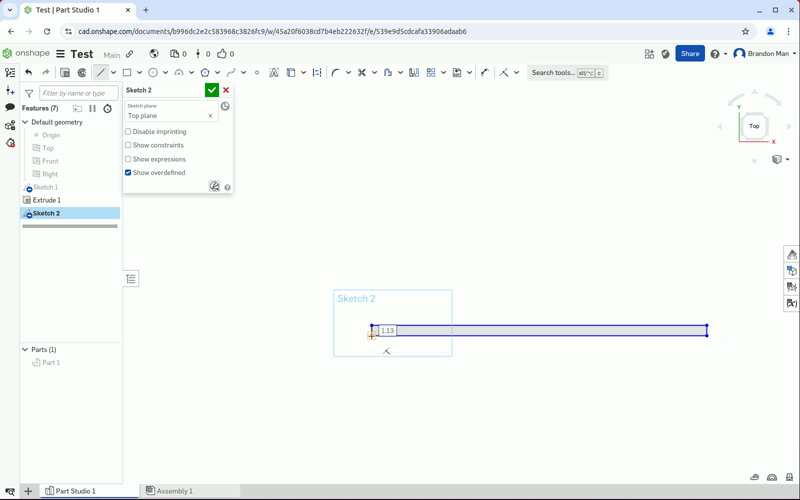
scroll(-6)
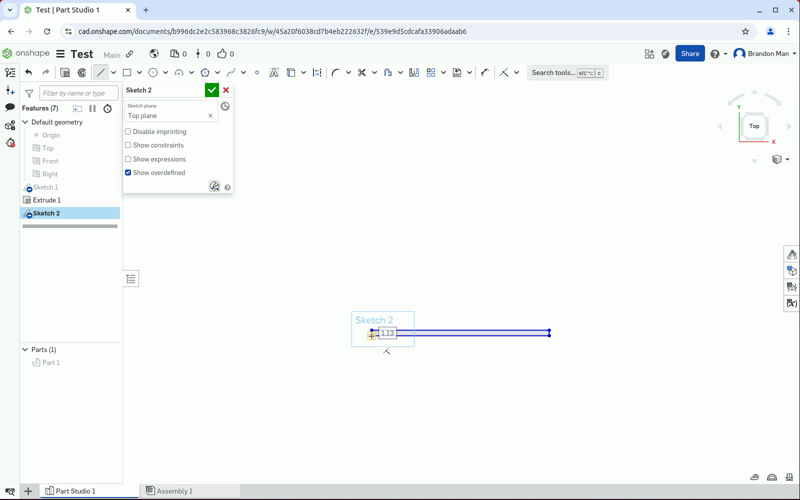
key(esc)
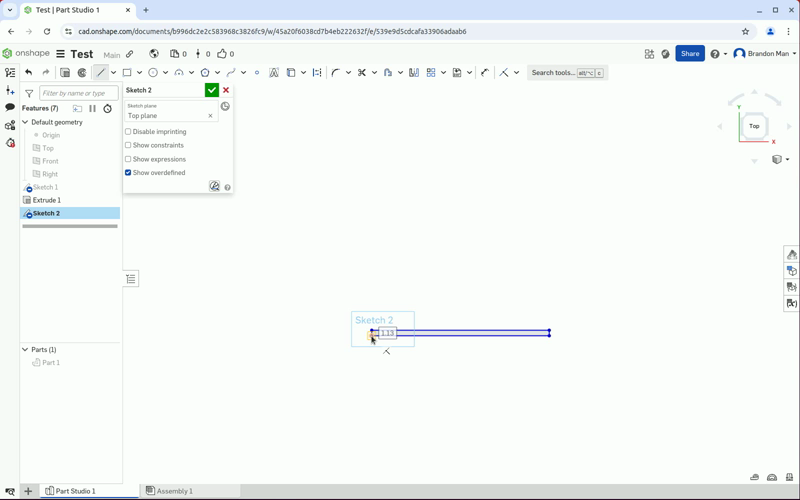
mouse_move(387, 331)
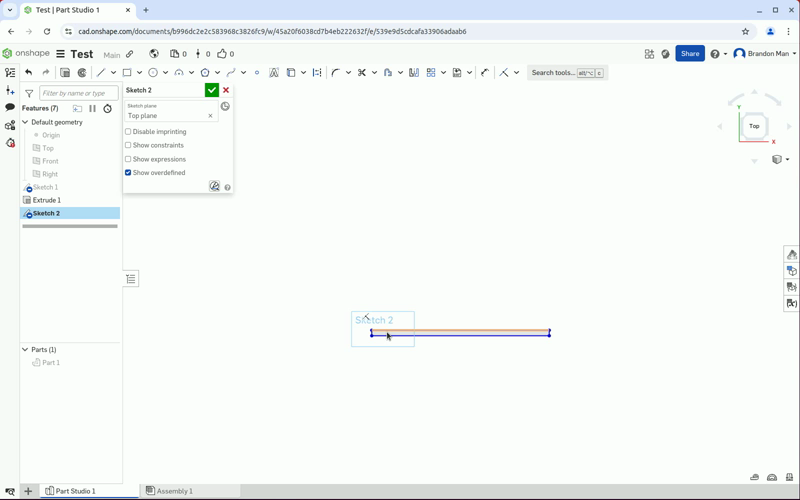
scroll(6)
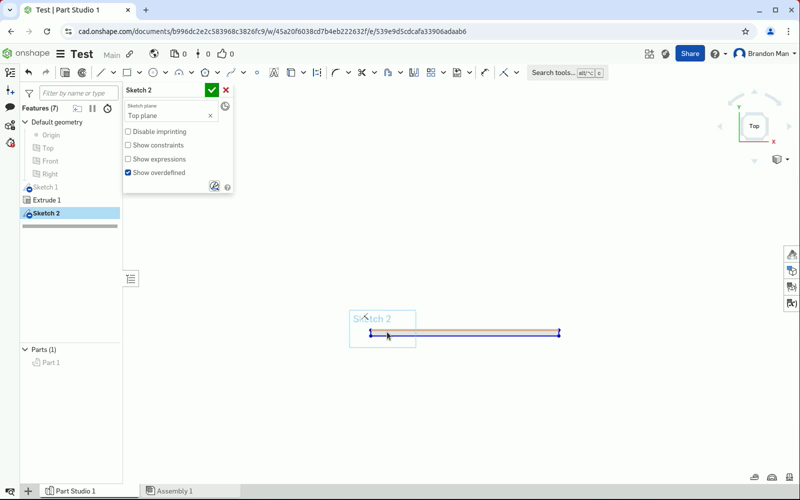
scroll(6)
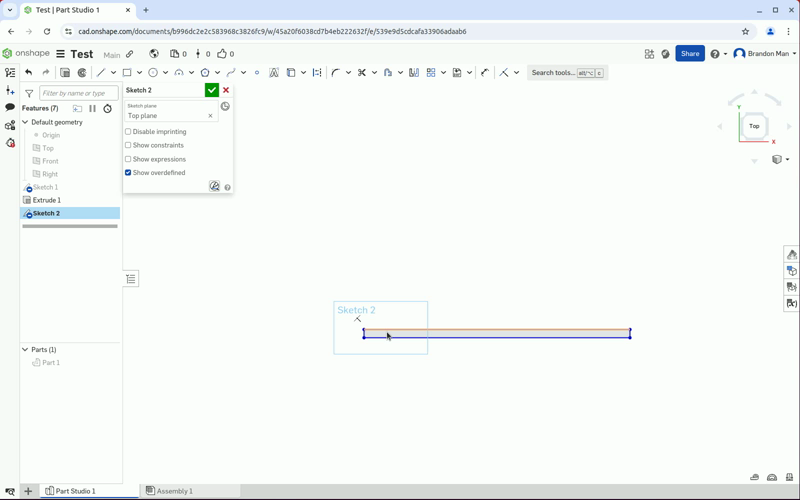
scroll(6)
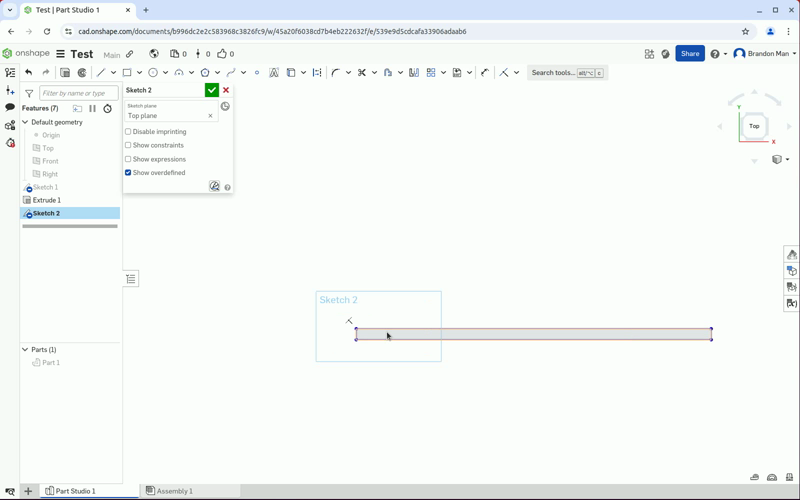
scroll(6)
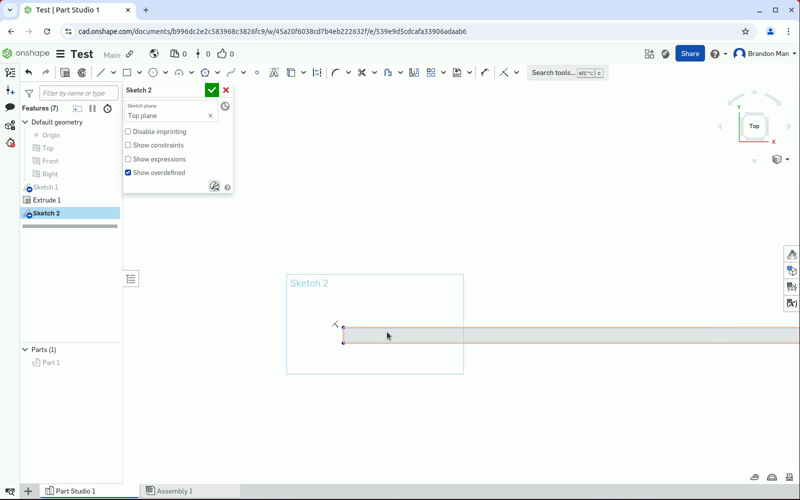
scroll(6)
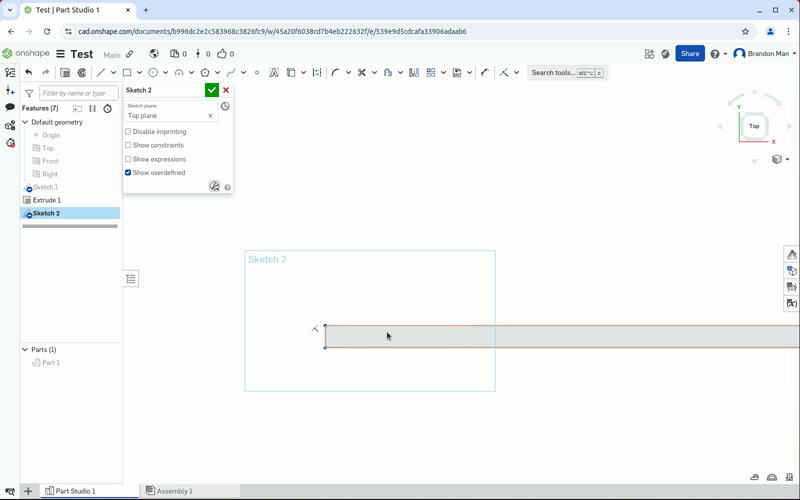
scroll(6)
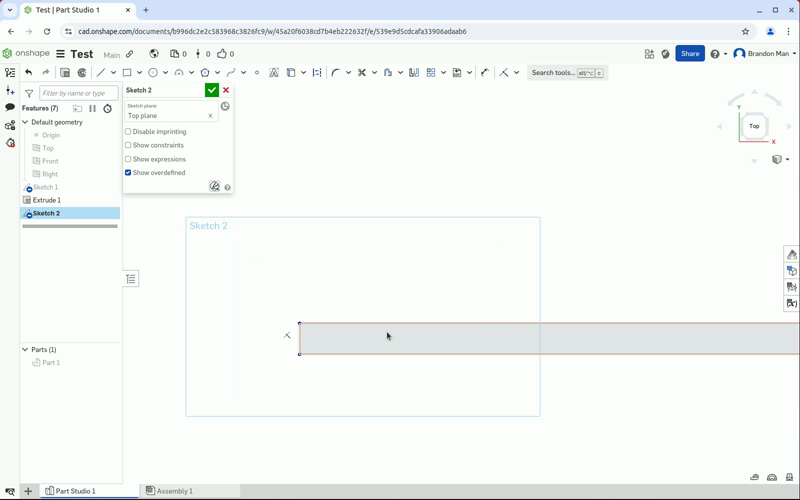
scroll(6)
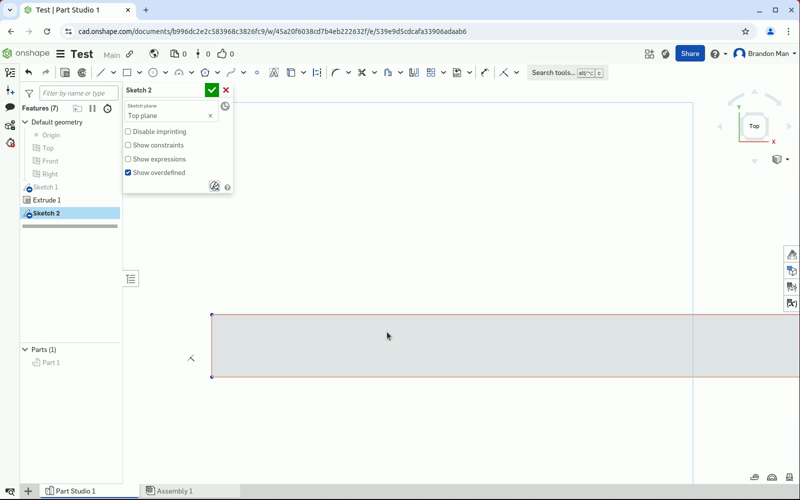
click(387, 331)
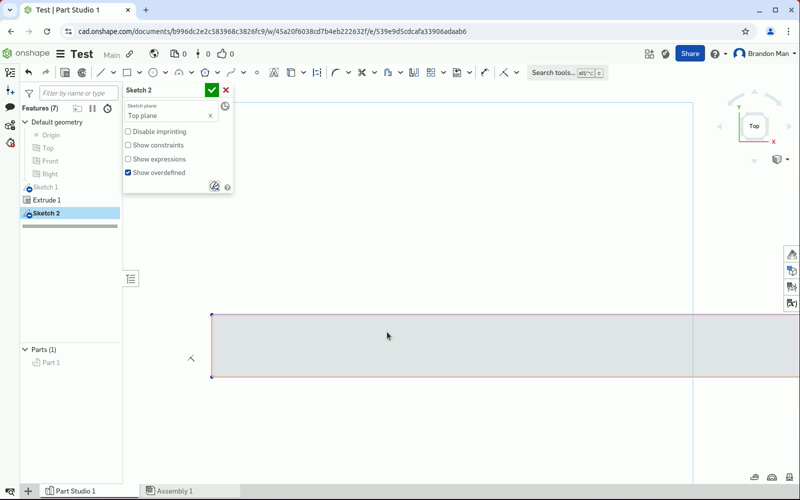
scroll(-6)
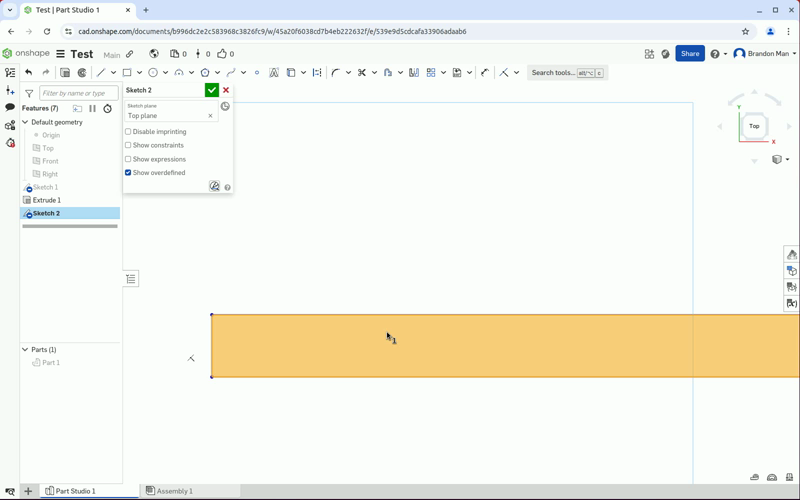
scroll(-6)
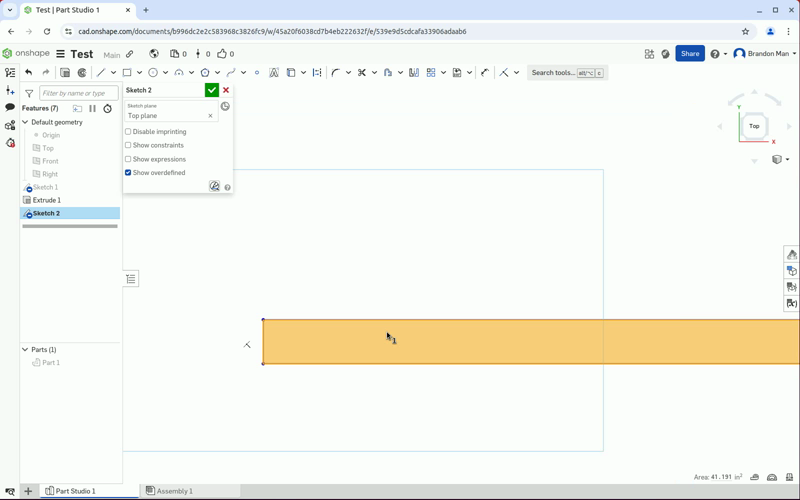
scroll(-6)
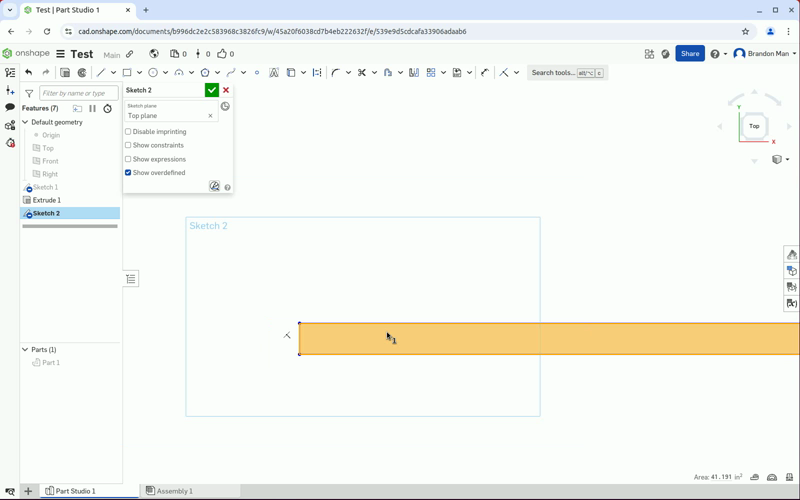
scroll(-6)
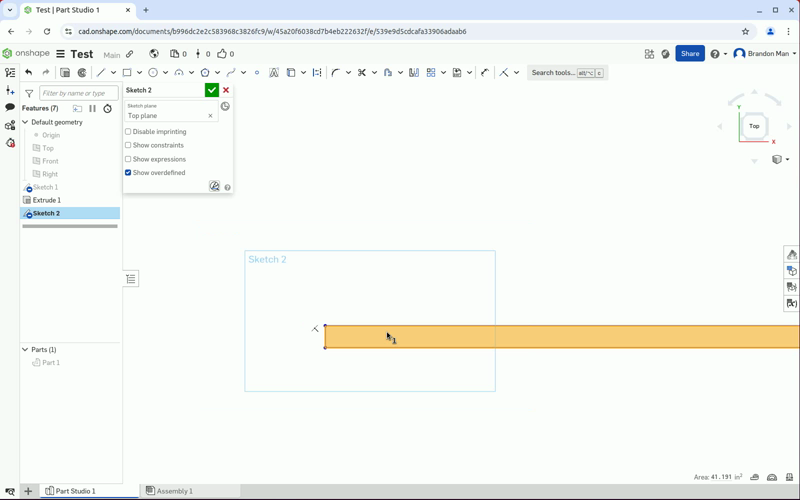
scroll(-6)
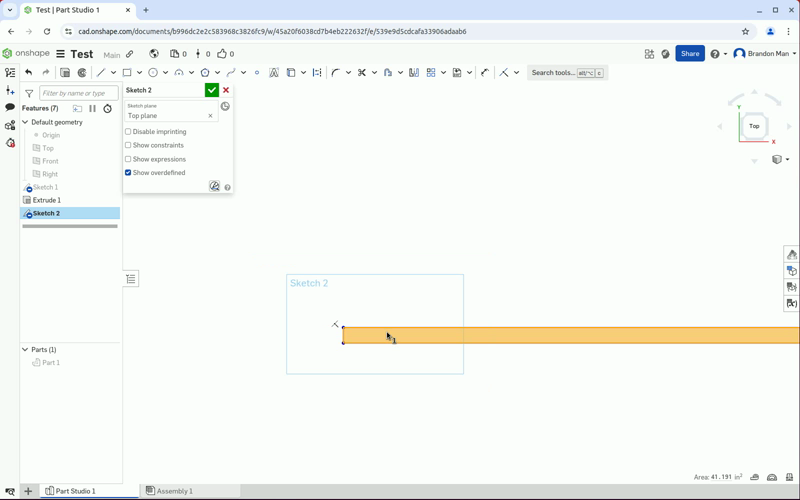
scroll(-6)
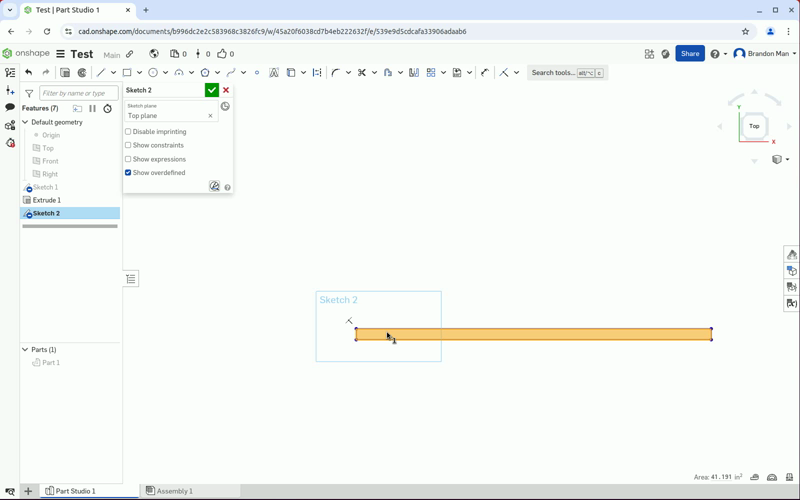
scroll(-6)
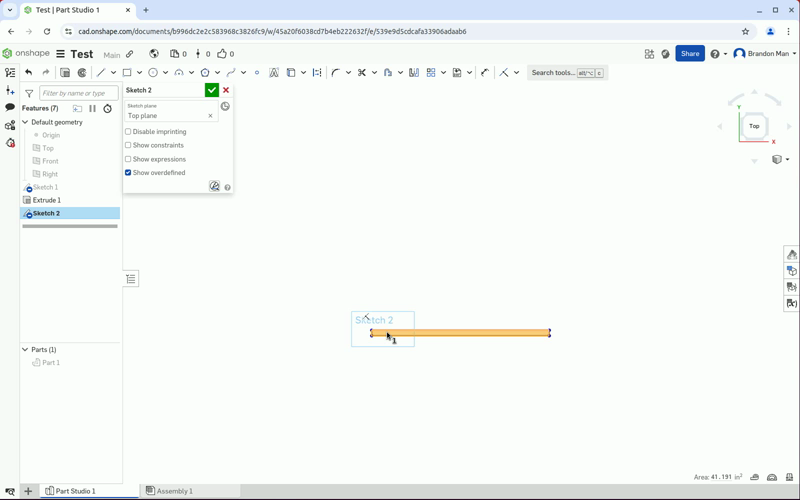
mouse_move(73, 352)
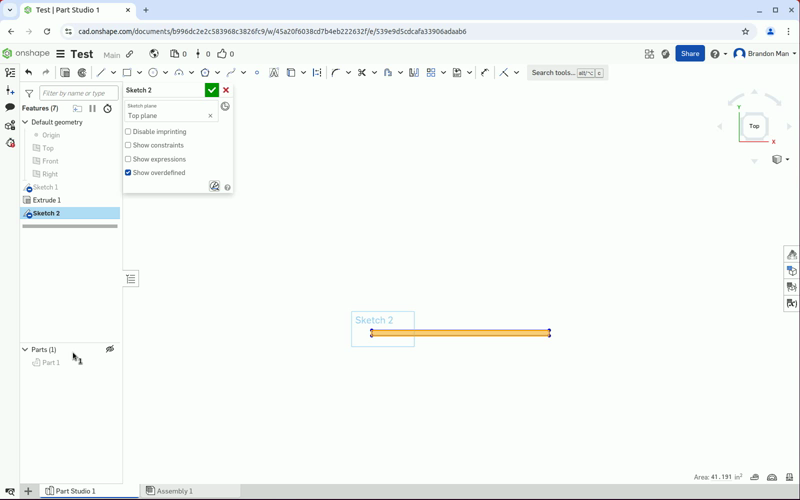
key(shift+y)
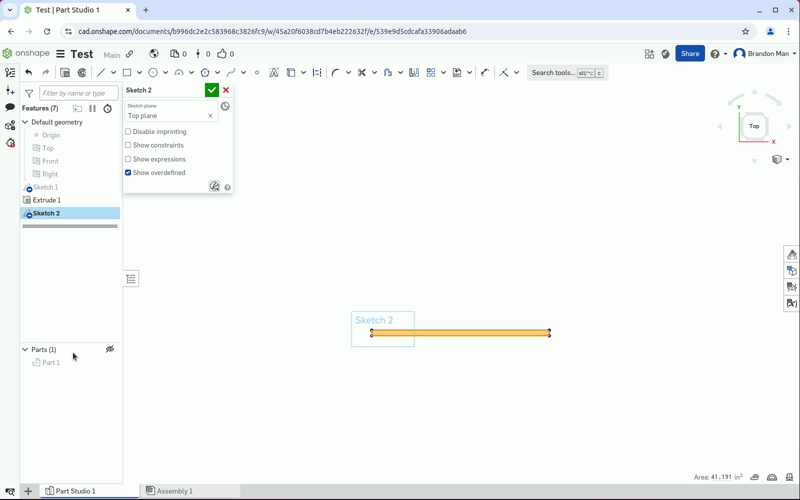
key(shift+e)
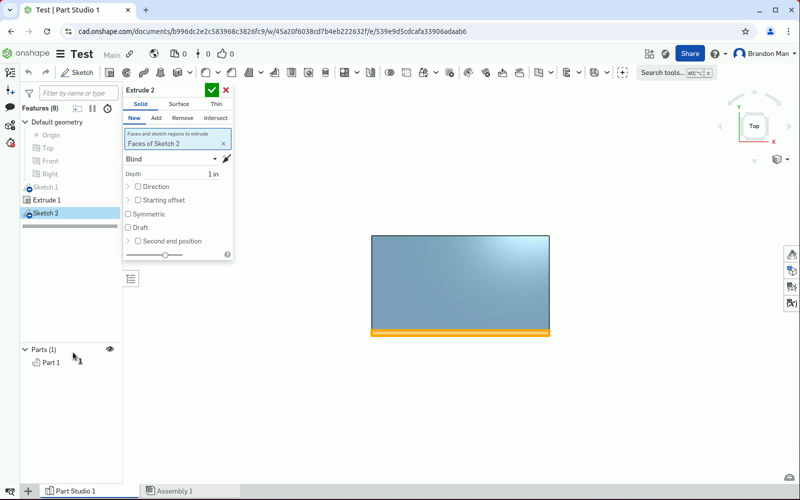
mouse_move(143, 106)
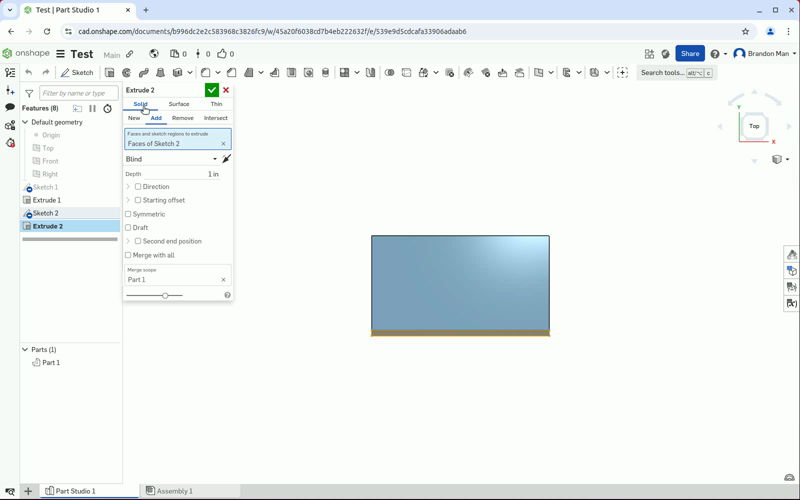
click(143, 106)
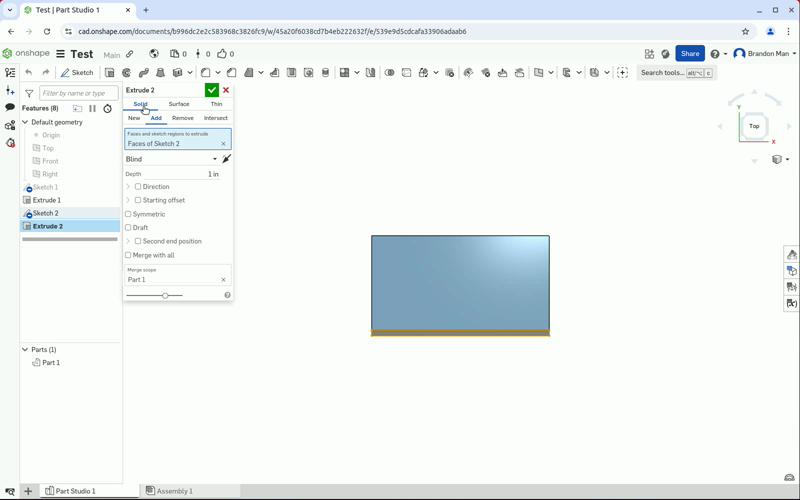
mouse_move(137, 120)
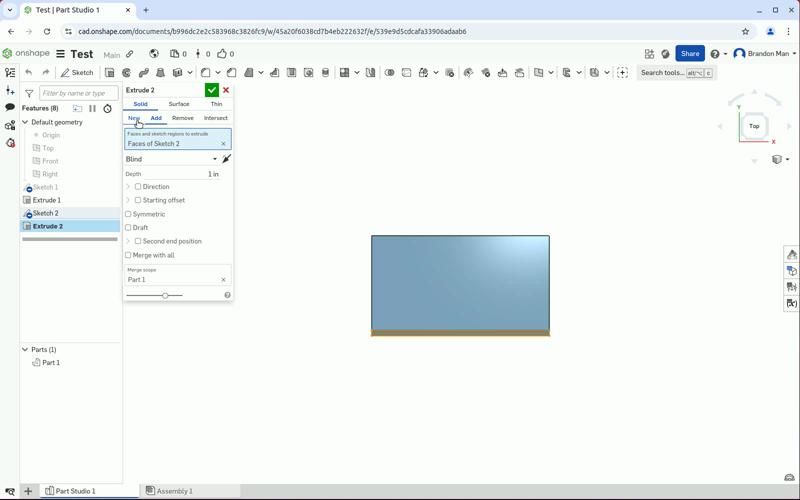
click(137, 120)
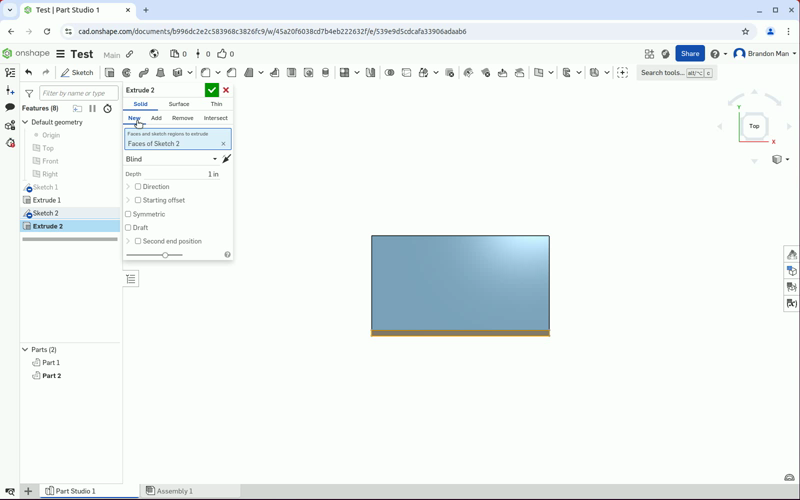
key(tab, 4)
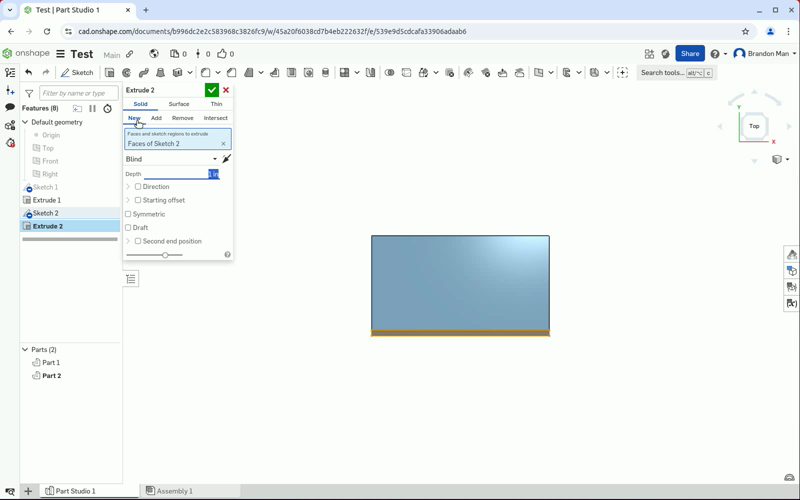
text(14.443)
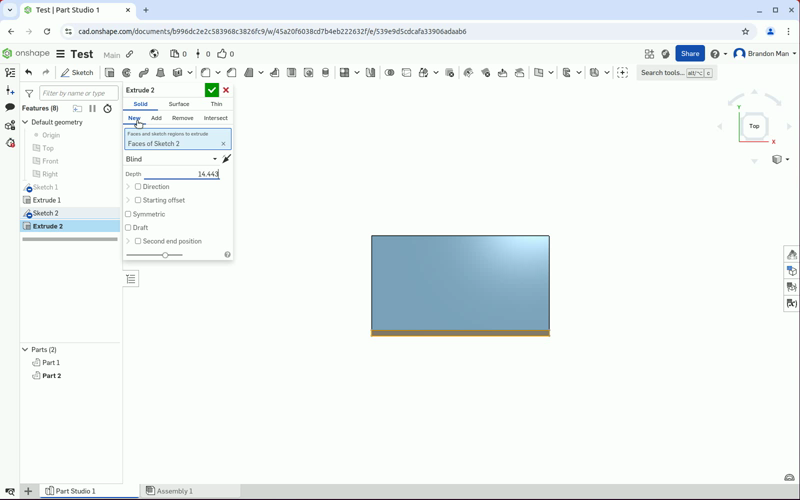
key(enter)
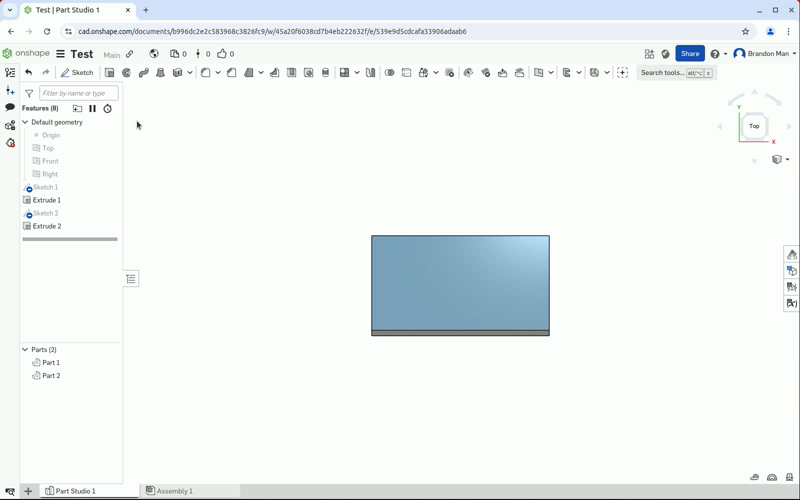
key(shift+h)
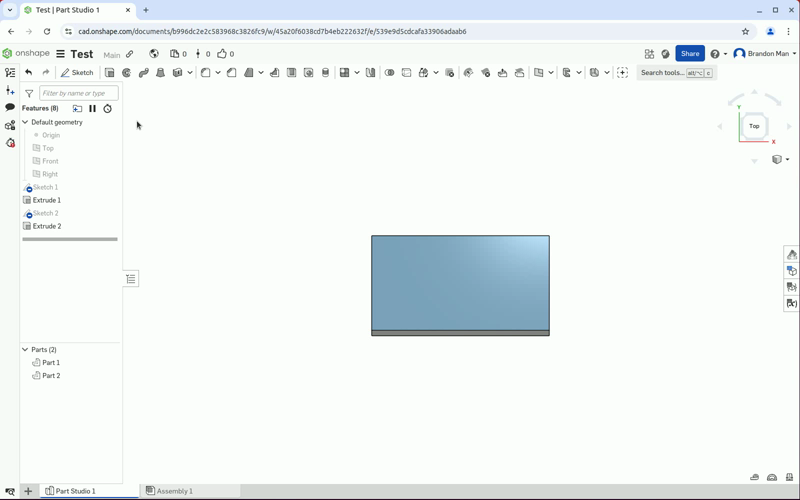
key(shift+h)
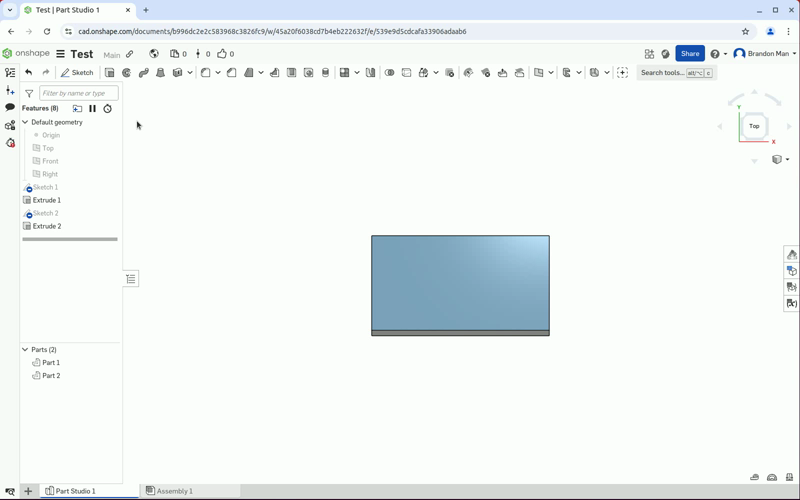
mouse_move(73, 189)
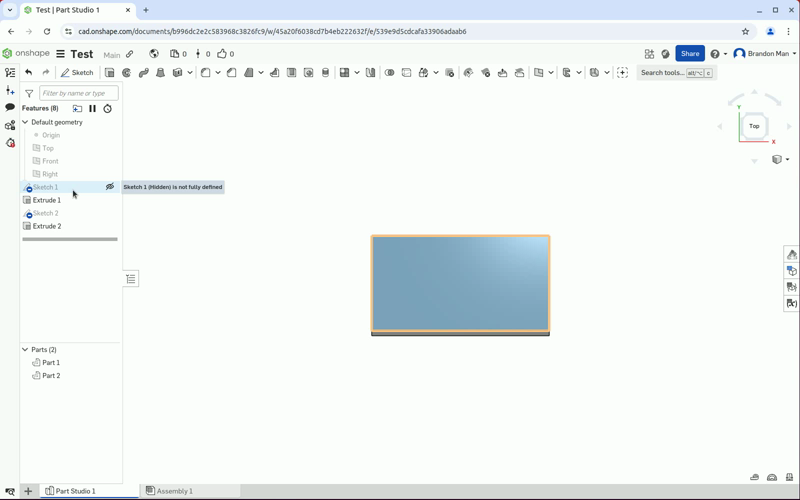
click(73, 189)
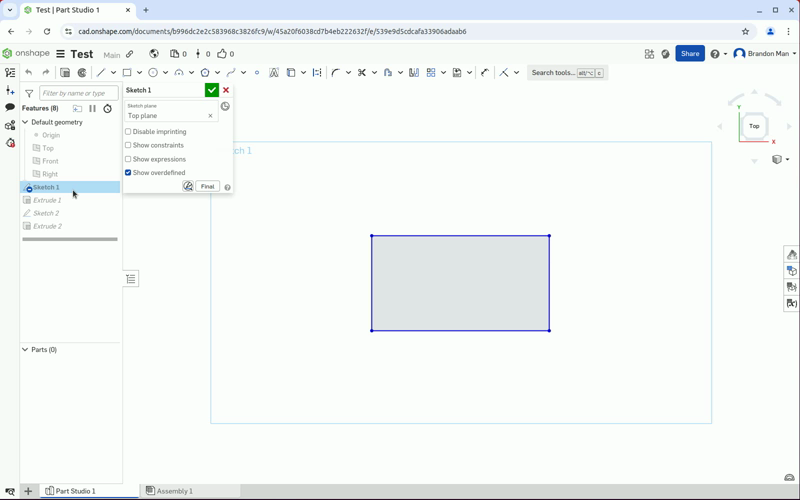
mouse_move(229, 92)
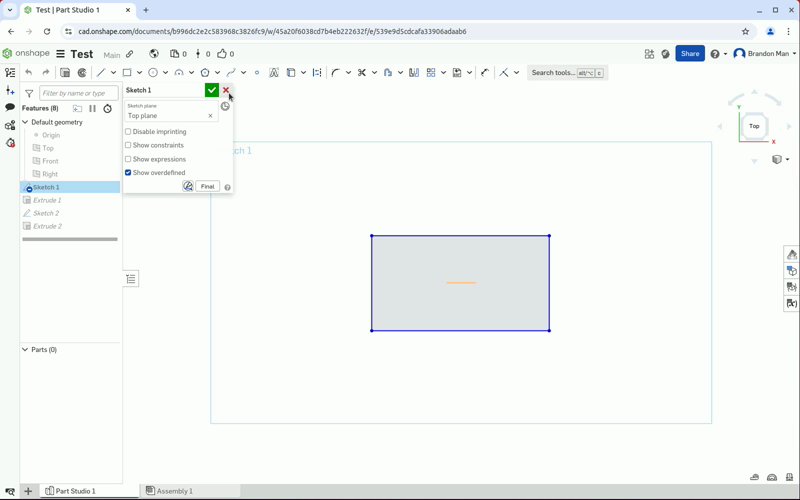
click(229, 92)
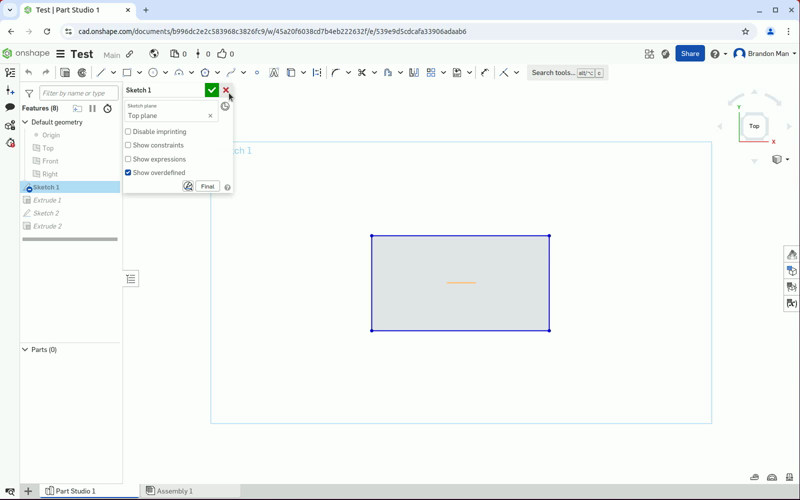
key(shift+s)
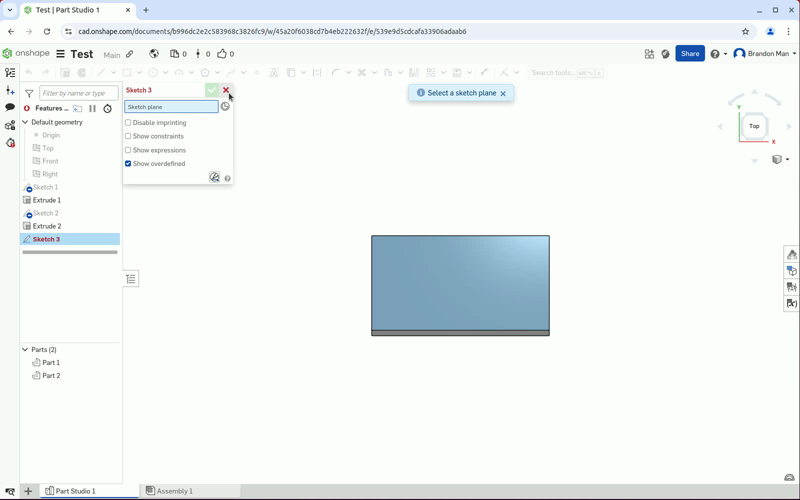
mouse_move(73, 150)
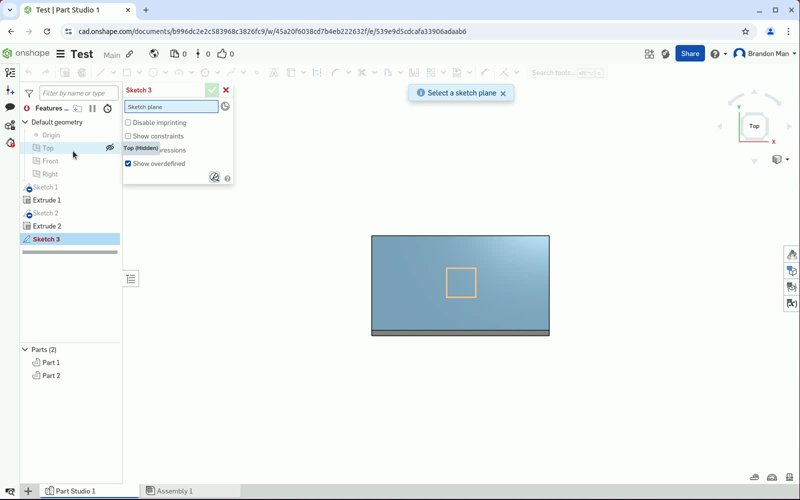
click(73, 150)
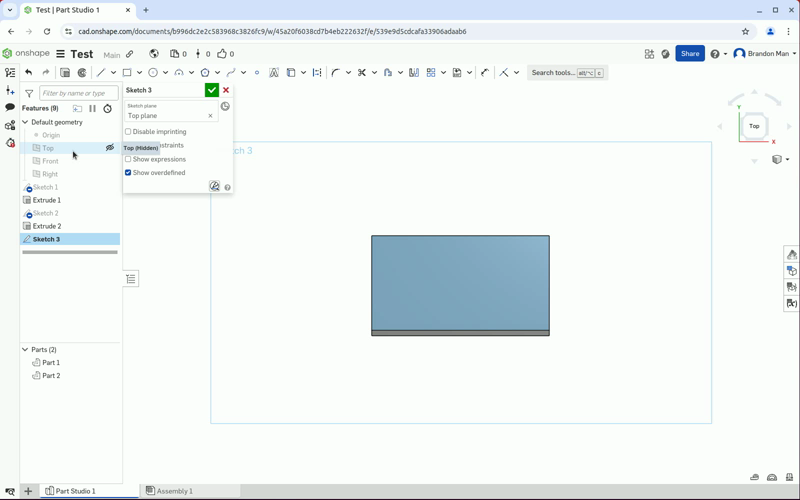
mouse_move(73, 352)
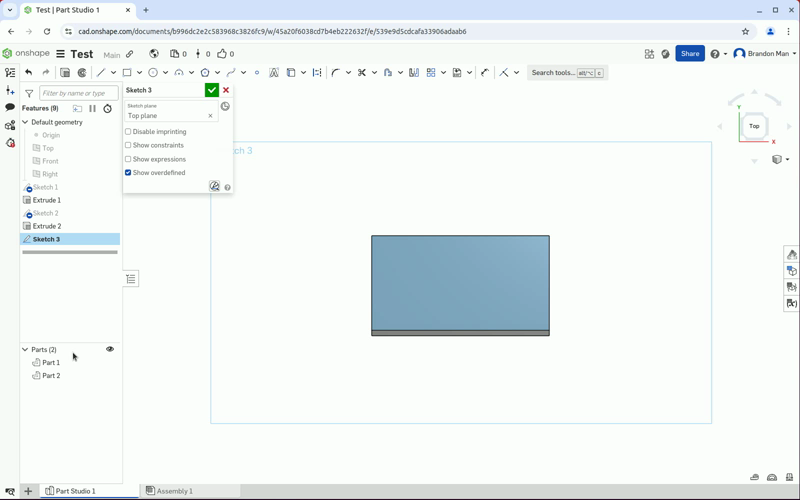
key(y)
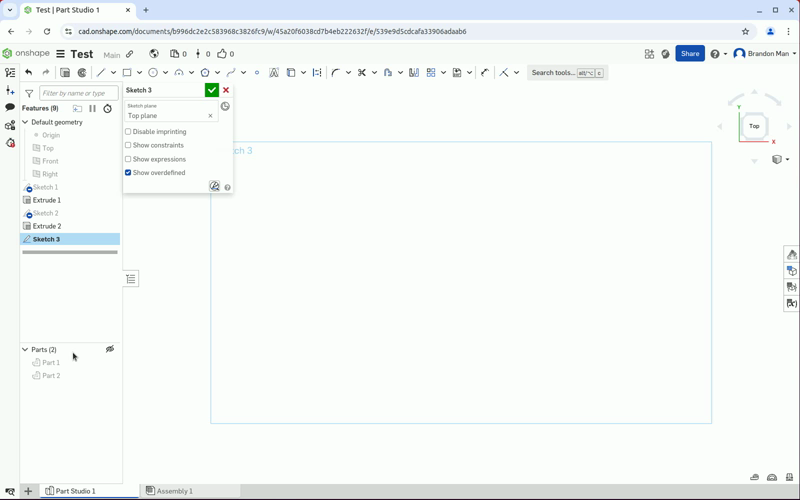
key(l)
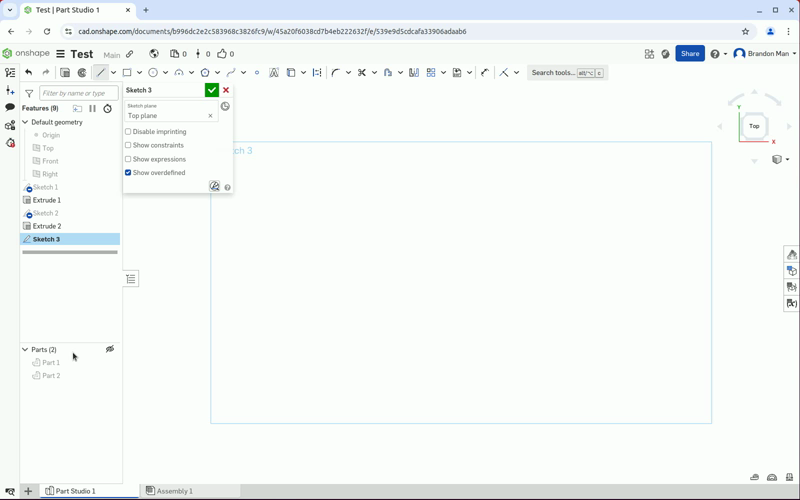
key_down(shift)
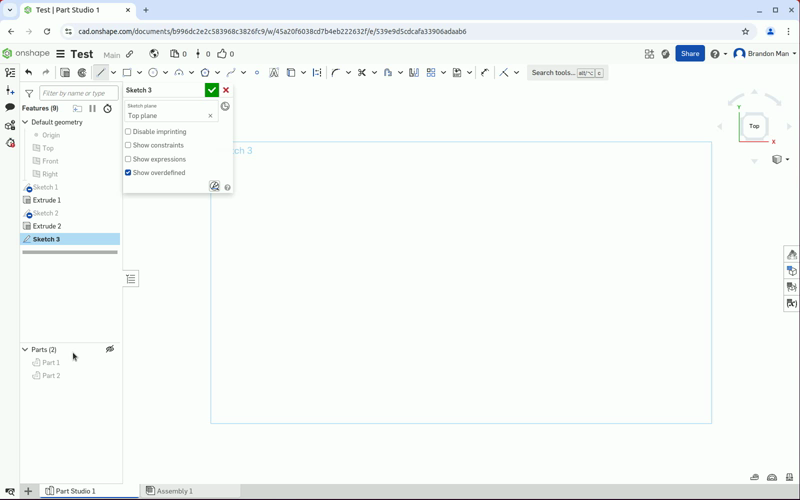
mouse_move(371, 234)
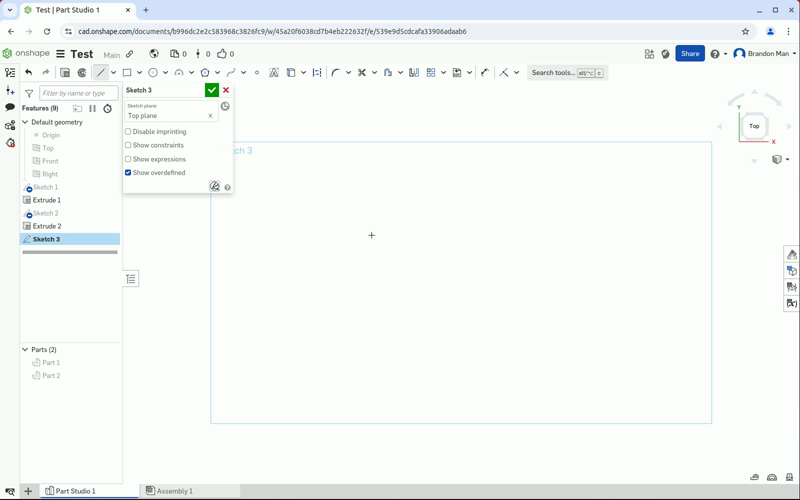
click(371, 234)
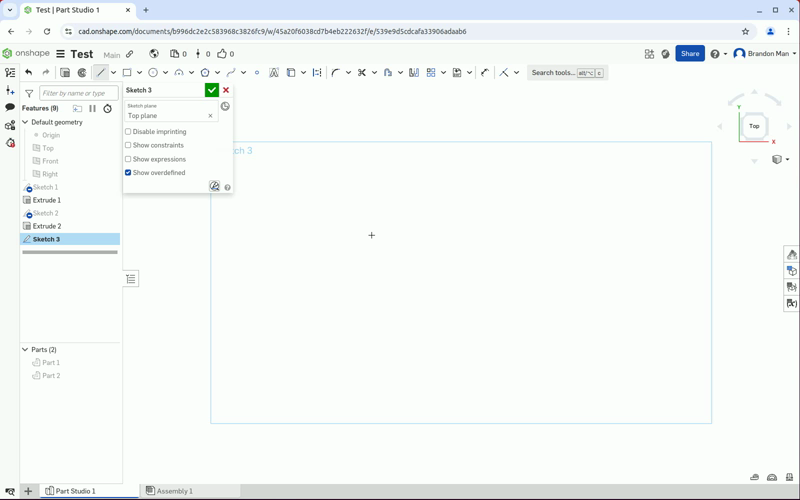
key_up(shift)
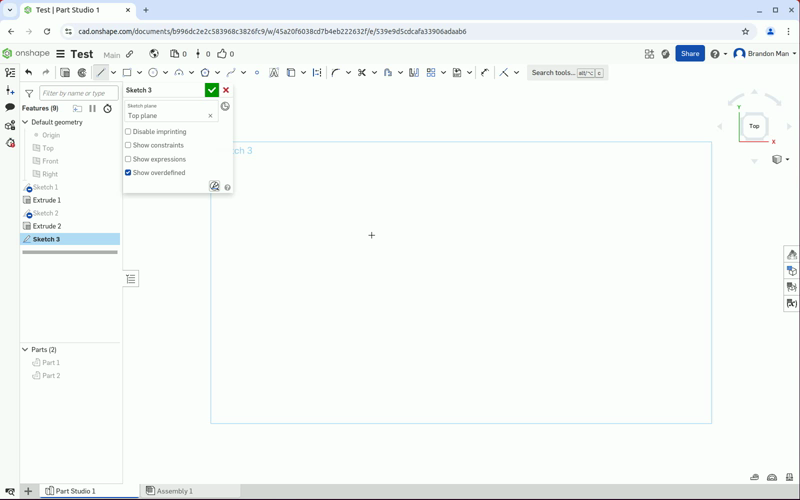
key_down(shift)
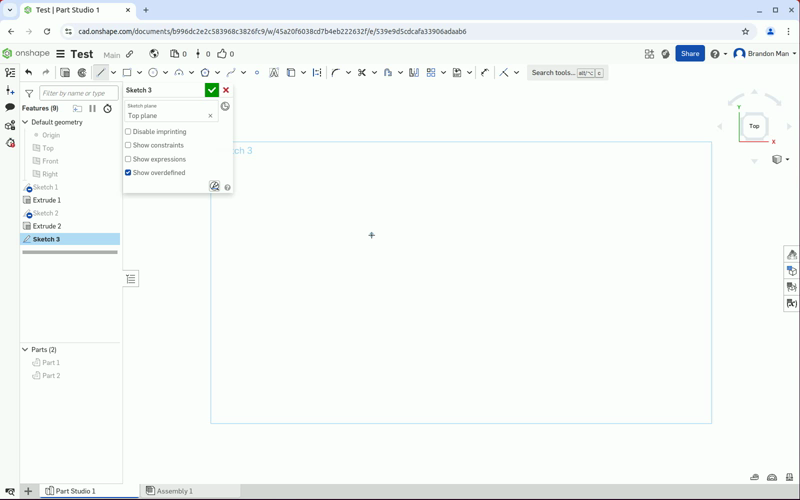
mouse_move(549, 234)
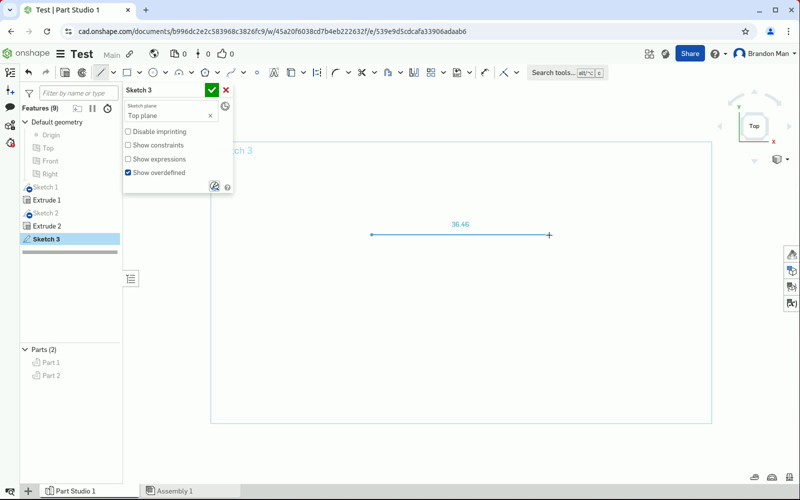
click(549, 234)
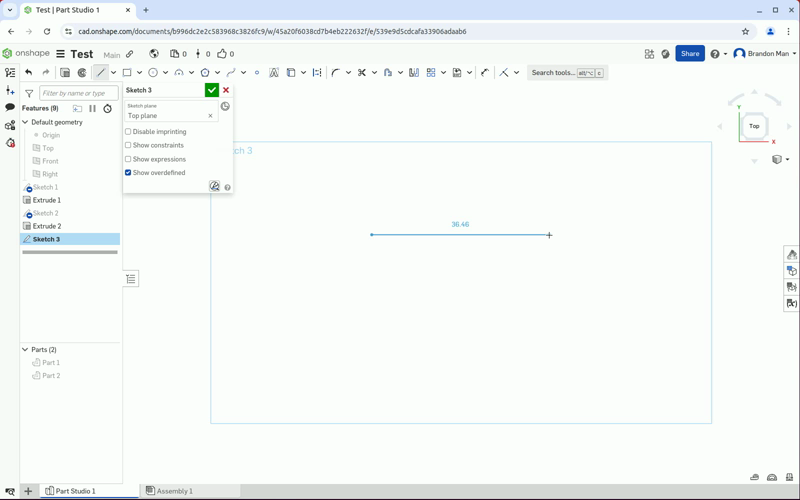
key_up(shift)
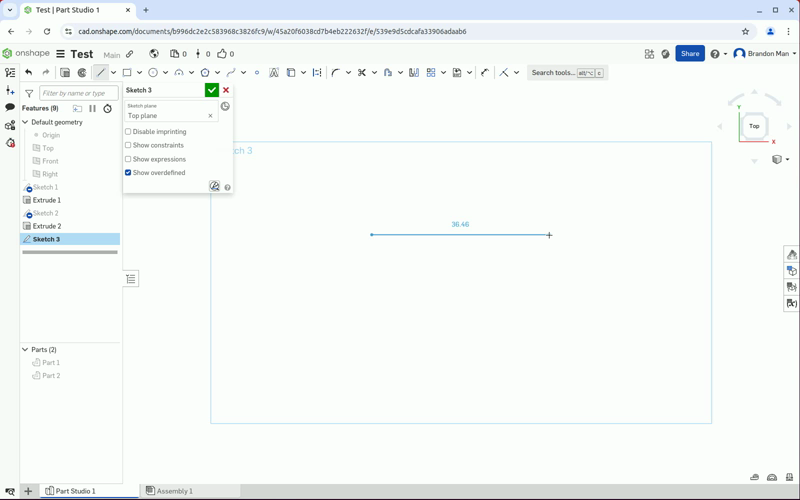
key_down(shift)
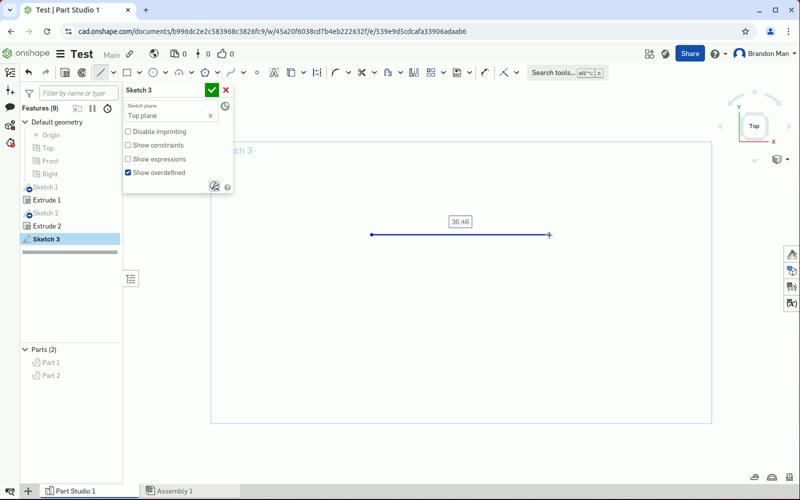
mouse_move(579, 234)
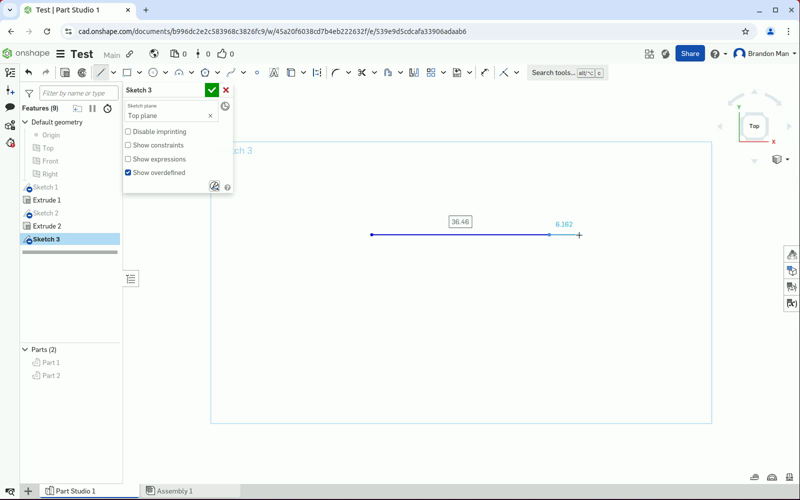
mouse_move(549, 229)
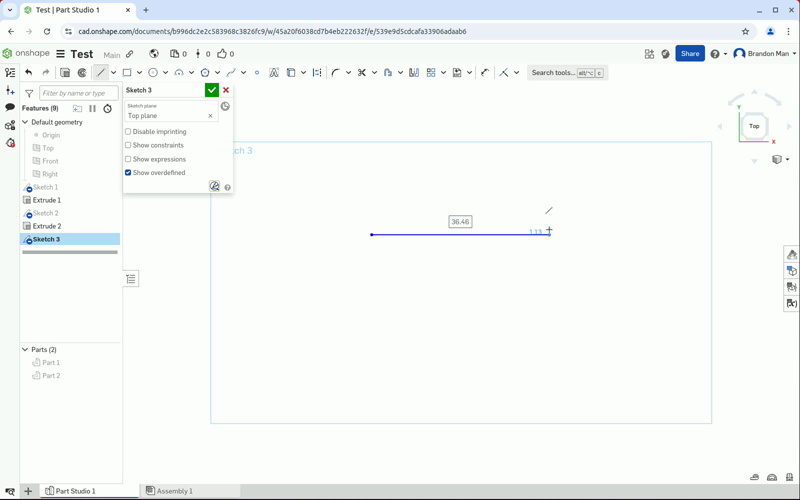
scroll(6)
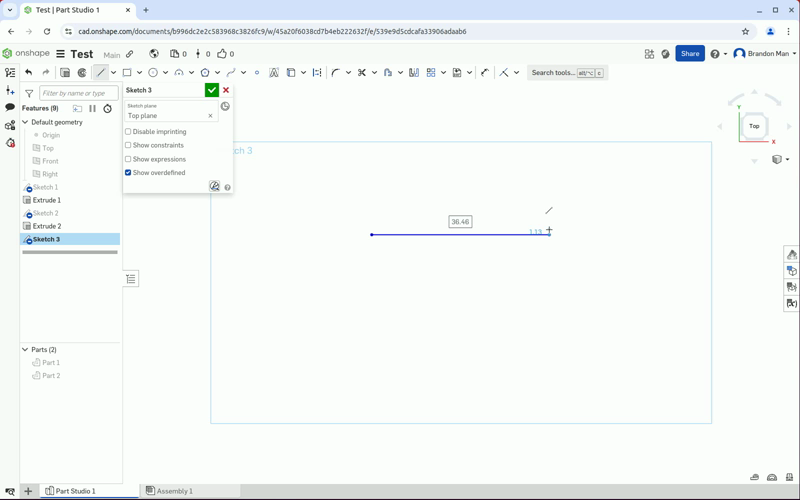
scroll(6)
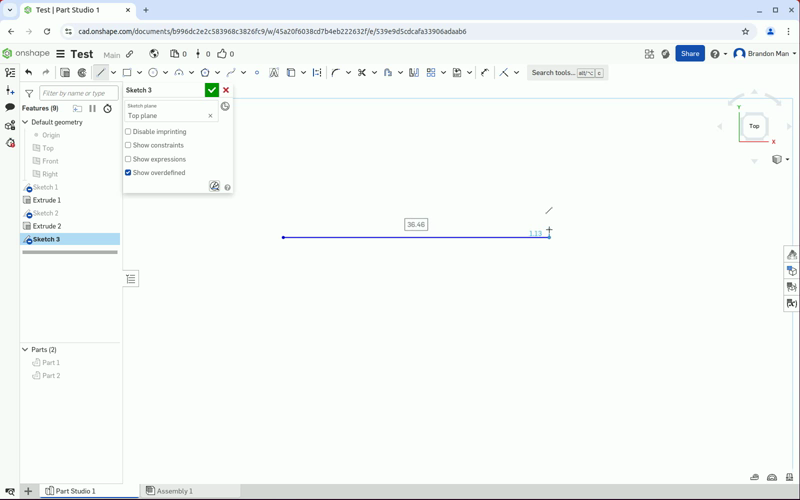
scroll(6)
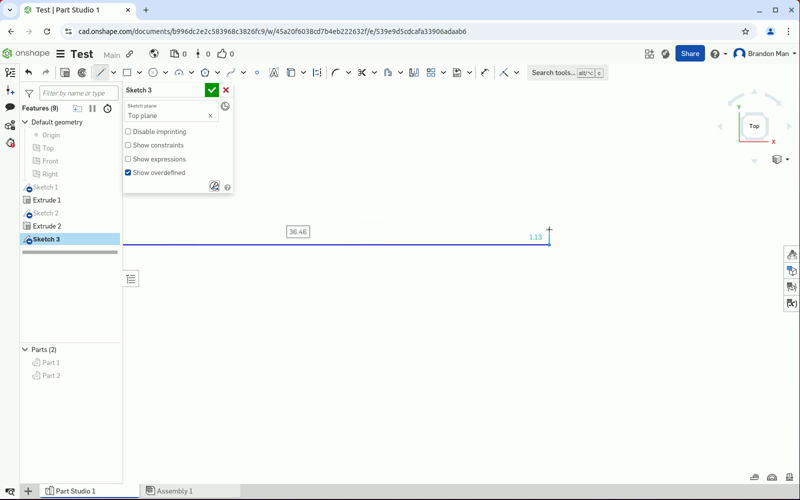
scroll(6)
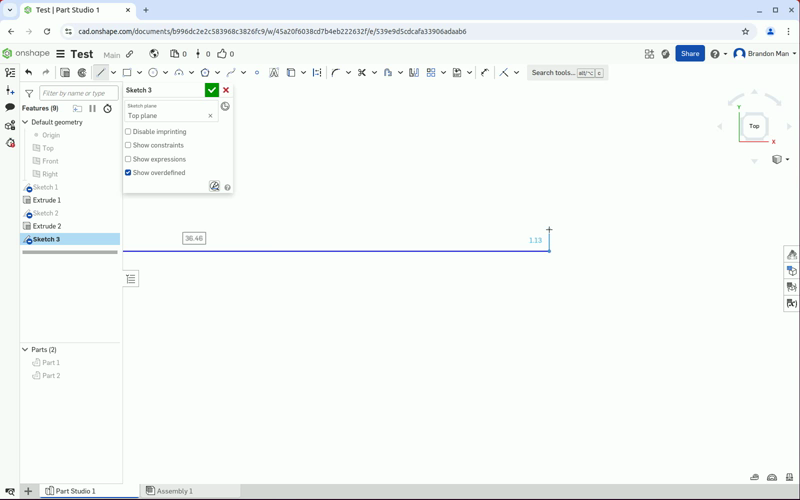
scroll(6)
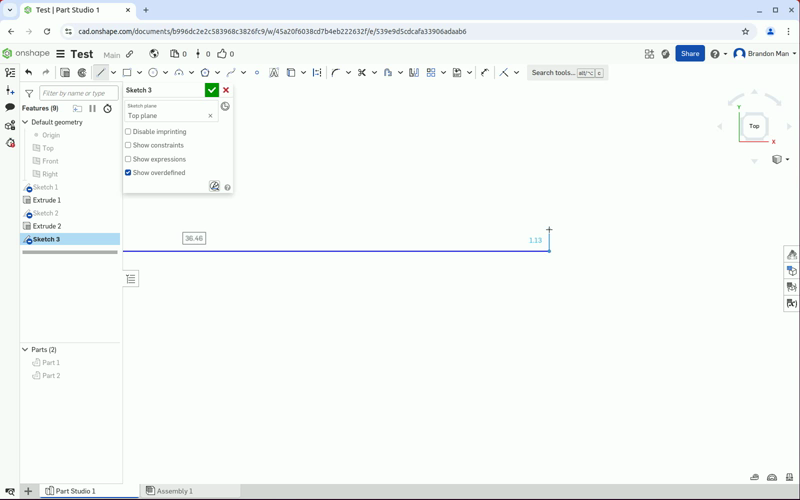
scroll(6)
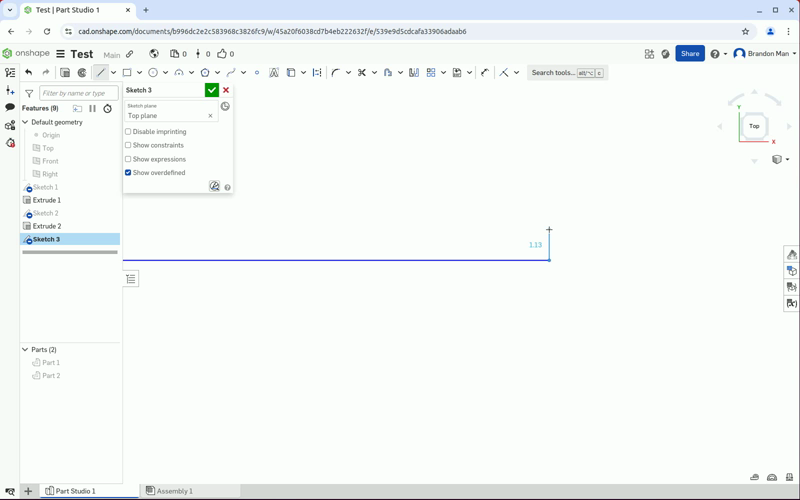
scroll(6)
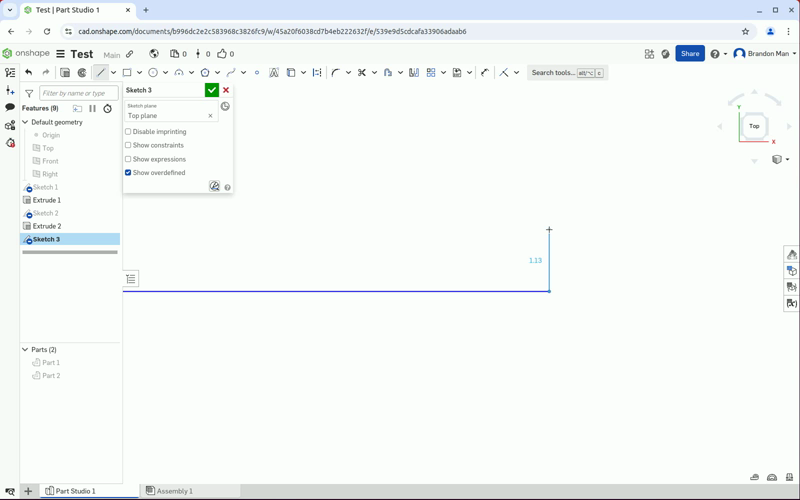
click(549, 229)
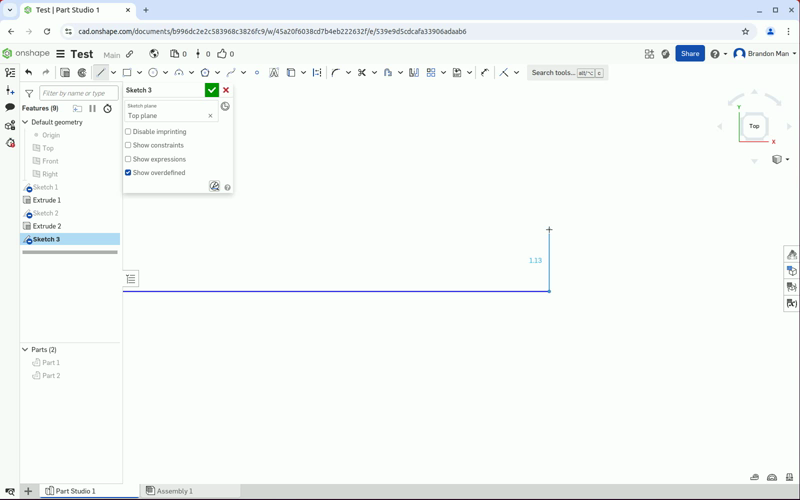
scroll(-6)
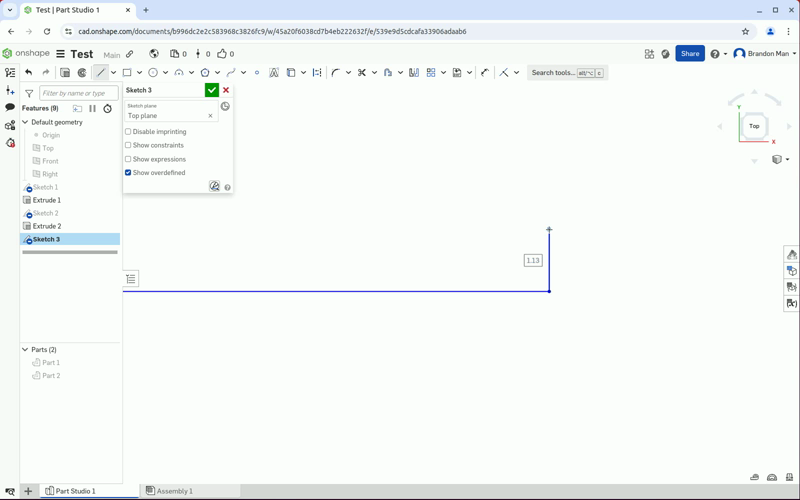
scroll(-6)
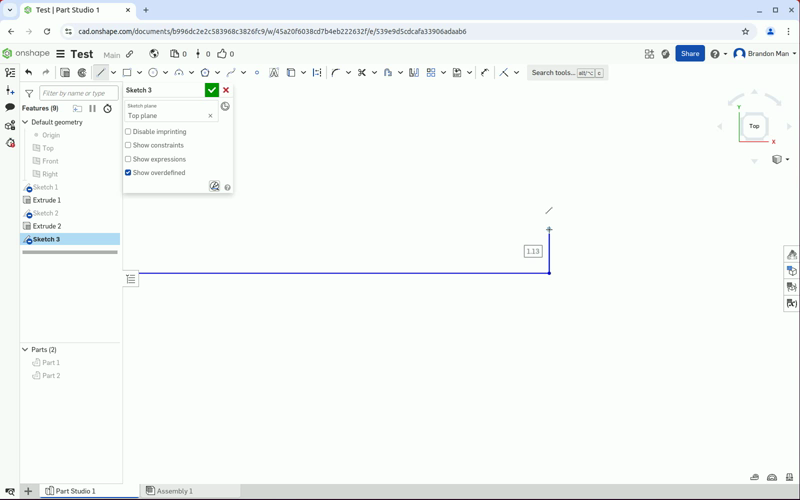
scroll(-6)
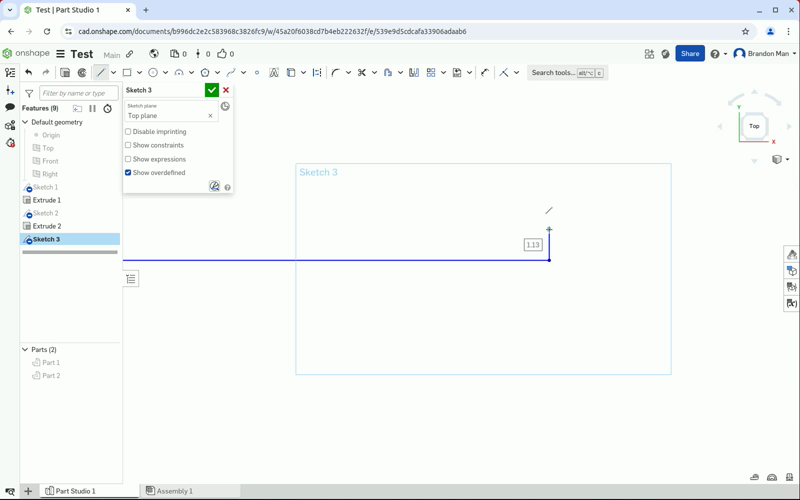
scroll(-6)
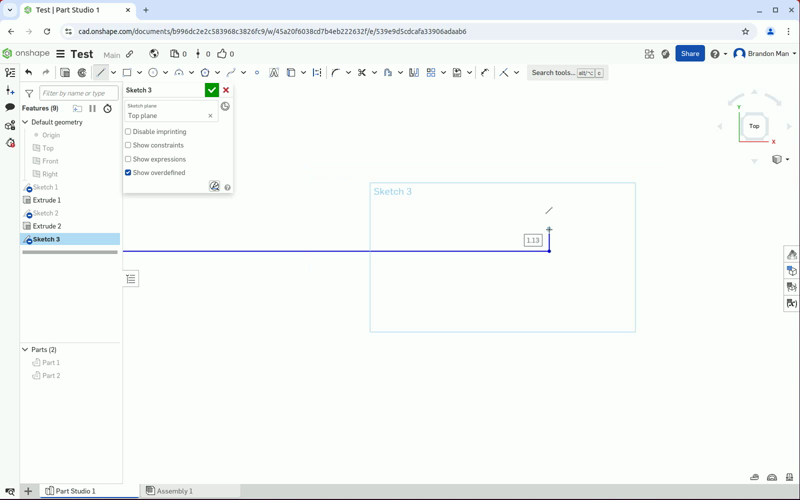
scroll(-6)
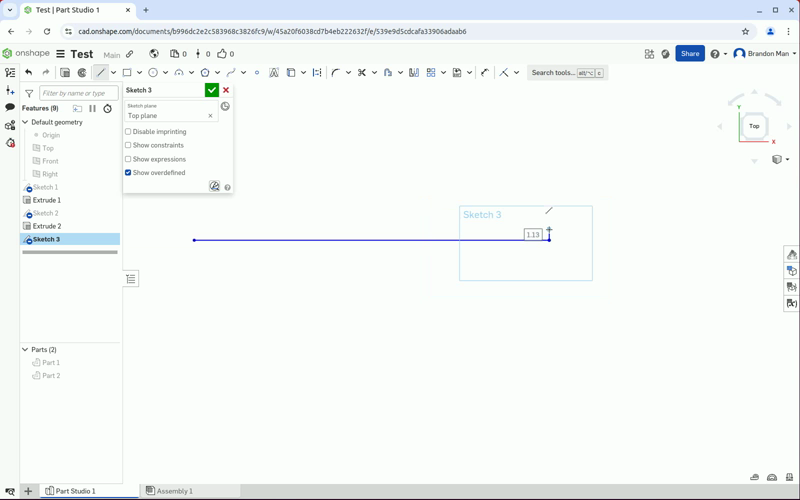
scroll(-6)
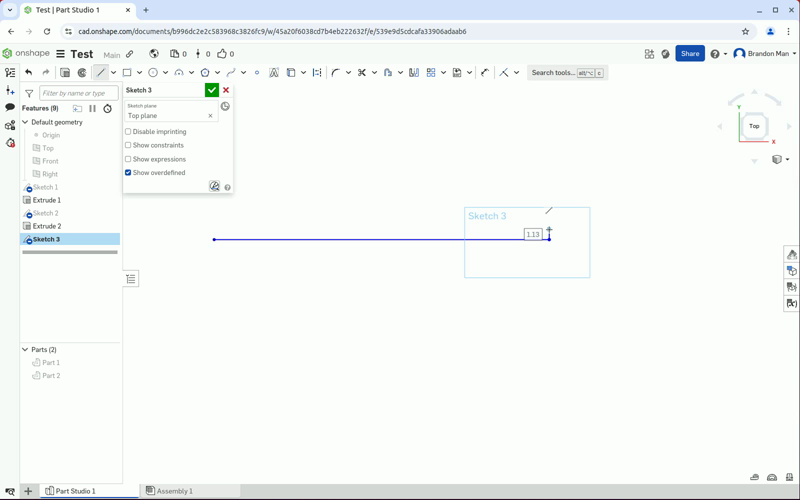
scroll(-6)
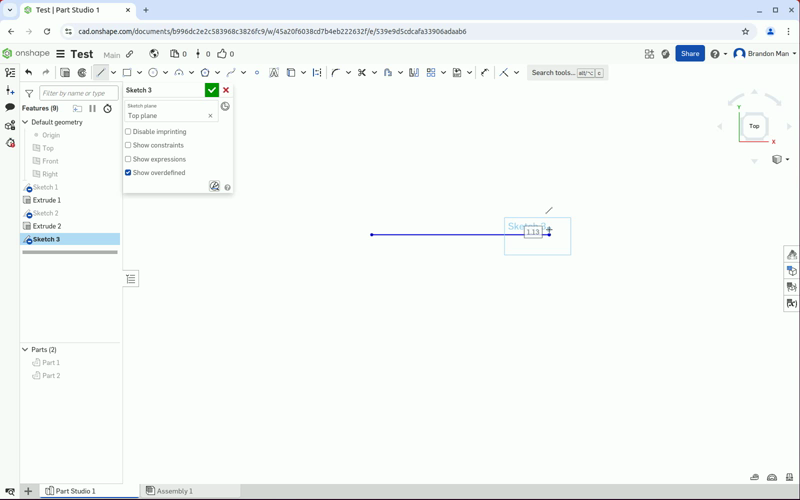
key_up(shift)
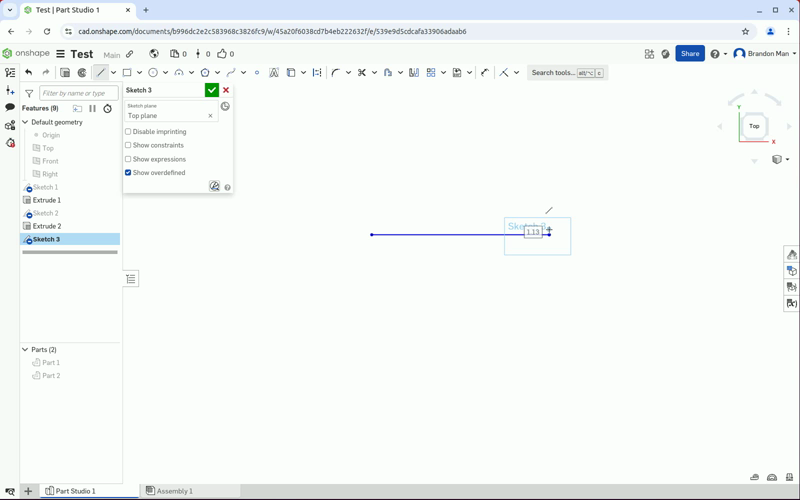
key_down(shift)
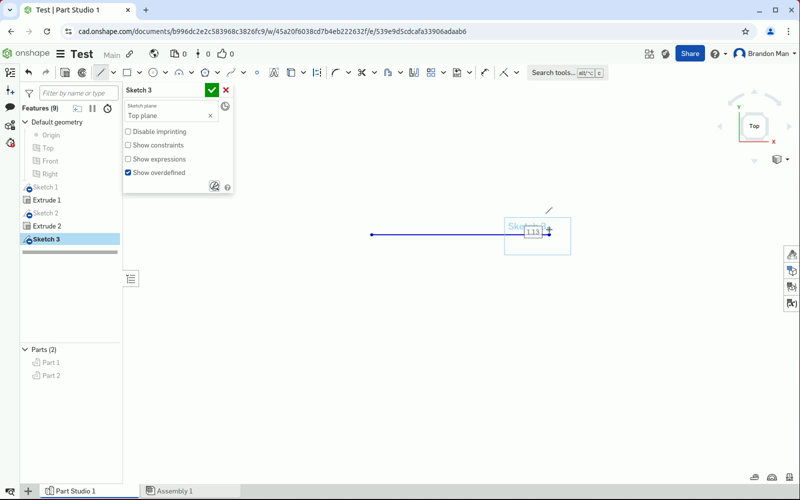
mouse_move(371, 229)
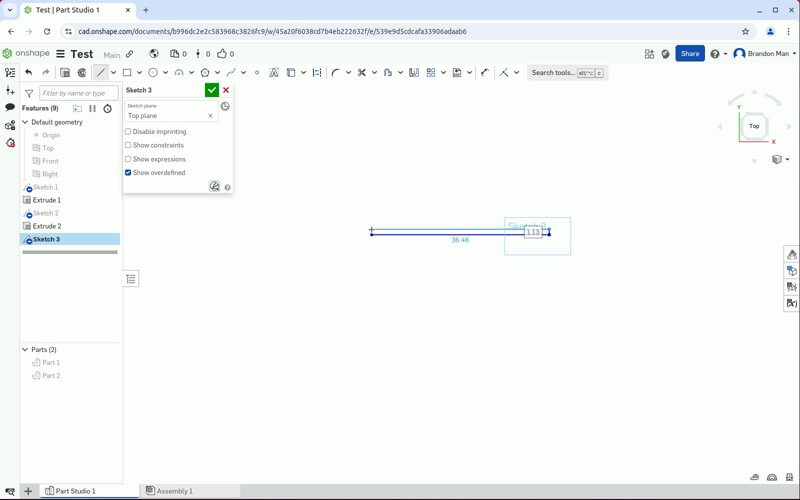
click(371, 229)
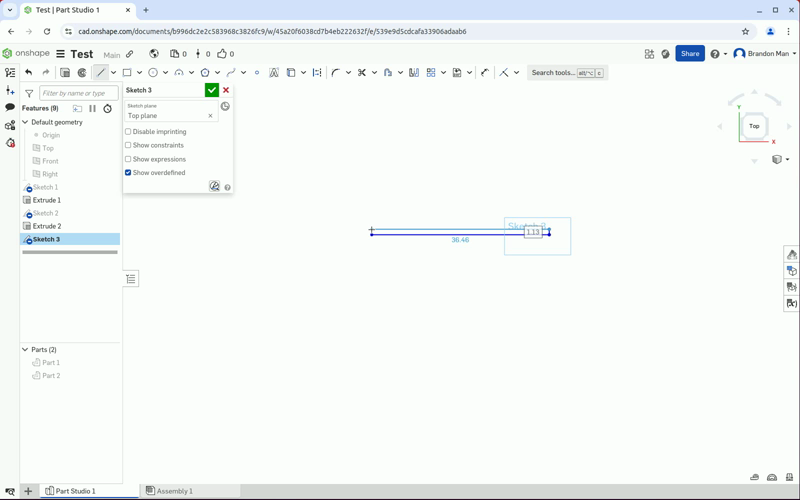
key_up(shift)
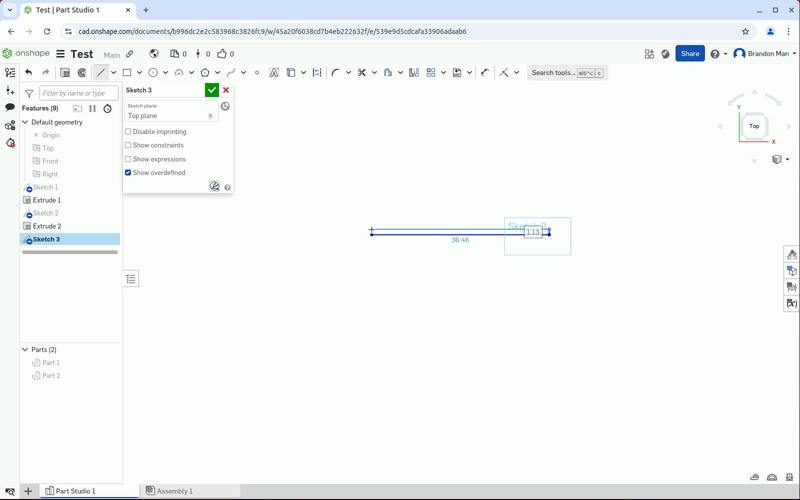
mouse_move(401, 229)
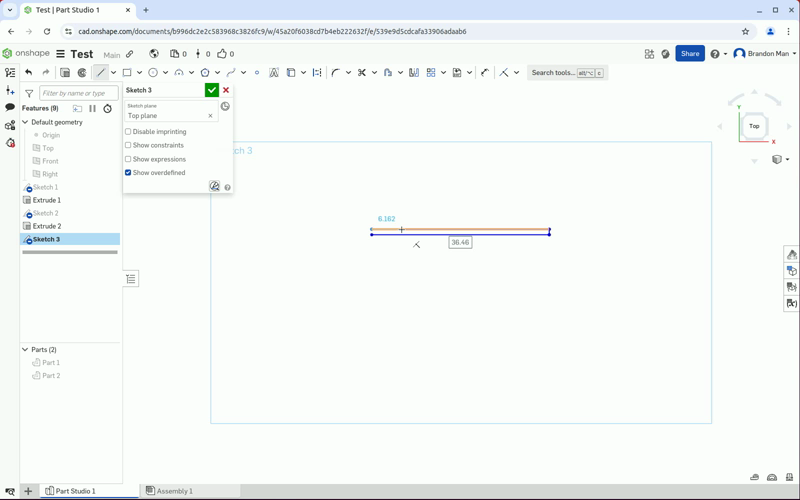
key_down(shift)
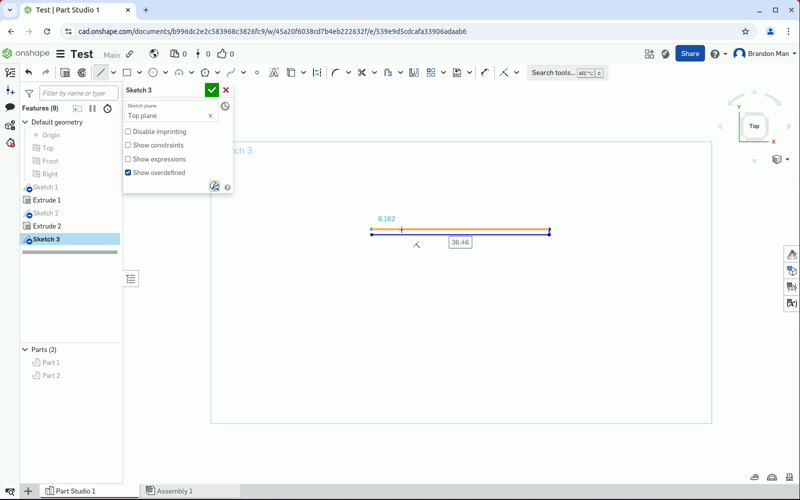
mouse_move(371, 234)
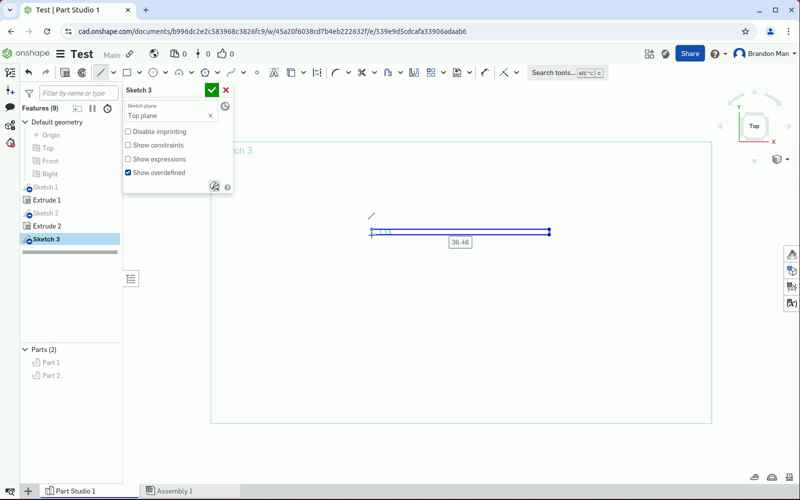
scroll(6)
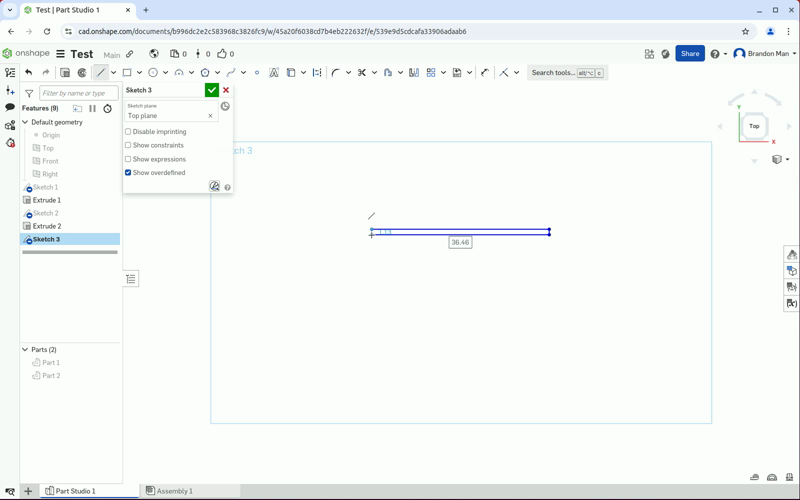
scroll(6)
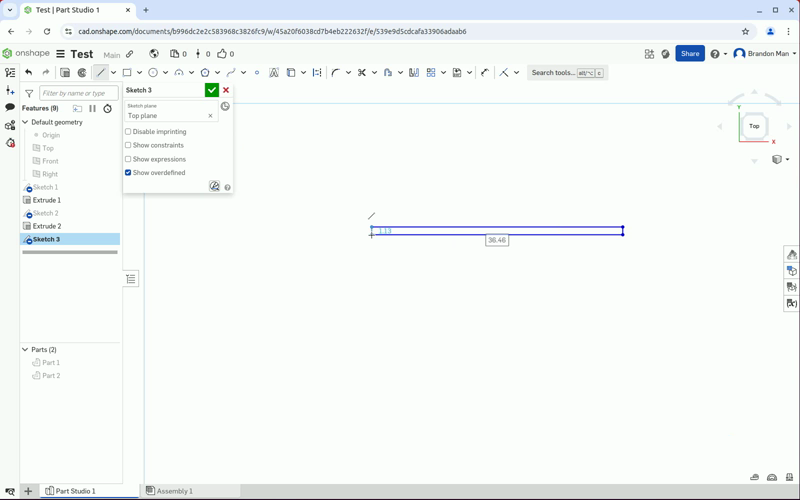
scroll(6)
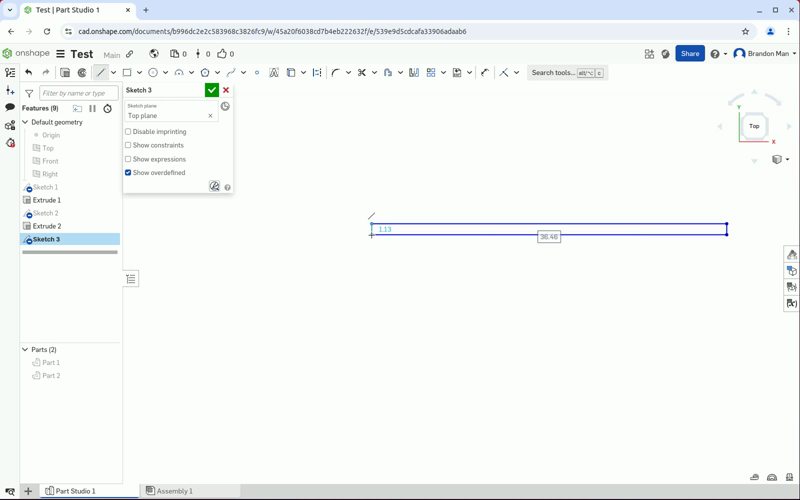
scroll(6)
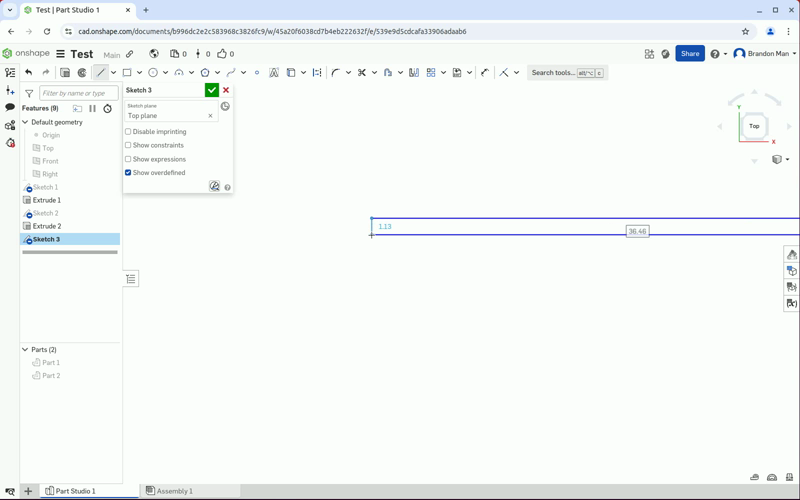
scroll(6)
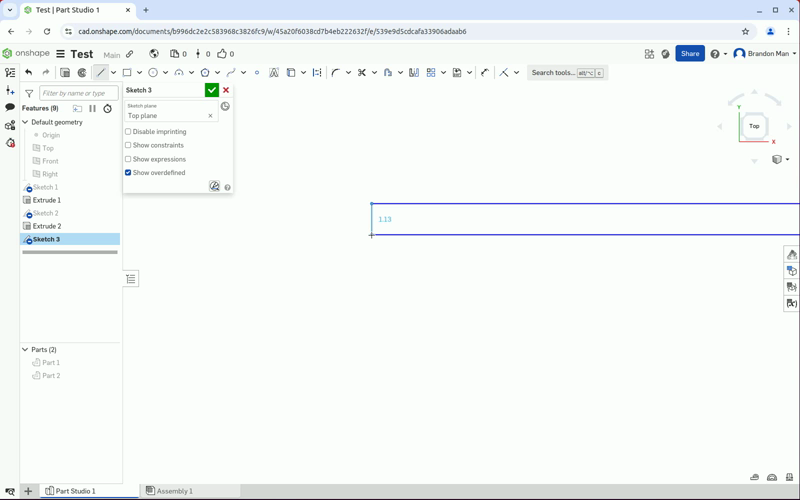
scroll(6)
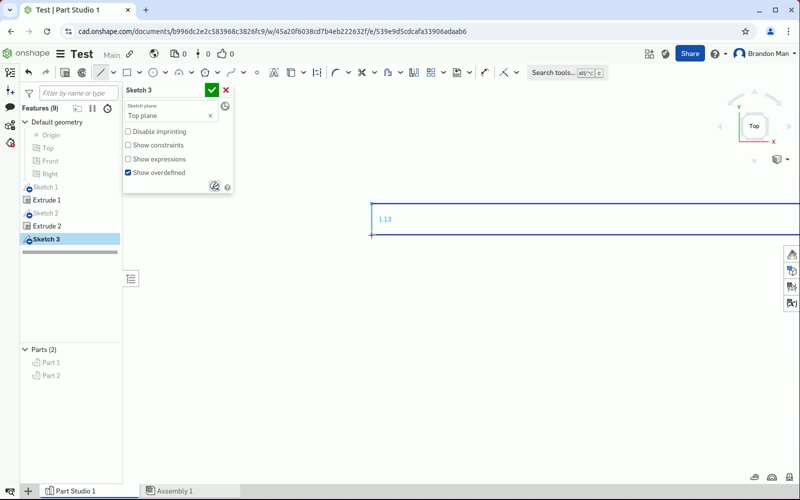
scroll(6)
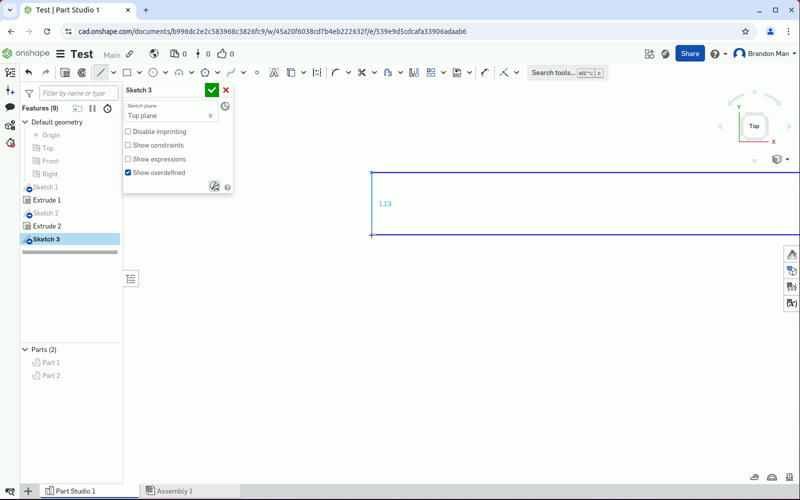
key_up(shift)
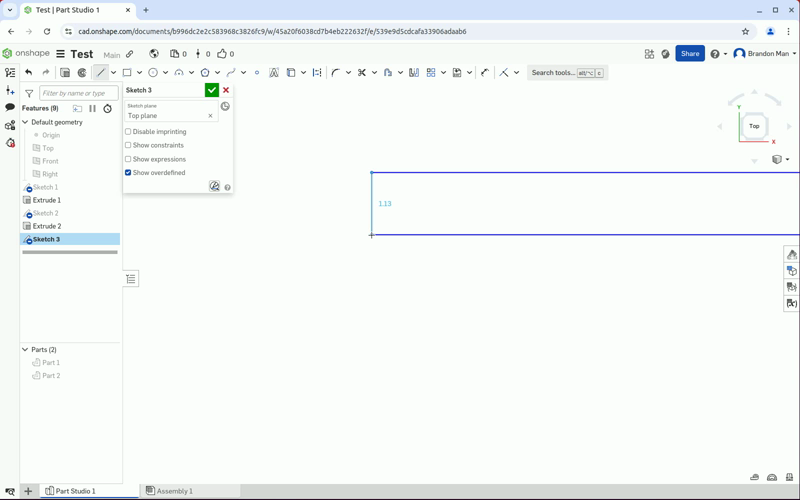
click(371, 234)
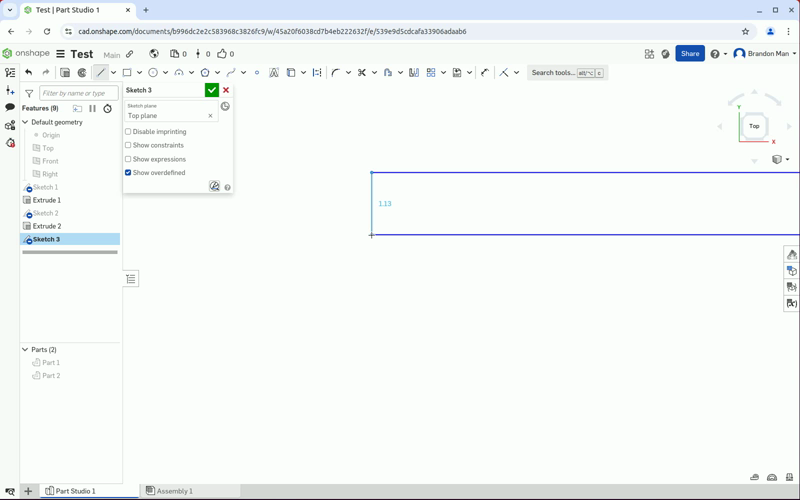
scroll(-6)
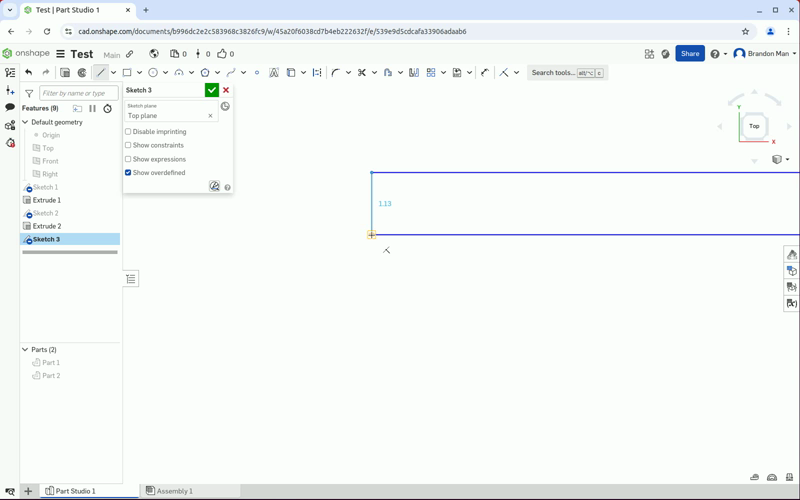
scroll(-6)
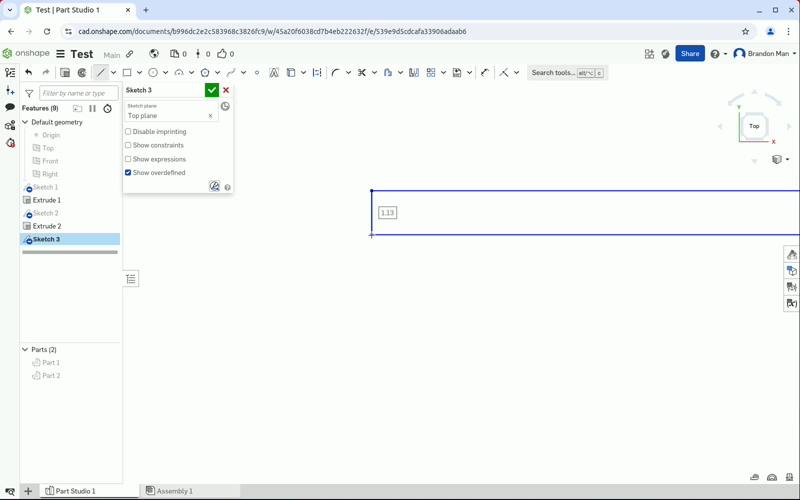
scroll(-6)
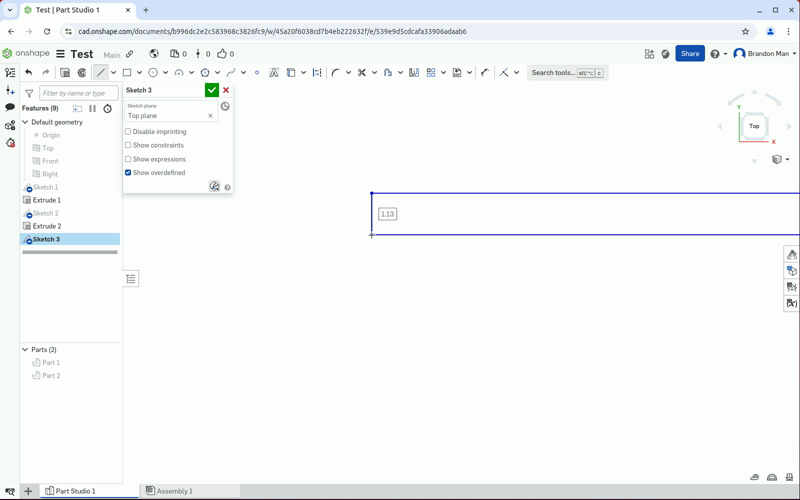
scroll(-6)
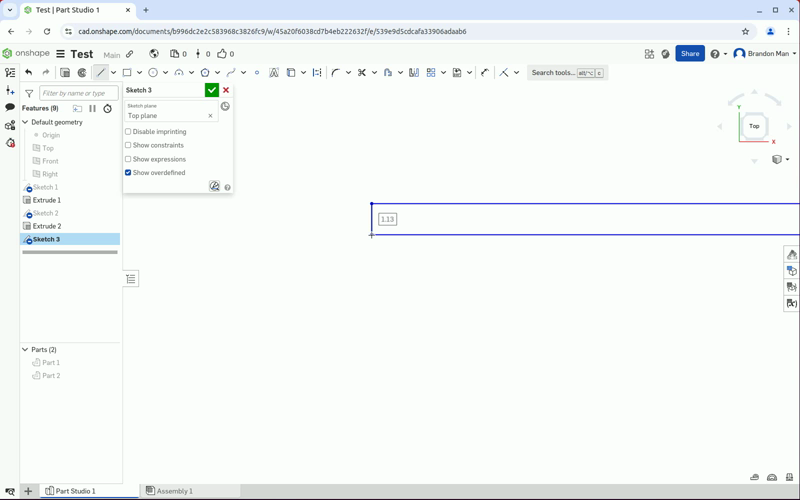
scroll(-6)
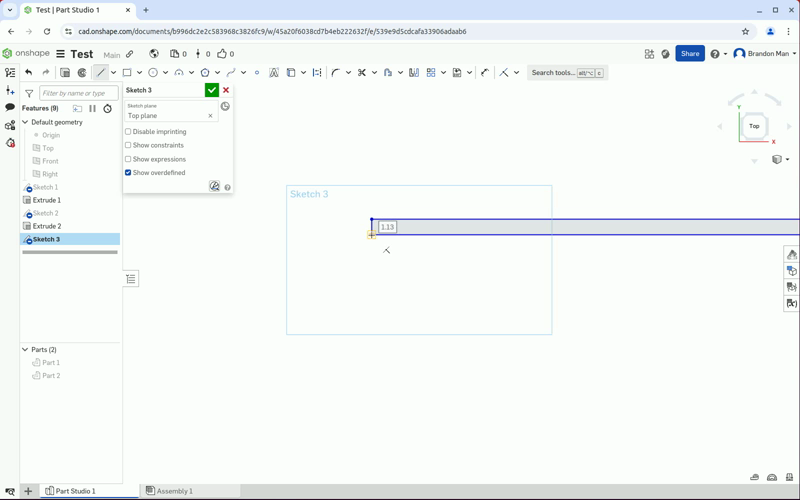
scroll(-6)
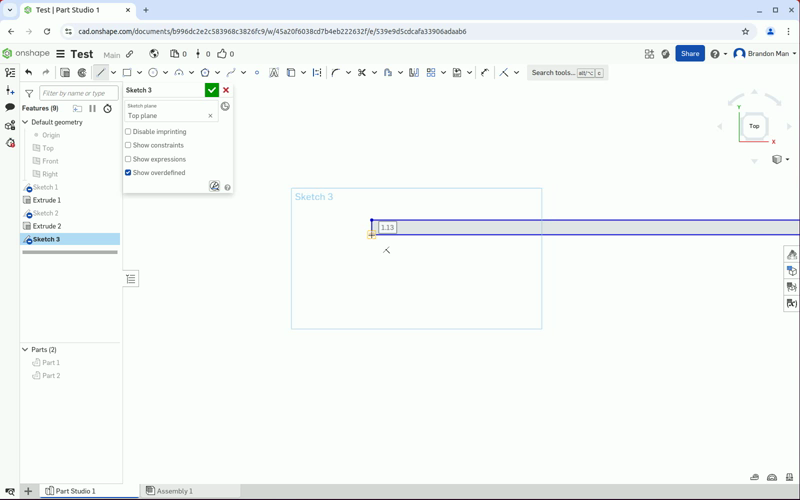
scroll(-6)
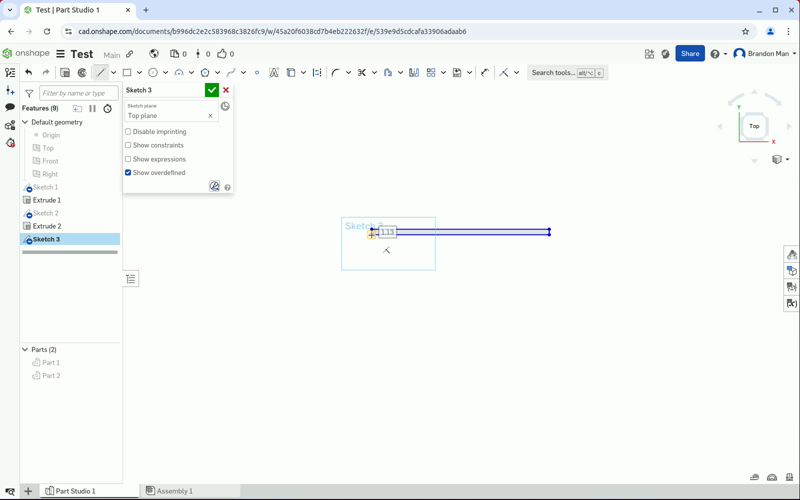
key(esc)
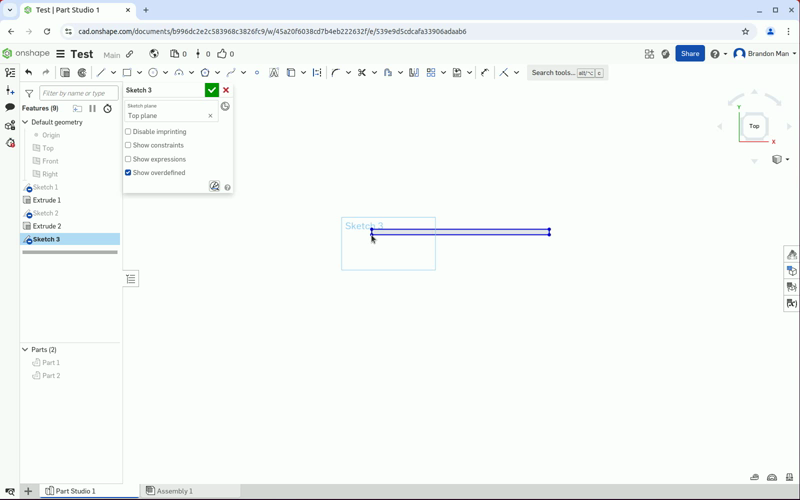
mouse_move(421, 234)
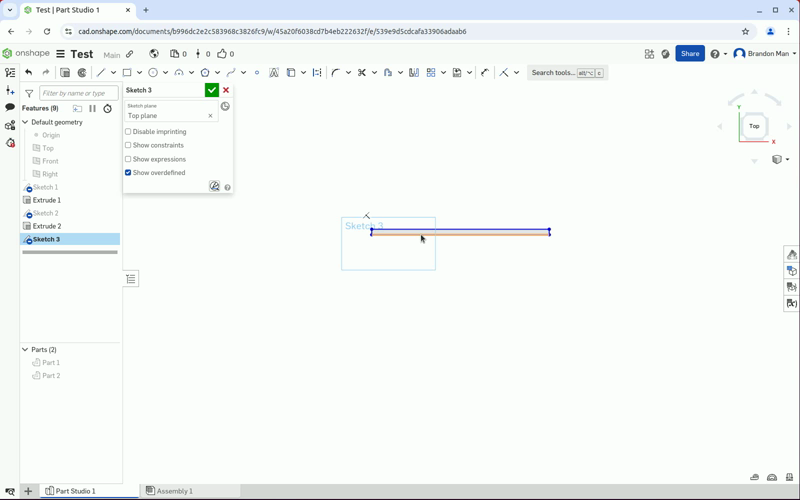
scroll(6)
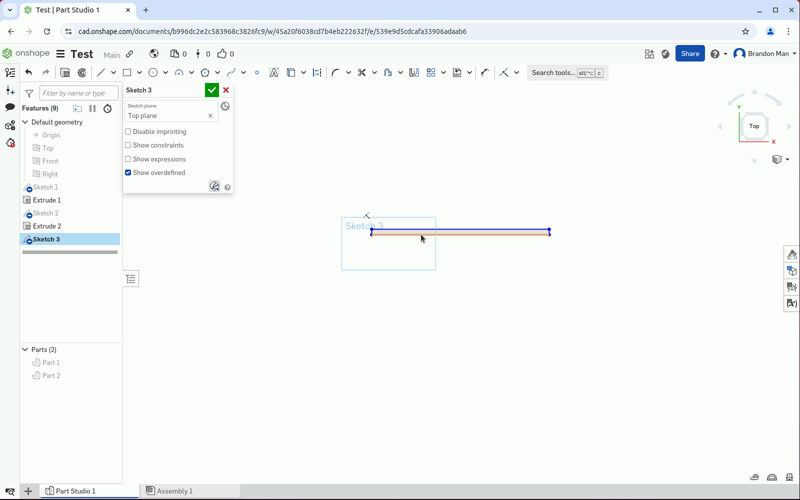
scroll(6)
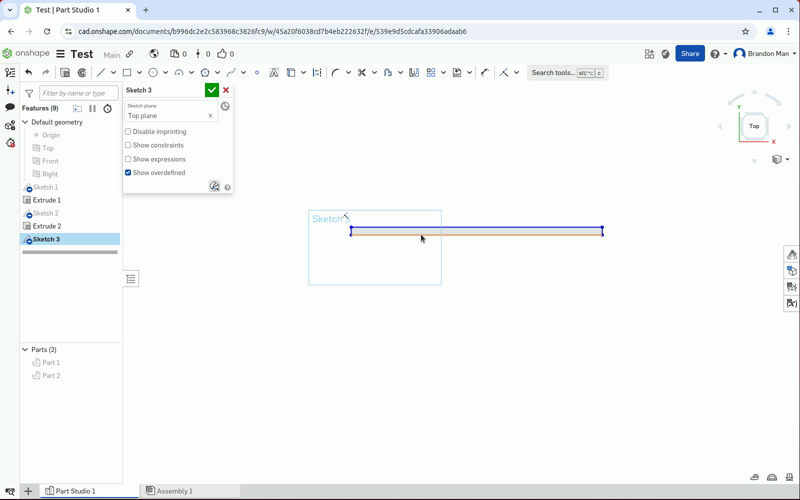
scroll(6)
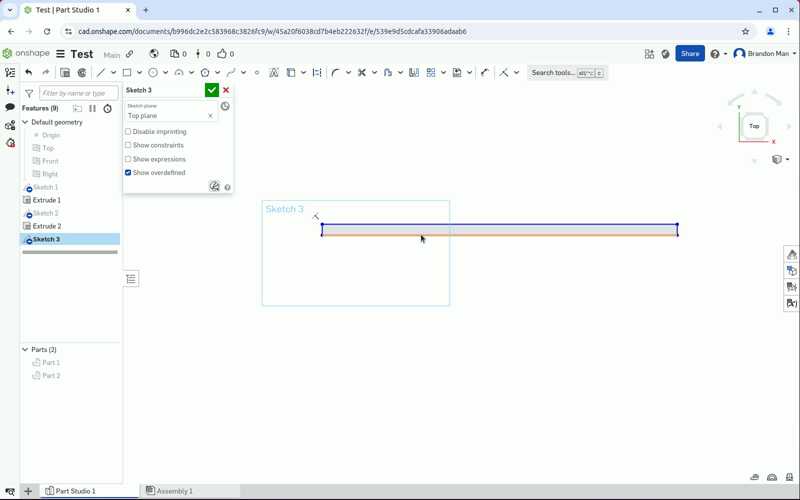
scroll(6)
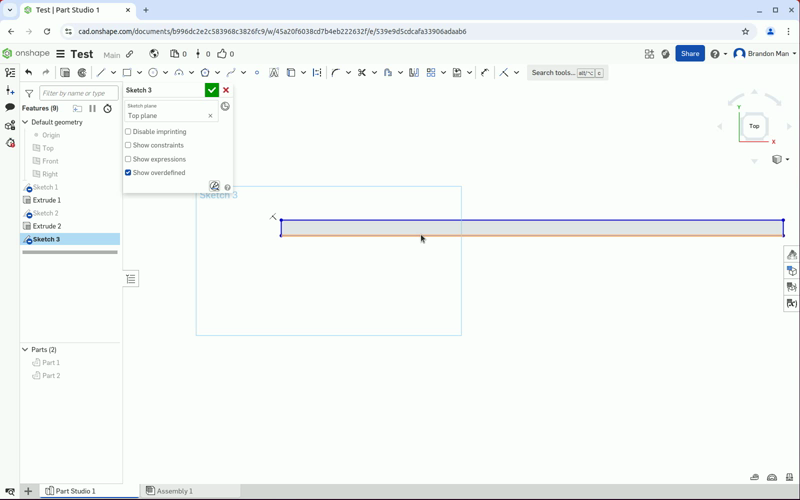
scroll(6)
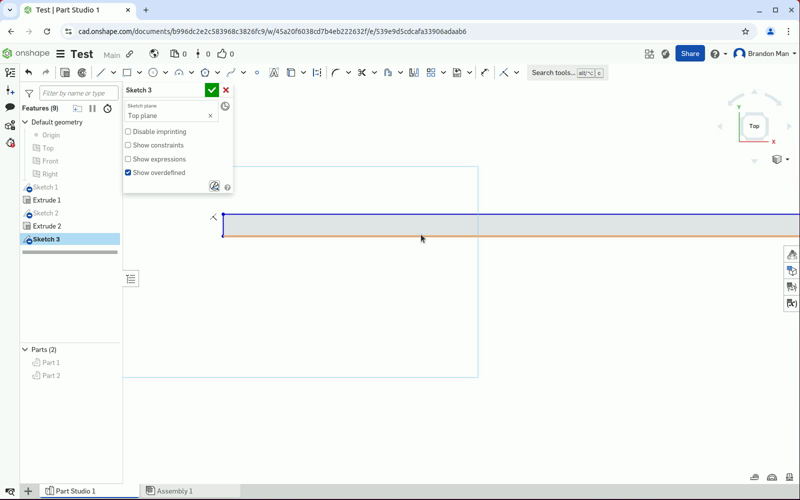
scroll(6)
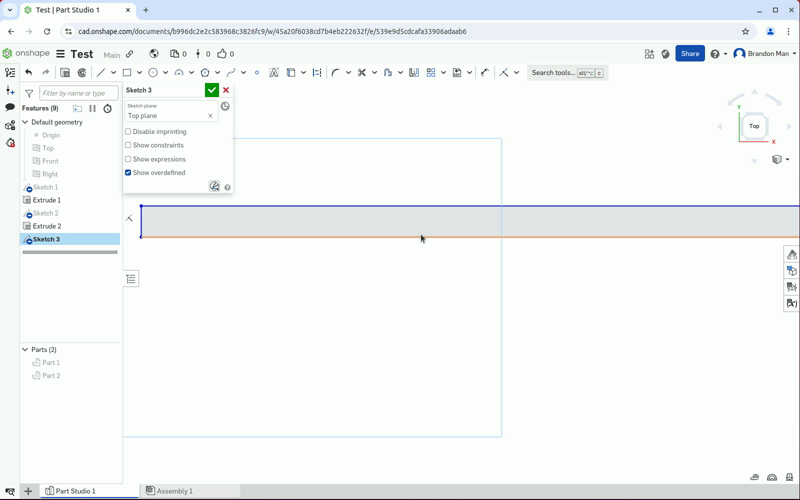
scroll(6)
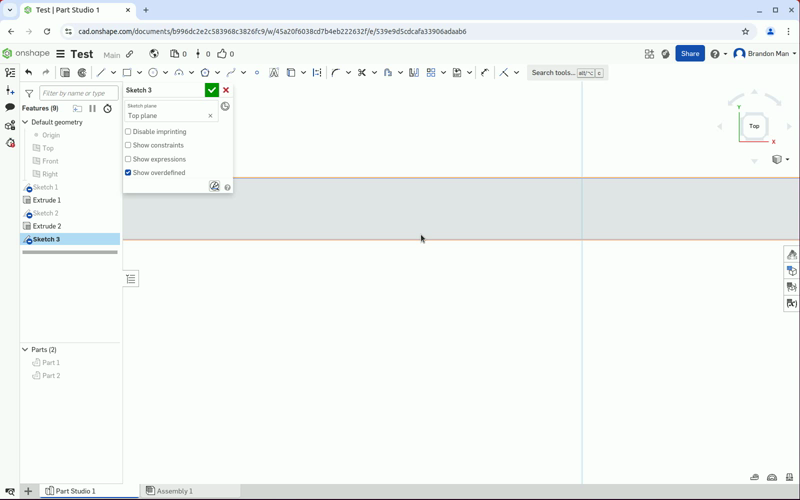
click(421, 234)
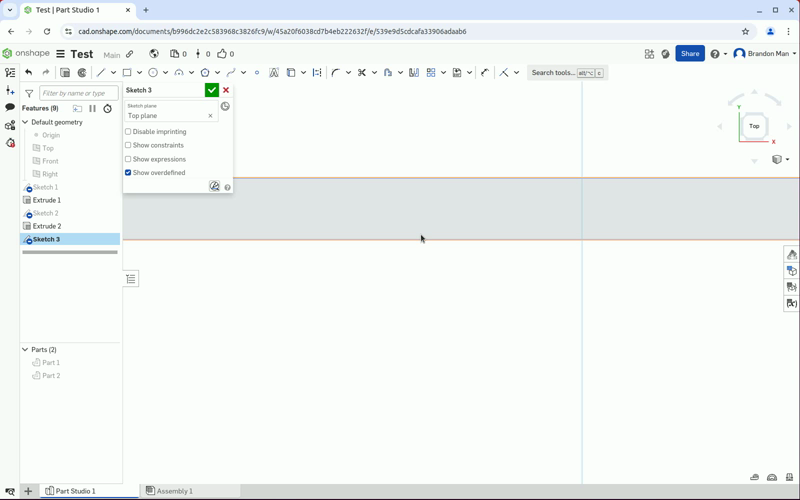
scroll(-6)
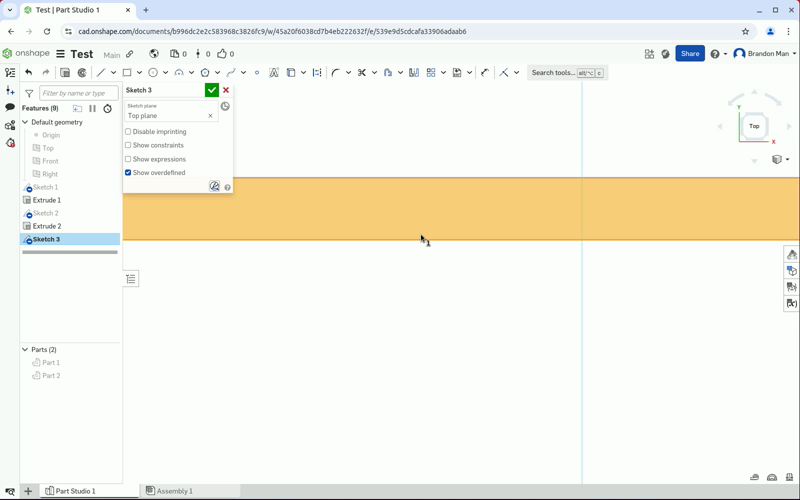
scroll(-6)
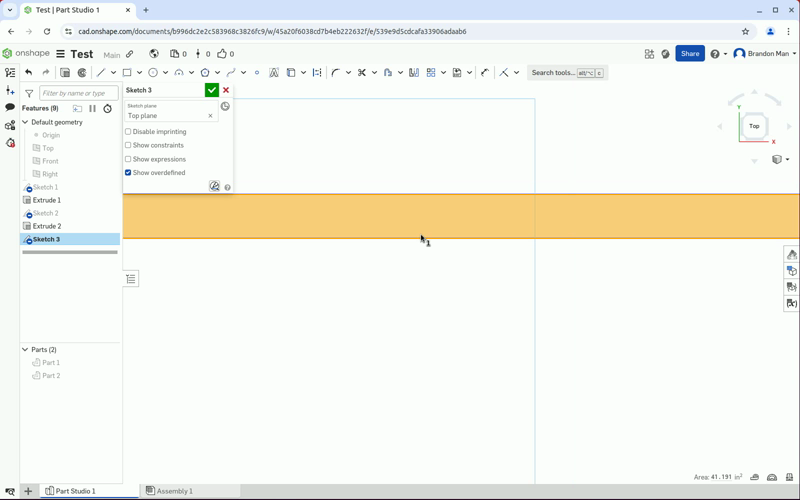
scroll(-6)
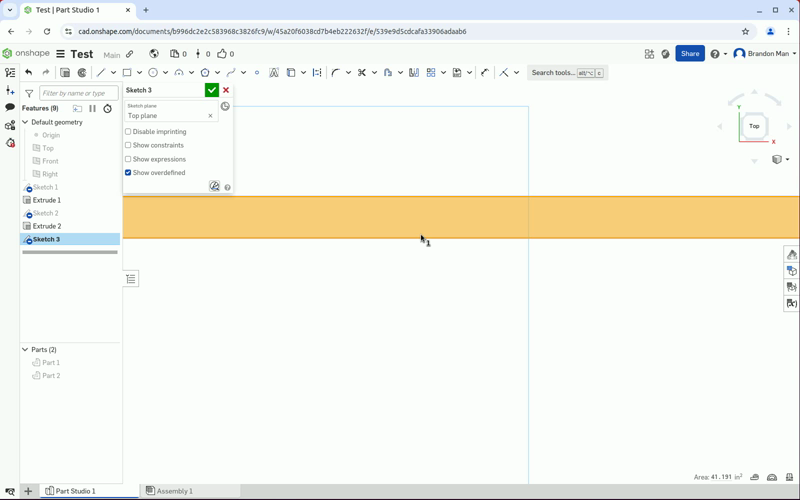
scroll(-6)
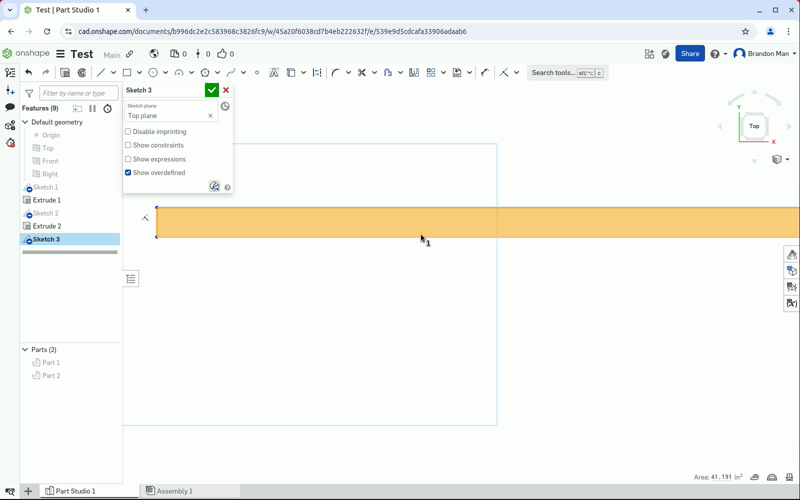
scroll(-6)
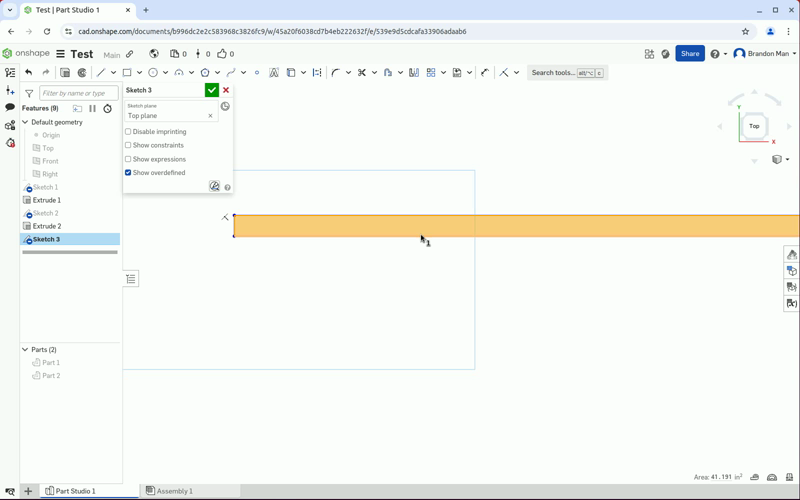
scroll(-6)
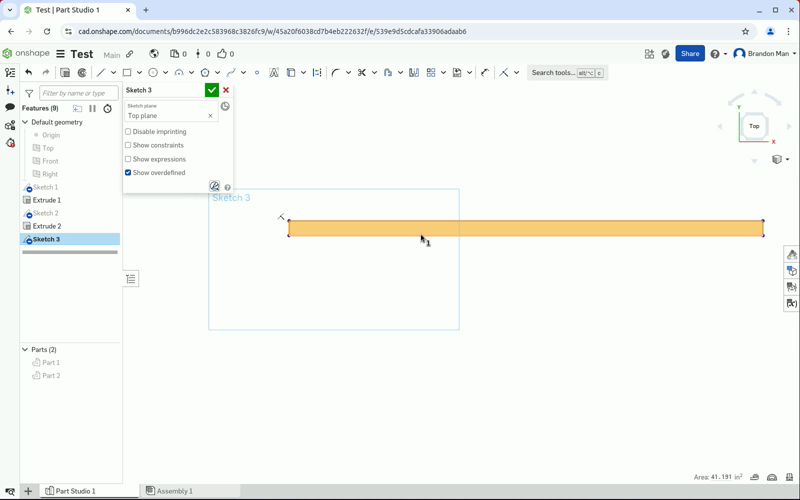
scroll(-6)
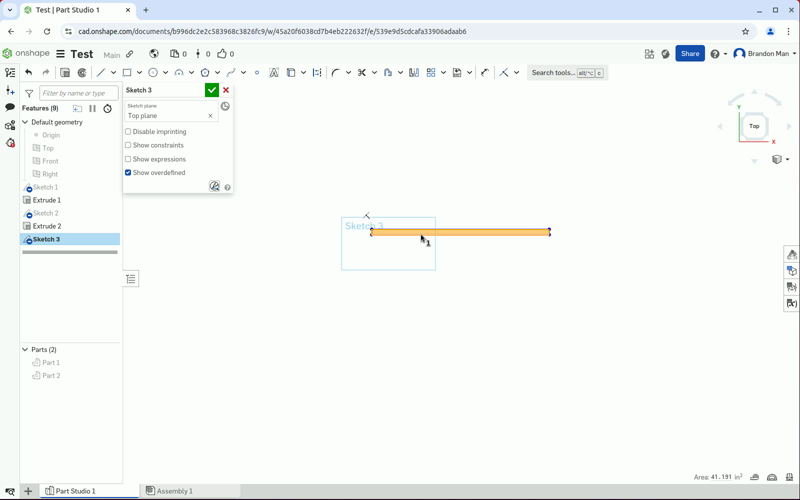
mouse_move(73, 352)
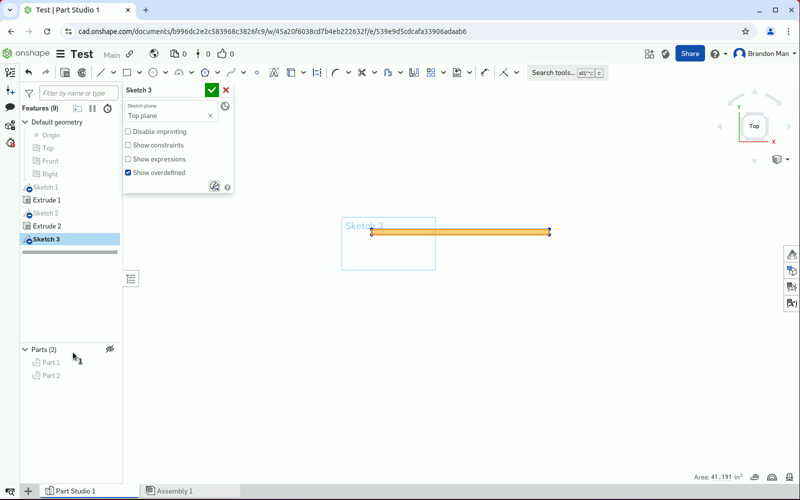
key(shift+y)
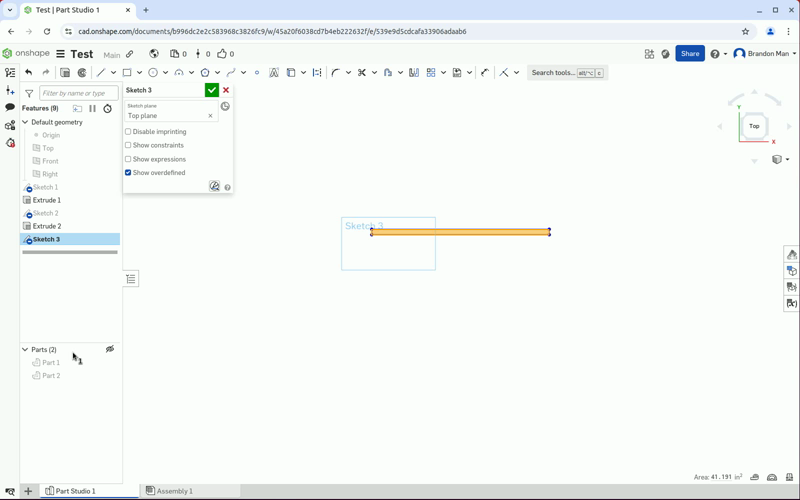
key(shift+e)
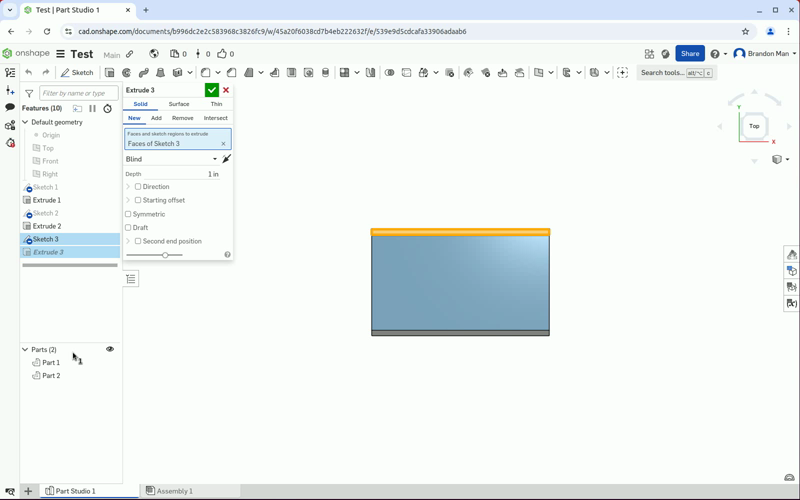
mouse_move(143, 106)
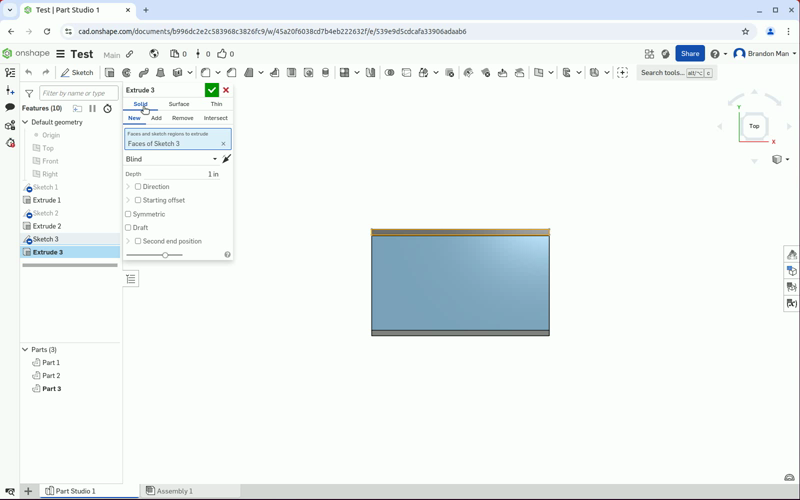
click(143, 106)
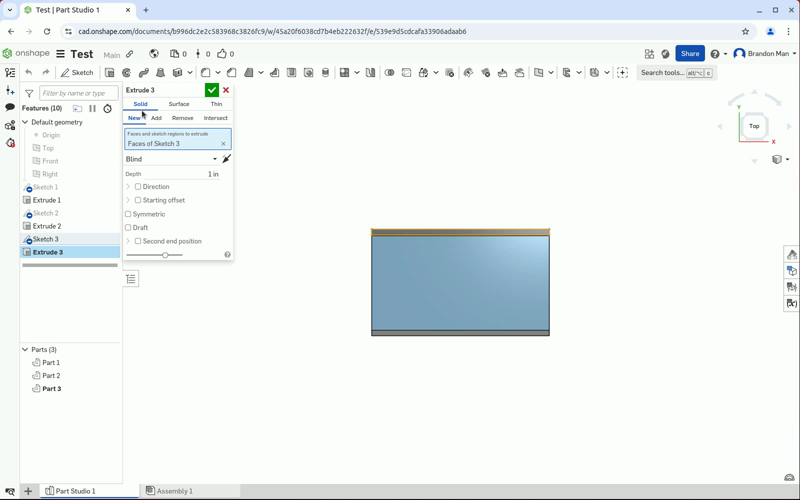
mouse_move(137, 120)
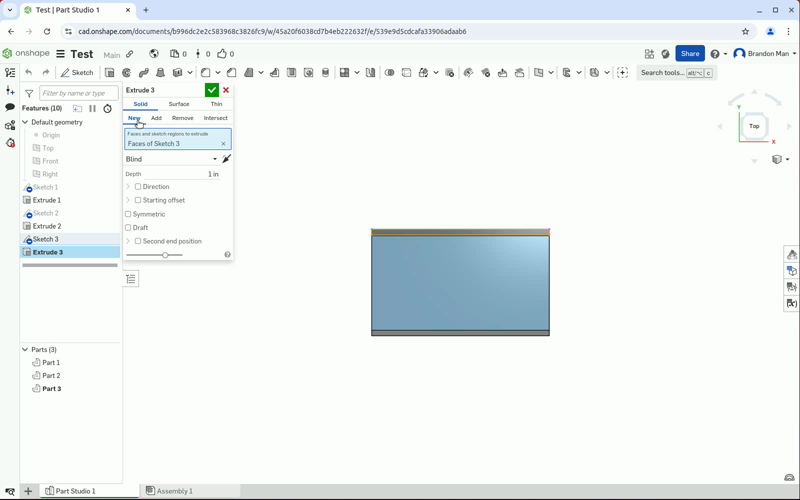
click(137, 120)
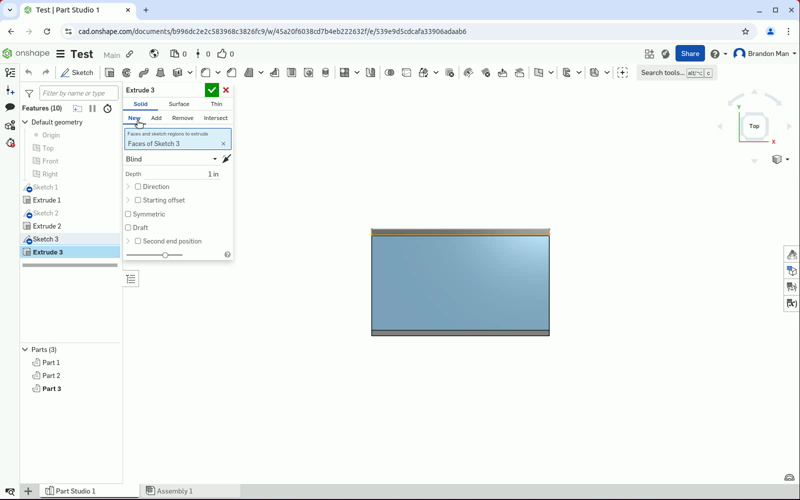
key(tab, 4)
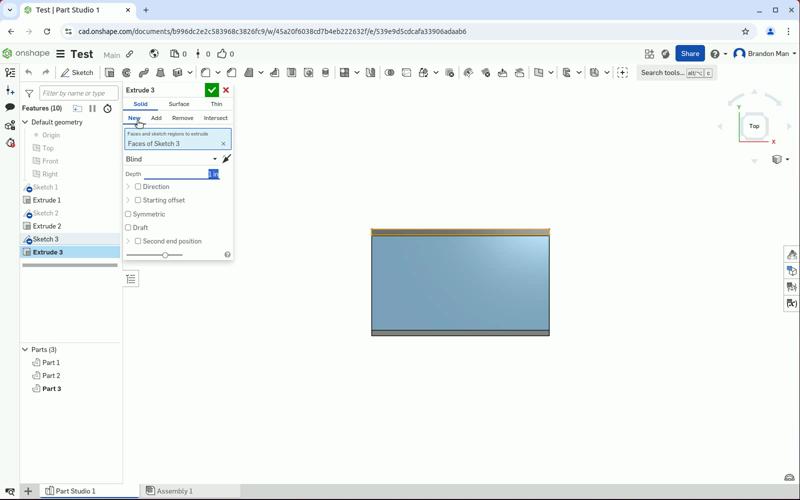
text(14.443)
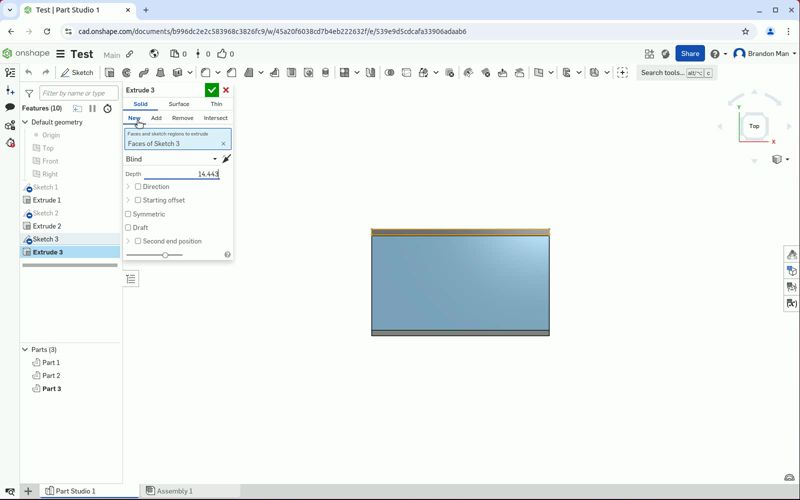
key(enter)
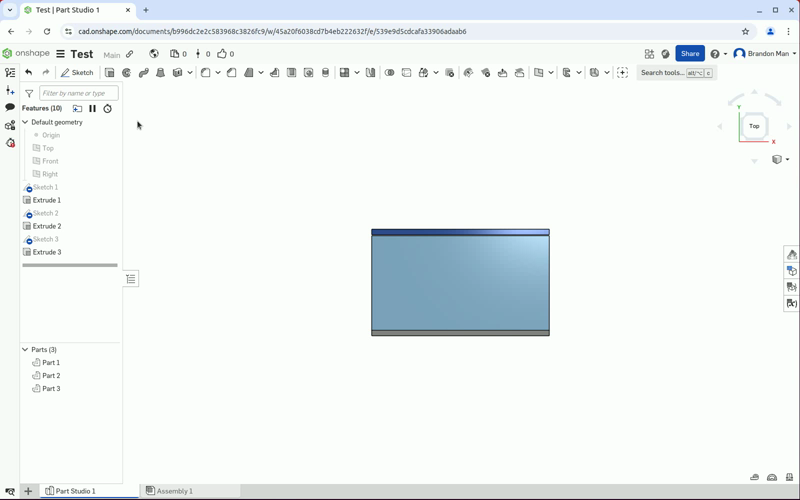
key(shift+h)
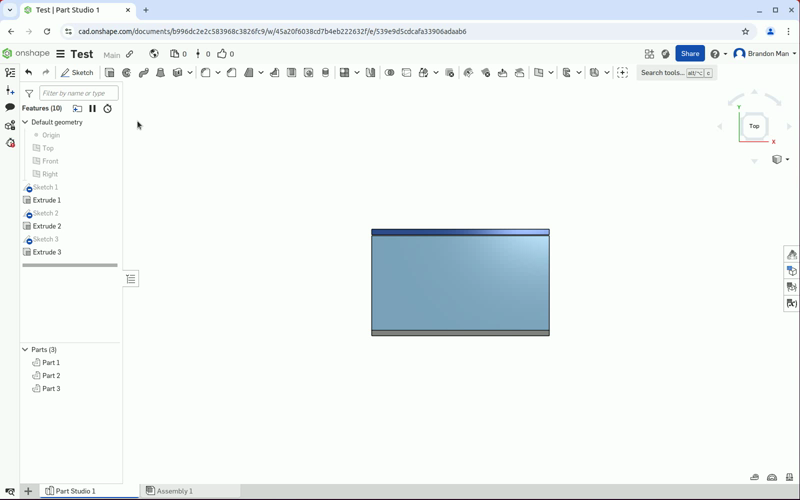
key(shift+h)
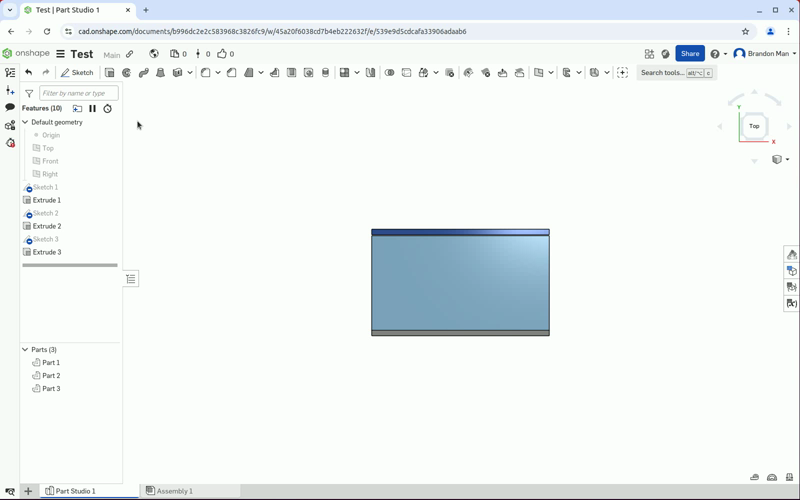
mouse_move(73, 189)
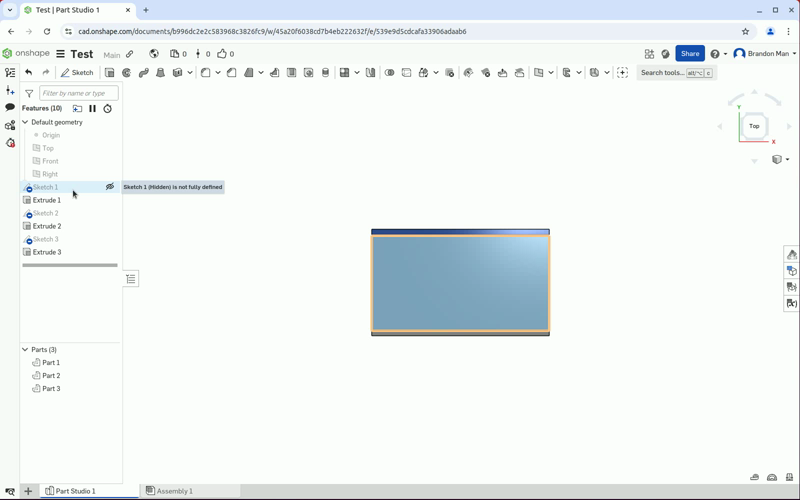
click(73, 189)
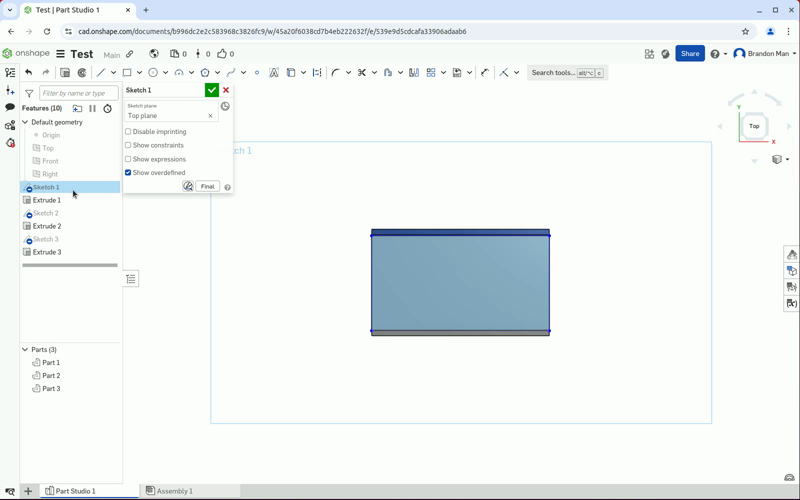
mouse_move(229, 92)
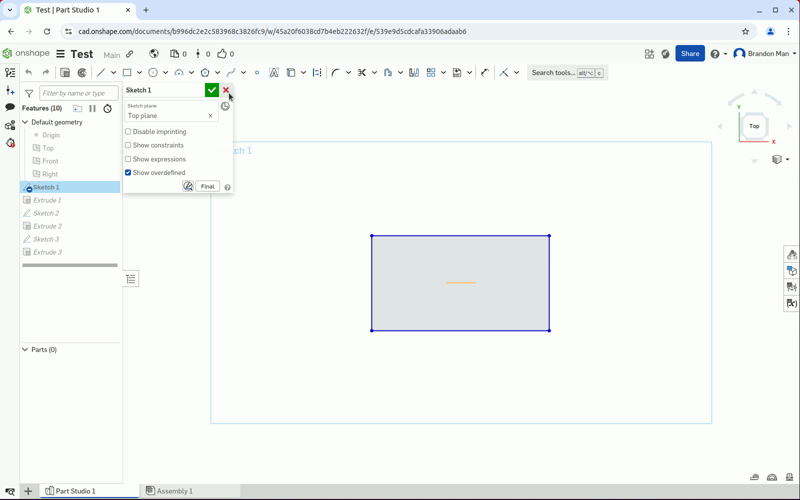
click(229, 92)
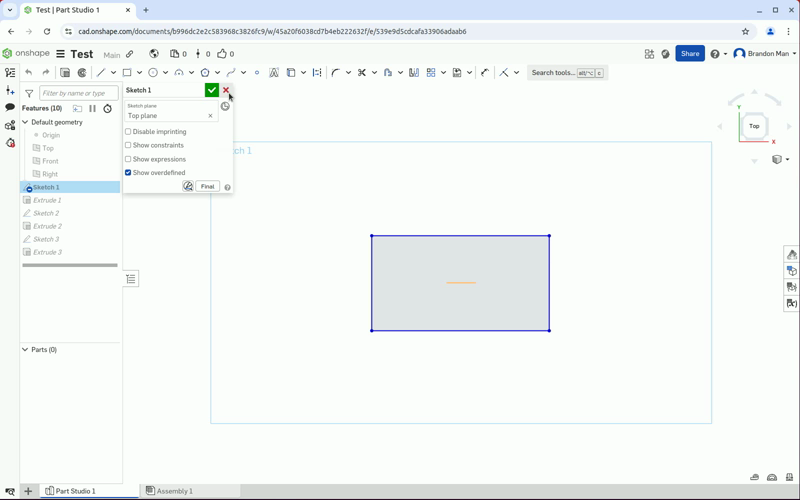
key(shift+s)
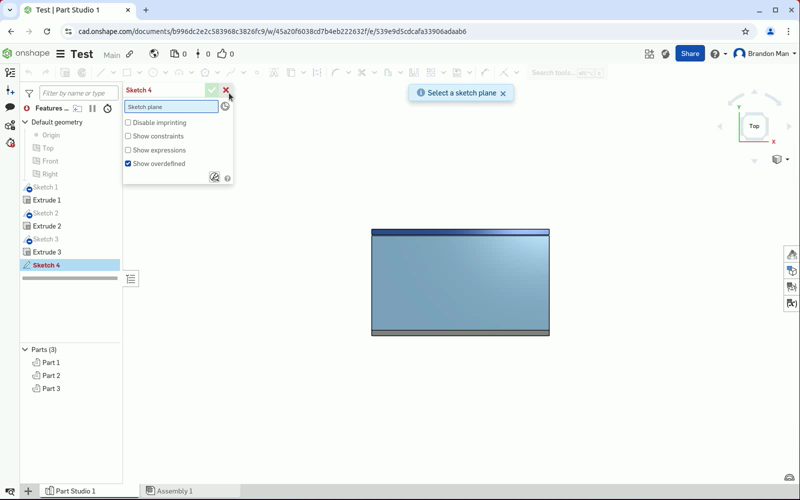
mouse_move(73, 150)
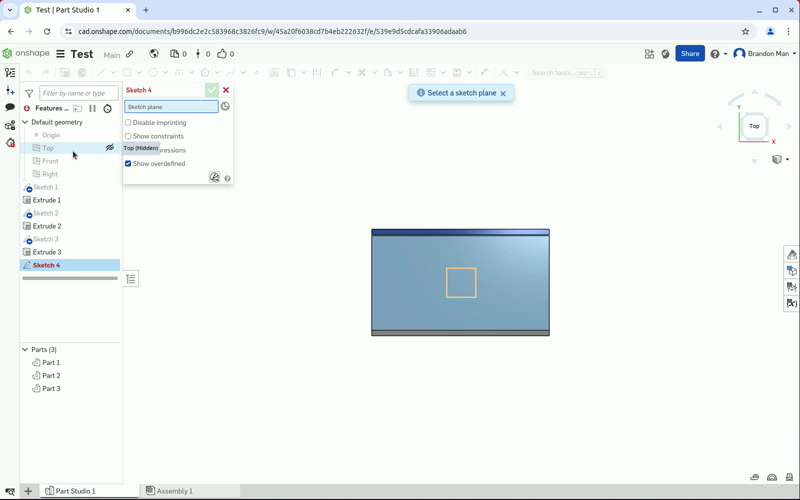
click(73, 150)
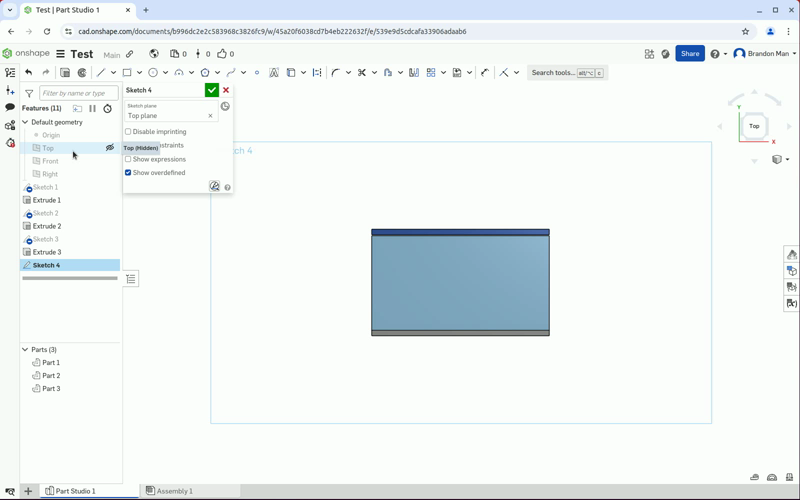
mouse_move(73, 352)
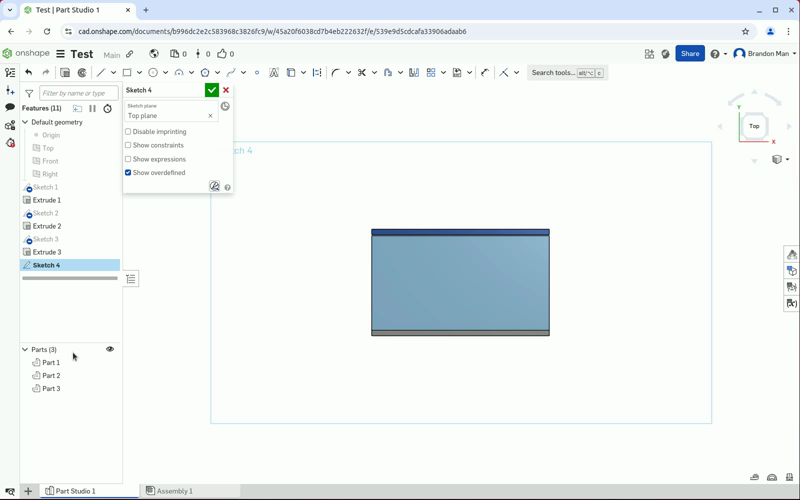
key(y)
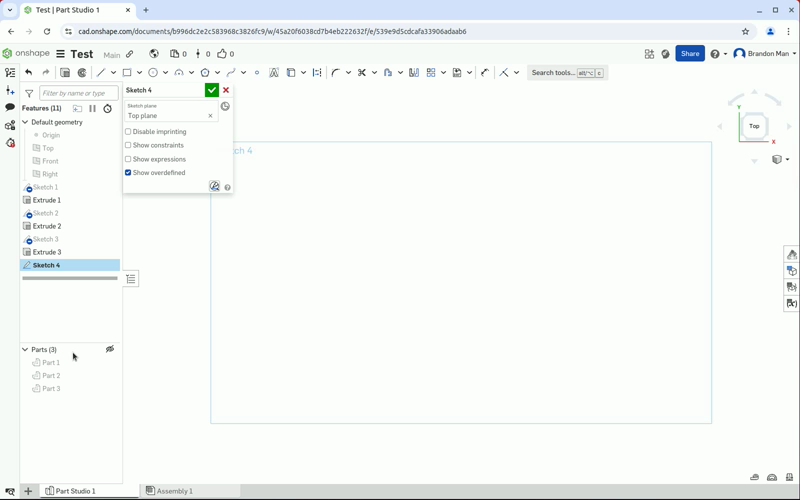
key(l)
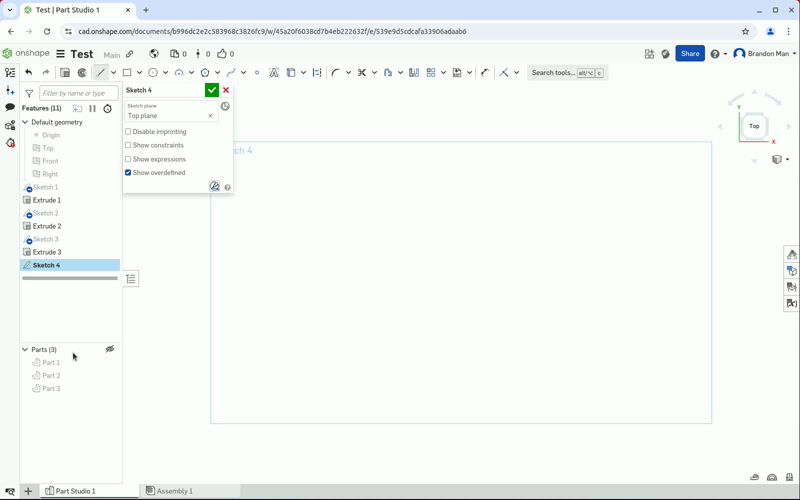
key_down(shift)
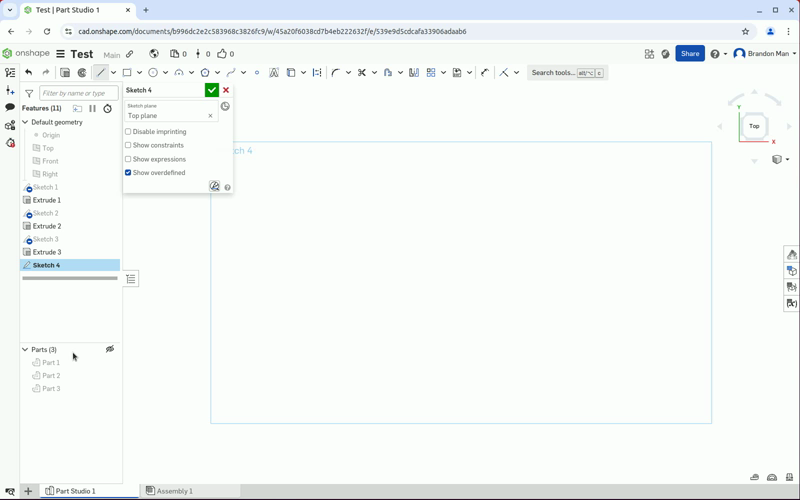
mouse_move(549, 330)
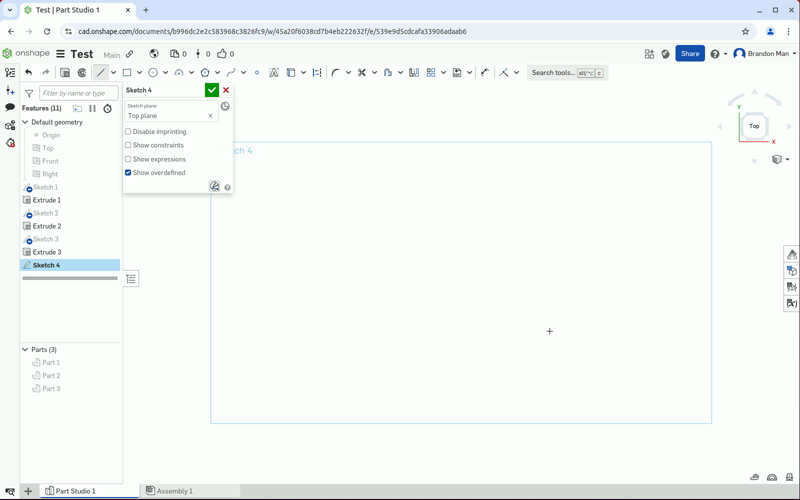
click(549, 330)
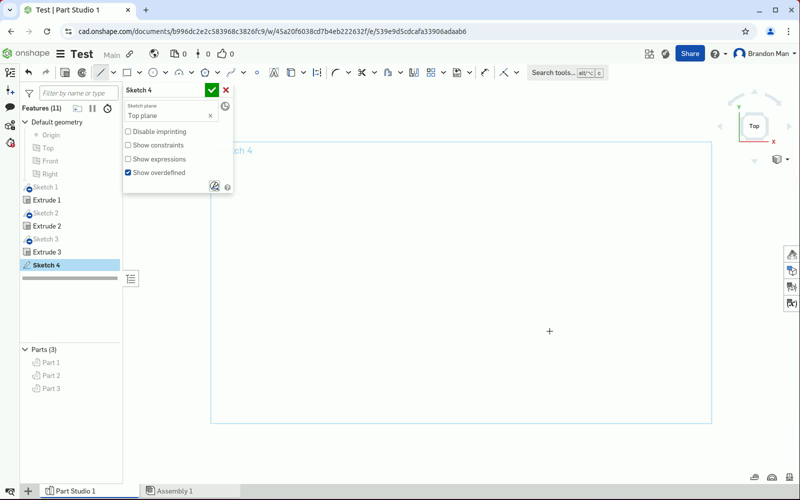
key_up(shift)
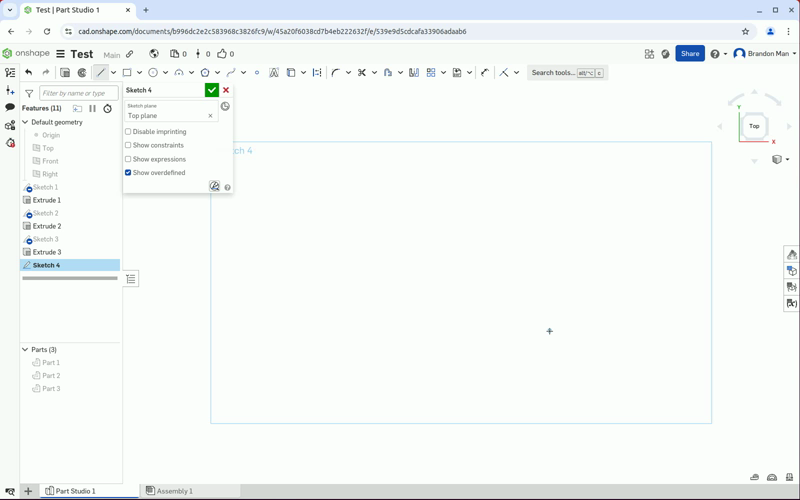
key_down(shift)
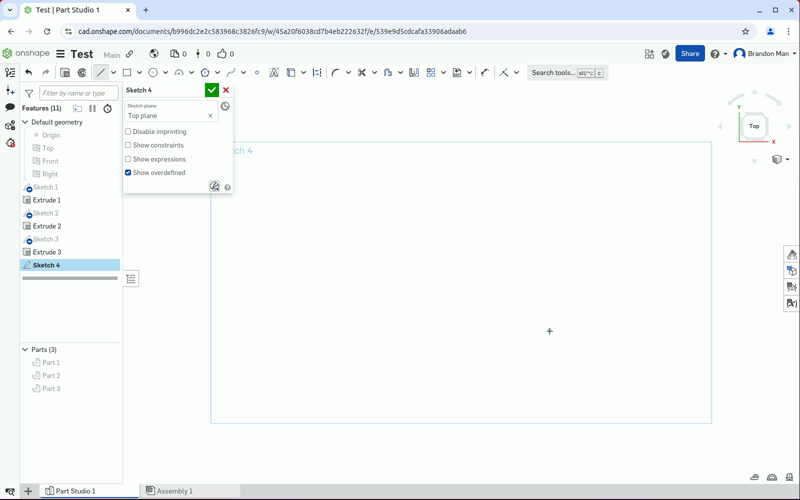
mouse_move(579, 330)
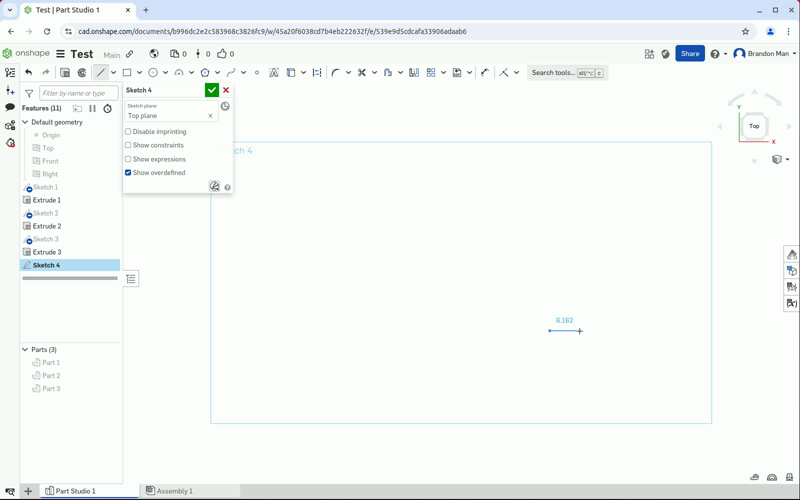
mouse_move(555, 330)
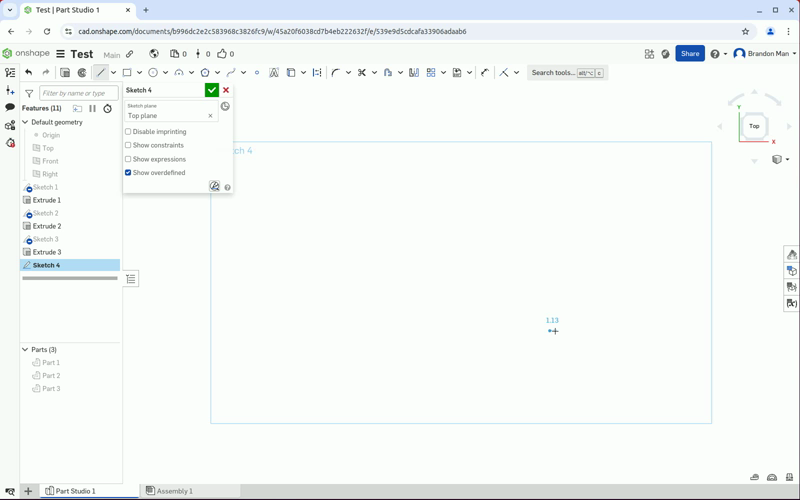
scroll(6)
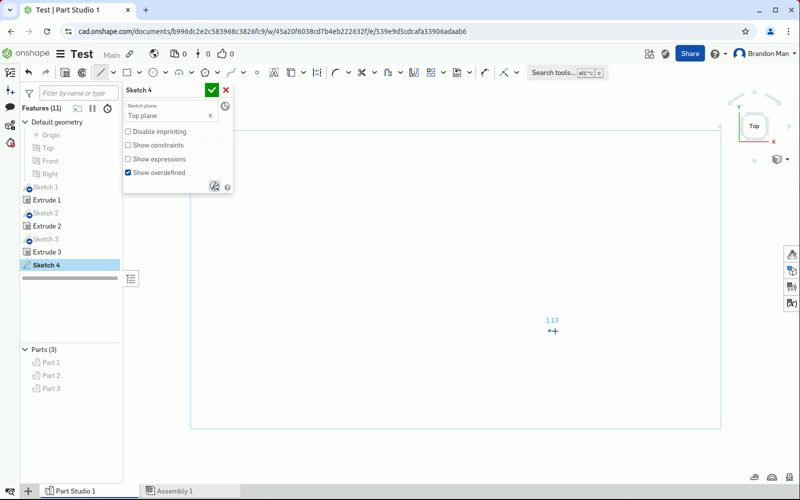
scroll(6)
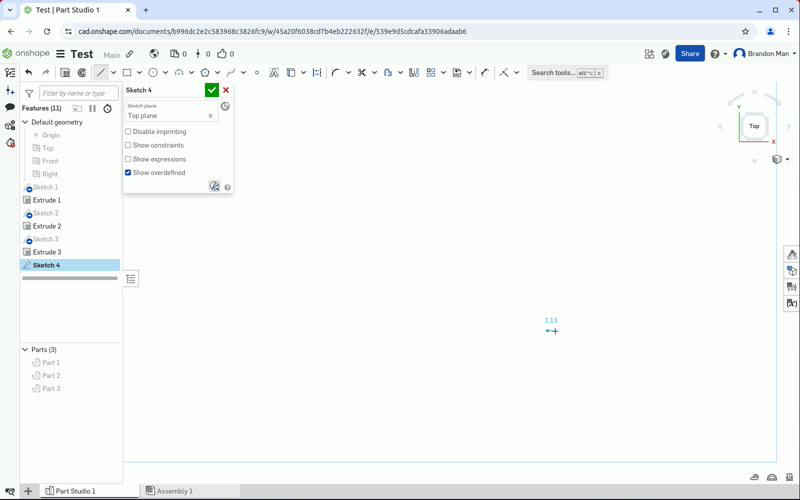
scroll(6)
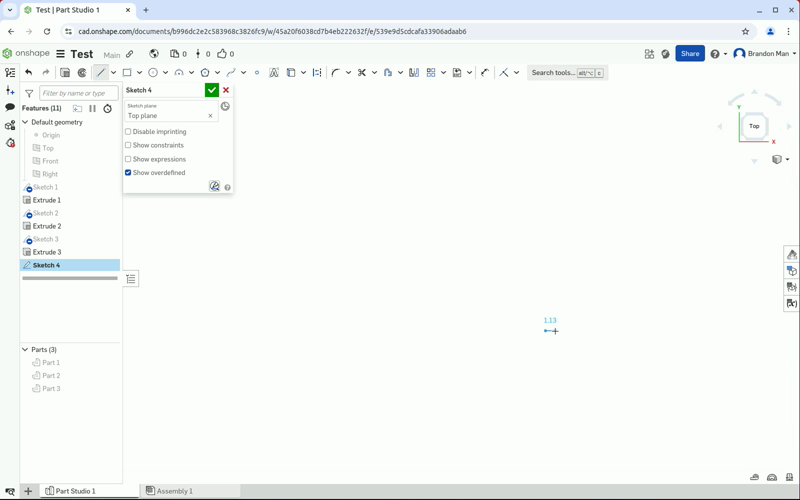
scroll(6)
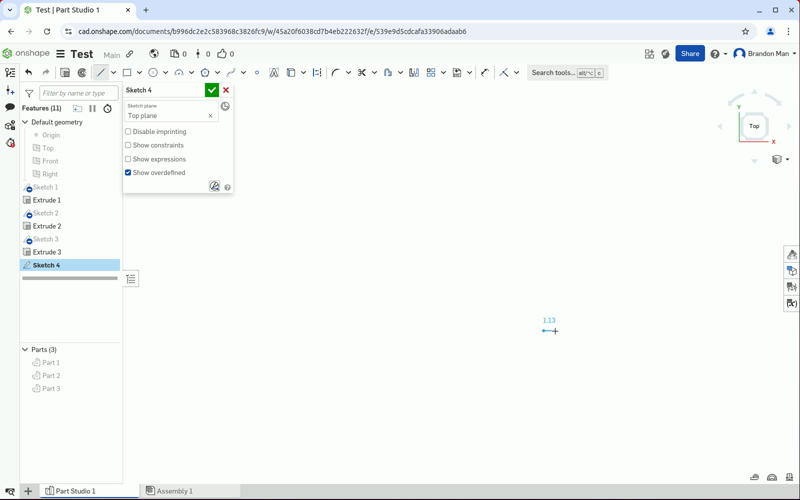
scroll(6)
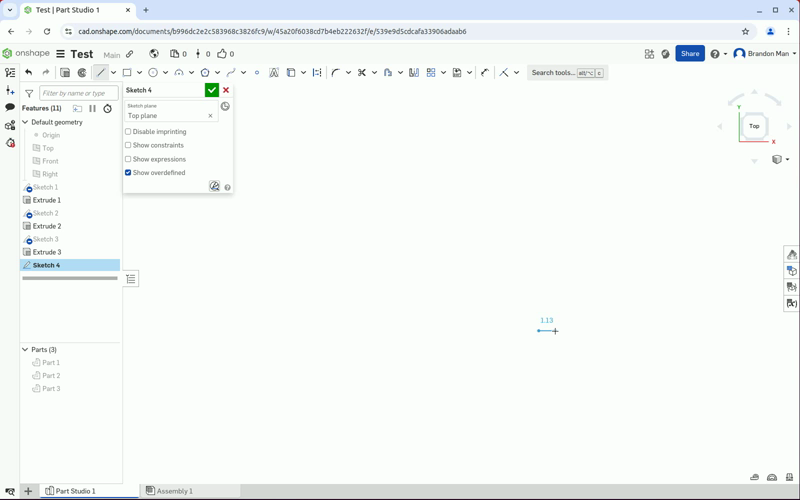
scroll(6)
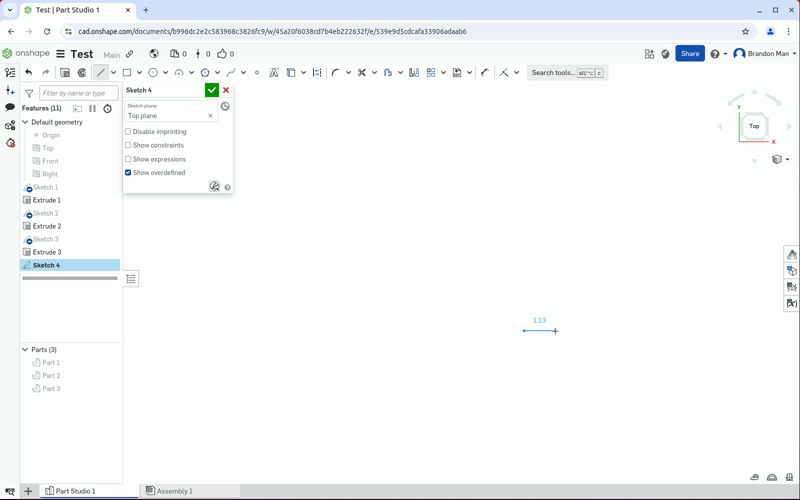
scroll(6)
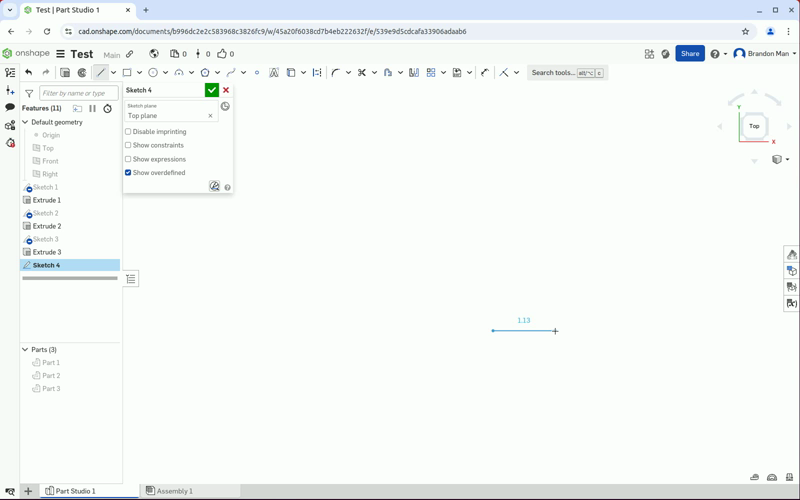
click(555, 330)
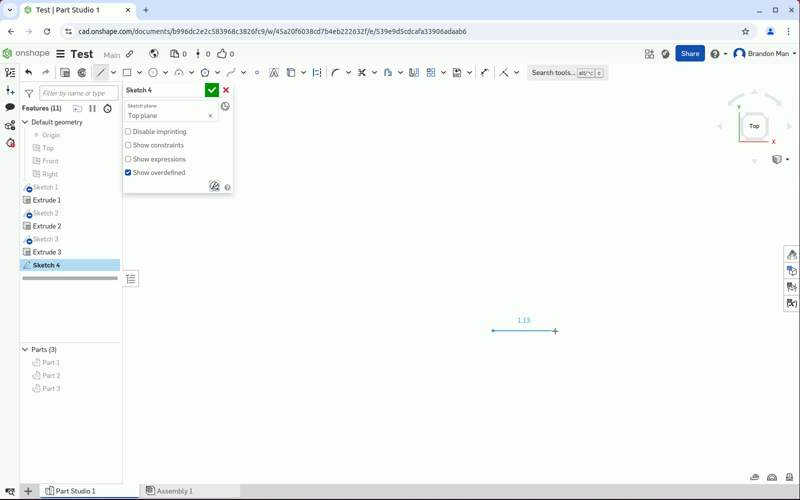
scroll(-6)
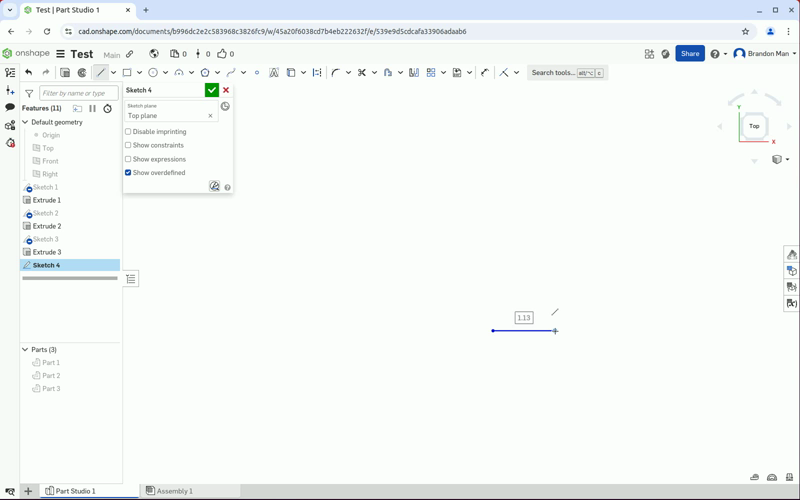
scroll(-6)
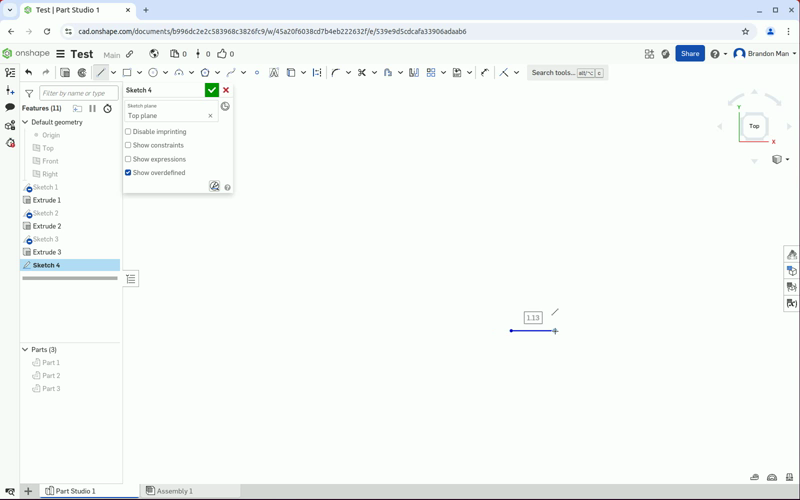
scroll(-6)
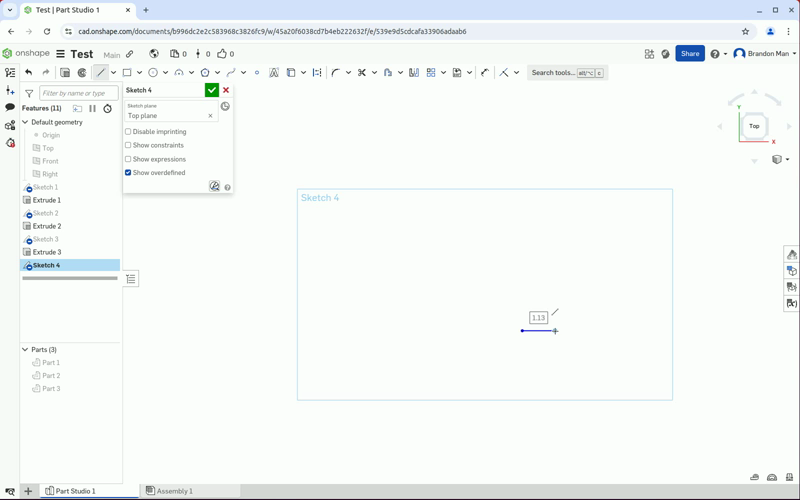
scroll(-6)
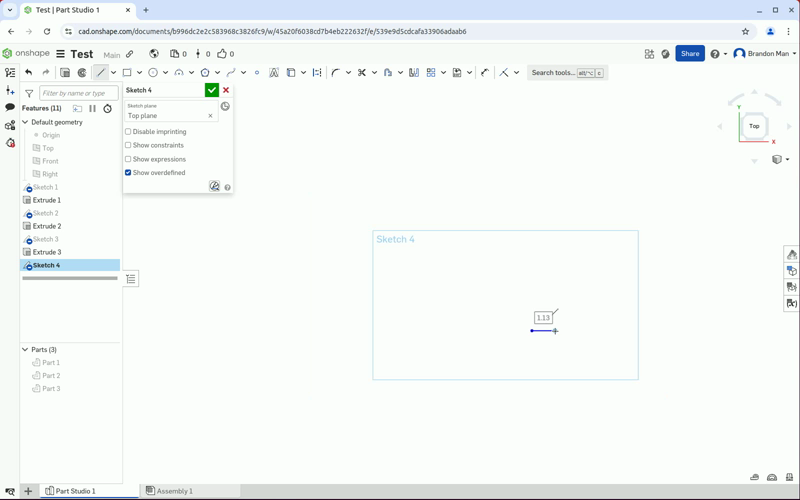
scroll(-6)
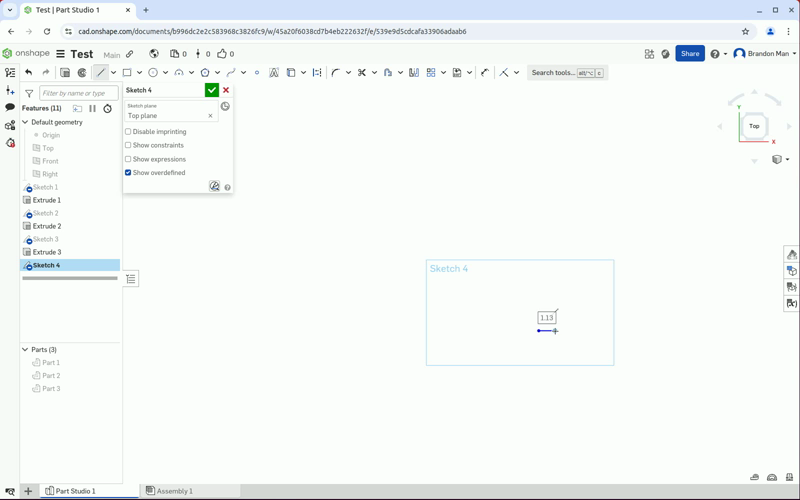
scroll(-6)
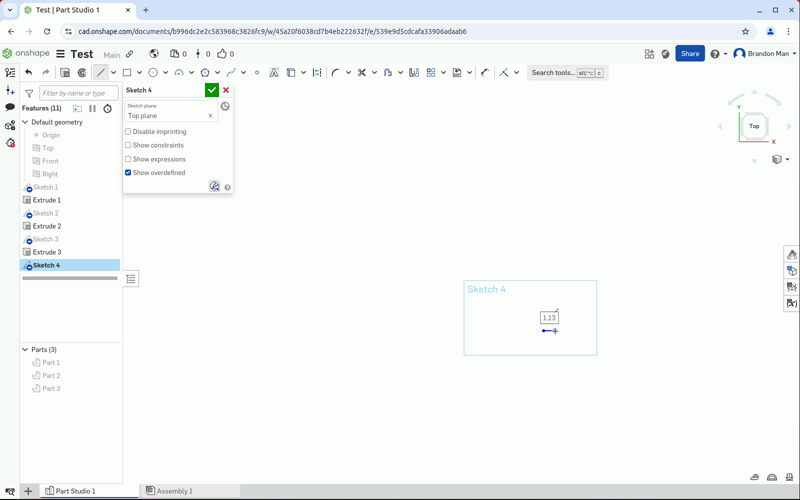
scroll(-6)
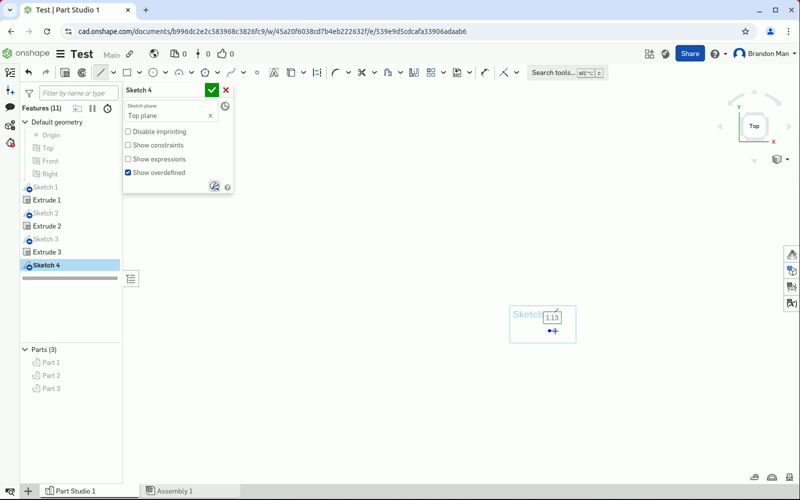
key_up(shift)
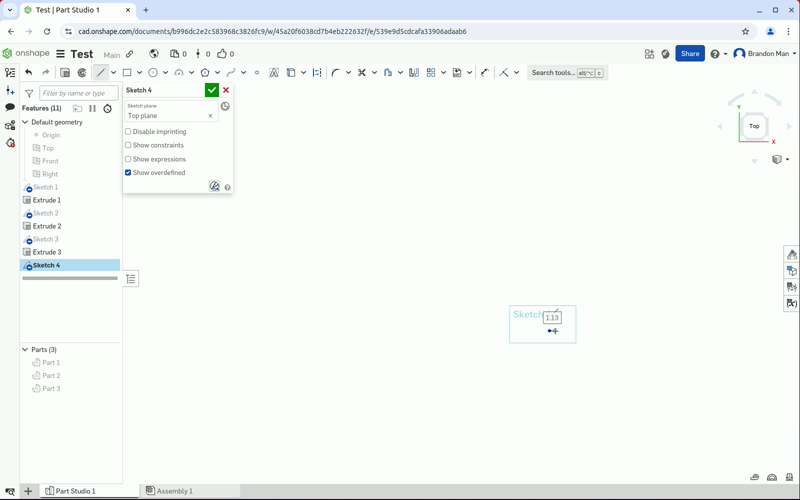
key_down(shift)
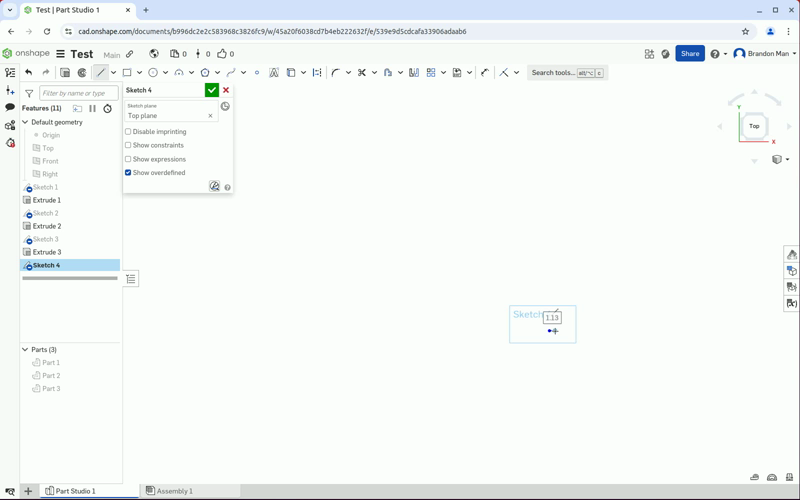
mouse_move(555, 234)
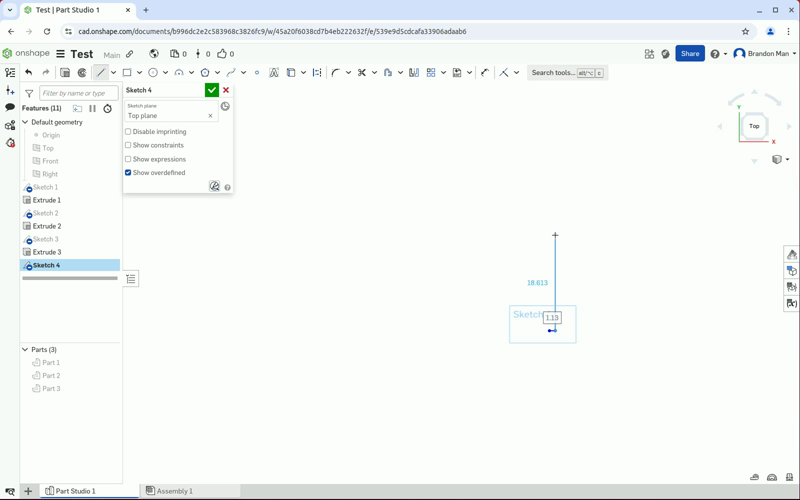
click(555, 234)
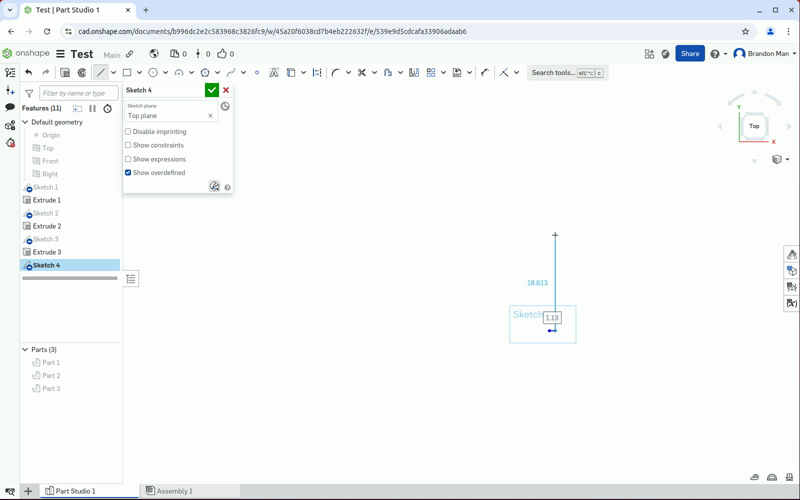
key_up(shift)
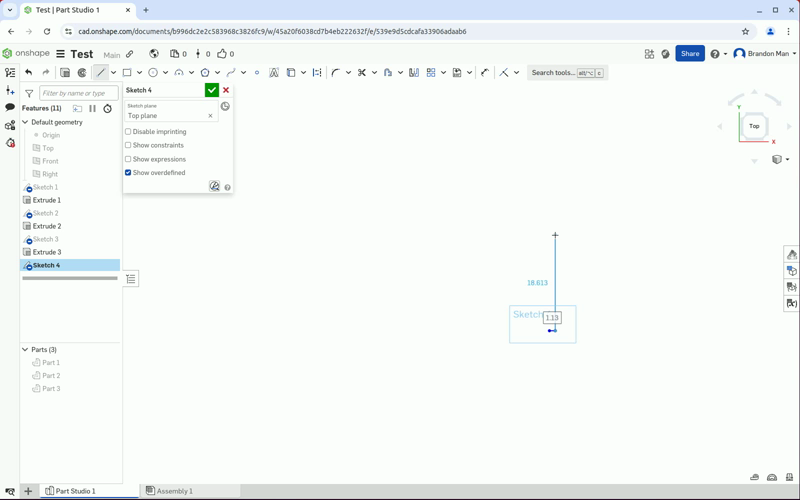
key_down(shift)
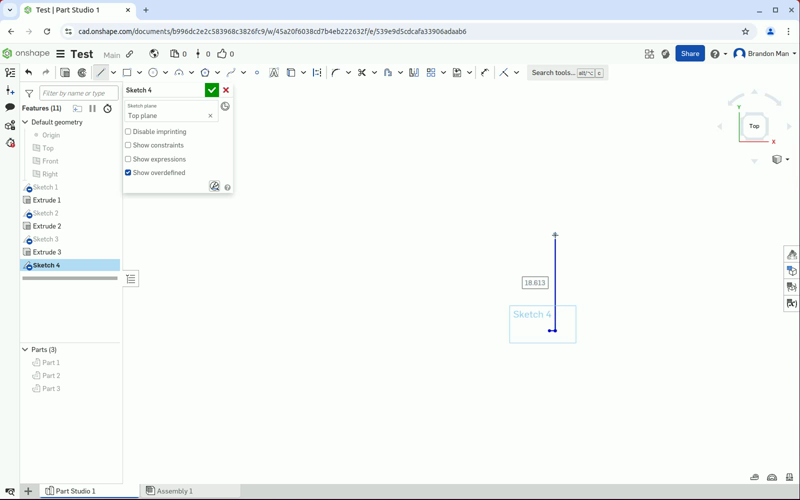
mouse_move(585, 234)
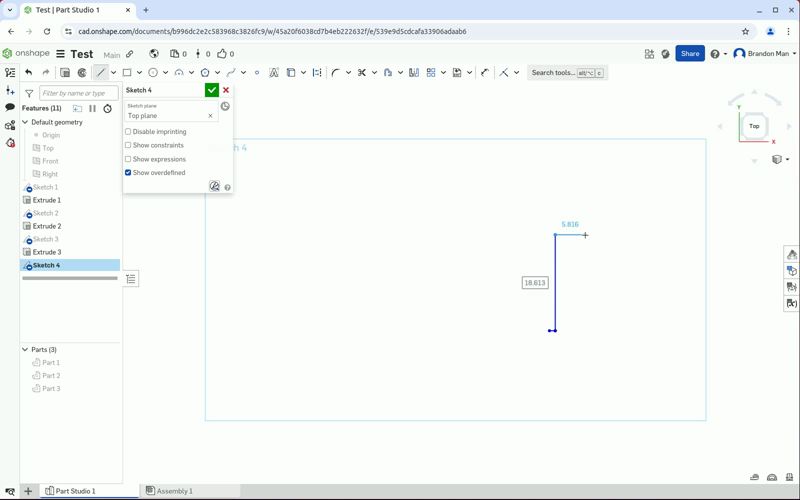
mouse_move(549, 234)
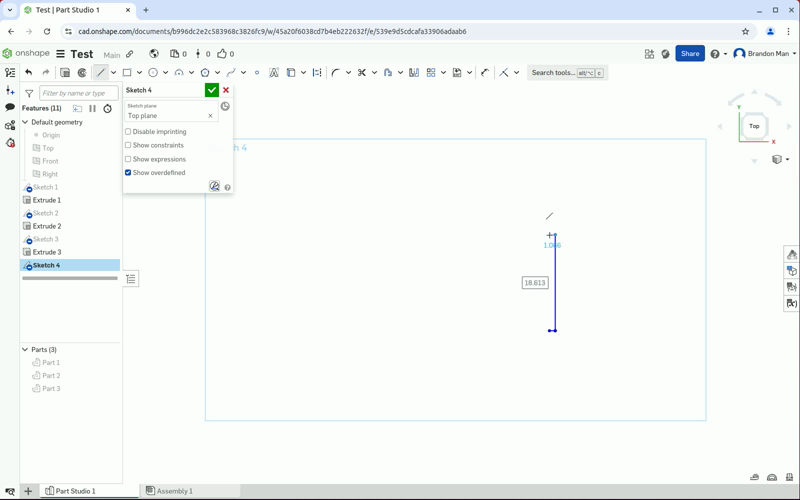
scroll(6)
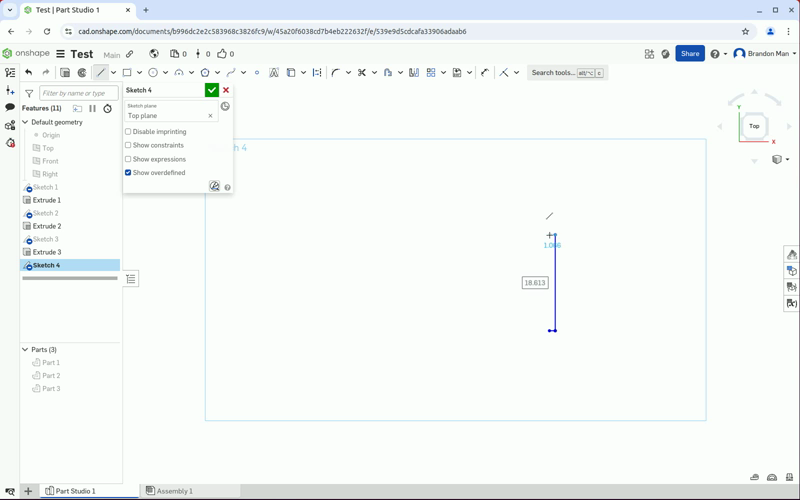
scroll(6)
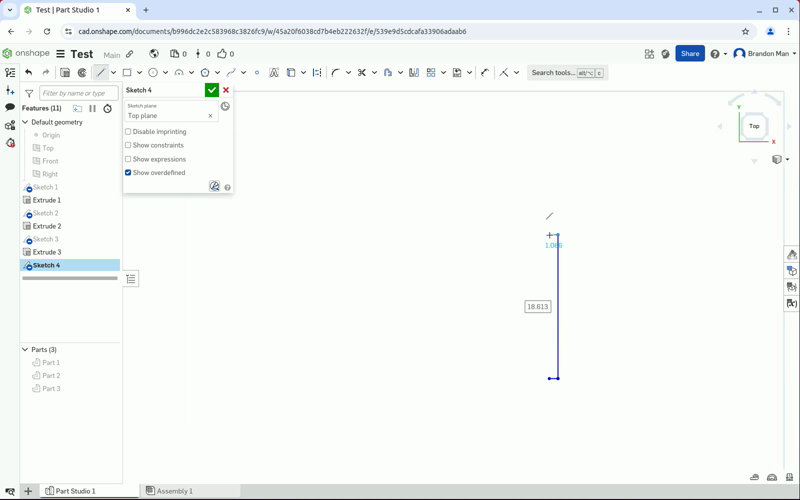
scroll(6)
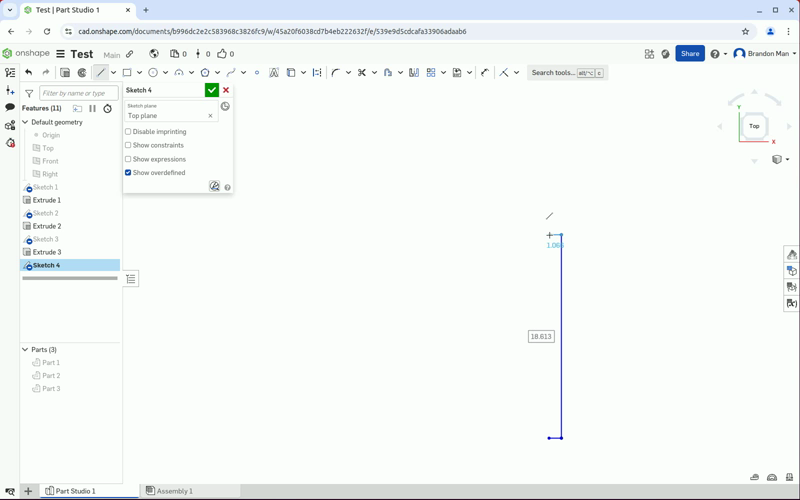
scroll(6)
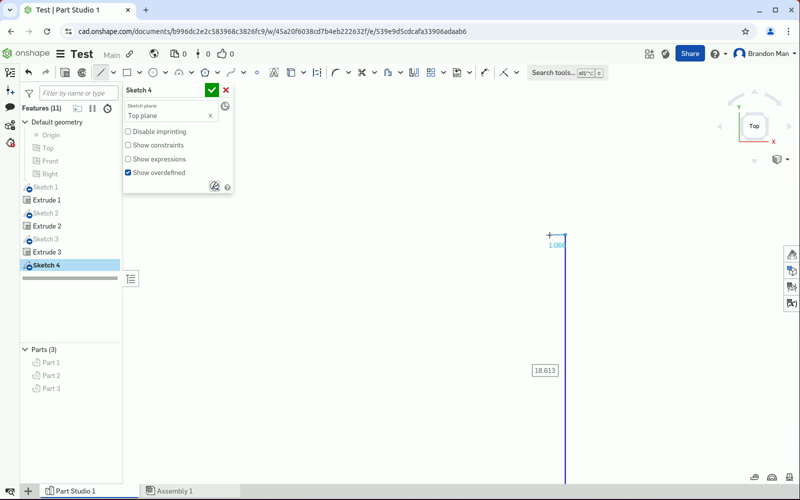
scroll(6)
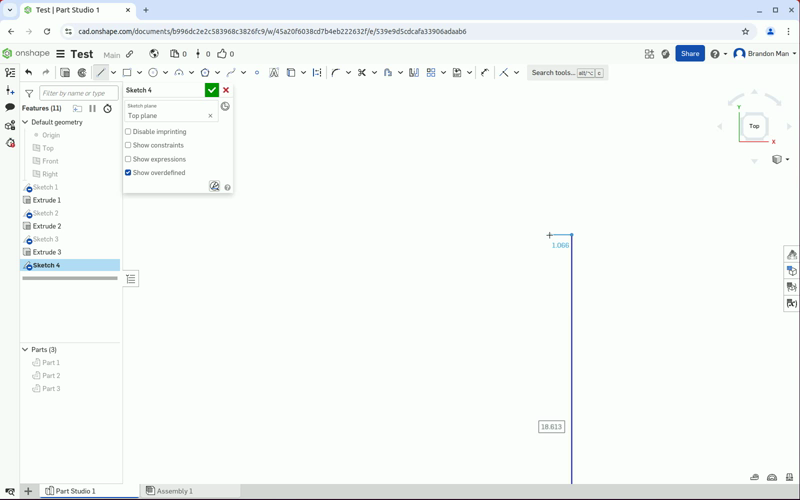
scroll(6)
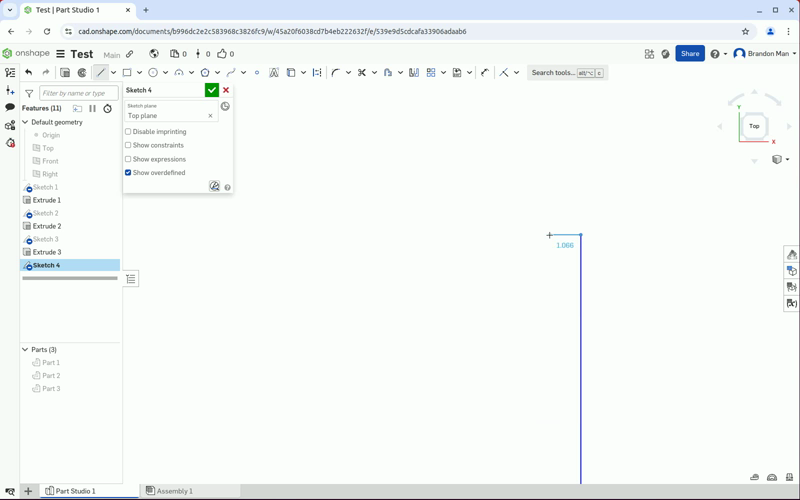
scroll(6)
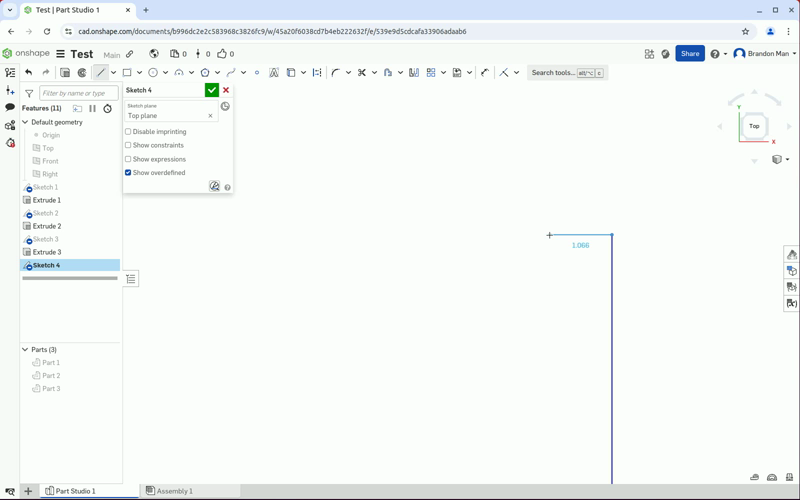
click(549, 234)
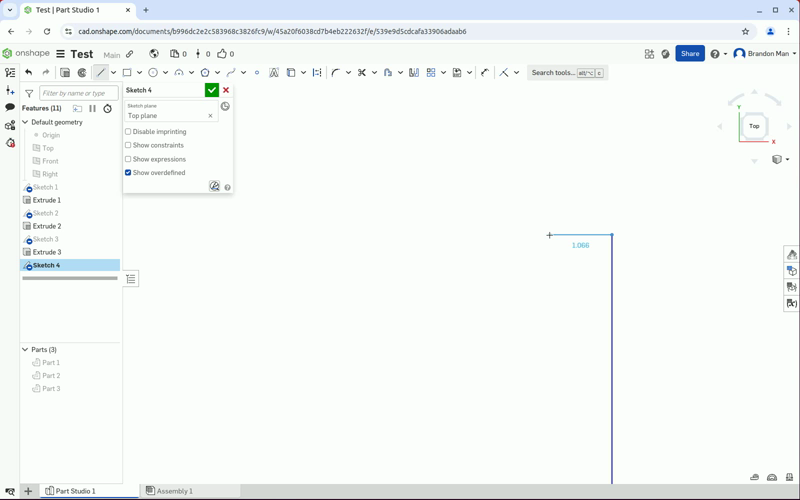
scroll(-6)
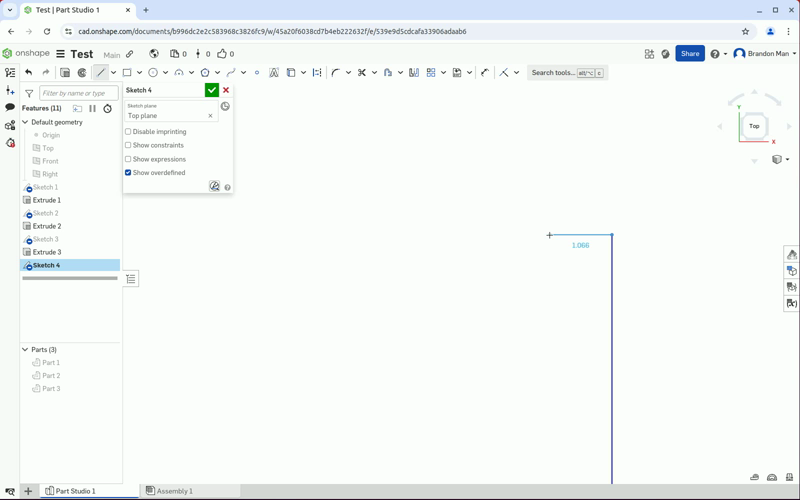
scroll(-6)
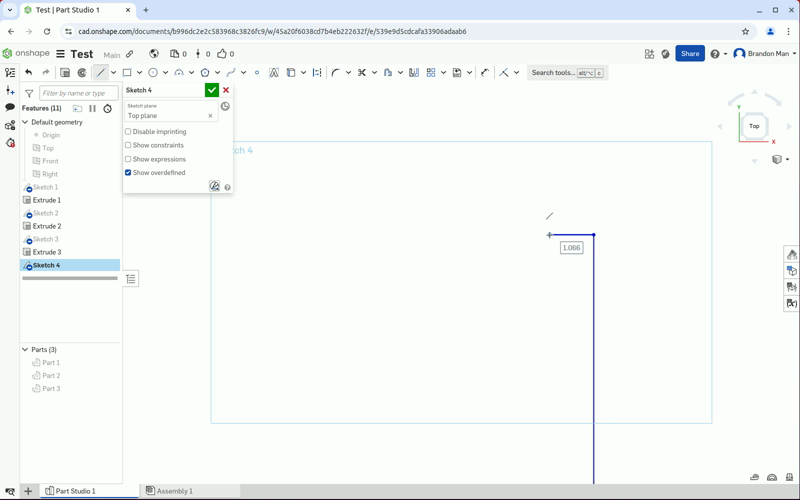
scroll(-6)
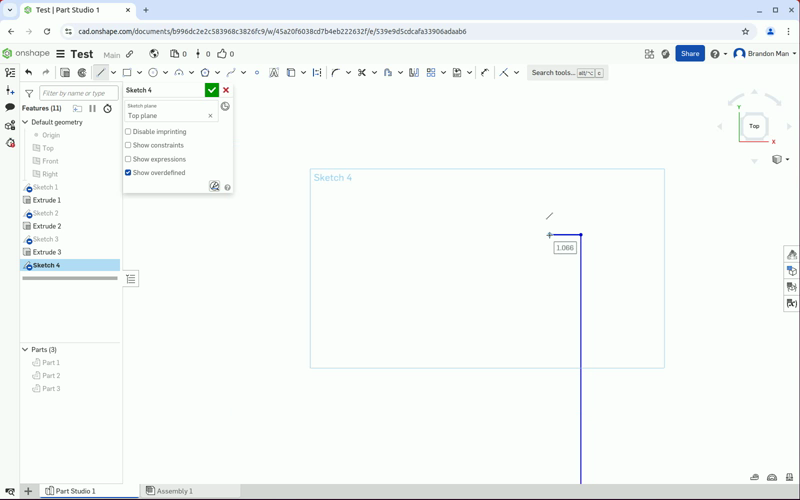
scroll(-6)
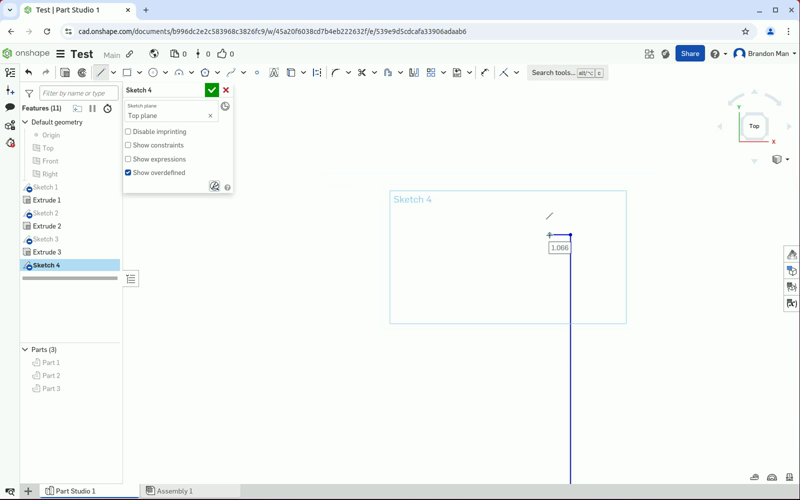
scroll(-6)
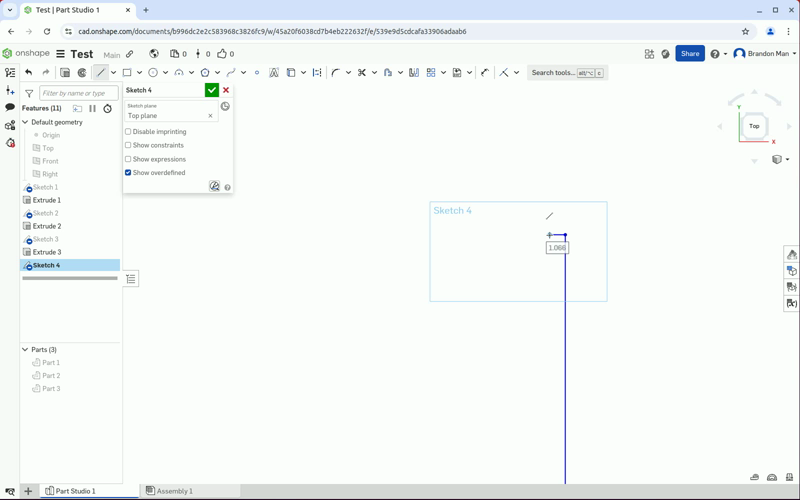
scroll(-6)
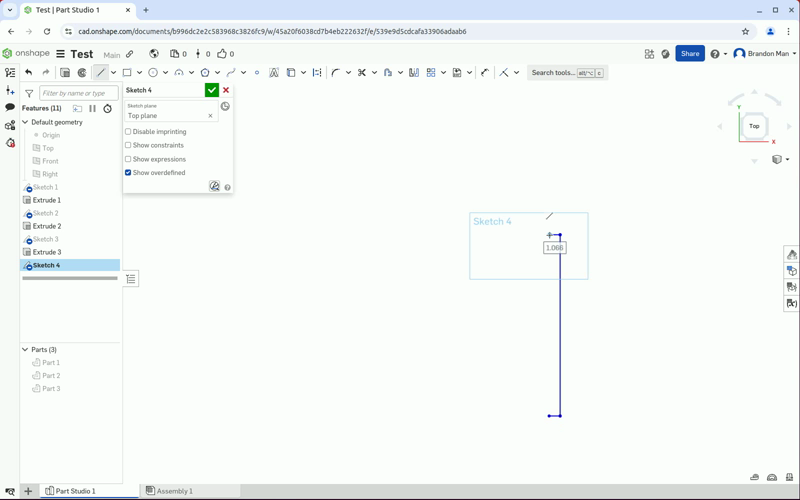
scroll(-6)
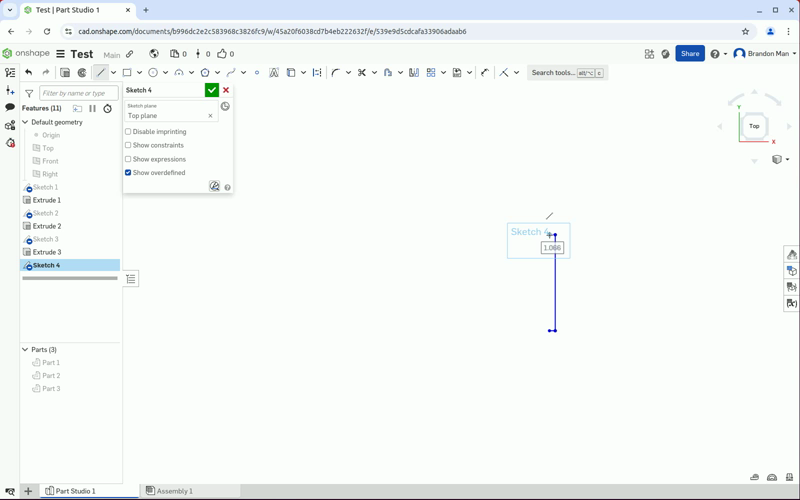
key_up(shift)
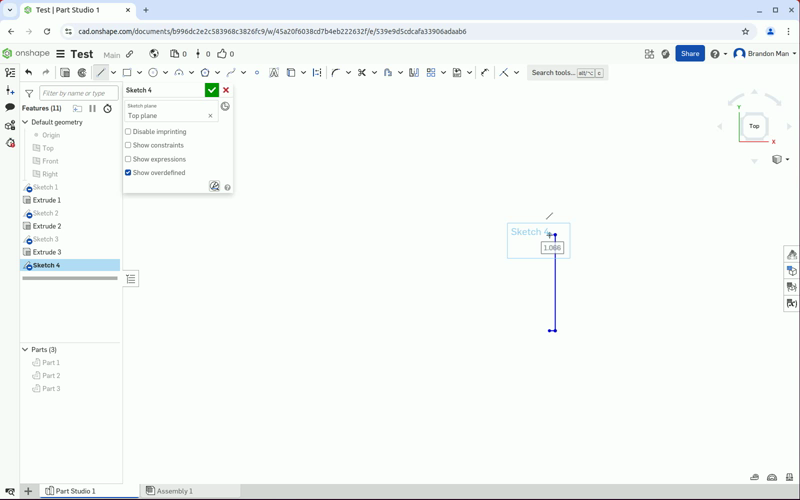
key_down(shift)
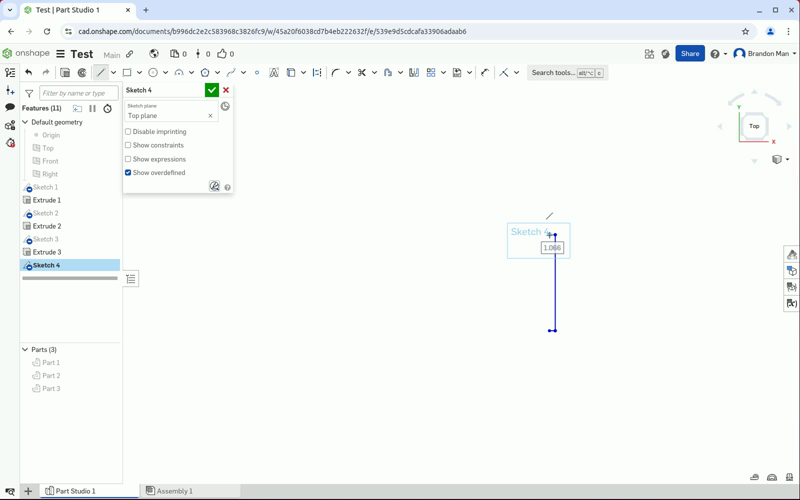
mouse_move(549, 330)
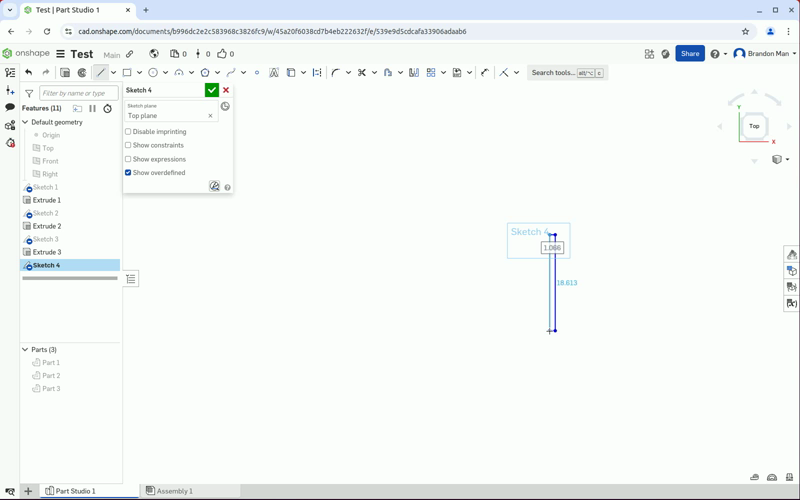
key_up(shift)
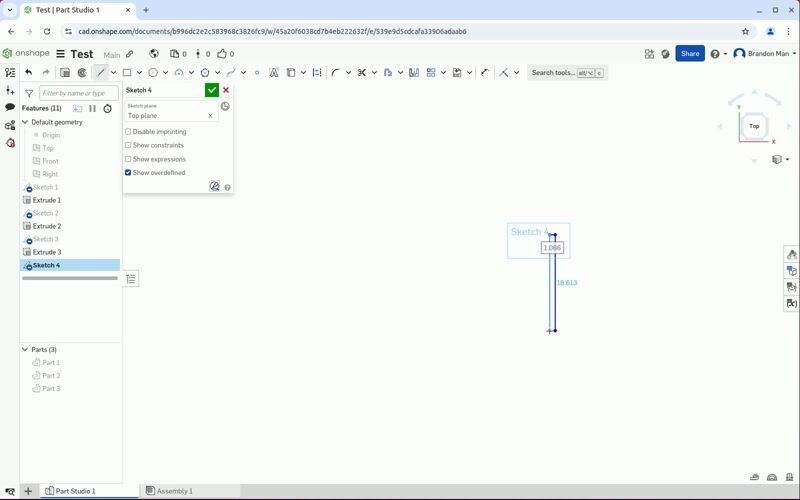
click(549, 330)
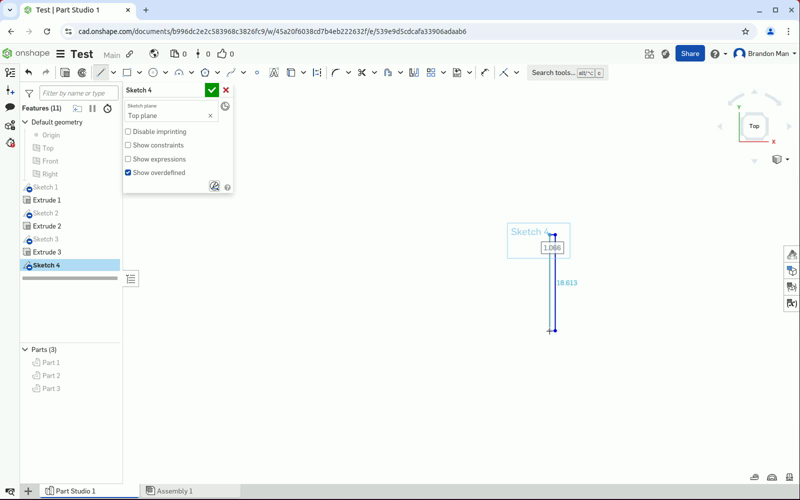
key(esc)
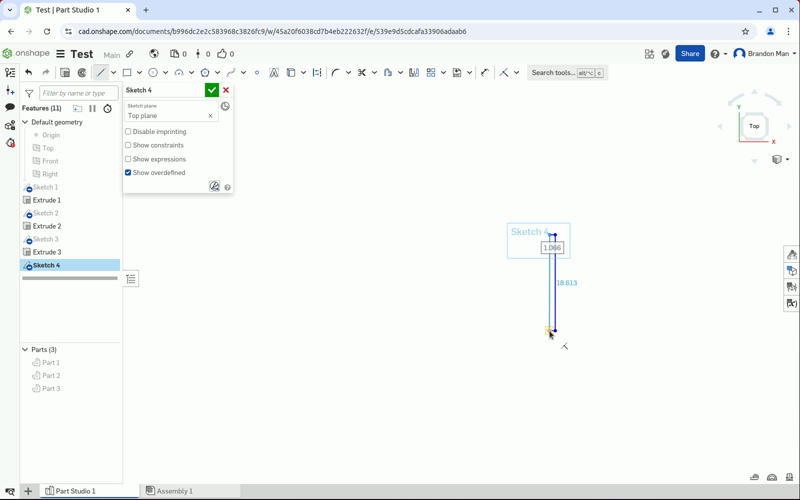
mouse_move(551, 309)
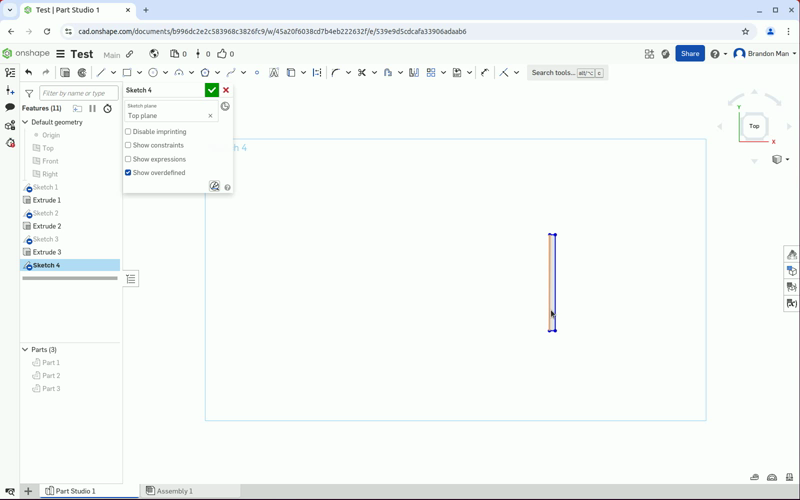
scroll(6)
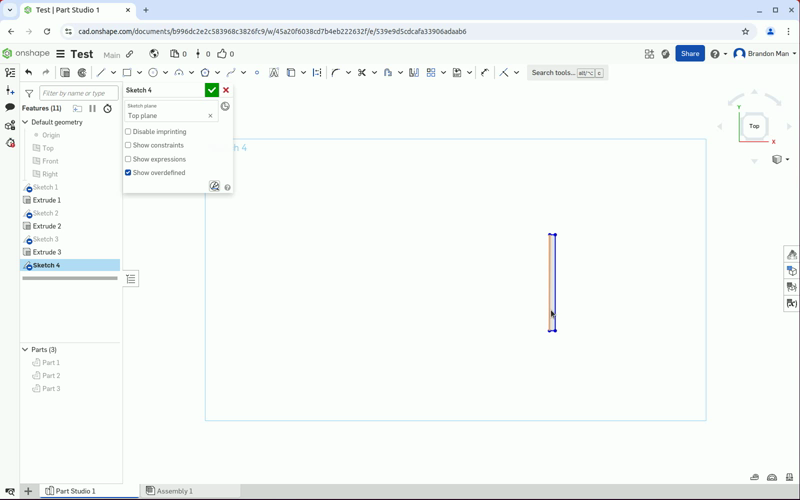
scroll(6)
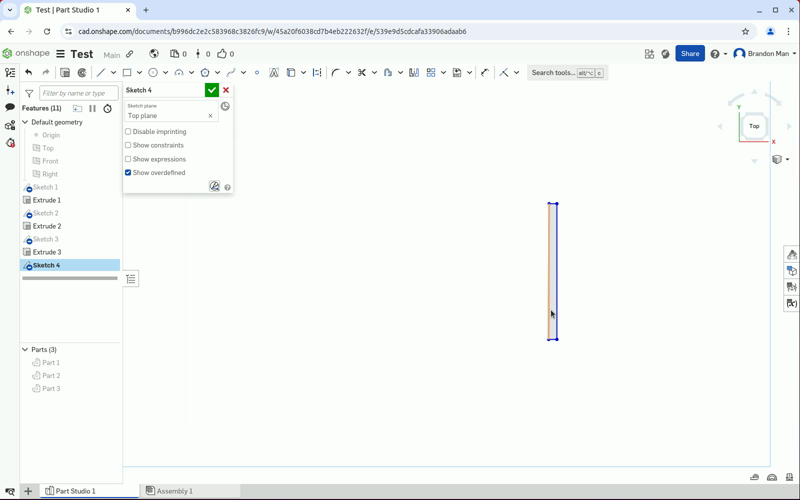
scroll(6)
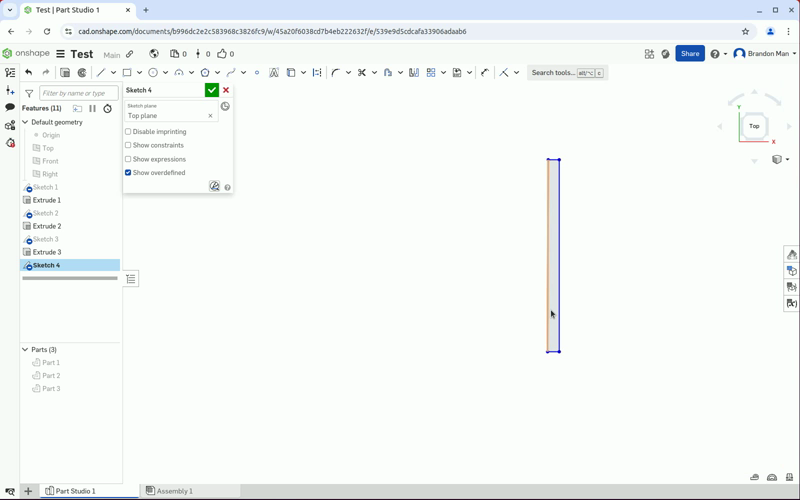
scroll(6)
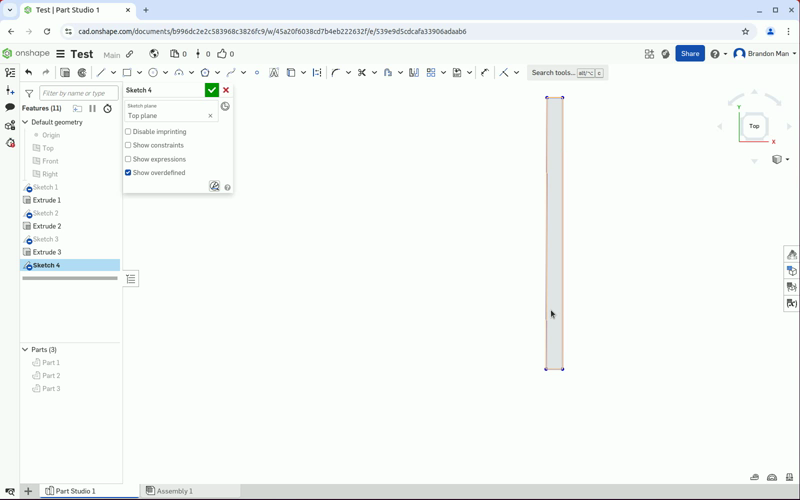
scroll(6)
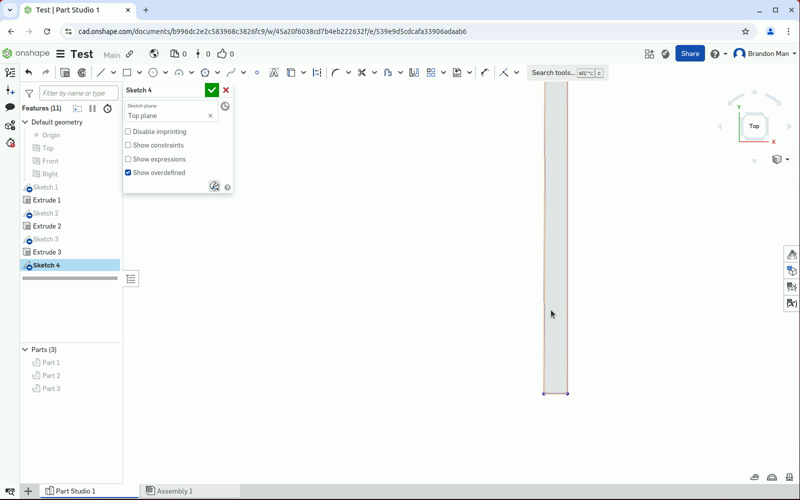
scroll(6)
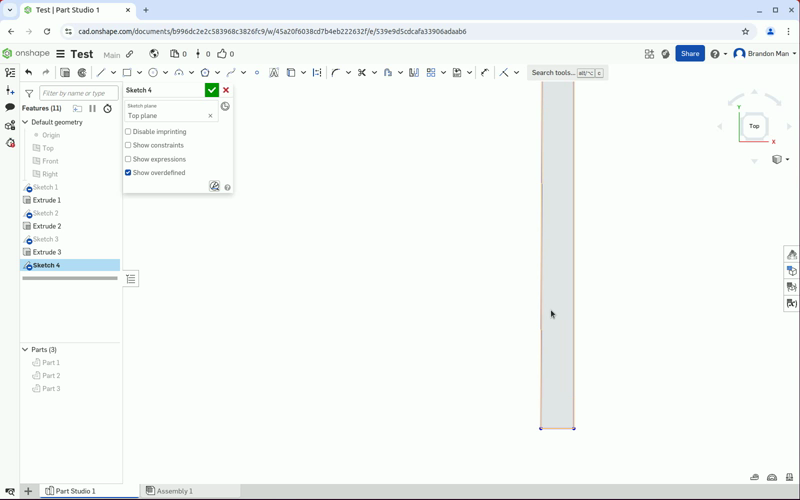
scroll(6)
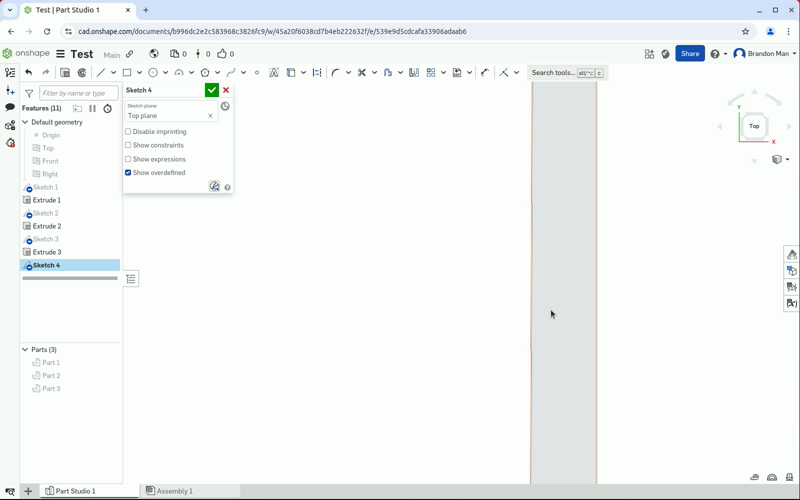
click(551, 309)
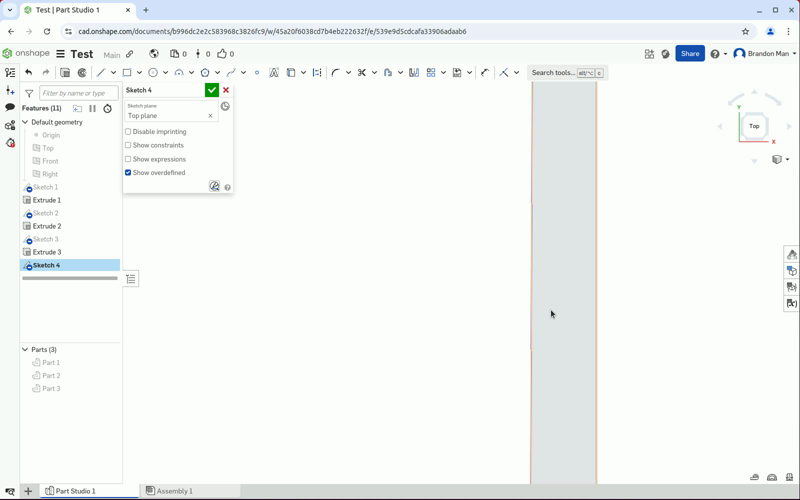
scroll(-6)
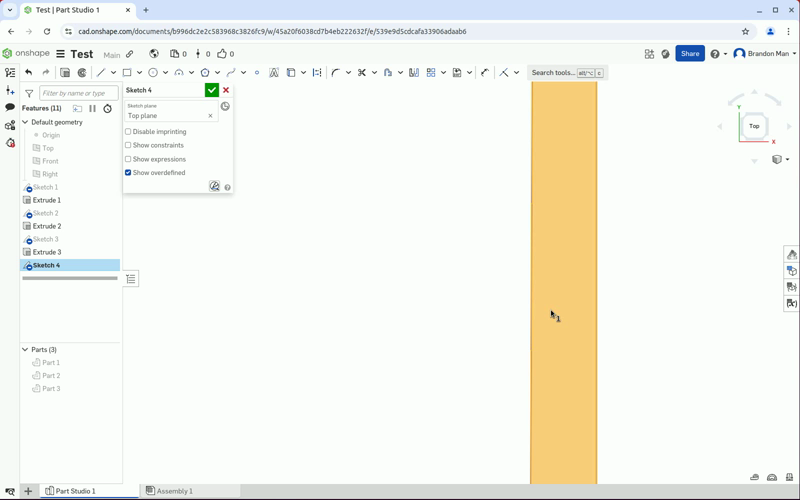
scroll(-6)
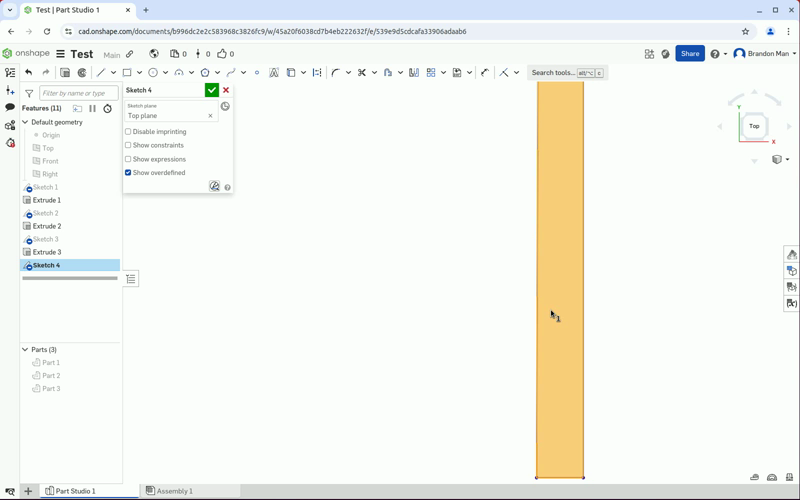
scroll(-6)
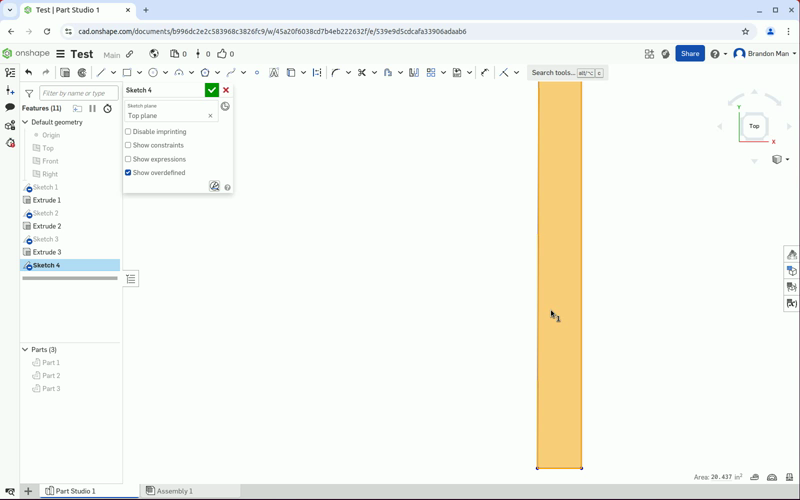
scroll(-6)
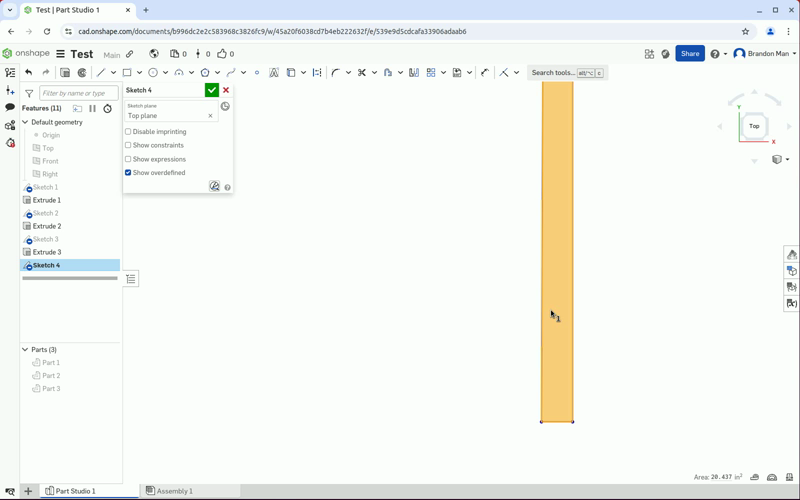
scroll(-6)
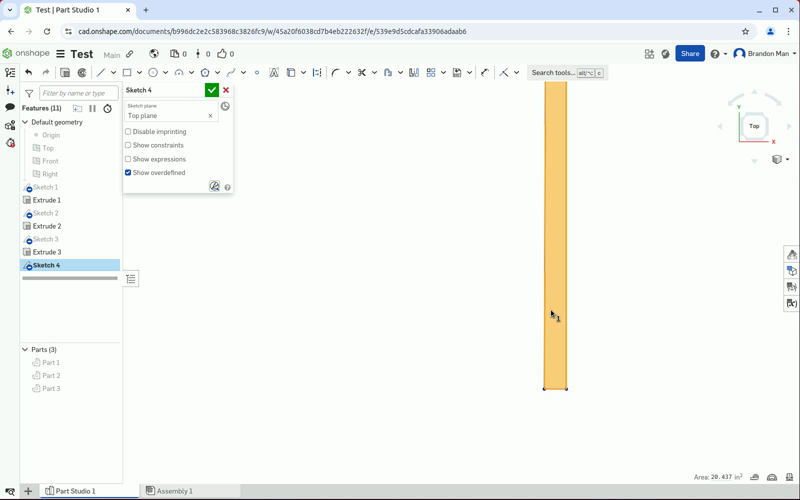
scroll(-6)
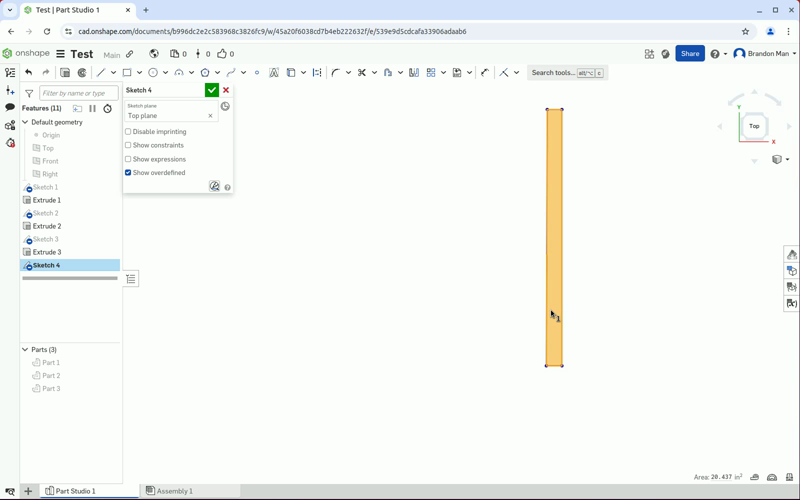
scroll(-6)
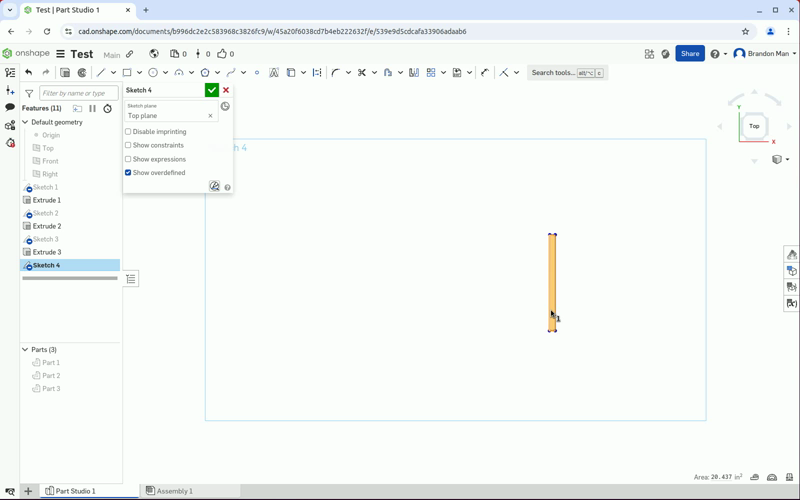
mouse_move(73, 352)
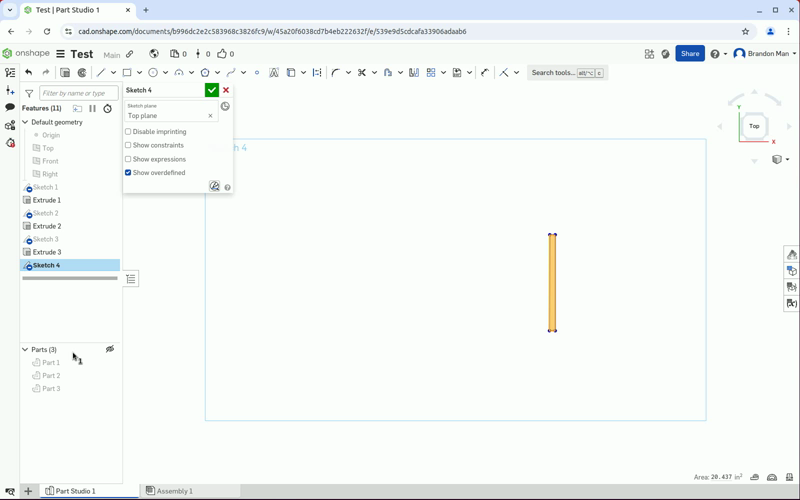
key(shift+y)
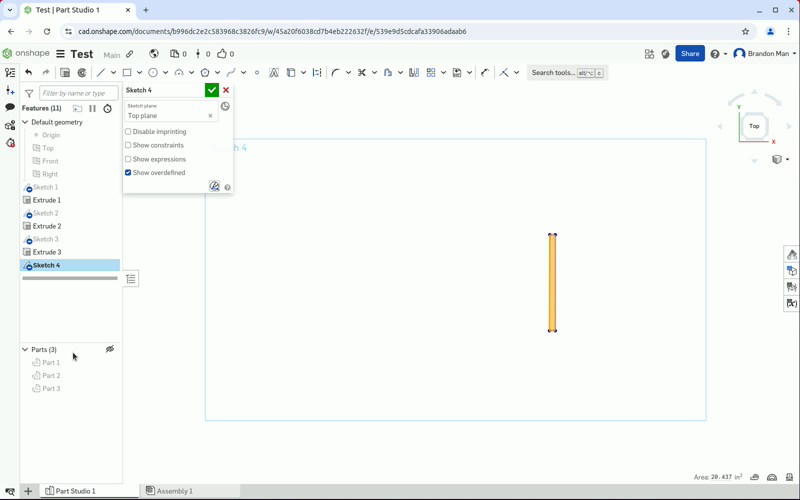
key(shift+e)
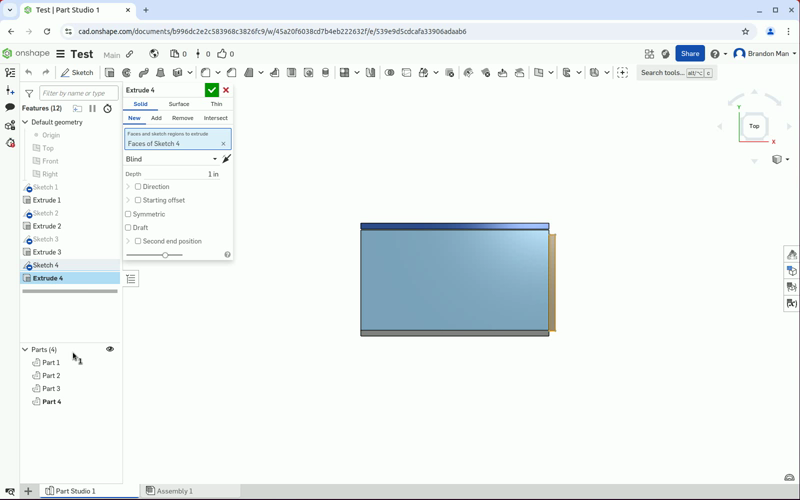
mouse_move(143, 106)
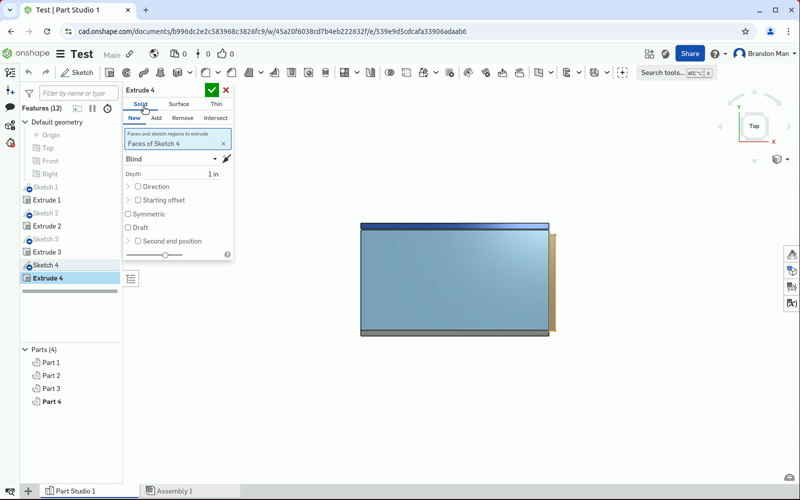
click(143, 106)
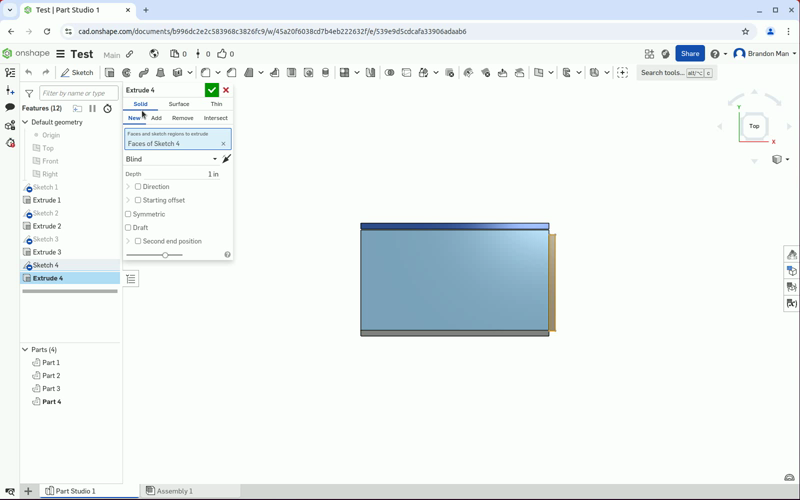
mouse_move(137, 120)
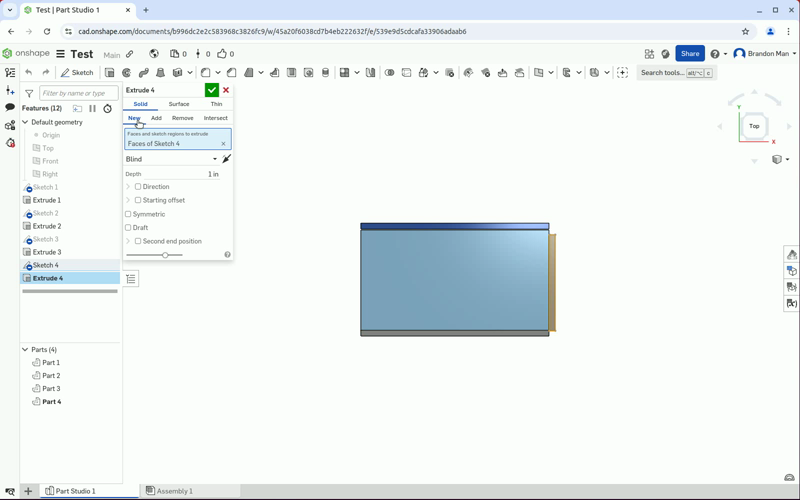
click(137, 120)
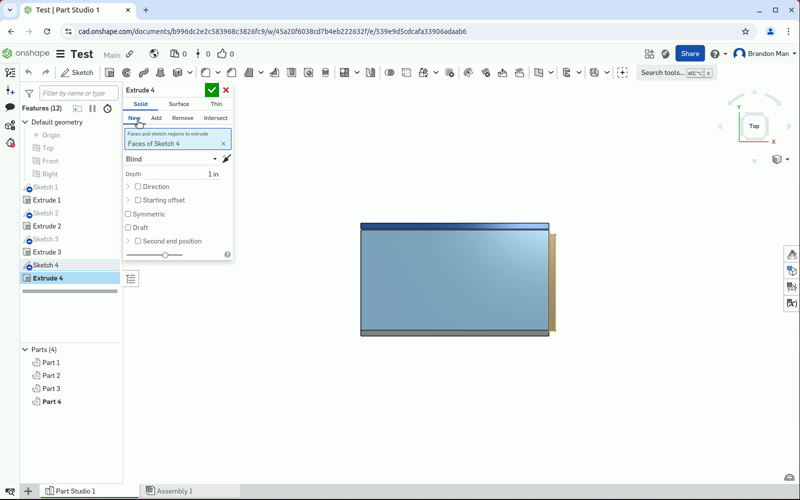
key(tab, 4)
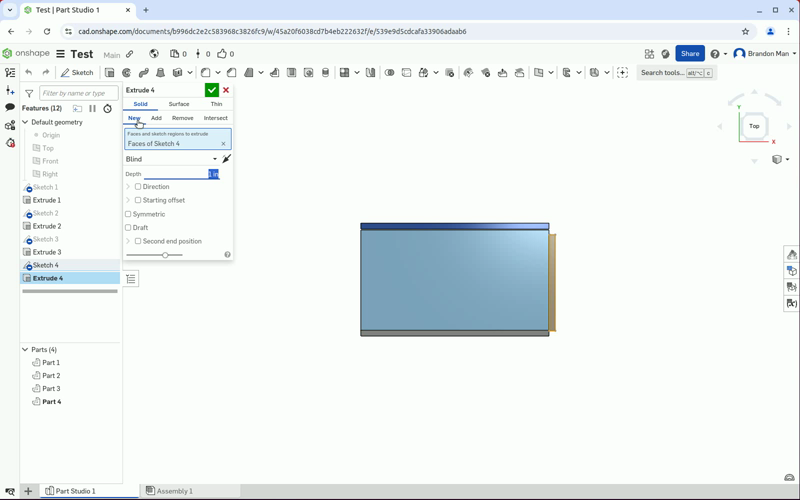
text(14.443)
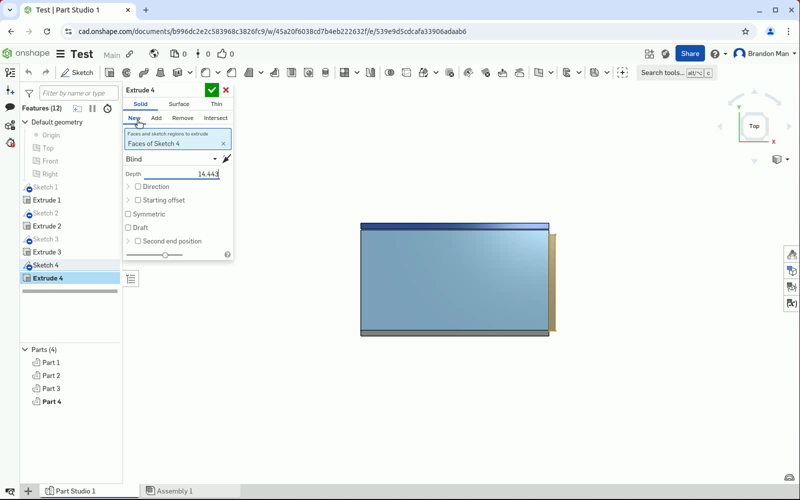
key(enter)
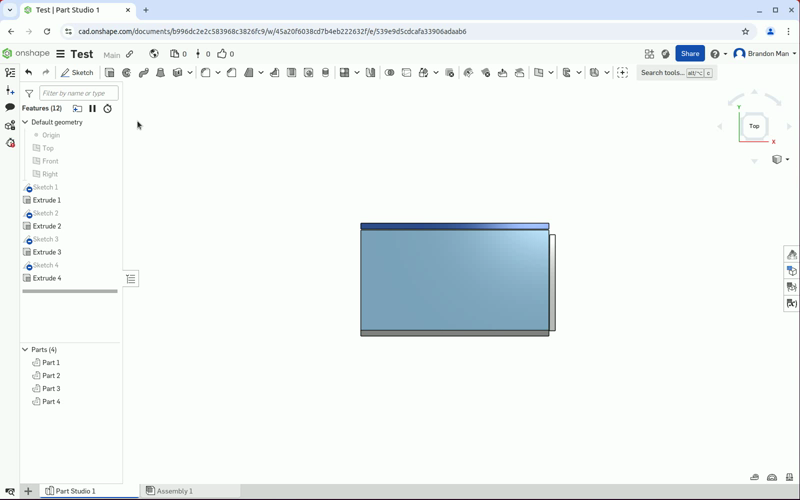
key(shift+h)
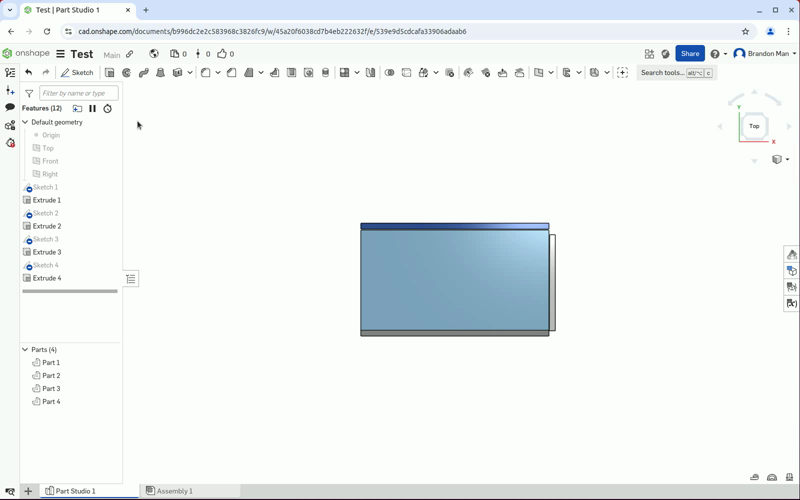
key(shift+h)
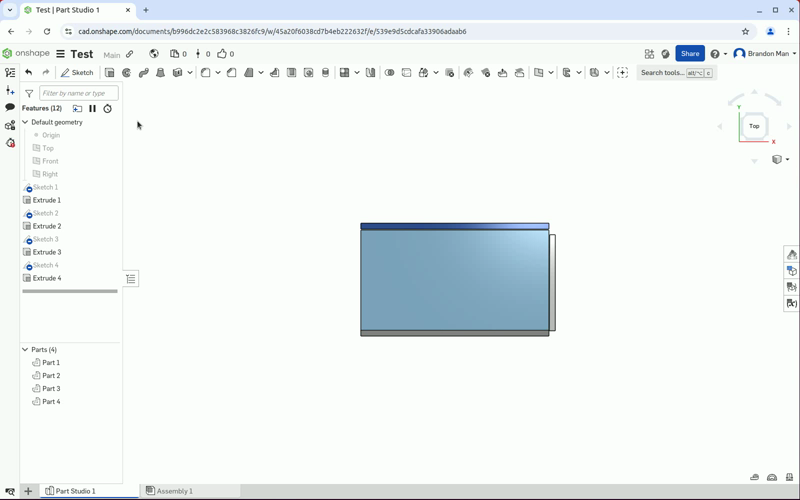
mouse_move(73, 189)
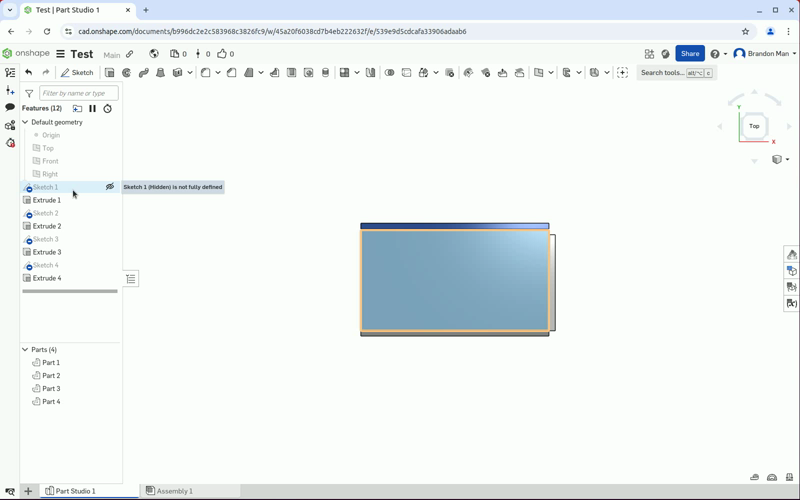
click(73, 189)
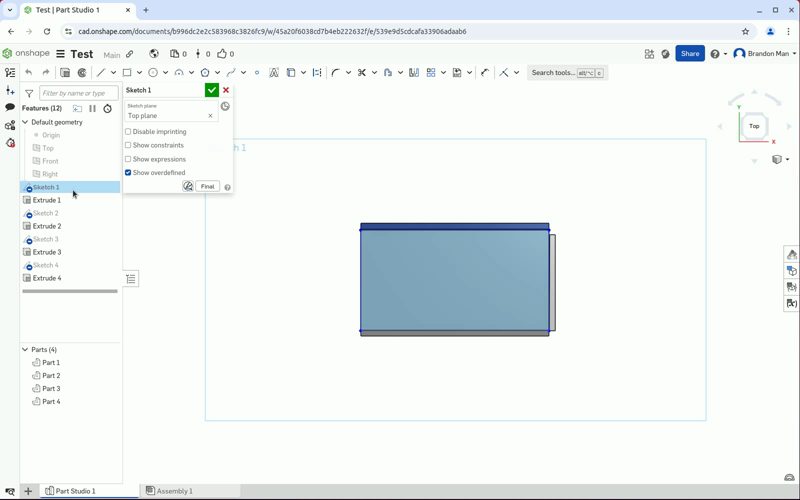
mouse_move(229, 92)
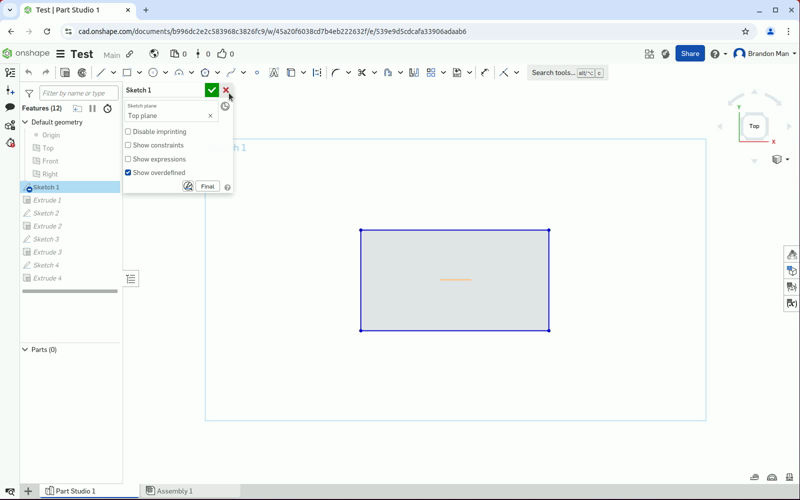
click(229, 92)
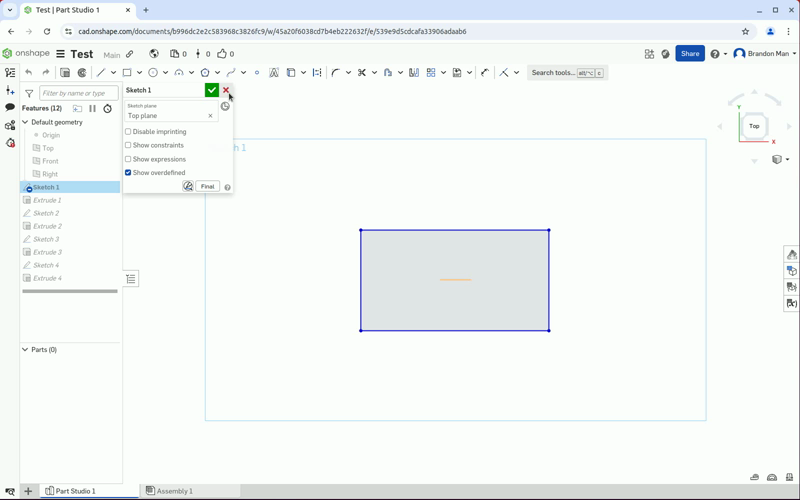
key(shift+s)
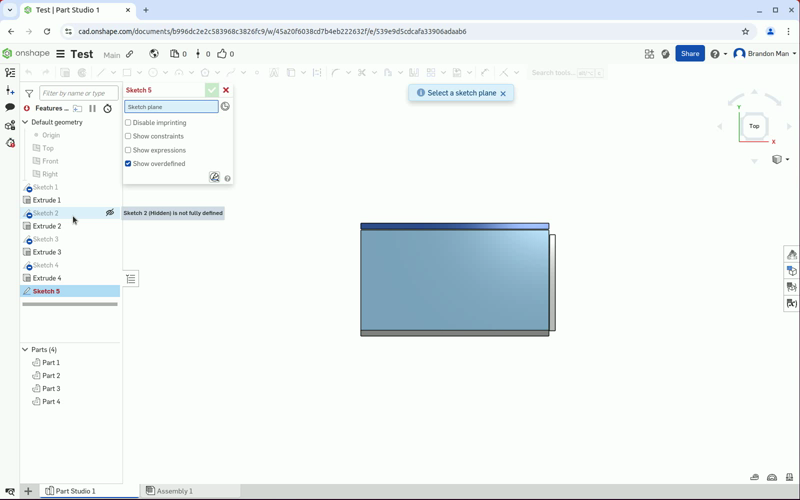
scroll(3)
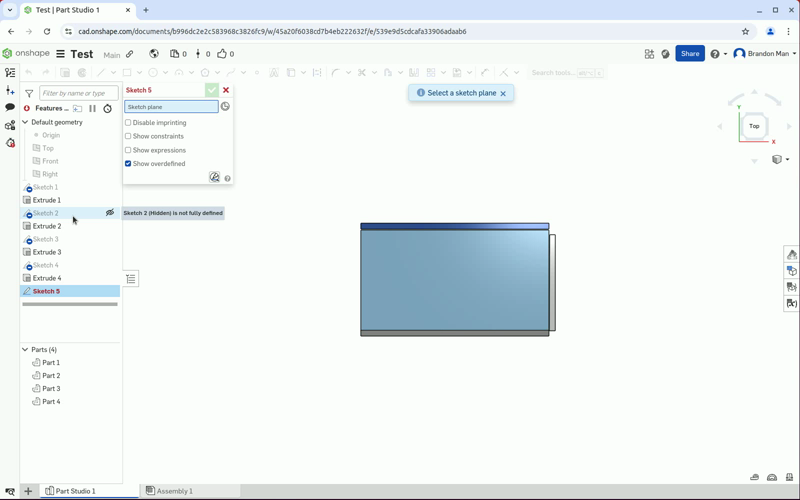
mouse_move(73, 150)
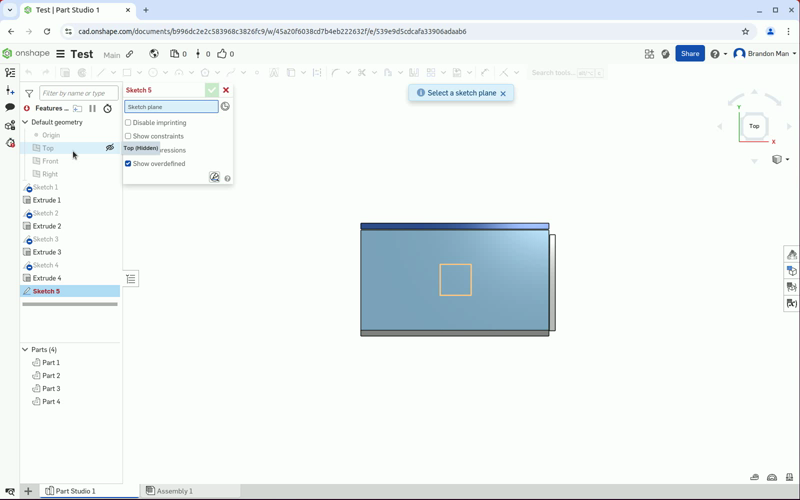
click(73, 150)
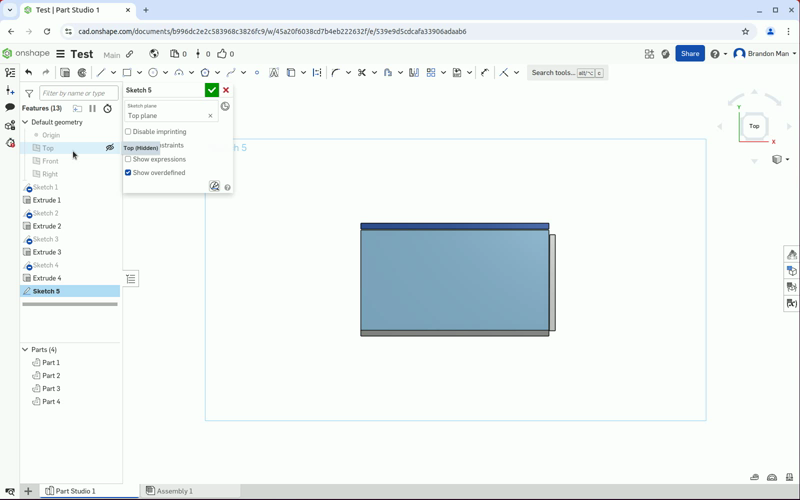
mouse_move(73, 352)
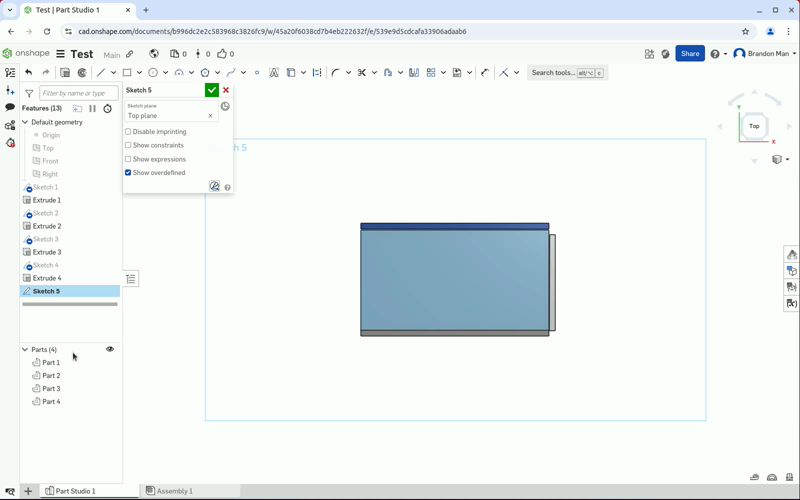
key(y)
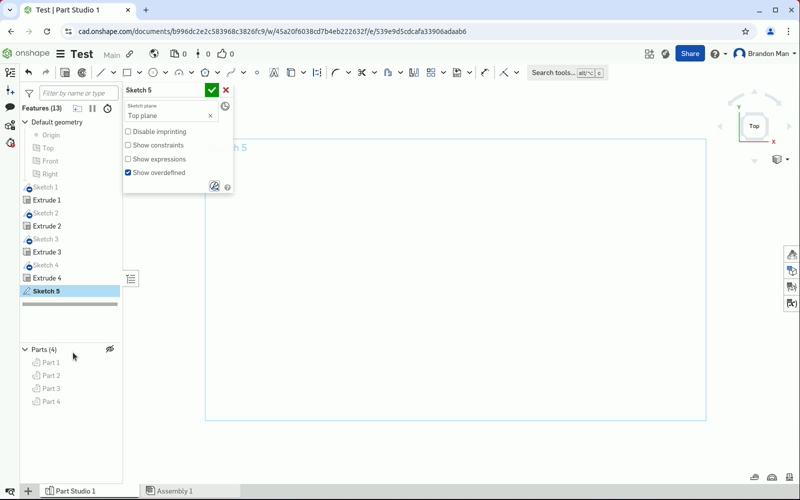
key(l)
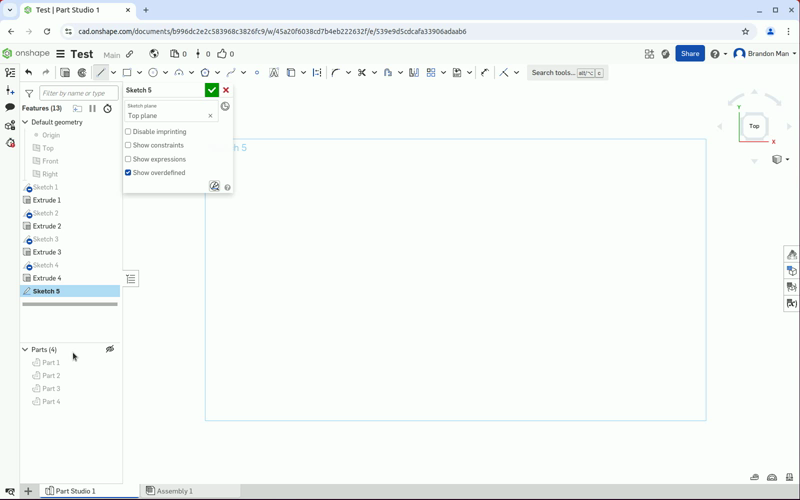
key_down(shift)
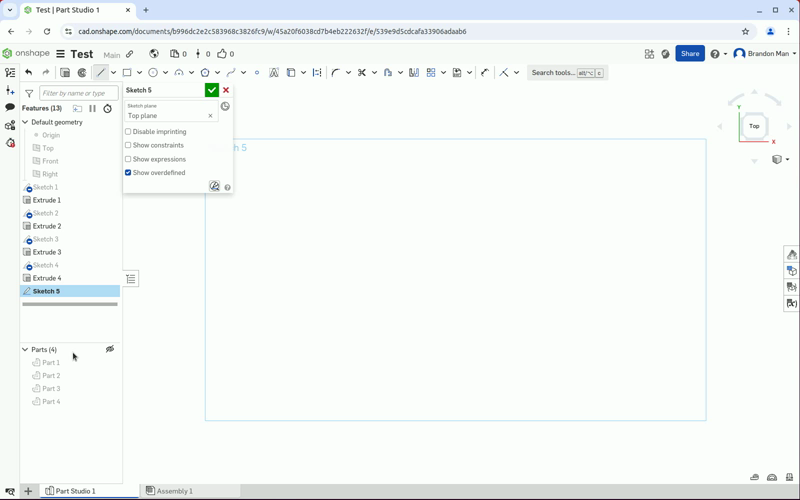
mouse_move(366, 330)
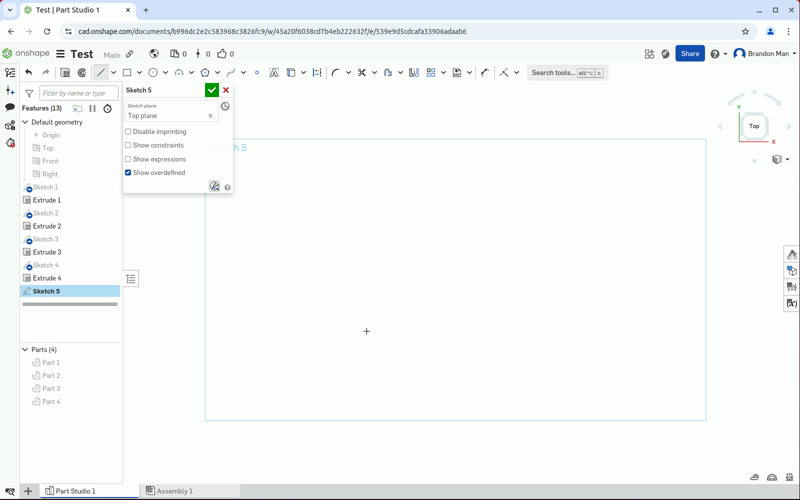
click(366, 330)
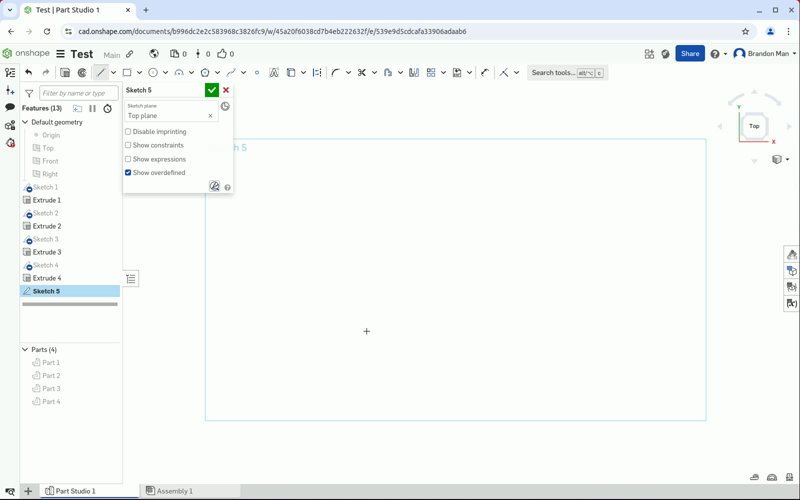
key_up(shift)
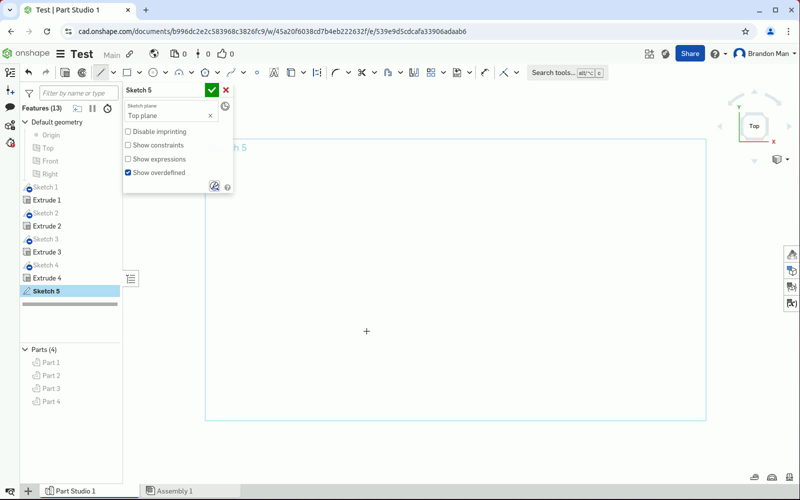
key_down(shift)
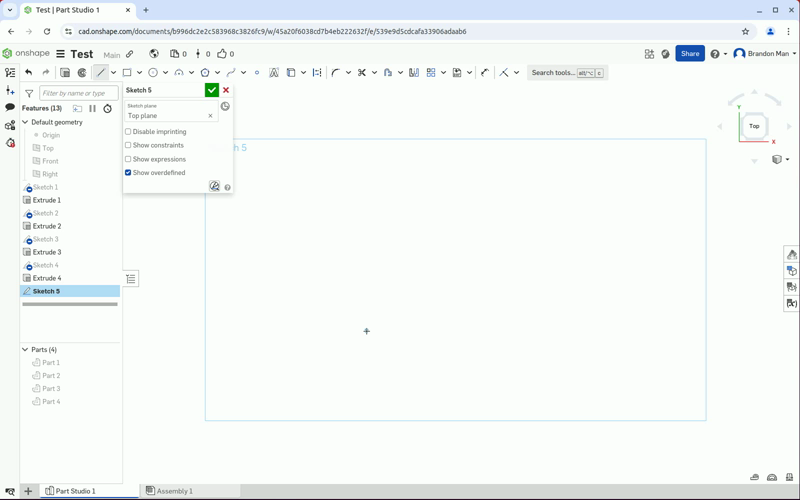
mouse_move(396, 330)
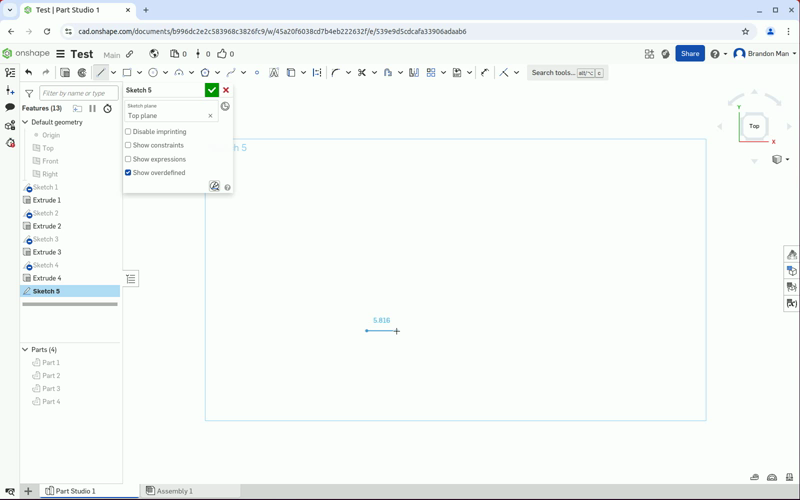
mouse_move(371, 330)
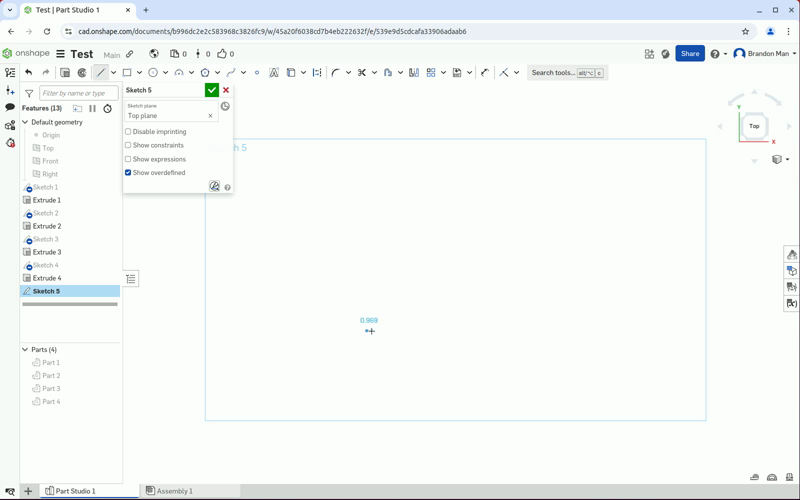
scroll(6)
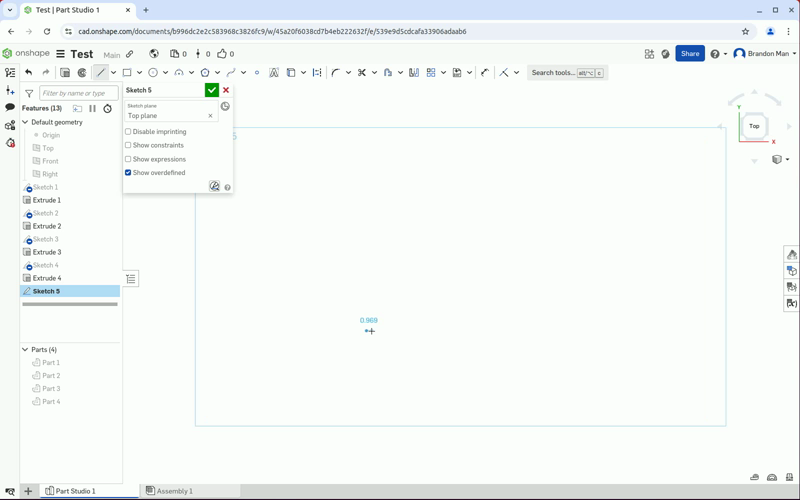
scroll(6)
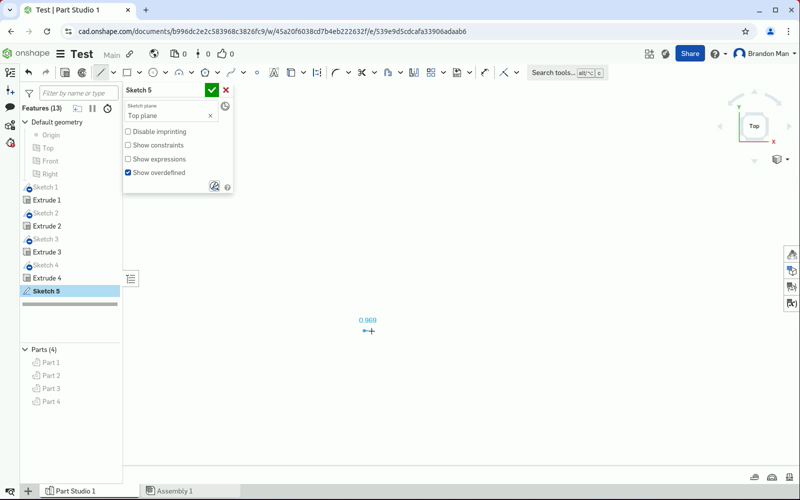
scroll(6)
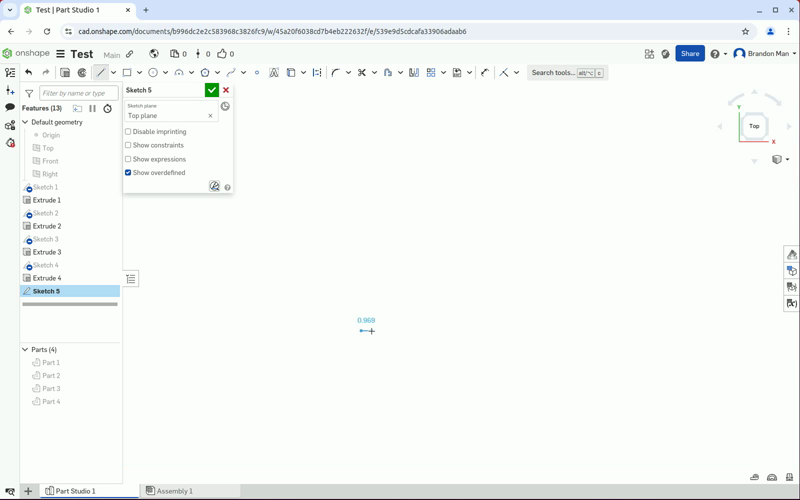
scroll(6)
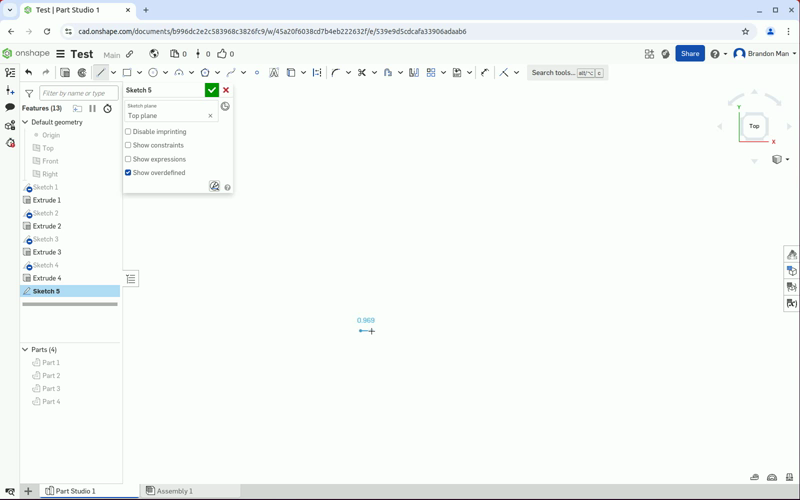
scroll(6)
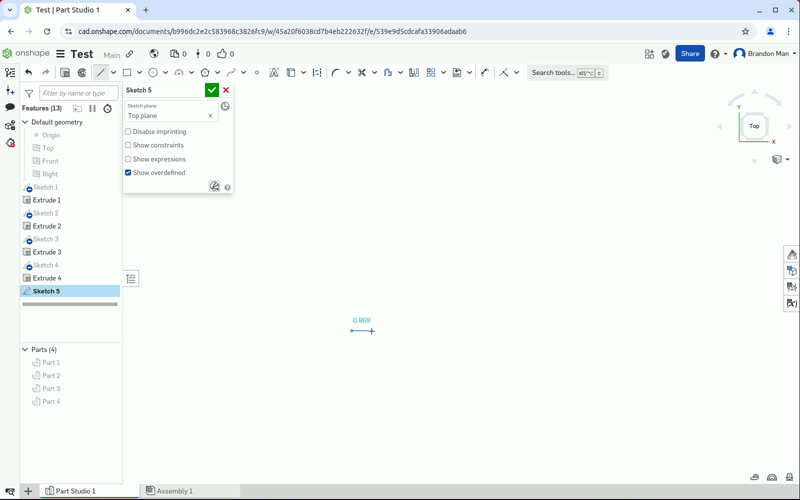
scroll(6)
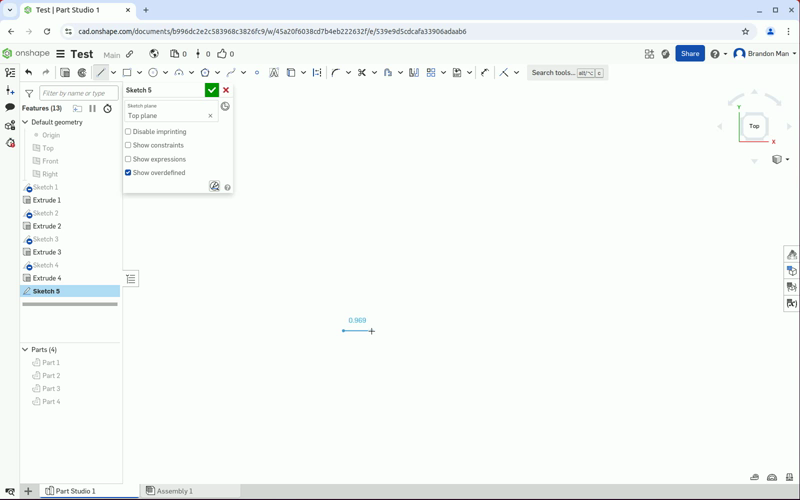
scroll(6)
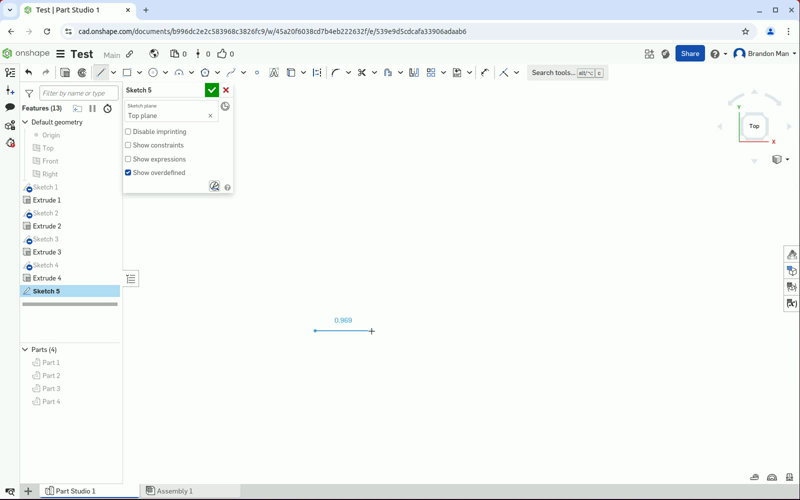
click(371, 330)
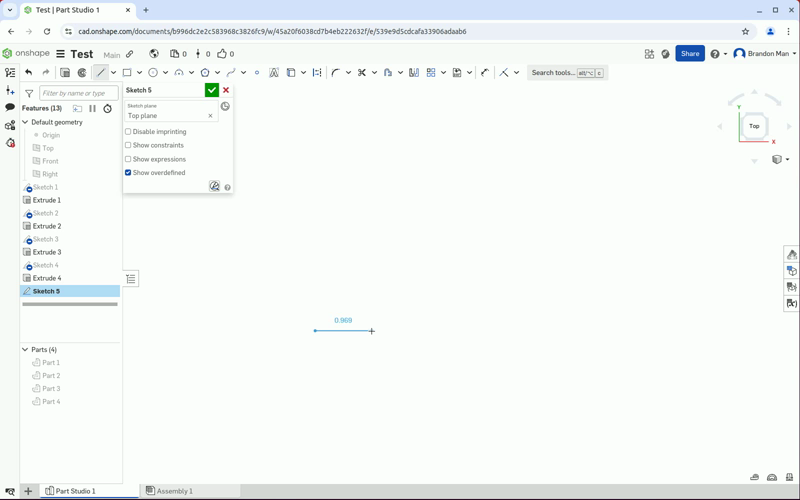
scroll(-6)
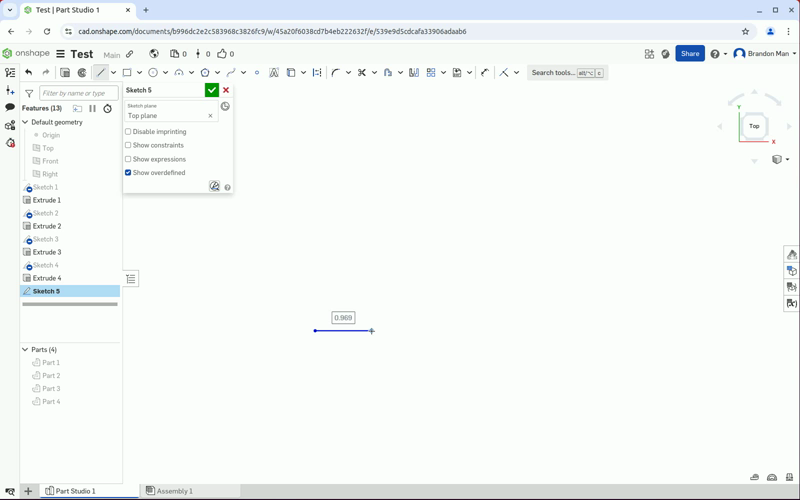
scroll(-6)
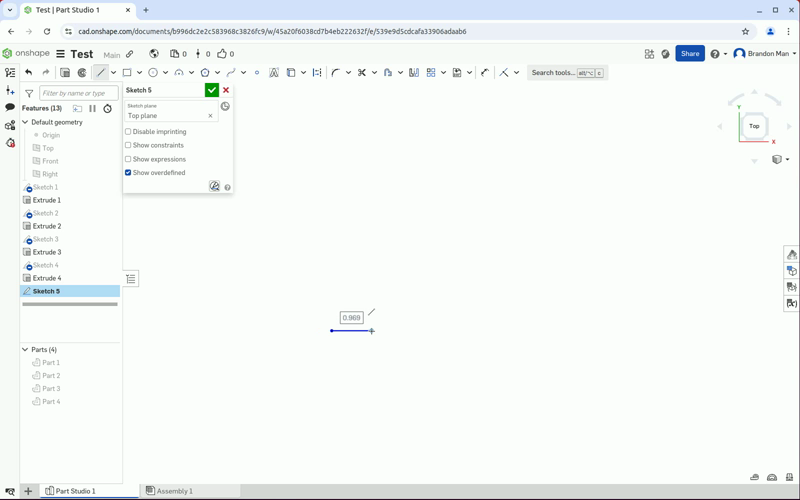
scroll(-6)
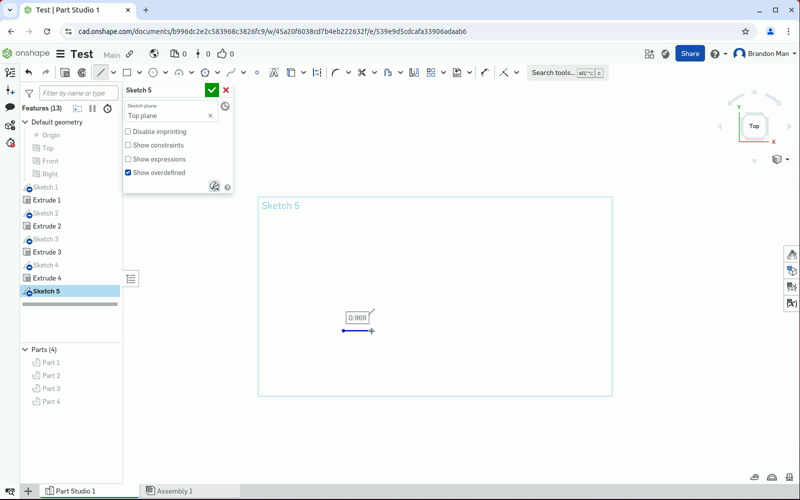
scroll(-6)
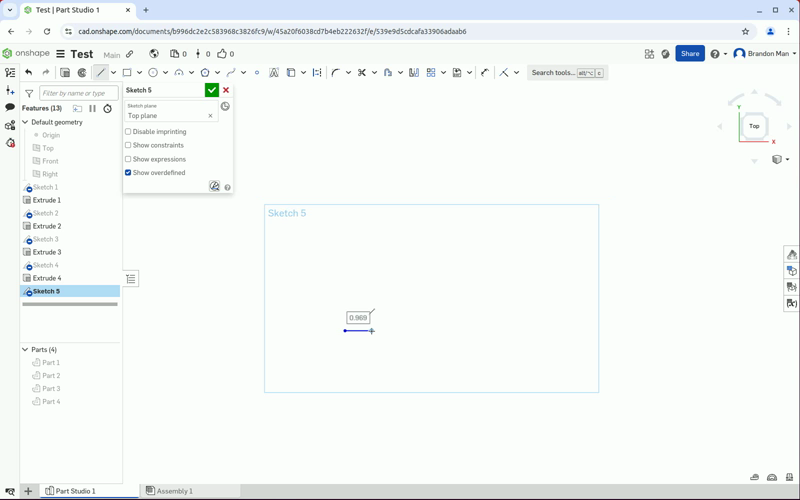
scroll(-6)
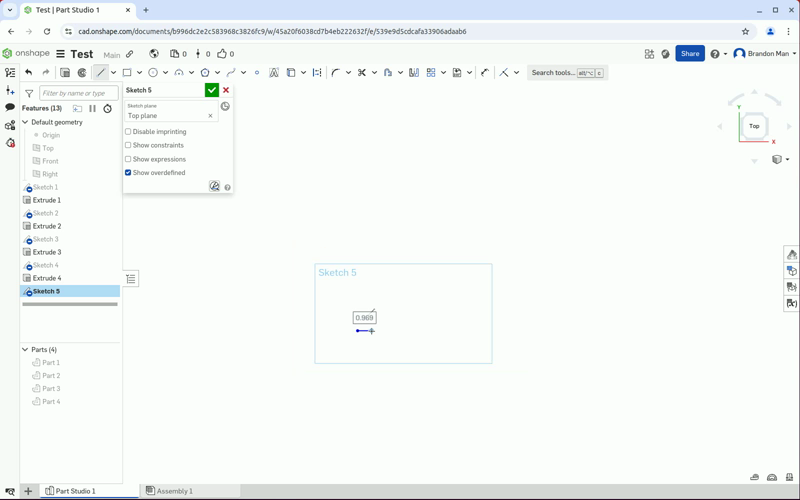
scroll(-6)
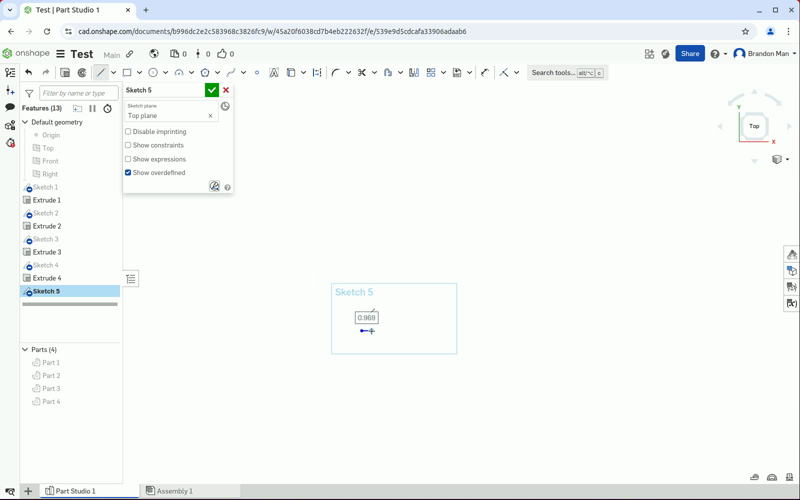
scroll(-6)
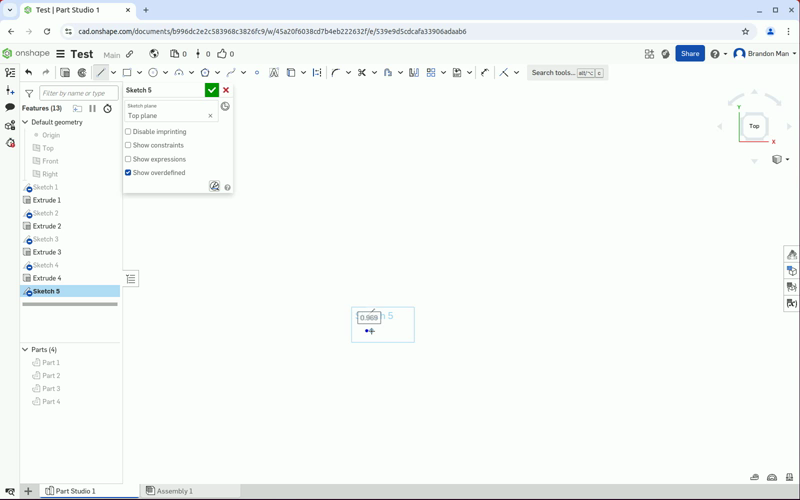
key_up(shift)
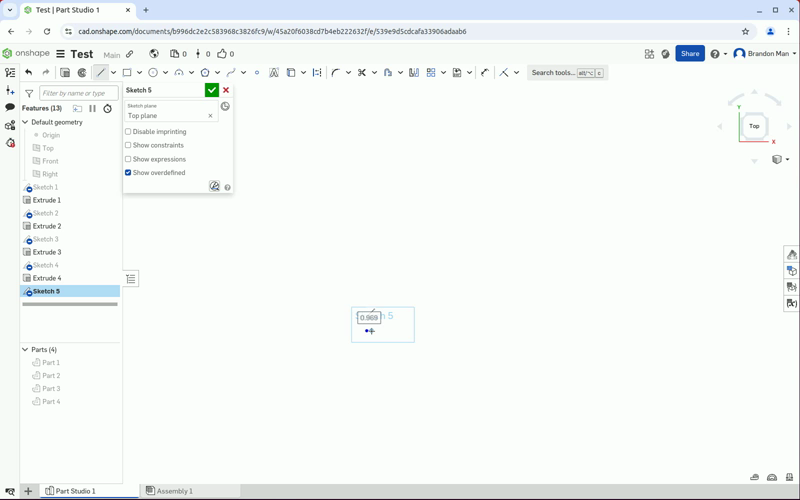
key_down(shift)
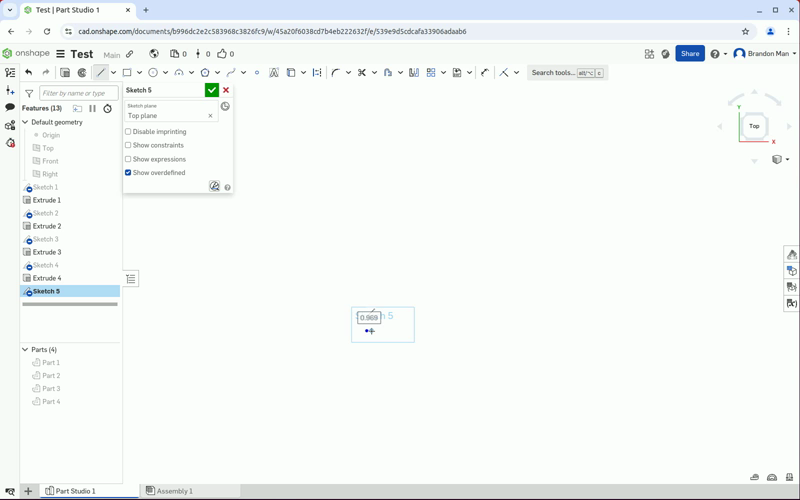
mouse_move(371, 234)
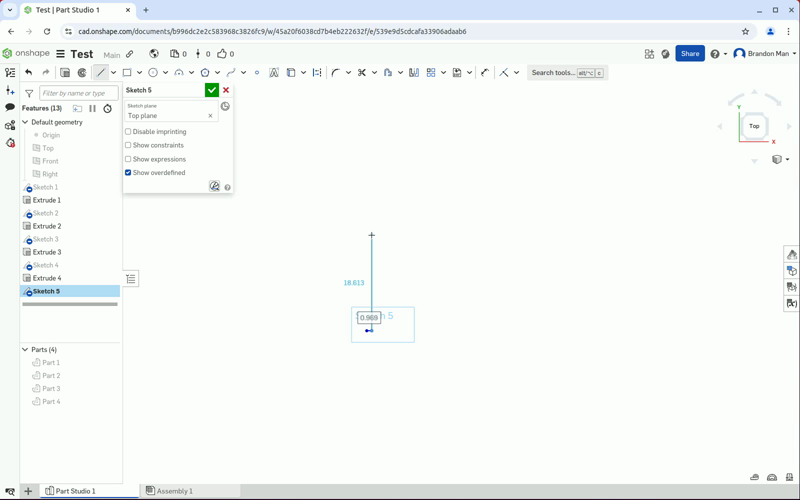
click(371, 234)
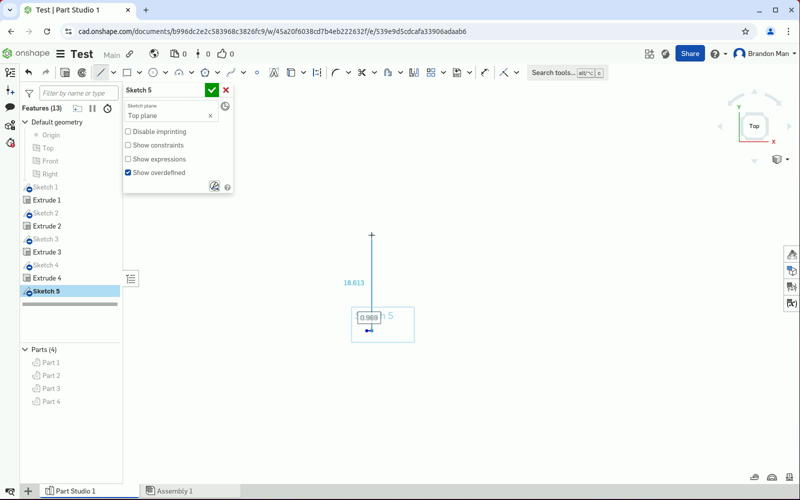
key_up(shift)
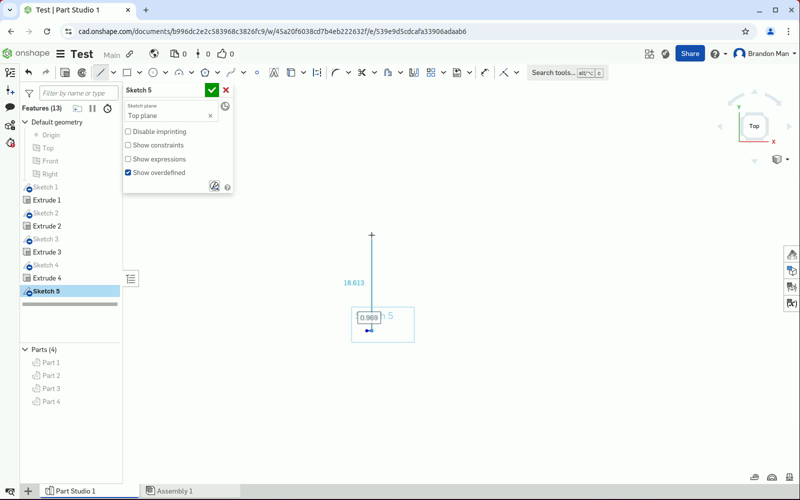
key_down(shift)
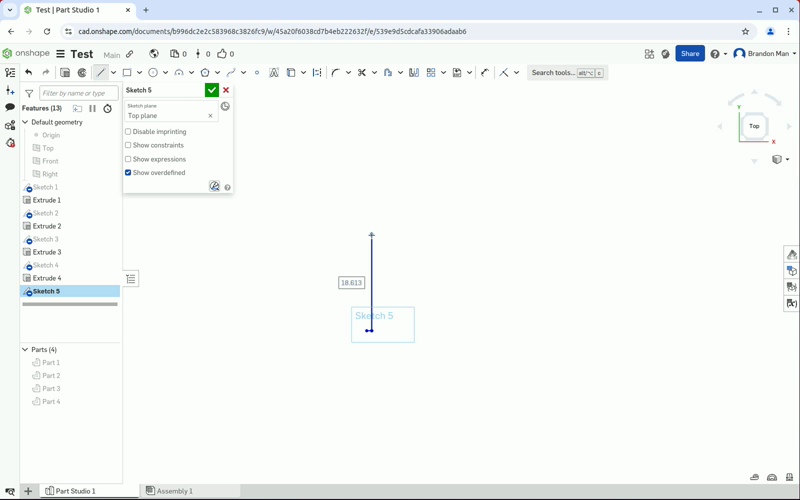
mouse_move(401, 234)
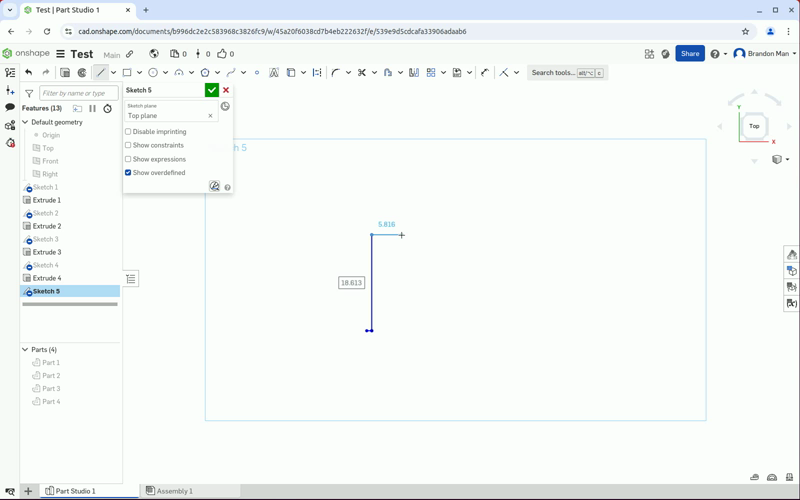
mouse_move(366, 234)
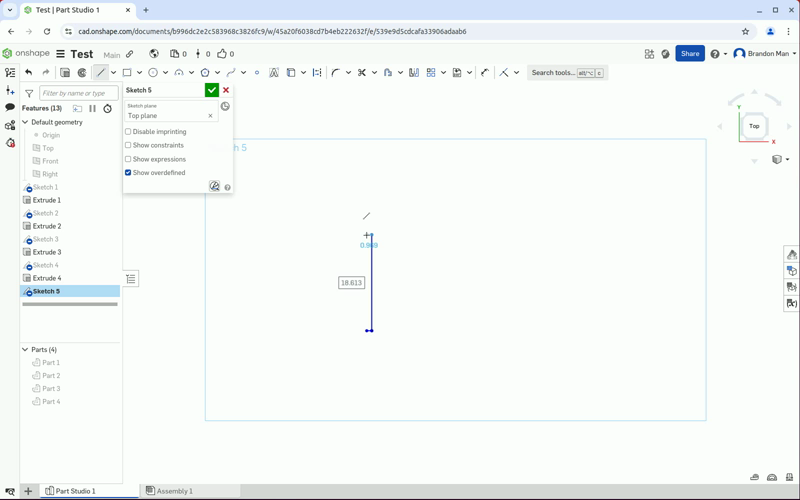
scroll(6)
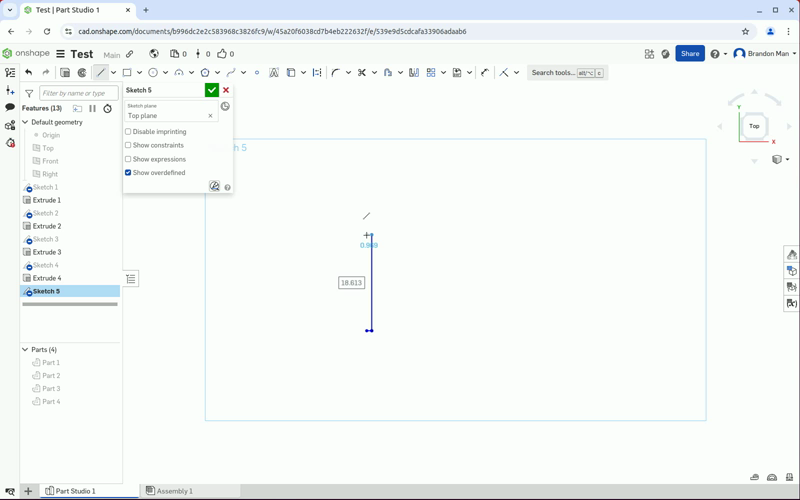
scroll(6)
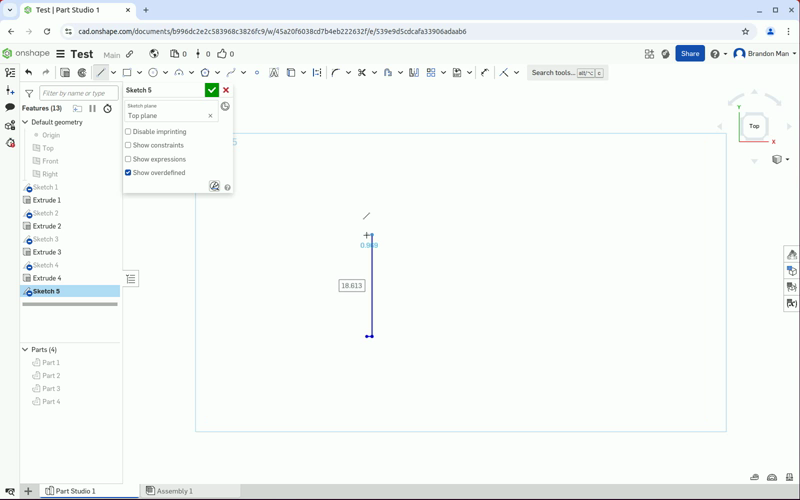
scroll(6)
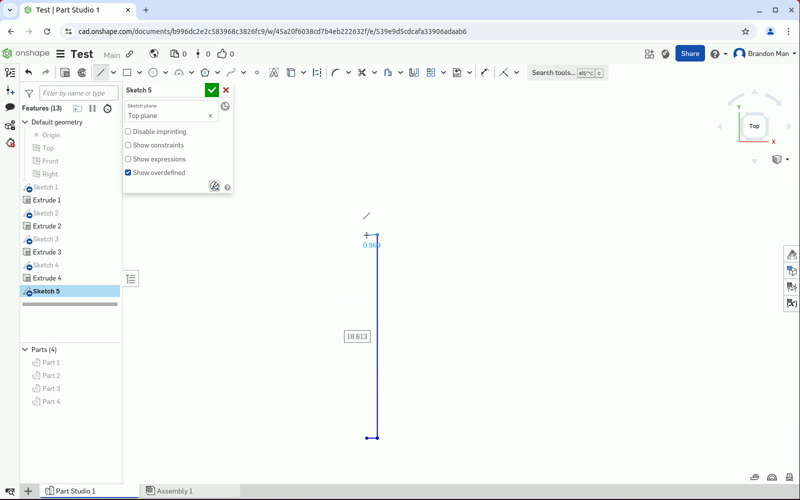
scroll(6)
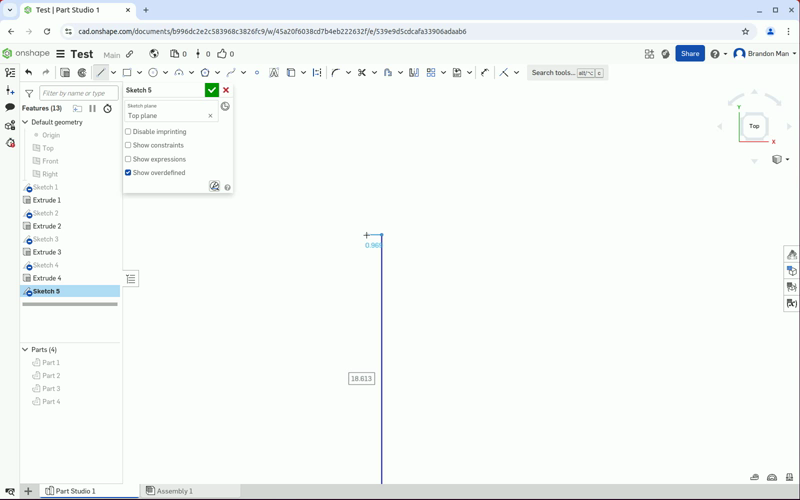
scroll(6)
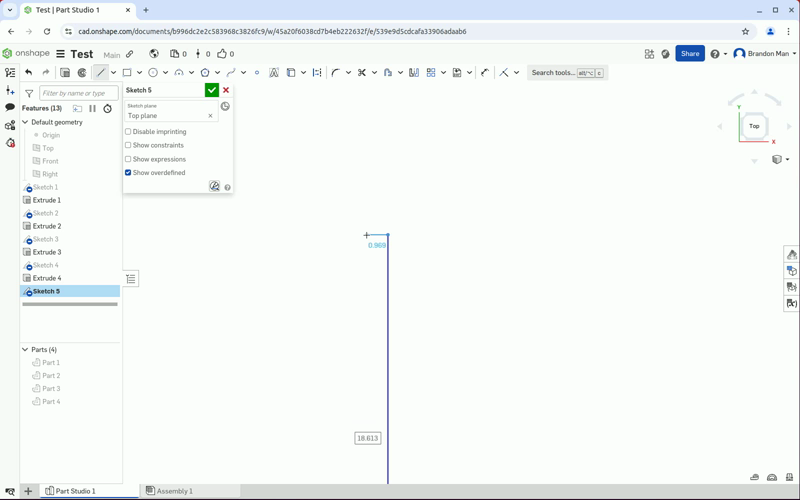
scroll(6)
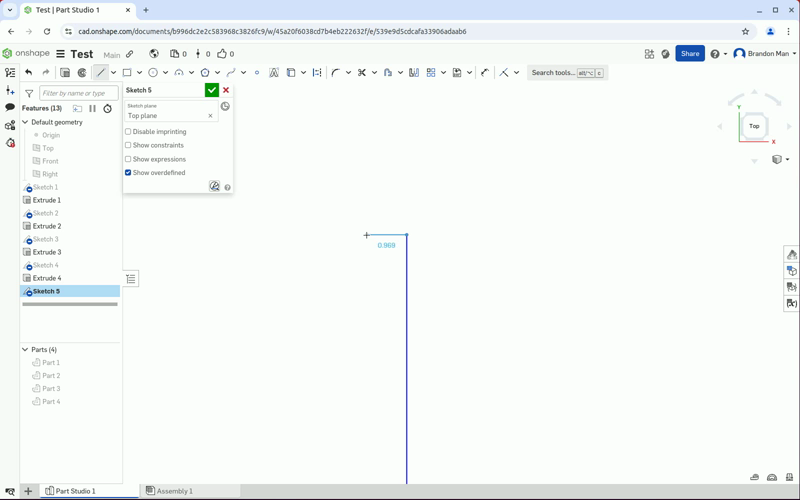
scroll(6)
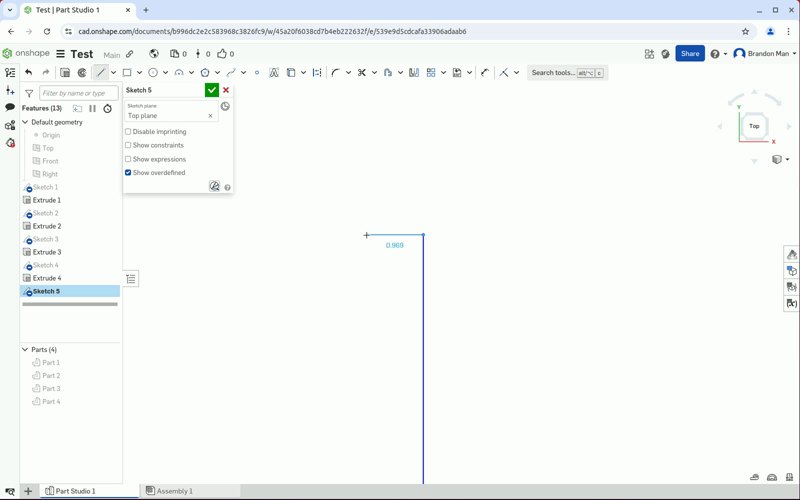
click(366, 234)
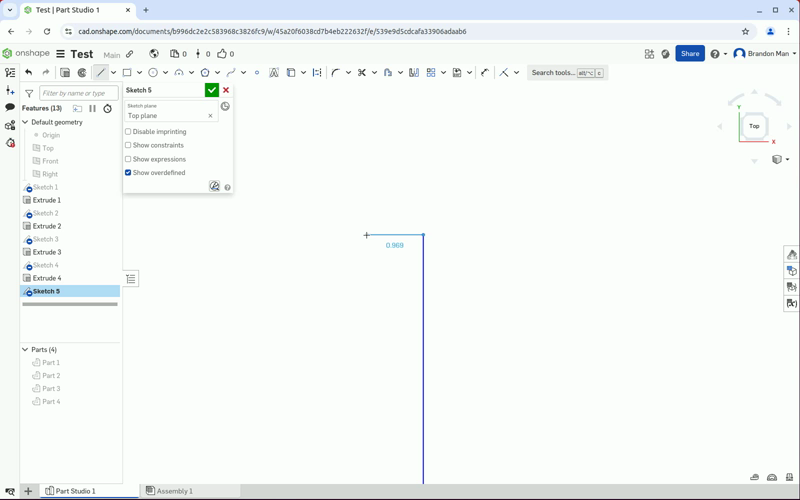
scroll(-6)
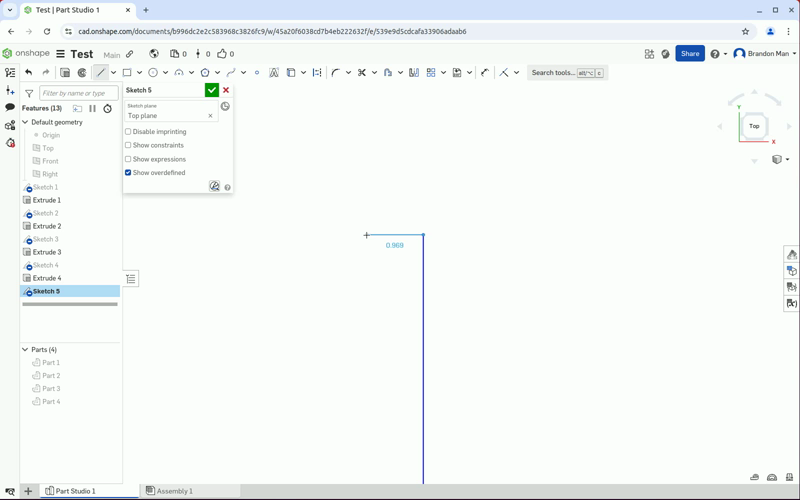
scroll(-6)
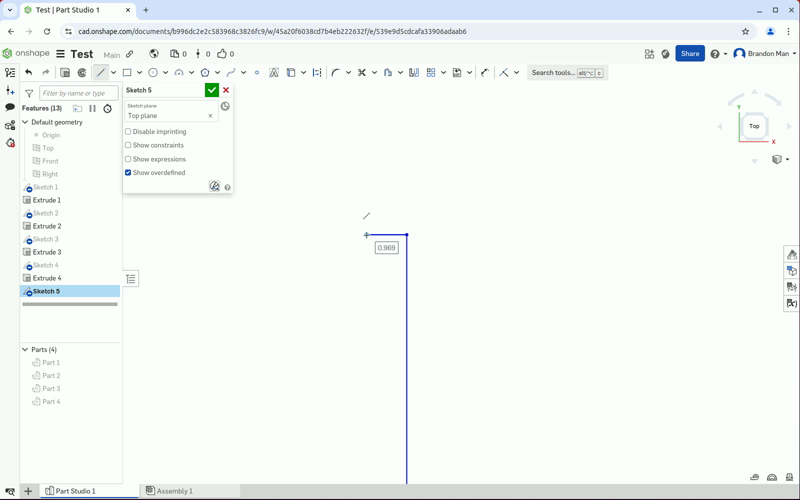
scroll(-6)
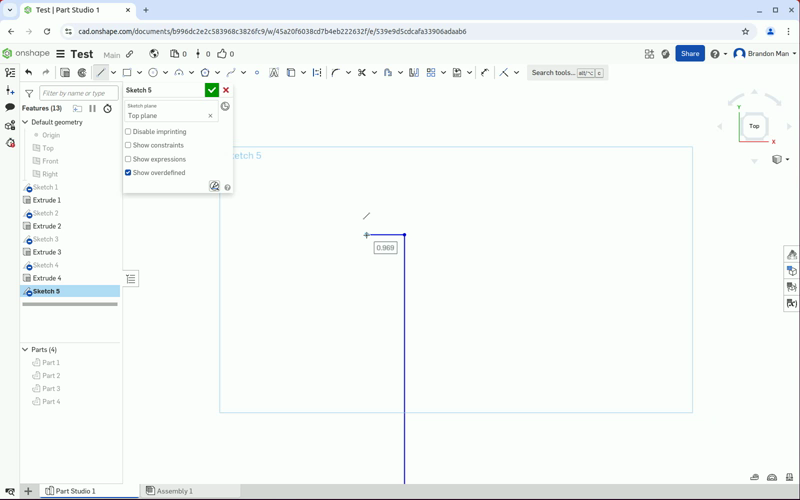
scroll(-6)
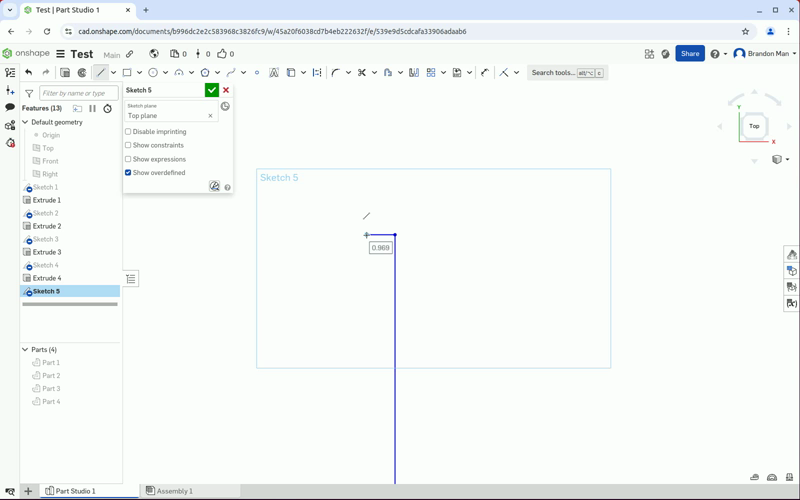
scroll(-6)
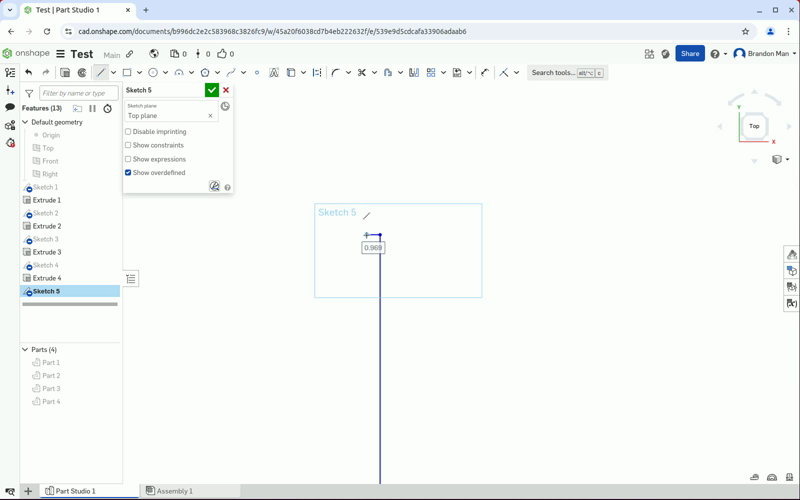
scroll(-6)
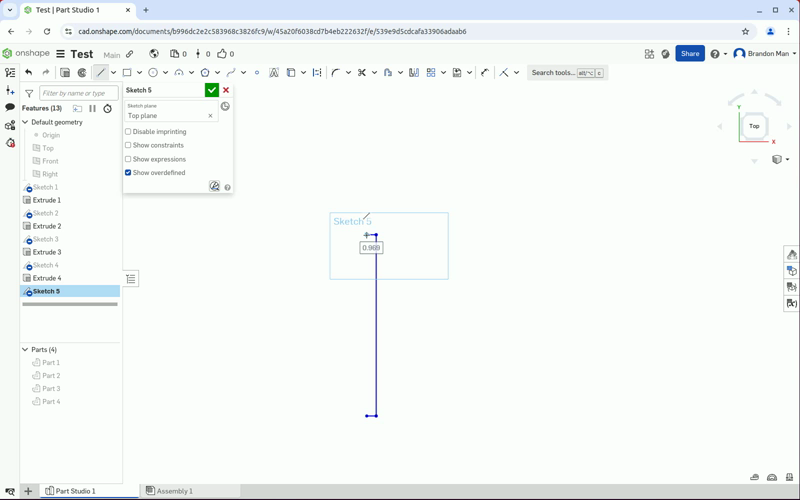
scroll(-6)
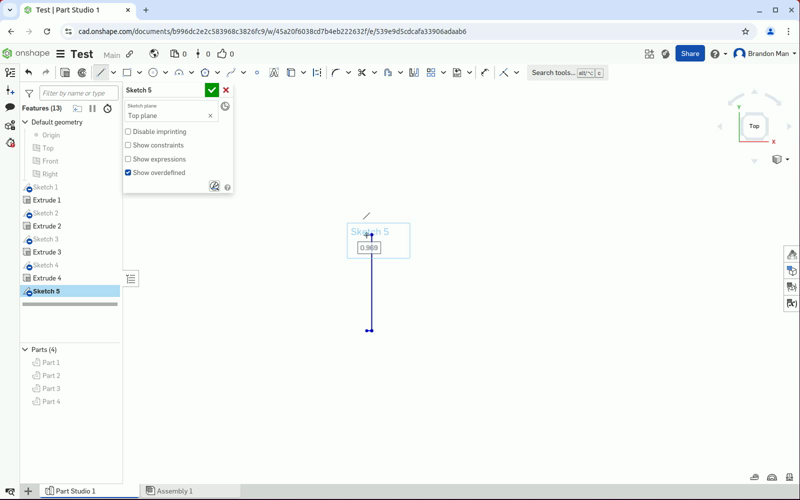
key_up(shift)
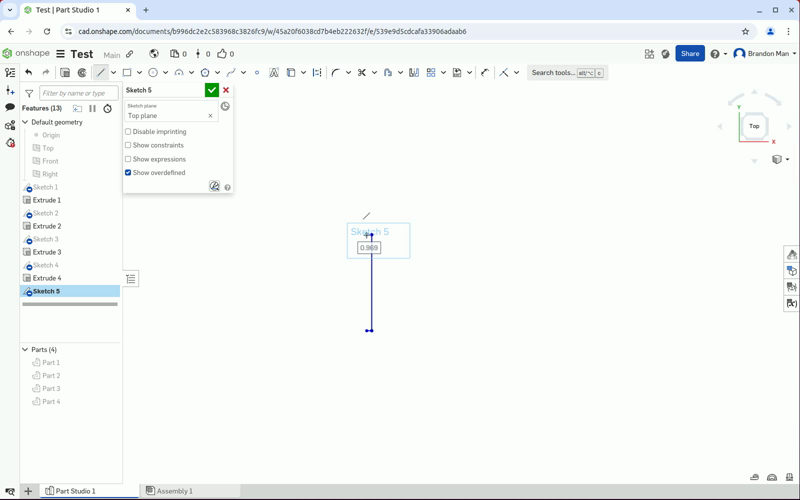
key_down(shift)
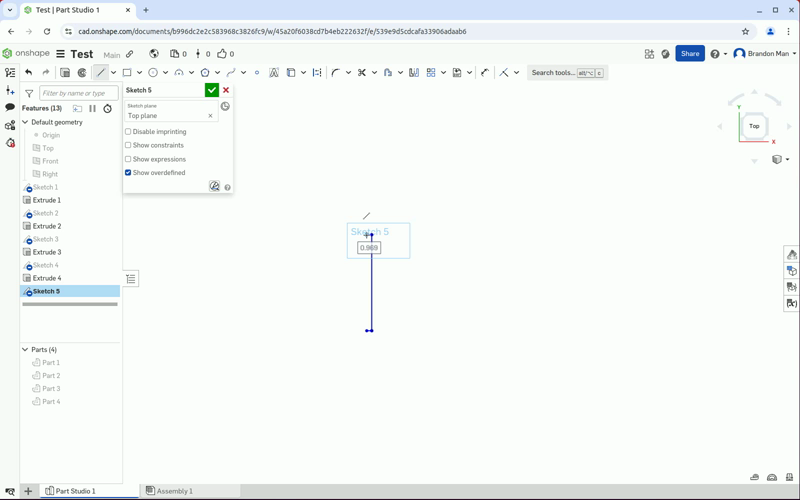
mouse_move(366, 330)
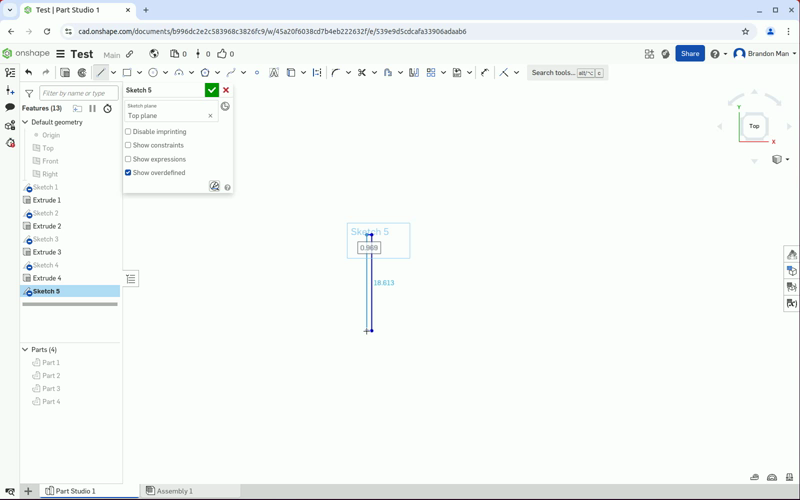
key_up(shift)
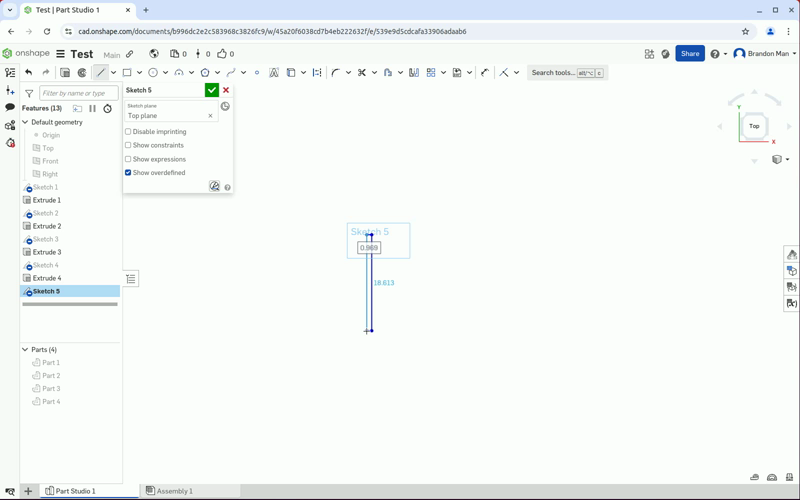
click(366, 330)
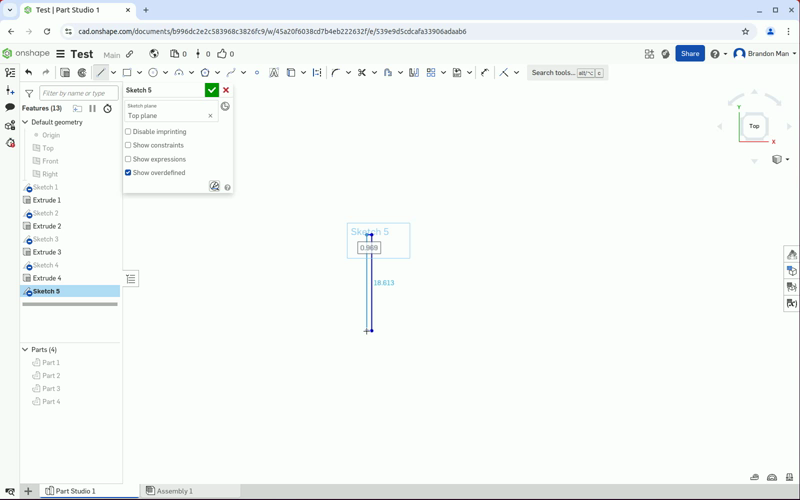
key(esc)
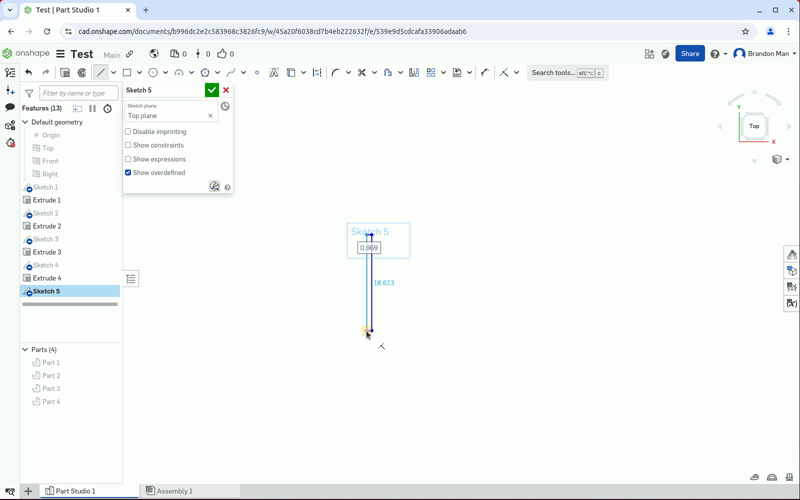
mouse_move(369, 271)
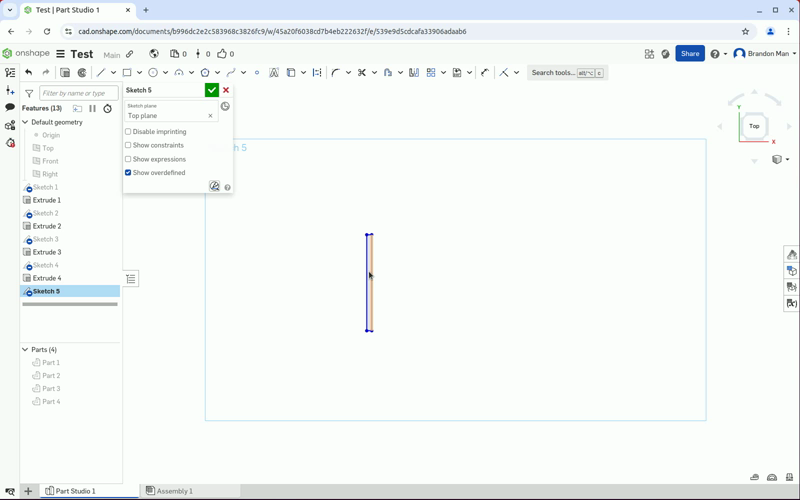
scroll(6)
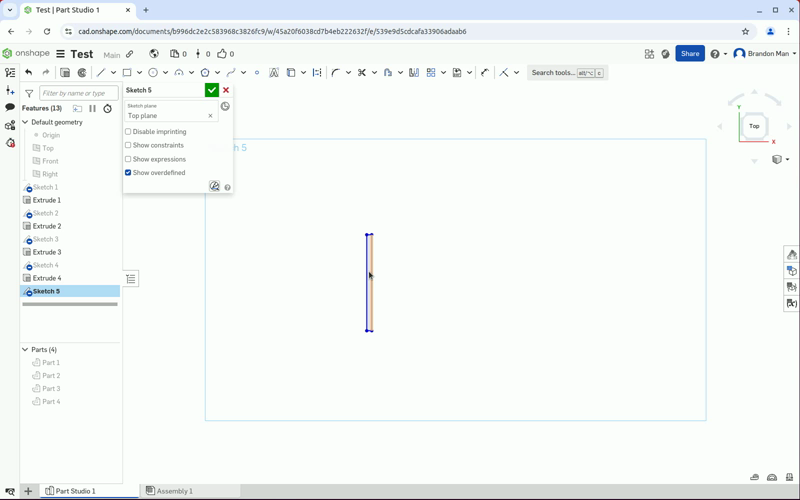
scroll(6)
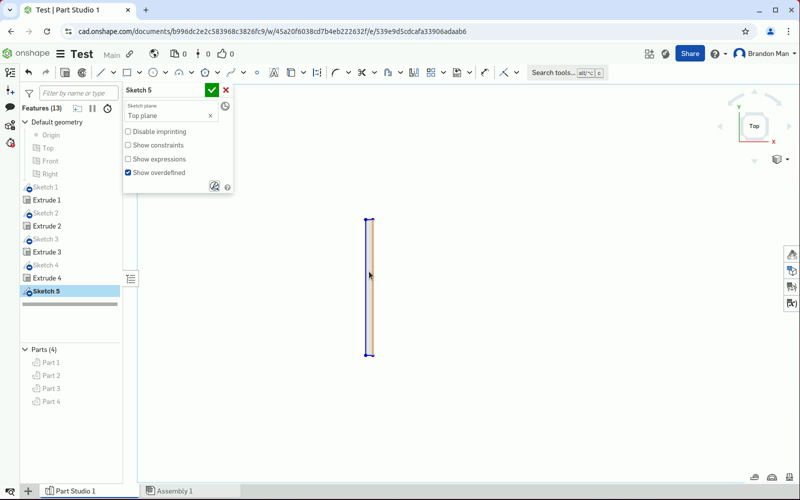
scroll(6)
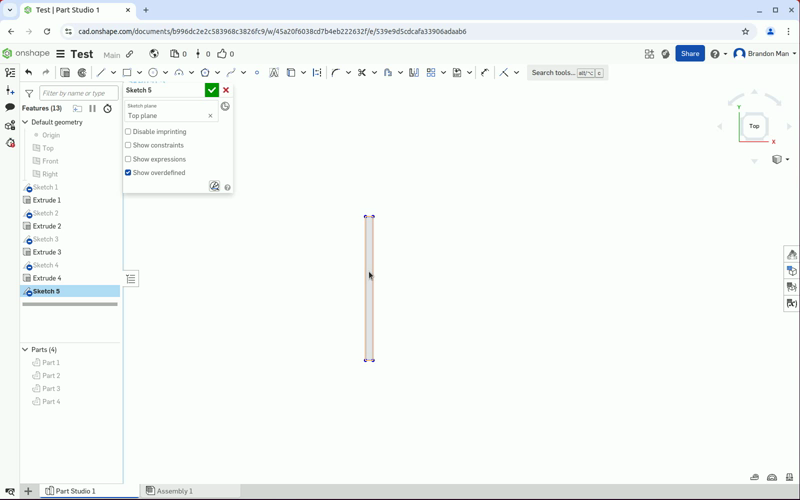
scroll(6)
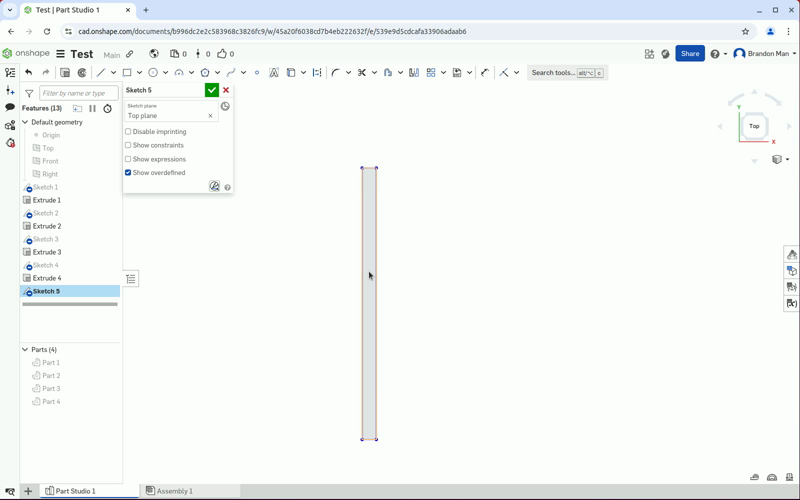
scroll(6)
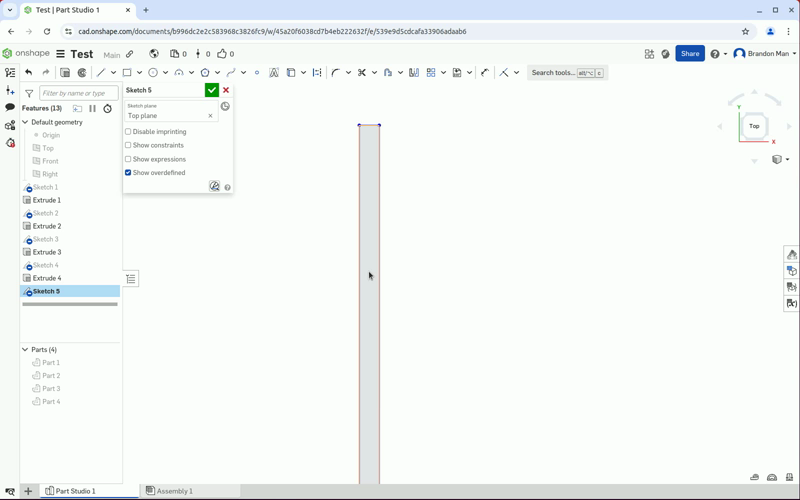
scroll(6)
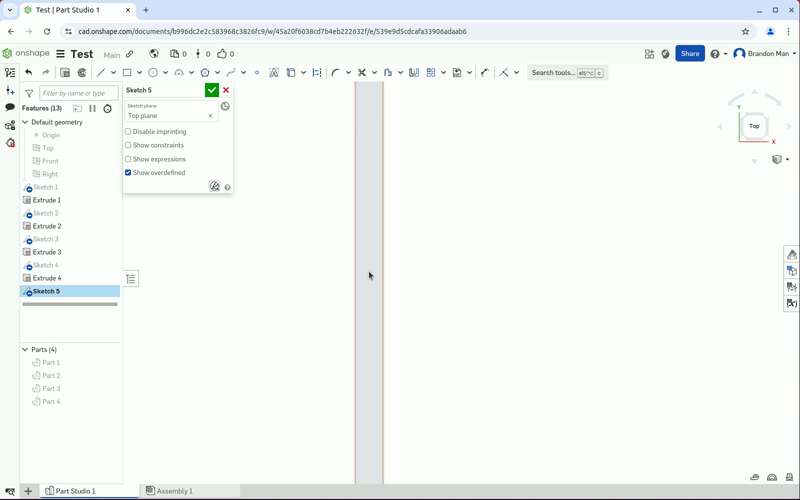
scroll(6)
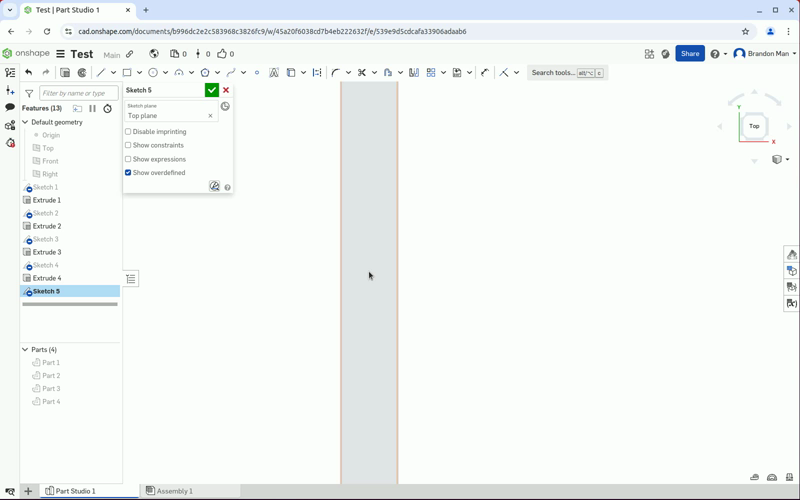
click(369, 271)
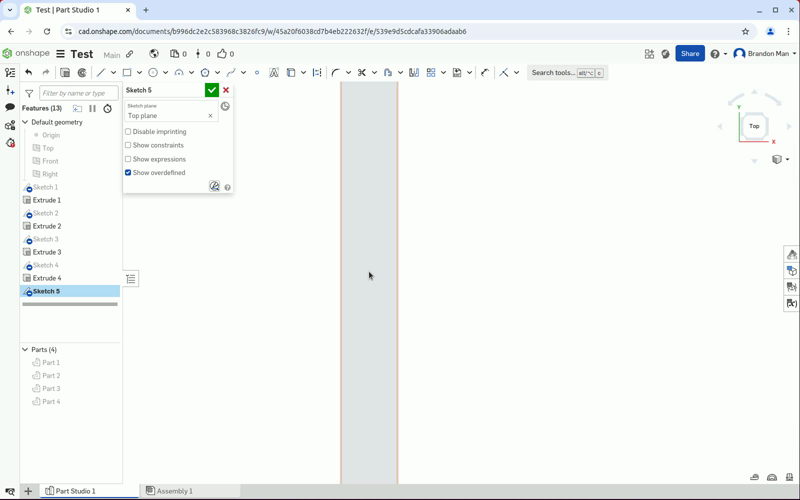
scroll(-6)
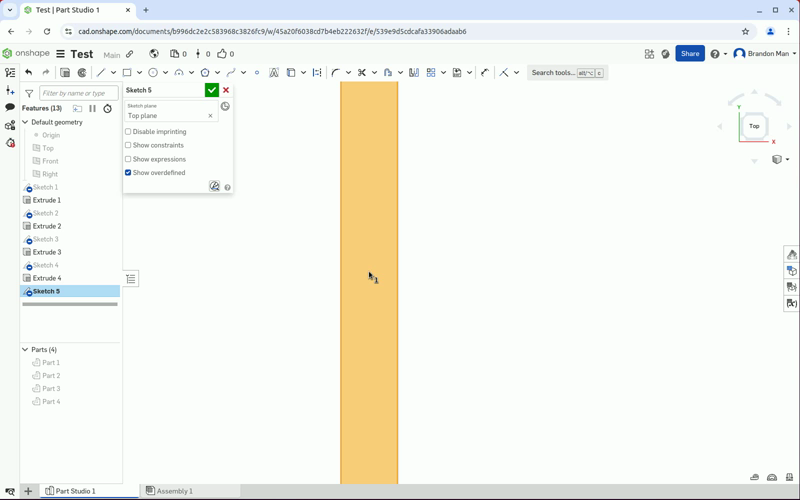
scroll(-6)
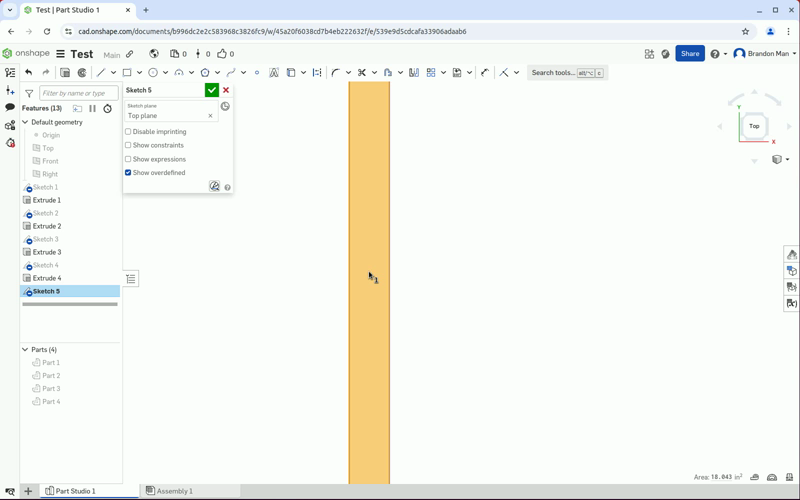
scroll(-6)
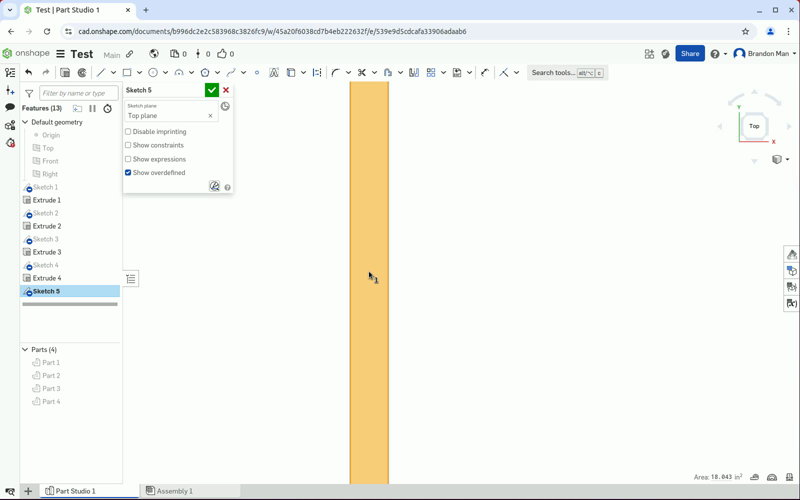
scroll(-6)
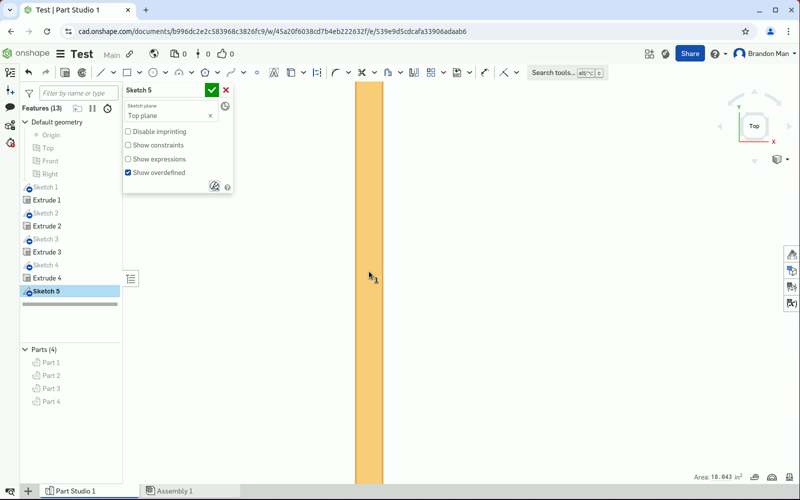
scroll(-6)
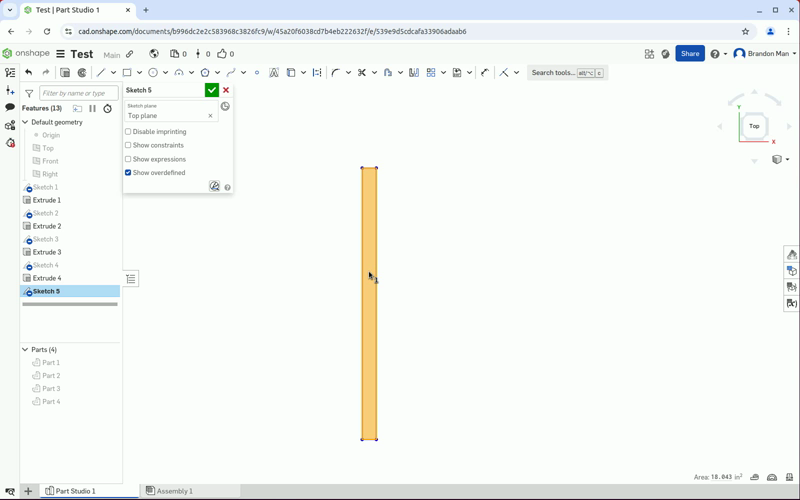
scroll(-6)
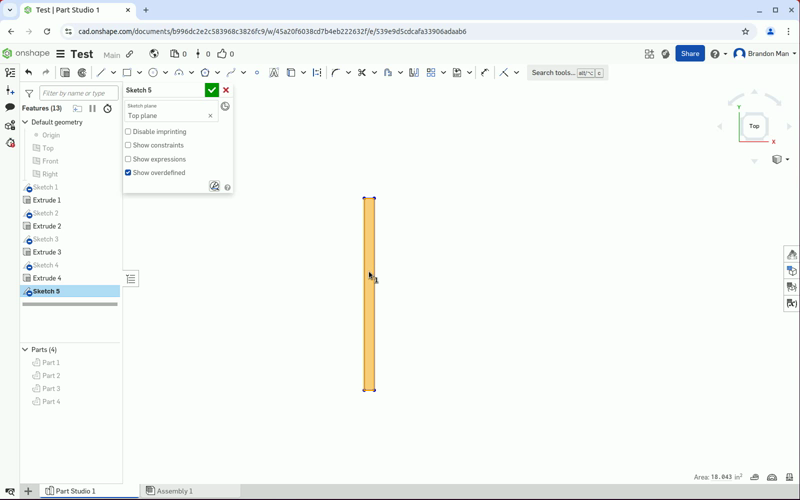
scroll(-6)
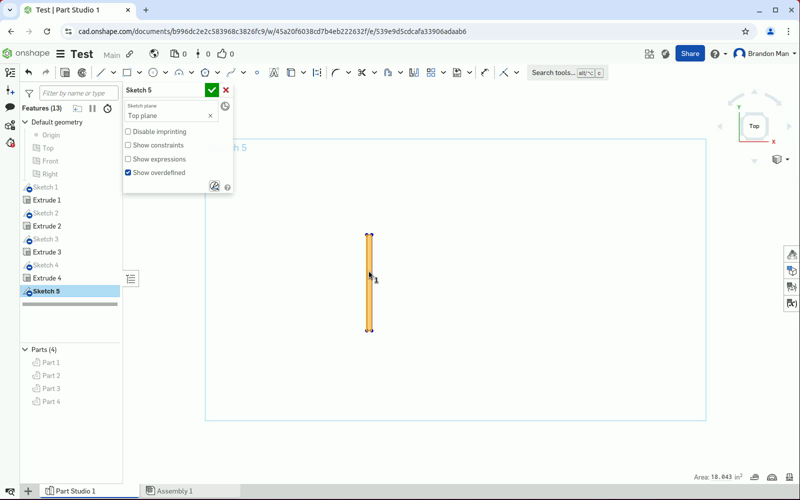
mouse_move(73, 352)
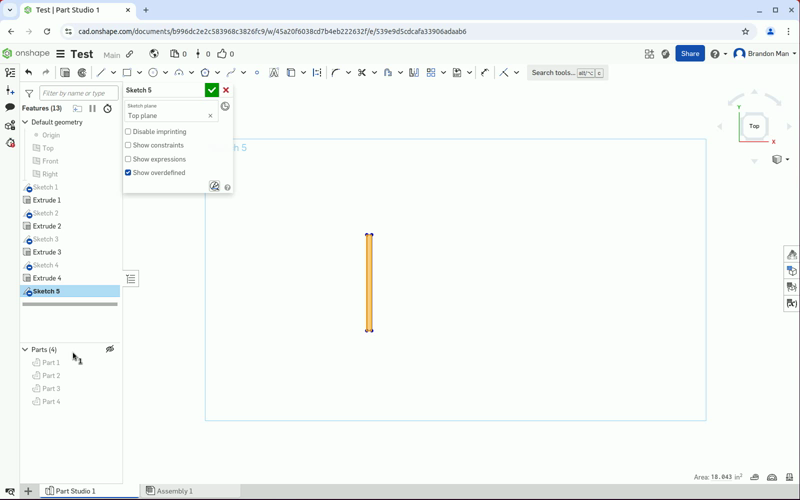
key(shift+y)
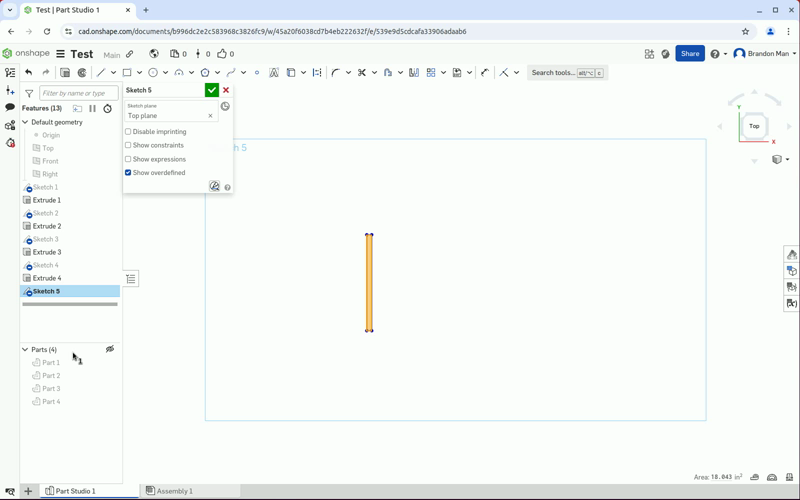
key(shift+e)
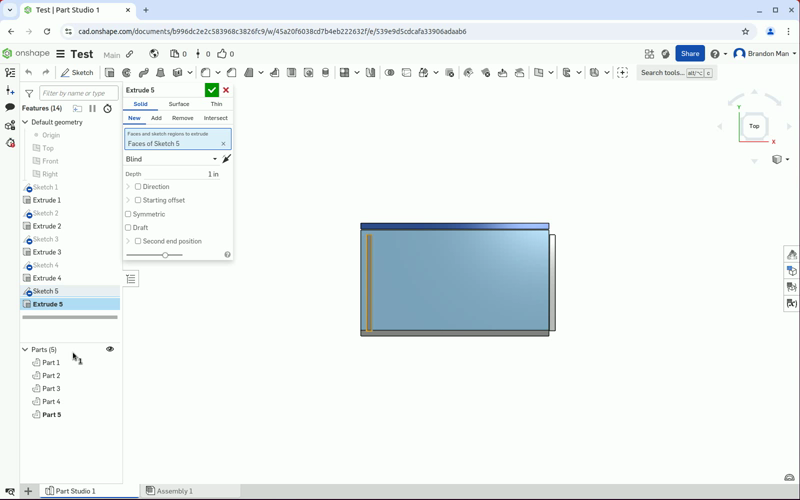
mouse_move(143, 106)
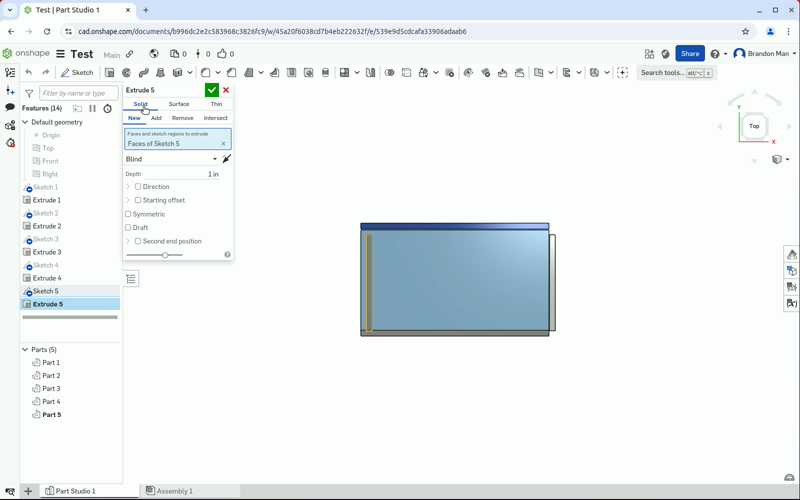
click(143, 106)
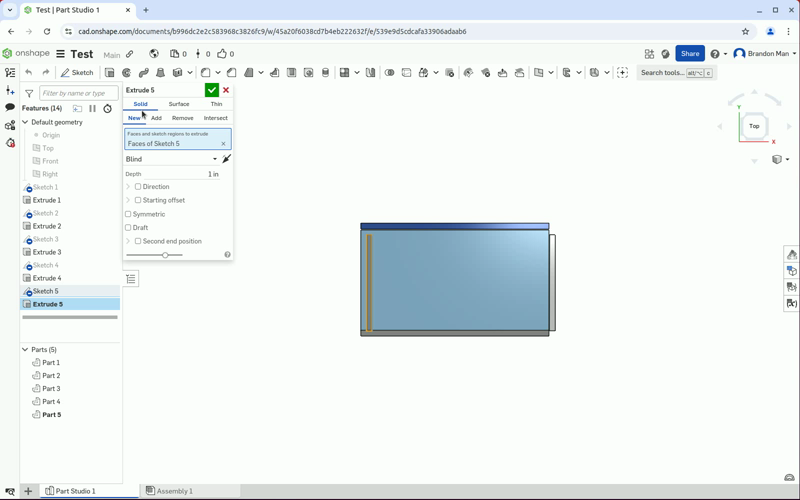
mouse_move(137, 120)
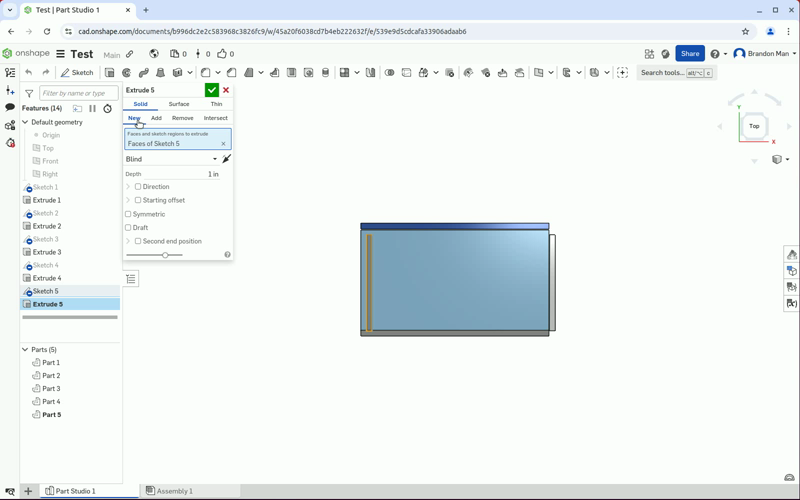
click(137, 120)
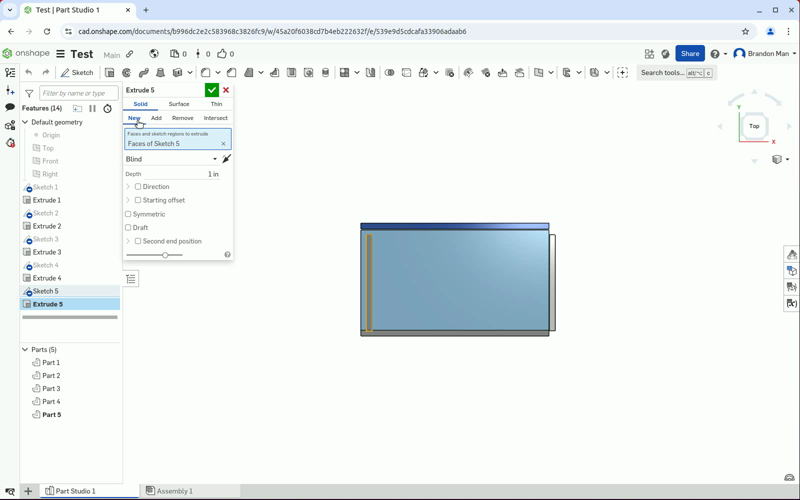
key(tab, 4)
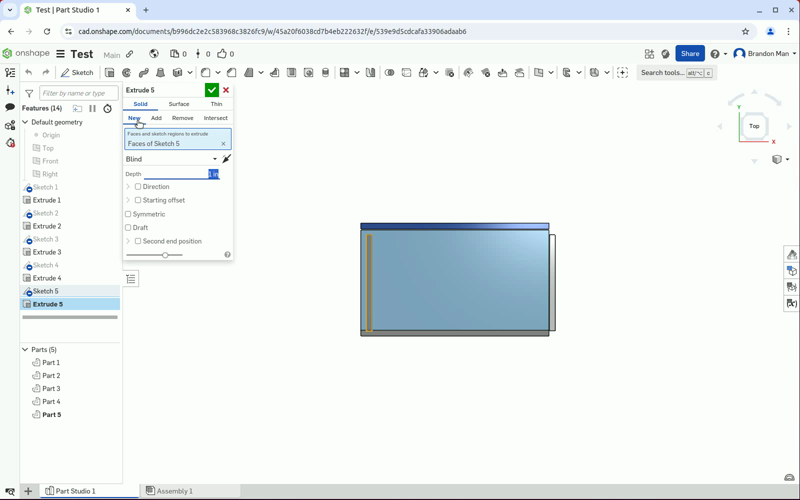
text(14.443)
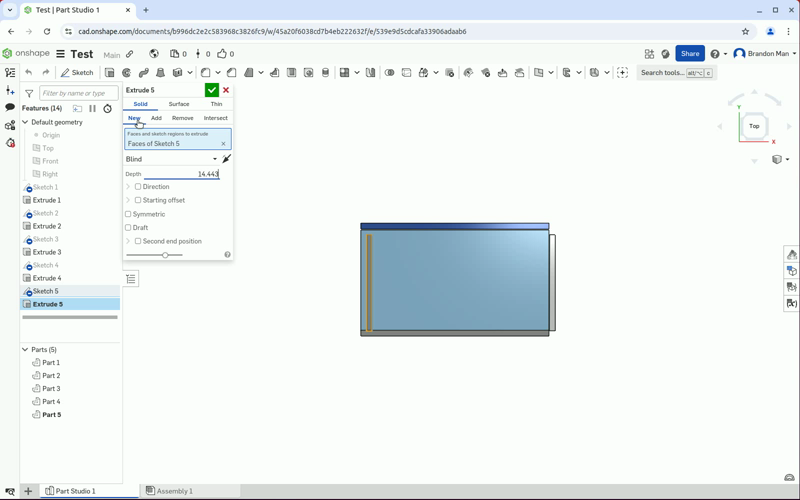
key(enter)
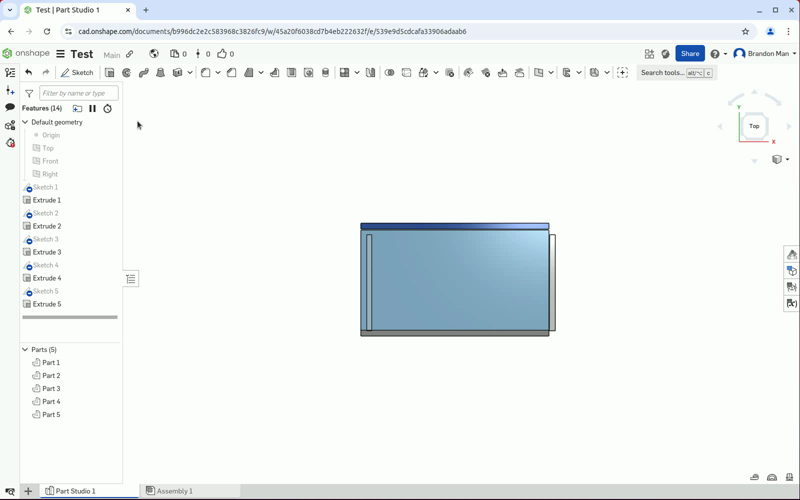
key(shift+h)
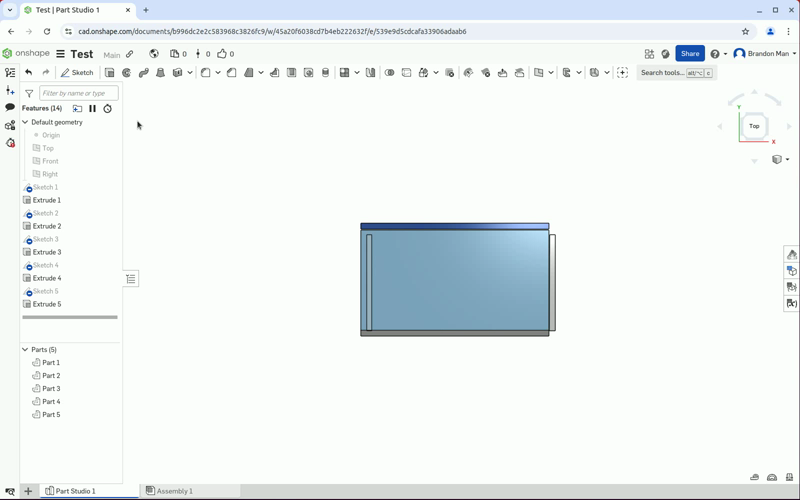
key(shift+h)
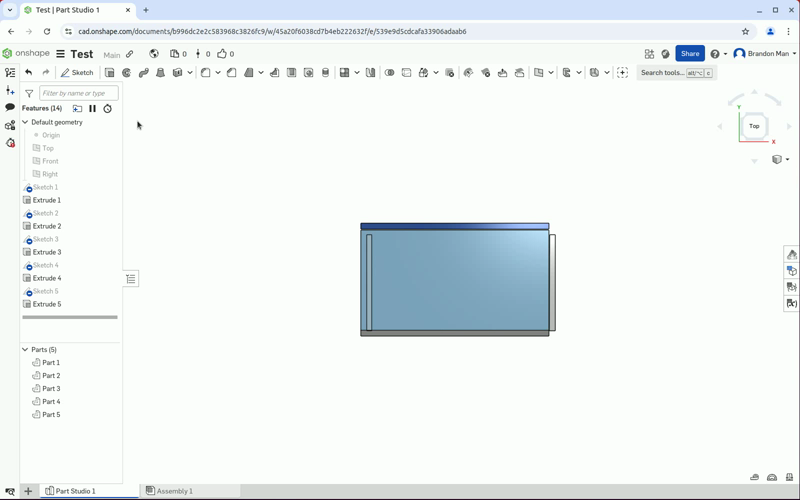
mouse_move(73, 189)
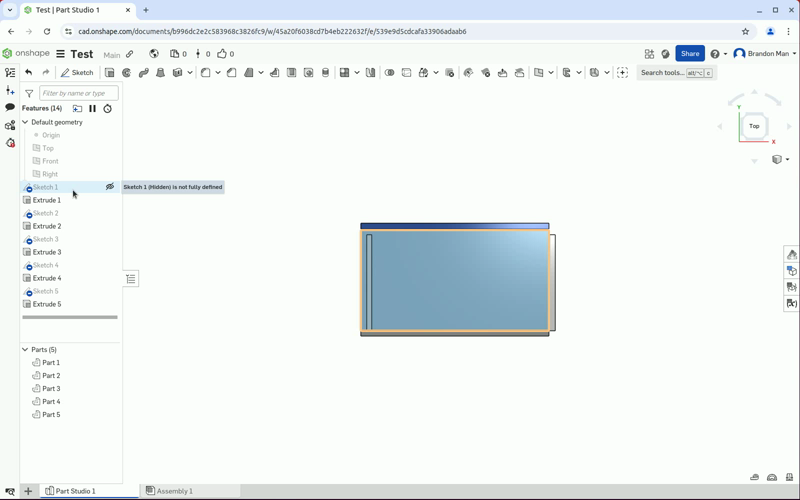
click(73, 189)
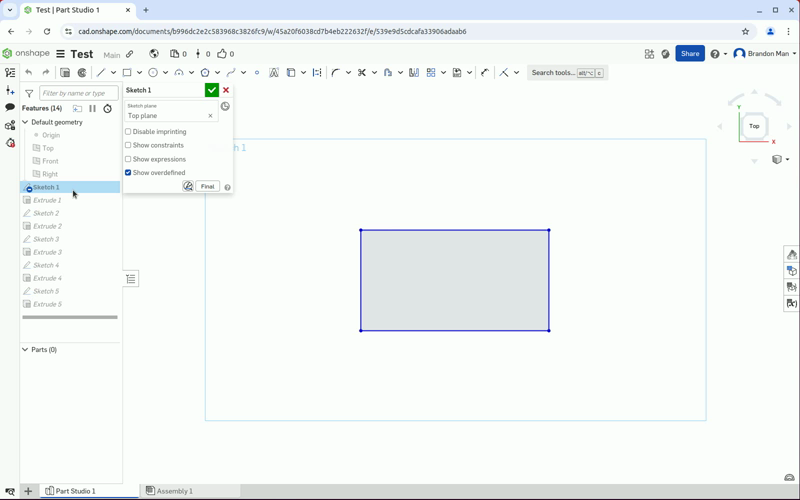
mouse_move(229, 92)
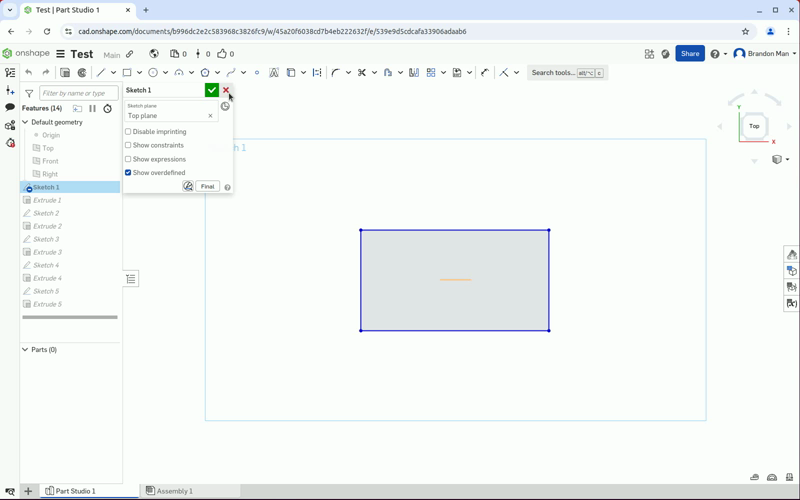
click(229, 92)
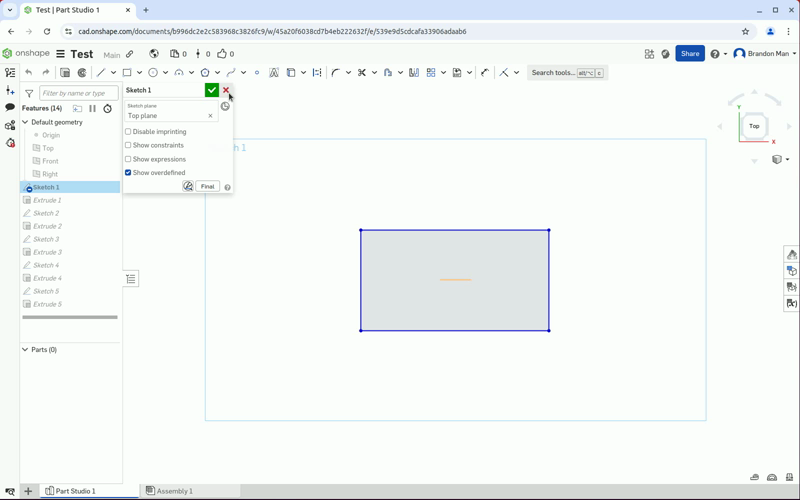
key(shift+s)
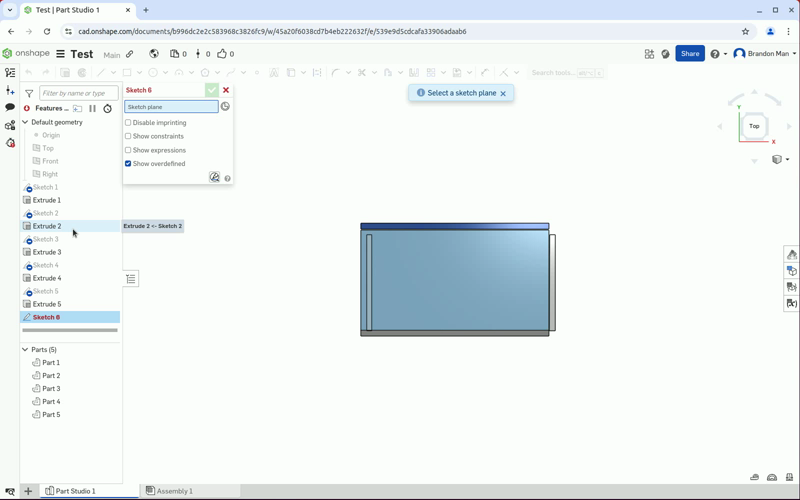
scroll(3)
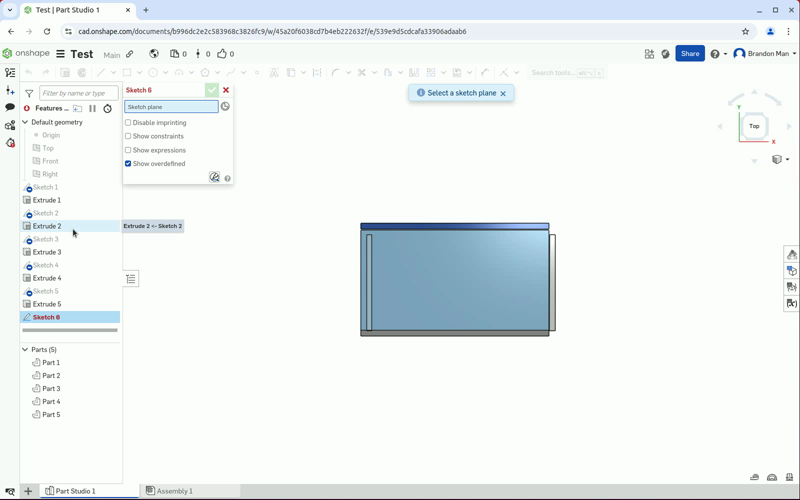
mouse_move(73, 150)
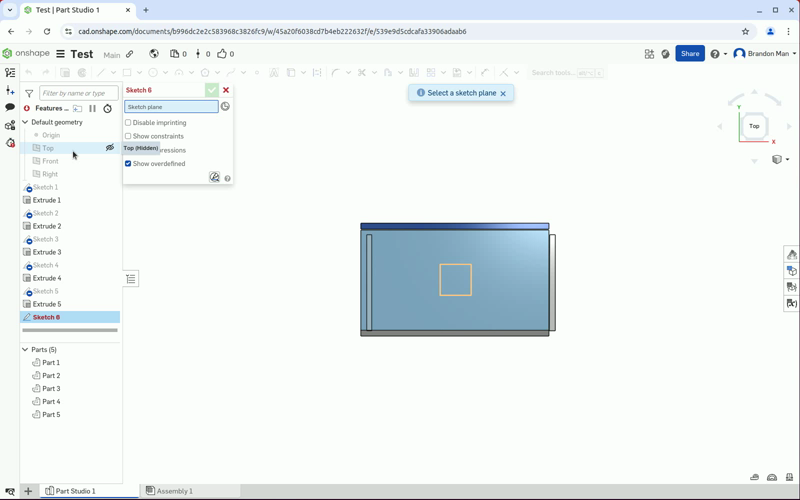
click(73, 150)
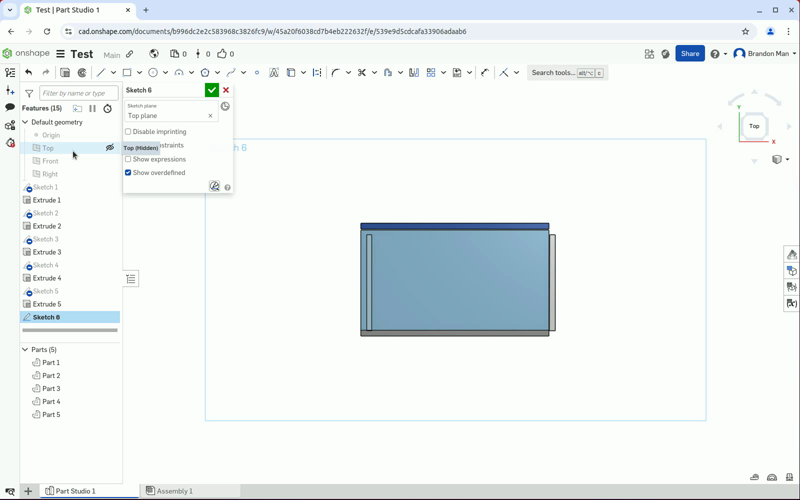
mouse_move(73, 352)
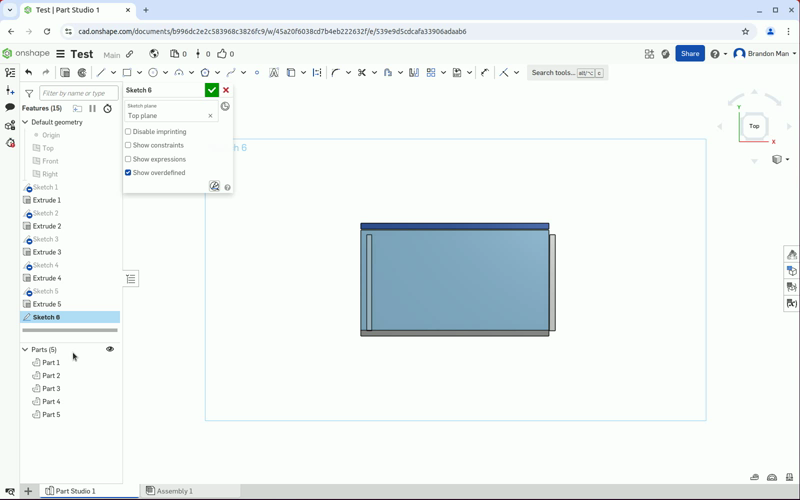
key(y)
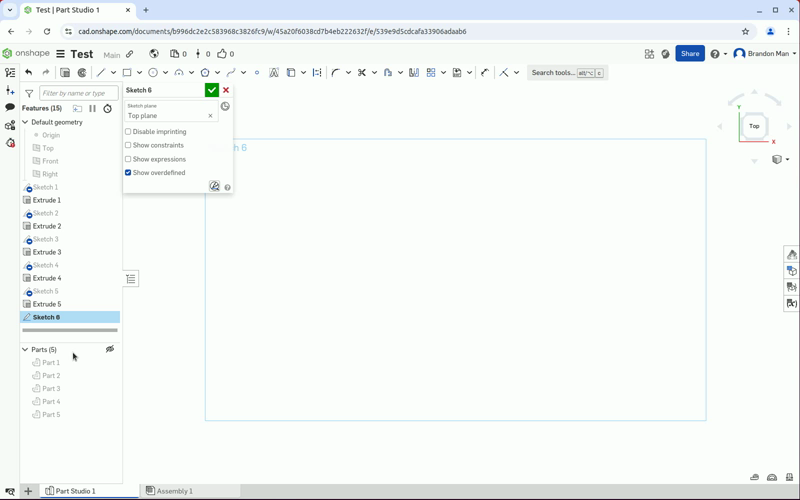
key(l)
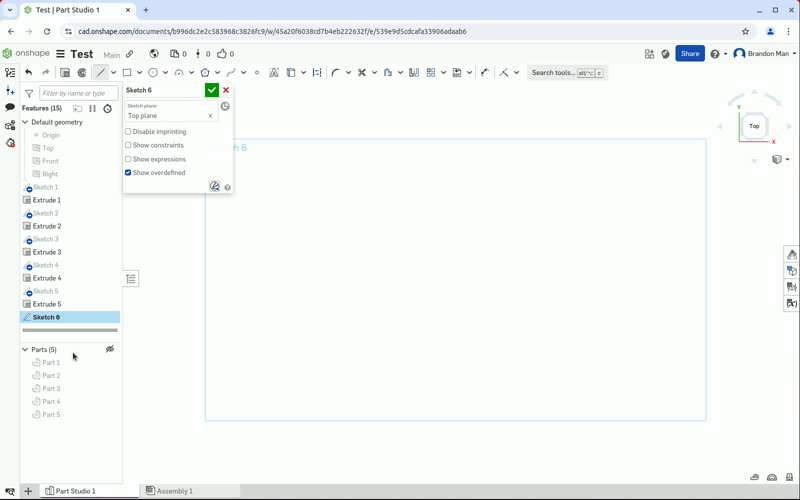
key_down(shift)
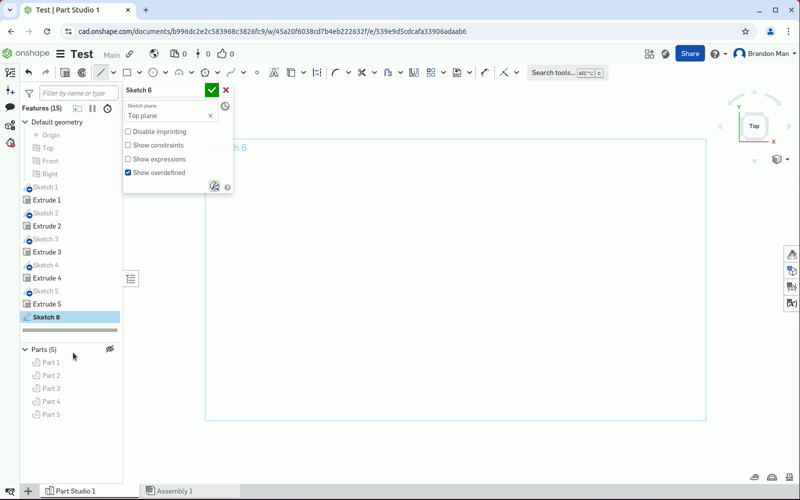
mouse_move(366, 335)
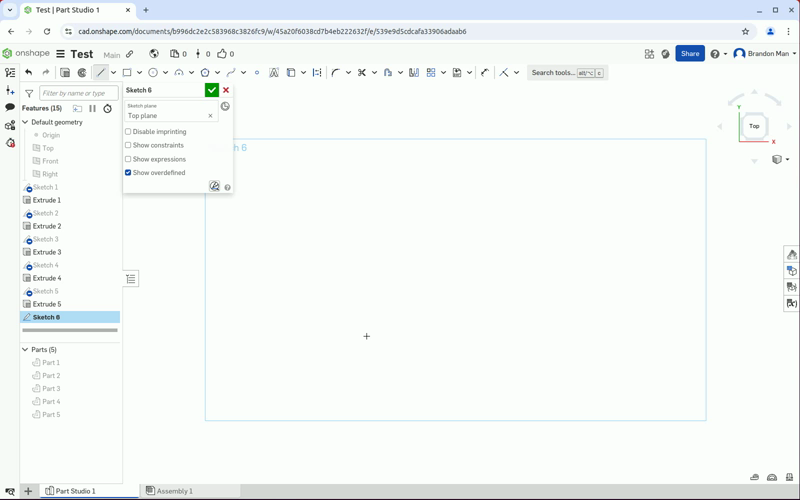
click(366, 335)
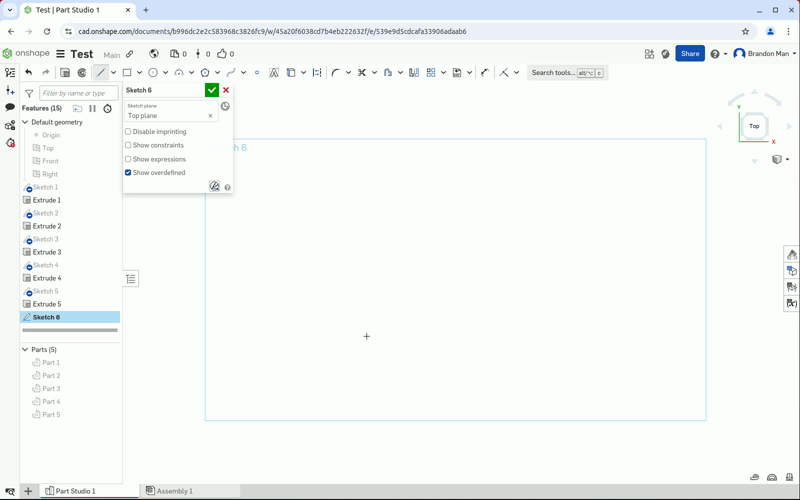
key_up(shift)
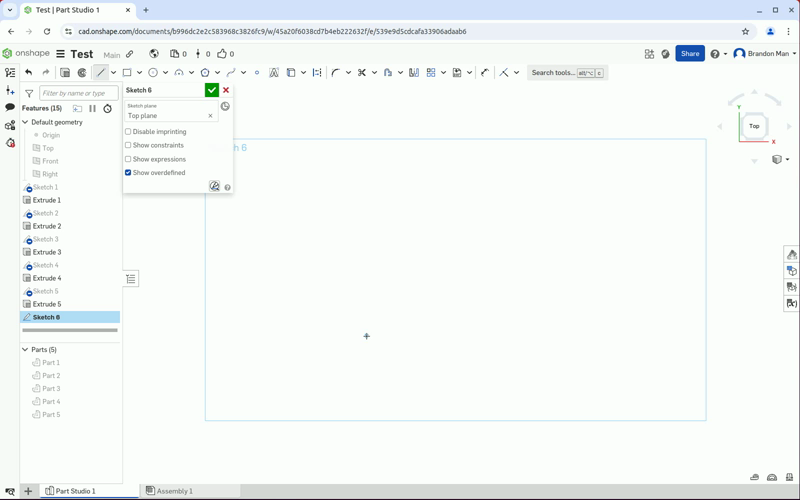
key_down(shift)
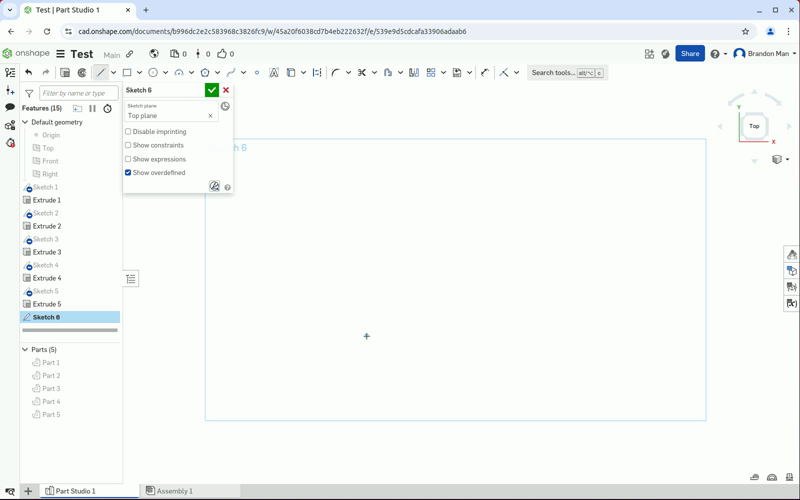
mouse_move(396, 335)
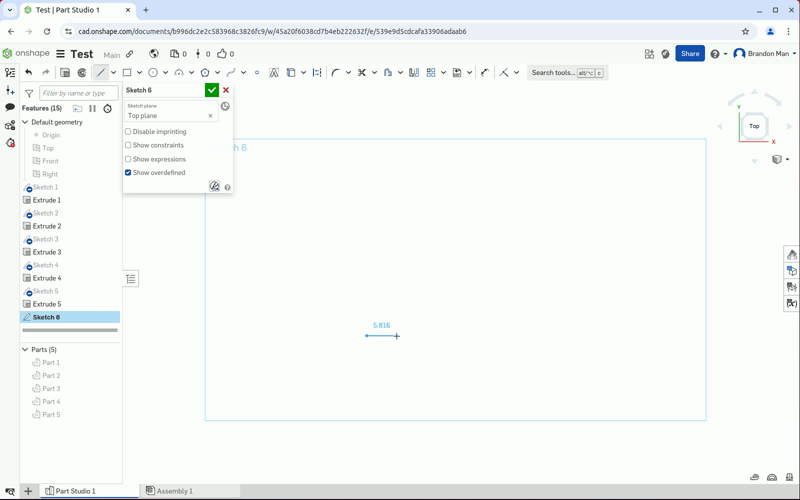
mouse_move(372, 335)
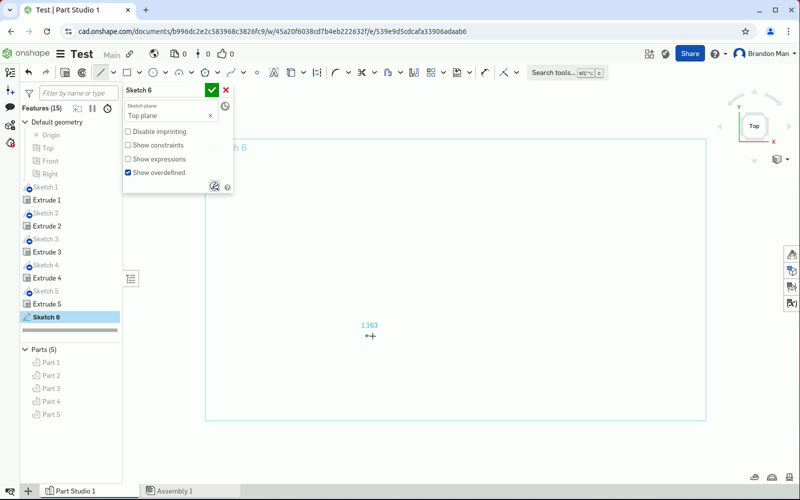
scroll(6)
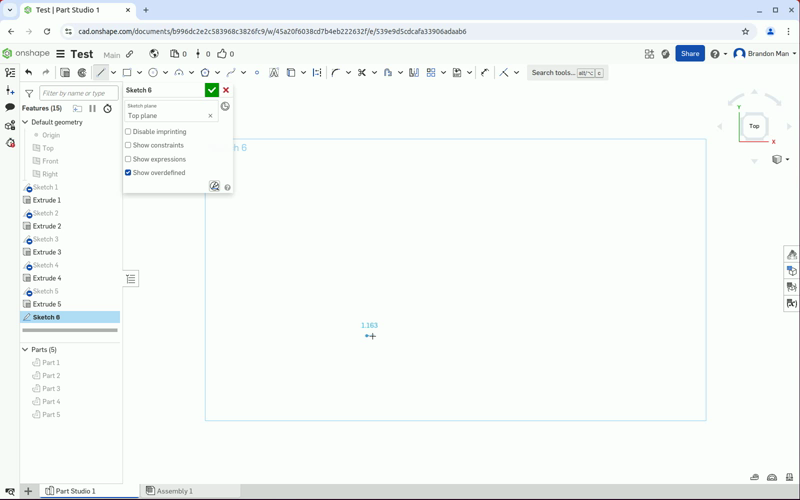
scroll(6)
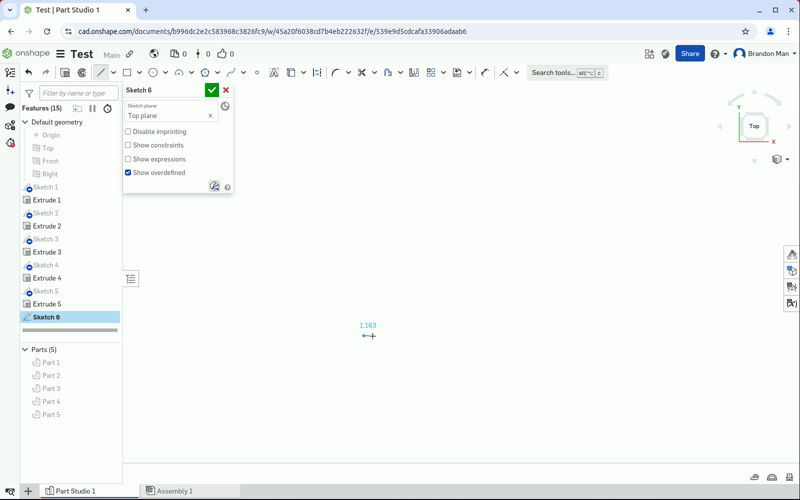
scroll(6)
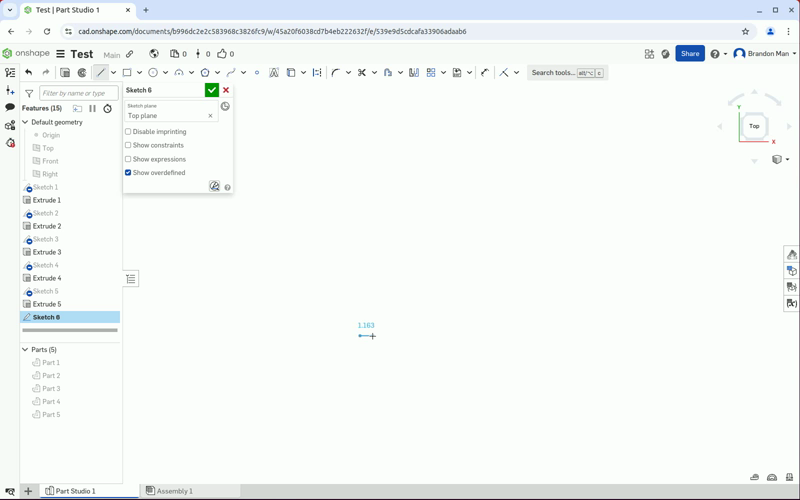
scroll(6)
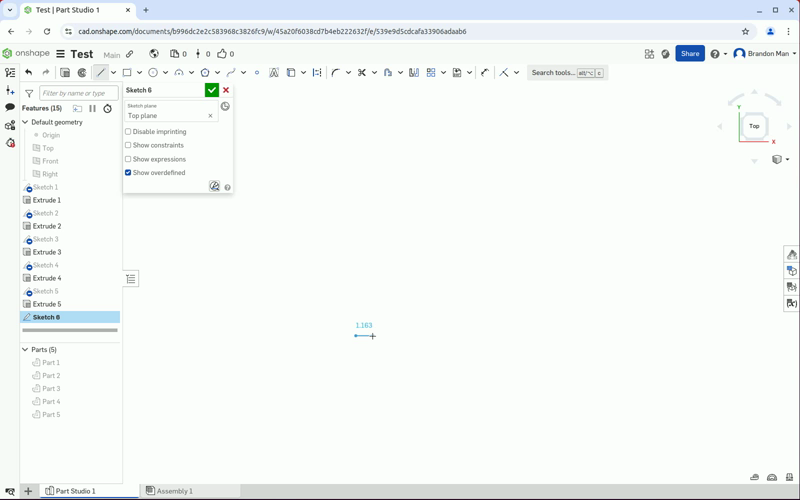
scroll(6)
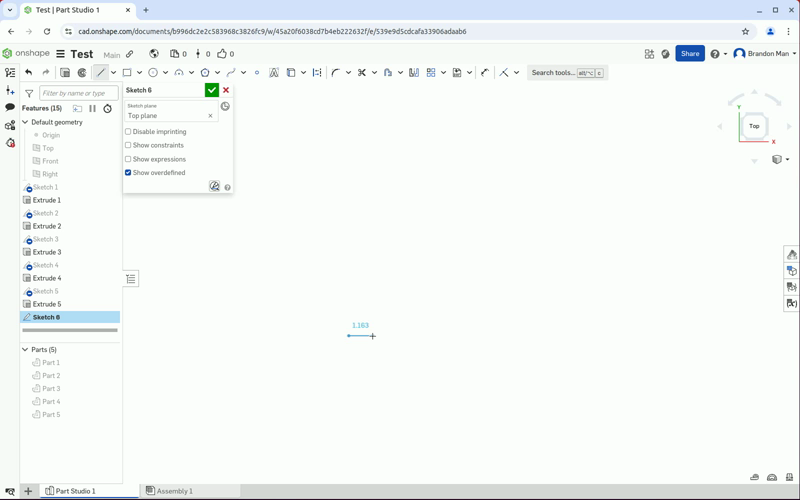
scroll(6)
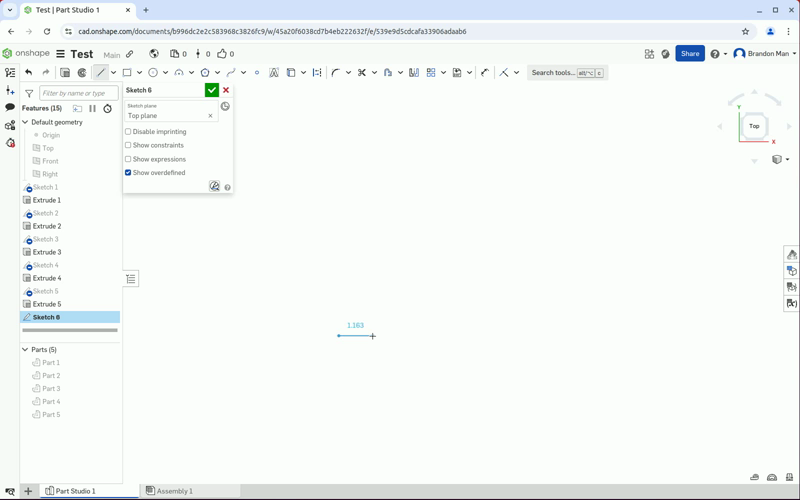
scroll(6)
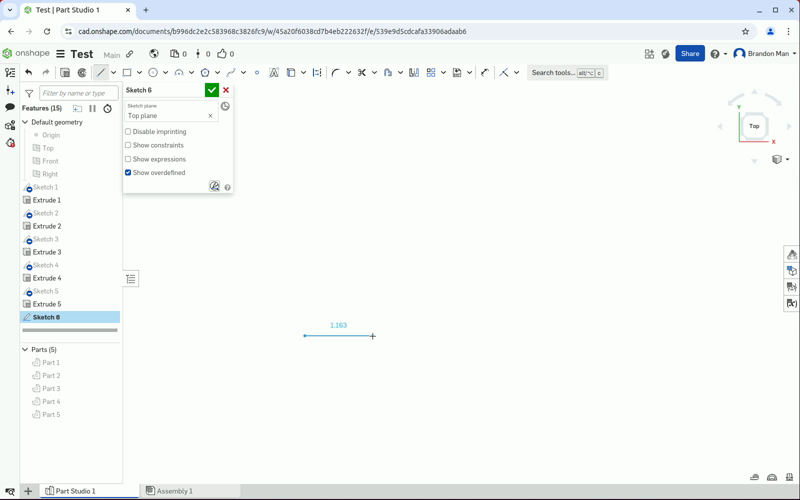
click(372, 335)
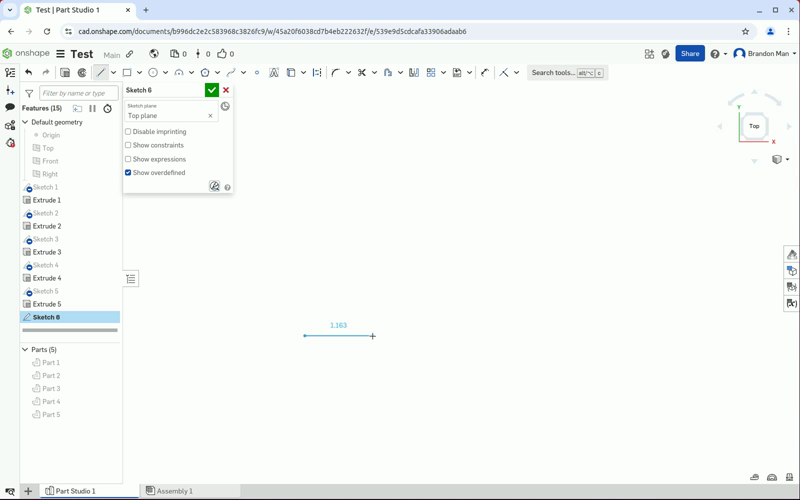
scroll(-6)
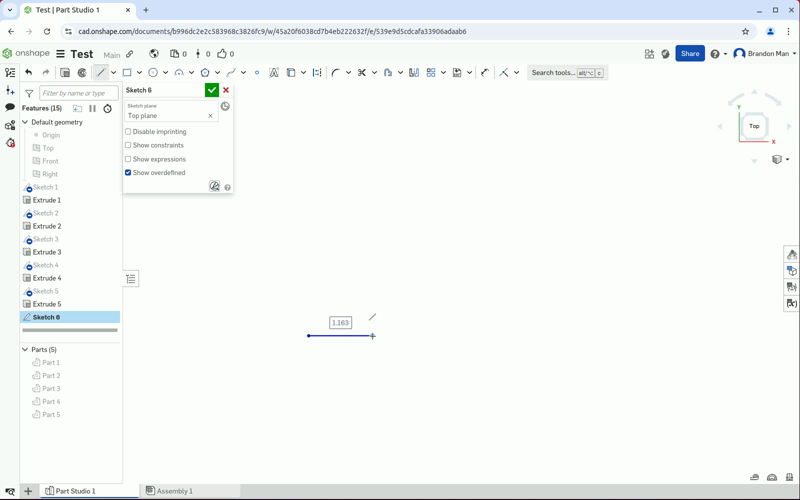
scroll(-6)
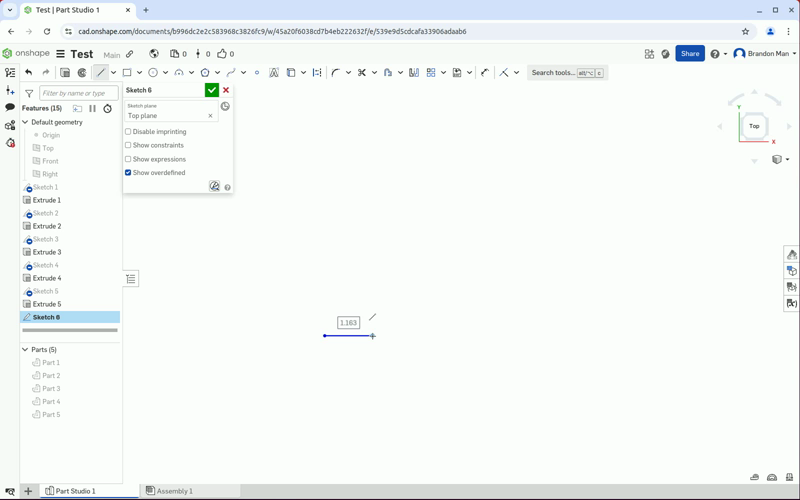
scroll(-6)
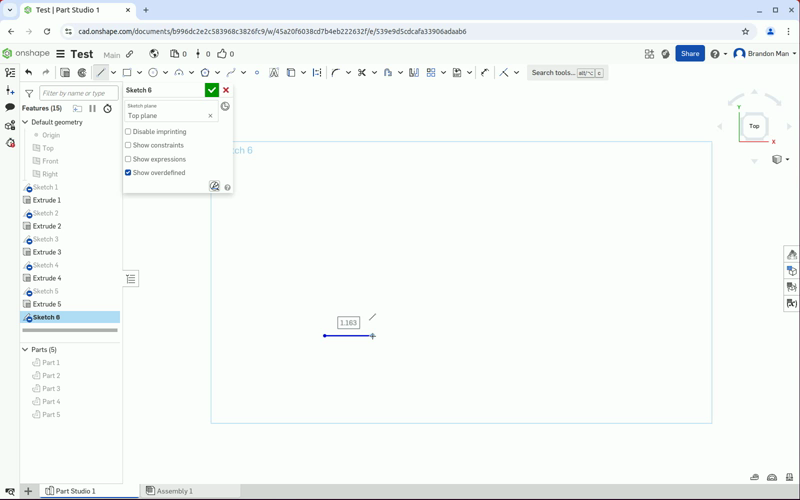
scroll(-6)
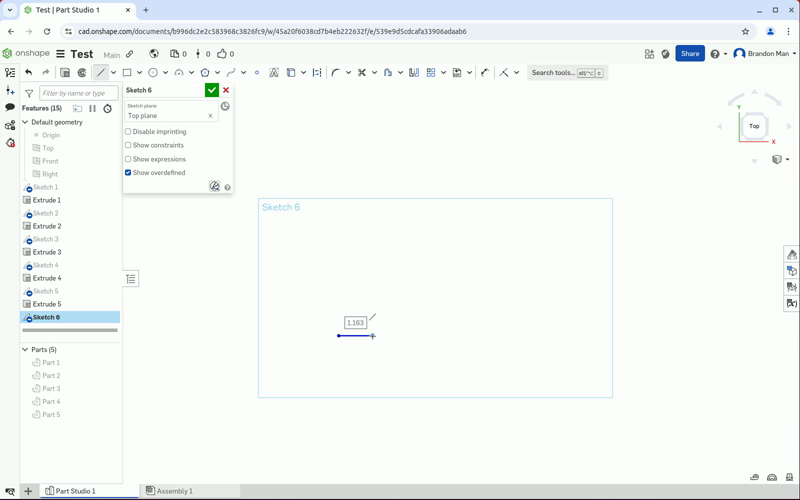
scroll(-6)
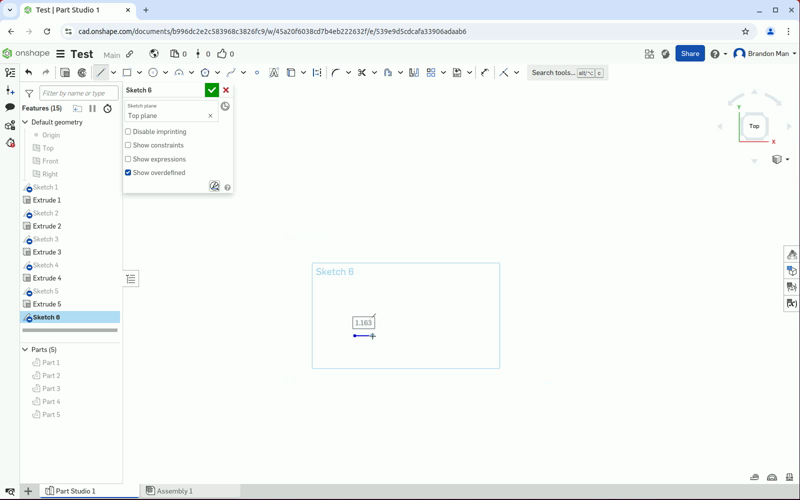
scroll(-6)
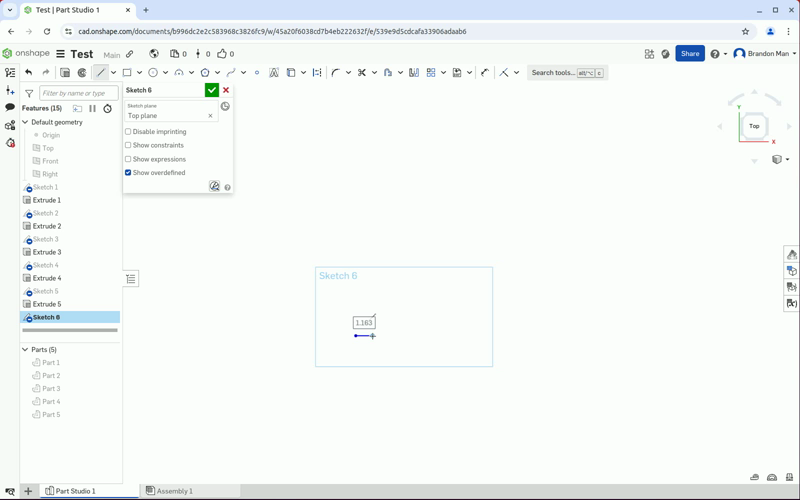
scroll(-6)
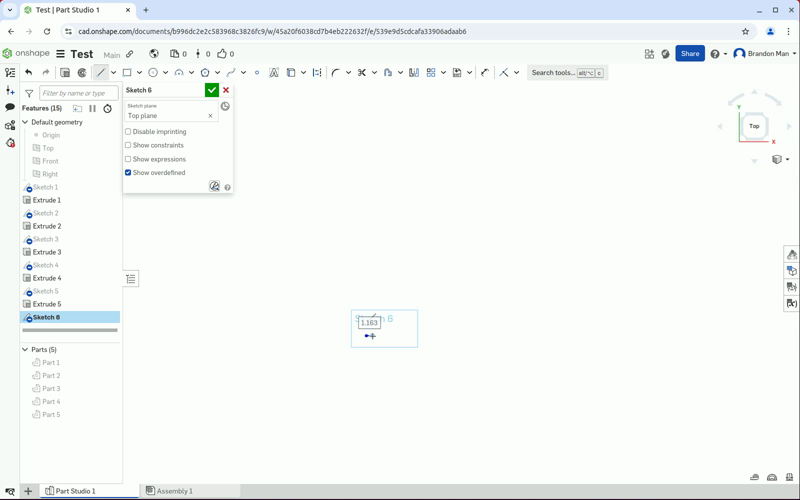
key_up(shift)
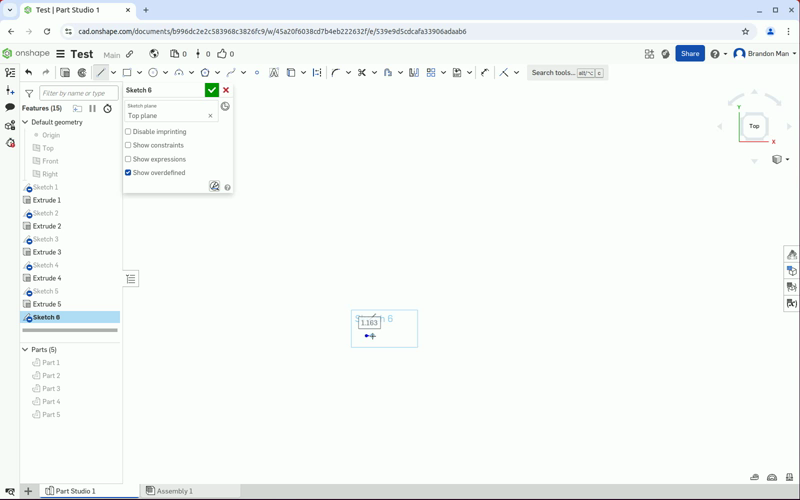
key_down(shift)
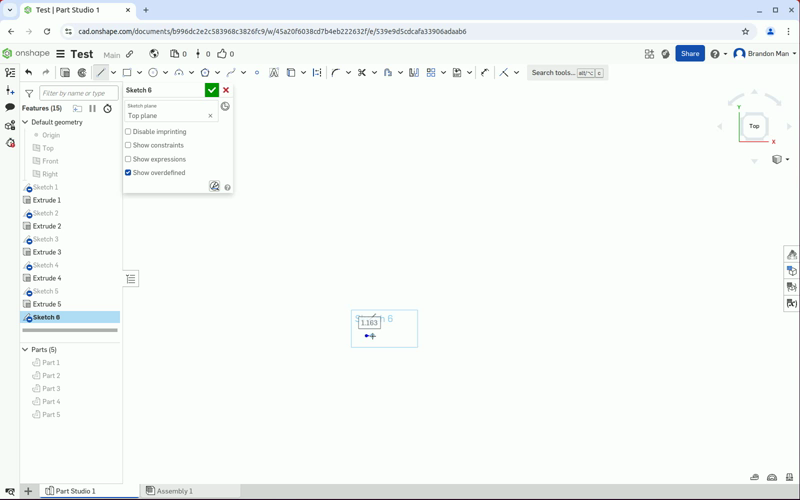
mouse_move(402, 335)
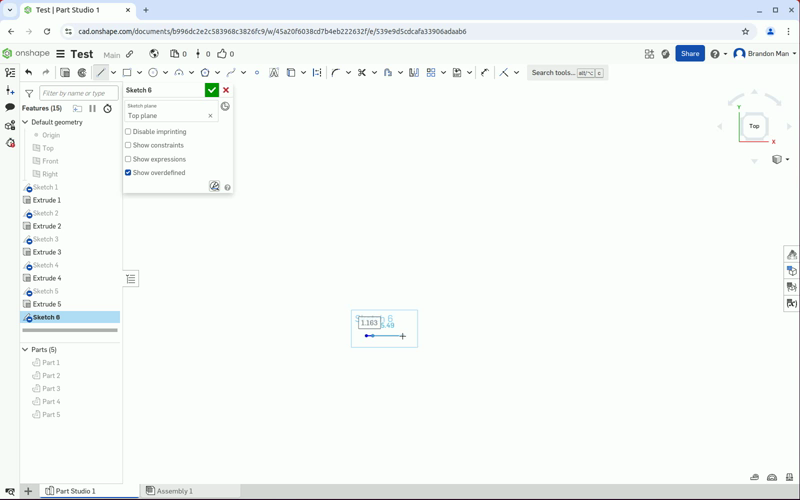
mouse_move(372, 330)
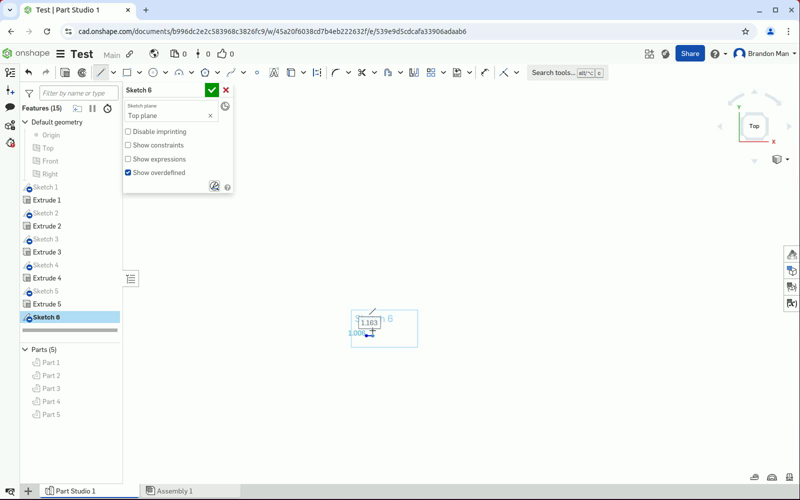
scroll(6)
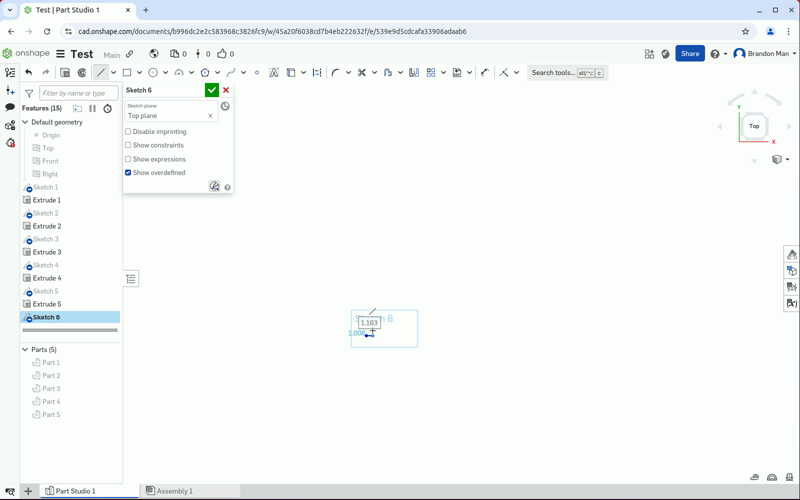
scroll(6)
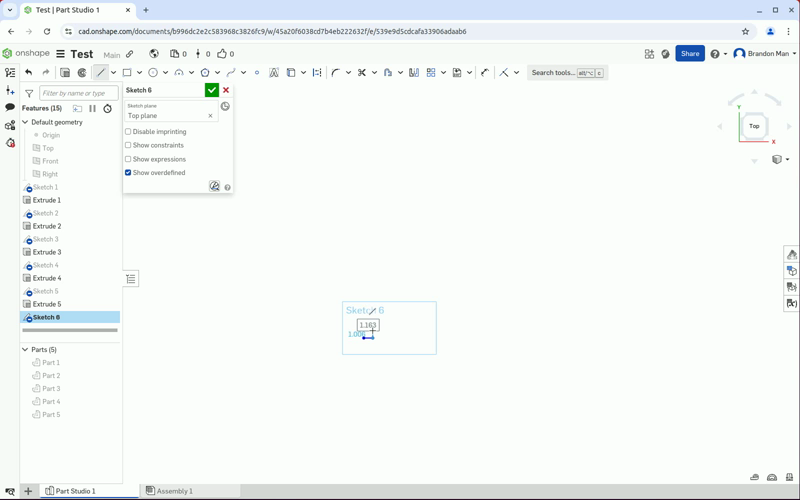
scroll(6)
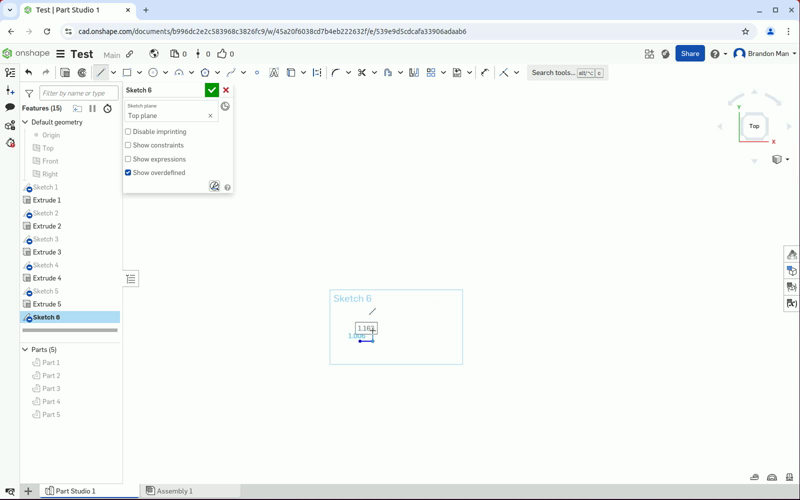
scroll(6)
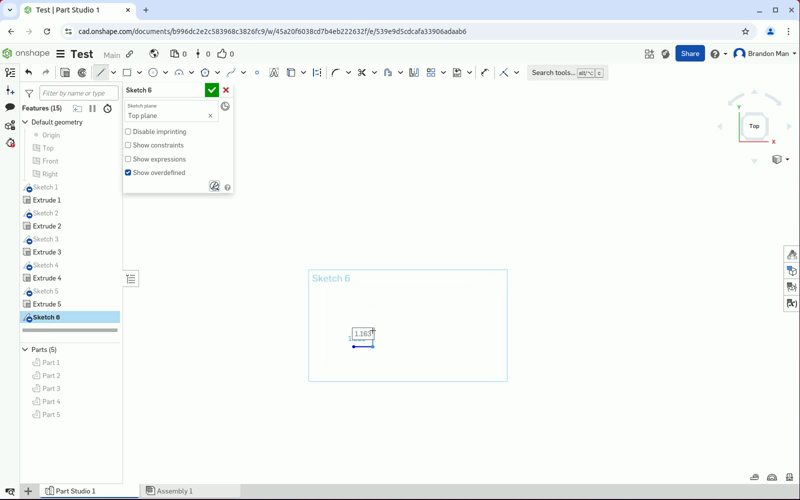
scroll(6)
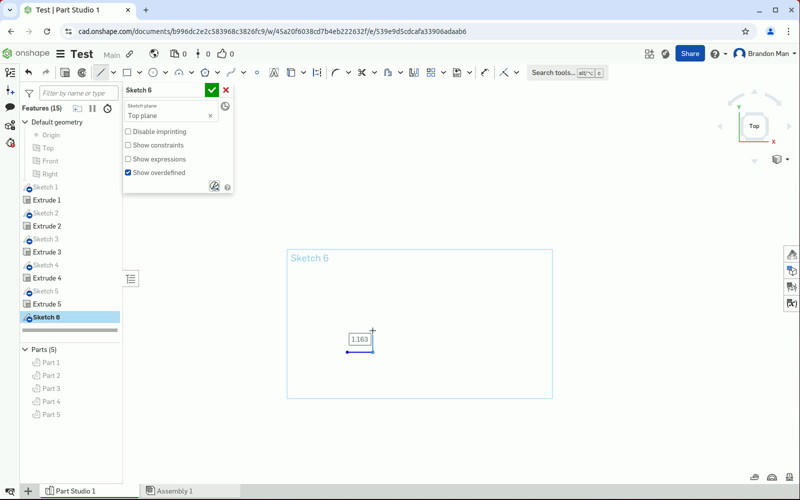
scroll(6)
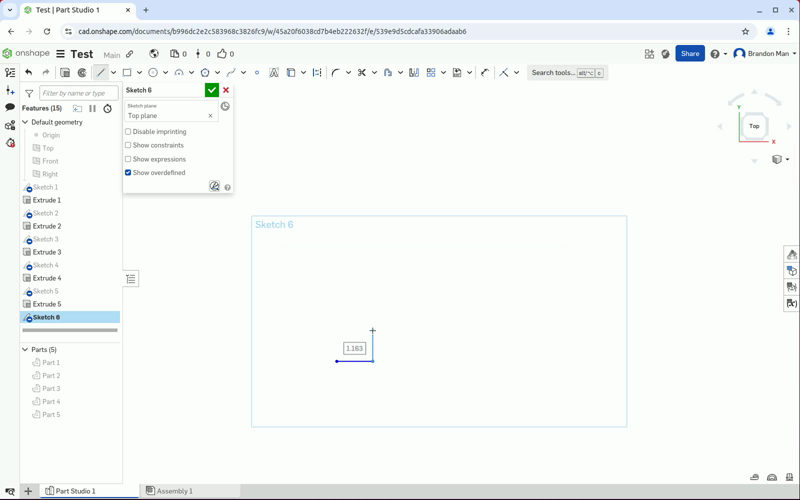
scroll(6)
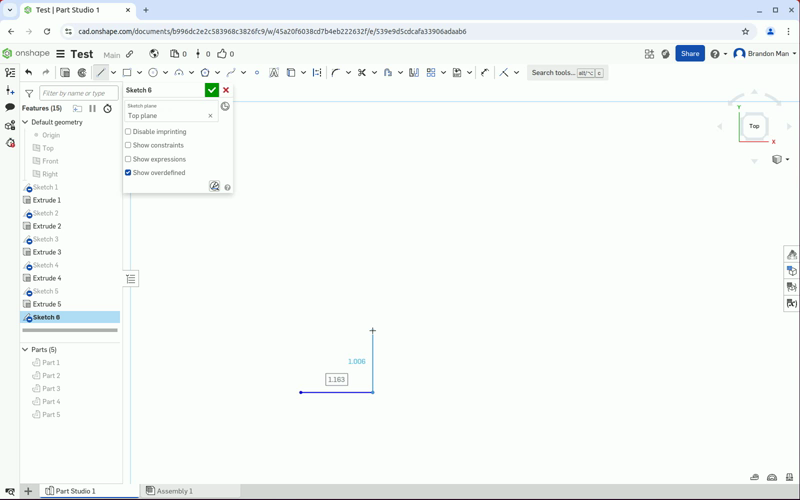
click(372, 330)
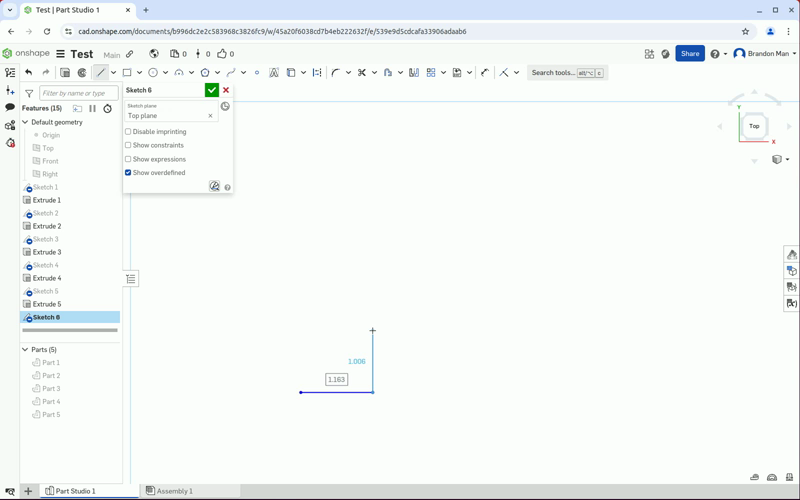
scroll(-6)
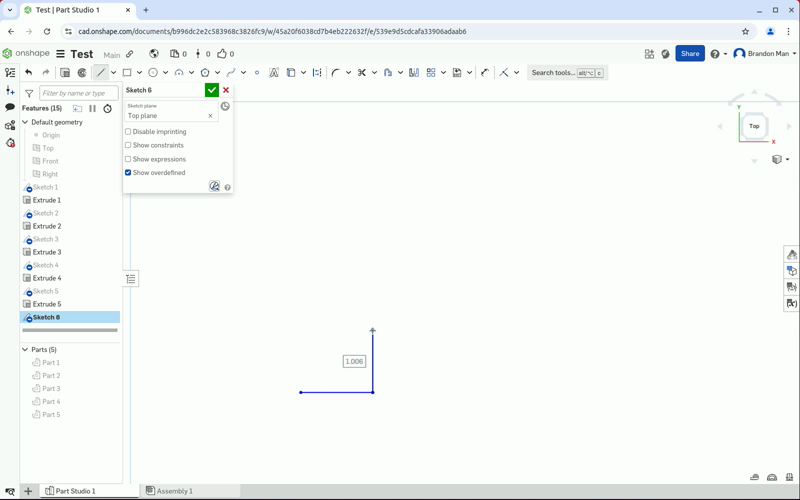
scroll(-6)
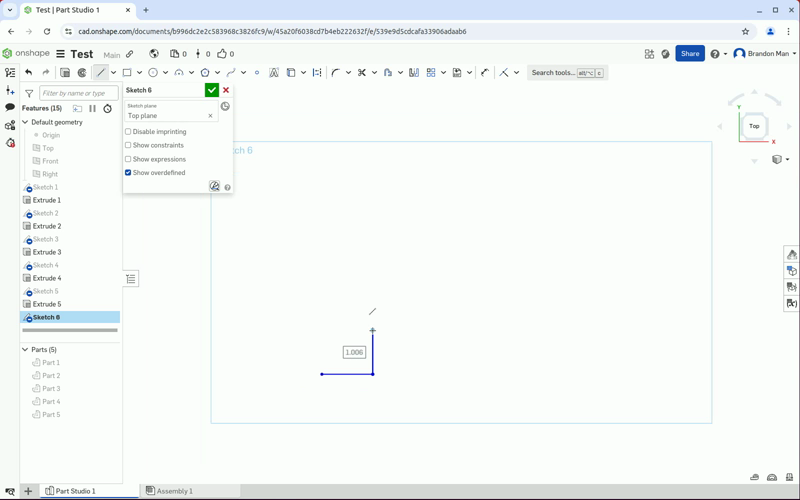
scroll(-6)
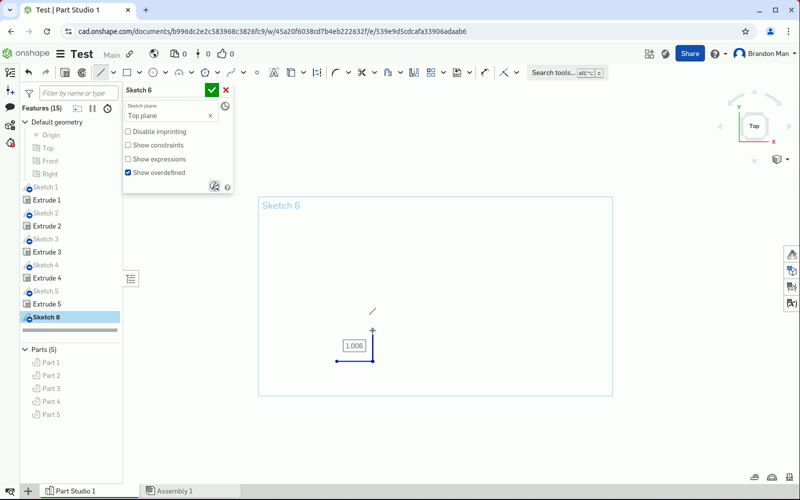
scroll(-6)
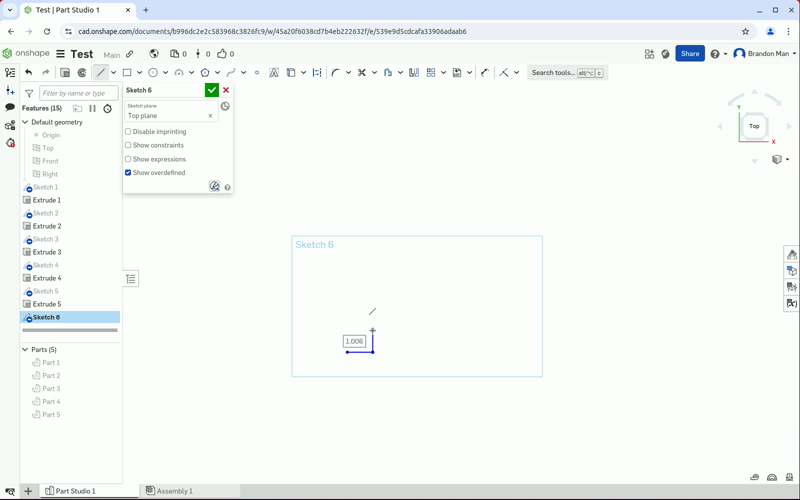
scroll(-6)
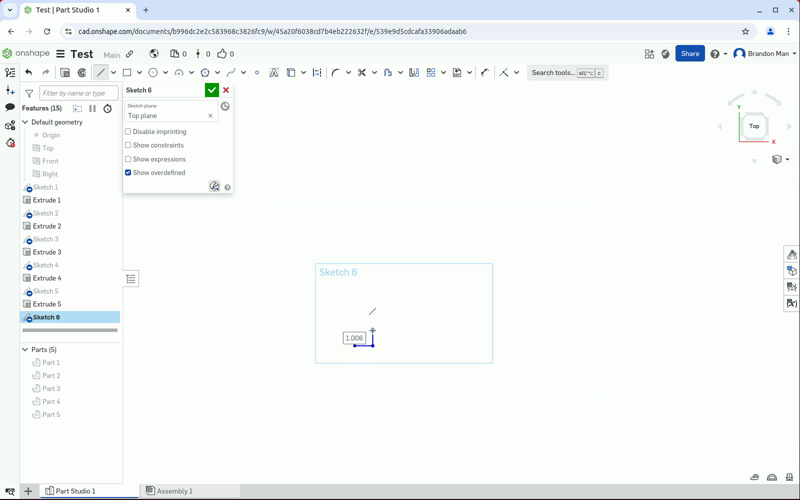
scroll(-6)
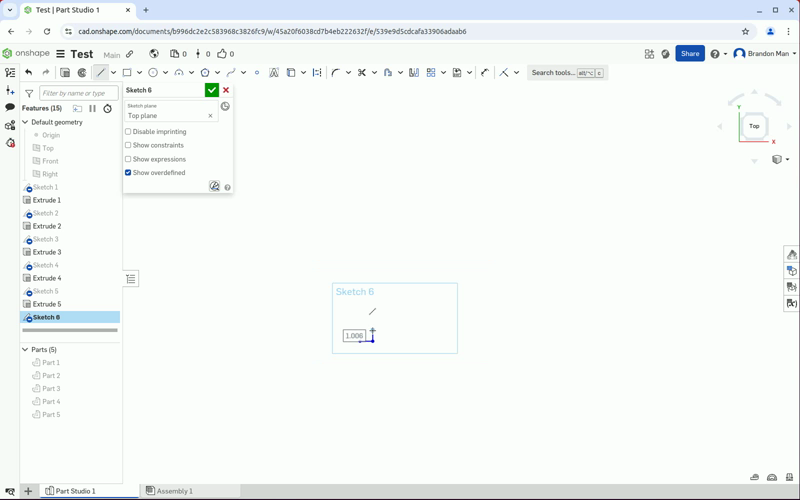
scroll(-6)
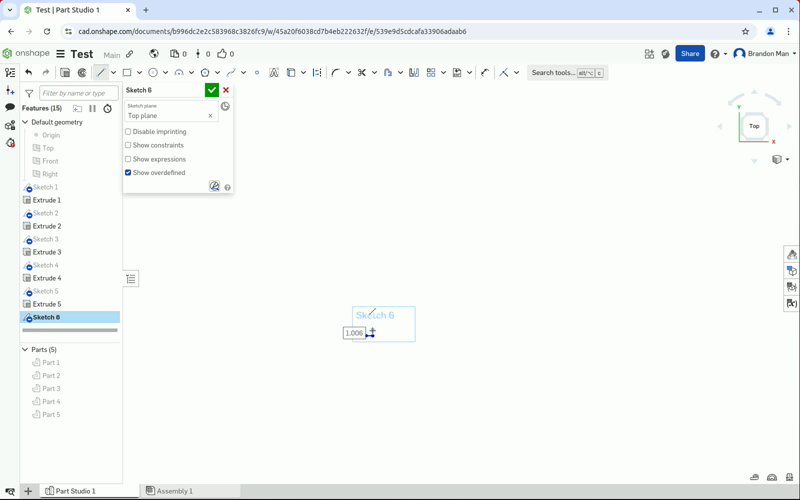
key_up(shift)
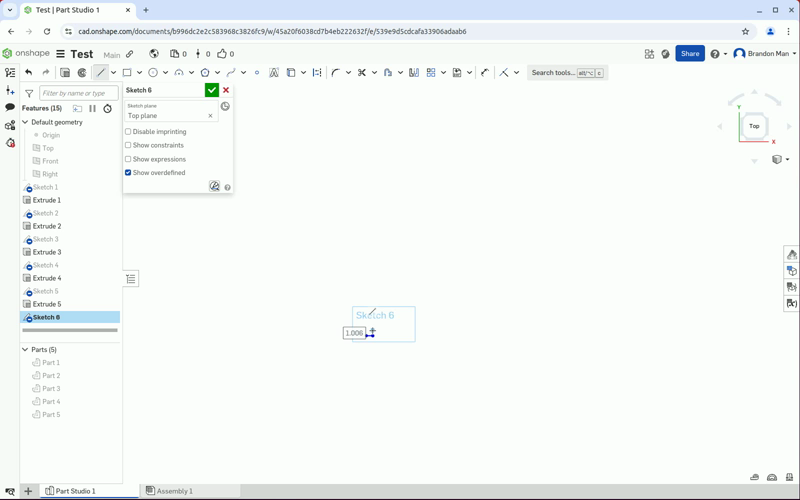
key_down(shift)
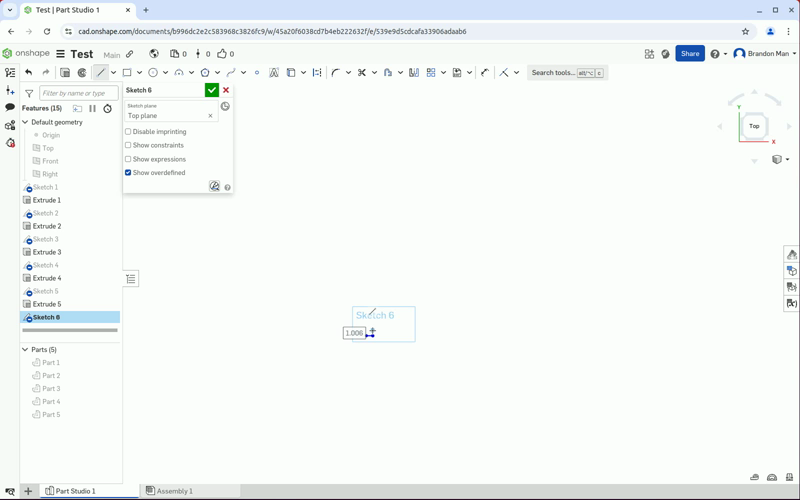
mouse_move(402, 330)
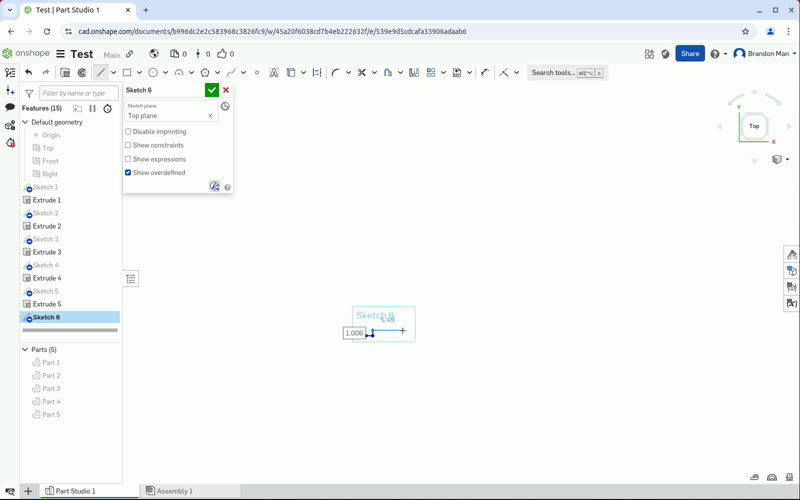
mouse_move(366, 330)
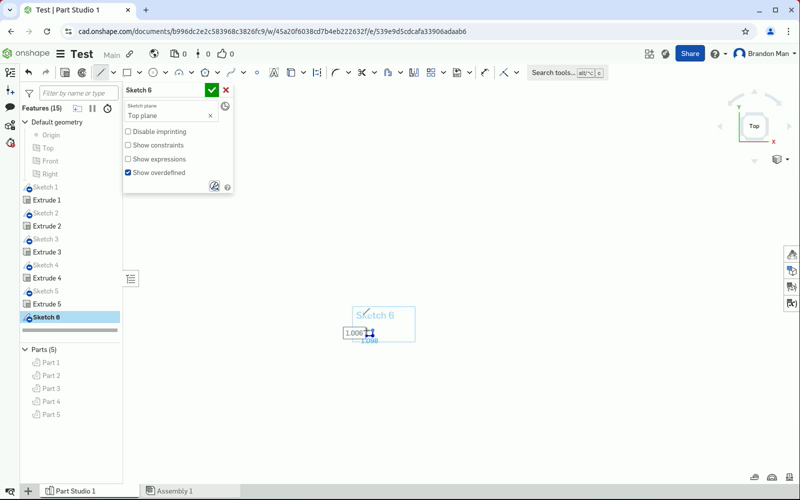
scroll(6)
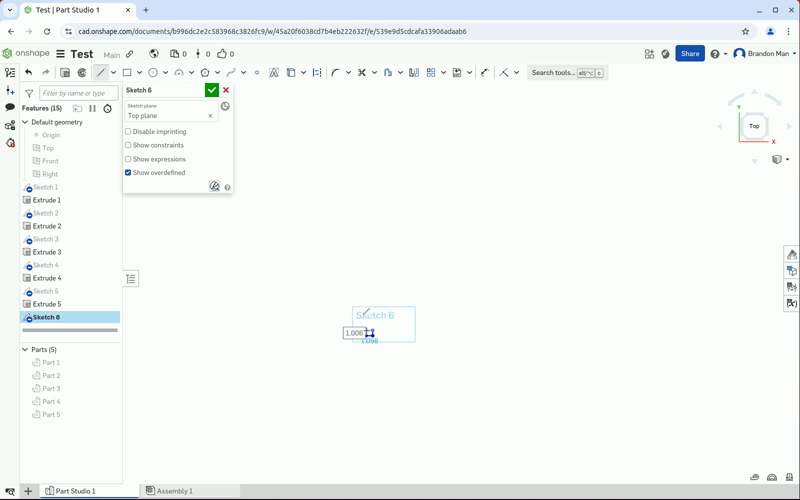
scroll(6)
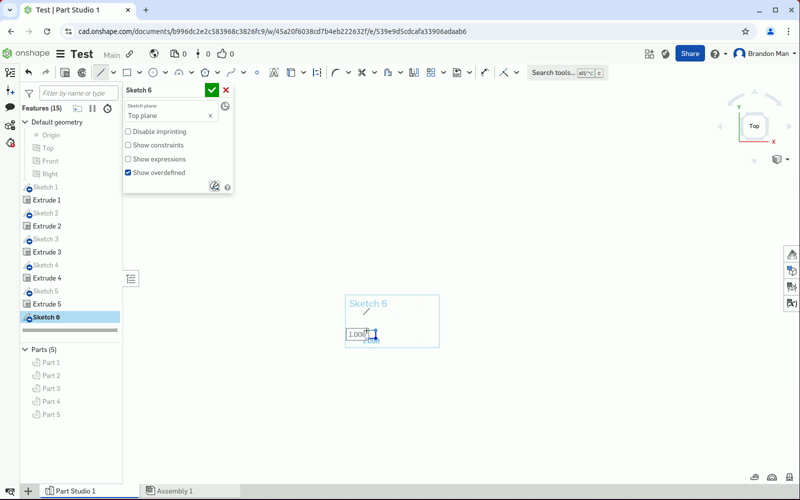
scroll(6)
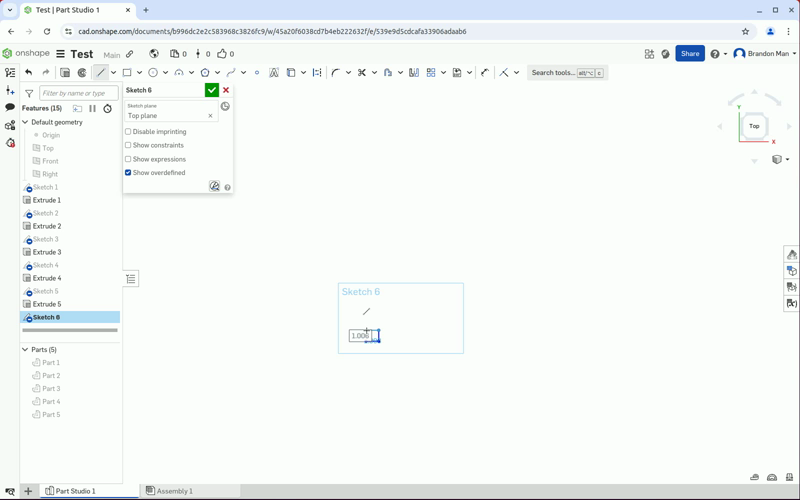
scroll(6)
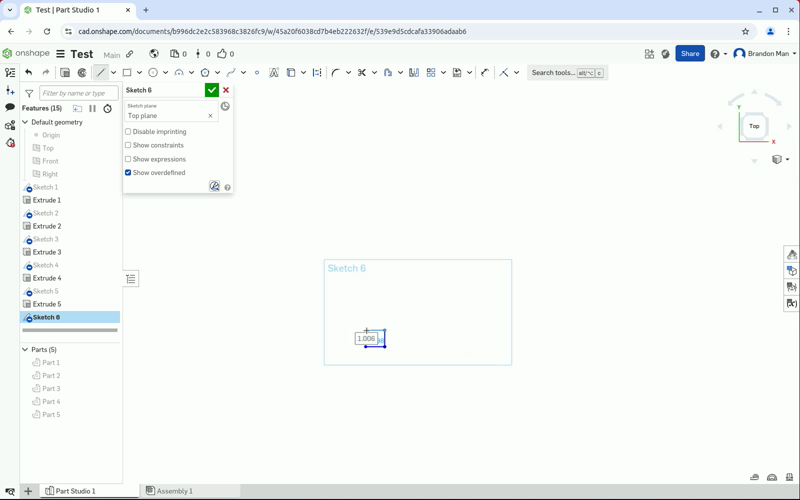
scroll(6)
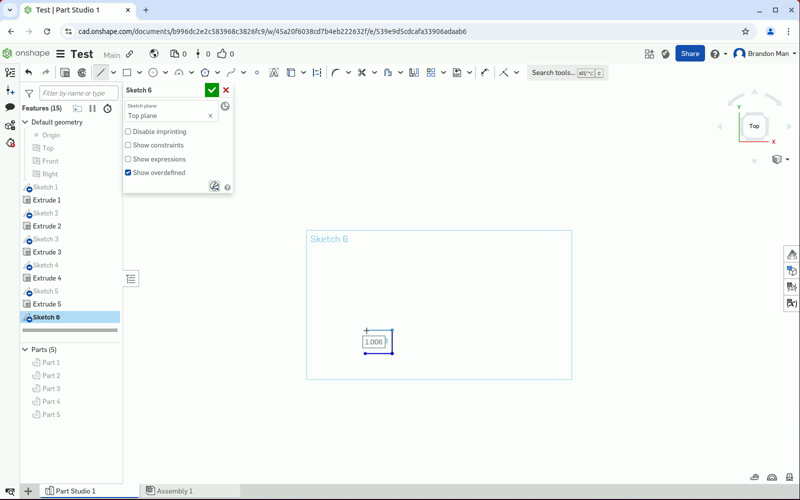
scroll(6)
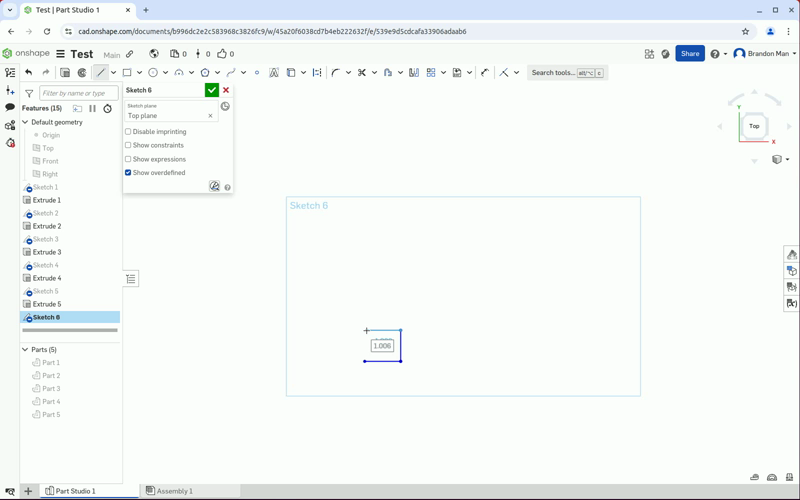
scroll(6)
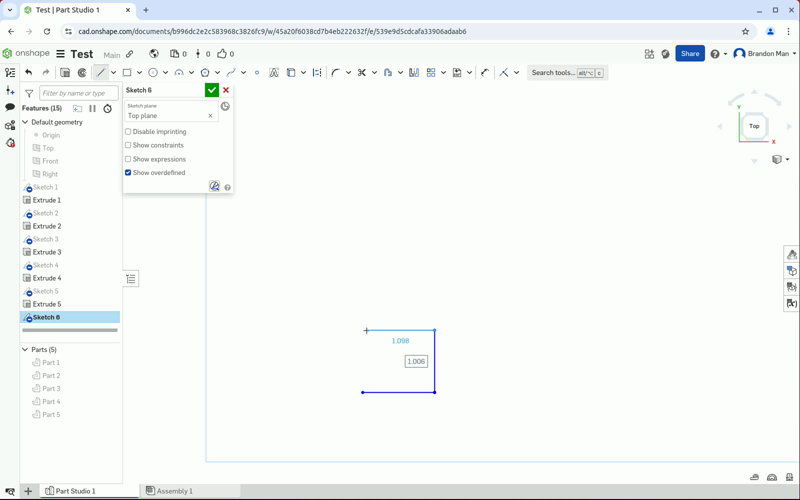
click(366, 330)
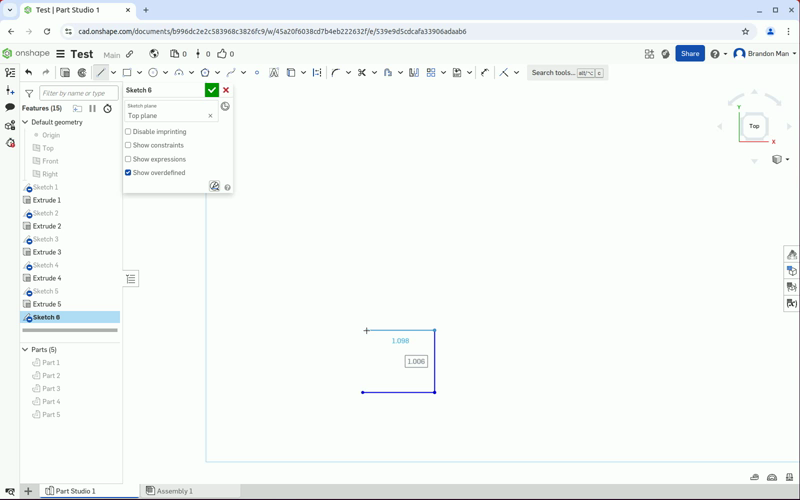
scroll(-6)
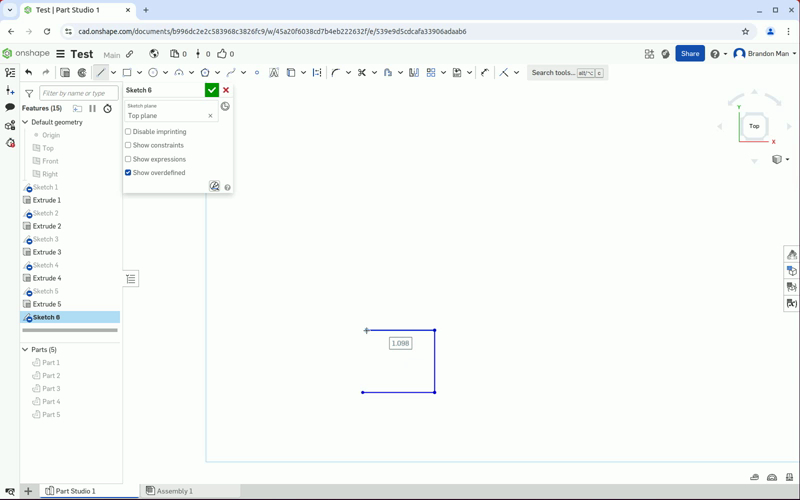
scroll(-6)
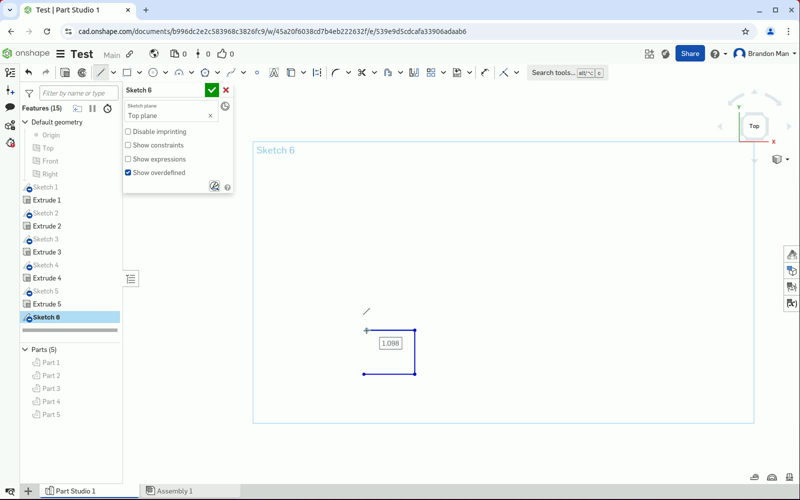
scroll(-6)
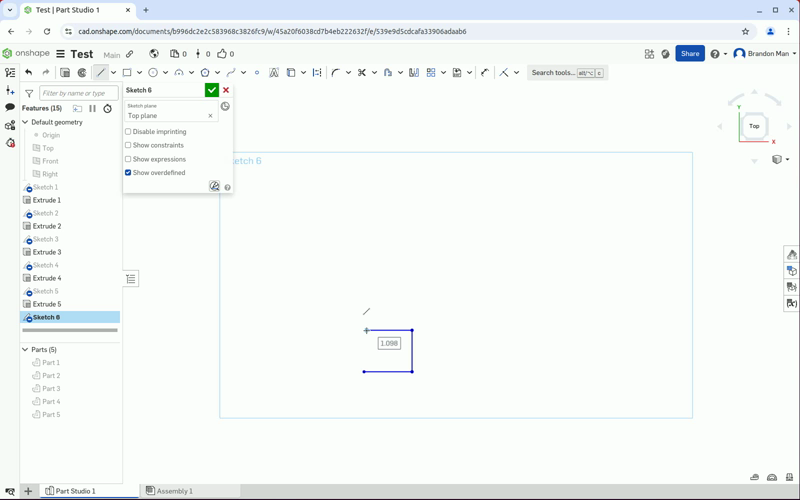
scroll(-6)
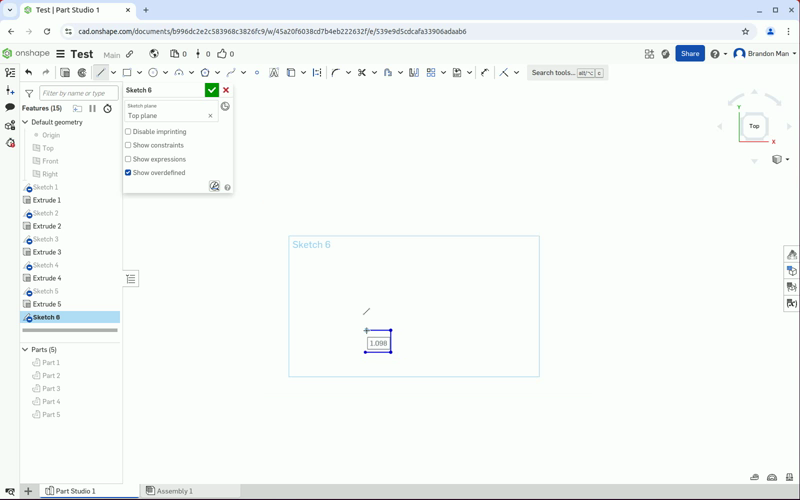
scroll(-6)
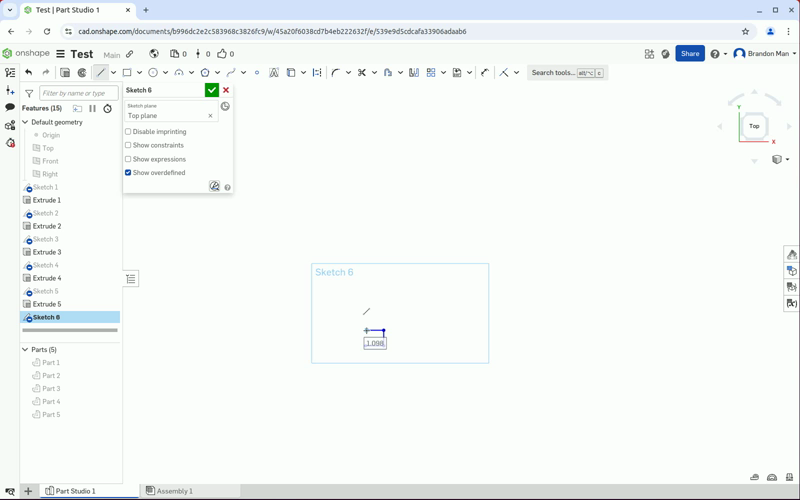
scroll(-6)
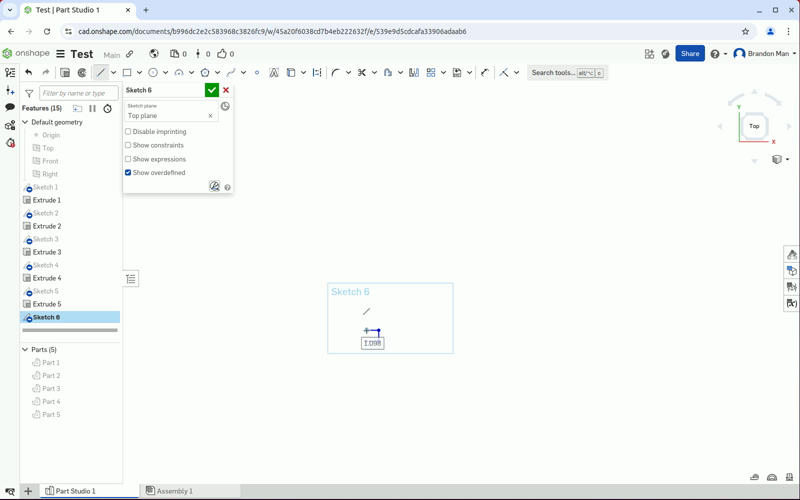
scroll(-6)
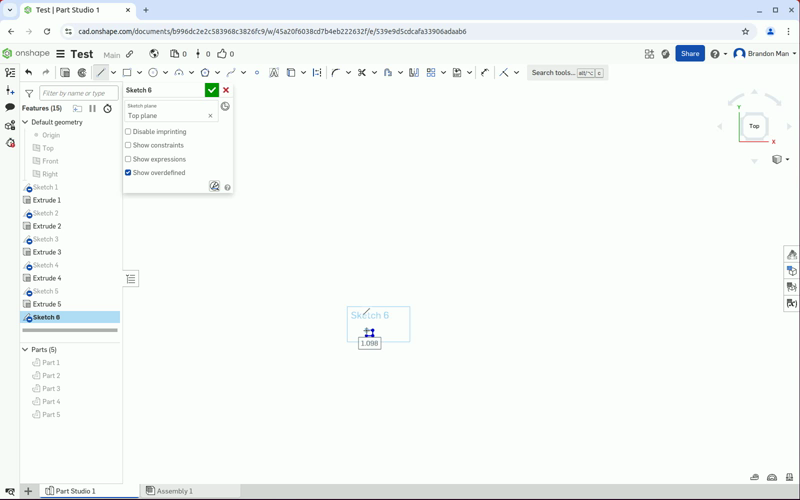
key_up(shift)
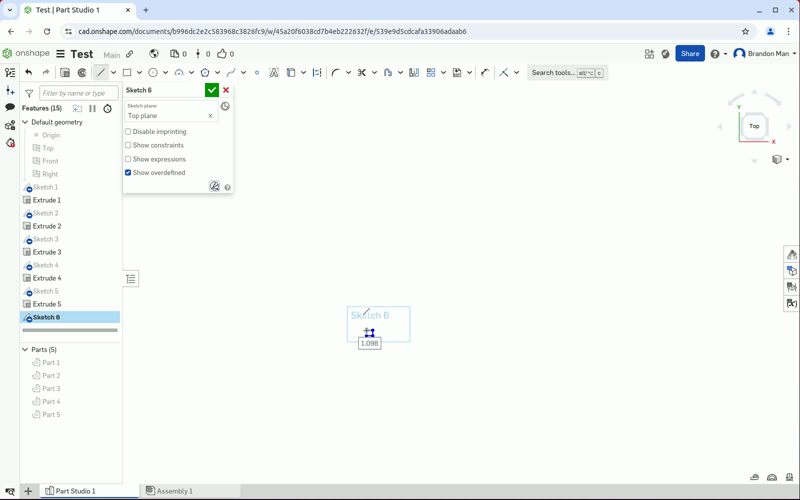
mouse_move(396, 330)
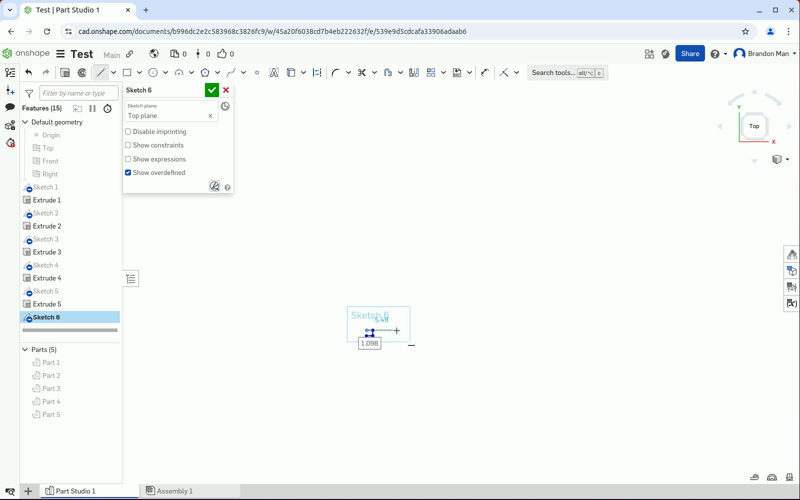
key_down(shift)
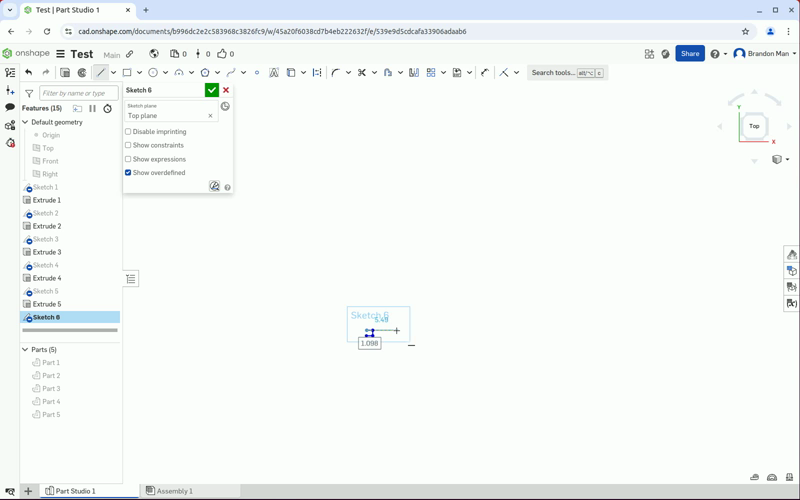
mouse_move(366, 335)
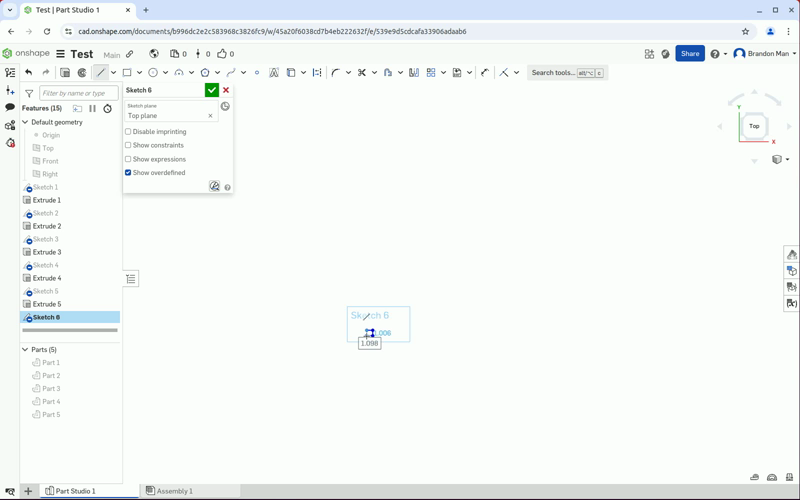
scroll(6)
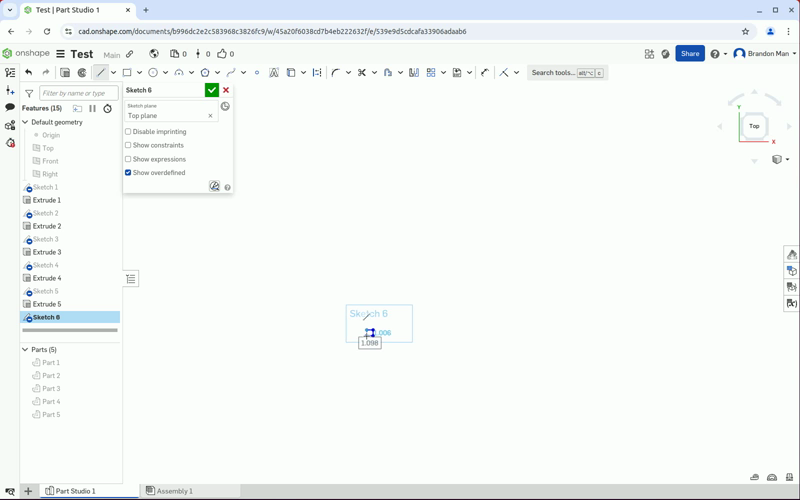
scroll(6)
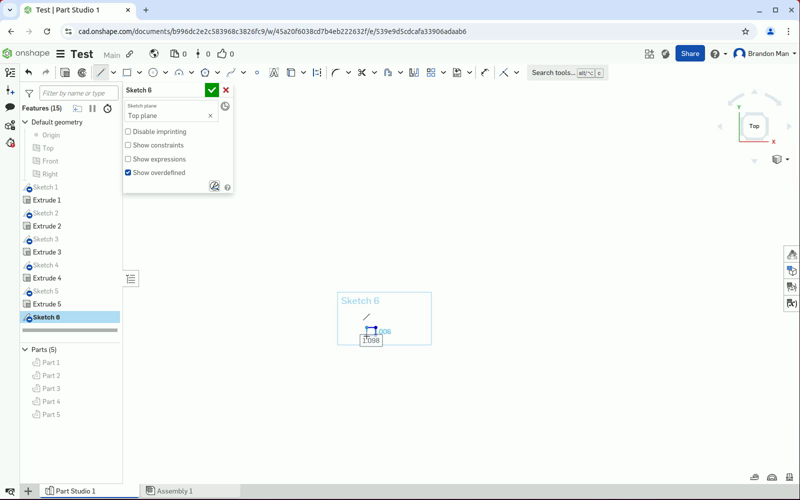
scroll(6)
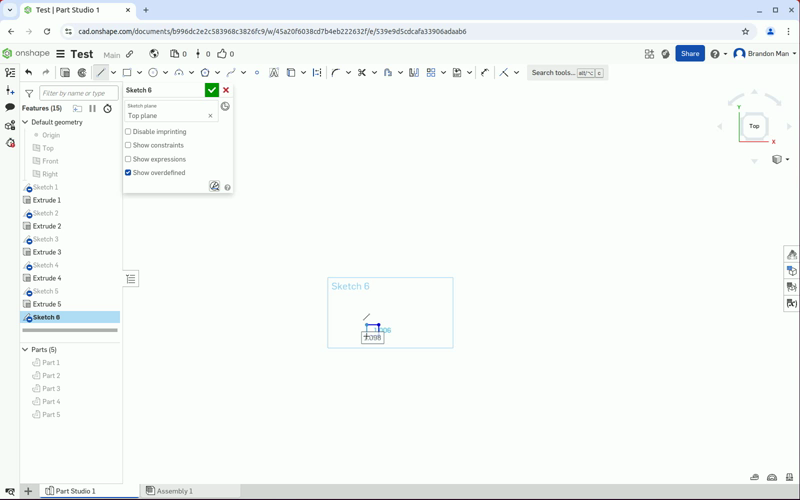
scroll(6)
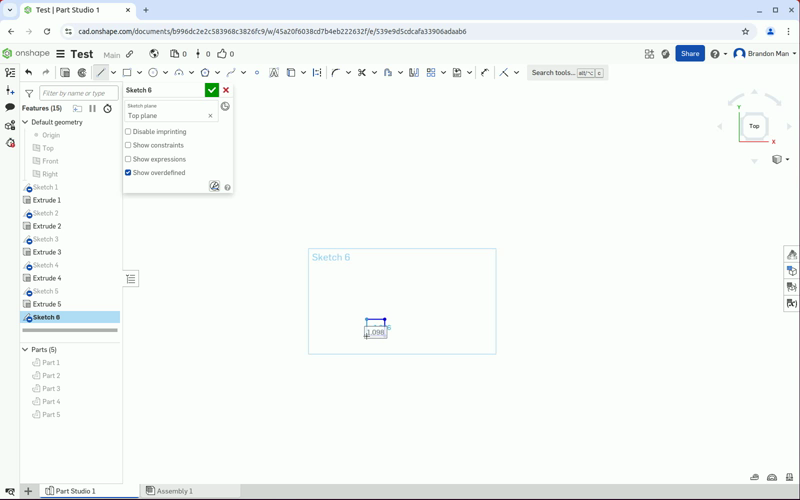
scroll(6)
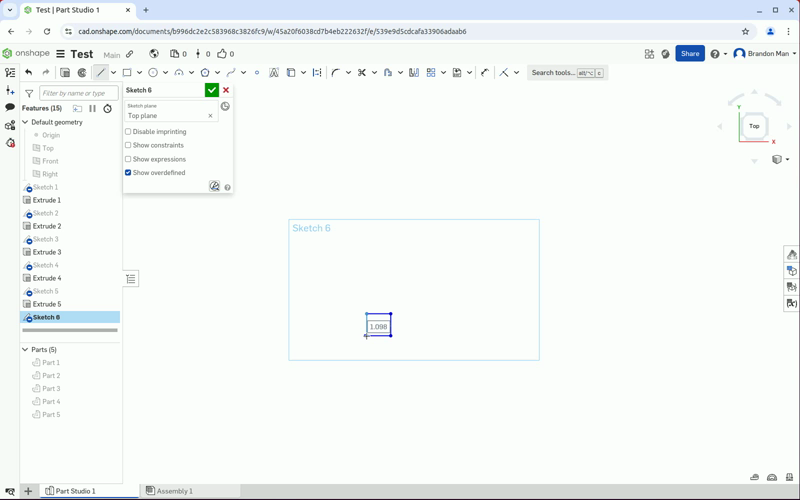
scroll(6)
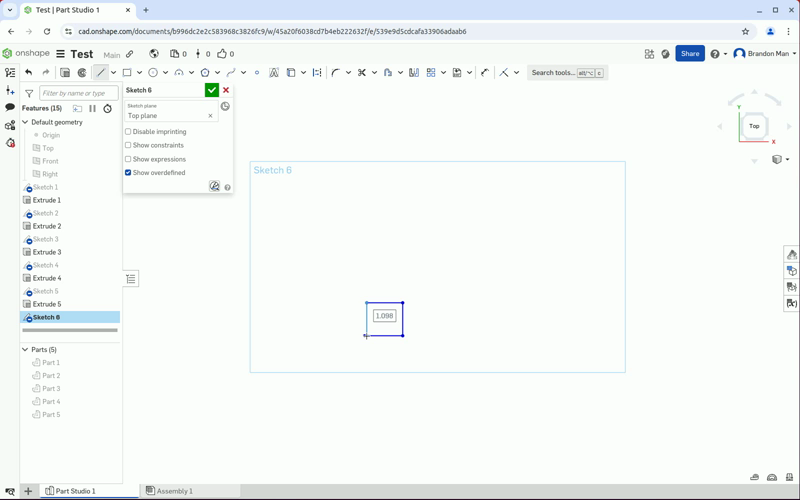
scroll(6)
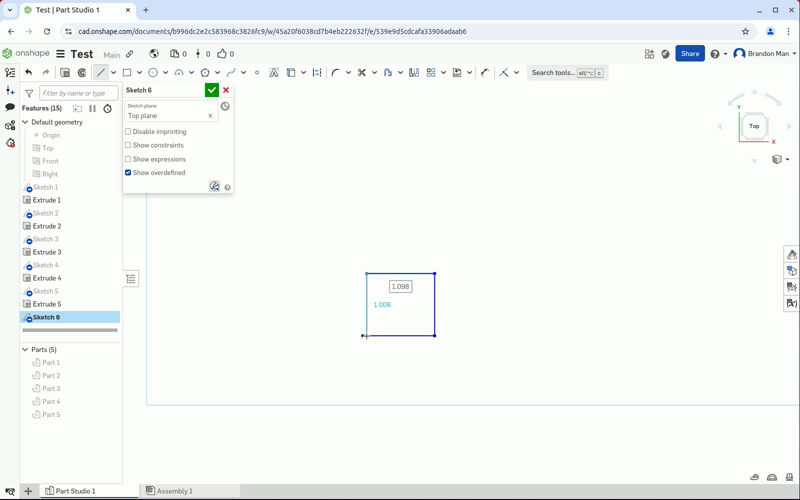
key_up(shift)
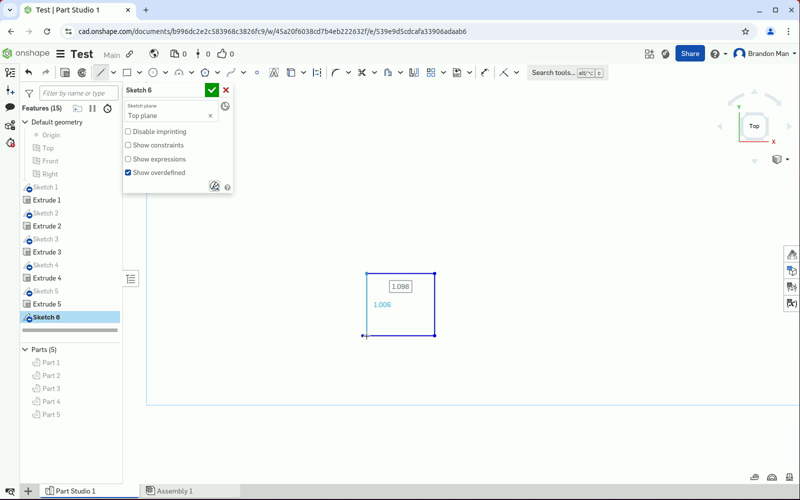
click(366, 335)
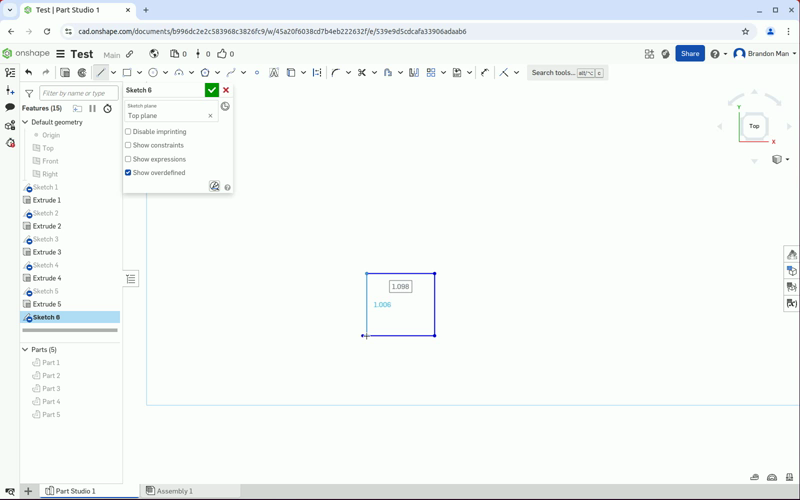
scroll(-6)
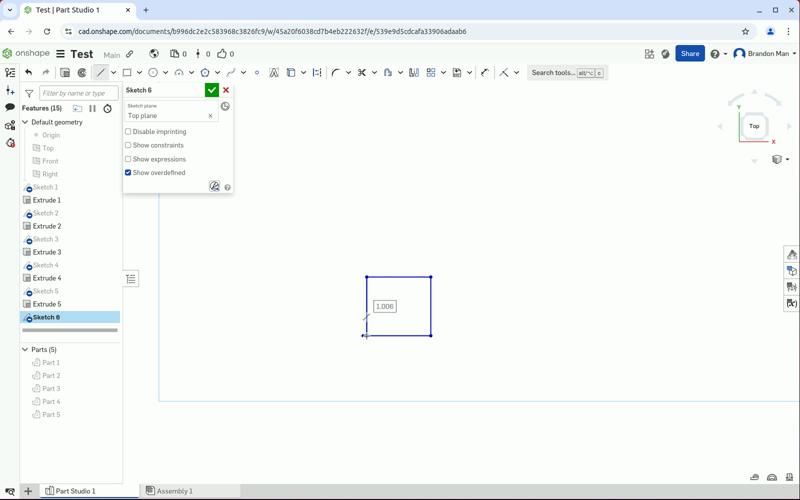
scroll(-6)
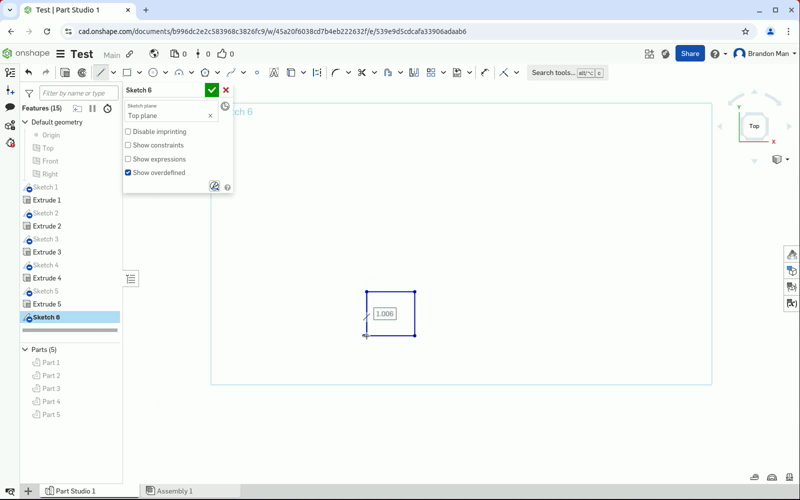
scroll(-6)
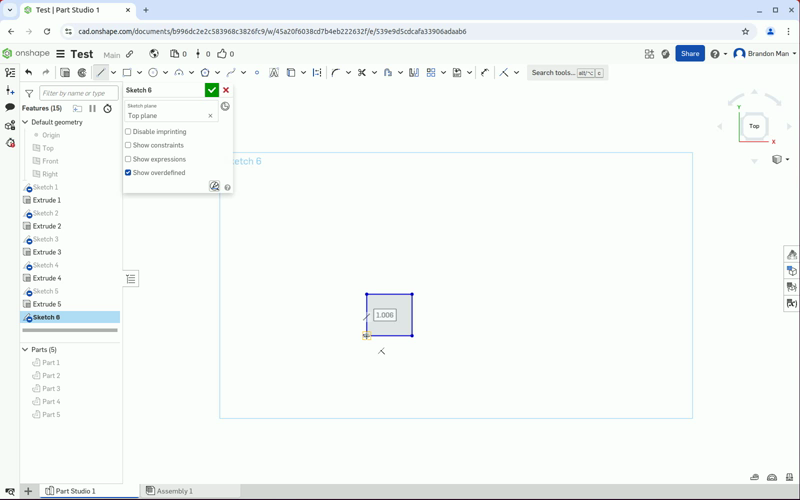
scroll(-6)
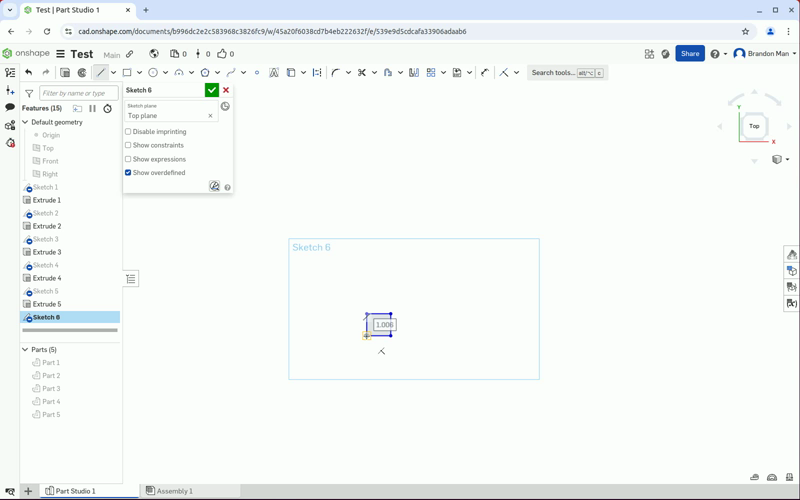
scroll(-6)
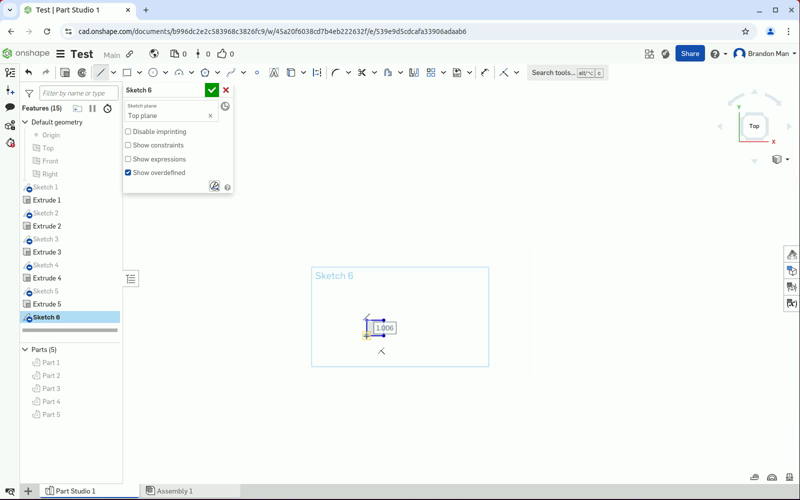
scroll(-6)
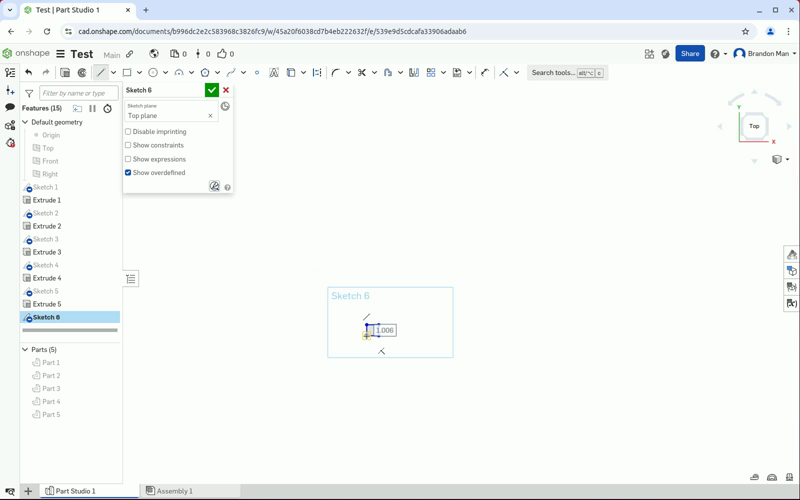
scroll(-6)
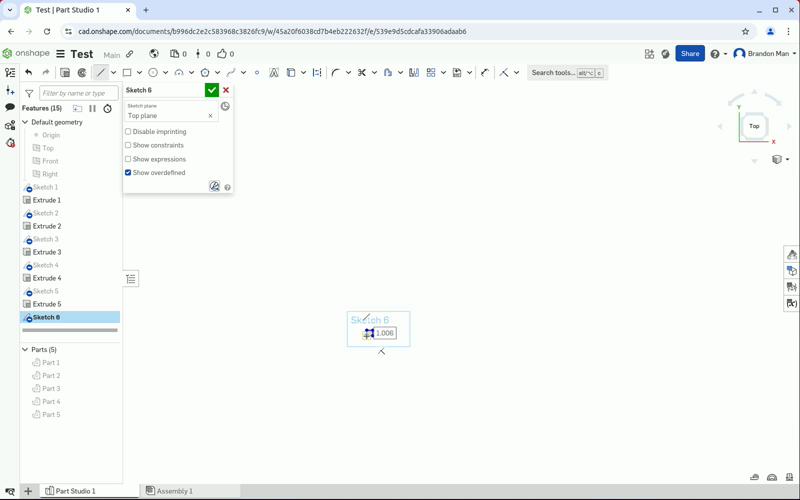
key(esc)
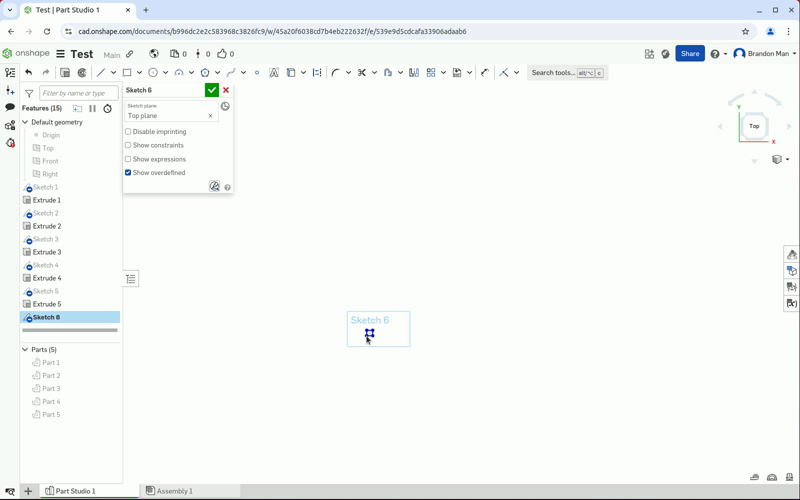
mouse_move(371, 334)
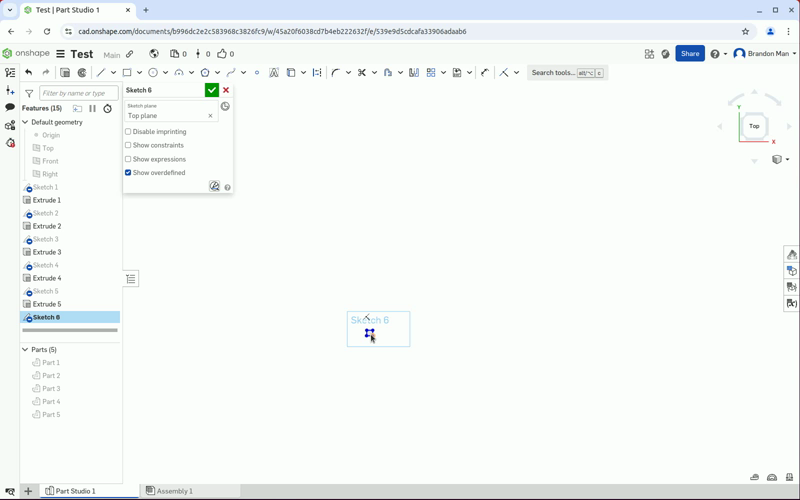
scroll(6)
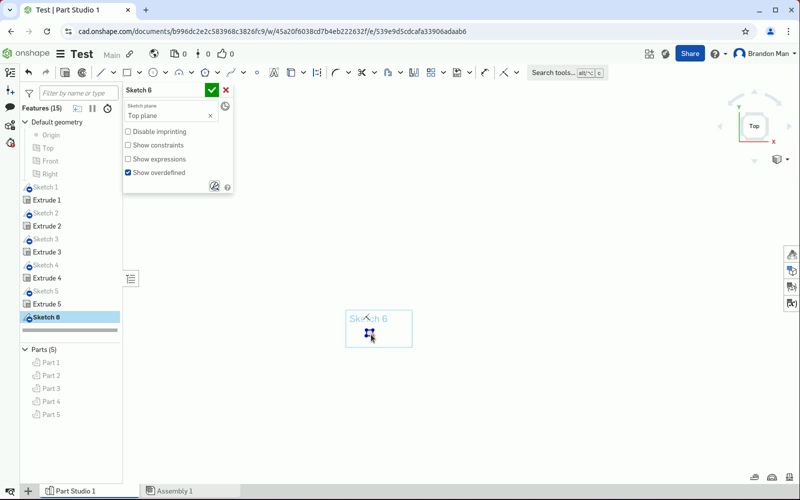
scroll(6)
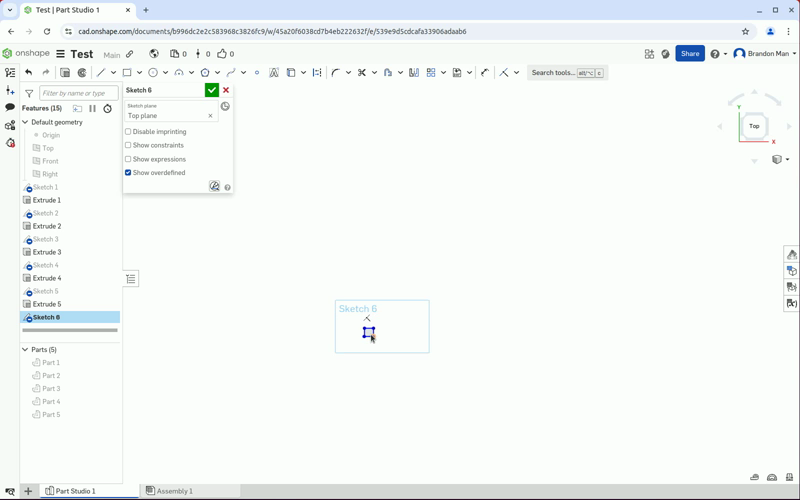
scroll(6)
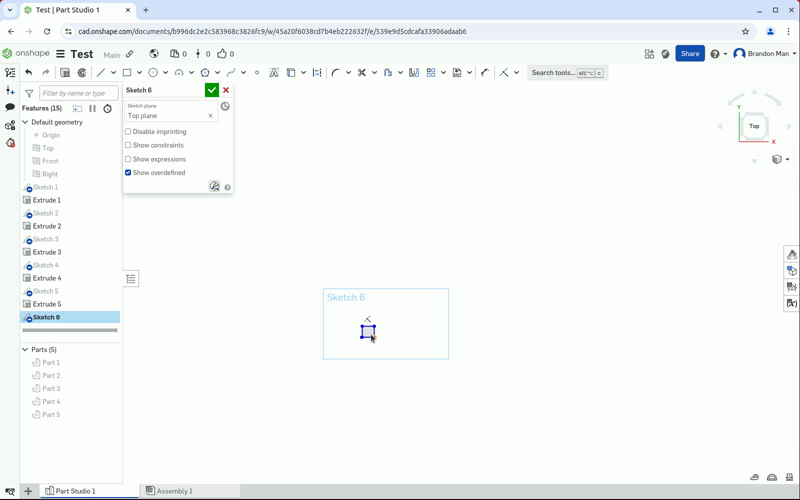
scroll(6)
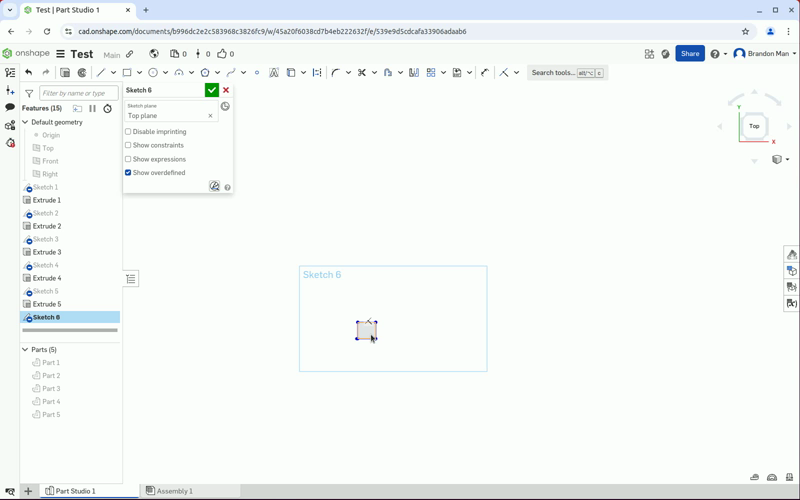
scroll(6)
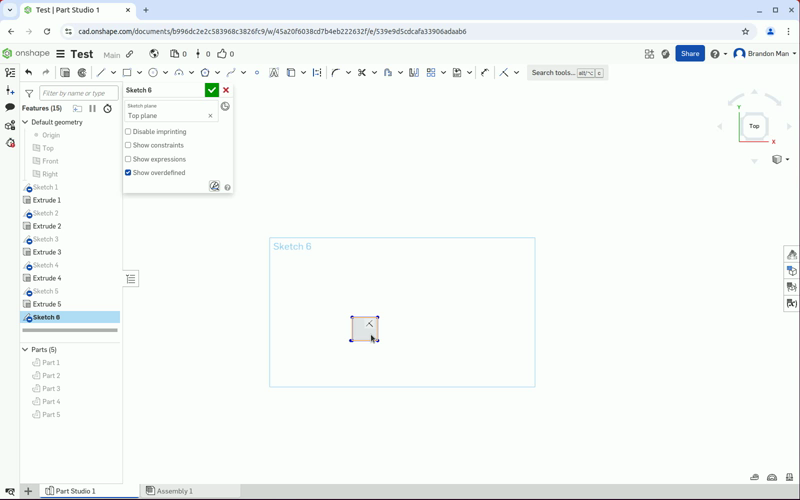
scroll(6)
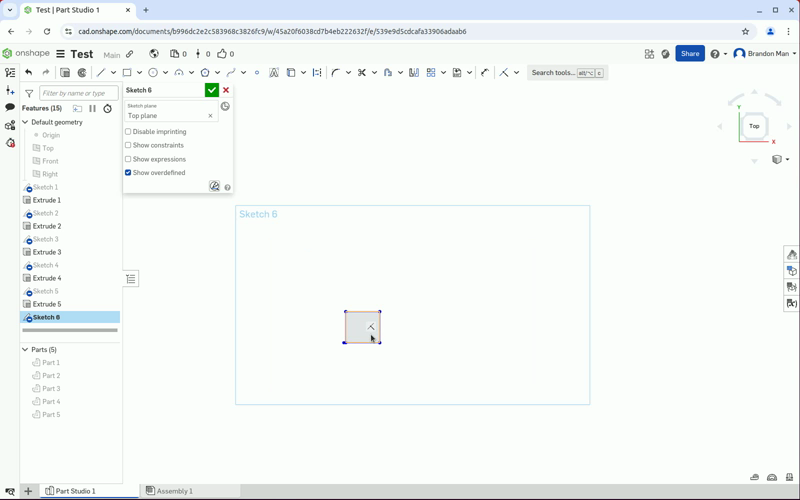
scroll(6)
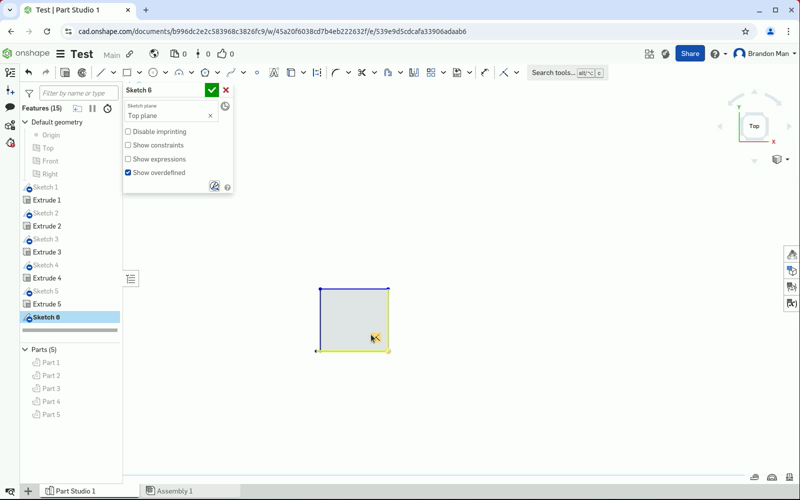
click(371, 334)
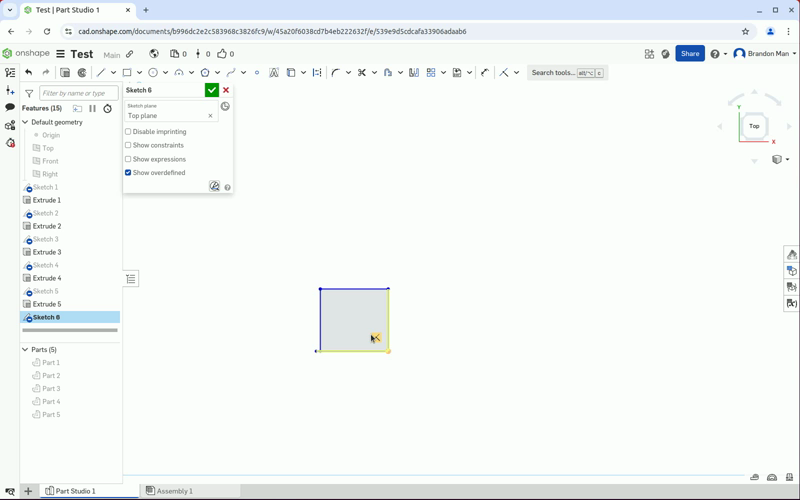
scroll(-6)
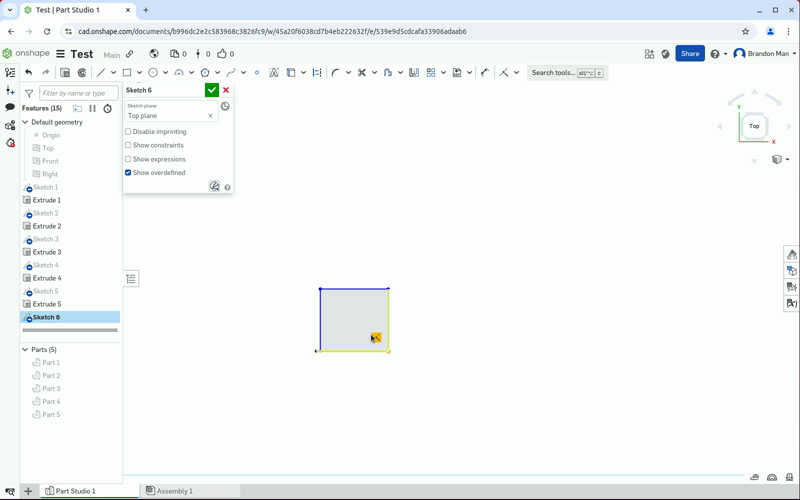
scroll(-6)
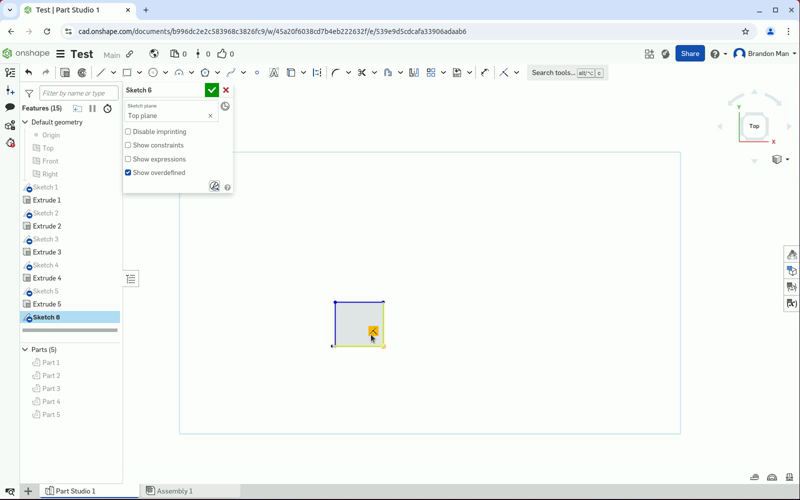
scroll(-6)
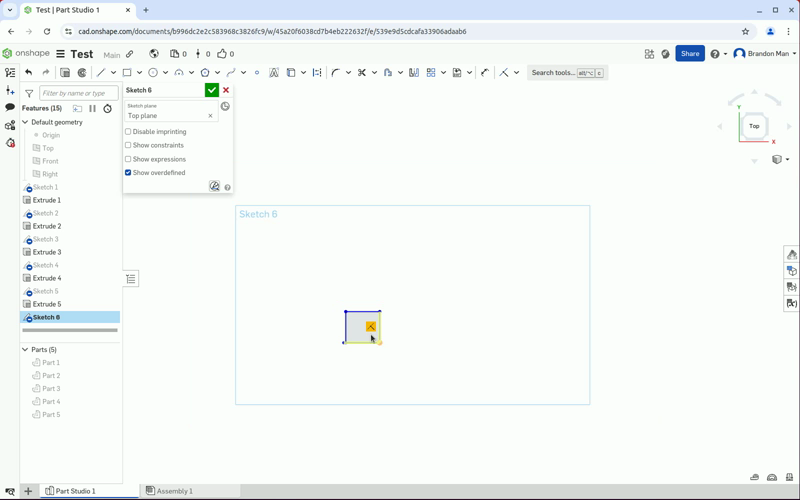
scroll(-6)
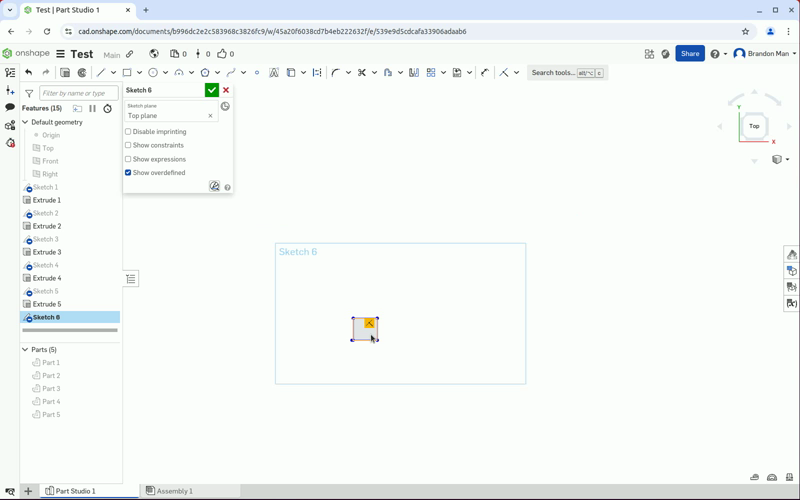
scroll(-6)
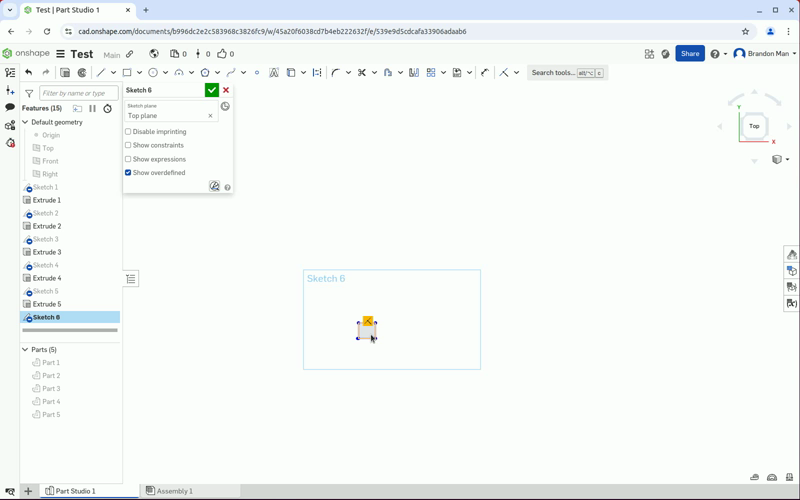
scroll(-6)
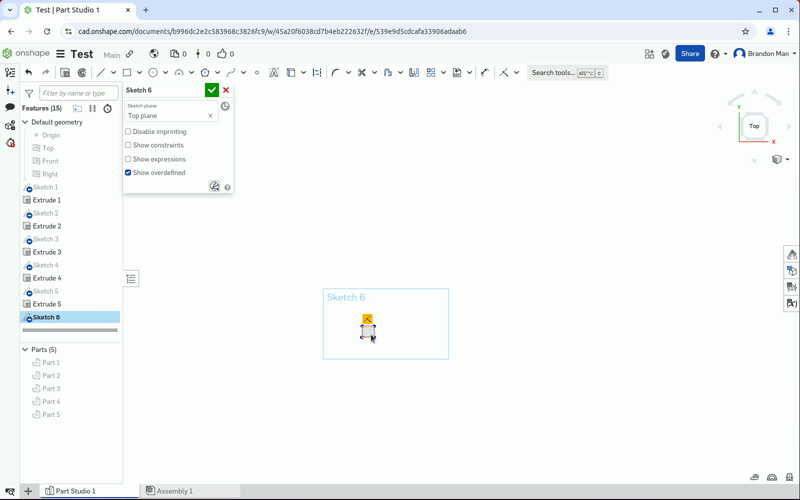
scroll(-6)
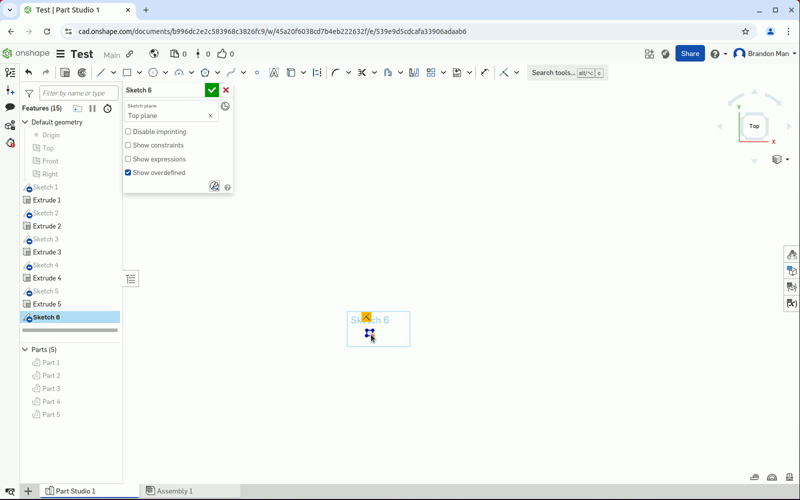
mouse_move(73, 352)
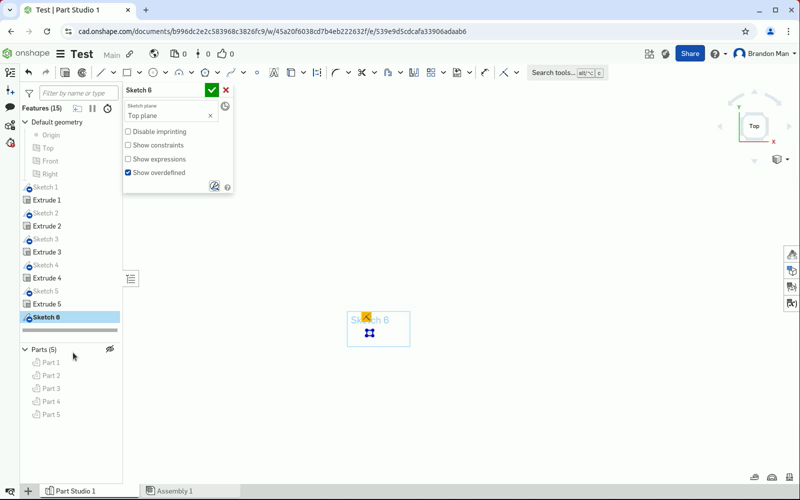
key(shift+y)
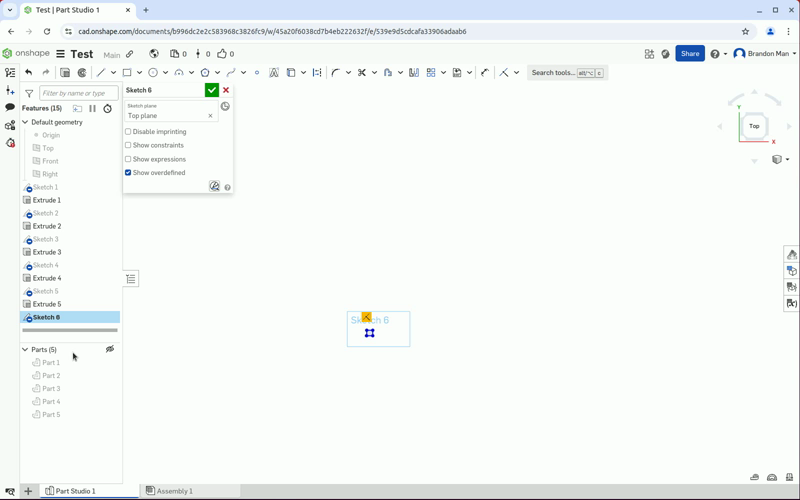
key(shift+e)
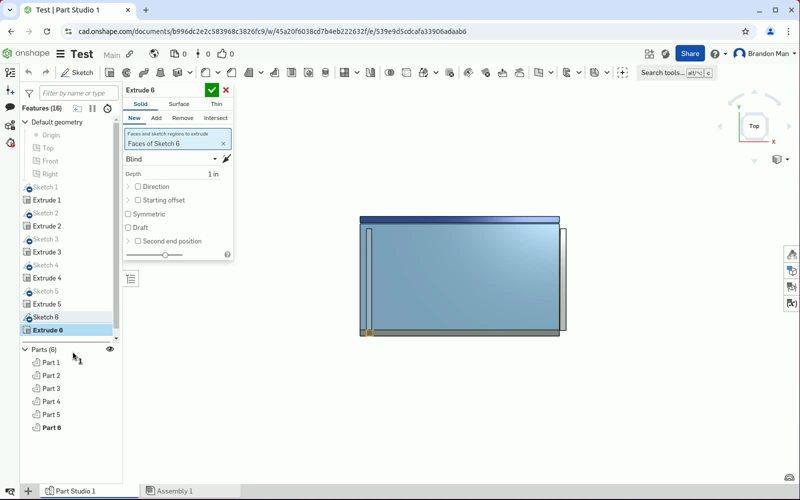
mouse_move(143, 106)
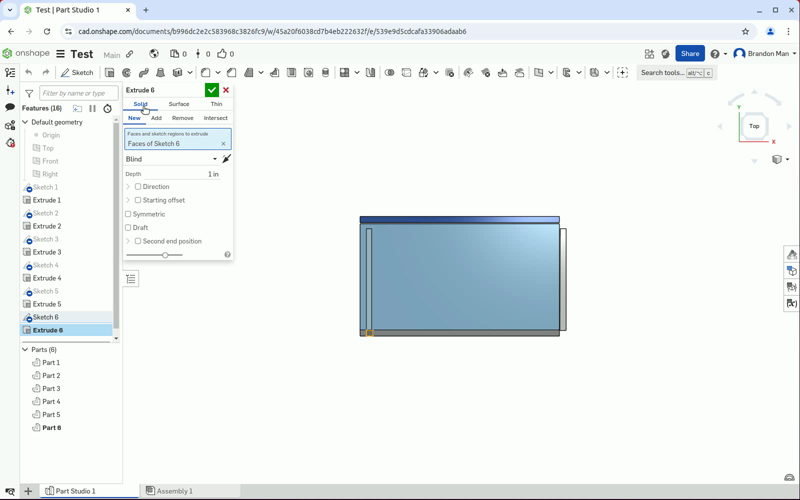
click(143, 106)
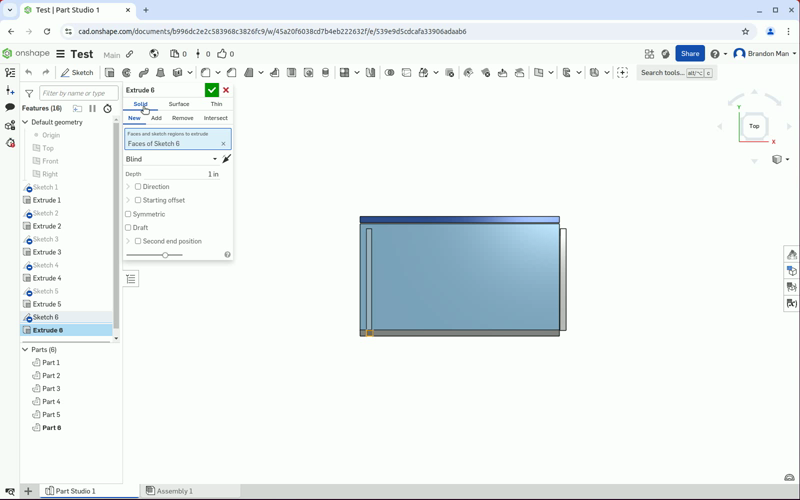
mouse_move(137, 120)
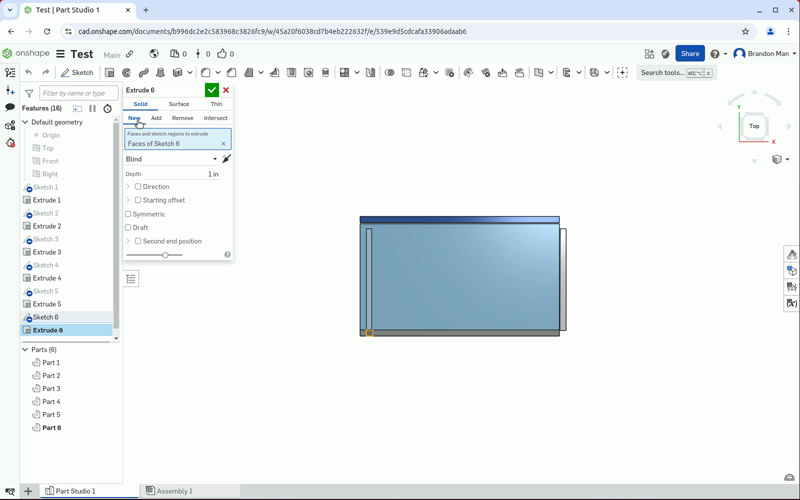
click(137, 120)
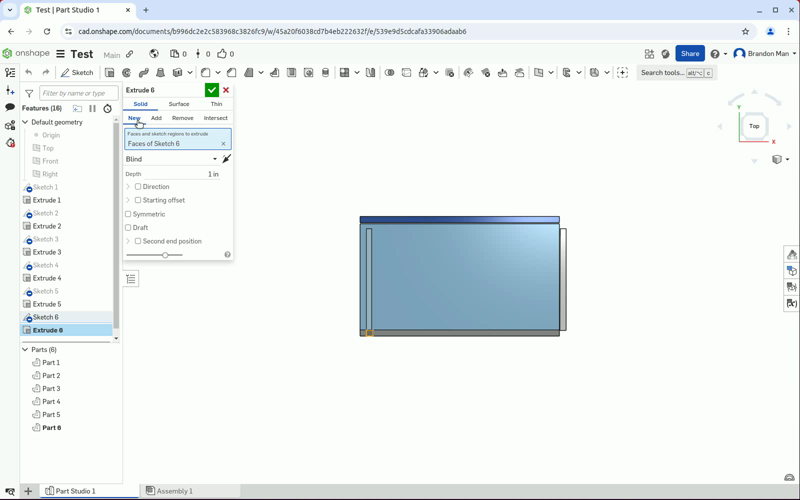
key(tab, 4)
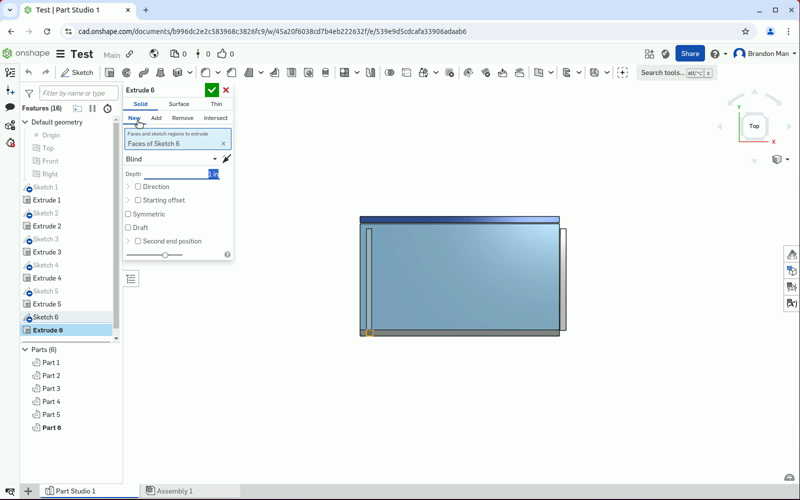
text(14.443)
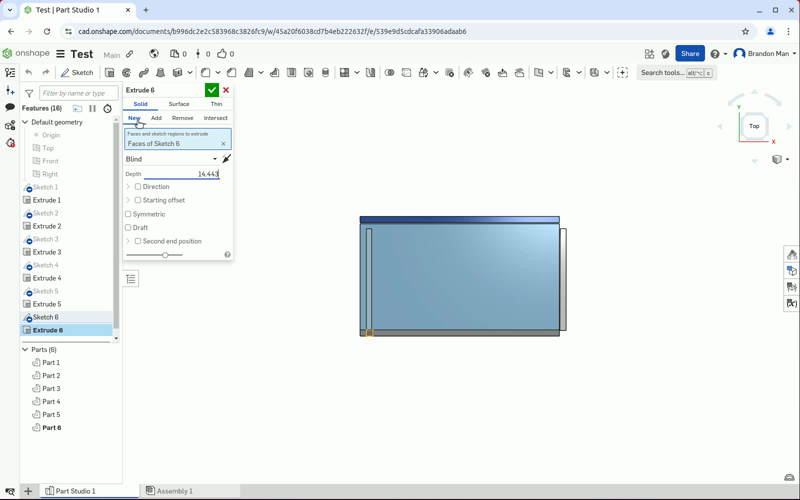
key(enter)
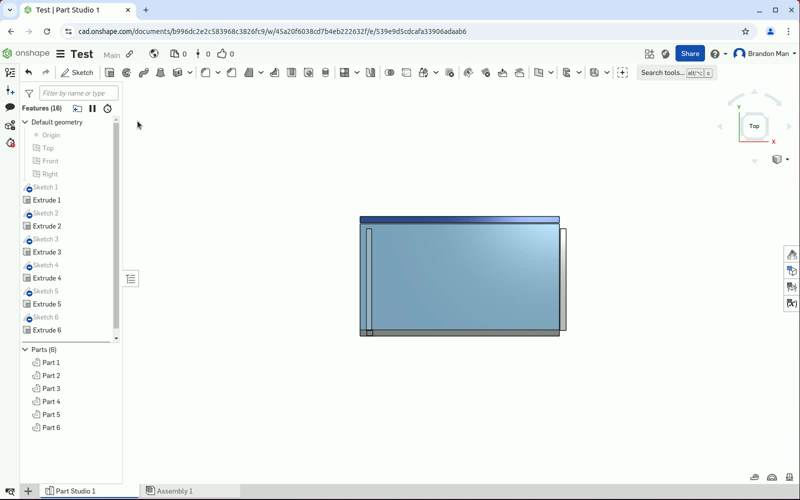
key(shift+h)
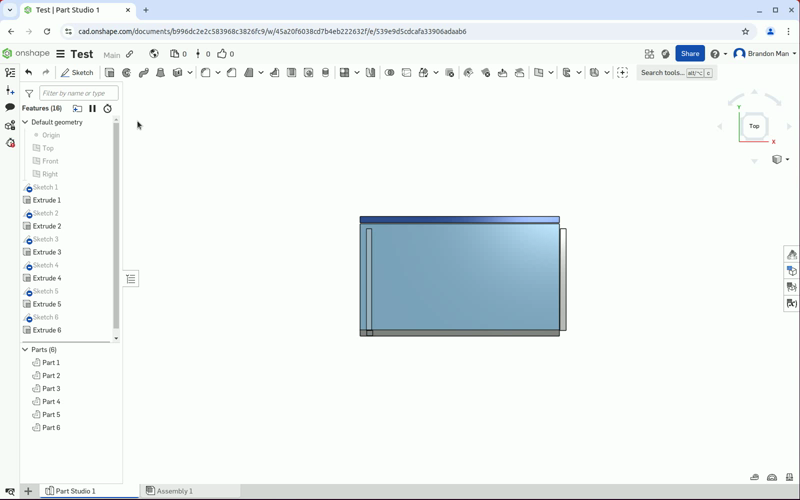
key(shift+h)
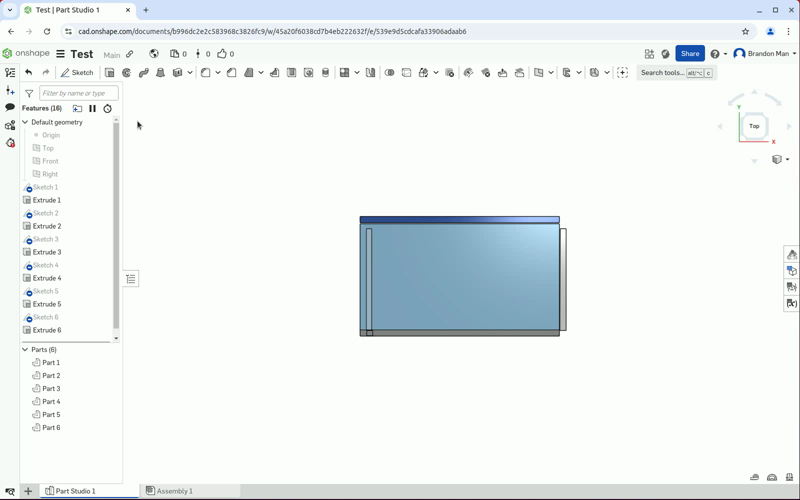
mouse_move(69, 189)
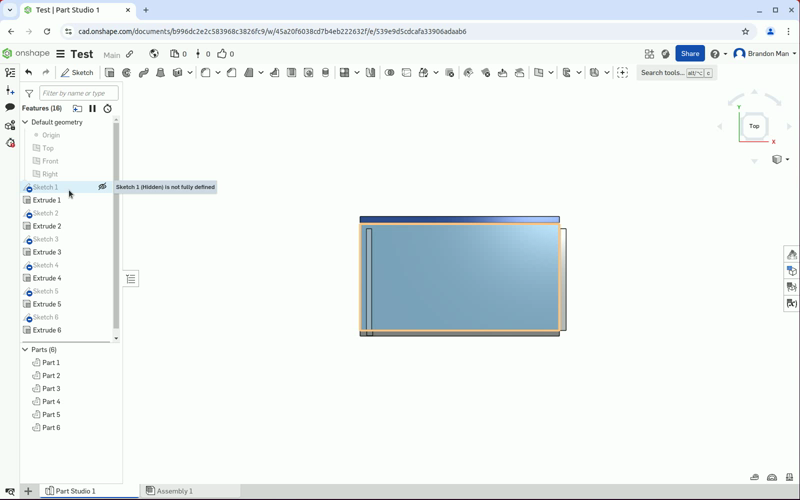
click(69, 189)
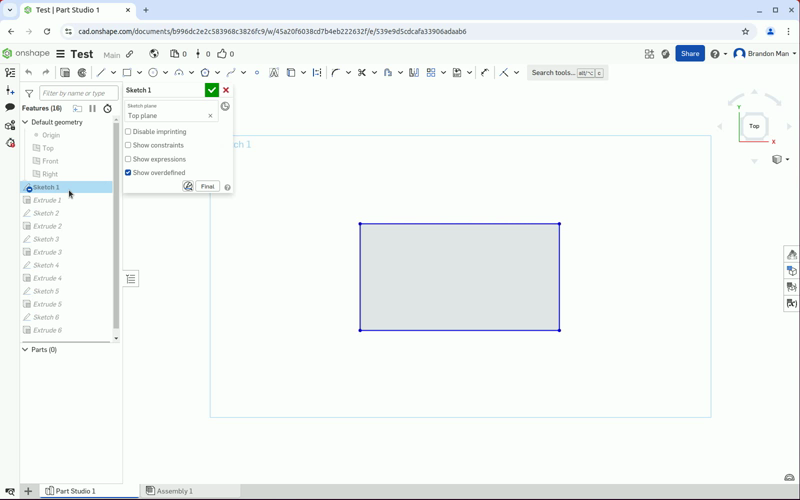
mouse_move(229, 92)
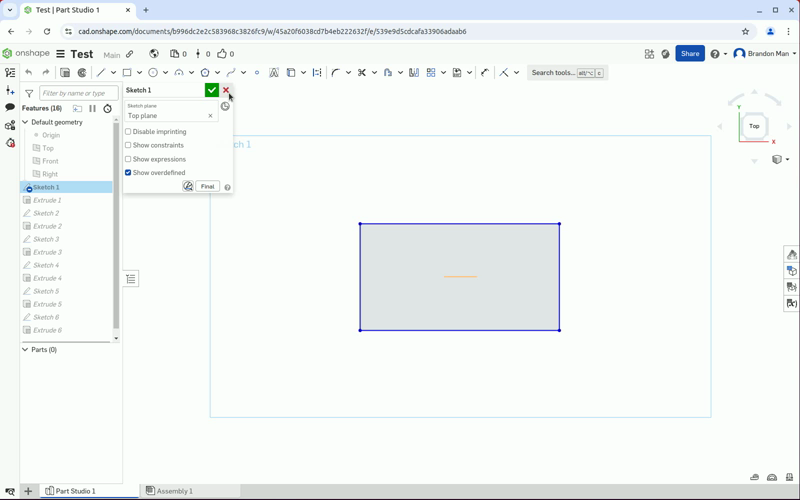
click(229, 92)
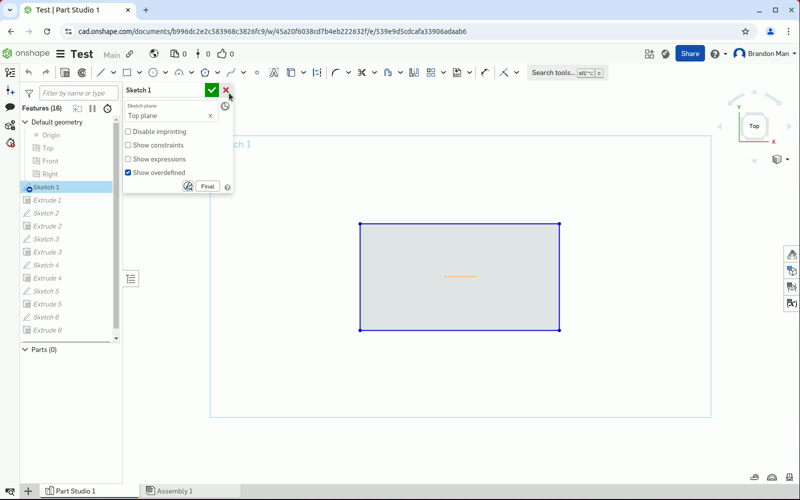
key(shift+s)
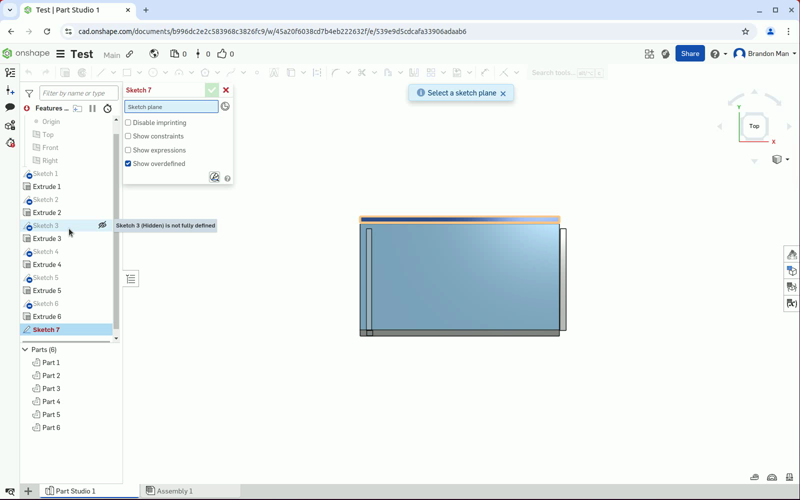
scroll(3)
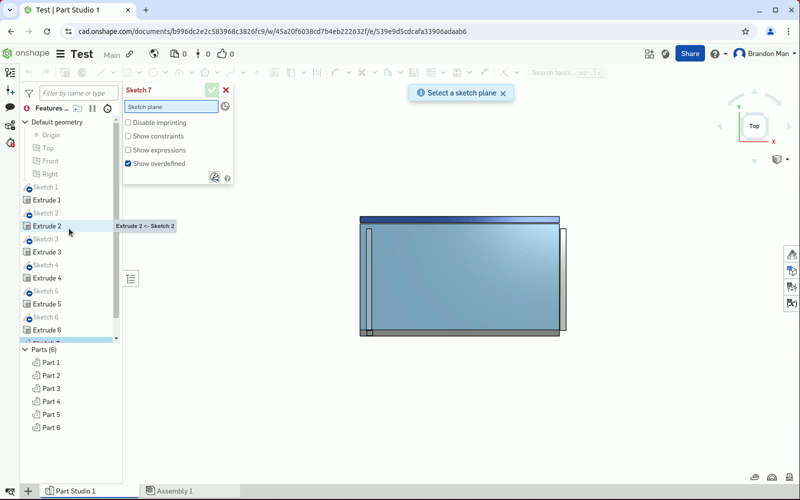
mouse_move(69, 150)
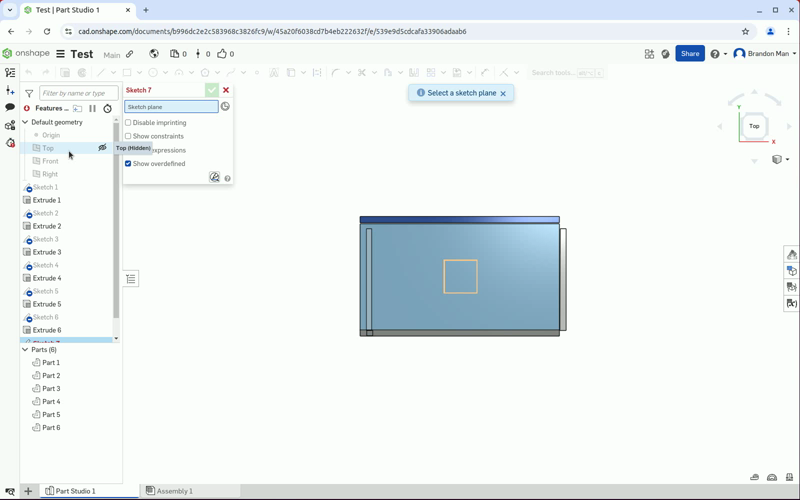
click(69, 150)
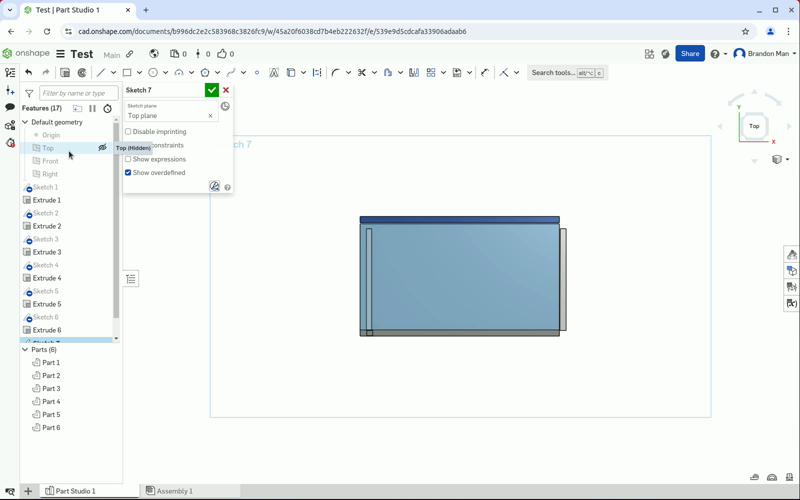
mouse_move(73, 352)
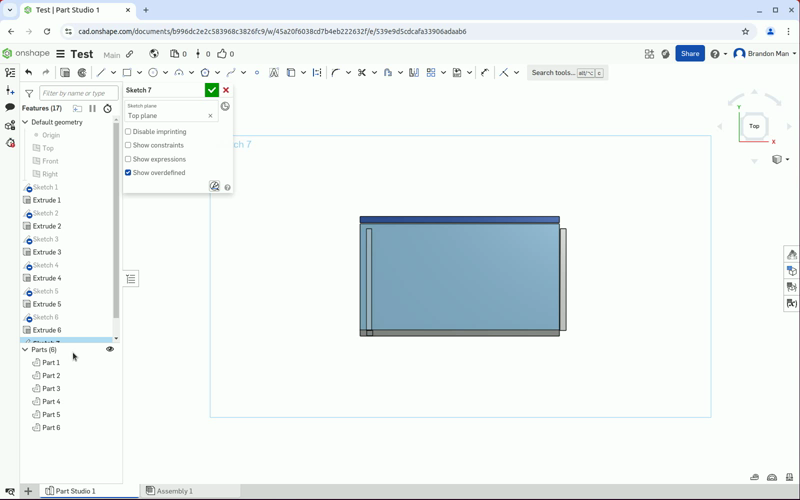
key(y)
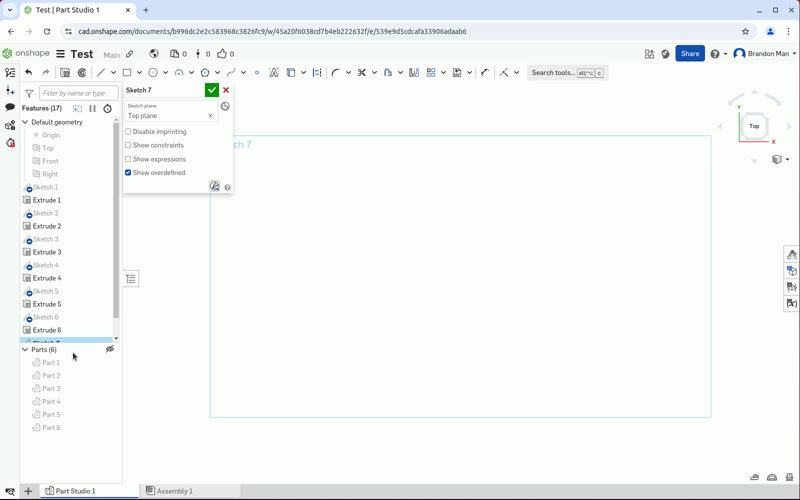
key(l)
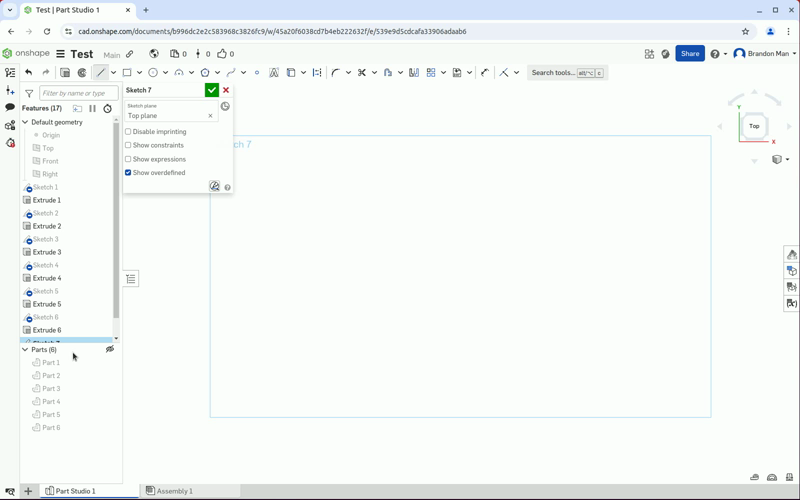
key_down(shift)
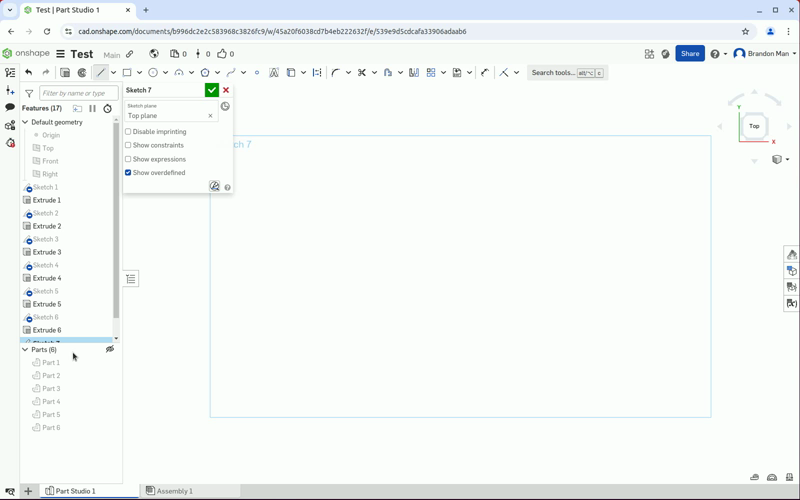
mouse_move(549, 335)
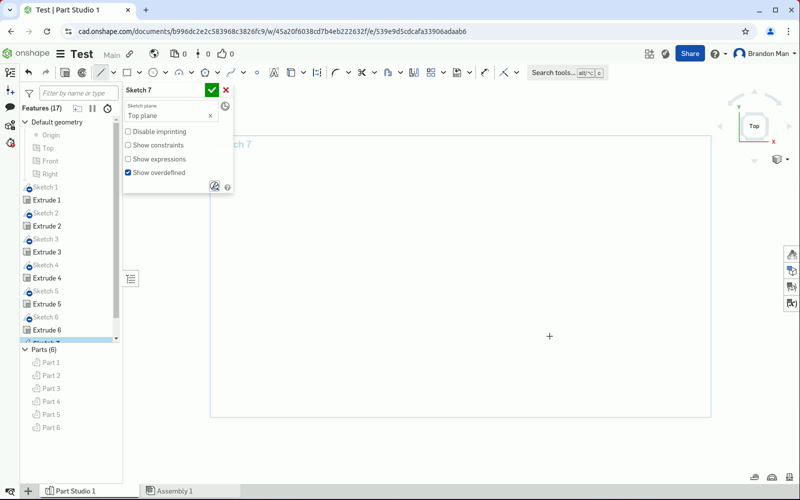
click(549, 335)
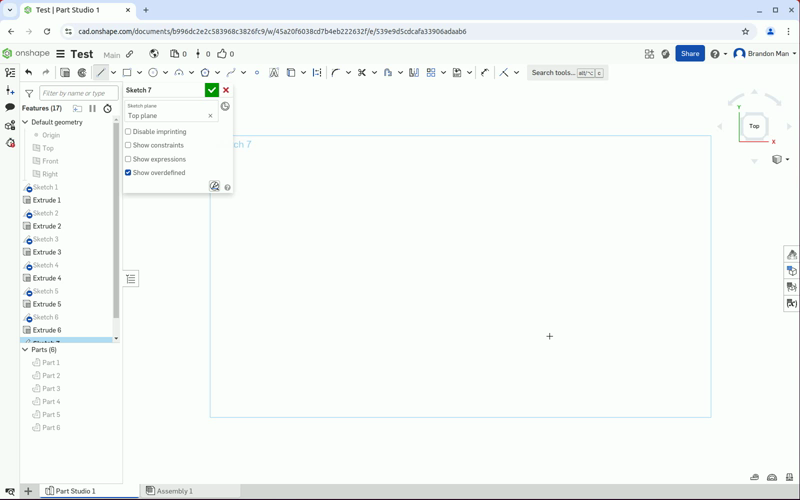
key_up(shift)
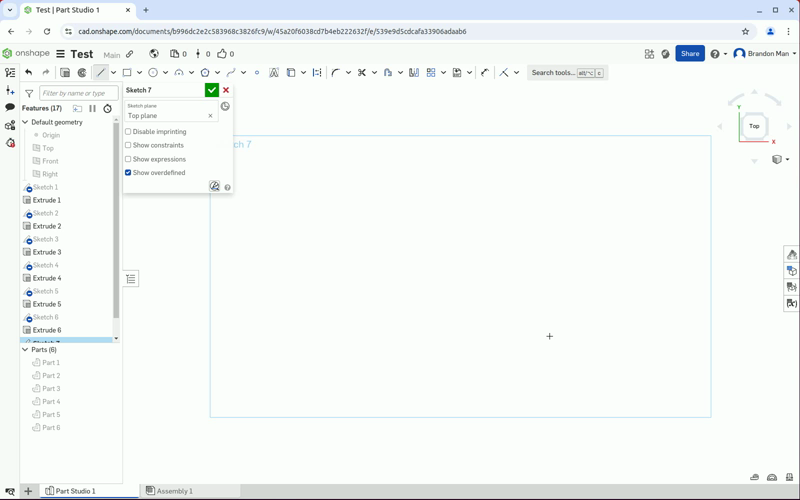
key_down(shift)
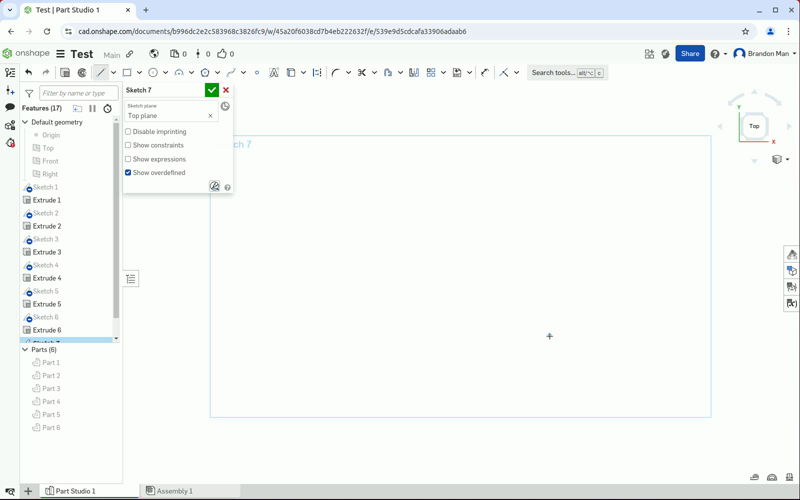
mouse_move(579, 335)
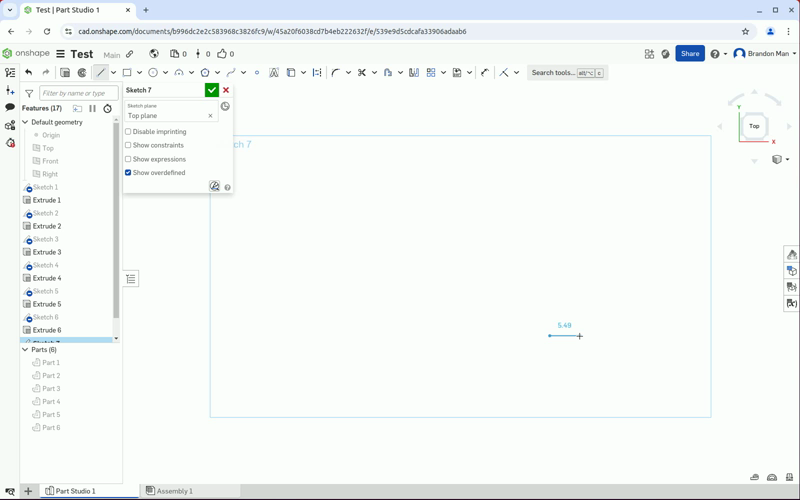
mouse_move(555, 335)
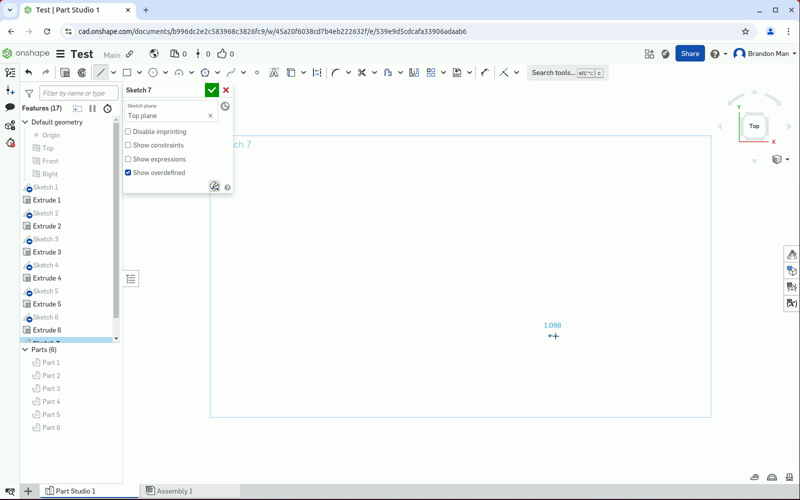
scroll(6)
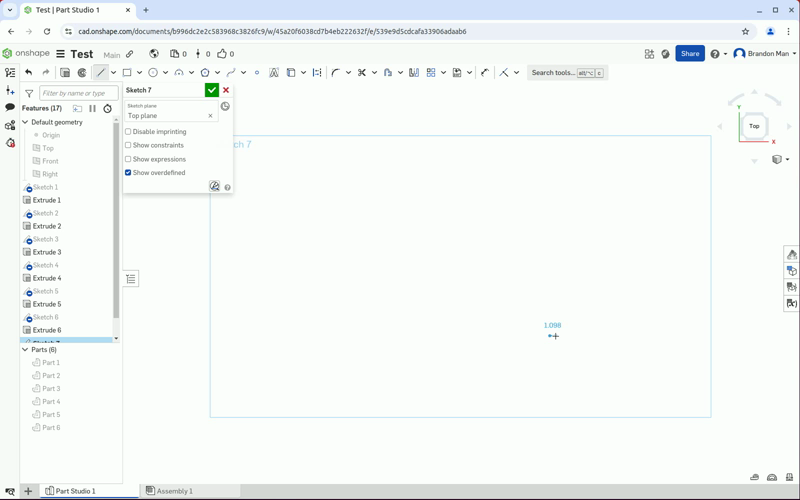
scroll(6)
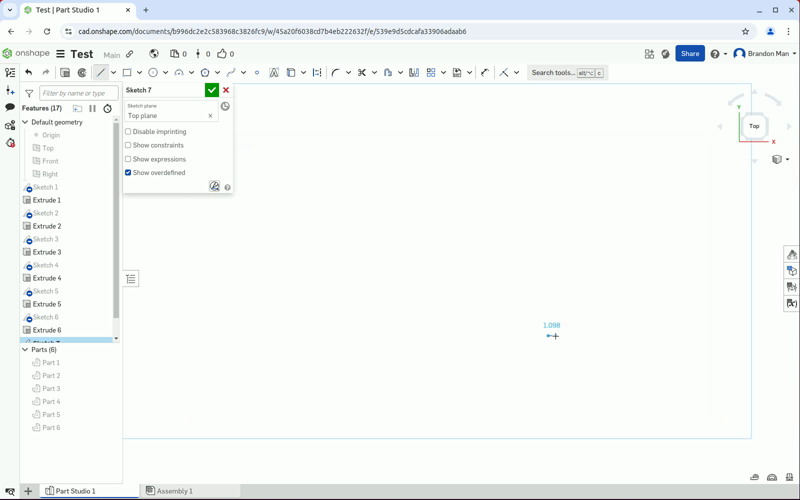
scroll(6)
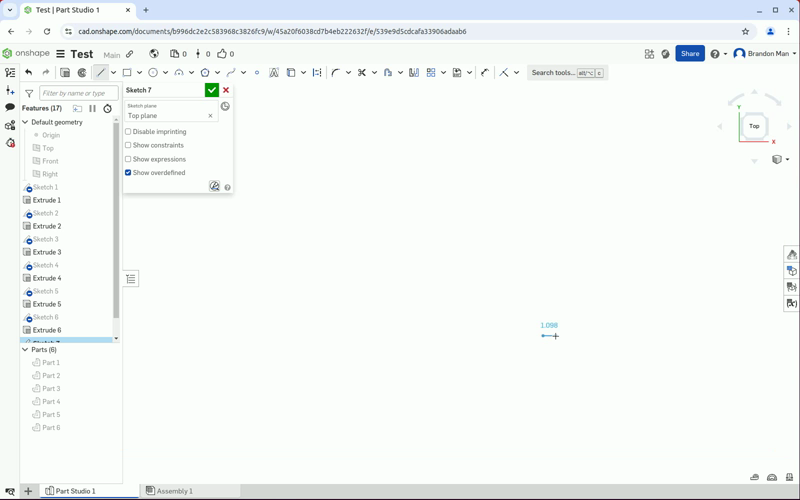
scroll(6)
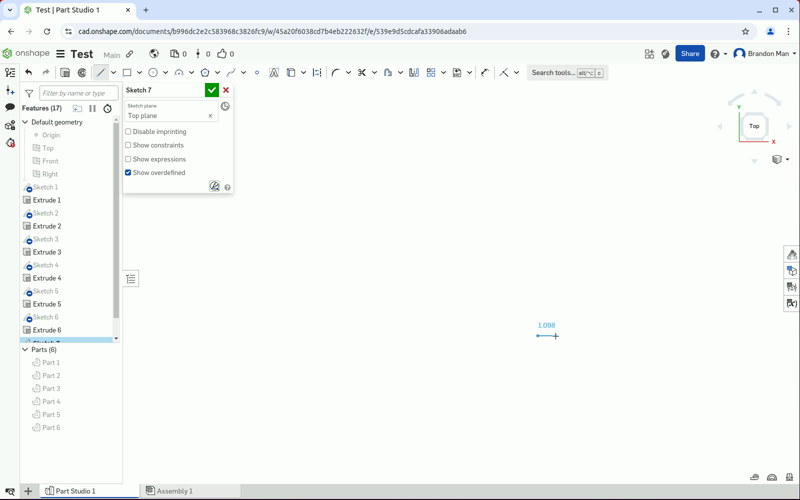
scroll(6)
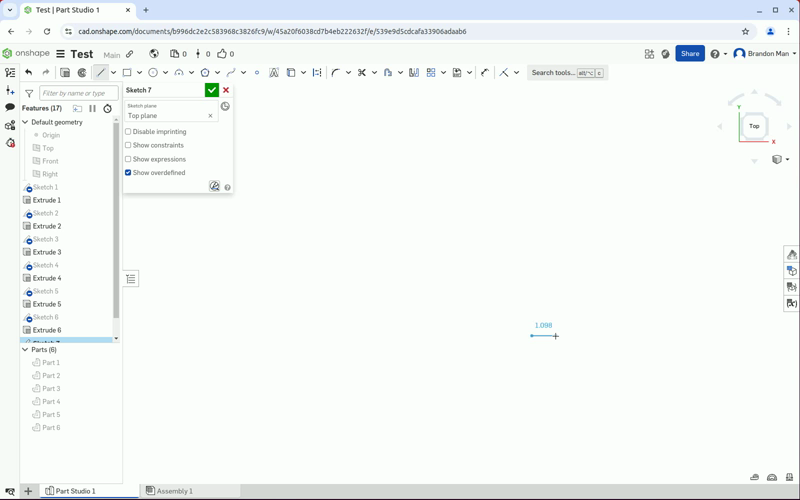
scroll(6)
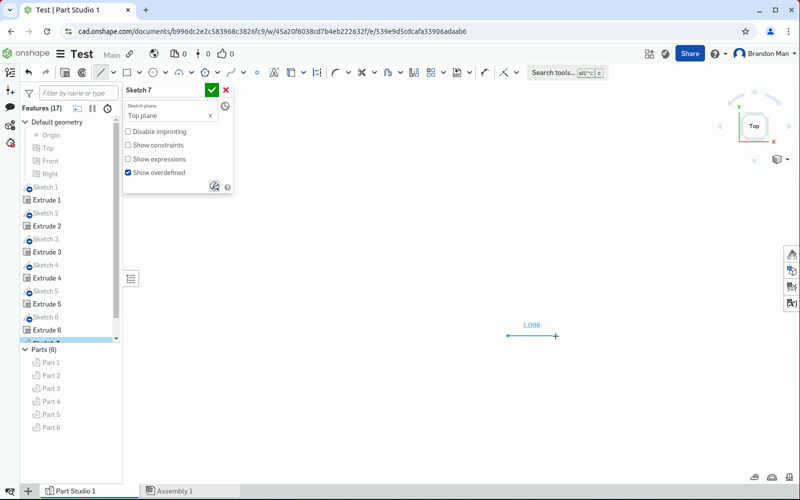
scroll(6)
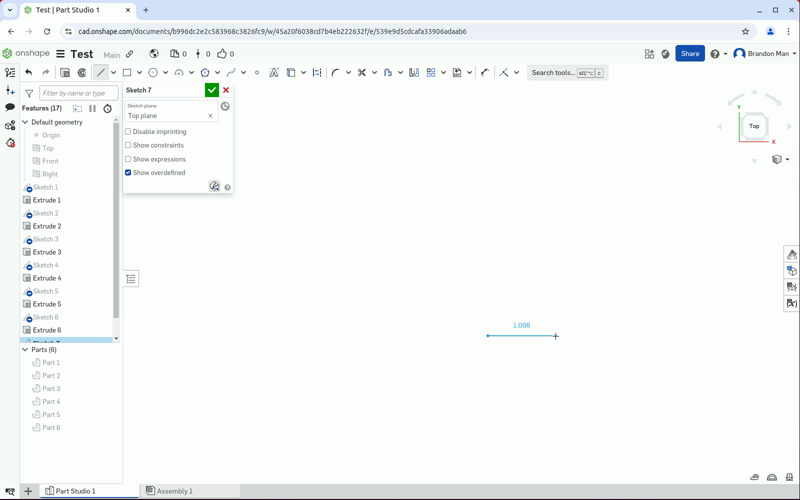
click(555, 335)
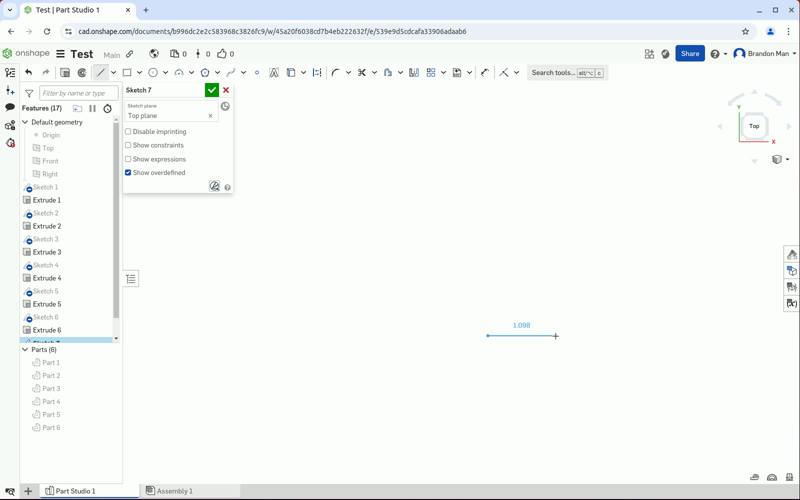
scroll(-6)
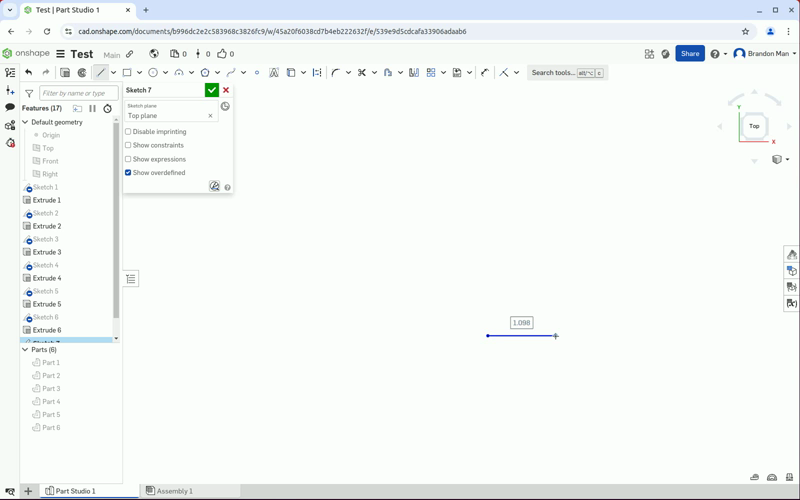
scroll(-6)
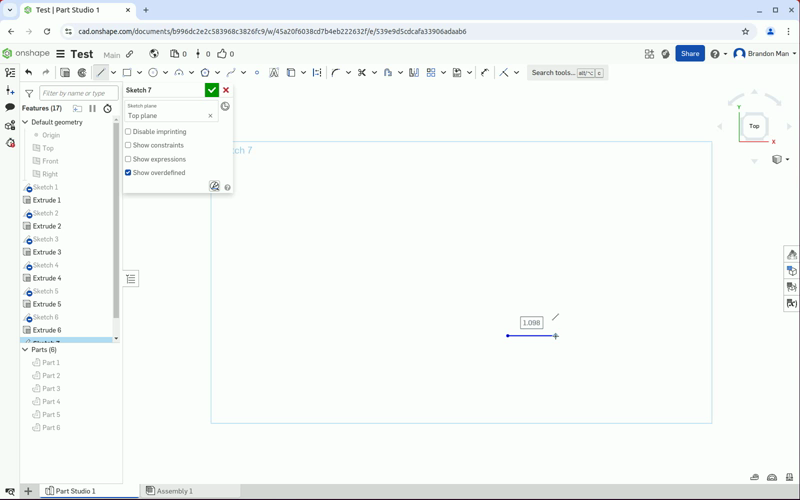
scroll(-6)
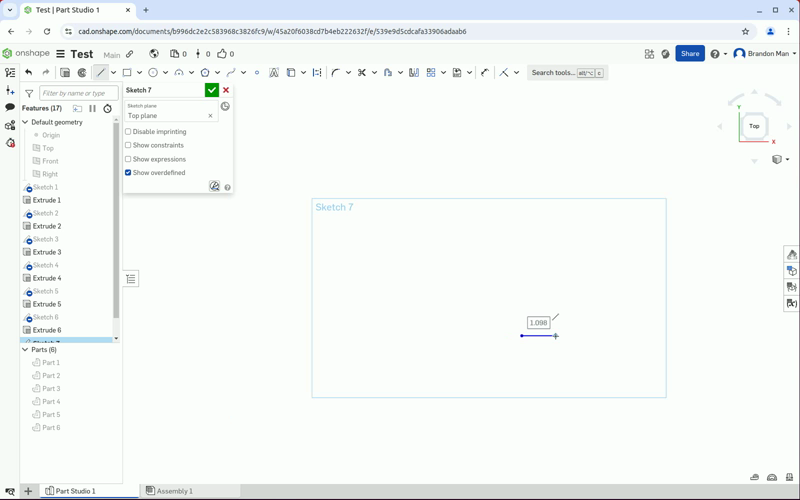
scroll(-6)
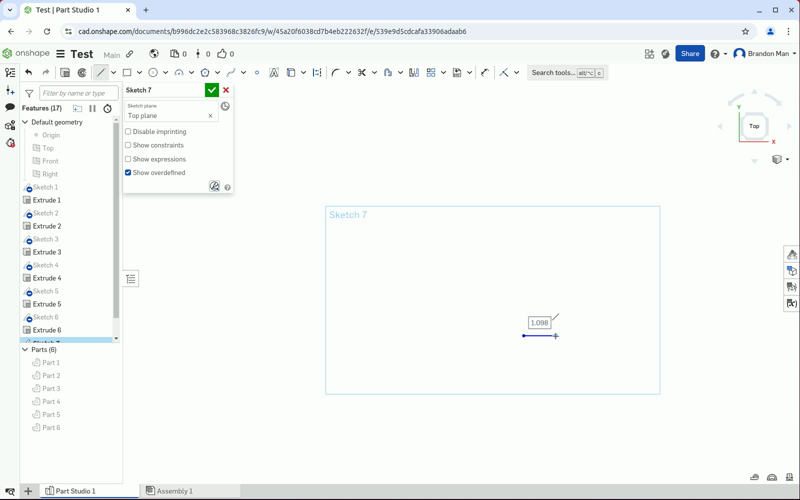
scroll(-6)
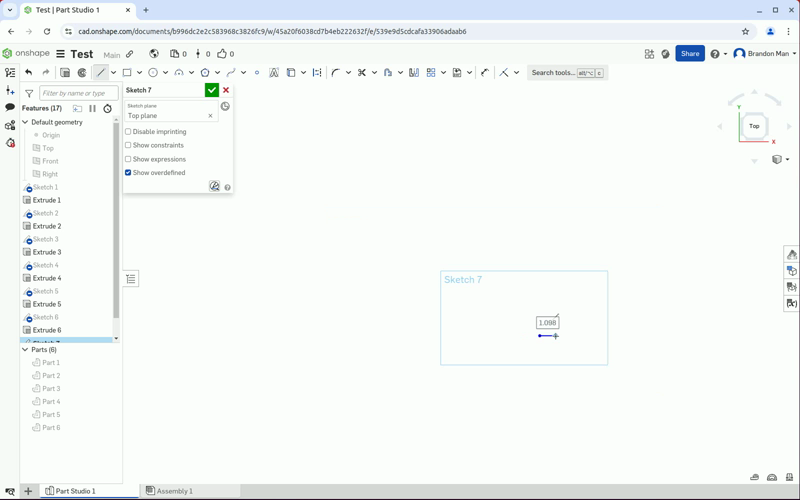
scroll(-6)
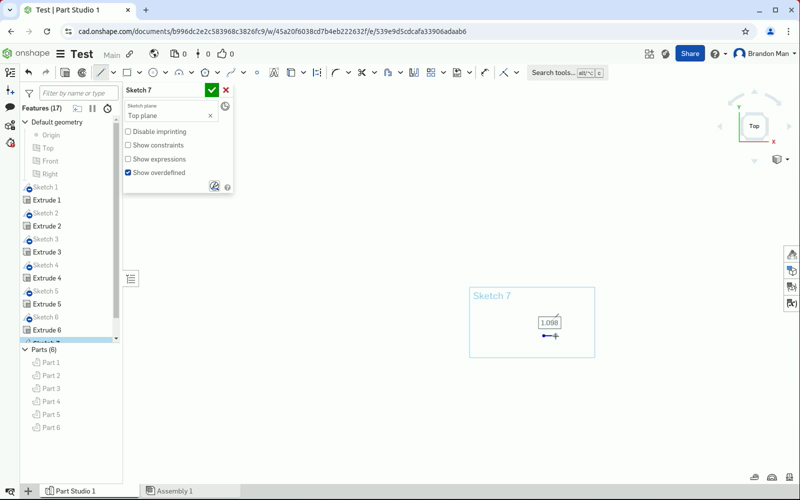
scroll(-6)
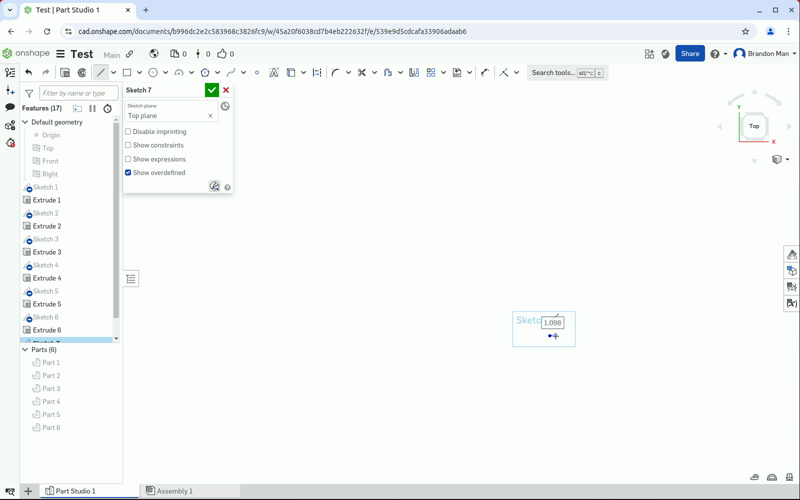
key_up(shift)
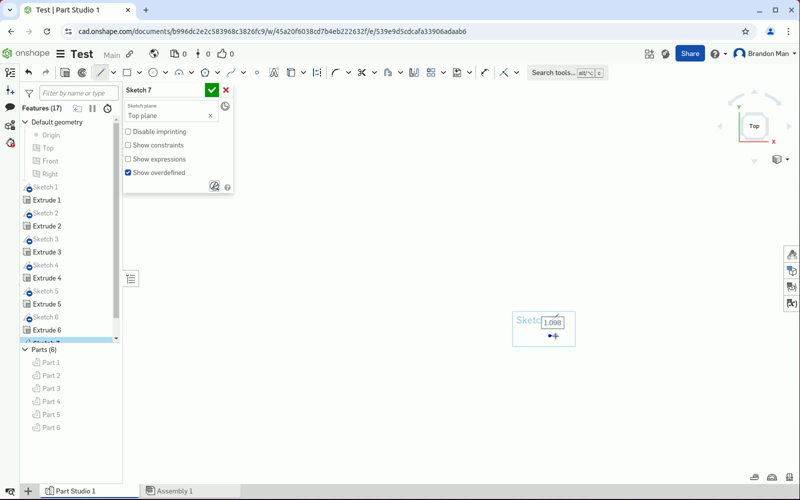
key_down(shift)
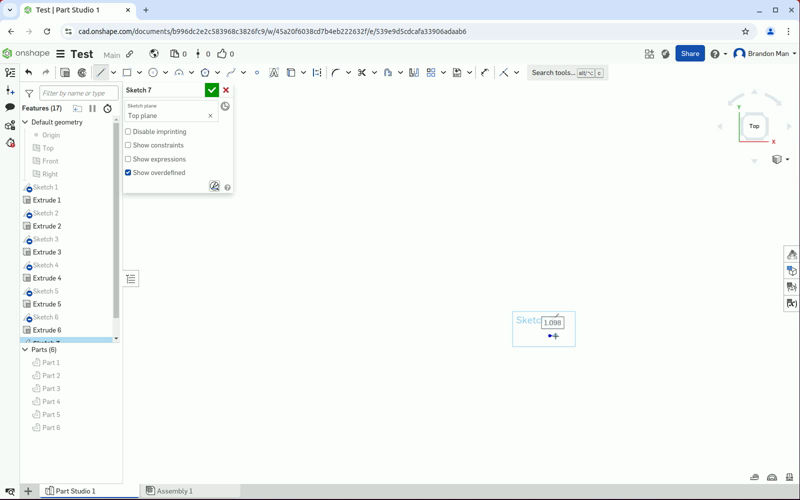
mouse_move(585, 335)
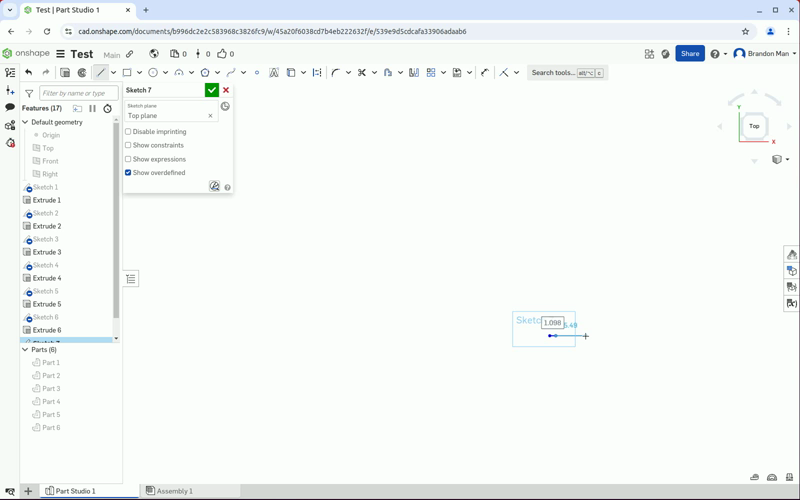
mouse_move(555, 330)
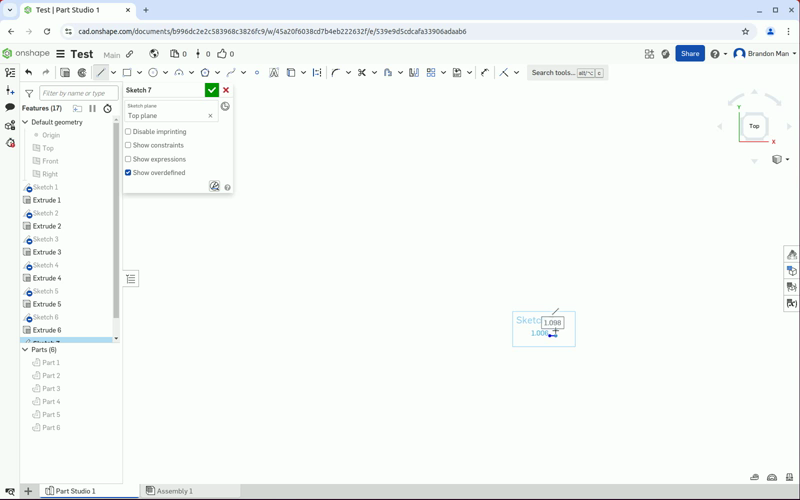
scroll(6)
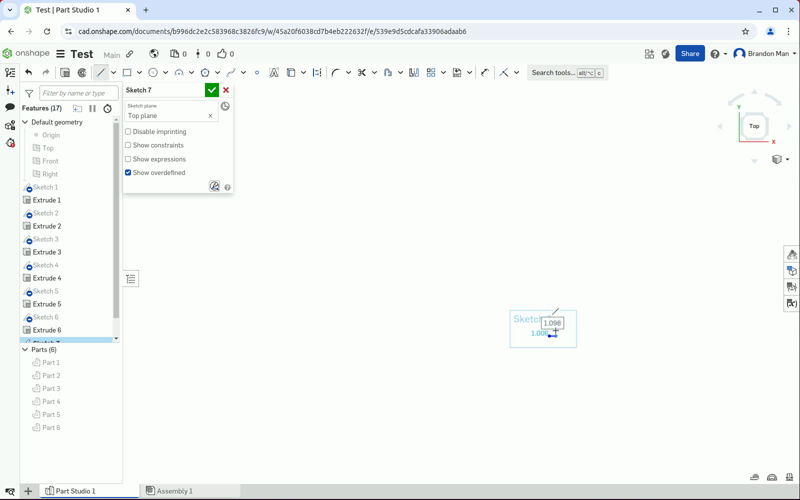
scroll(6)
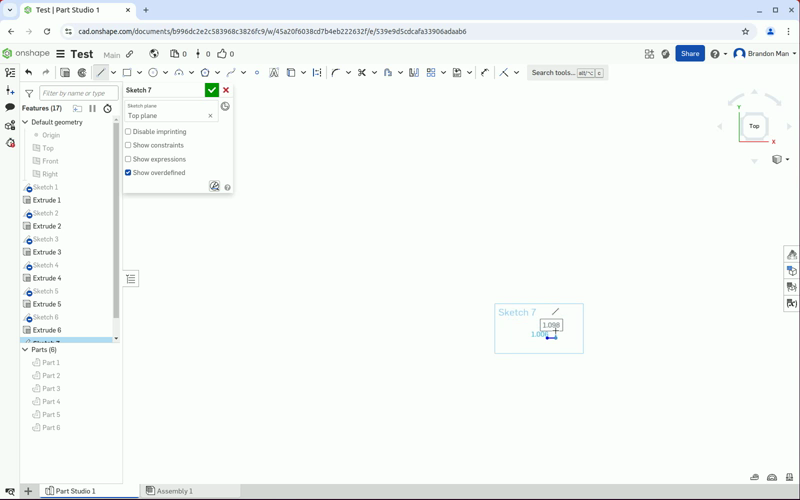
scroll(6)
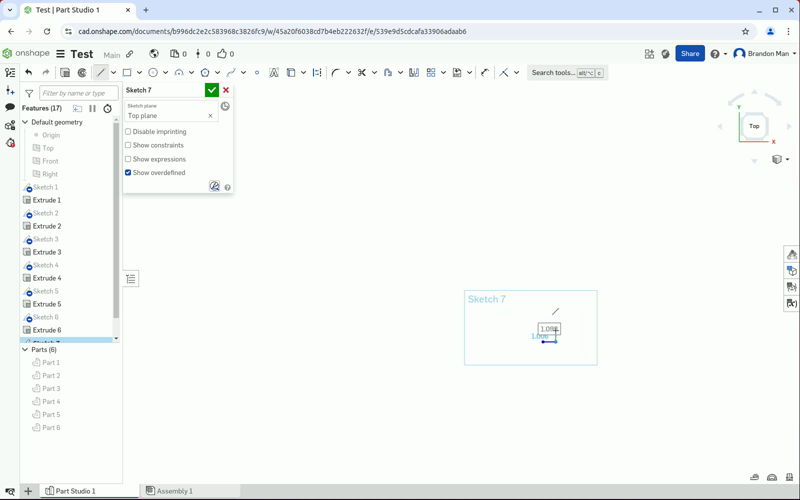
scroll(6)
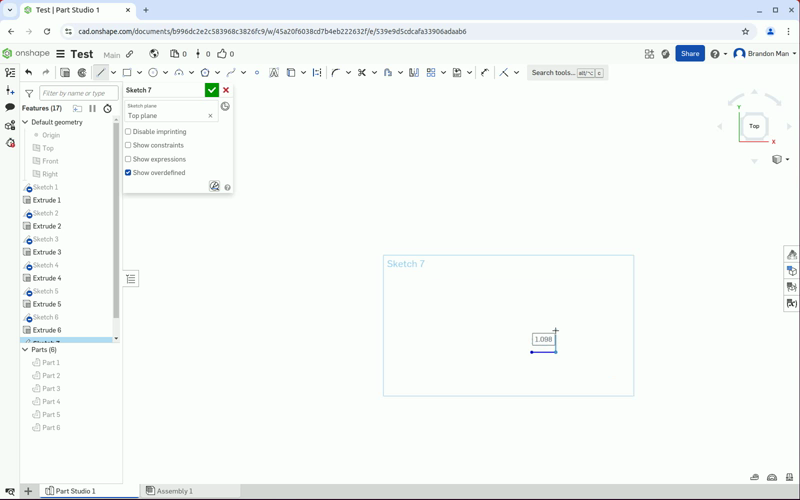
scroll(6)
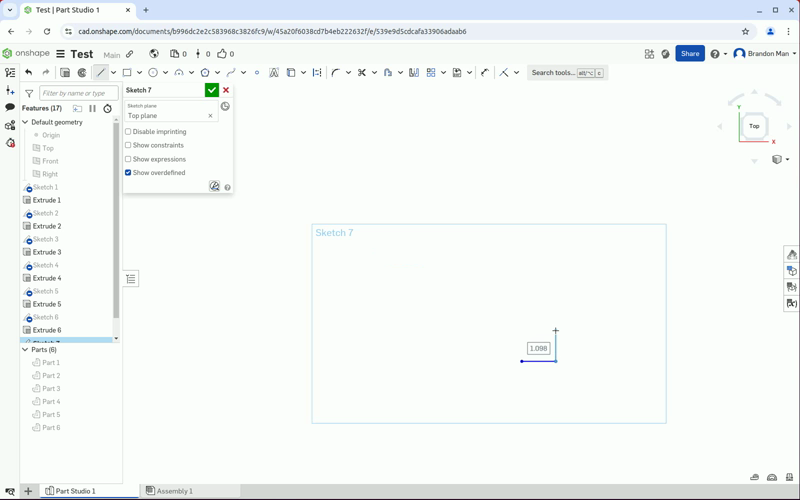
scroll(6)
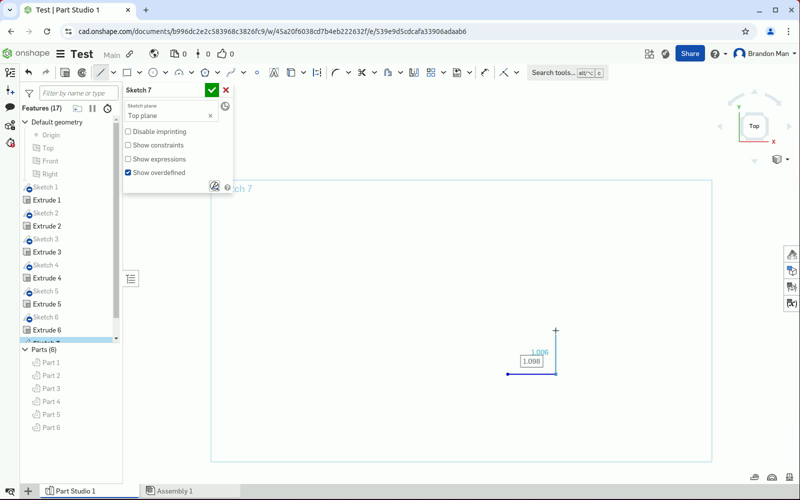
scroll(6)
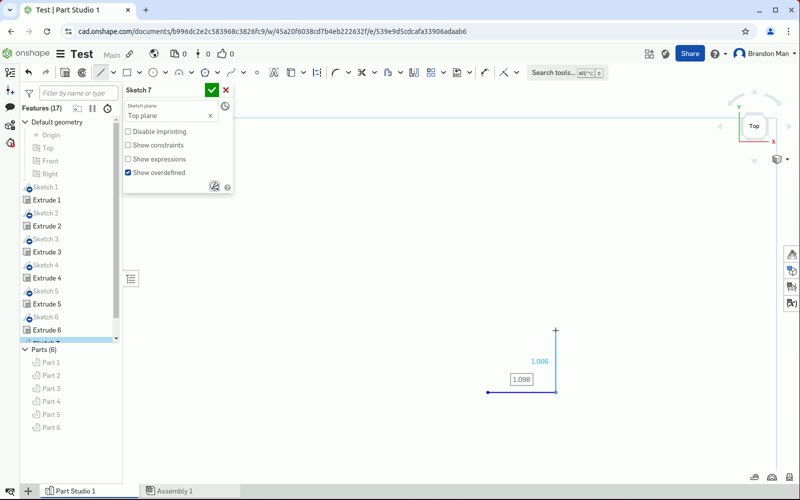
click(555, 330)
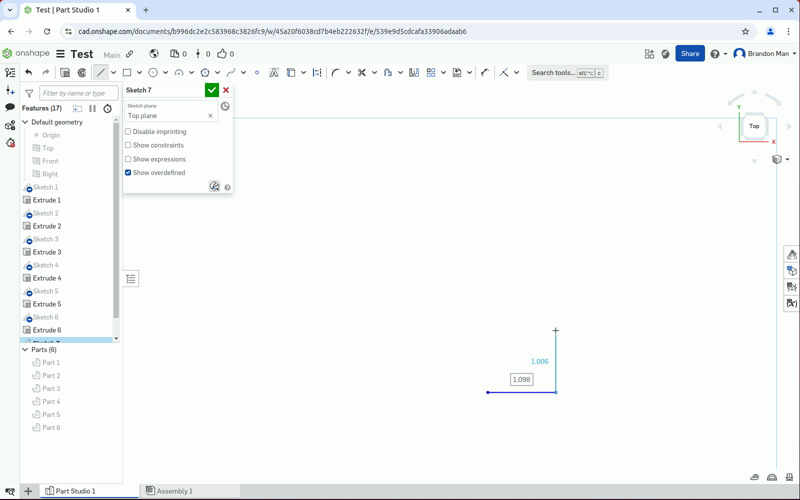
scroll(-6)
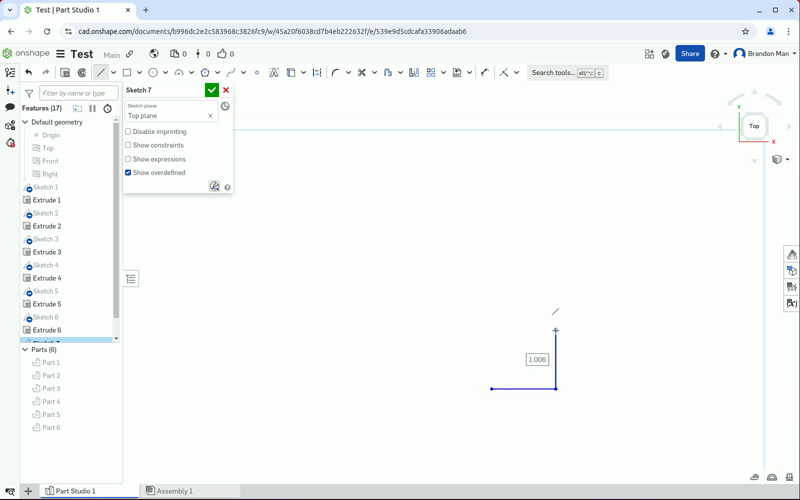
scroll(-6)
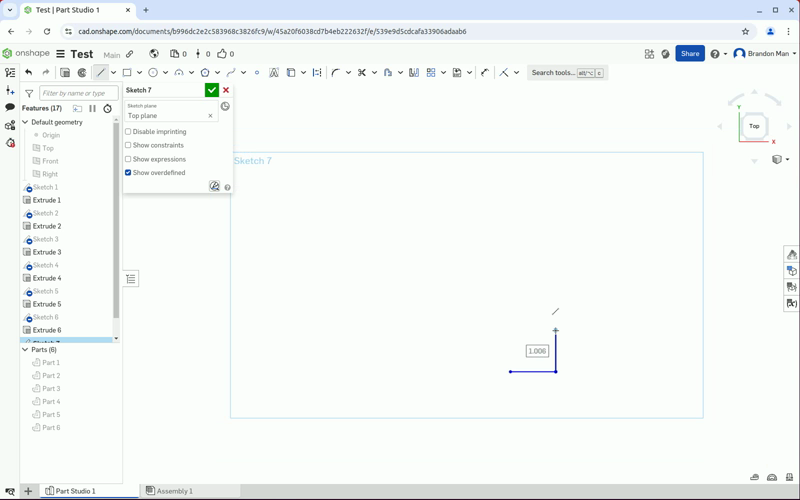
scroll(-6)
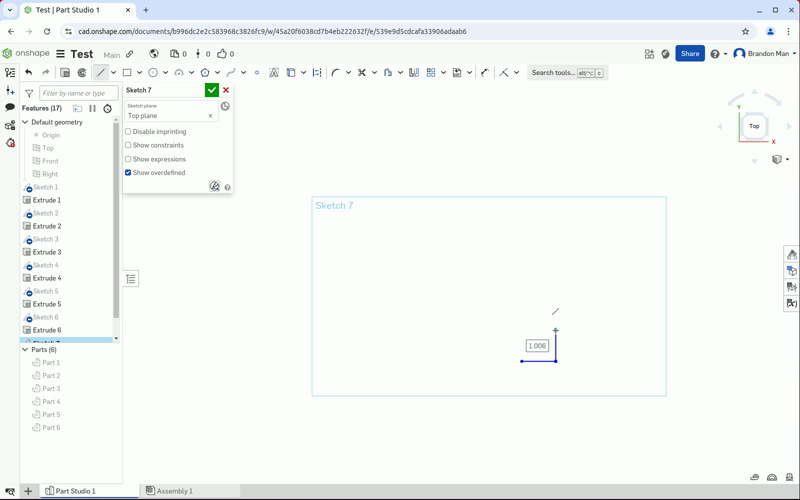
scroll(-6)
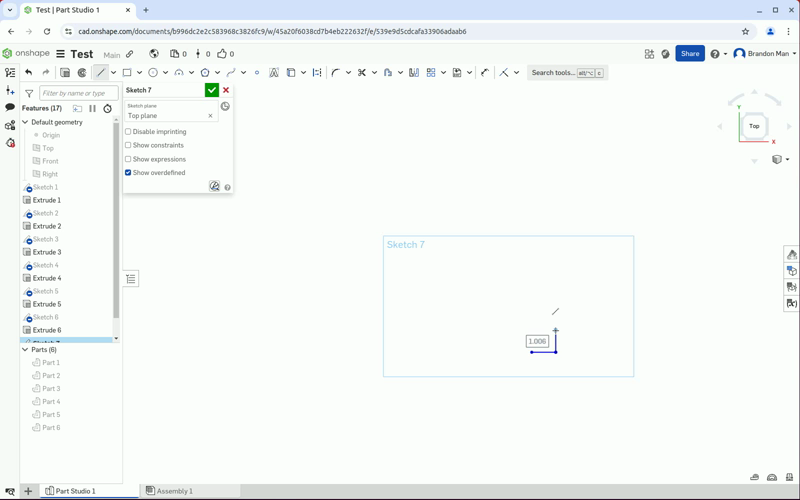
scroll(-6)
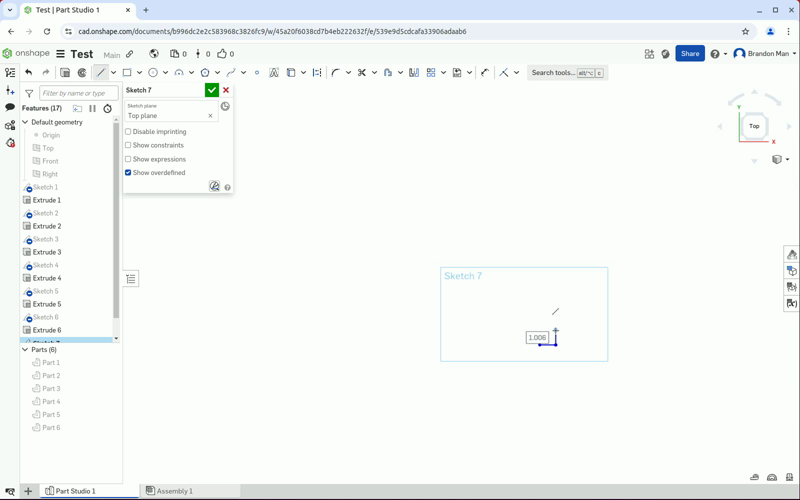
scroll(-6)
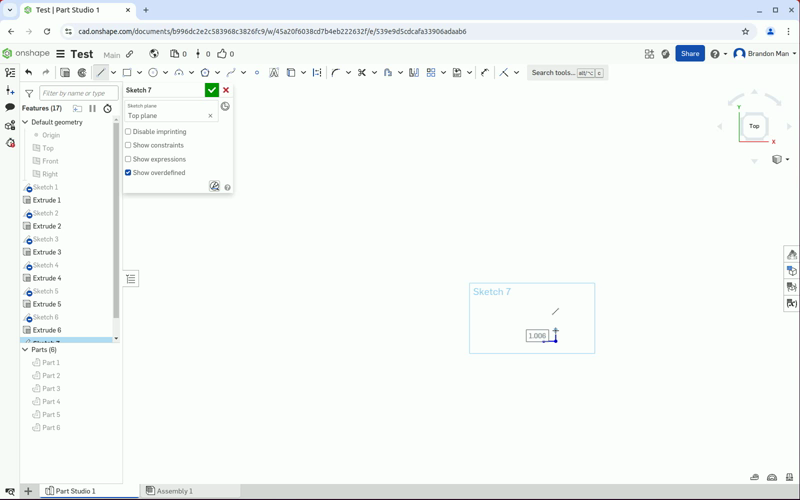
scroll(-6)
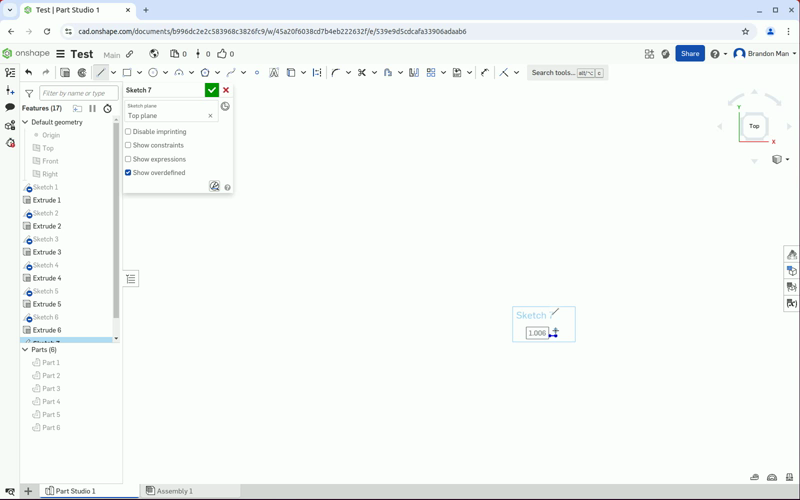
key_up(shift)
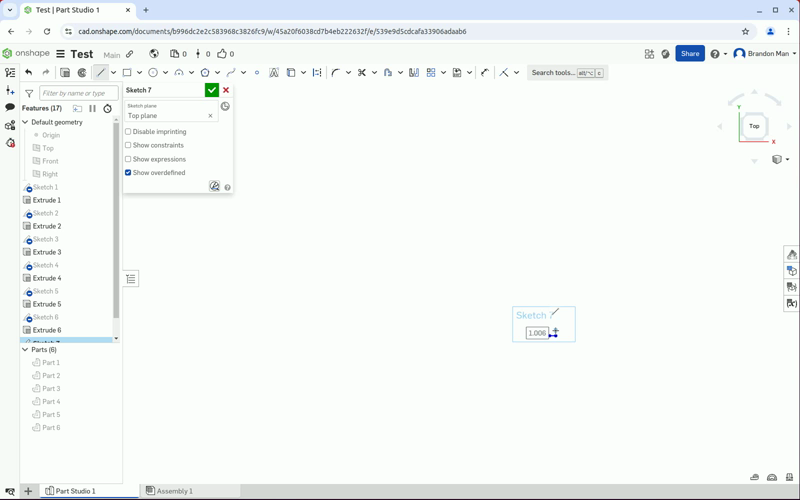
key_down(shift)
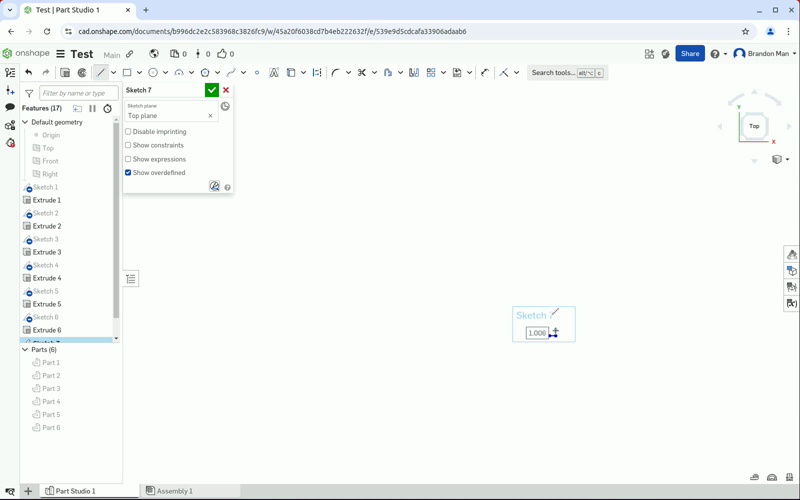
mouse_move(585, 330)
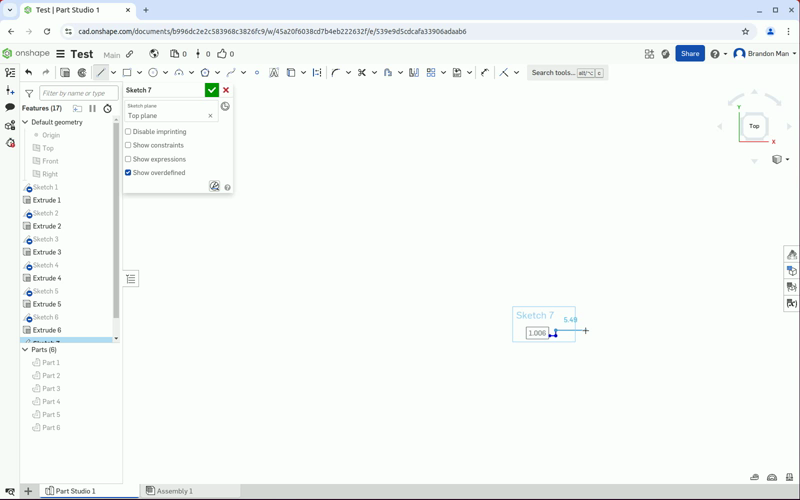
mouse_move(549, 330)
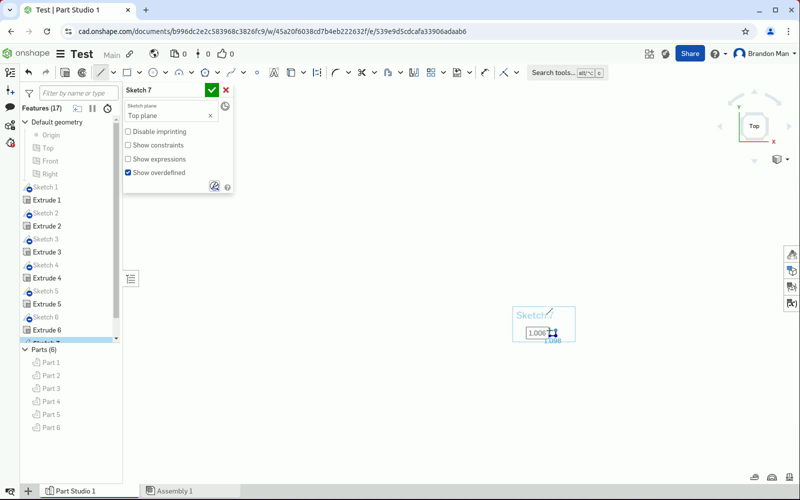
scroll(6)
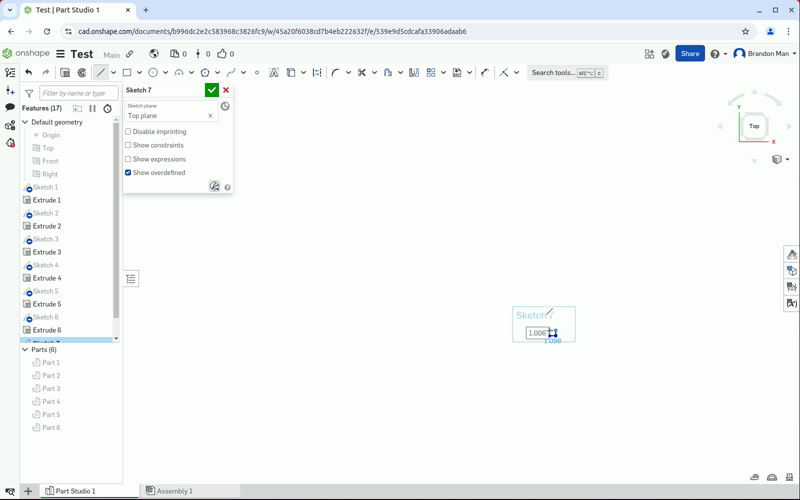
scroll(6)
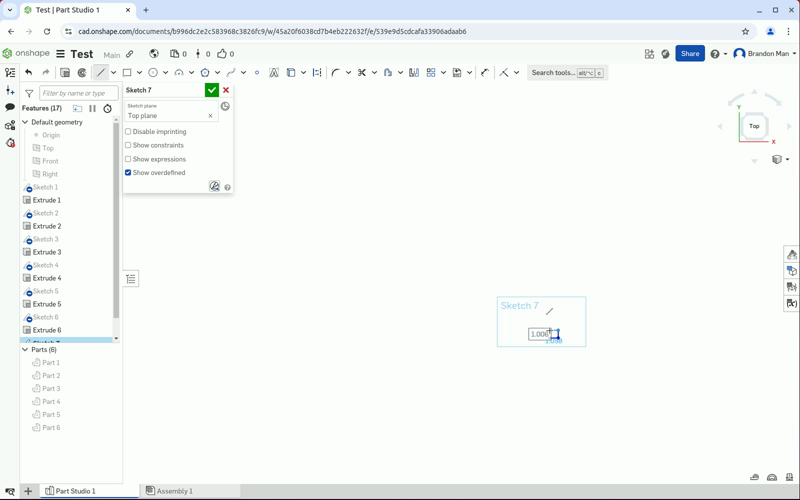
scroll(6)
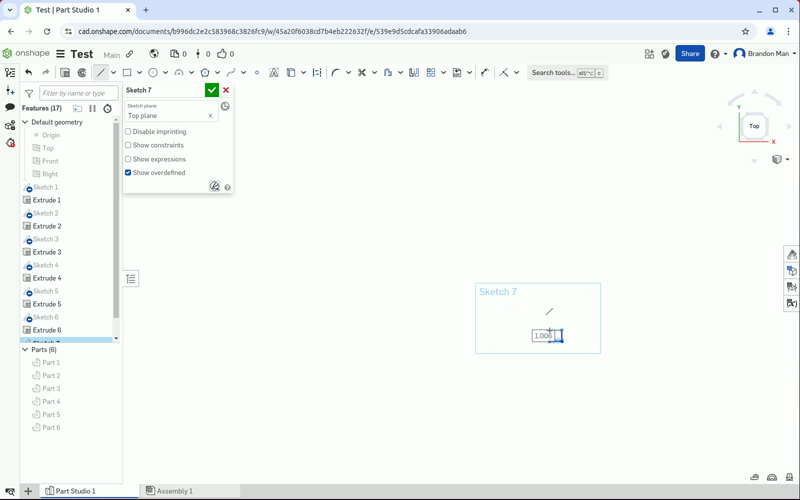
scroll(6)
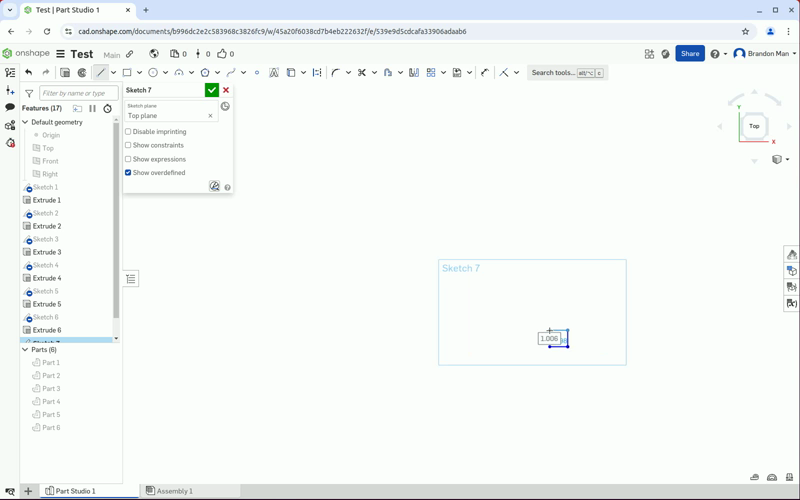
scroll(6)
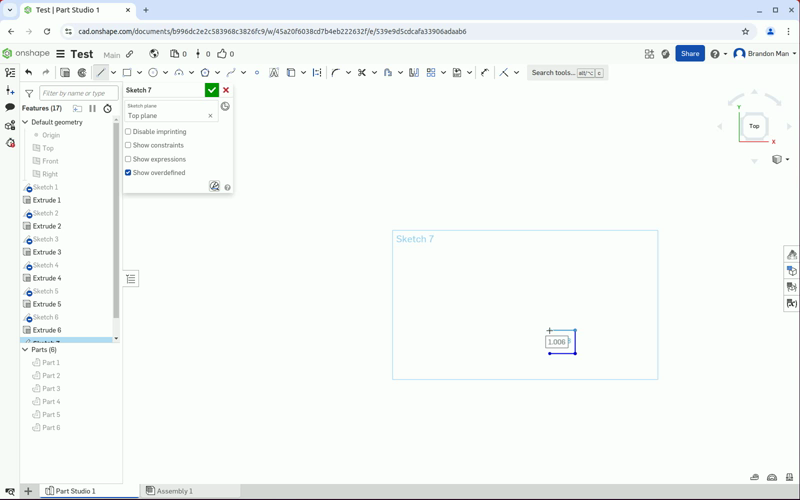
scroll(6)
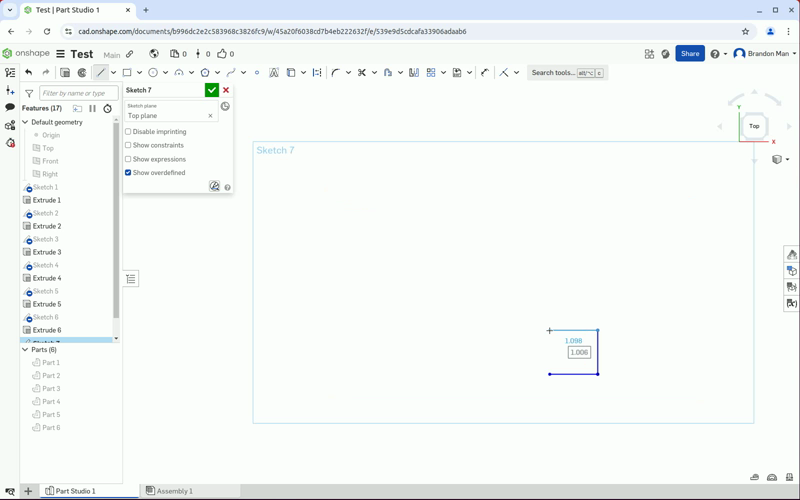
scroll(6)
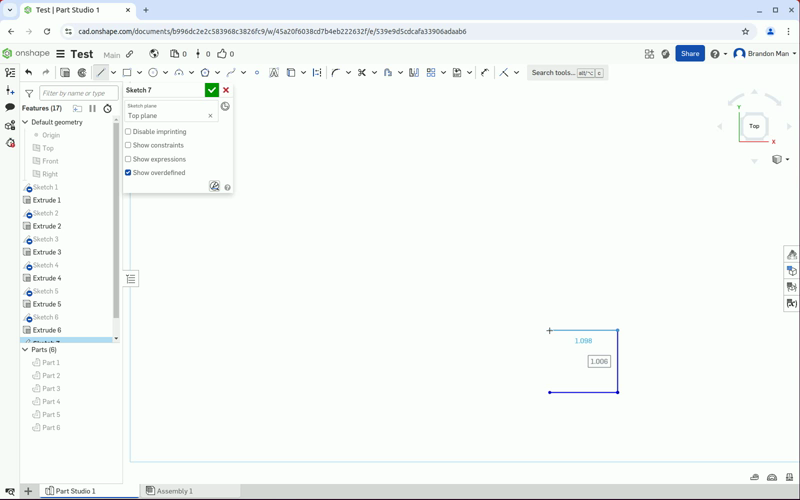
click(549, 330)
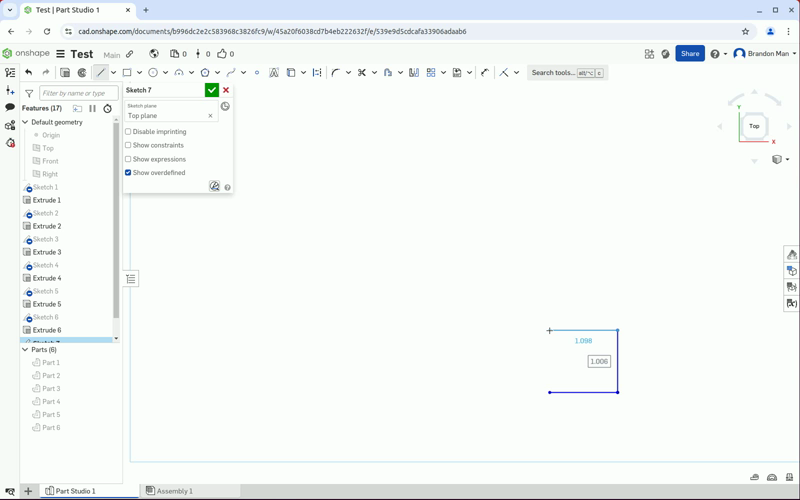
scroll(-6)
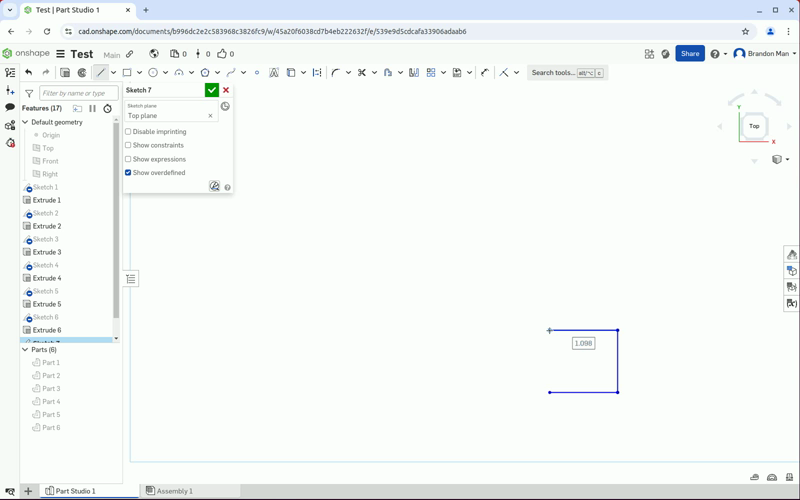
scroll(-6)
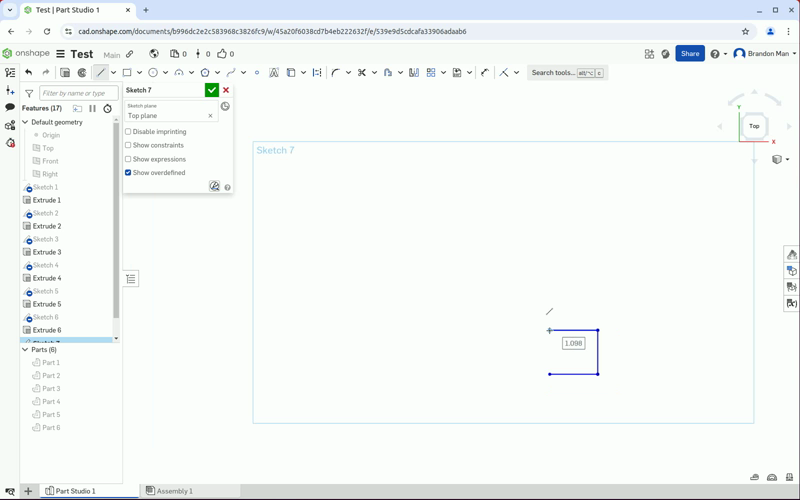
scroll(-6)
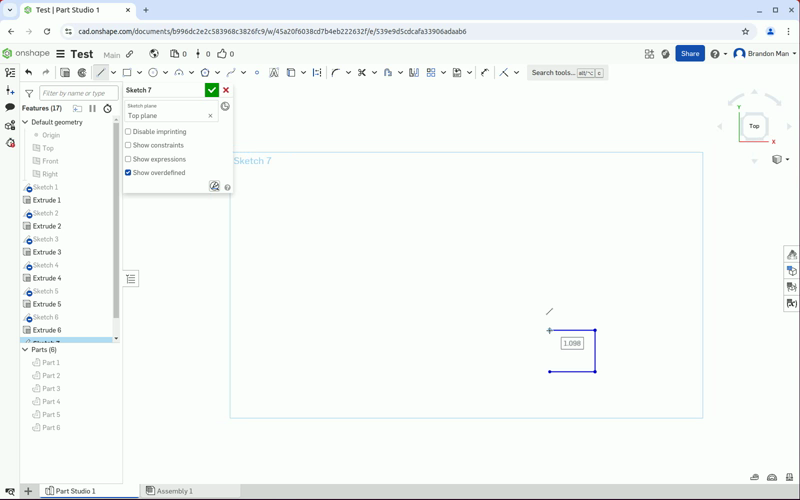
scroll(-6)
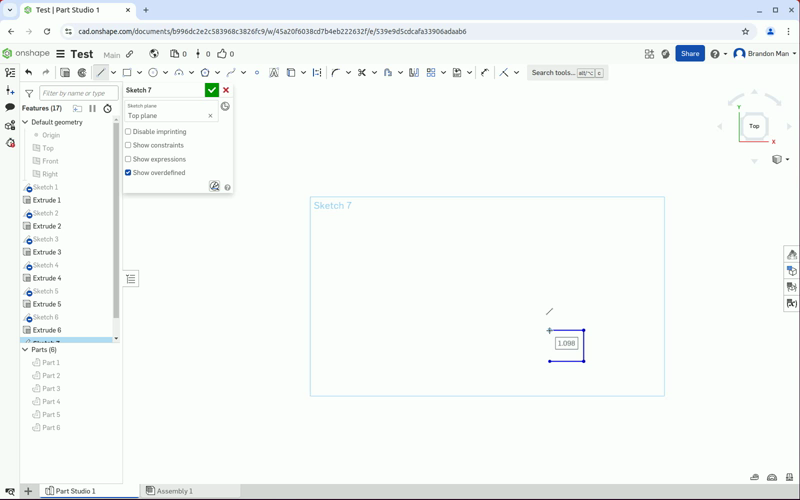
scroll(-6)
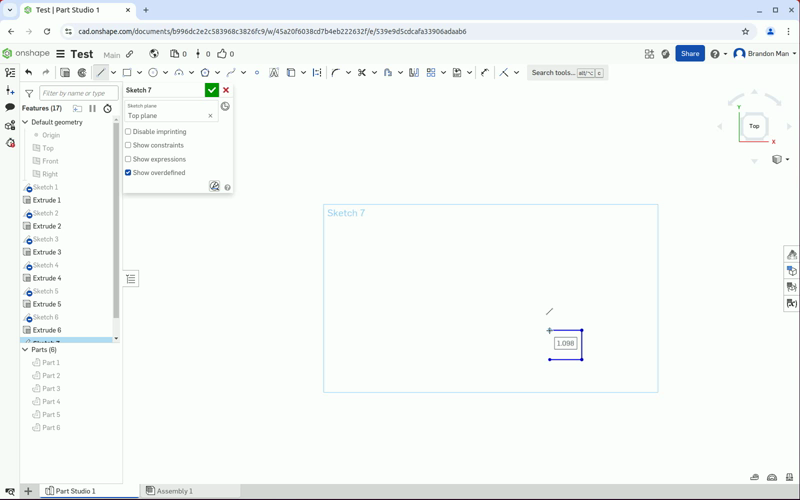
scroll(-6)
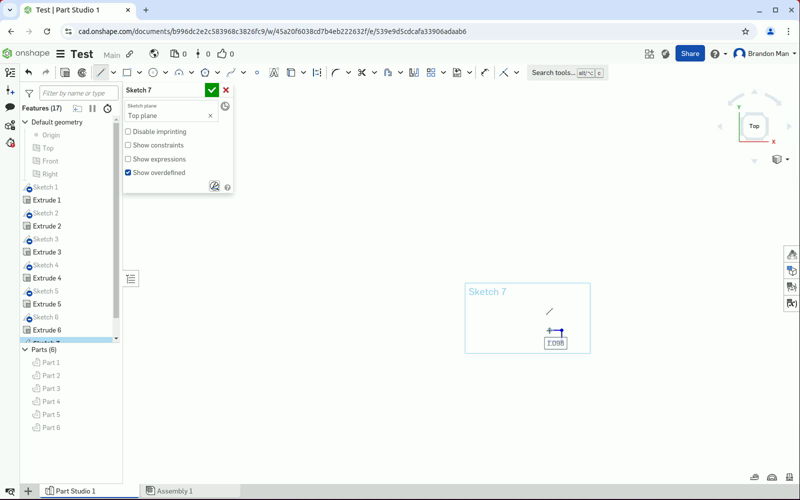
scroll(-6)
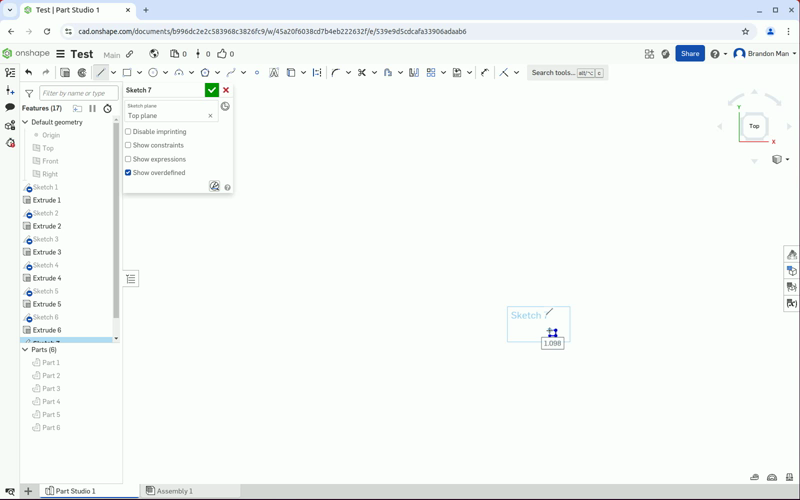
key_up(shift)
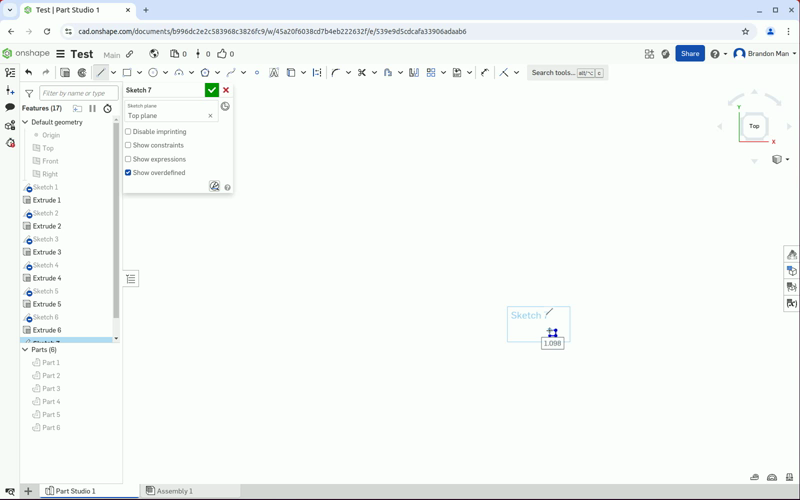
mouse_move(579, 330)
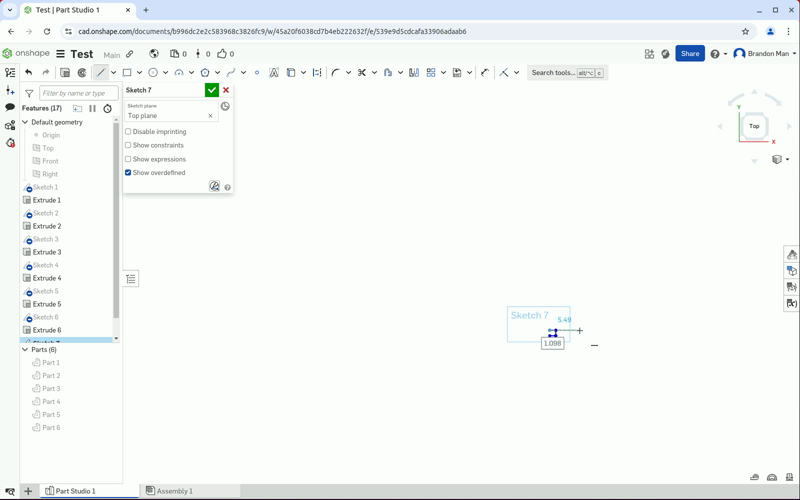
key_down(shift)
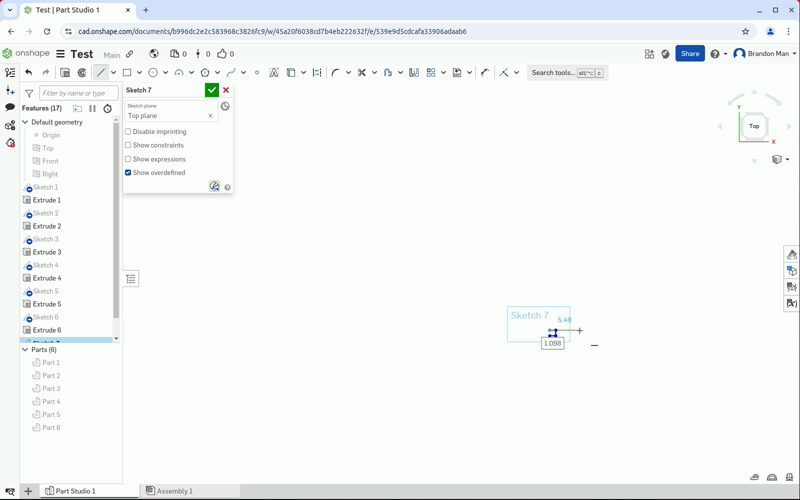
mouse_move(549, 335)
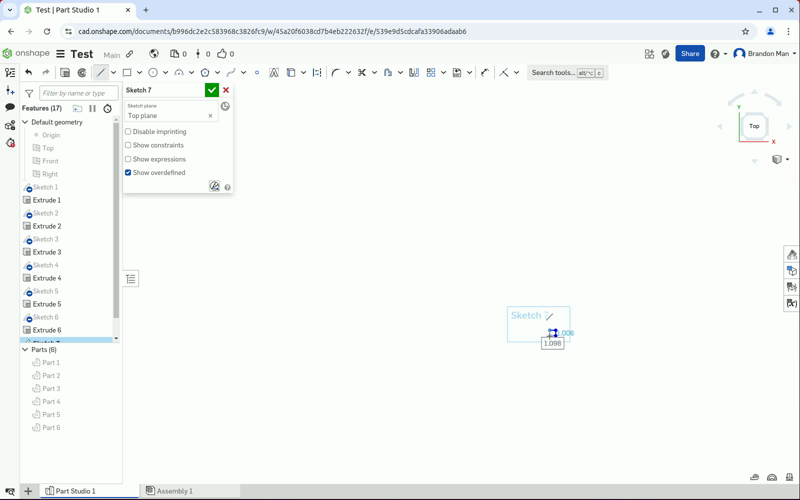
scroll(6)
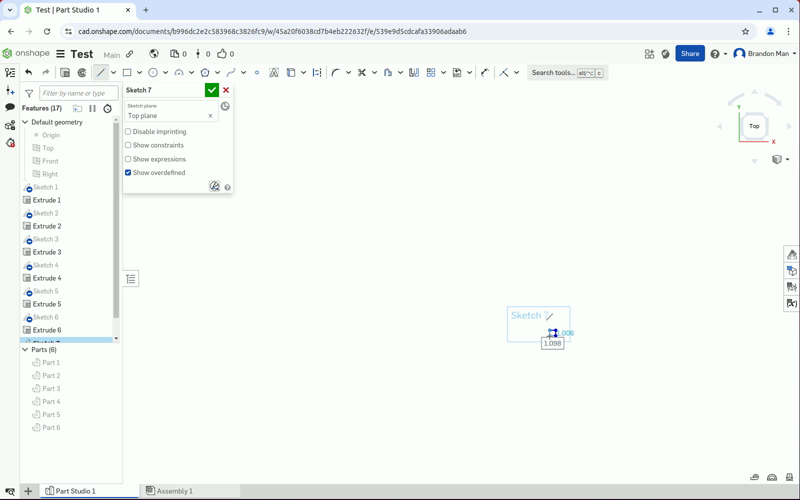
scroll(6)
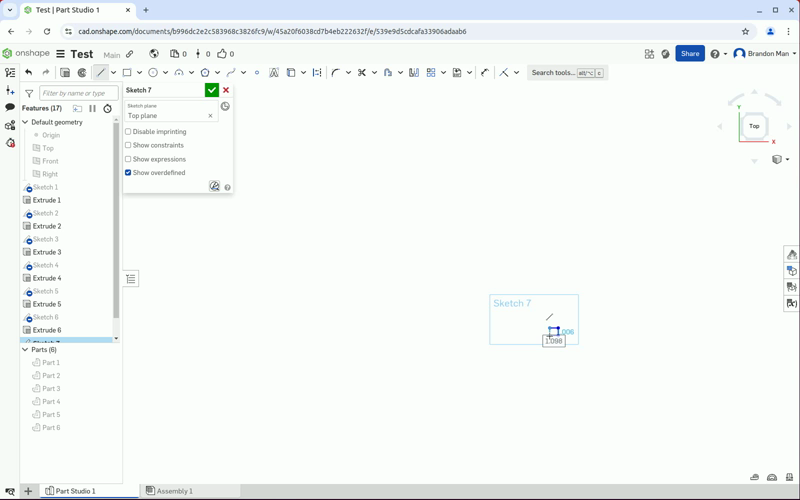
scroll(6)
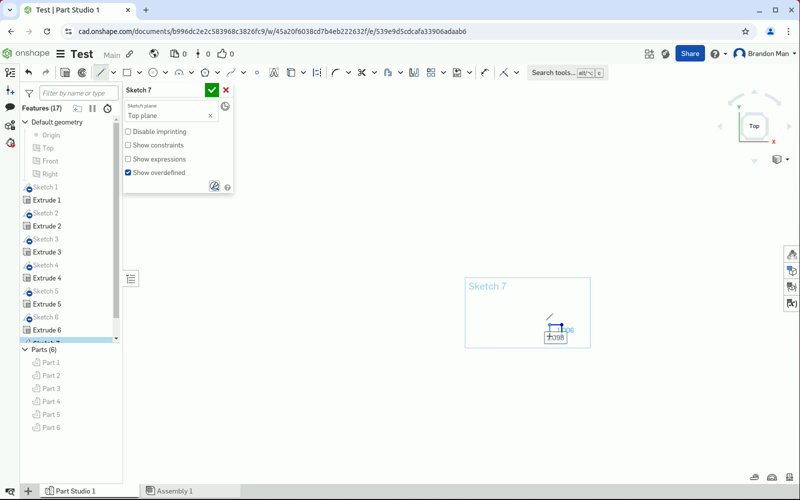
scroll(6)
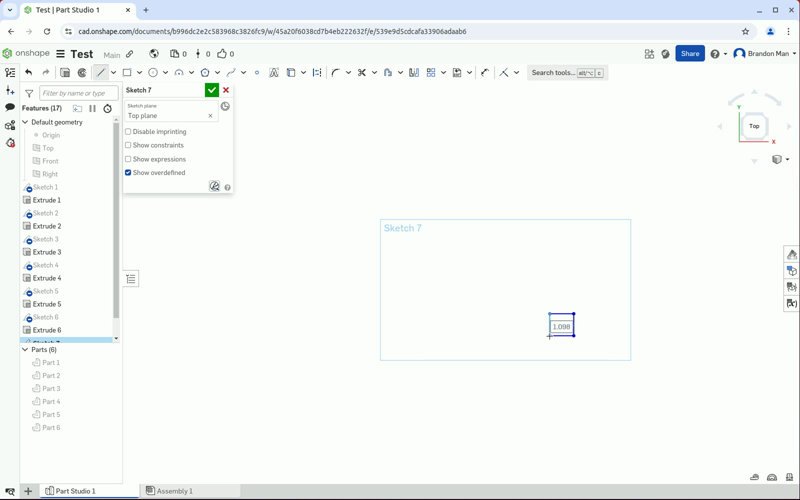
scroll(6)
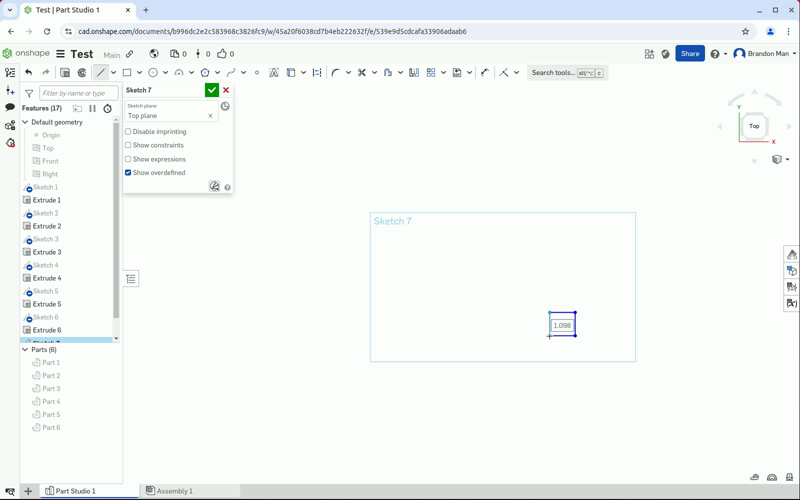
scroll(6)
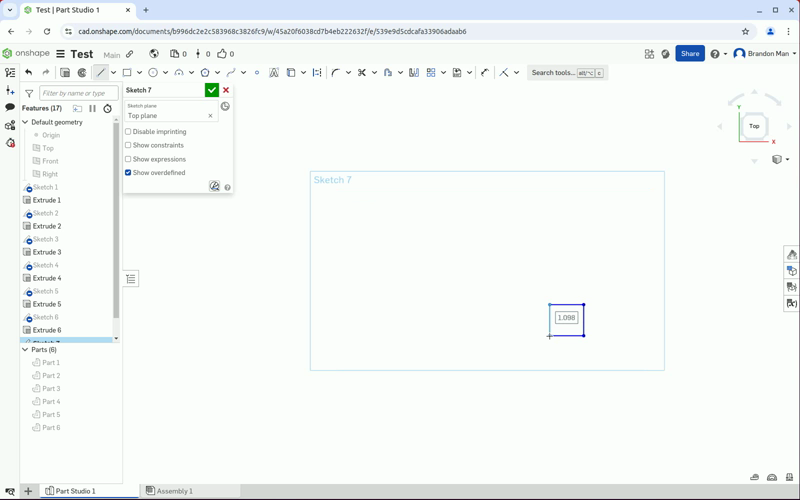
scroll(6)
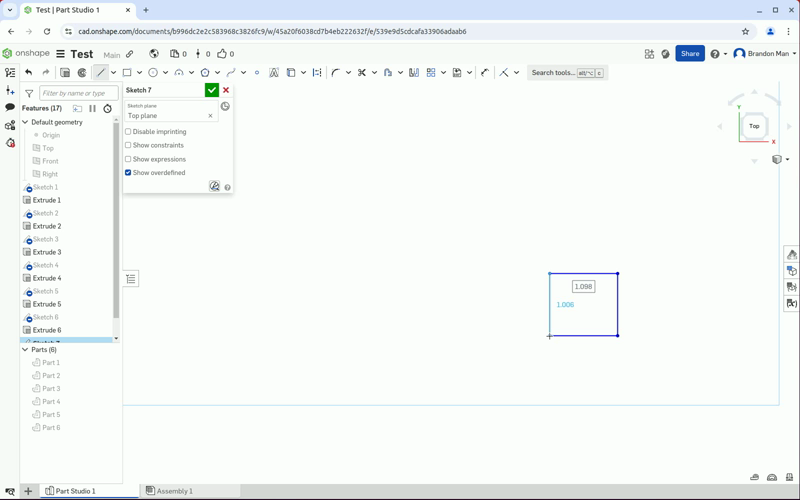
key_up(shift)
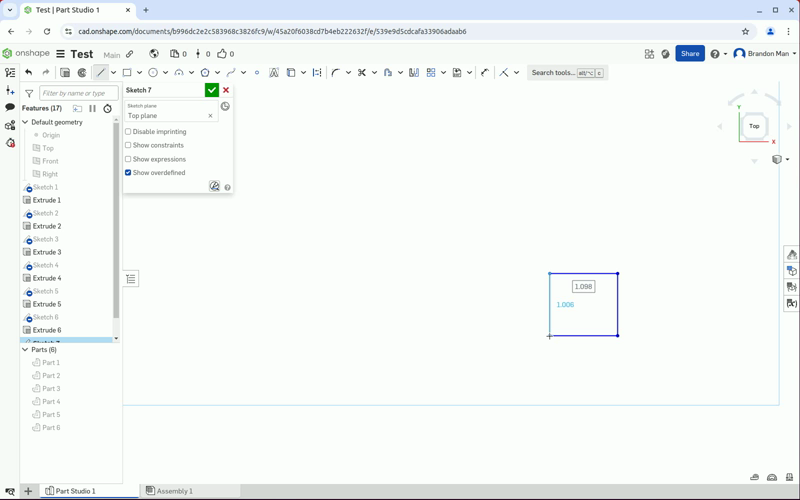
click(549, 335)
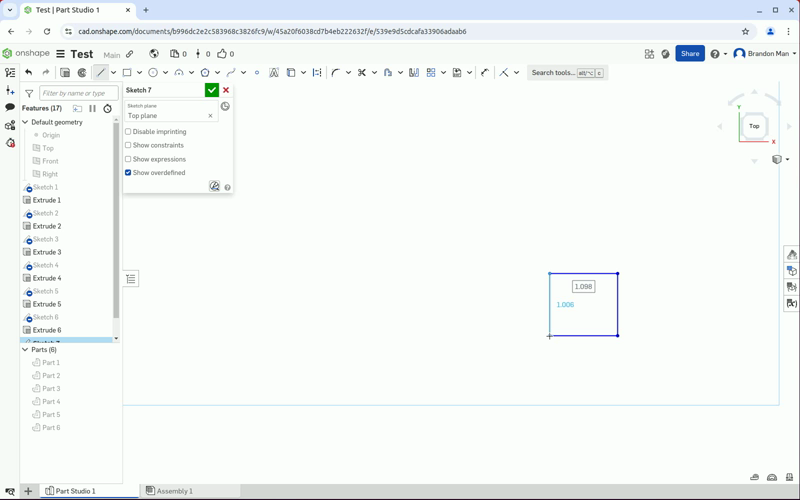
scroll(-6)
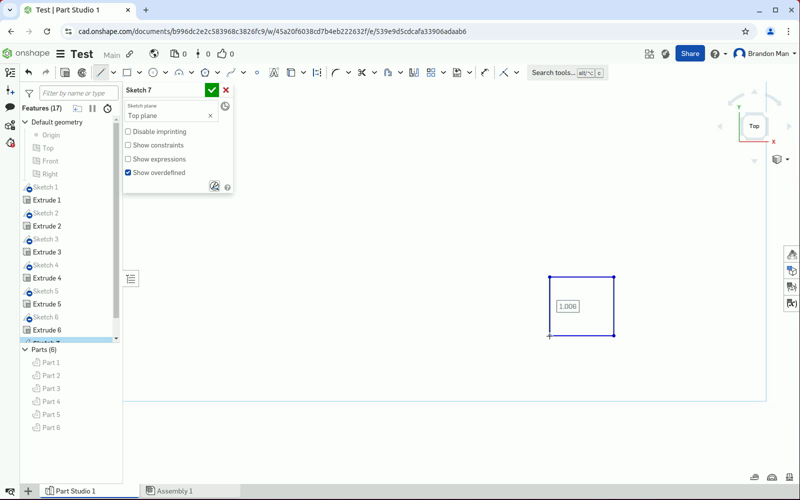
scroll(-6)
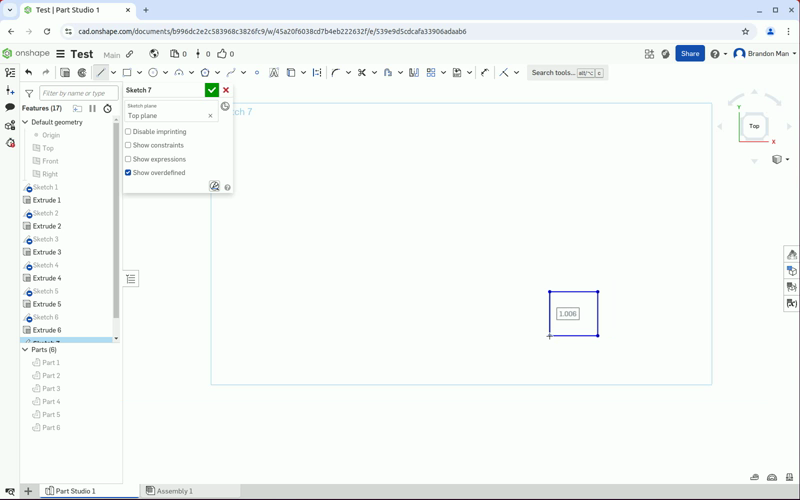
scroll(-6)
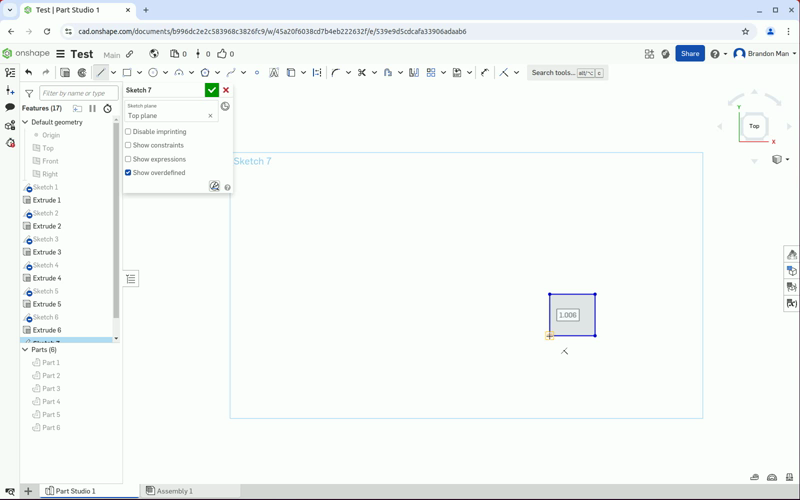
scroll(-6)
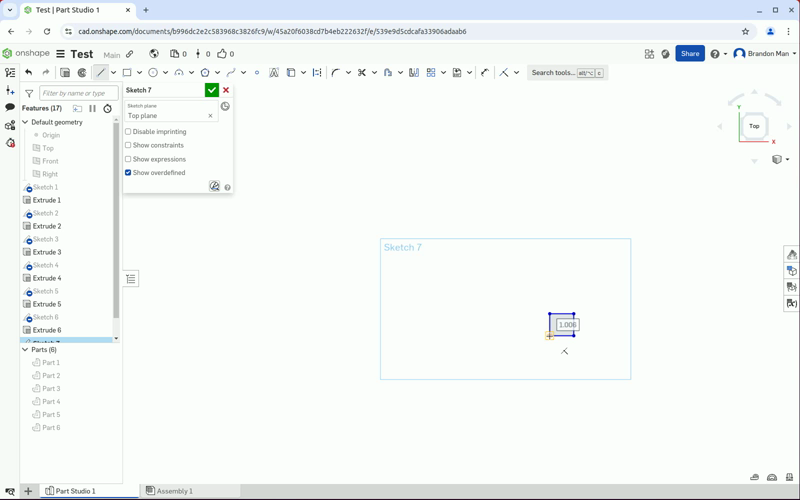
scroll(-6)
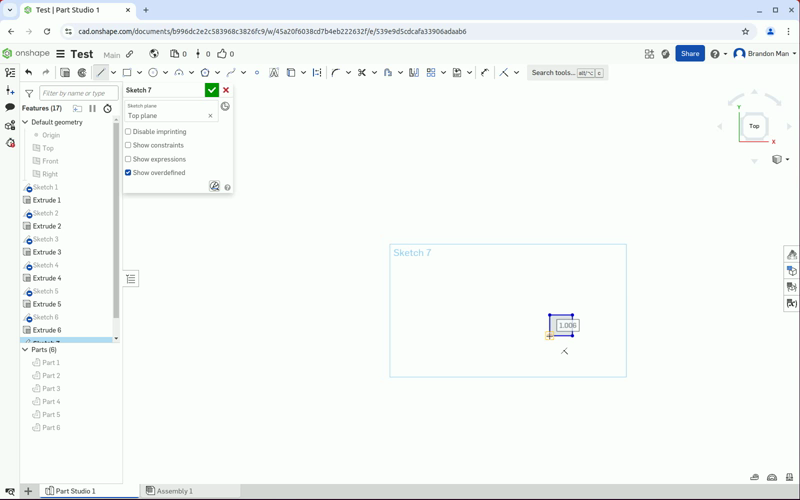
scroll(-6)
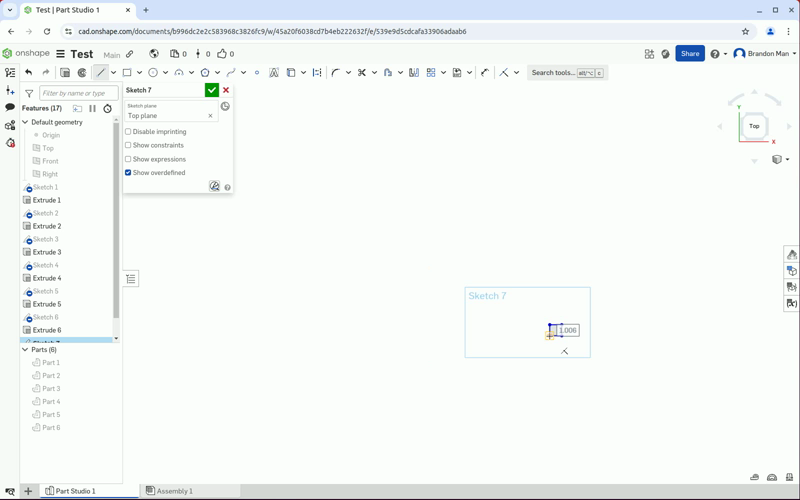
scroll(-6)
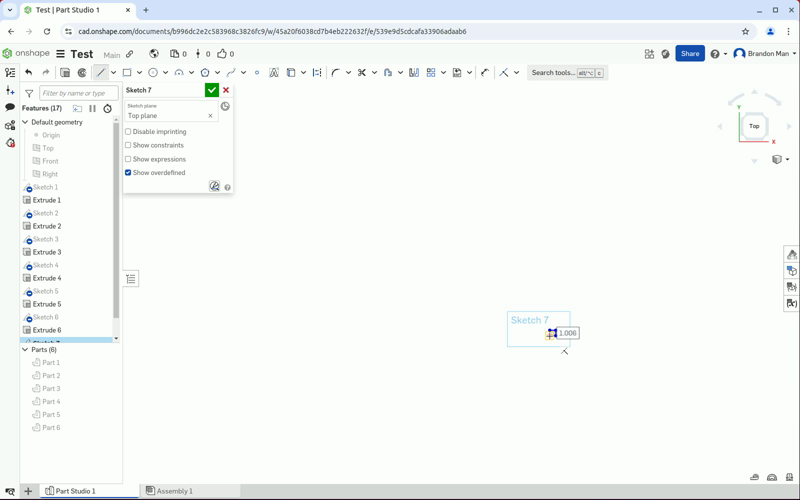
key(esc)
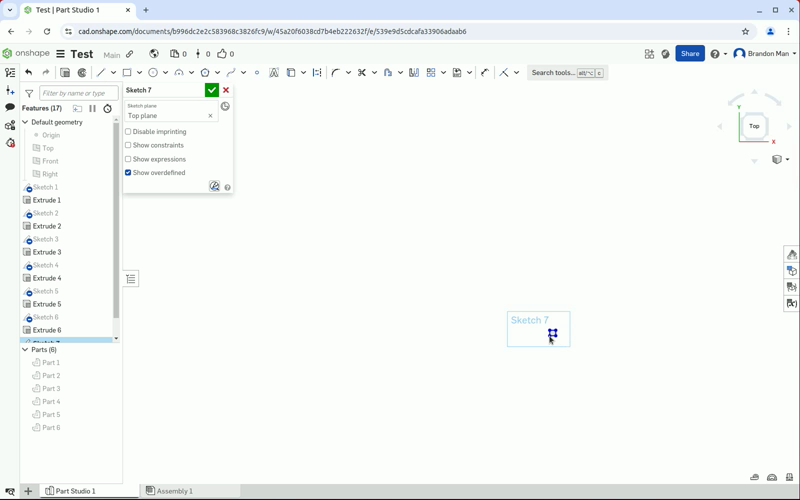
mouse_move(551, 333)
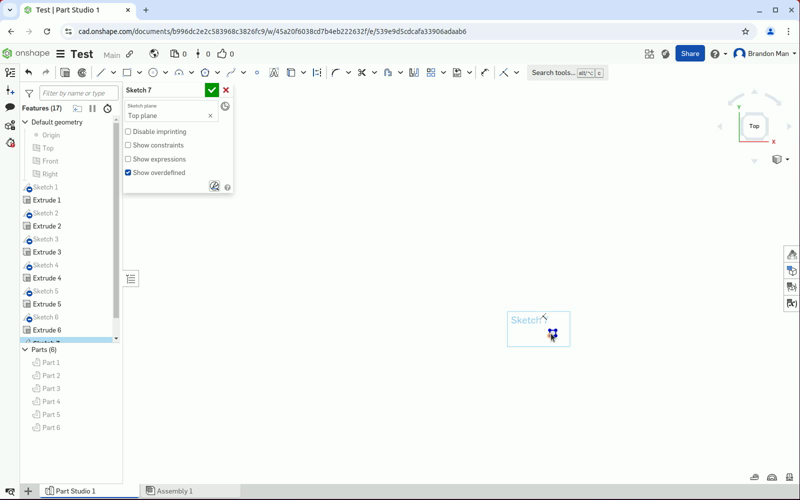
scroll(6)
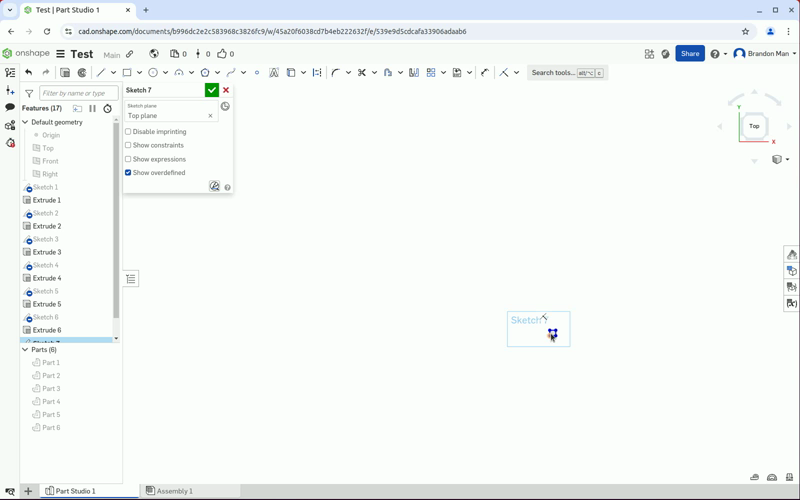
scroll(6)
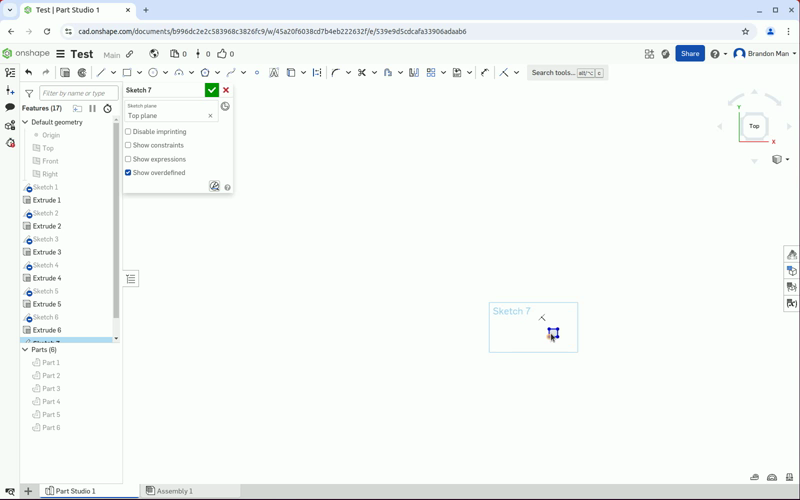
scroll(6)
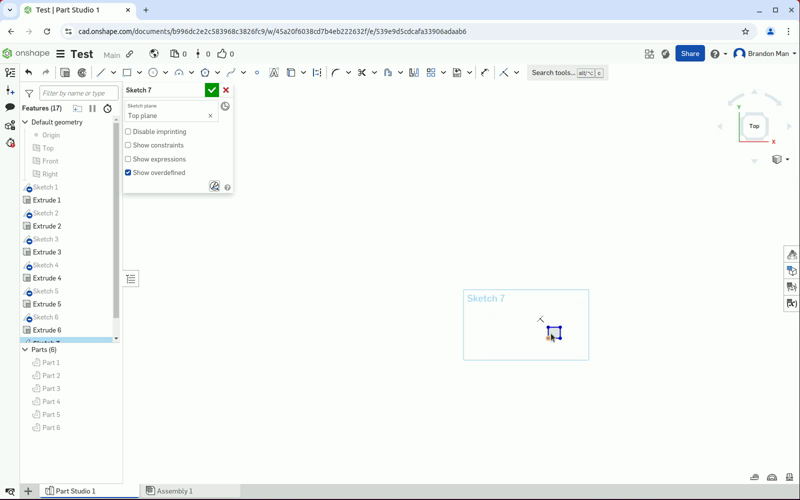
scroll(6)
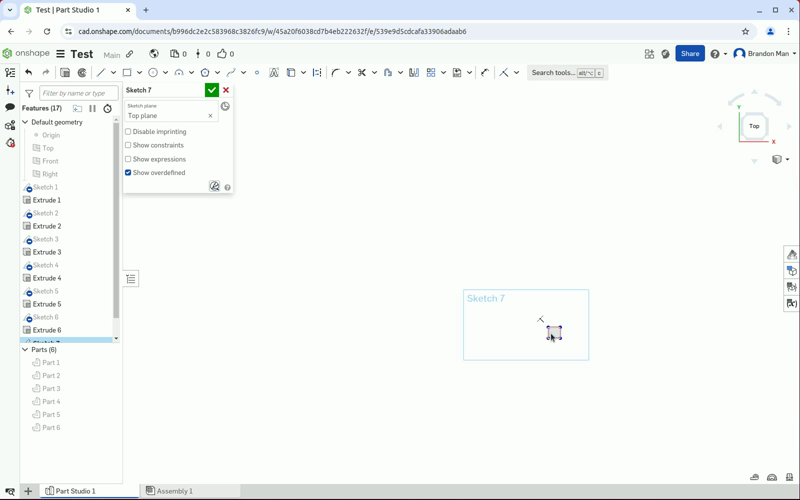
scroll(6)
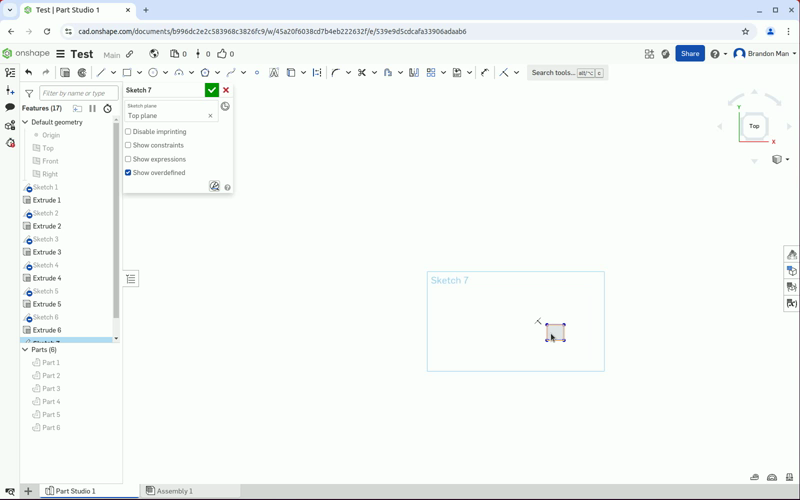
scroll(6)
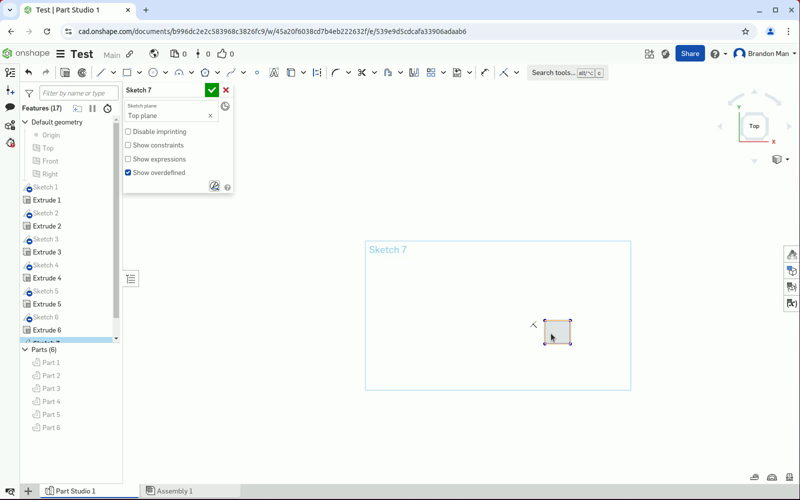
scroll(6)
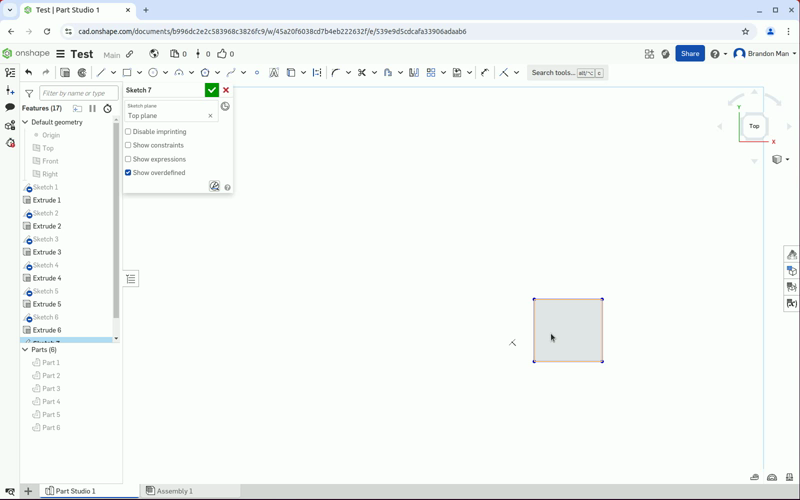
click(551, 333)
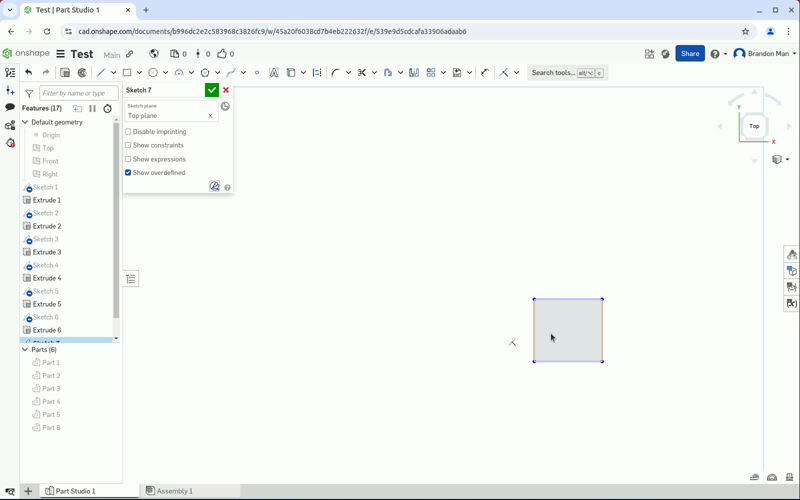
scroll(-6)
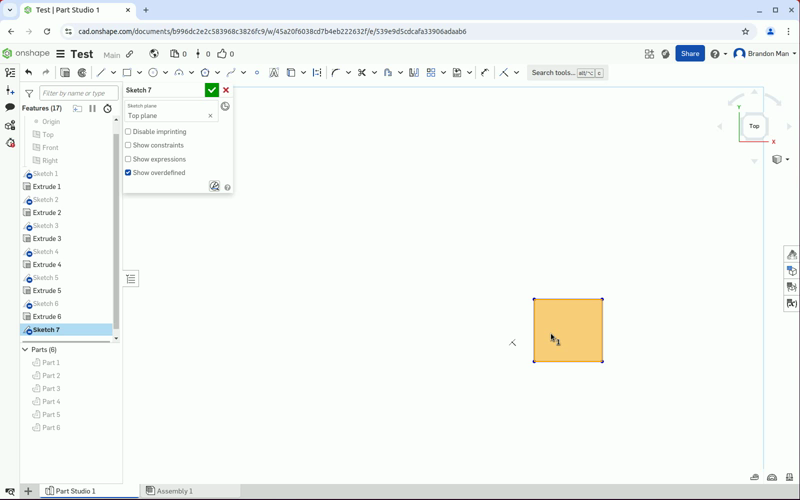
scroll(-6)
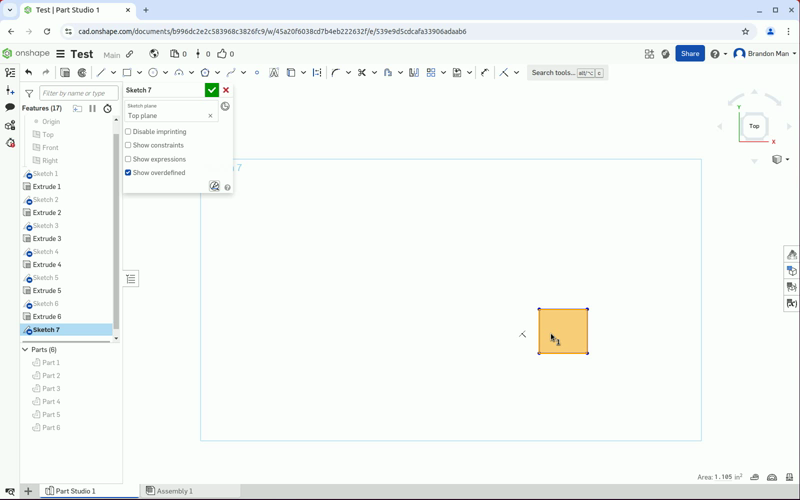
scroll(-6)
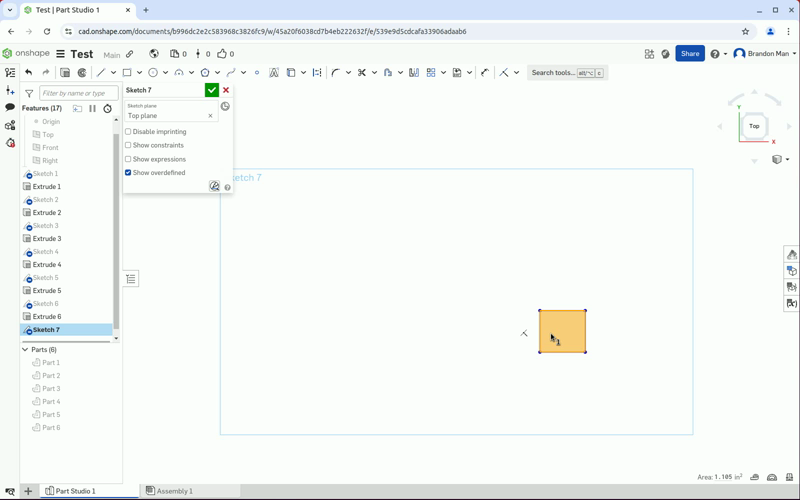
scroll(-6)
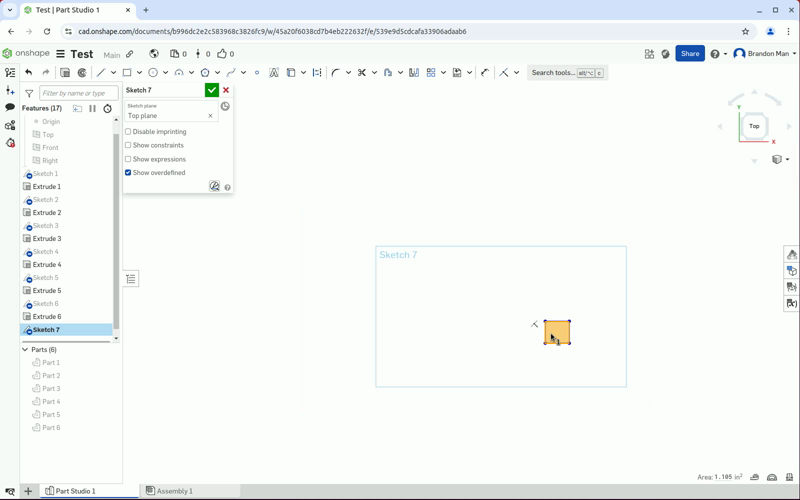
scroll(-6)
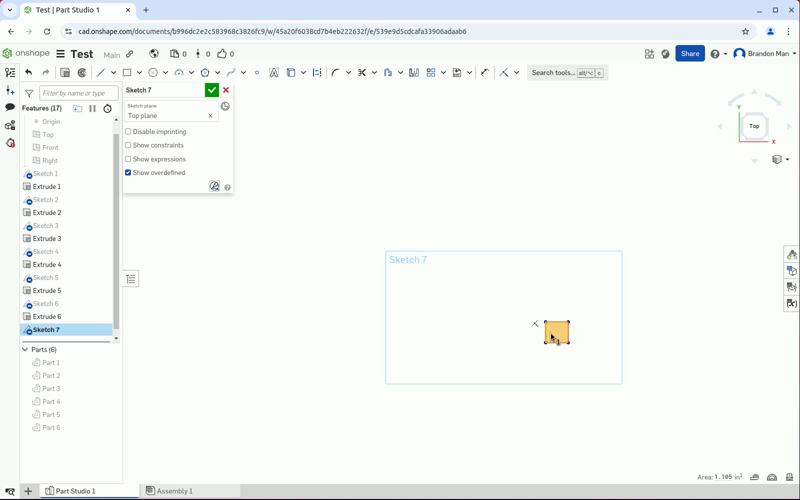
scroll(-6)
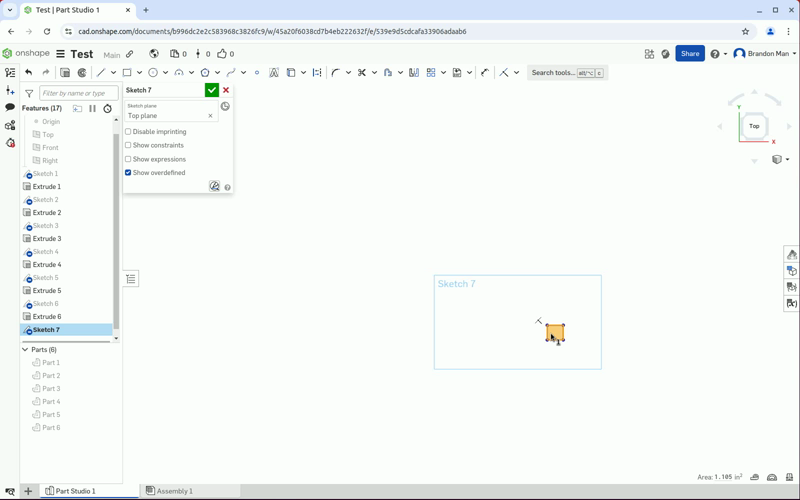
scroll(-6)
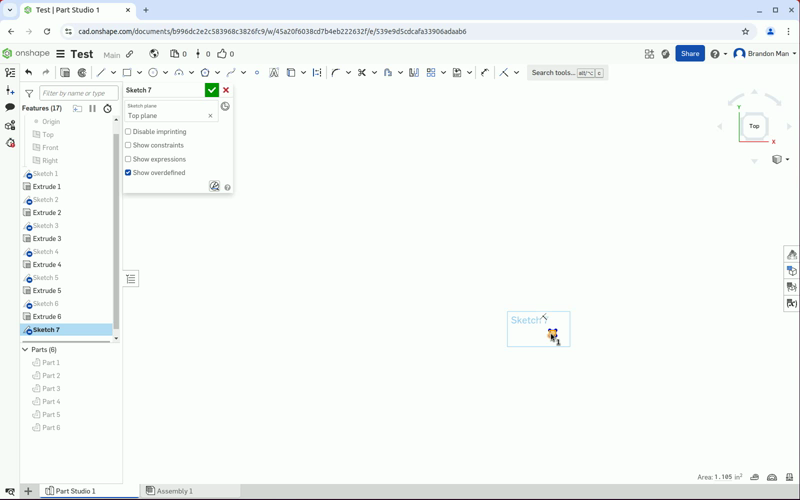
mouse_move(73, 352)
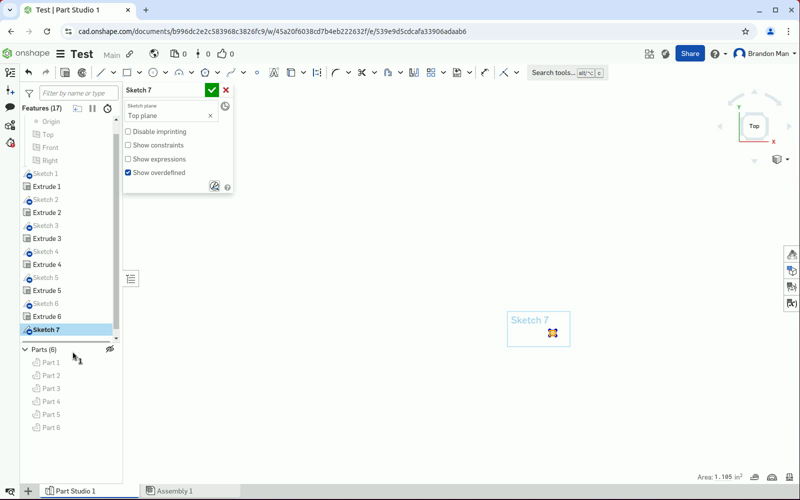
key(shift+y)
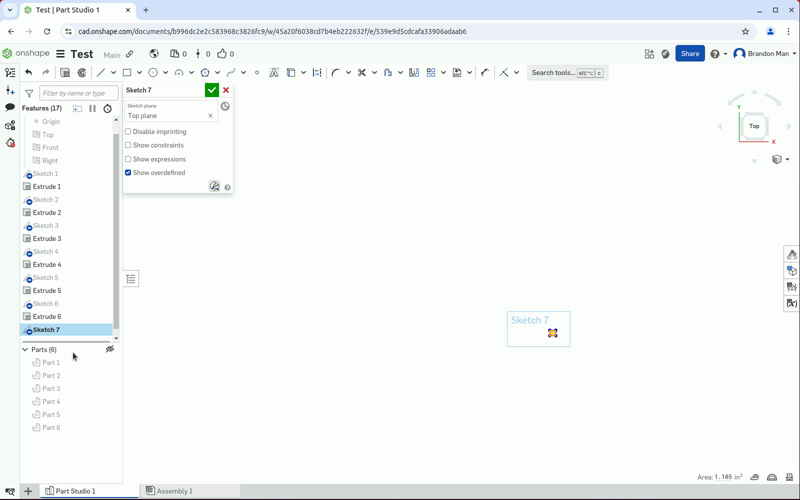
key(shift+e)
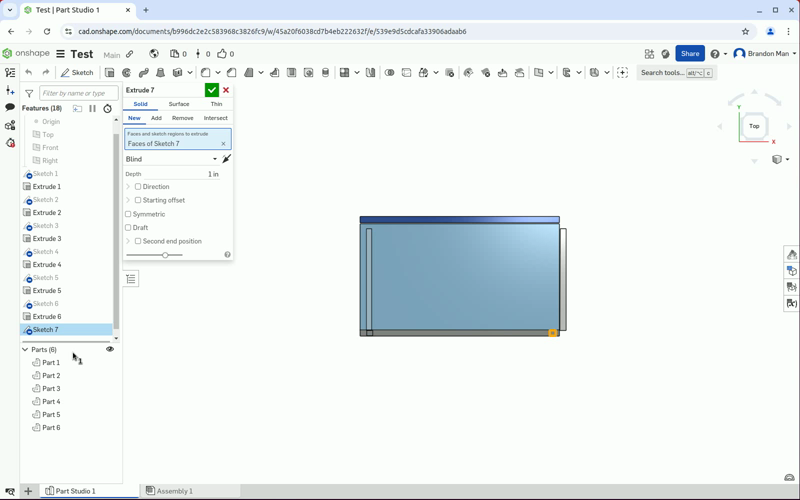
mouse_move(143, 106)
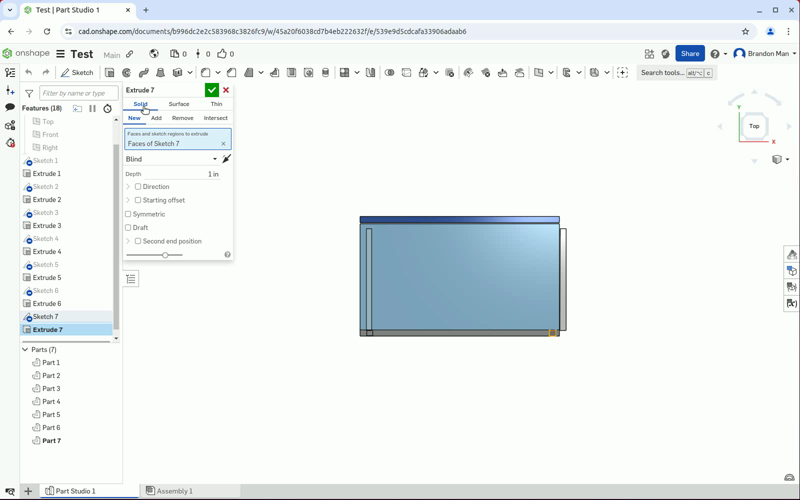
click(143, 106)
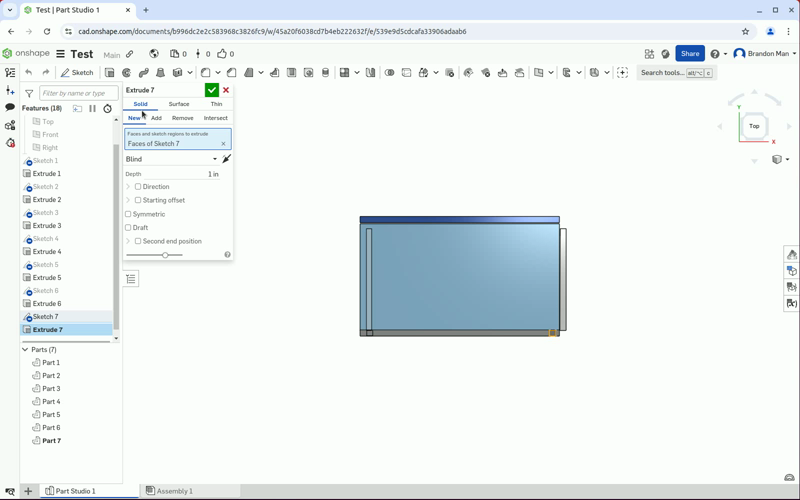
mouse_move(137, 120)
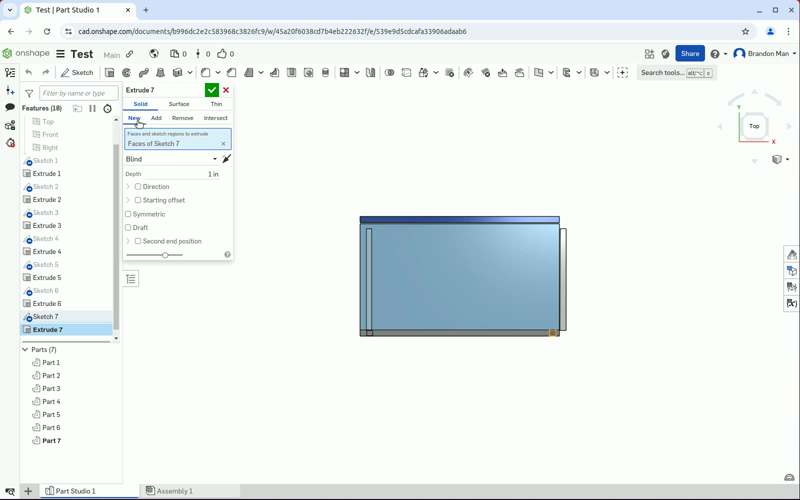
click(137, 120)
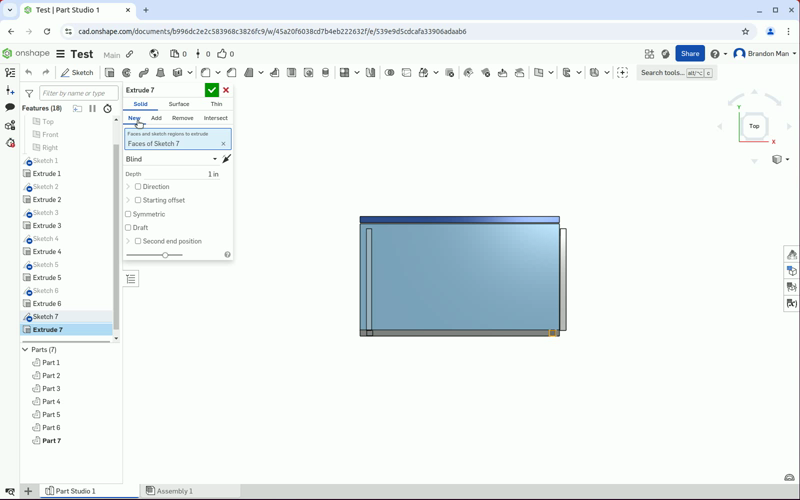
key(tab, 4)
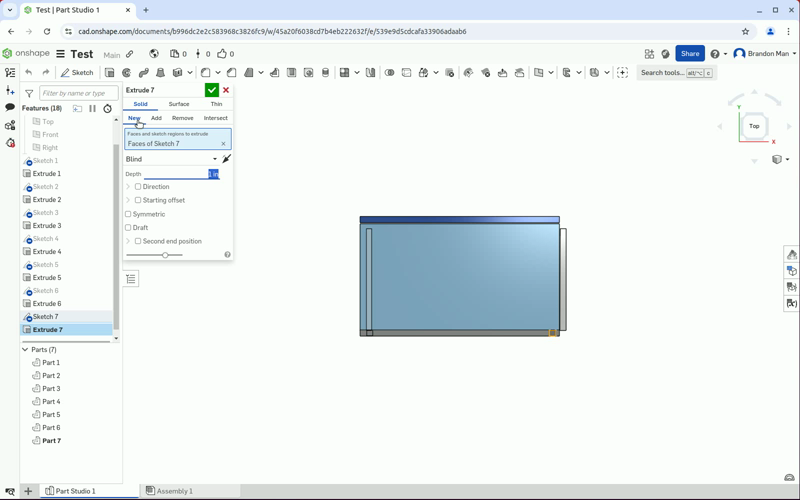
text(14.443)
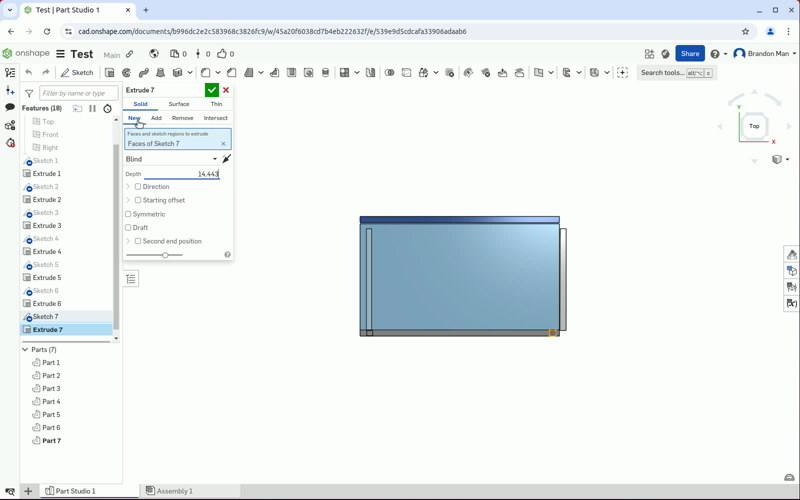
key(enter)
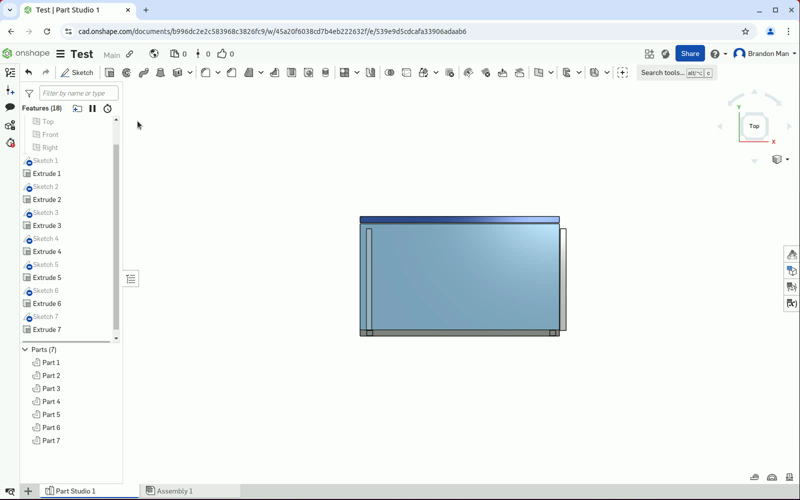
key(shift+h)
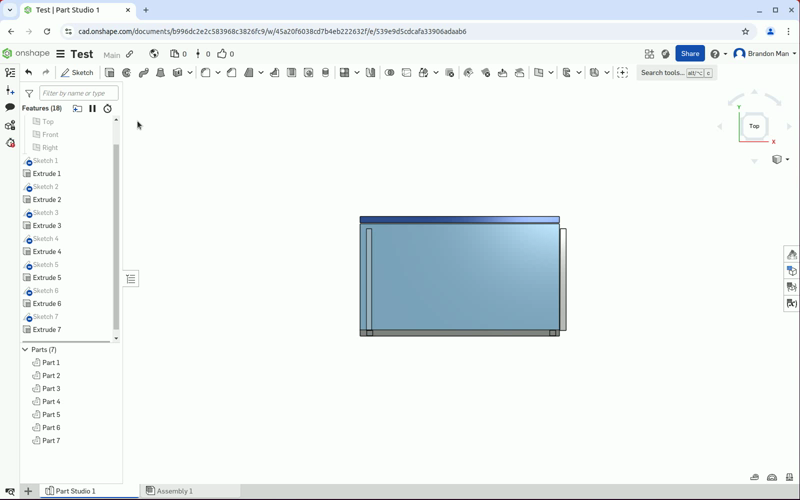
key(shift+h)
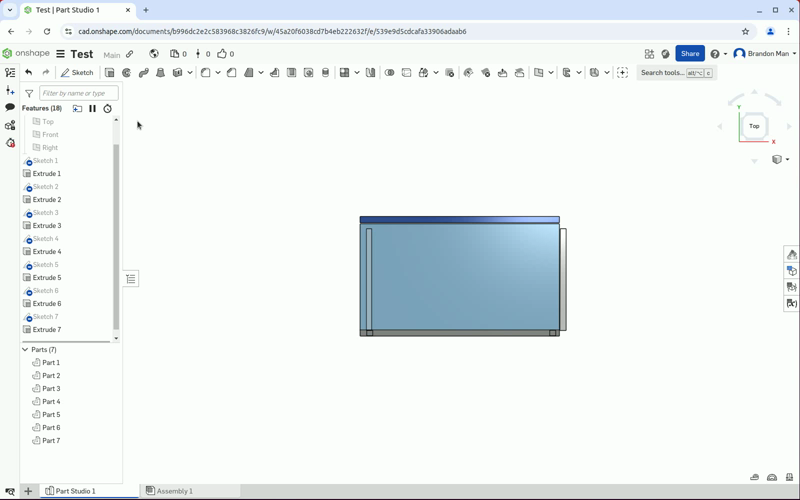
mouse_move(69, 163)
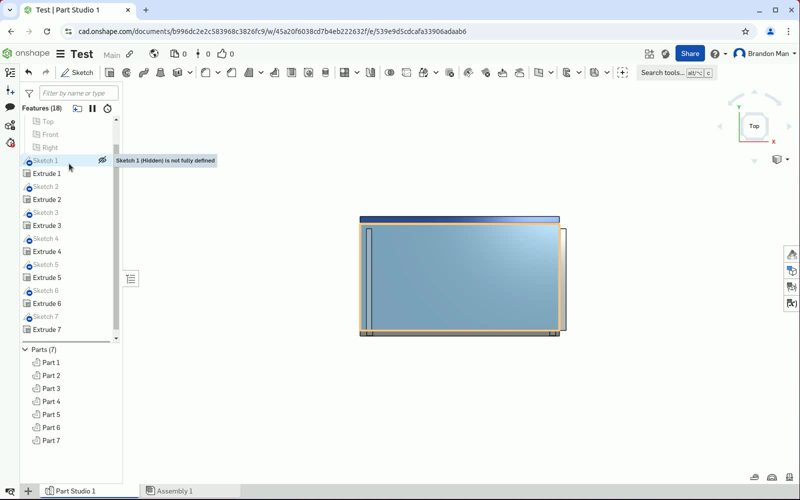
click(69, 163)
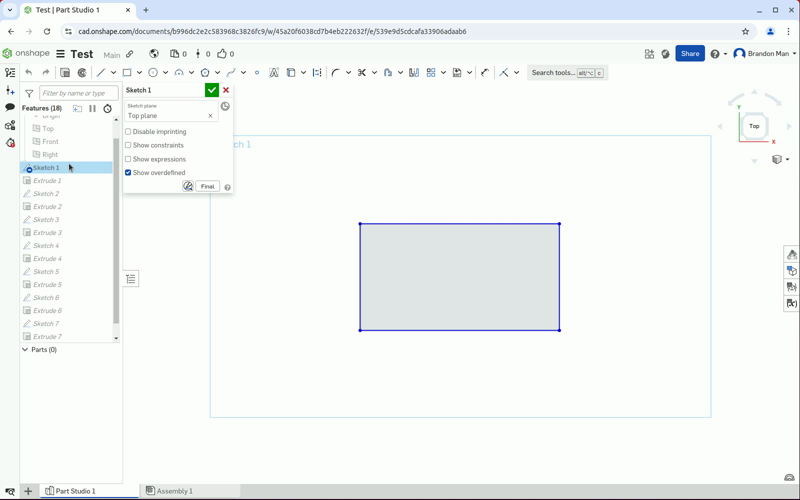
mouse_move(229, 92)
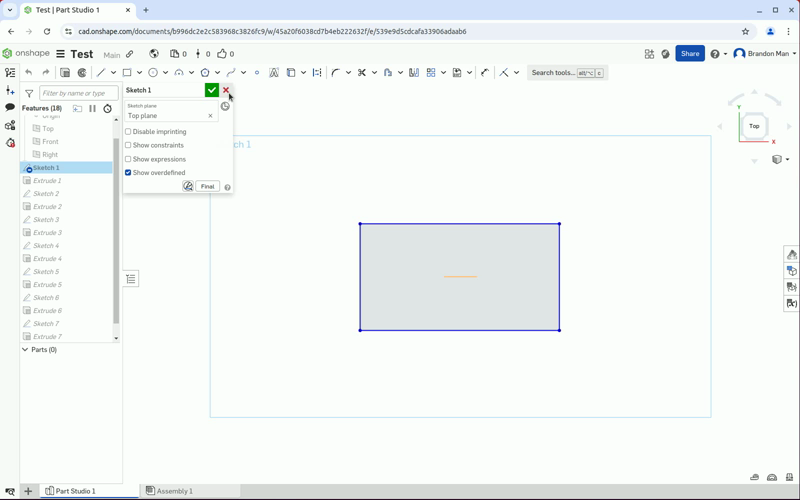
click(229, 92)
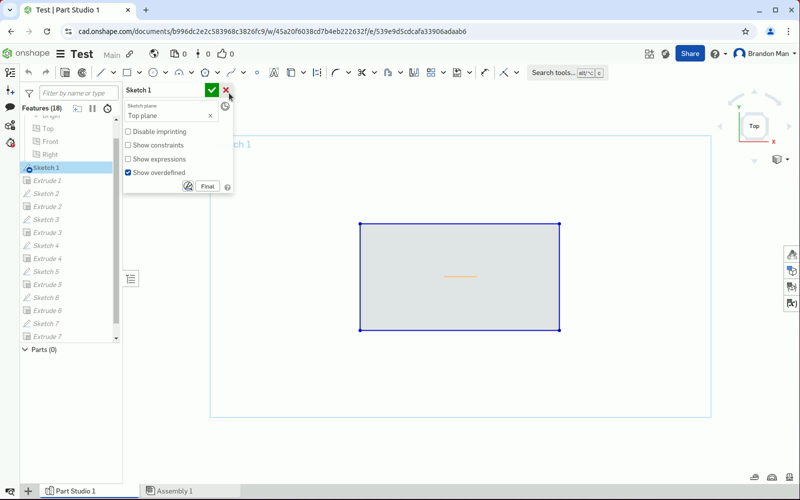
key(shift+s)
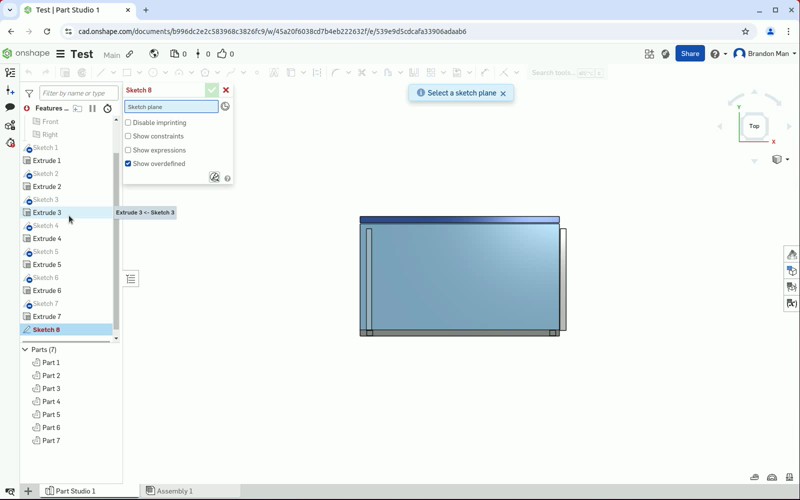
scroll(3)
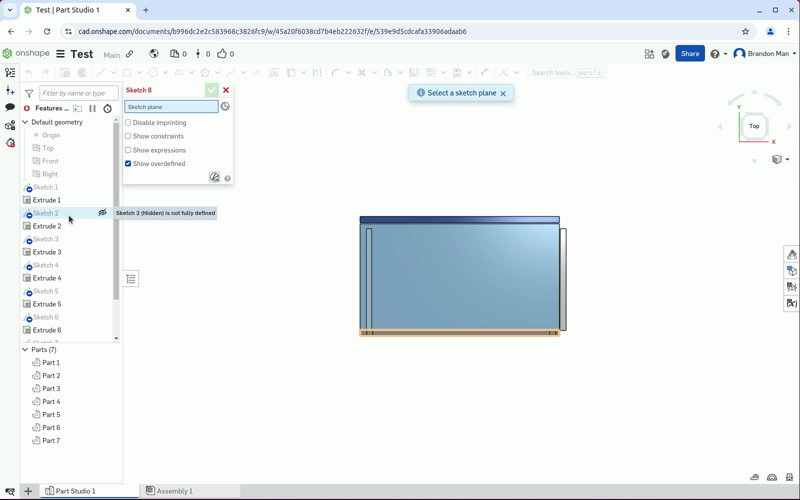
mouse_move(69, 150)
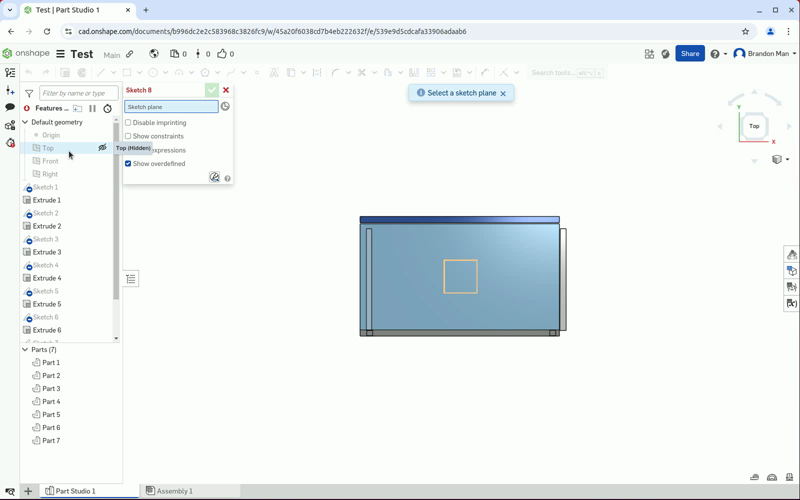
click(69, 150)
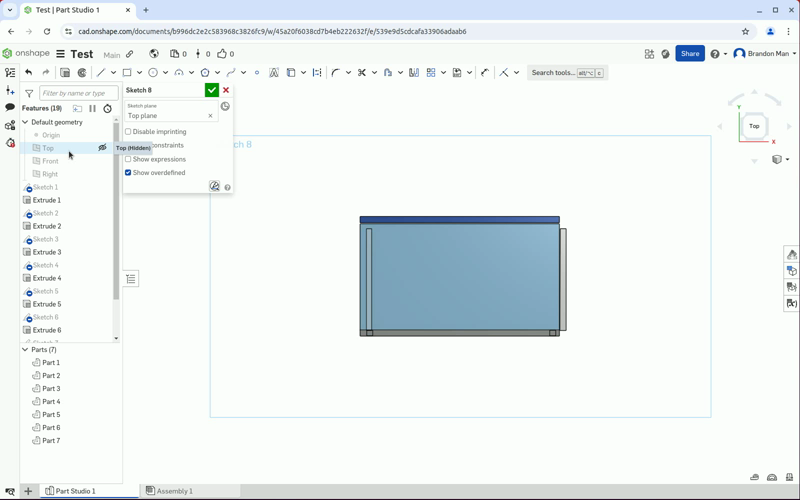
mouse_move(73, 352)
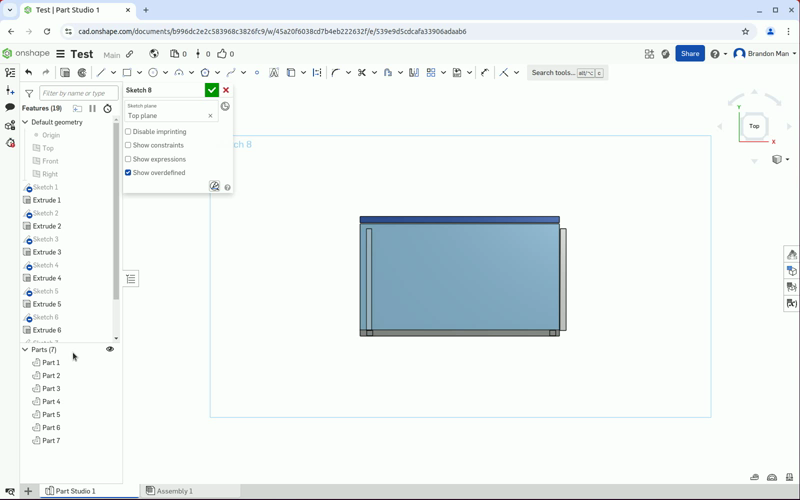
key(y)
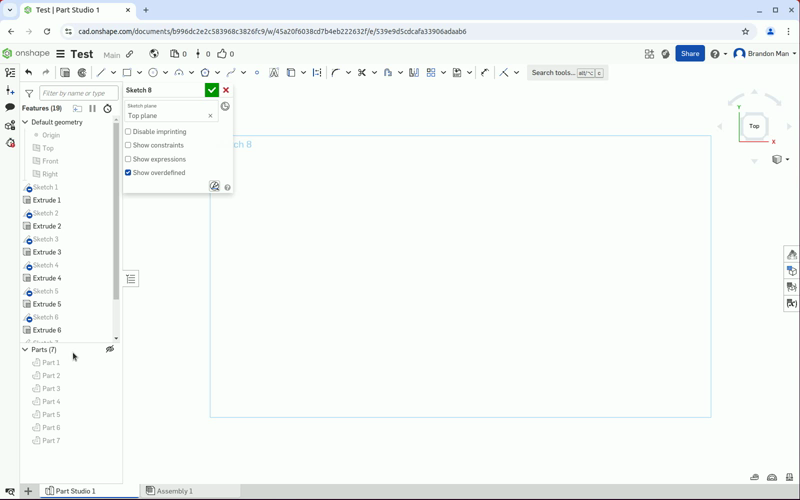
key(l)
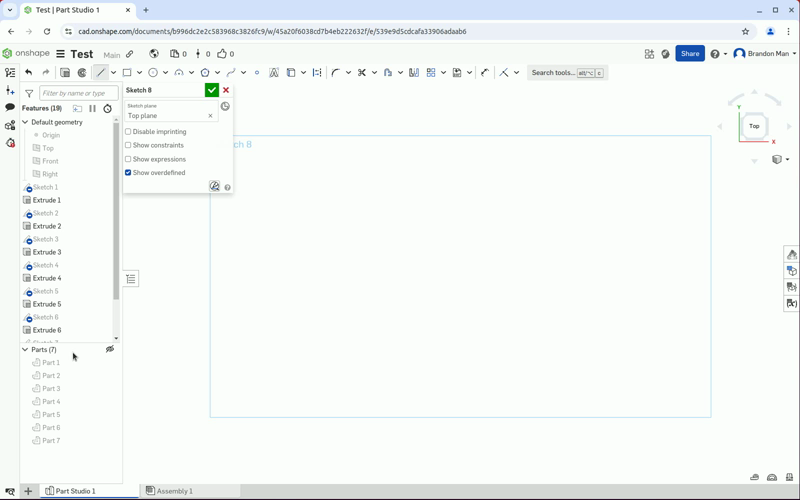
key_down(shift)
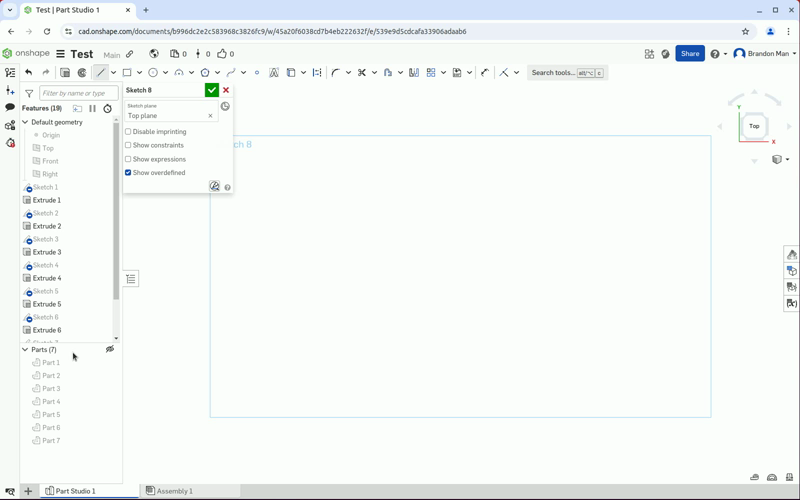
mouse_move(549, 234)
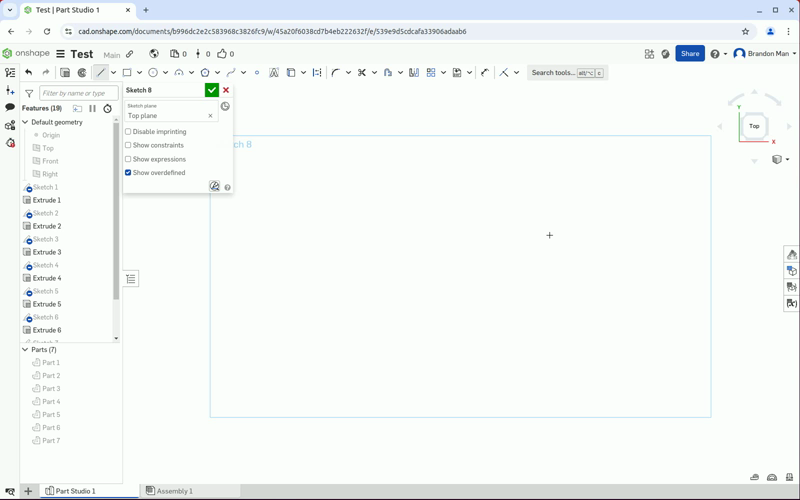
click(549, 234)
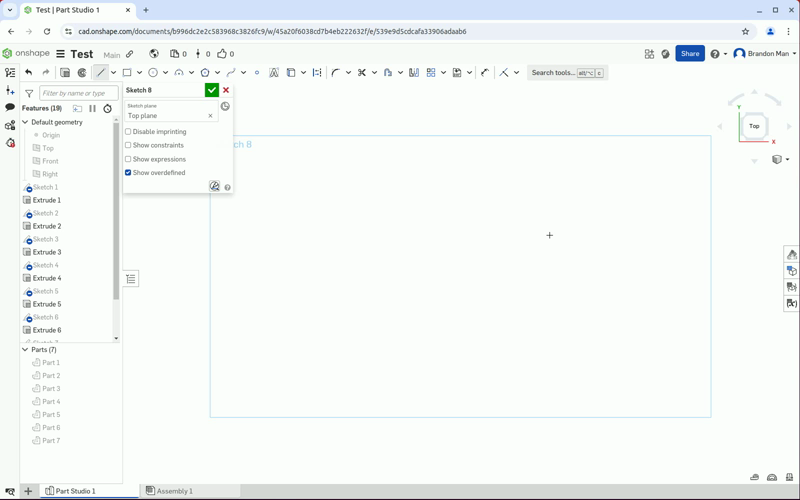
key_up(shift)
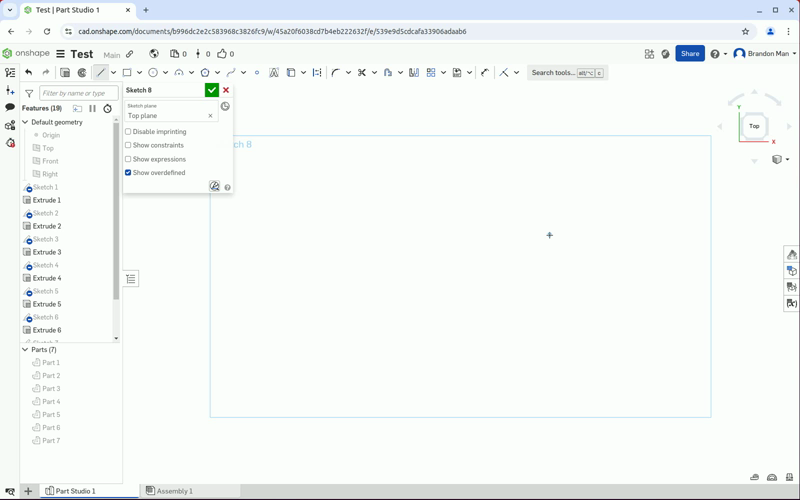
key_down(shift)
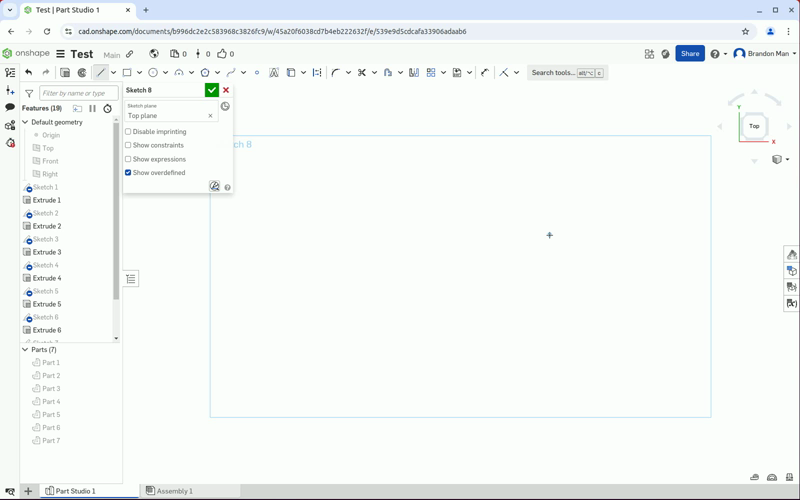
mouse_move(579, 234)
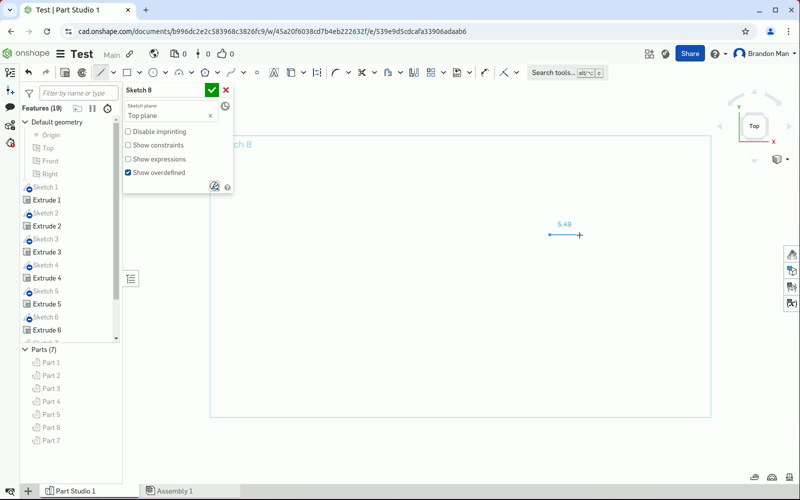
mouse_move(555, 234)
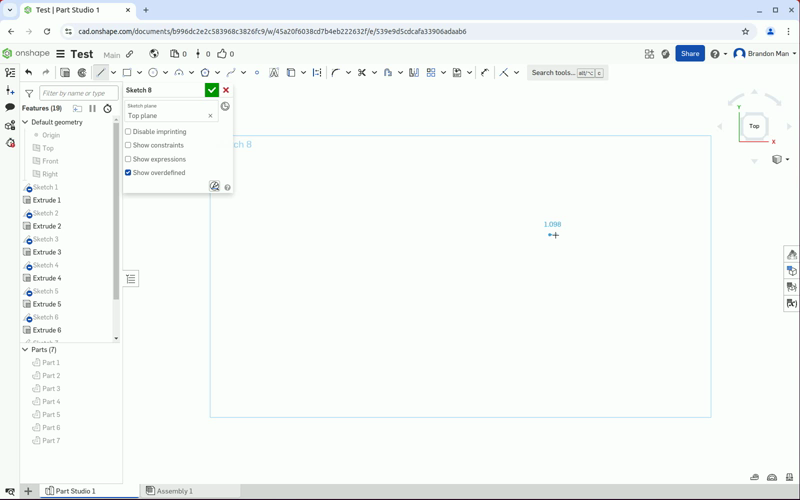
scroll(6)
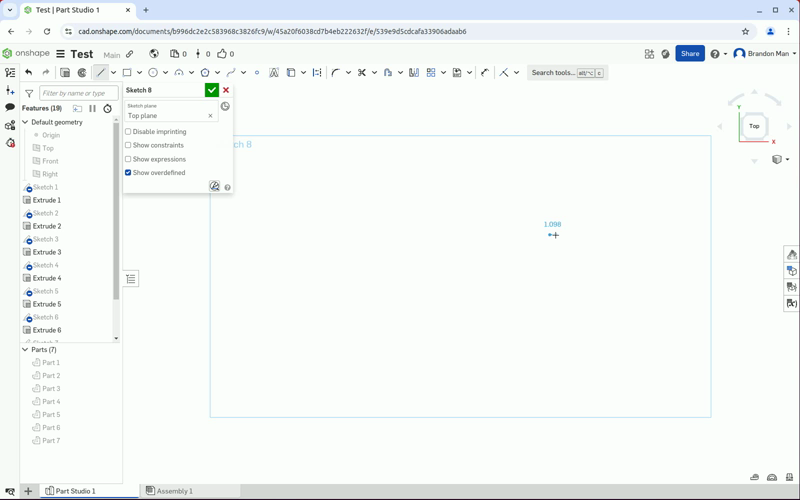
scroll(6)
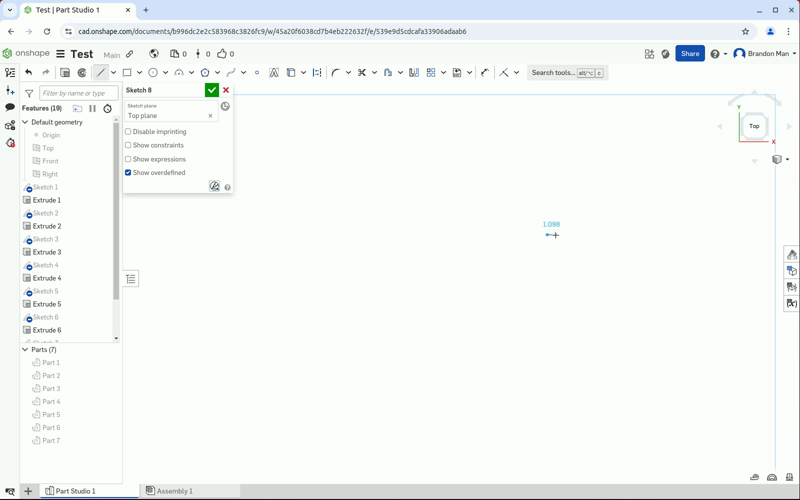
scroll(6)
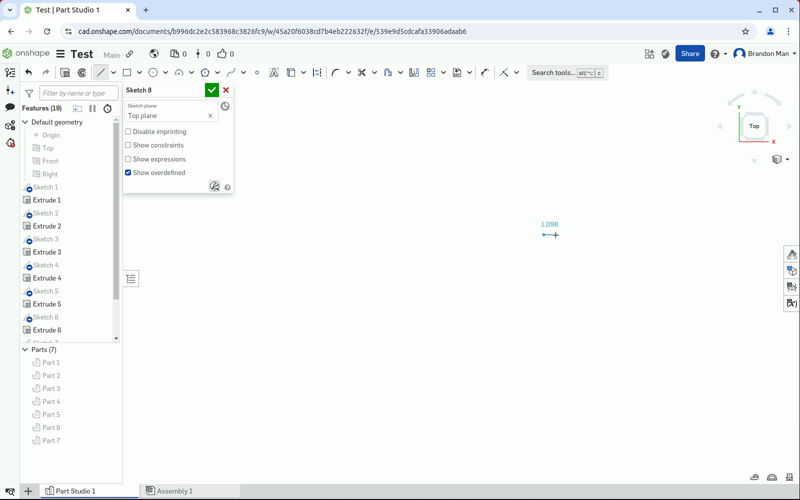
scroll(6)
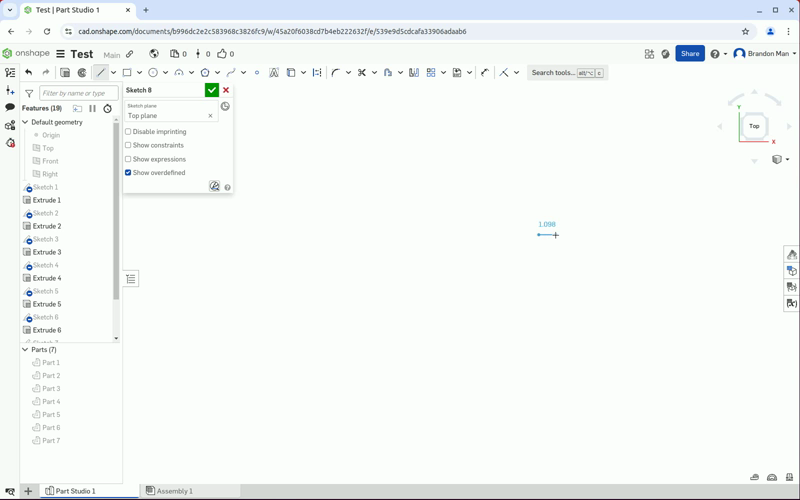
scroll(6)
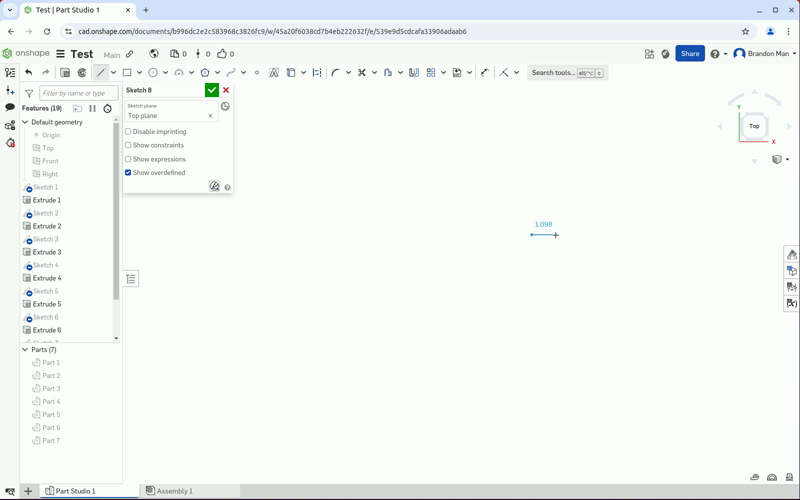
scroll(6)
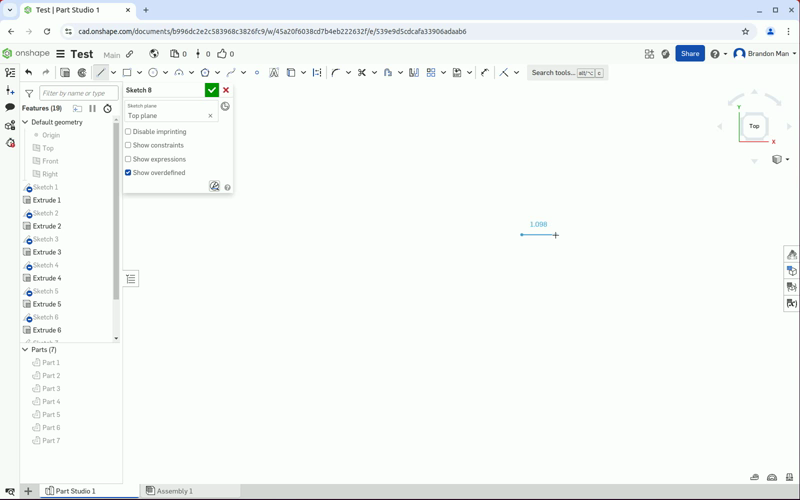
scroll(6)
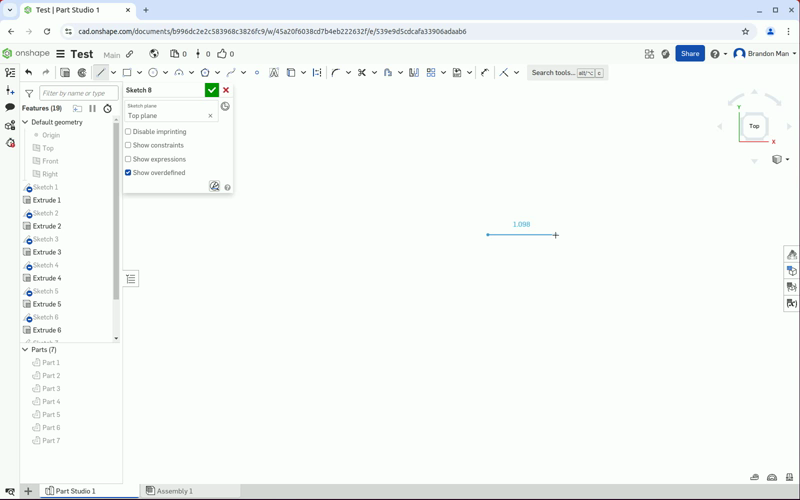
click(555, 234)
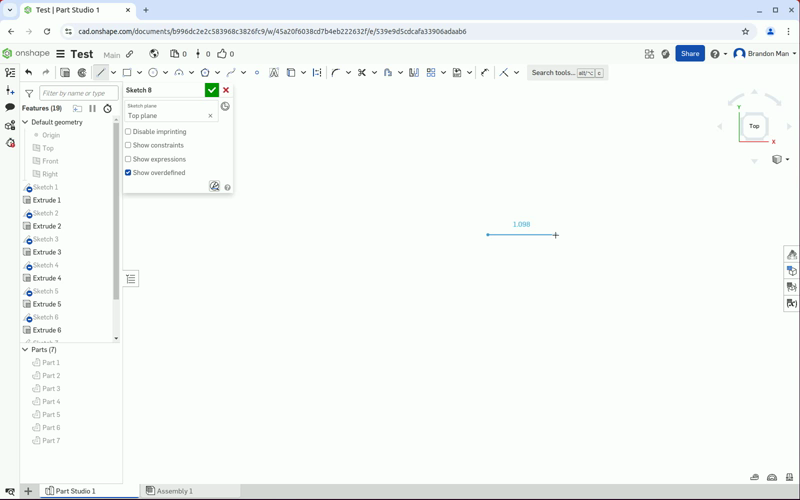
scroll(-6)
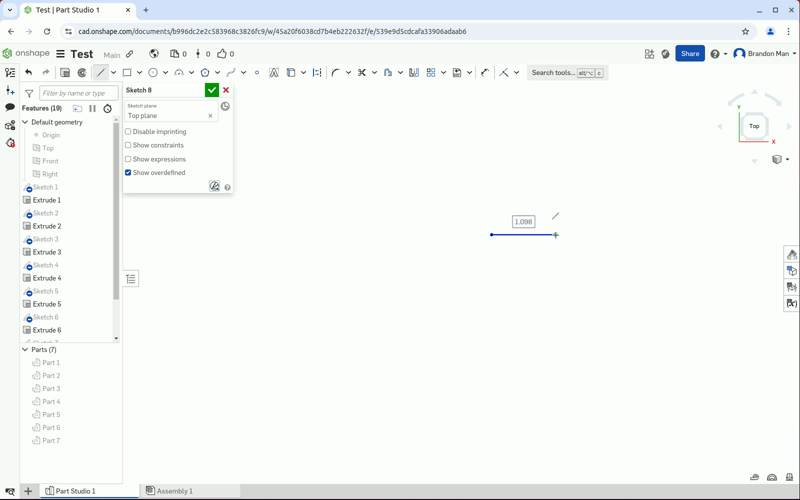
scroll(-6)
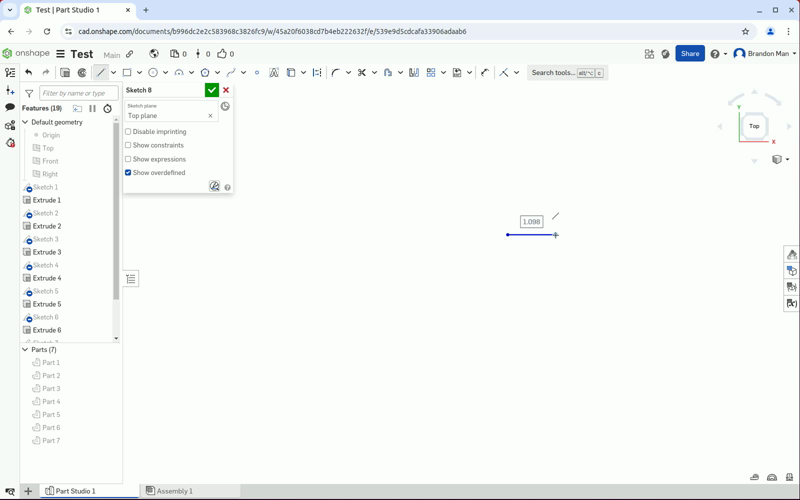
scroll(-6)
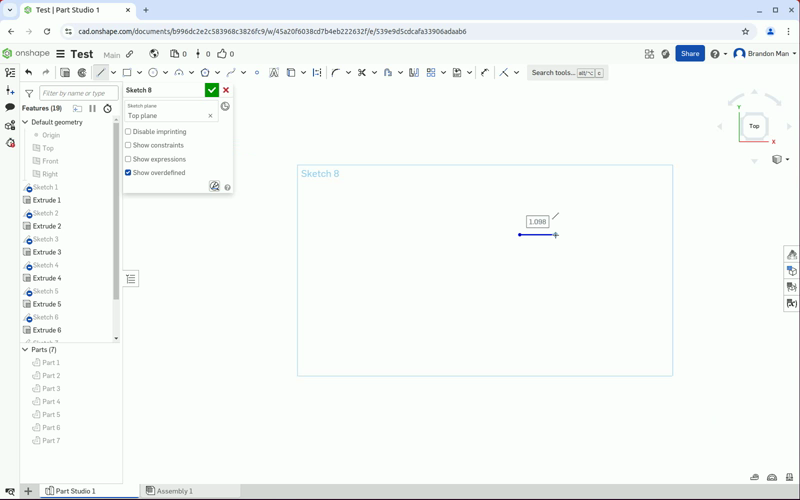
scroll(-6)
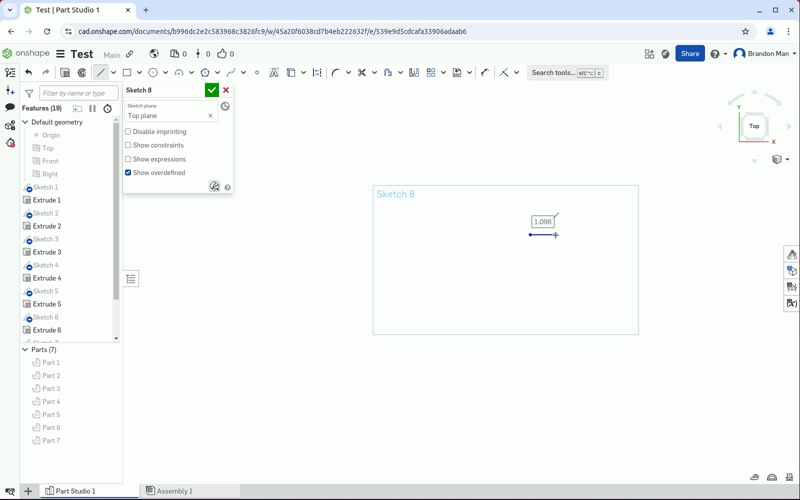
scroll(-6)
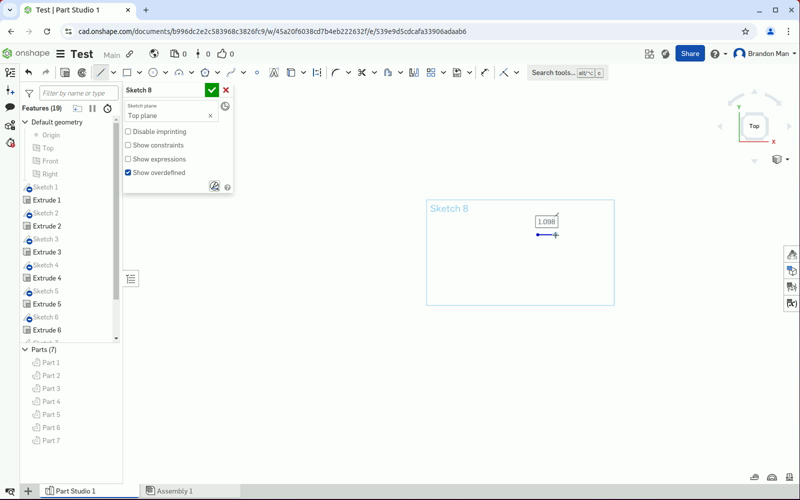
scroll(-6)
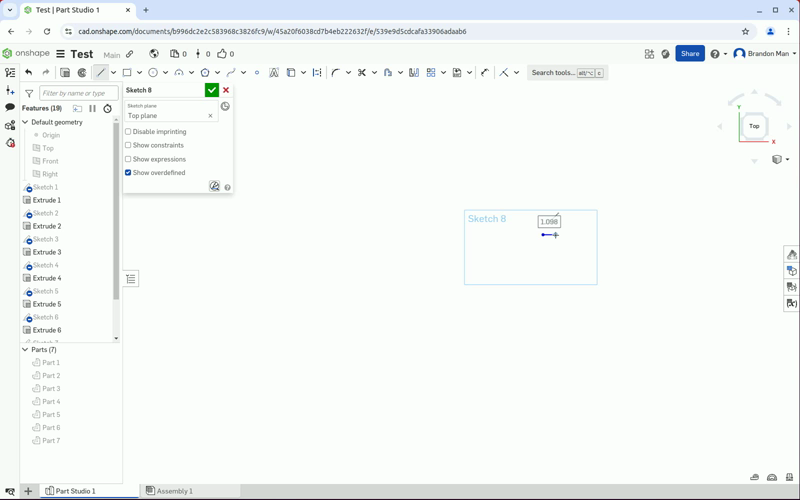
scroll(-6)
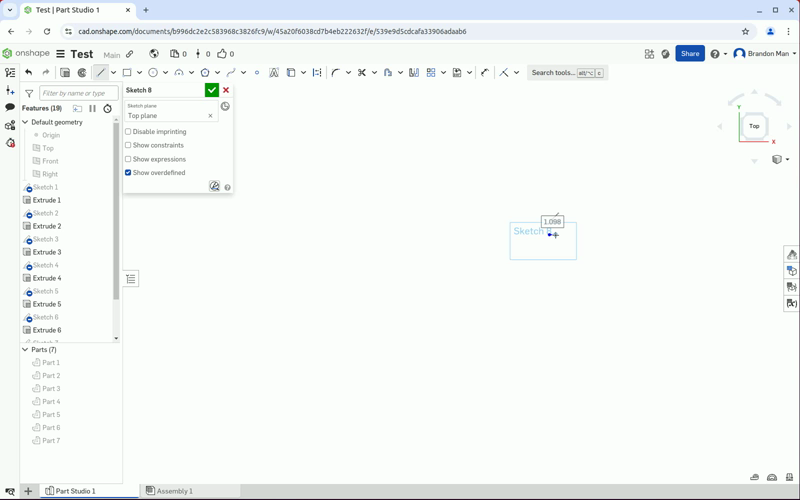
key_up(shift)
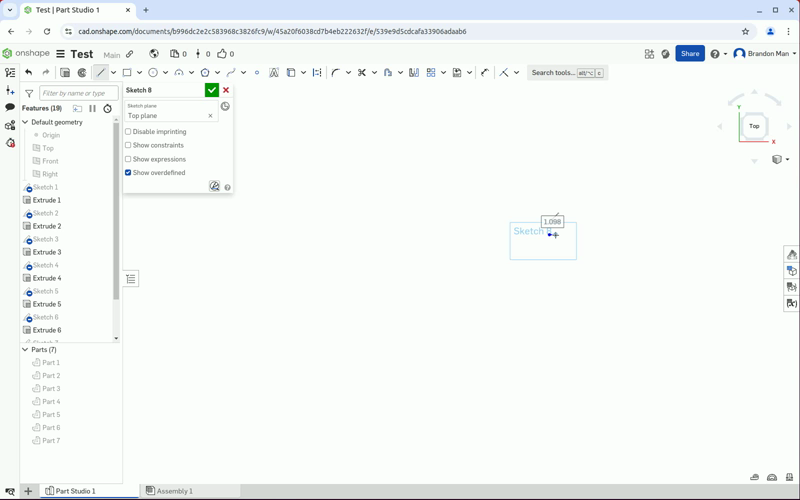
key_down(shift)
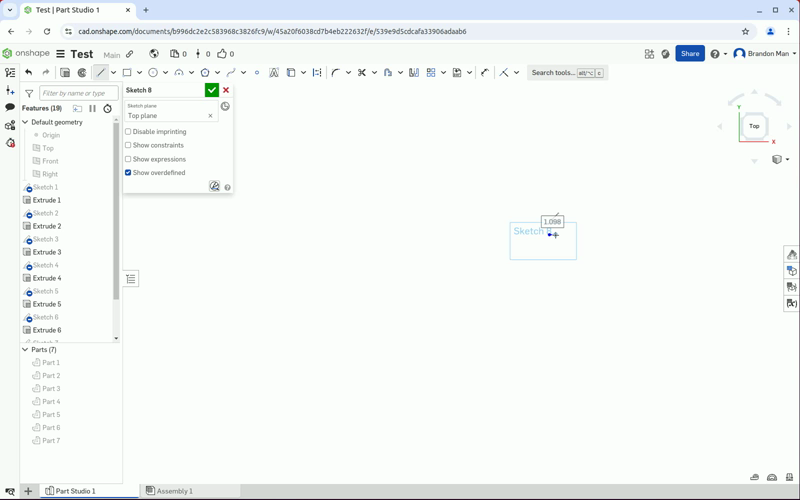
mouse_move(585, 234)
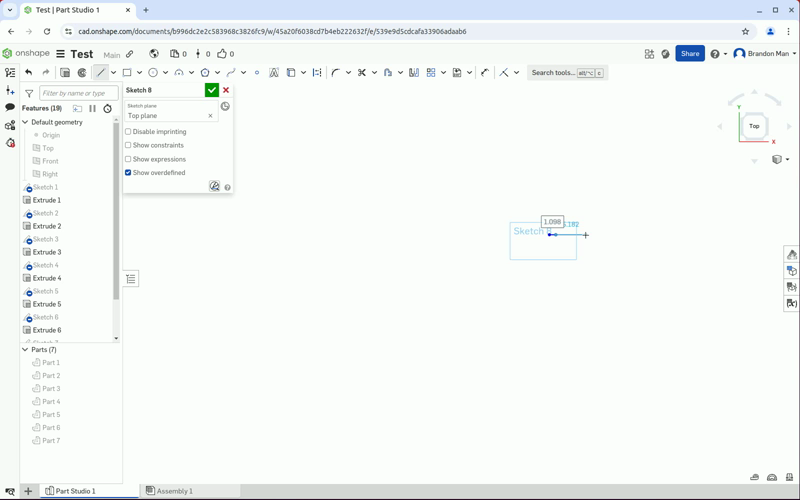
mouse_move(555, 229)
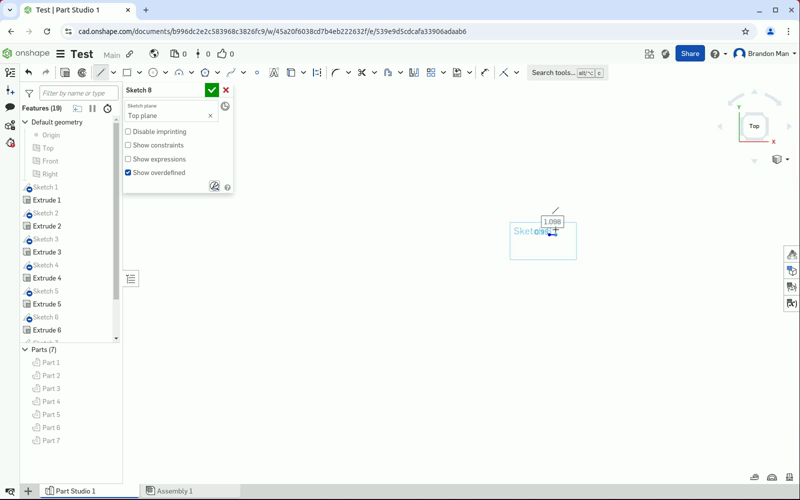
scroll(6)
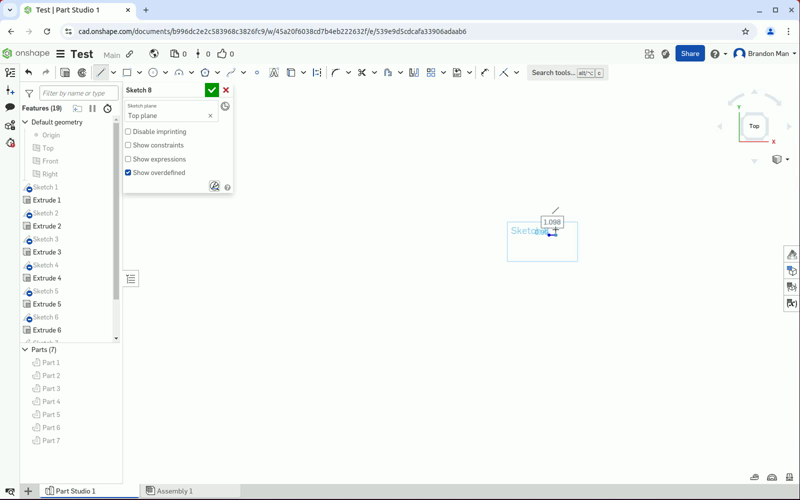
scroll(6)
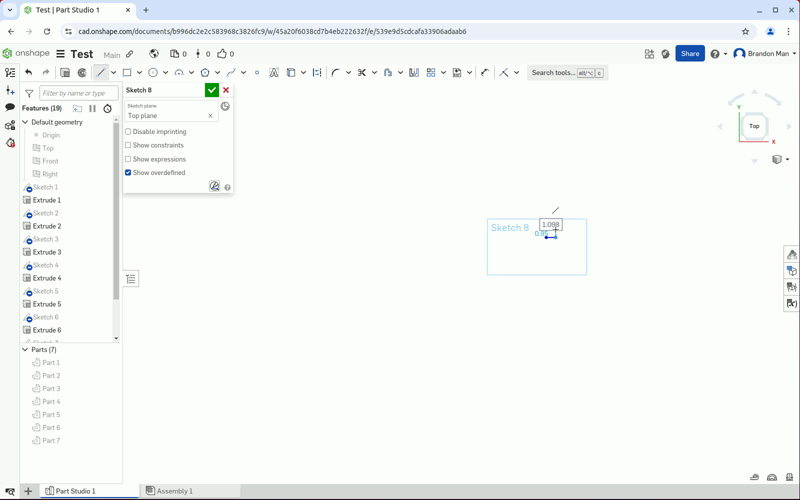
scroll(6)
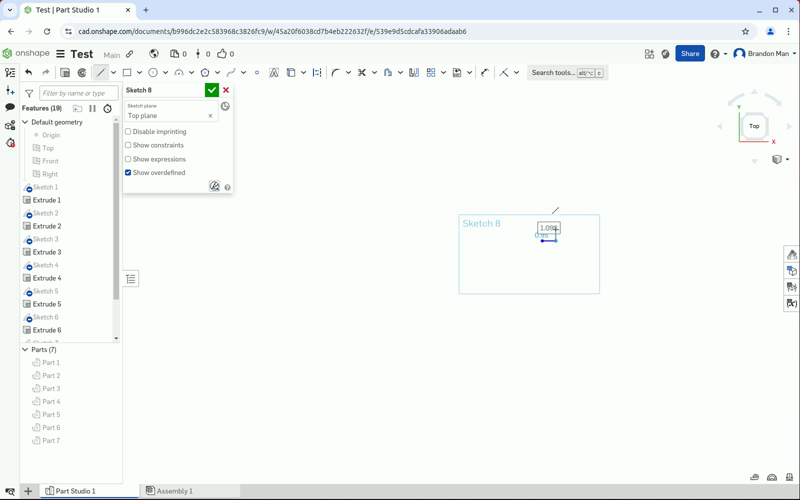
scroll(6)
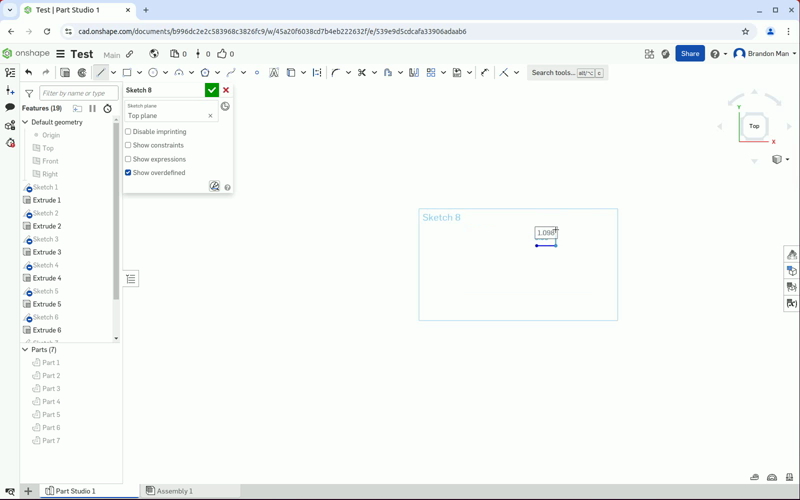
scroll(6)
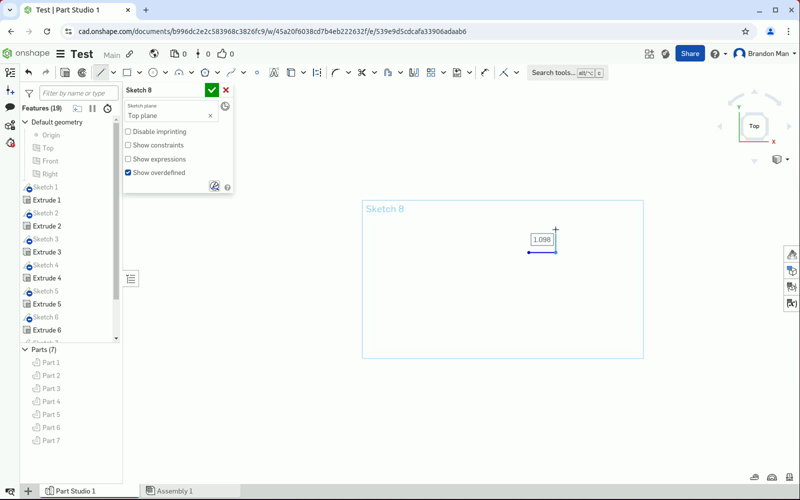
scroll(6)
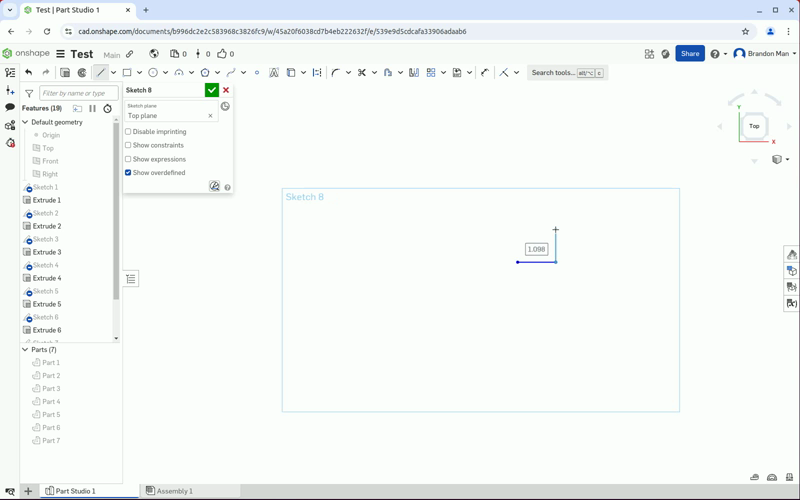
scroll(6)
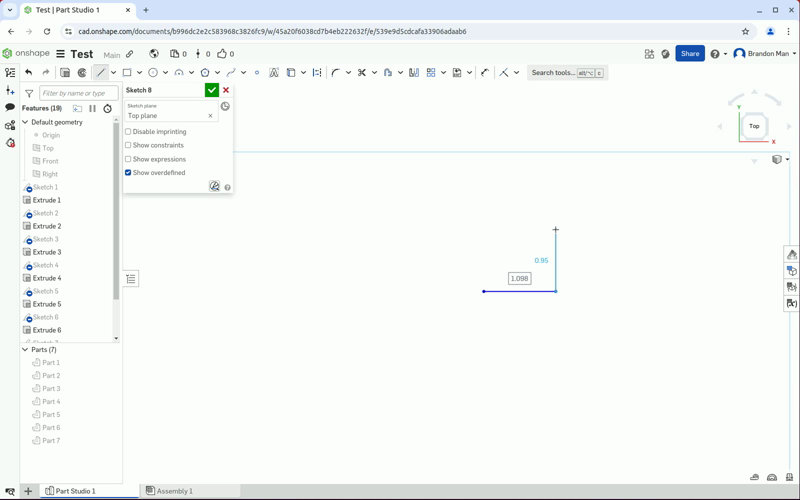
click(555, 229)
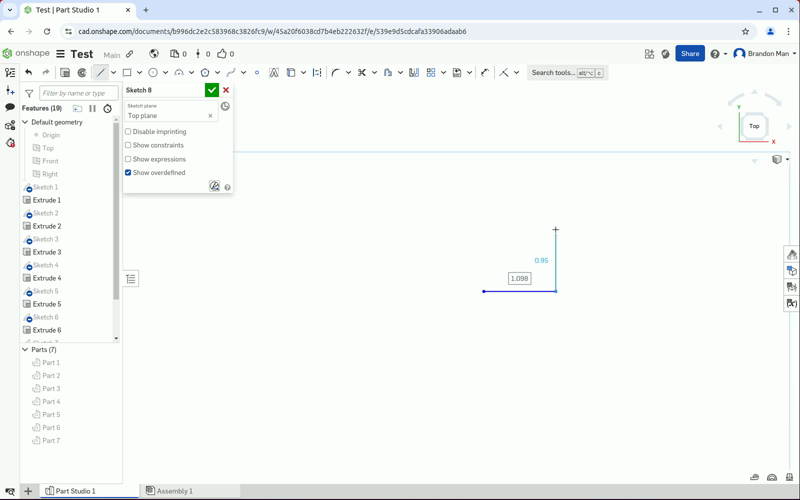
scroll(-6)
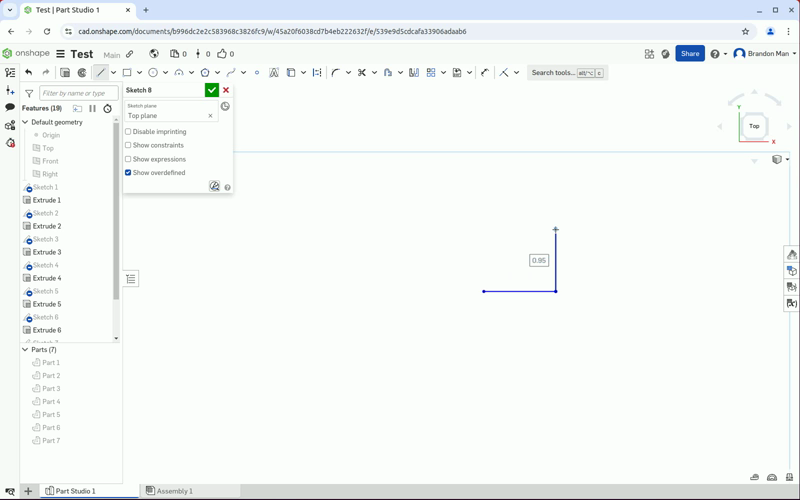
scroll(-6)
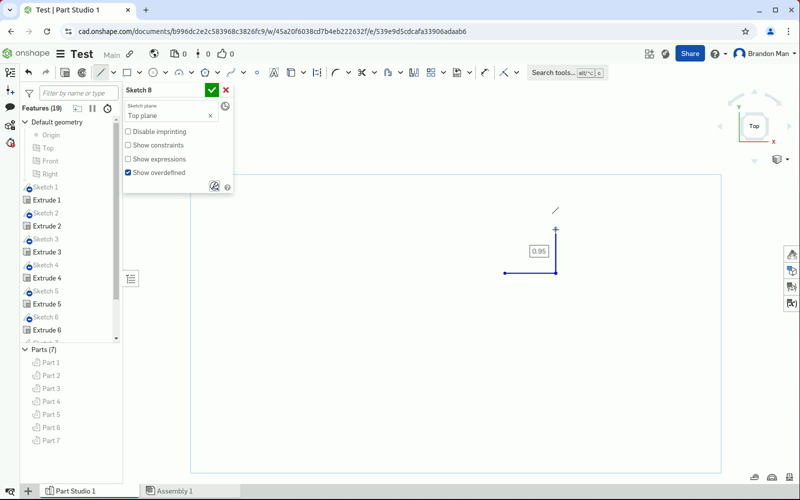
scroll(-6)
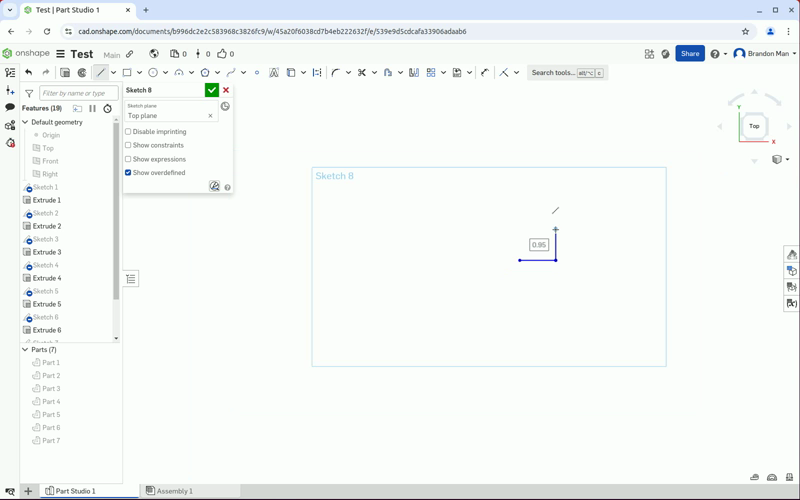
scroll(-6)
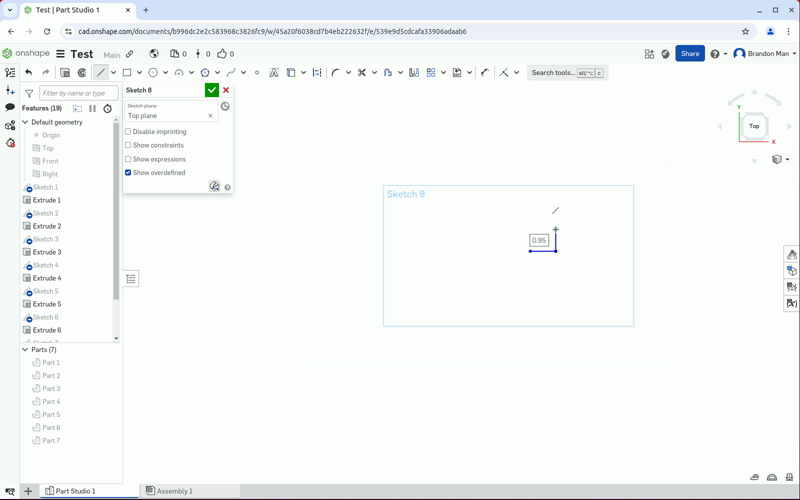
scroll(-6)
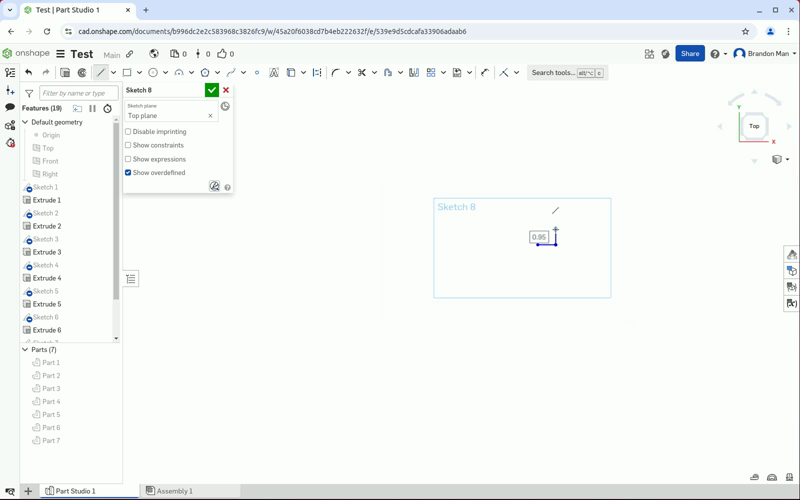
scroll(-6)
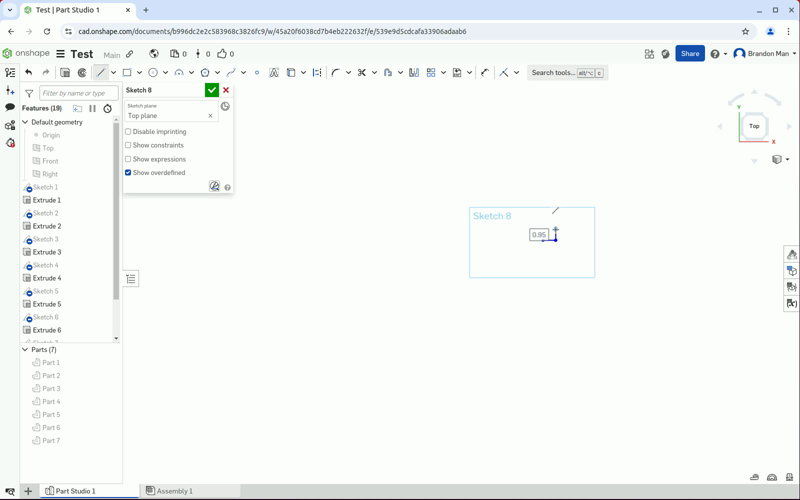
scroll(-6)
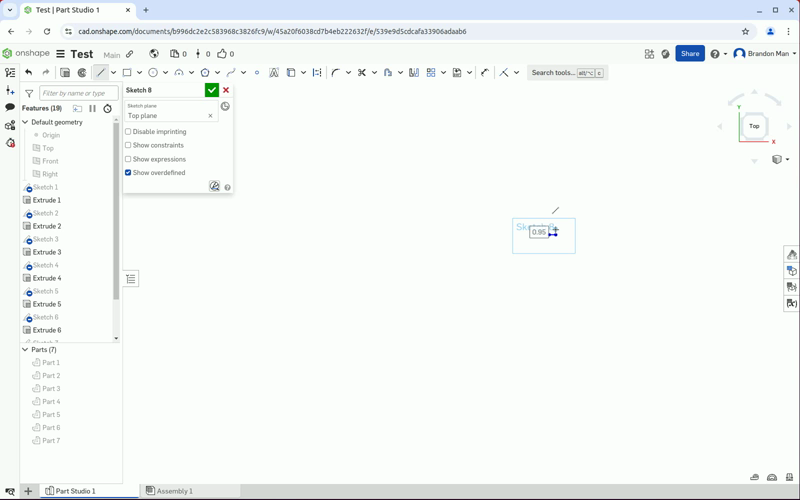
key_up(shift)
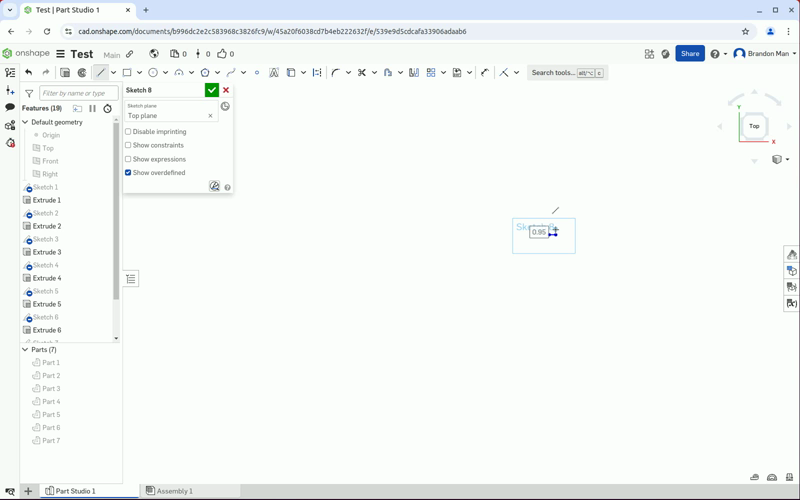
key_down(shift)
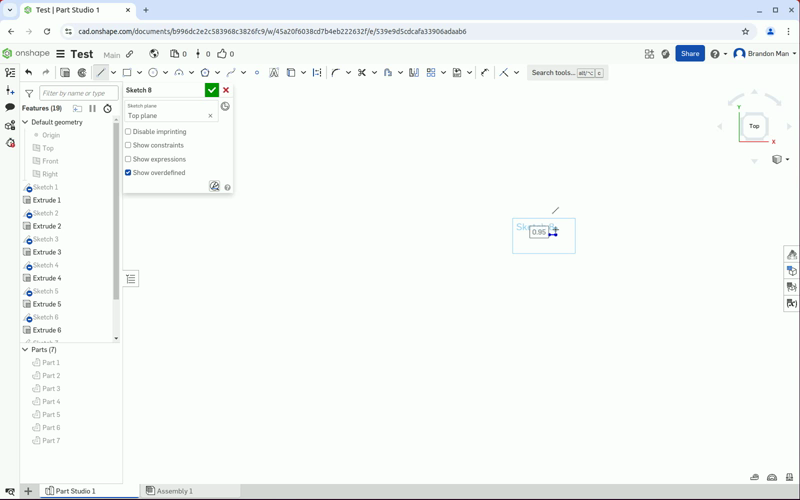
mouse_move(585, 229)
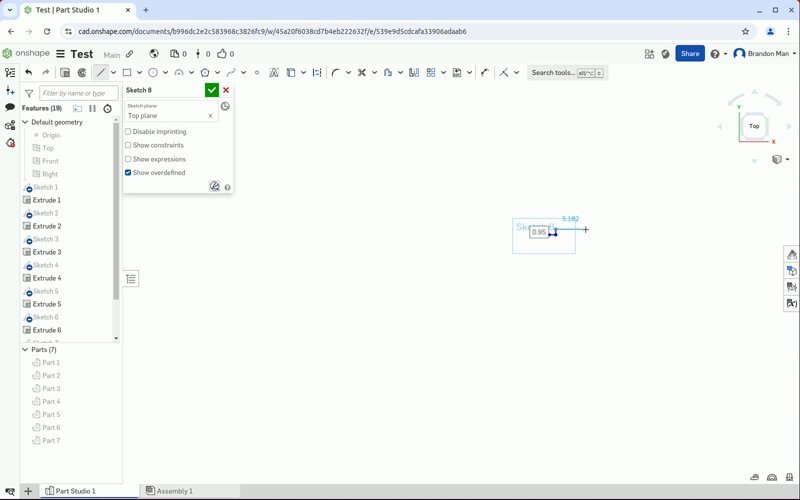
mouse_move(549, 229)
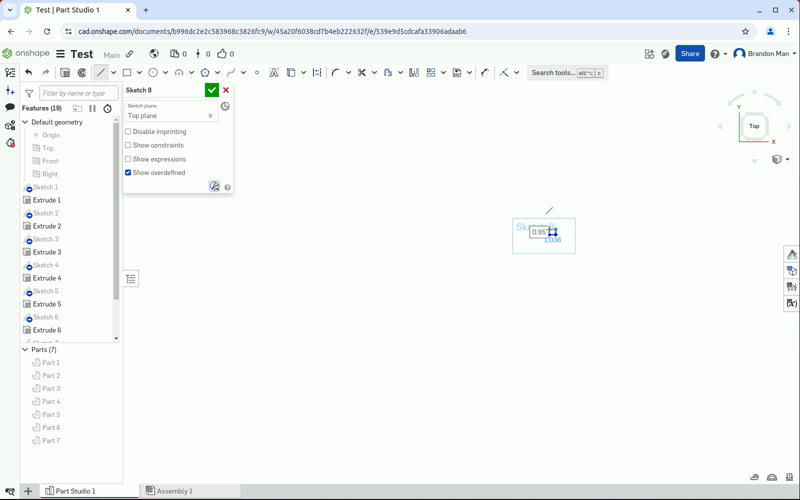
scroll(6)
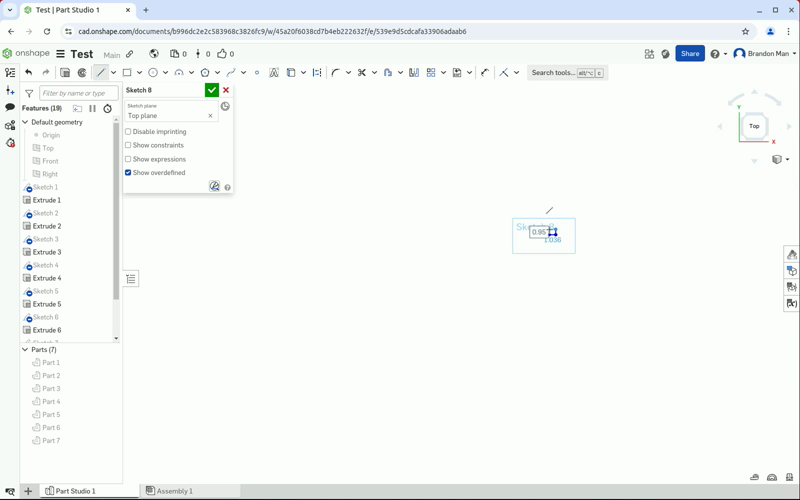
scroll(6)
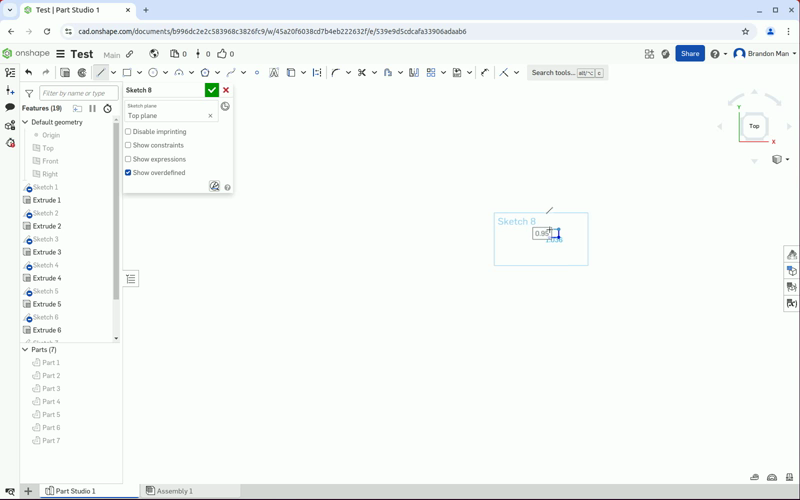
scroll(6)
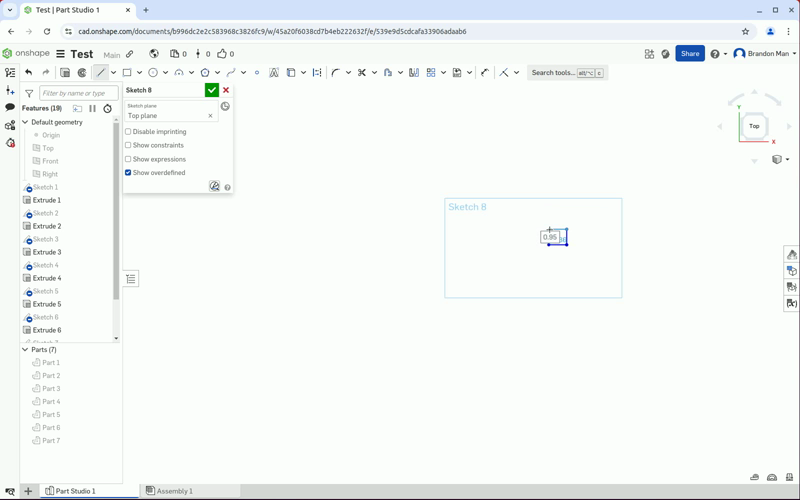
scroll(6)
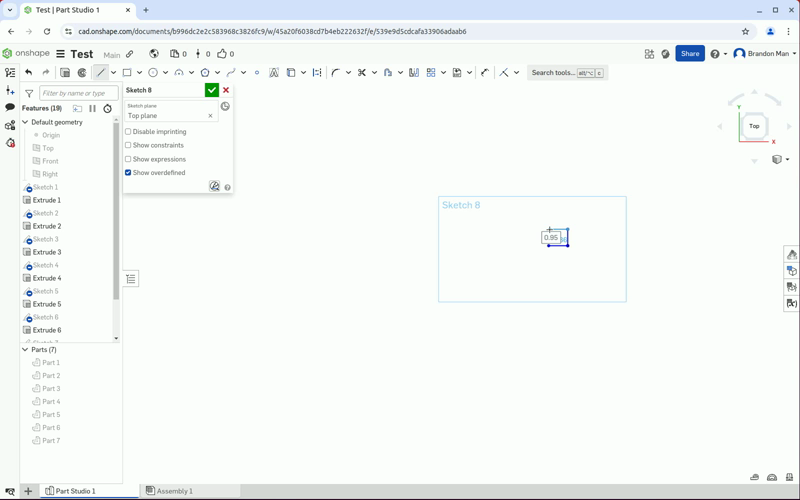
scroll(6)
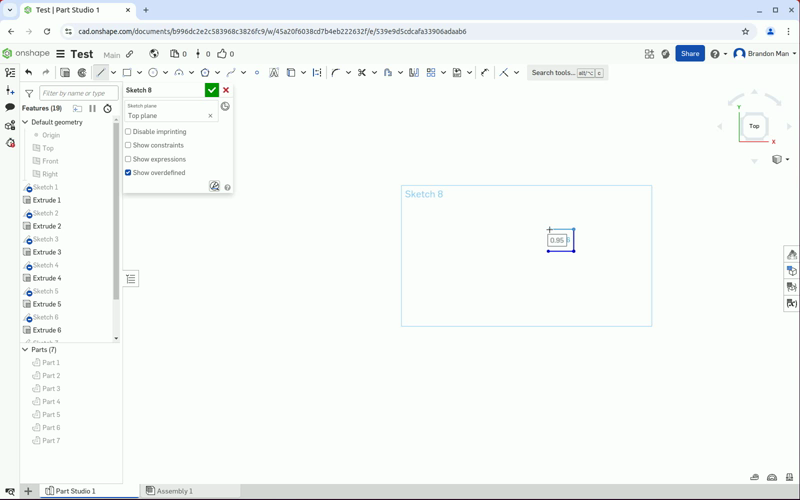
scroll(6)
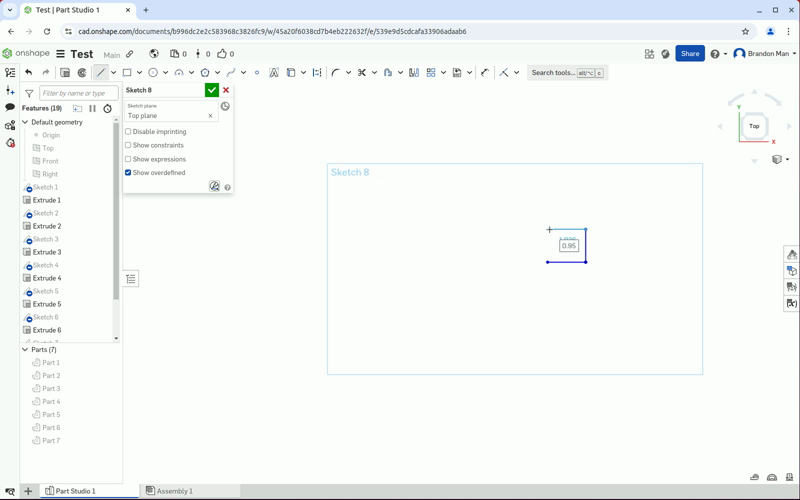
scroll(6)
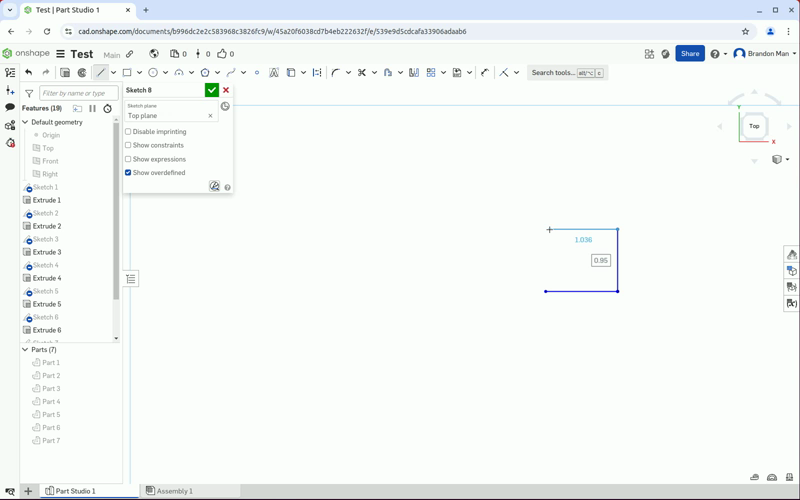
click(549, 229)
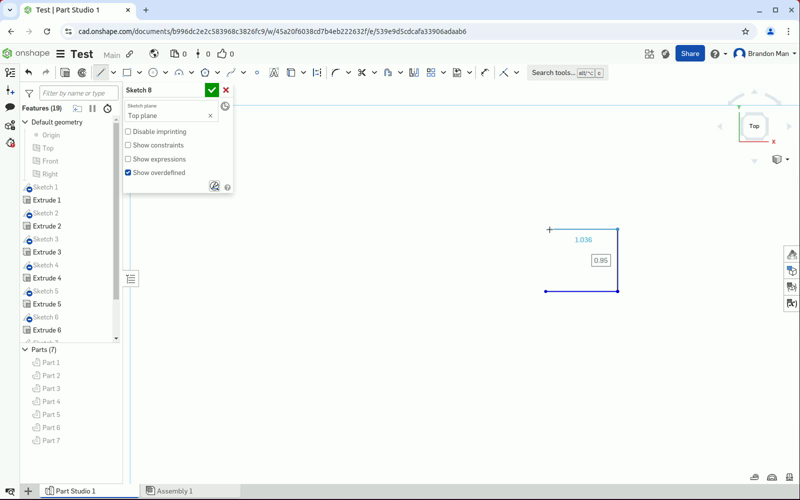
scroll(-6)
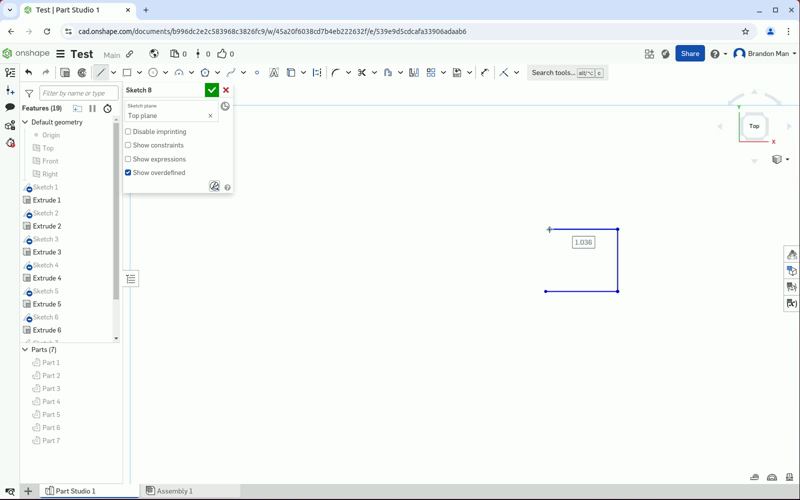
scroll(-6)
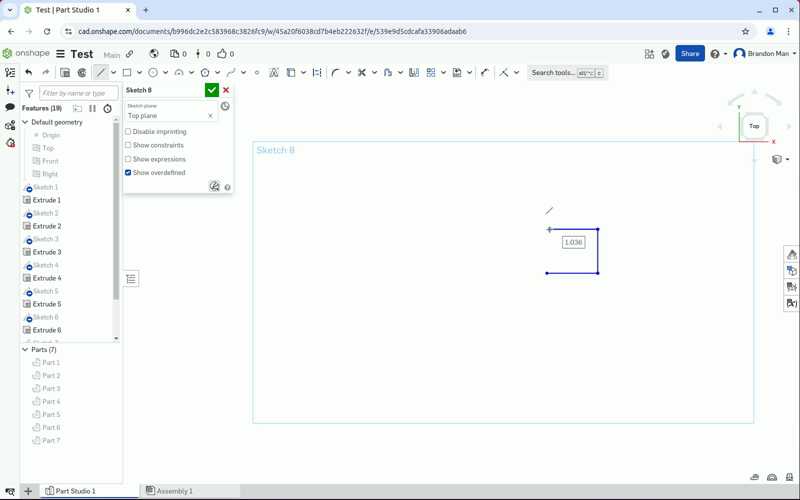
scroll(-6)
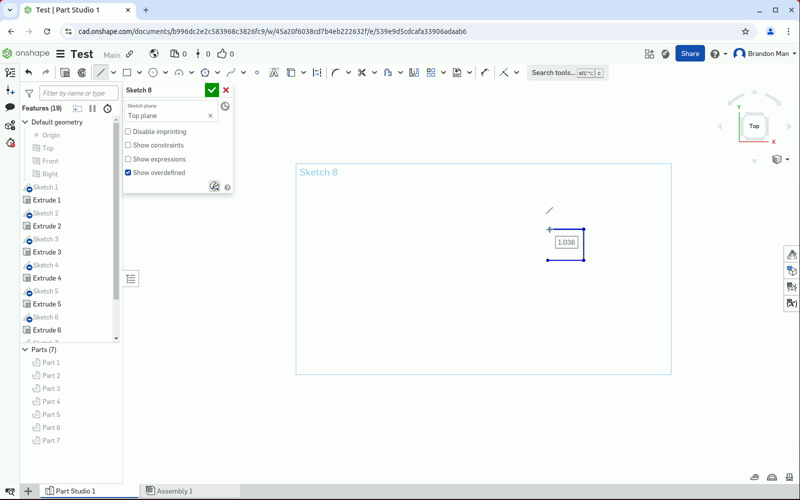
scroll(-6)
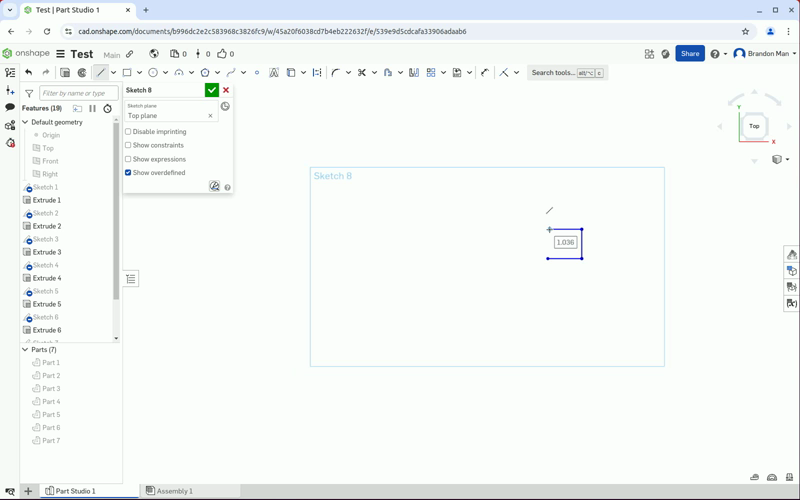
scroll(-6)
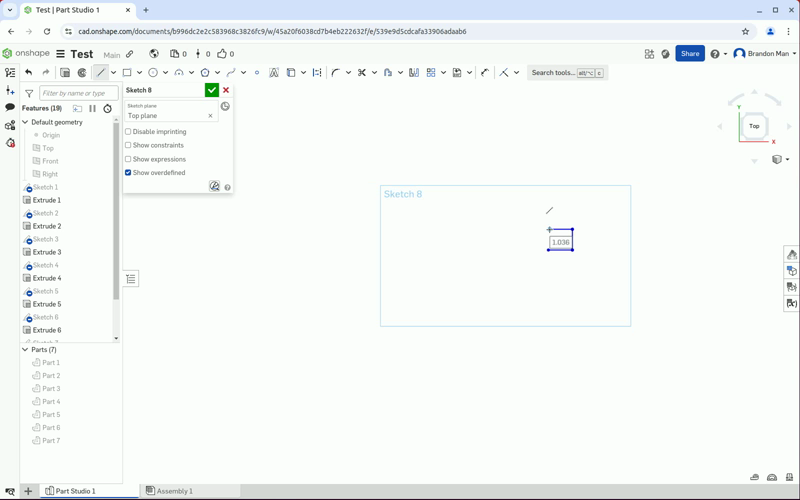
scroll(-6)
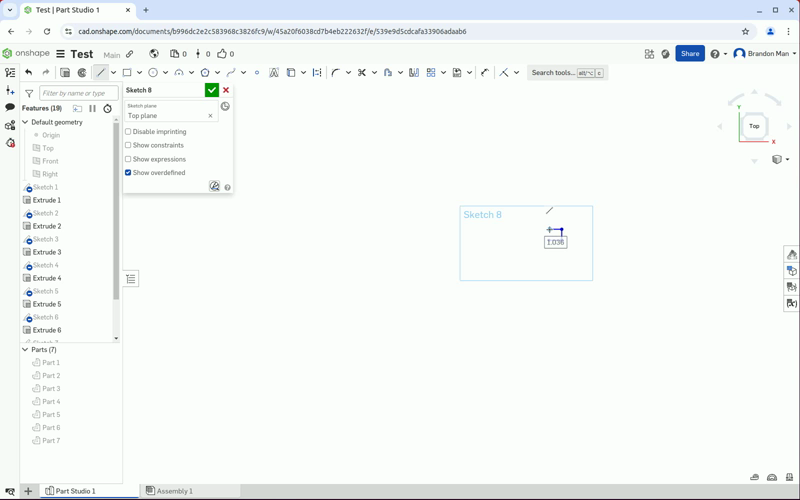
scroll(-6)
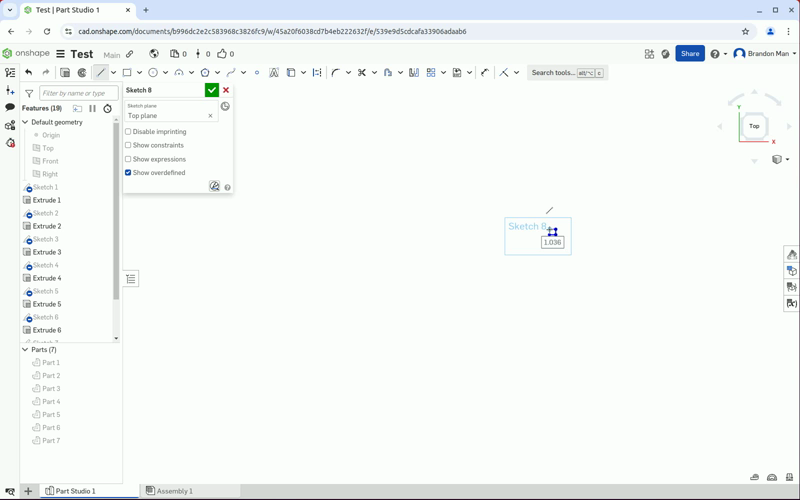
key_up(shift)
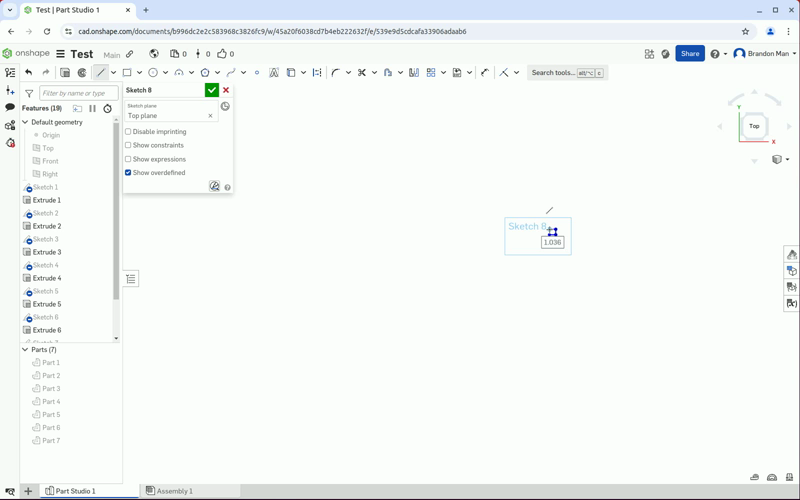
mouse_move(579, 229)
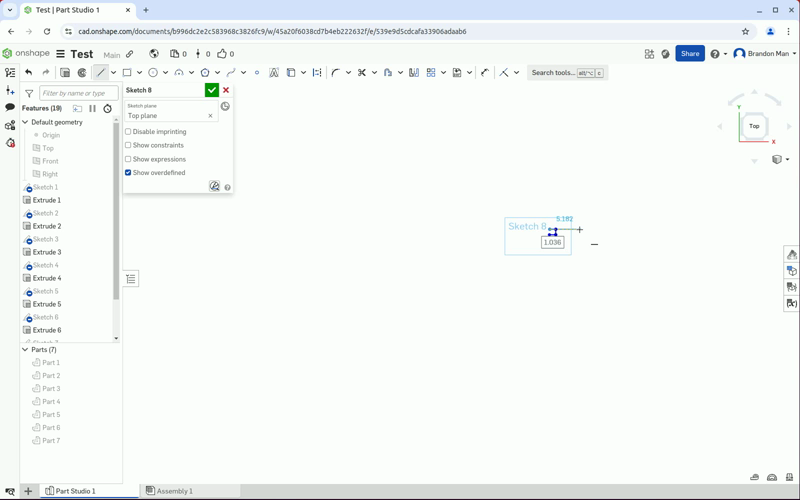
key_down(shift)
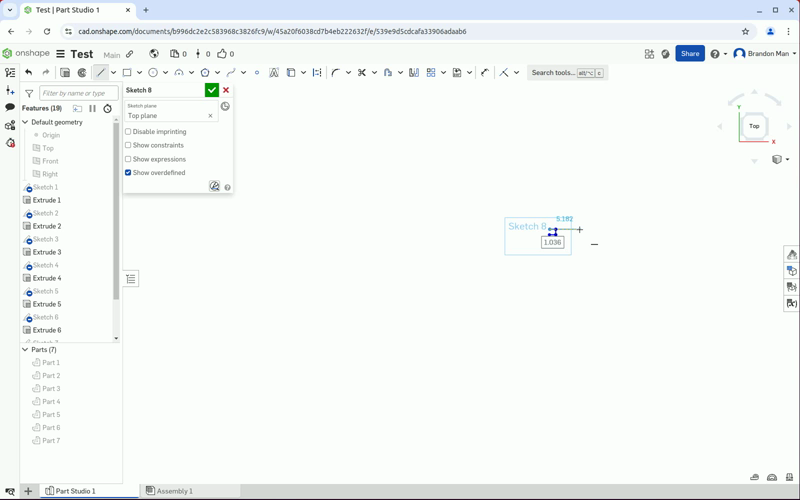
mouse_move(549, 234)
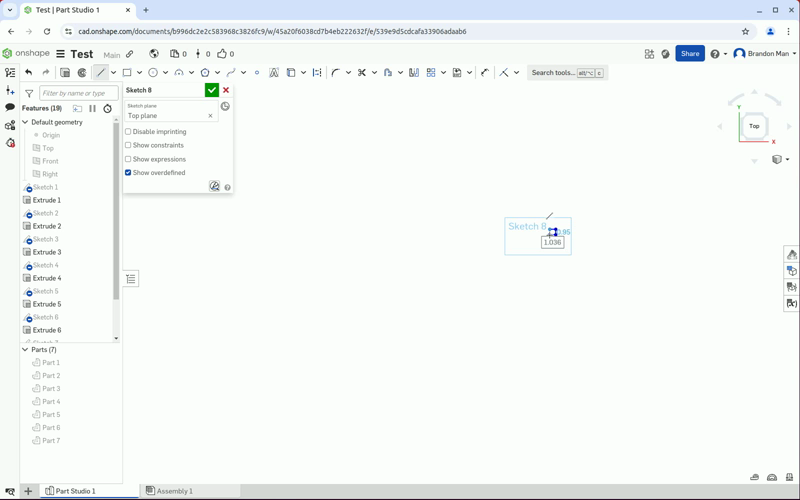
scroll(6)
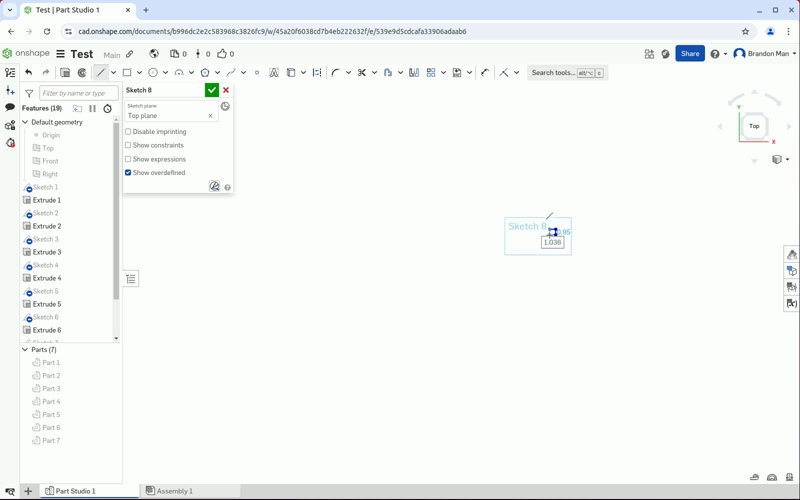
scroll(6)
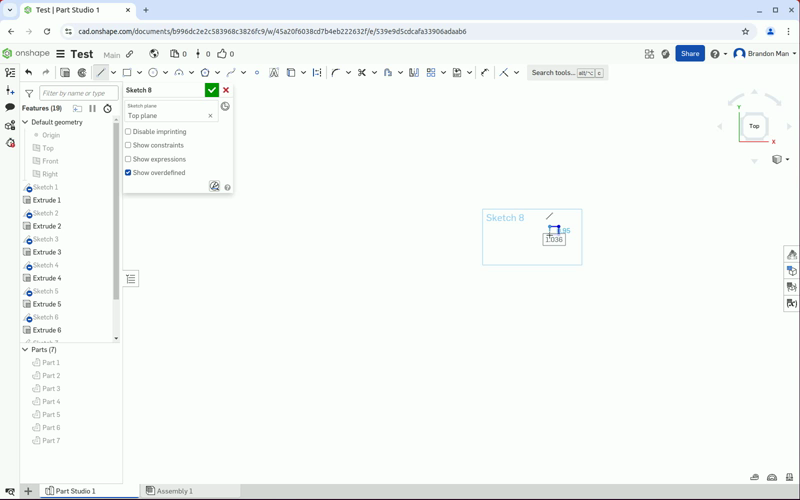
scroll(6)
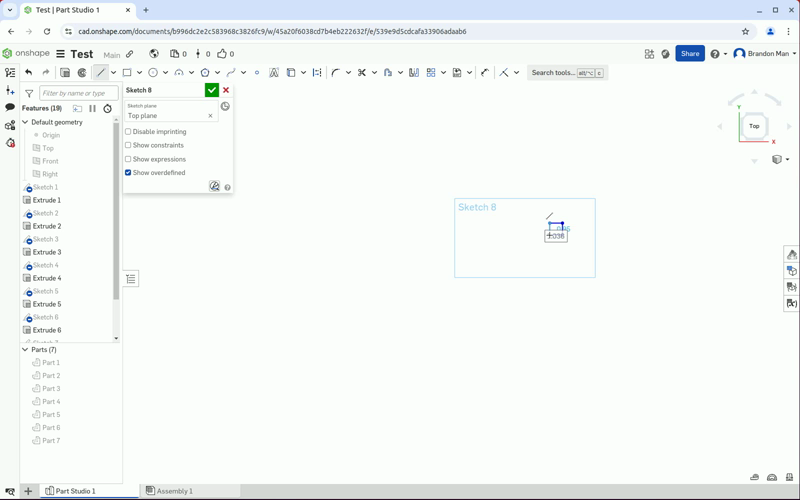
scroll(6)
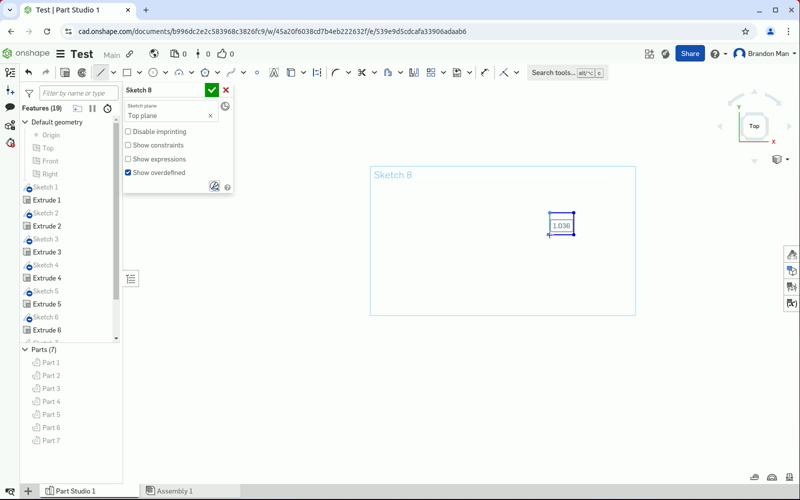
scroll(6)
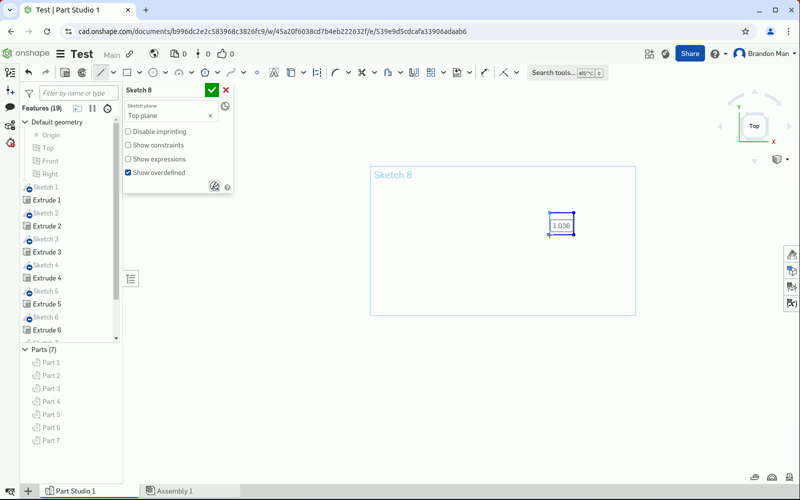
scroll(6)
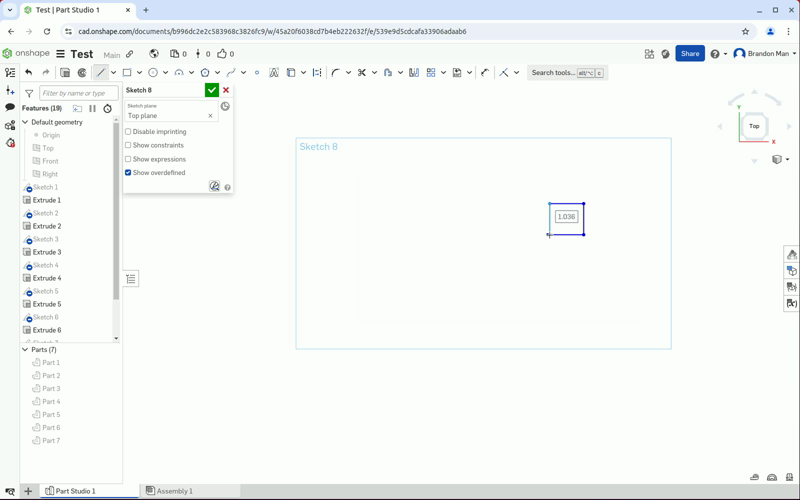
scroll(6)
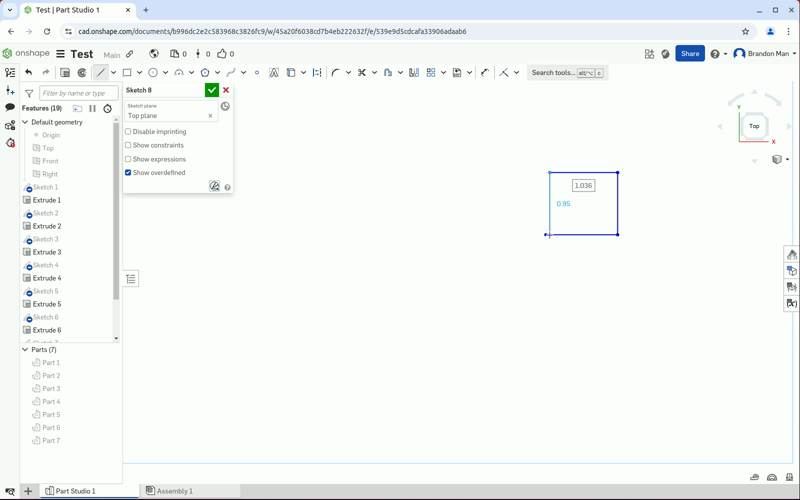
key_up(shift)
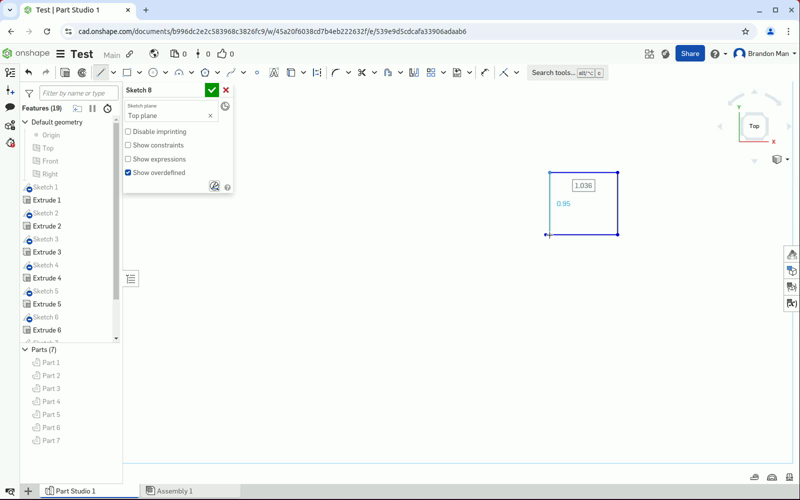
click(549, 234)
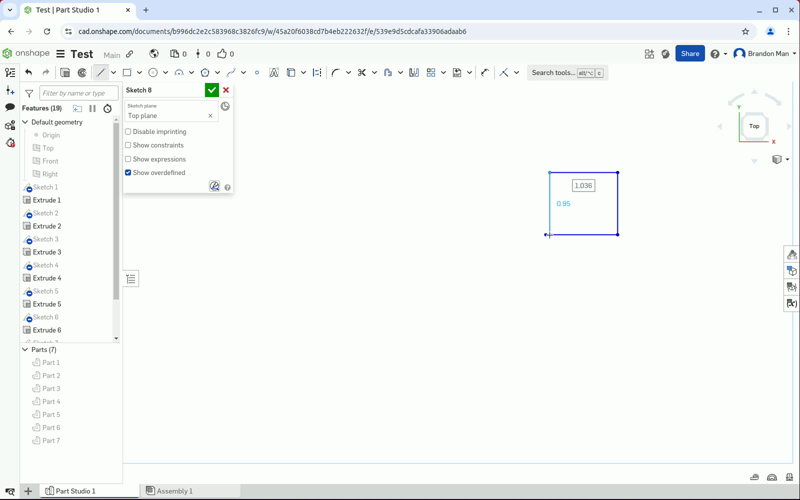
scroll(-6)
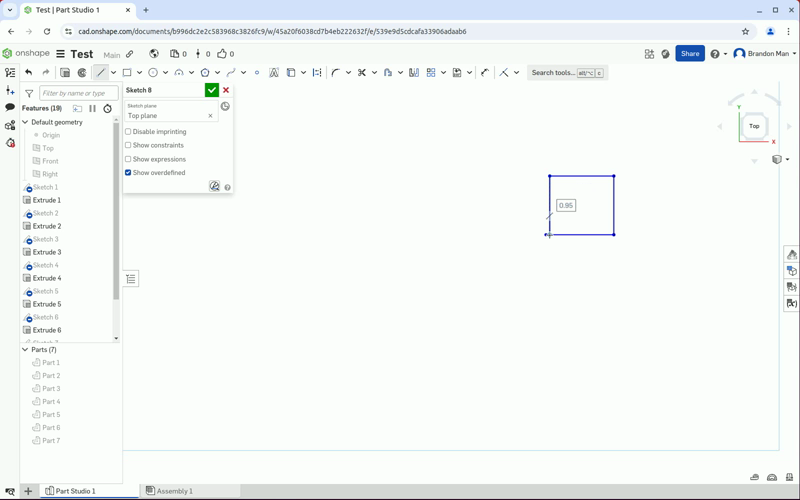
scroll(-6)
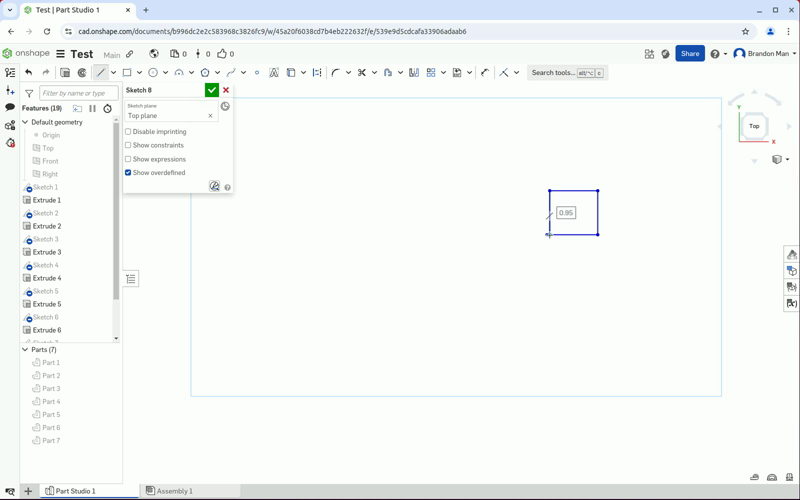
scroll(-6)
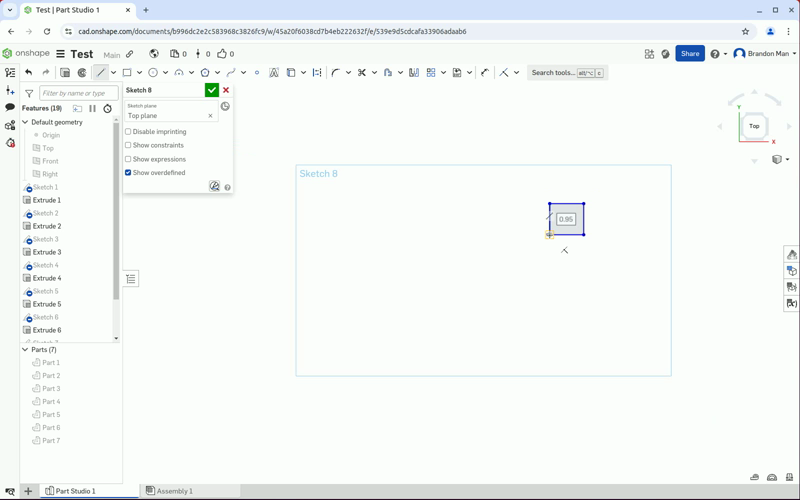
scroll(-6)
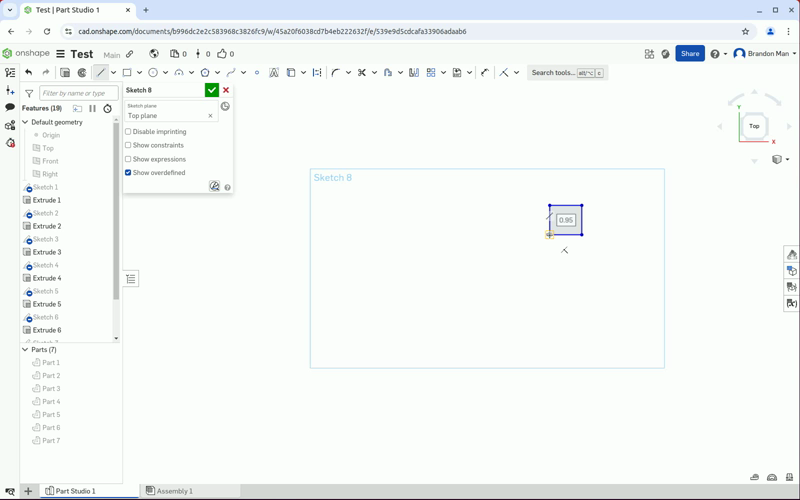
scroll(-6)
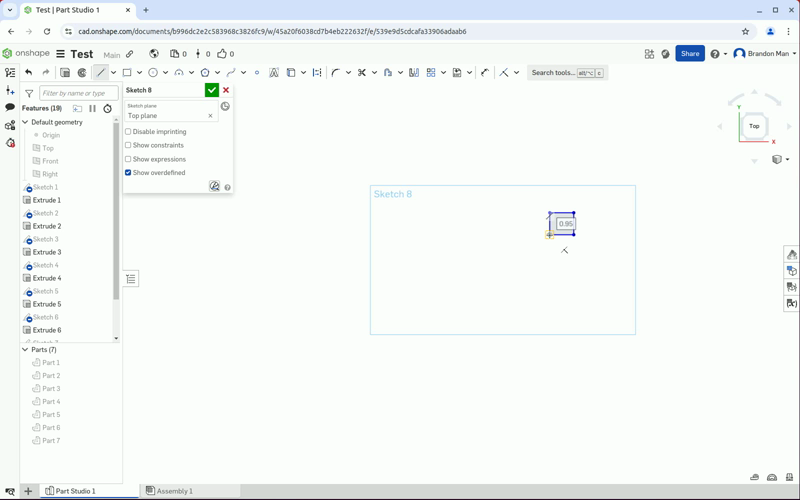
scroll(-6)
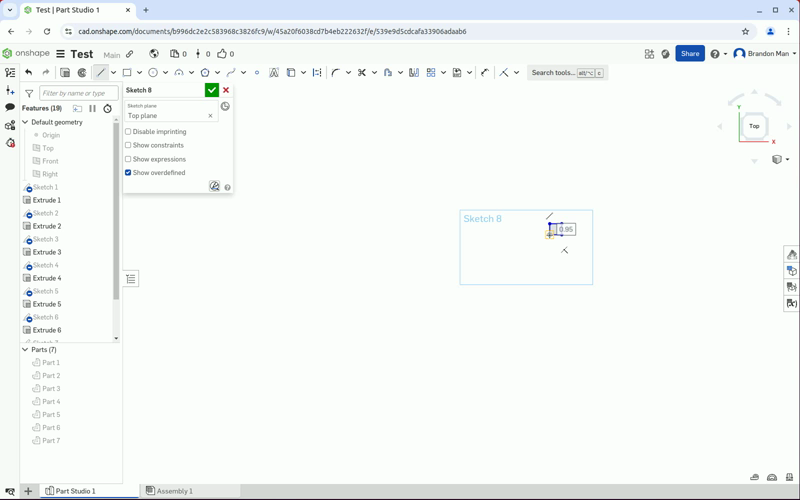
scroll(-6)
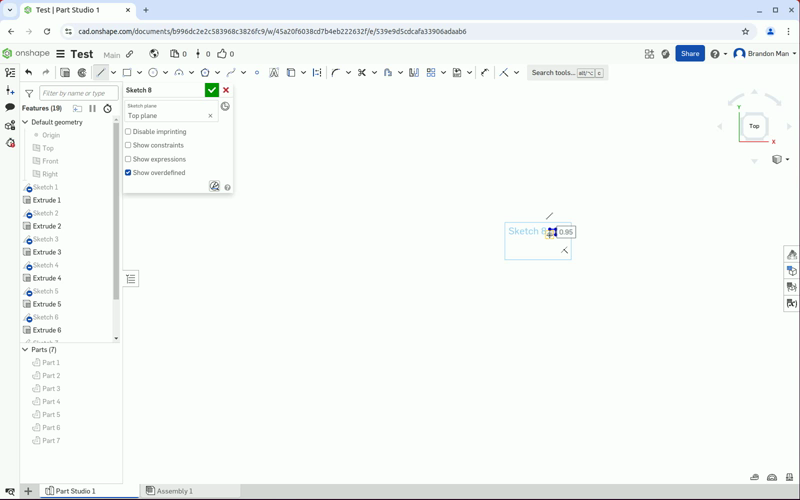
key(esc)
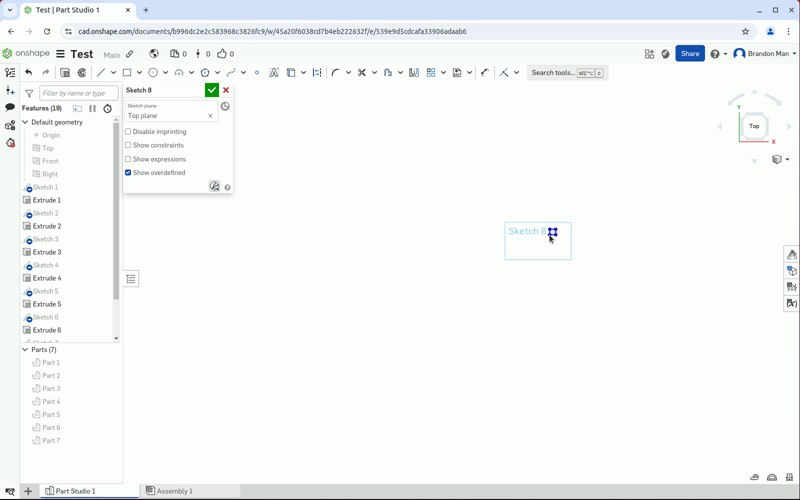
mouse_move(550, 230)
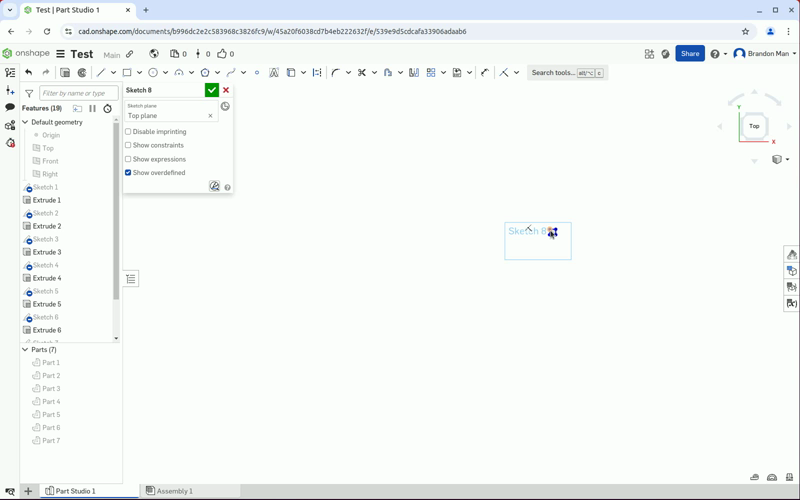
scroll(6)
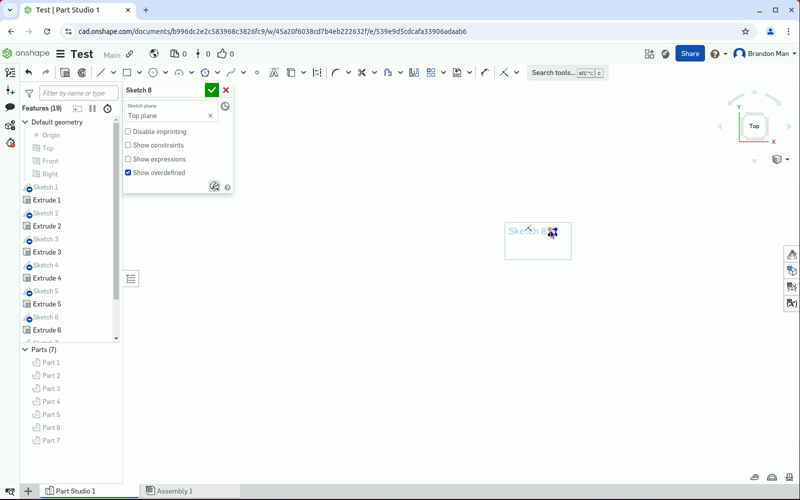
scroll(6)
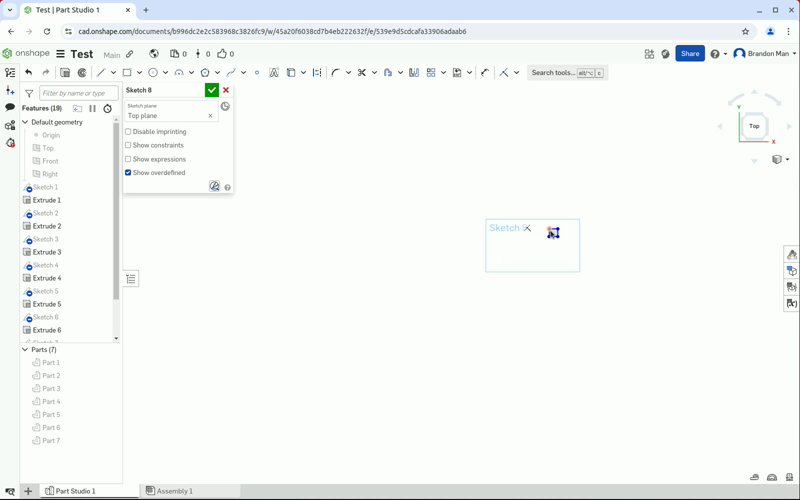
scroll(6)
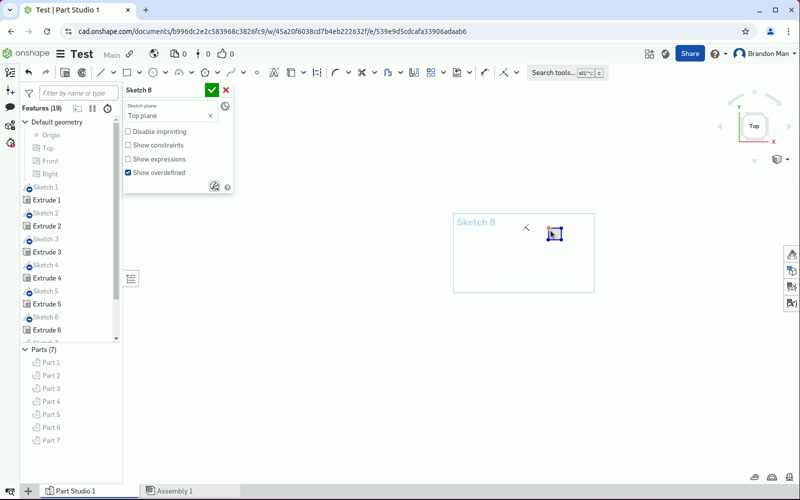
scroll(6)
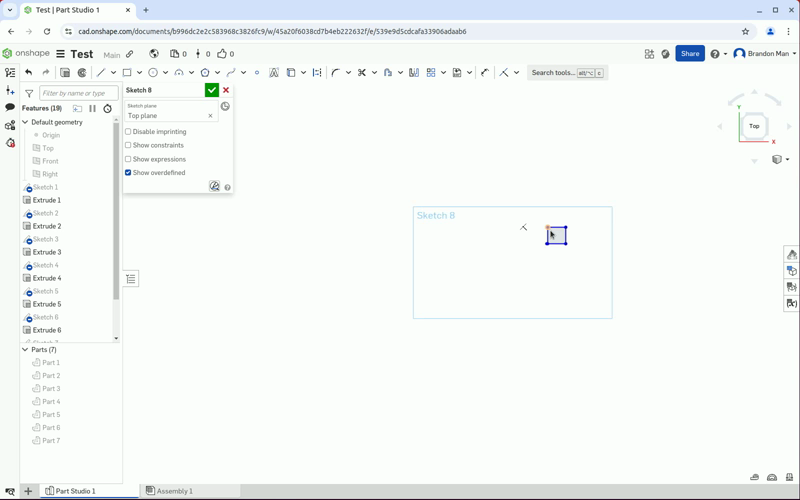
scroll(6)
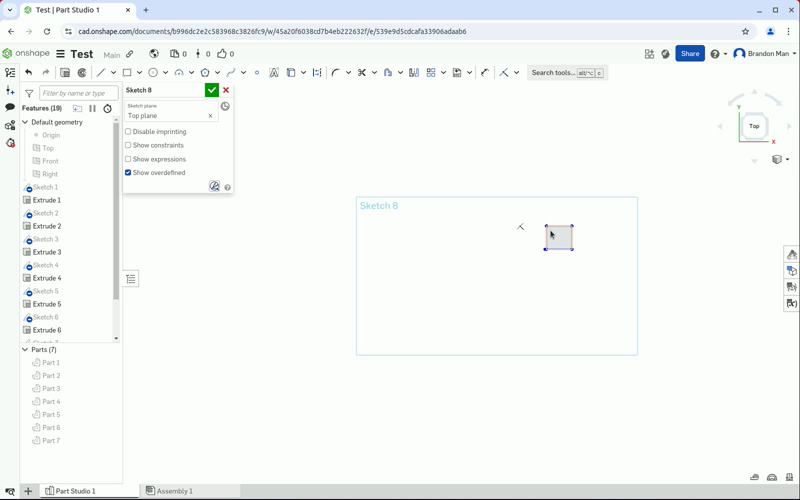
scroll(6)
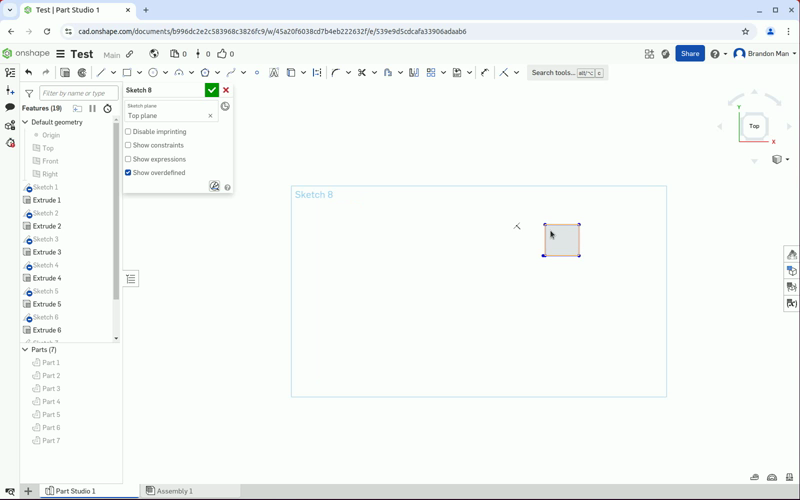
scroll(6)
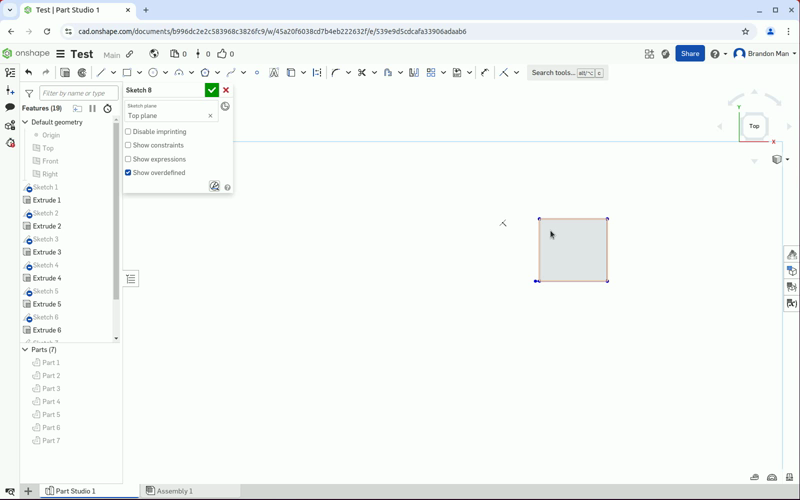
click(550, 230)
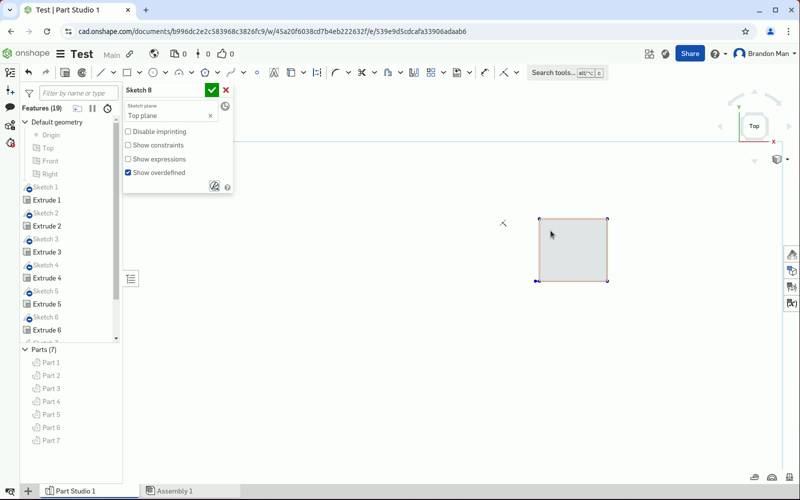
scroll(-6)
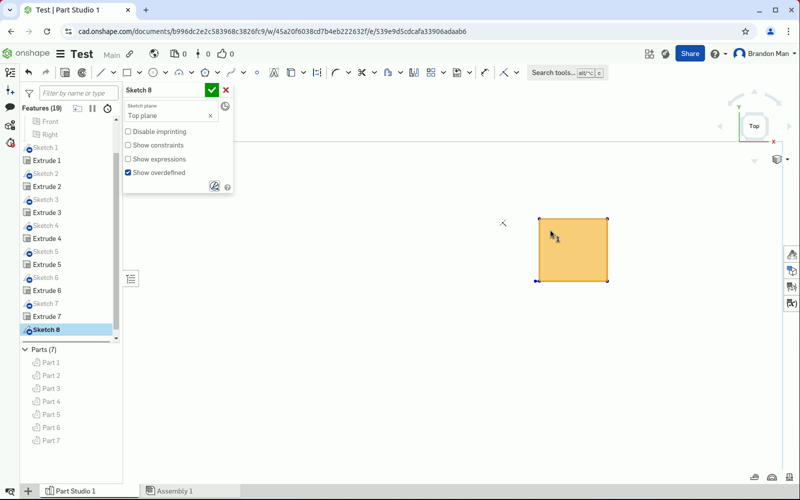
scroll(-6)
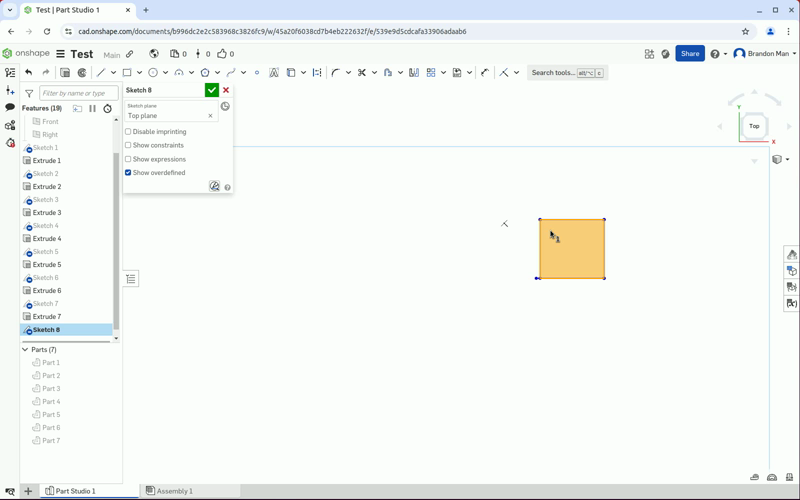
scroll(-6)
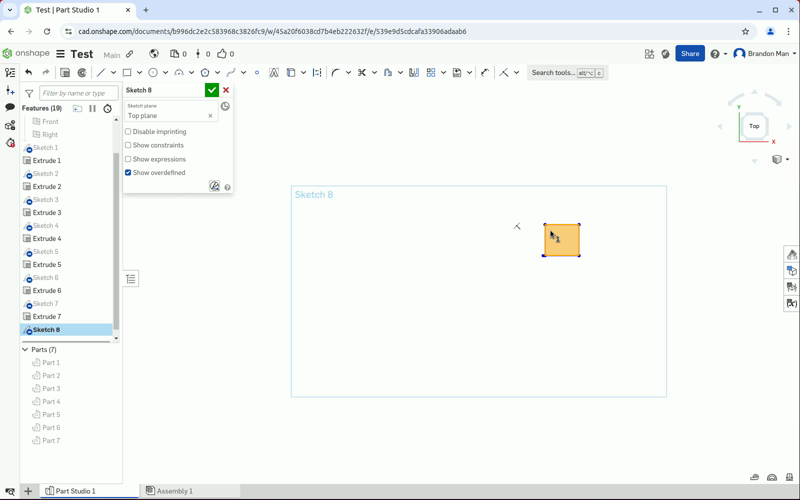
scroll(-6)
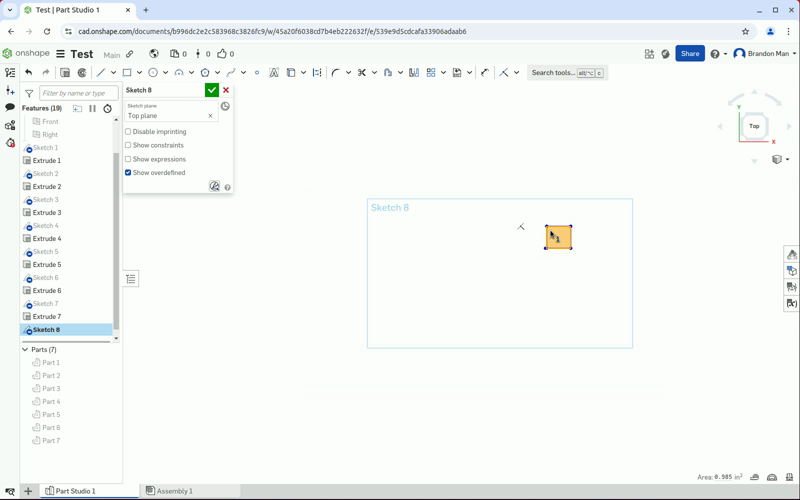
scroll(-6)
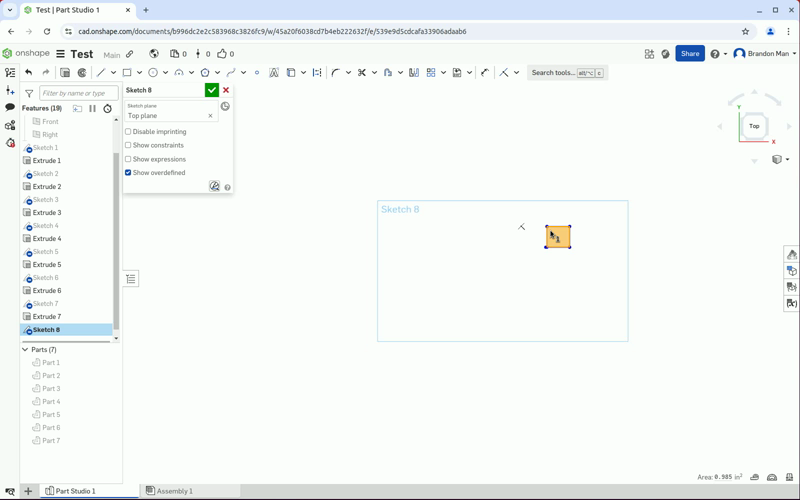
scroll(-6)
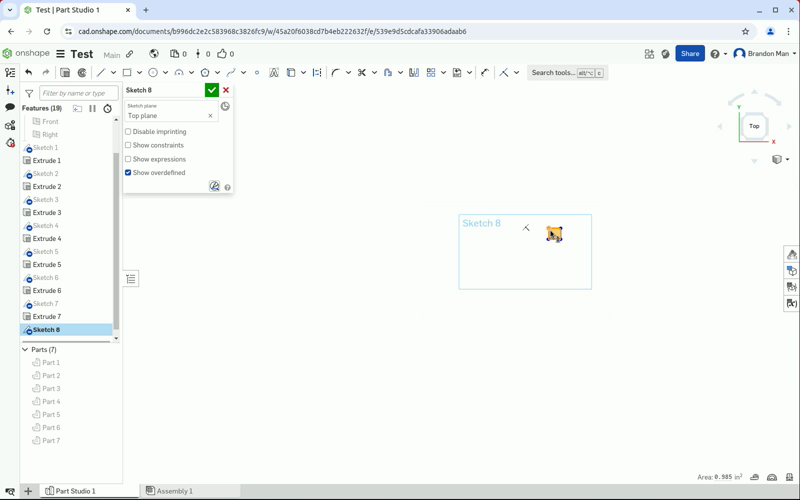
scroll(-6)
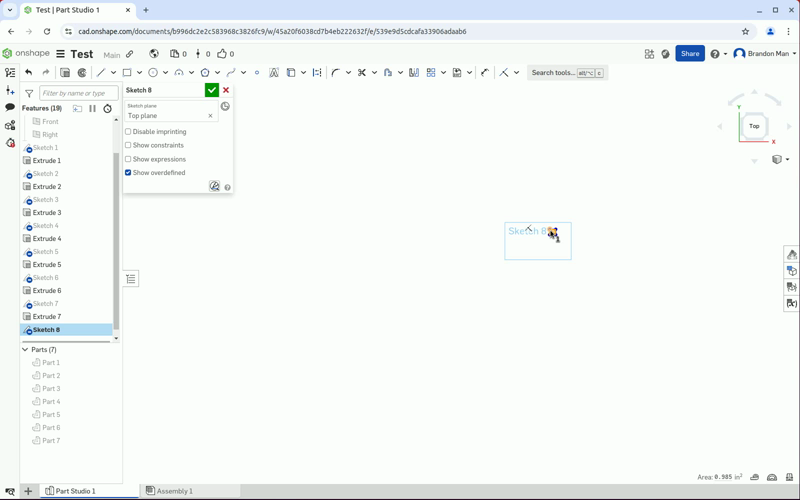
mouse_move(73, 352)
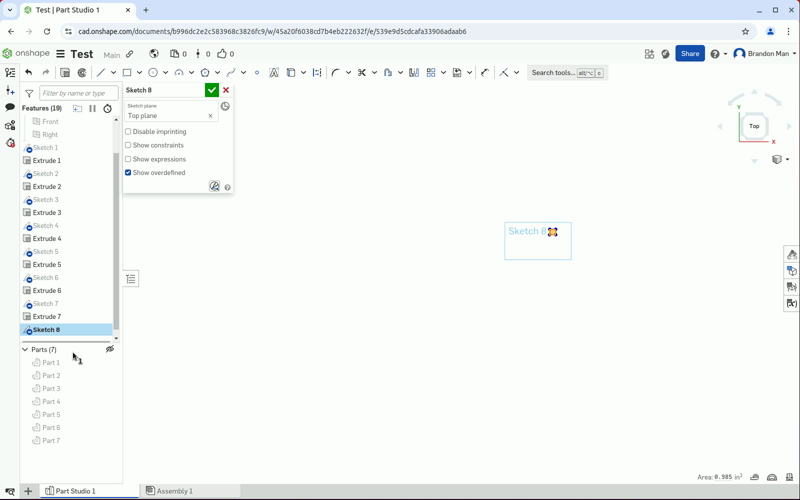
key(shift+y)
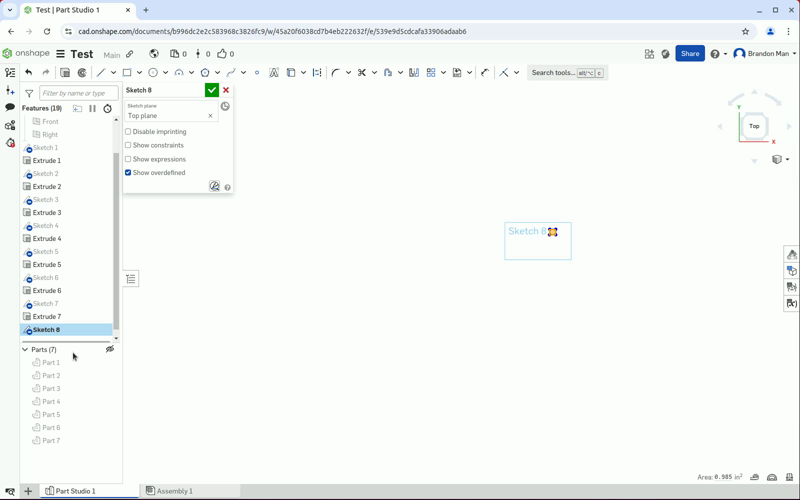
key(shift+e)
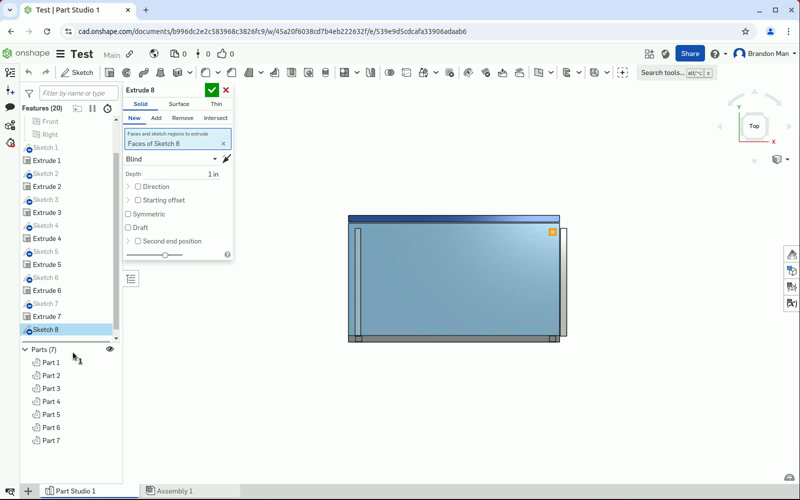
mouse_move(143, 106)
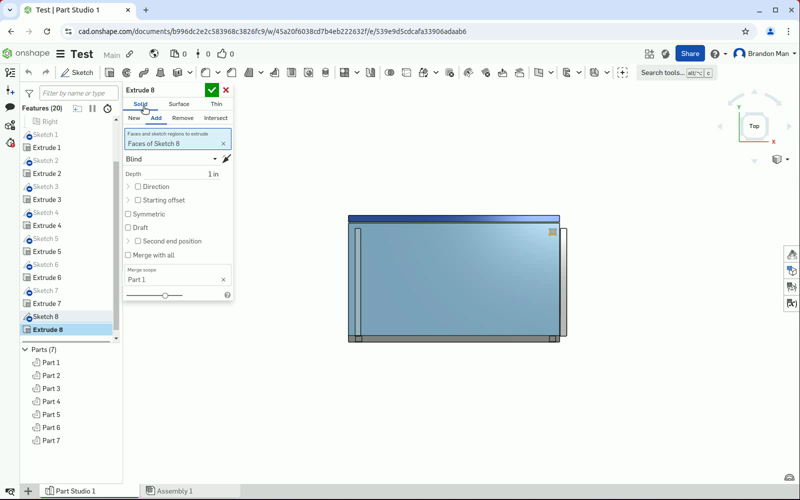
click(143, 106)
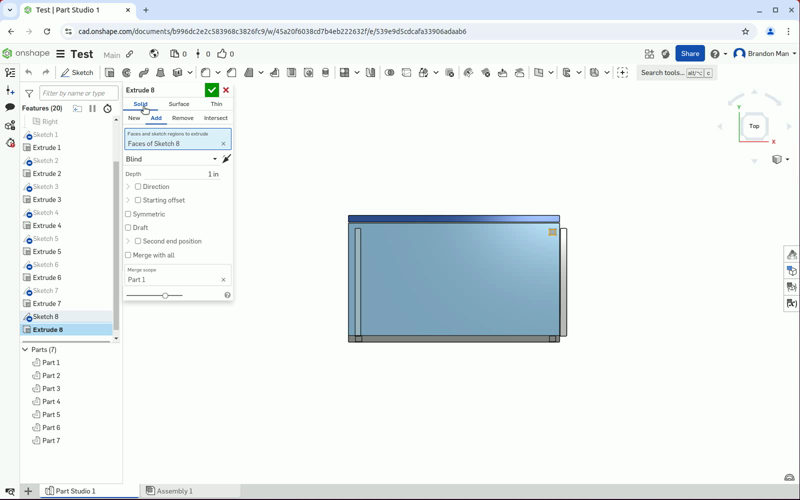
mouse_move(137, 120)
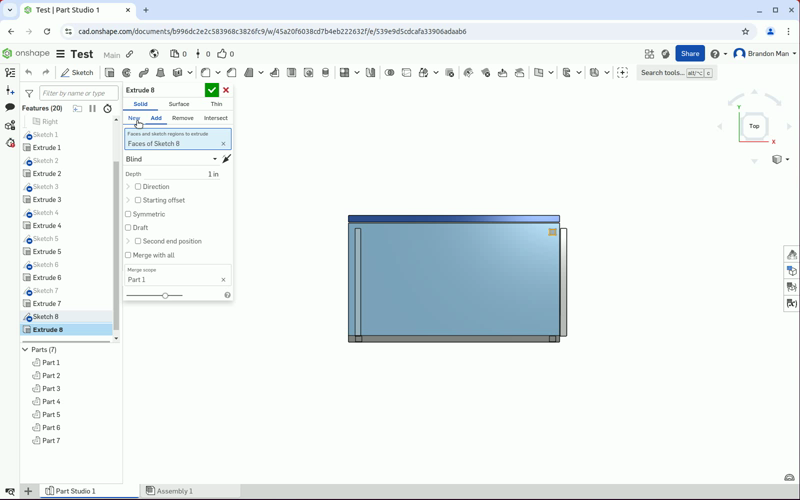
click(137, 120)
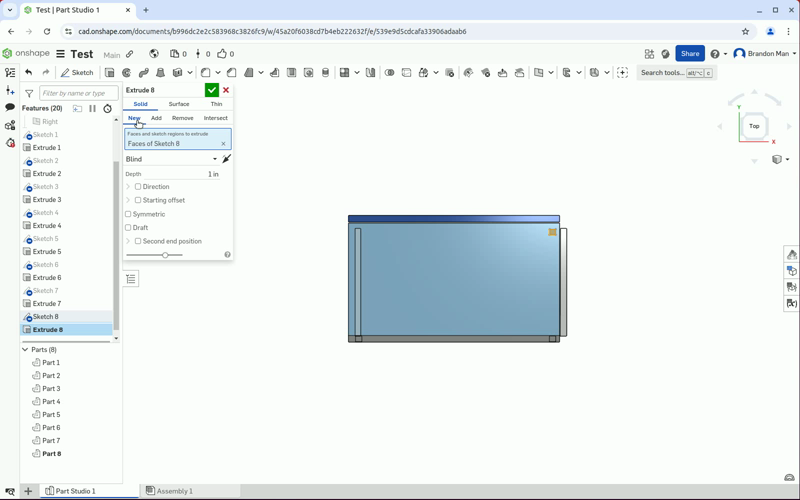
key(tab, 4)
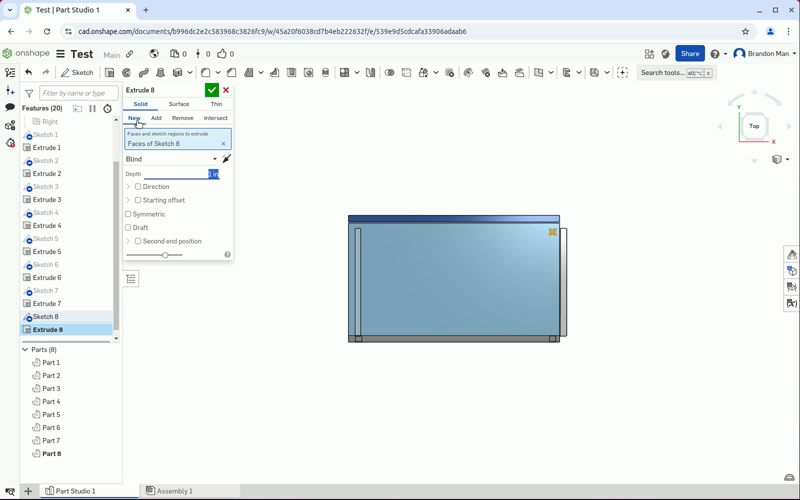
text(14.443)
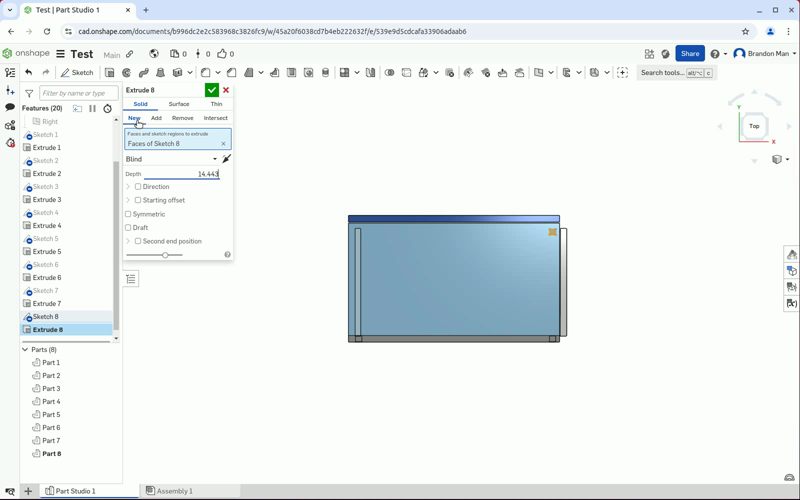
key(enter)
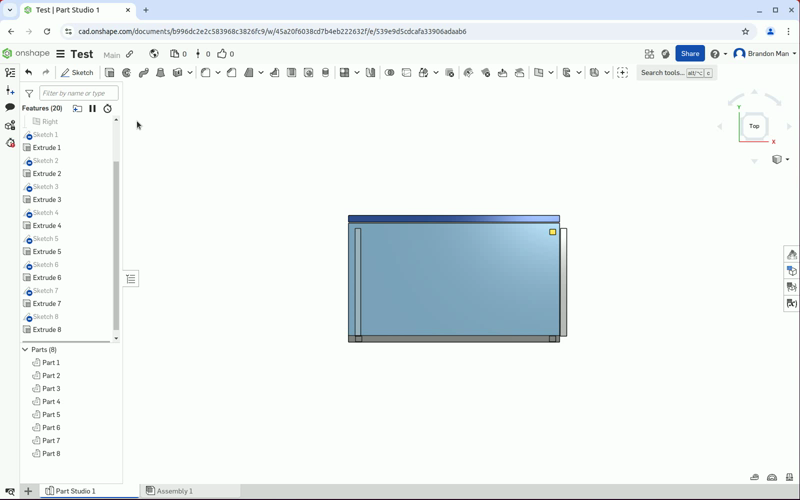
key(shift+h)
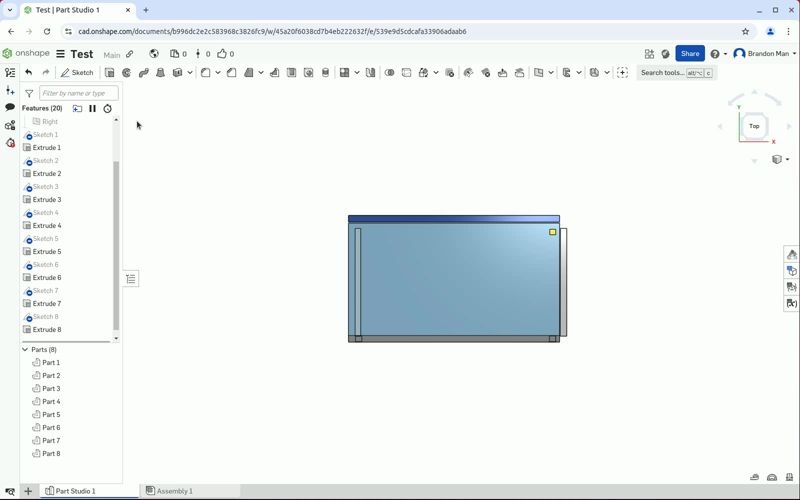
key(shift+h)
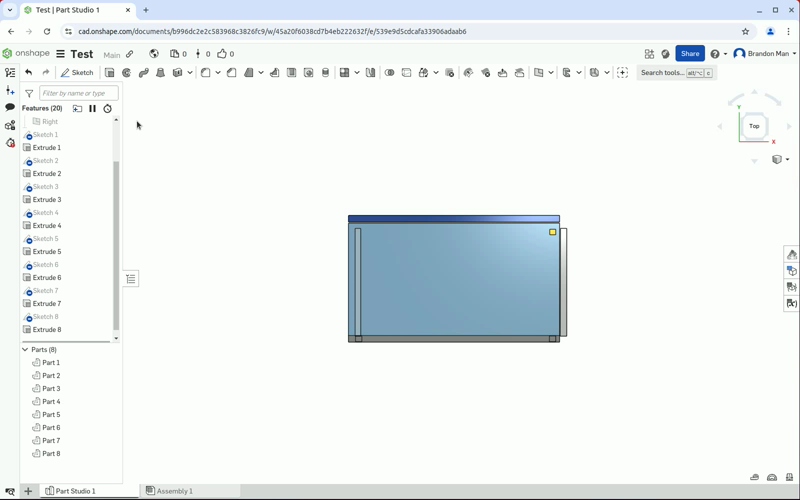
mouse_move(69, 137)
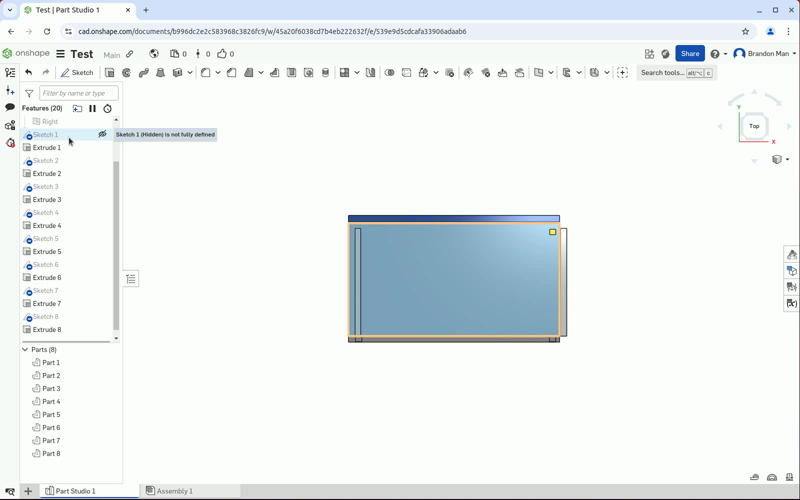
click(69, 137)
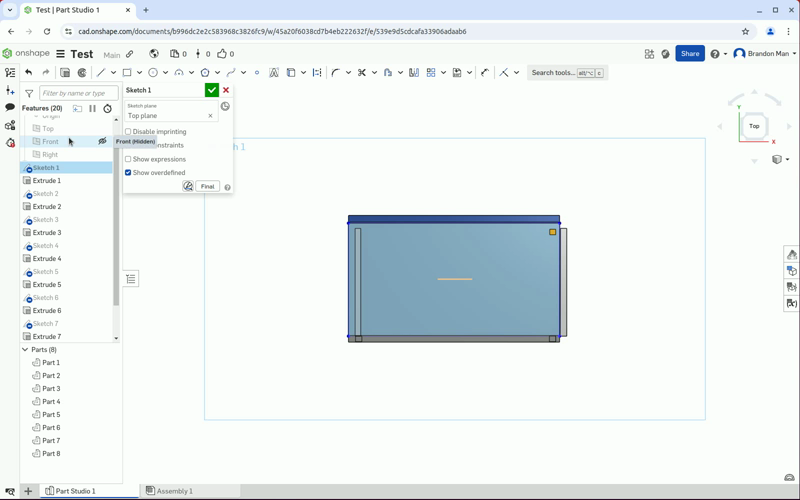
mouse_move(229, 92)
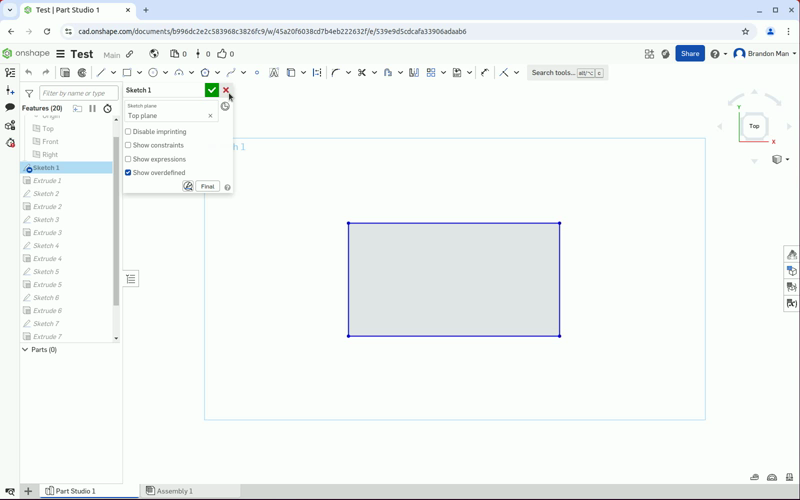
click(229, 92)
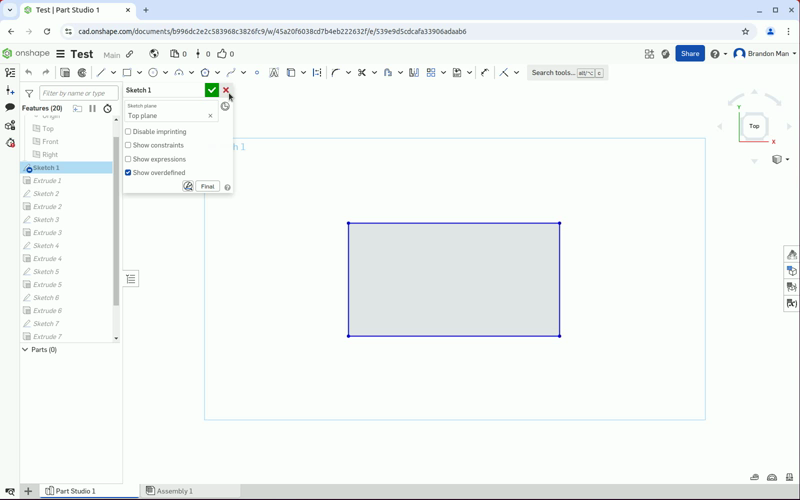
key(shift+s)
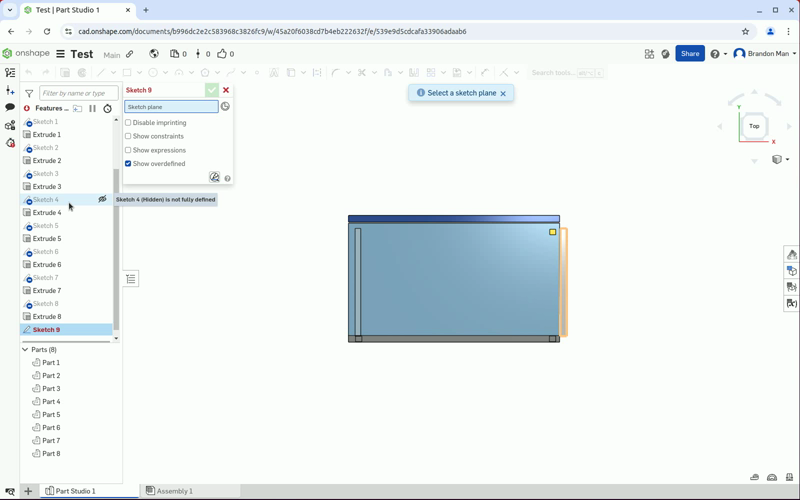
scroll(3)
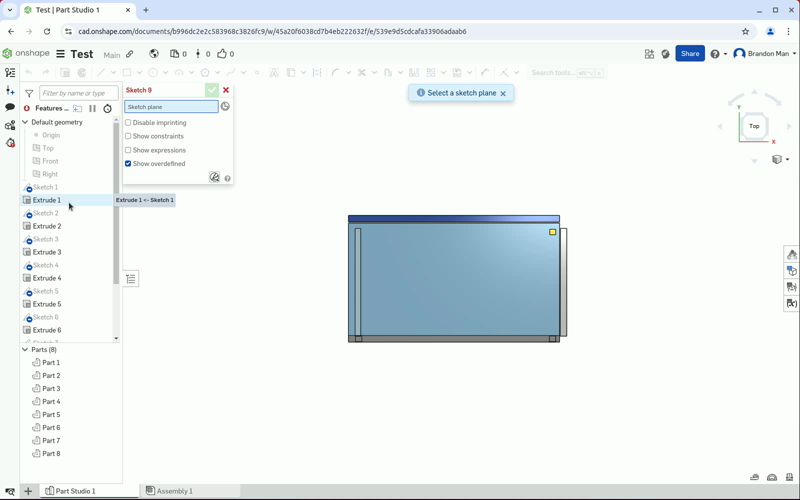
mouse_move(69, 150)
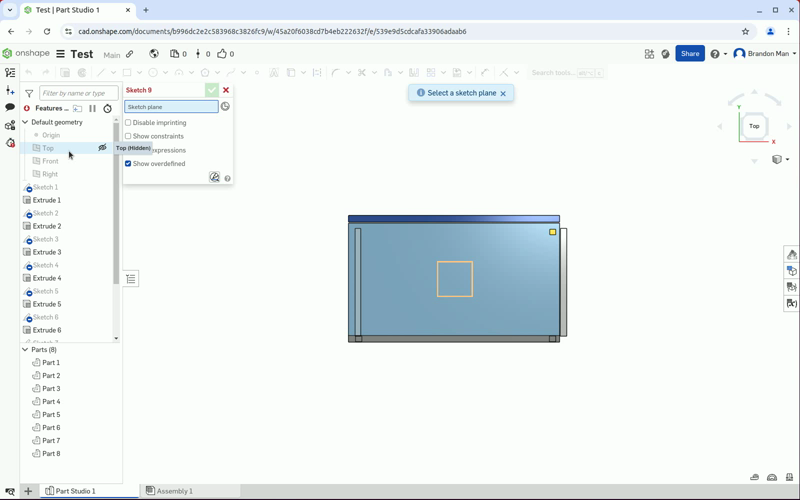
click(69, 150)
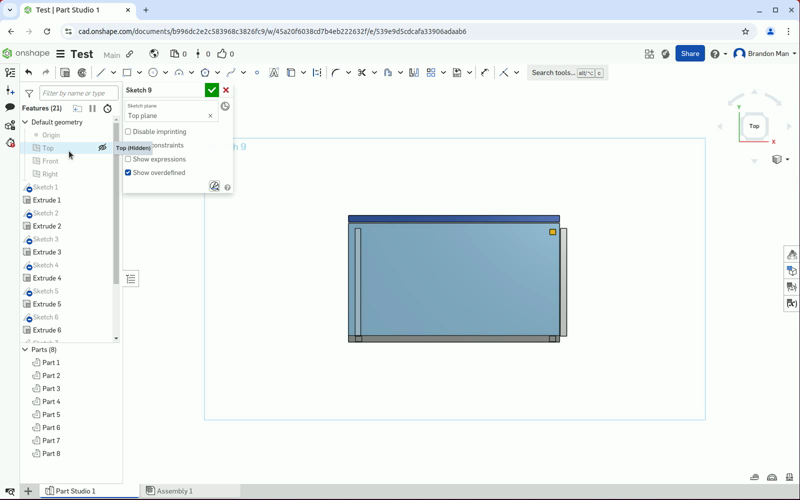
mouse_move(73, 352)
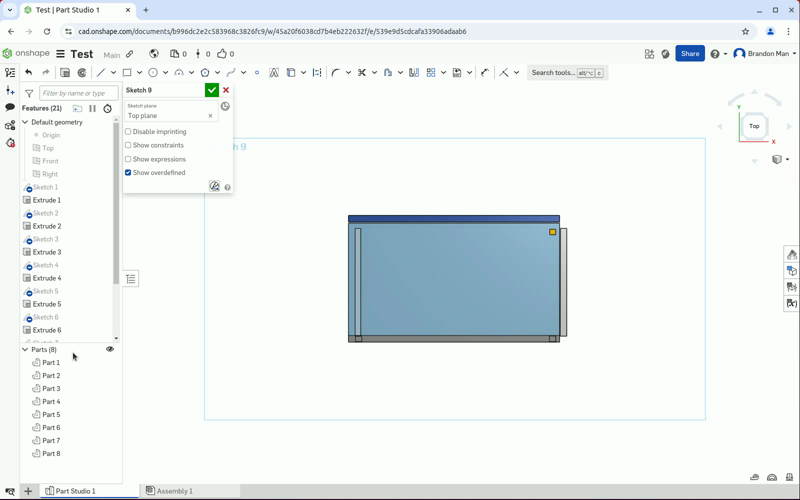
key(y)
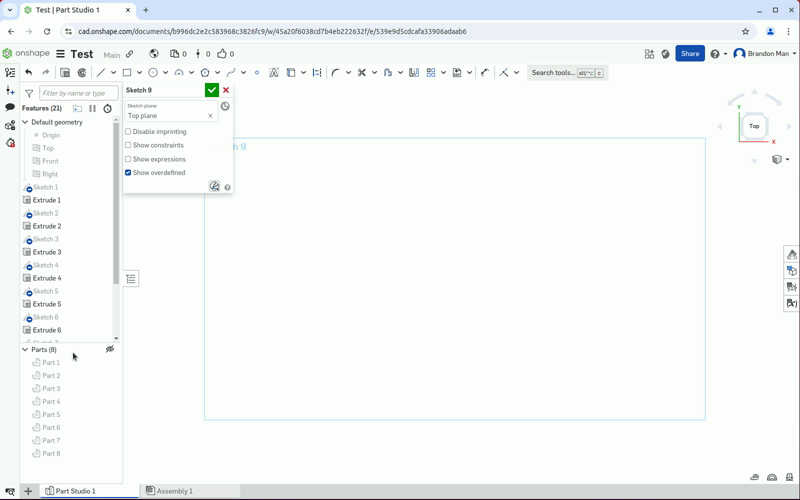
key(l)
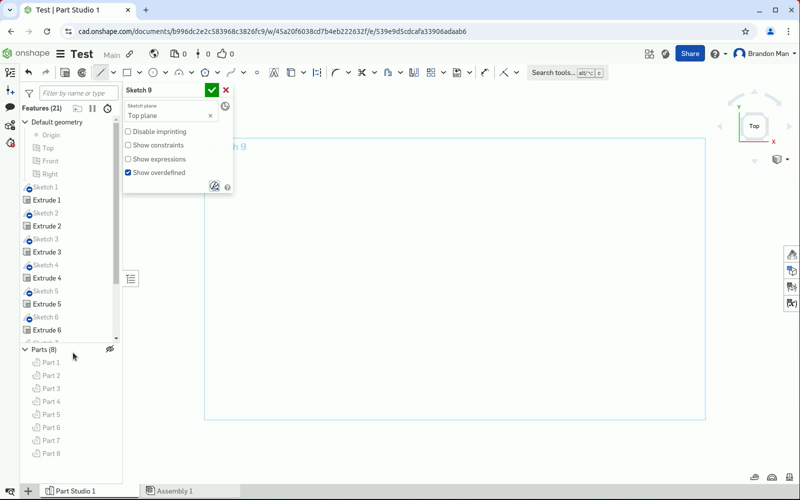
key_down(shift)
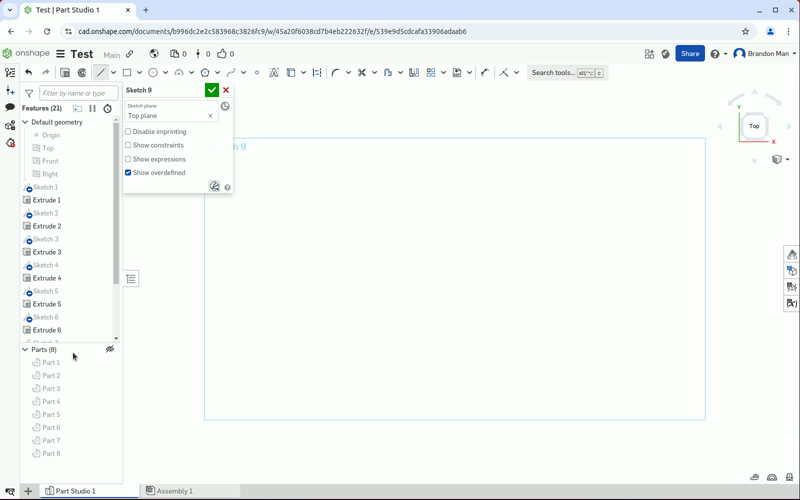
mouse_move(366, 234)
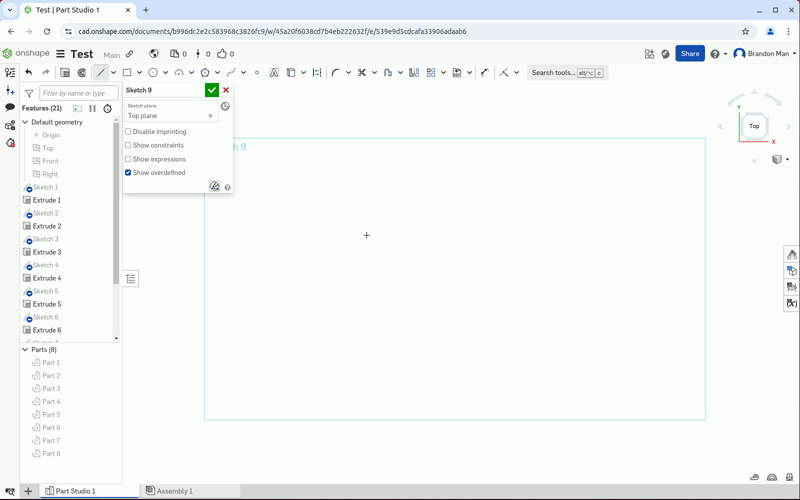
click(366, 234)
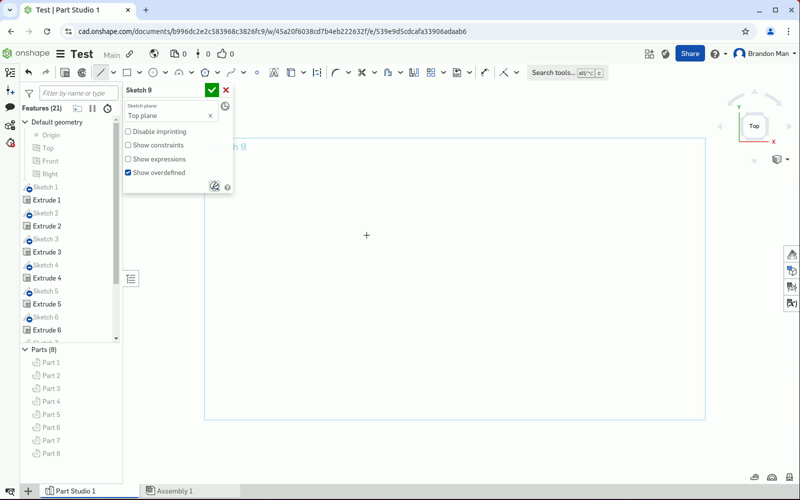
key_up(shift)
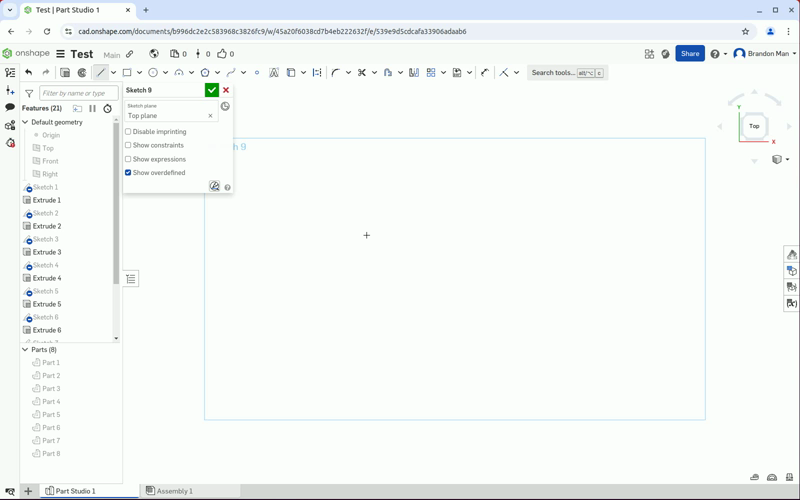
key_down(shift)
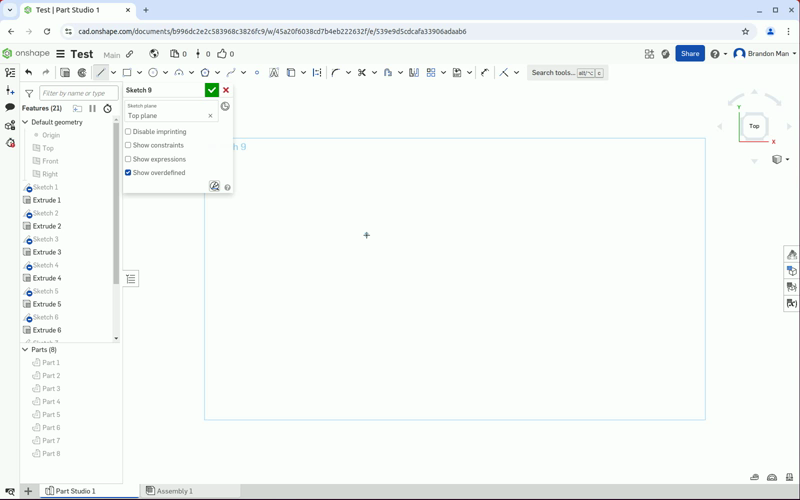
mouse_move(396, 234)
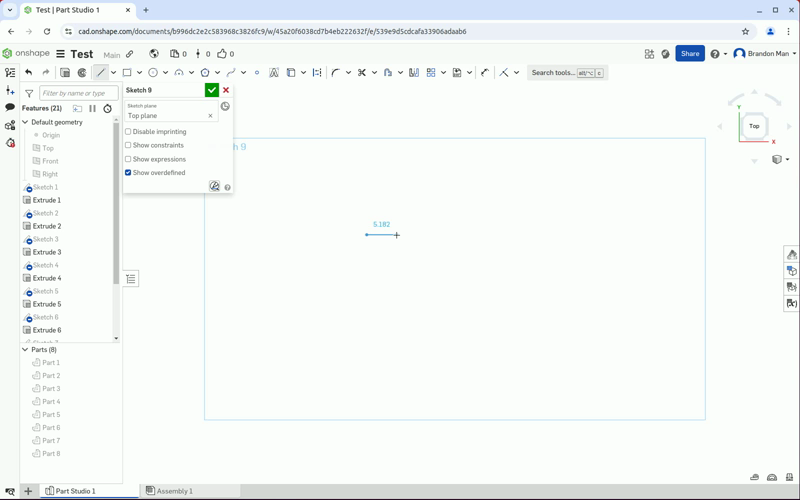
mouse_move(372, 234)
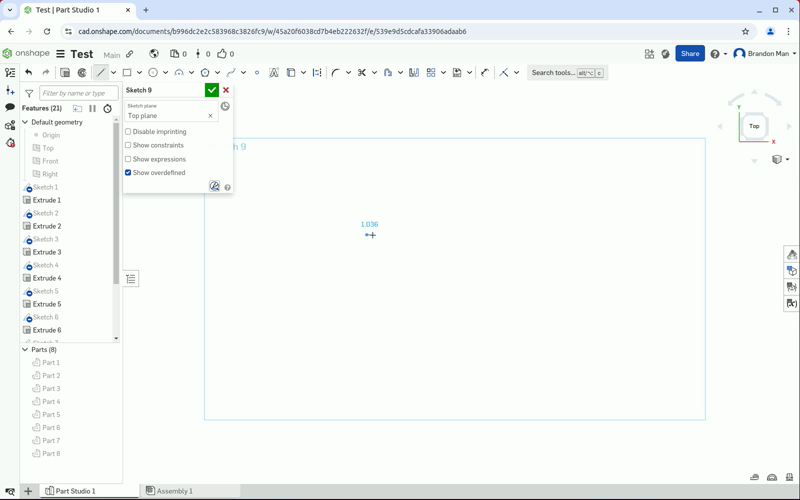
scroll(6)
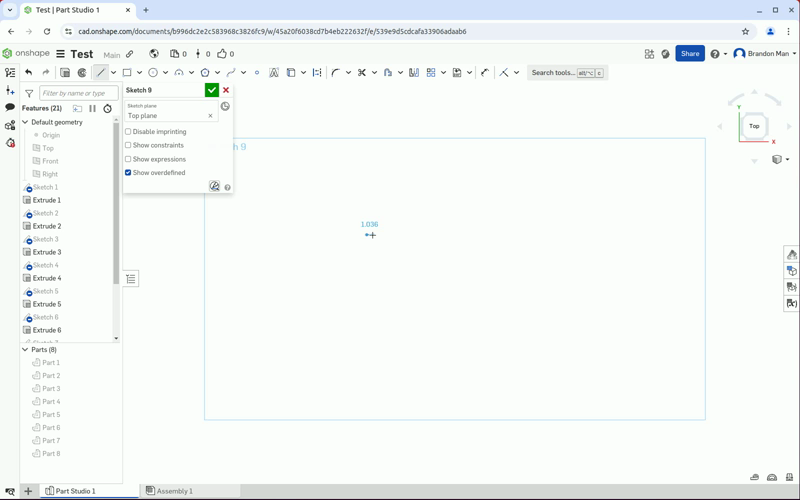
scroll(6)
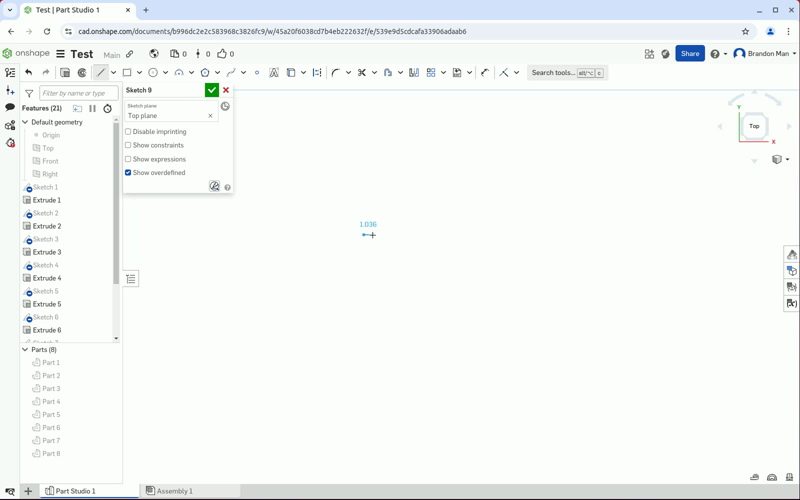
scroll(6)
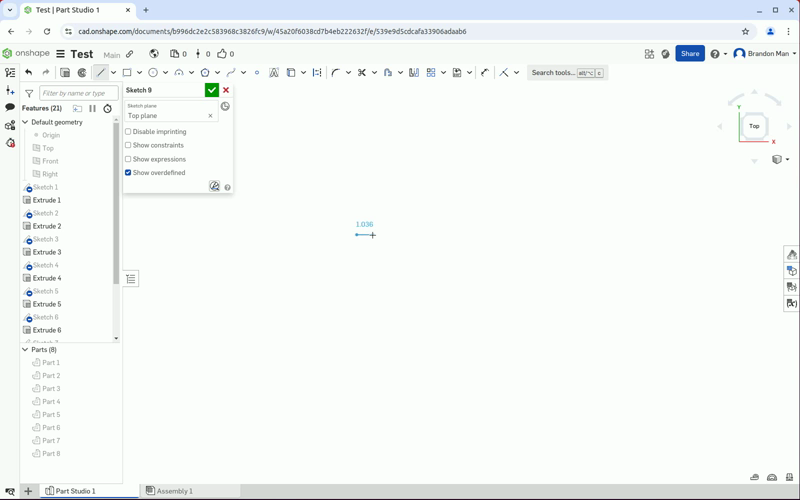
scroll(6)
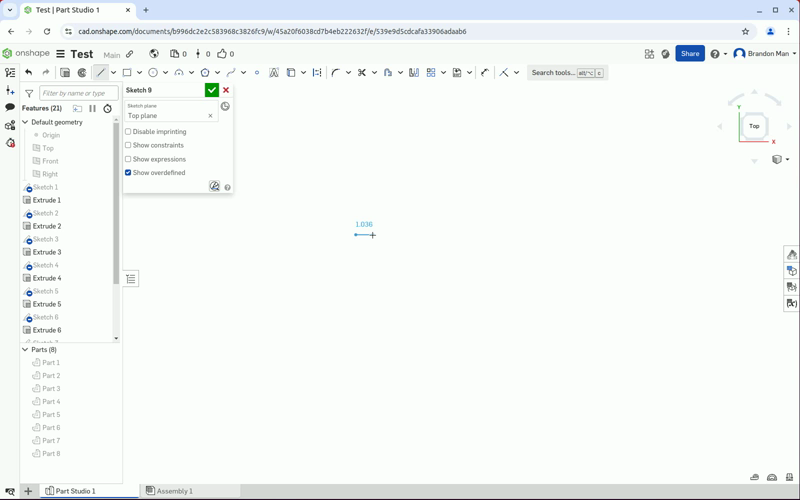
scroll(6)
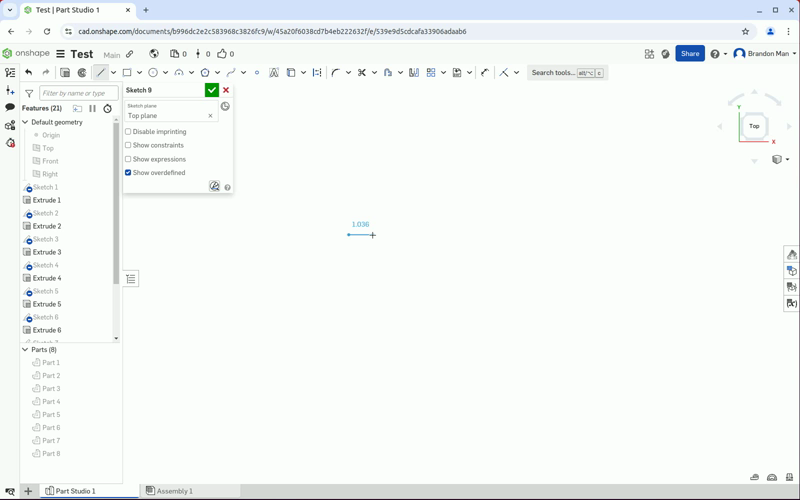
scroll(6)
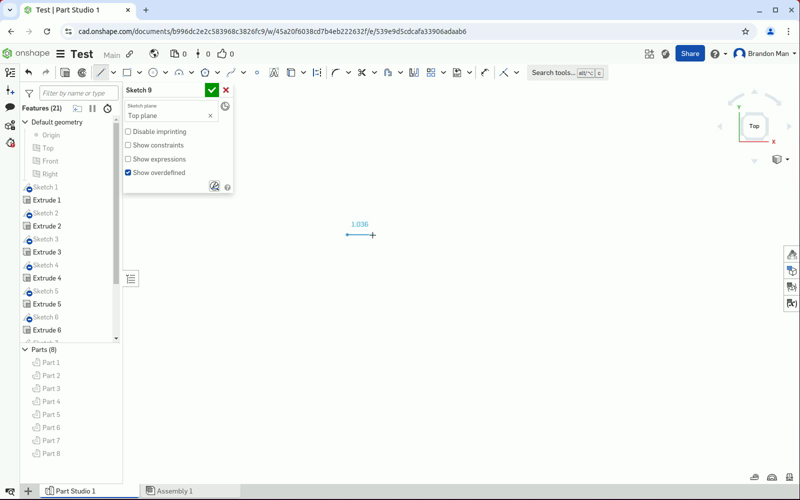
scroll(6)
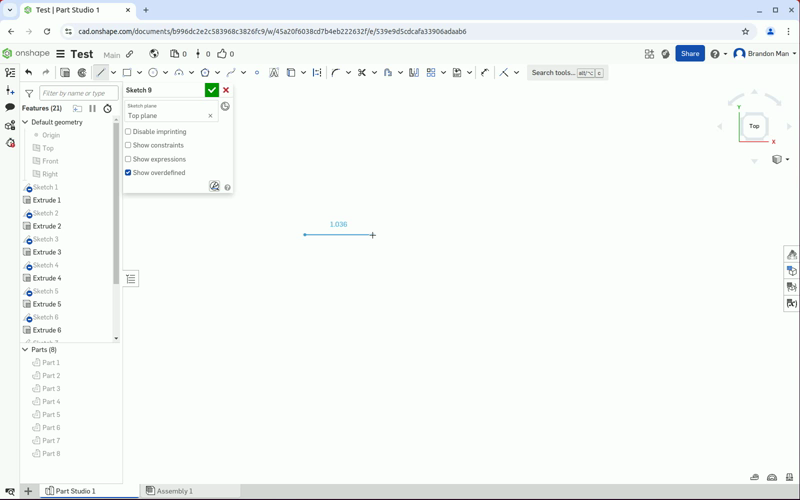
click(372, 234)
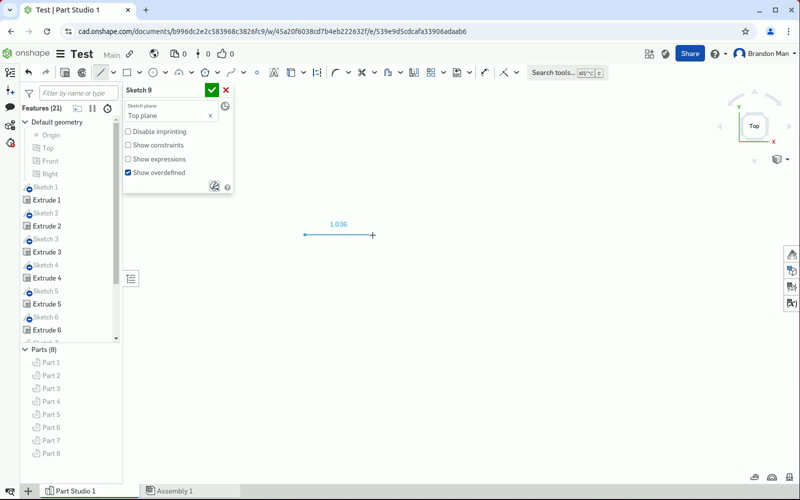
scroll(-6)
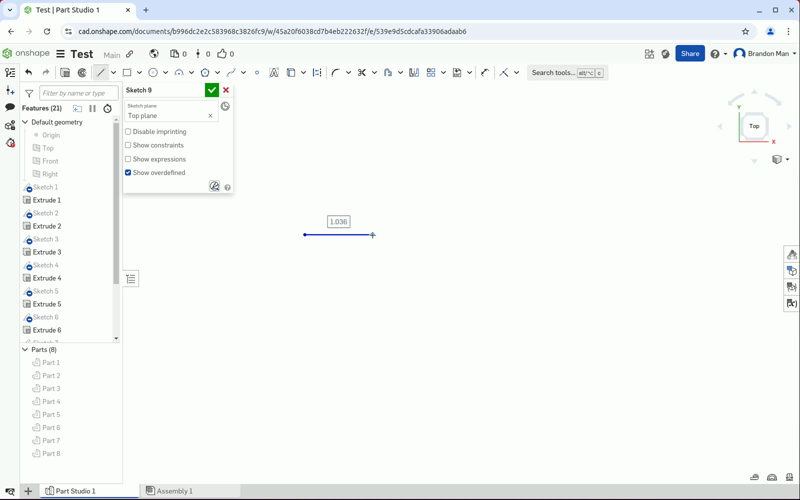
scroll(-6)
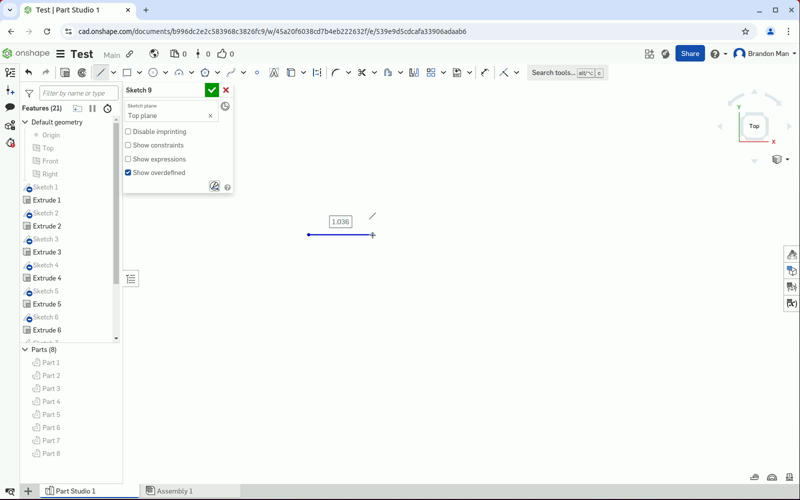
scroll(-6)
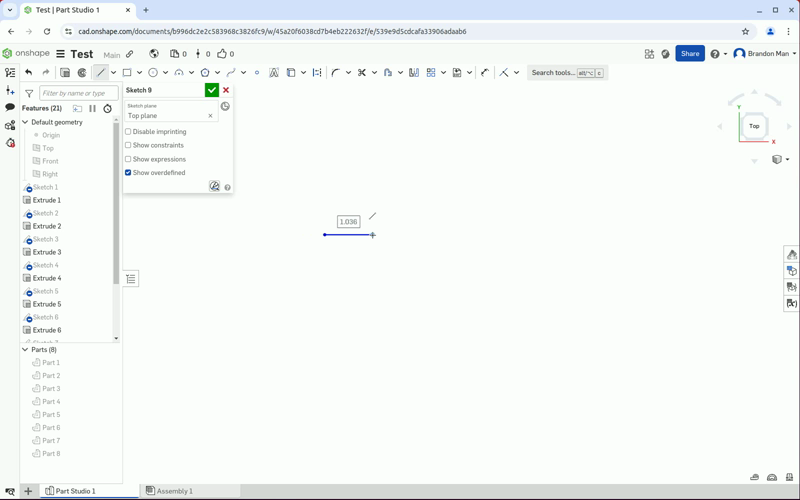
scroll(-6)
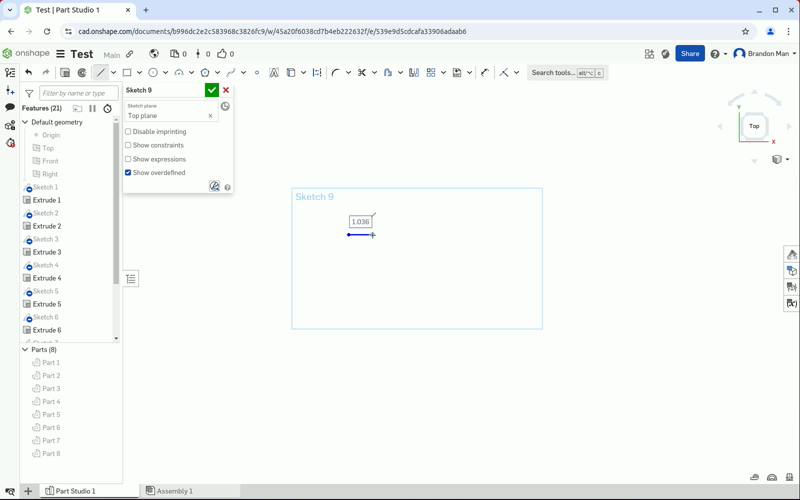
scroll(-6)
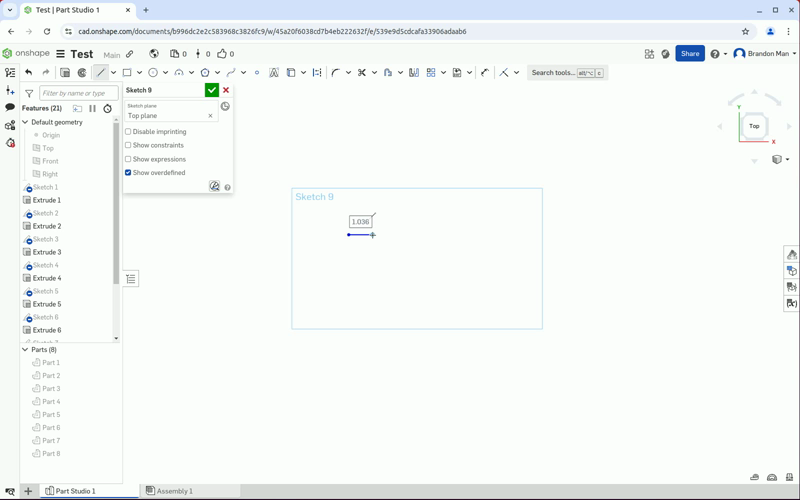
scroll(-6)
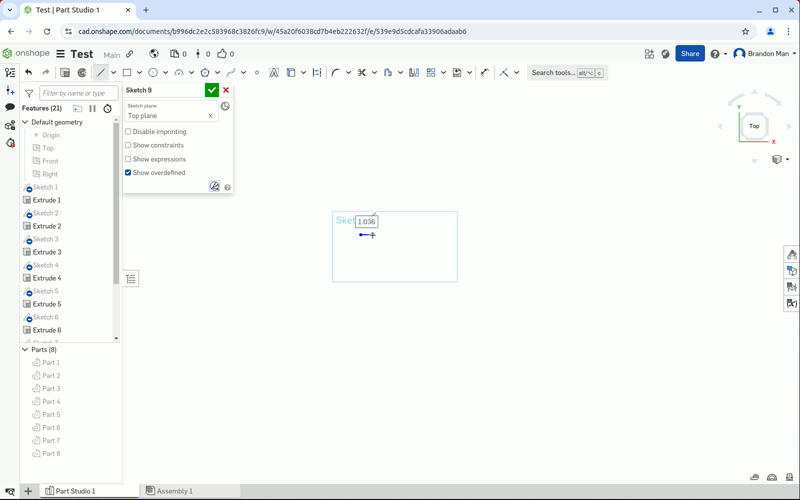
scroll(-6)
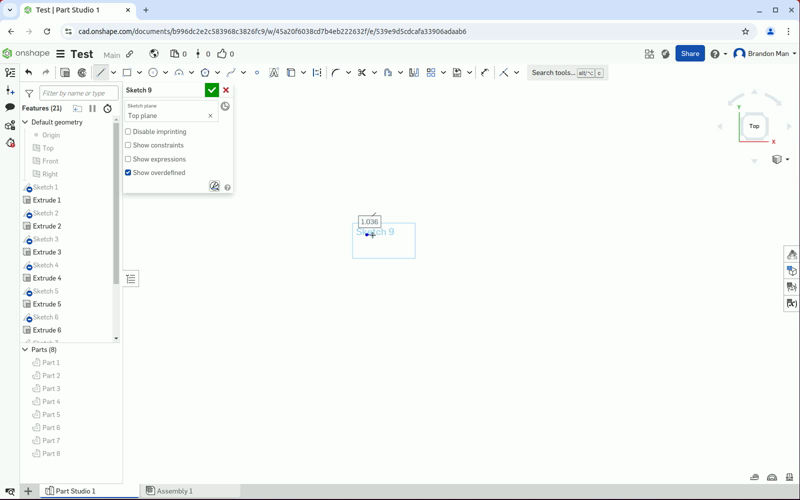
key_up(shift)
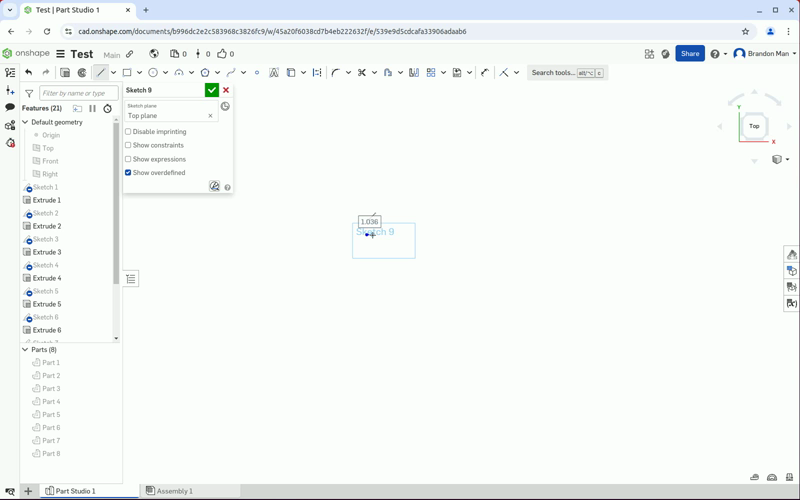
key_down(shift)
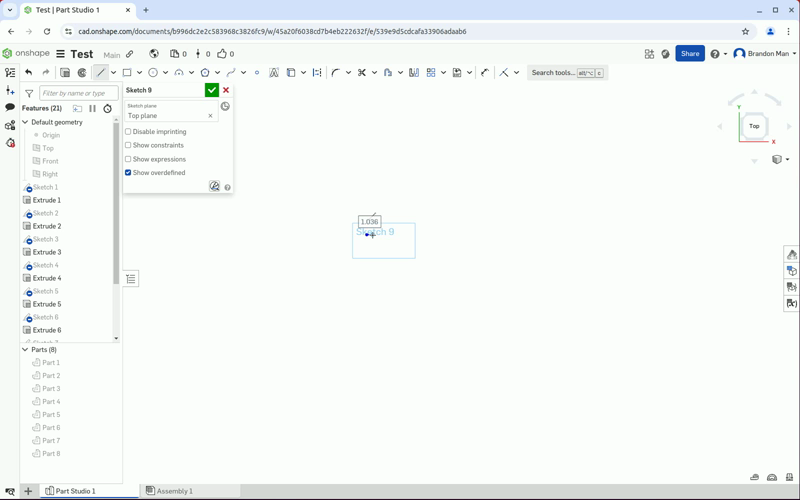
mouse_move(402, 234)
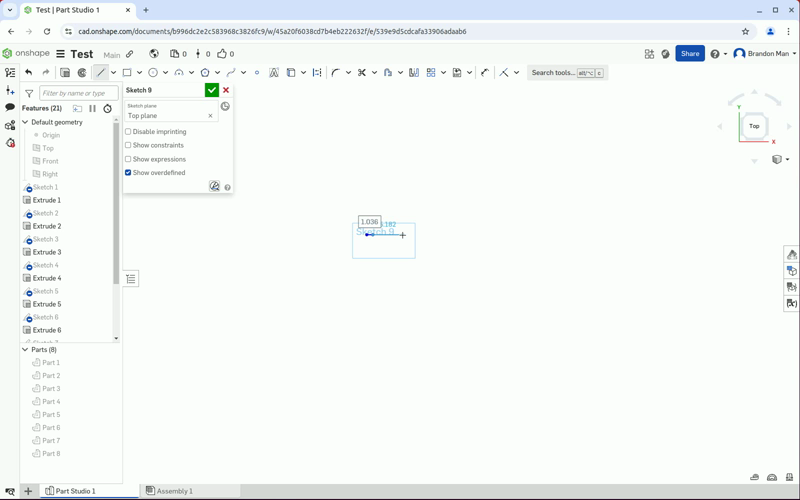
mouse_move(372, 229)
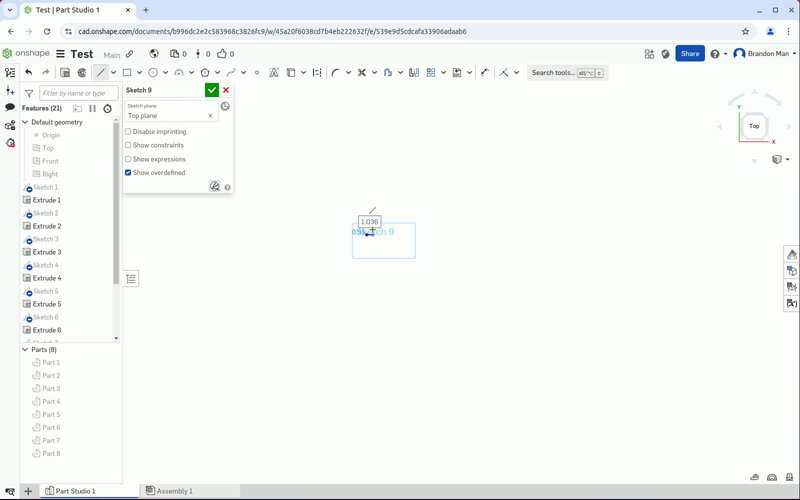
scroll(6)
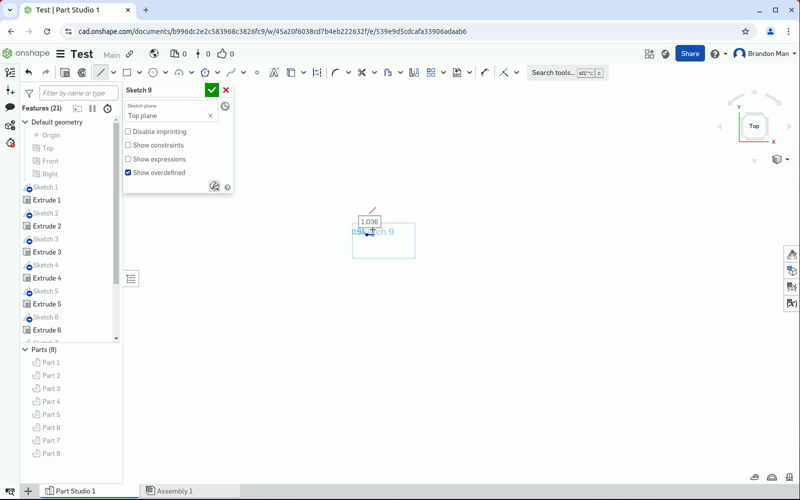
scroll(6)
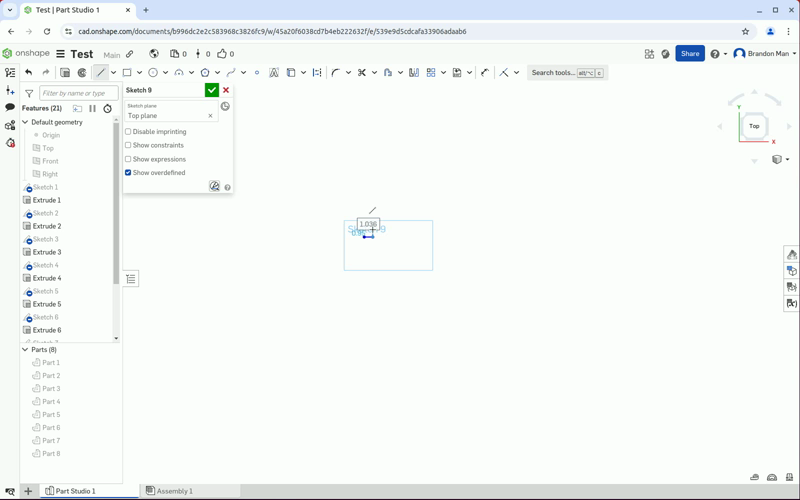
scroll(6)
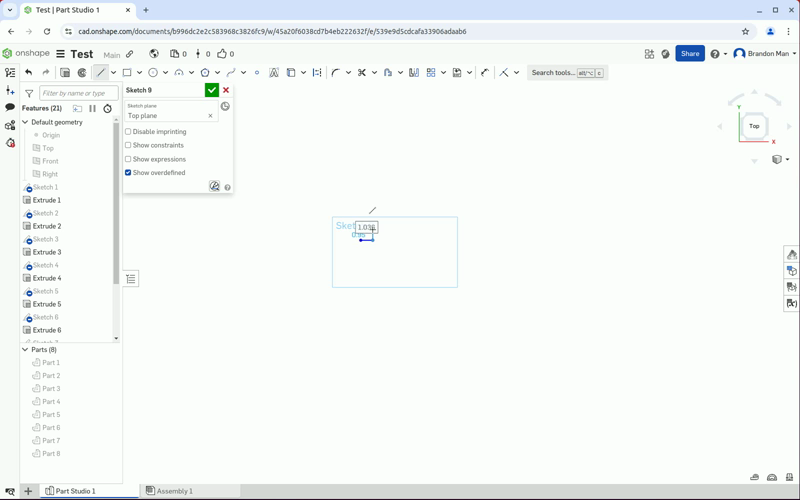
scroll(6)
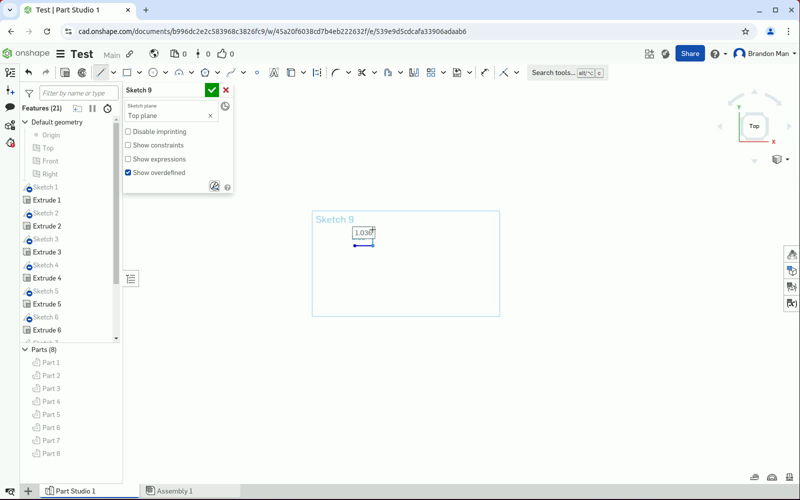
scroll(6)
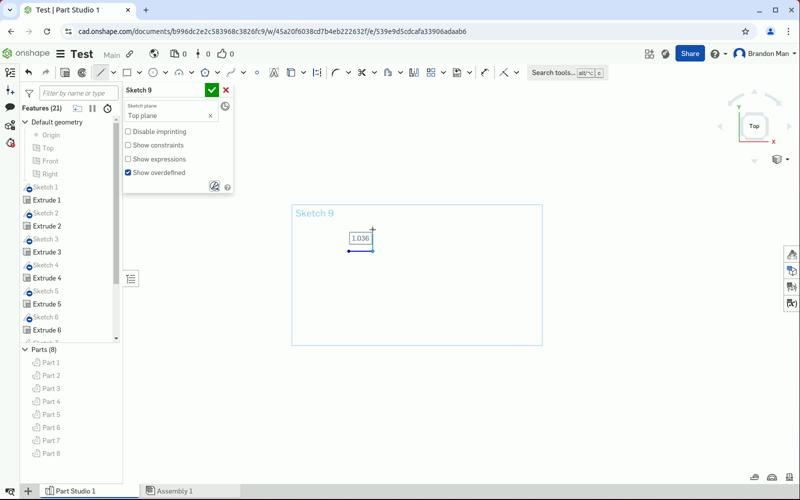
scroll(6)
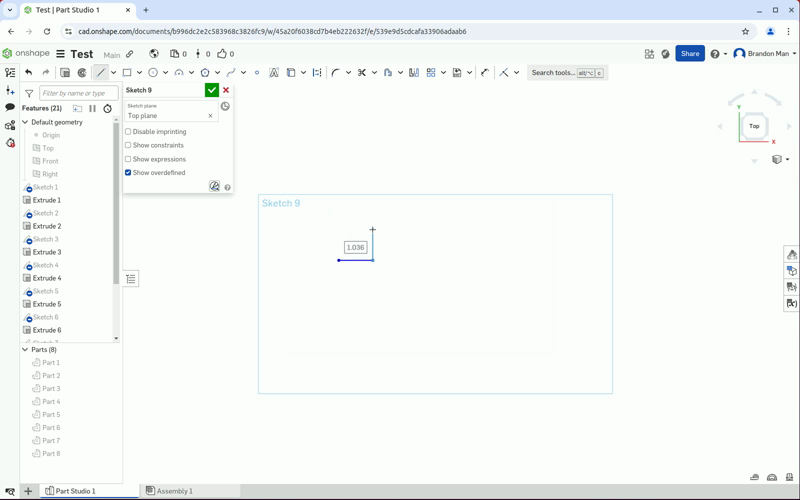
scroll(6)
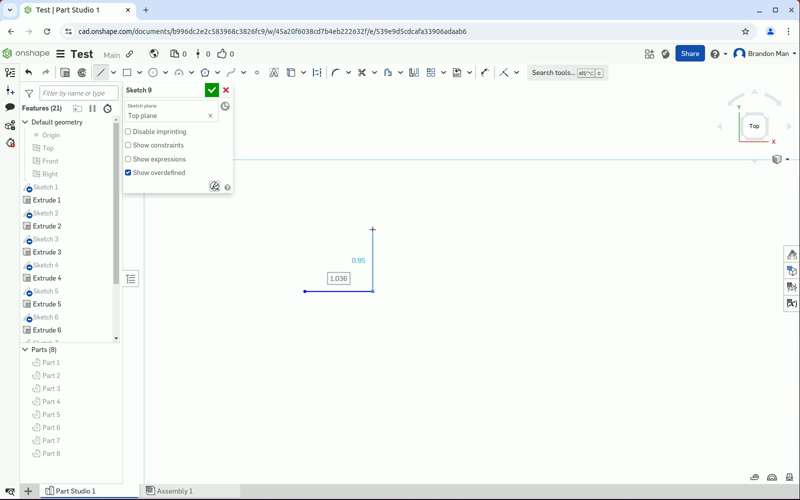
click(372, 229)
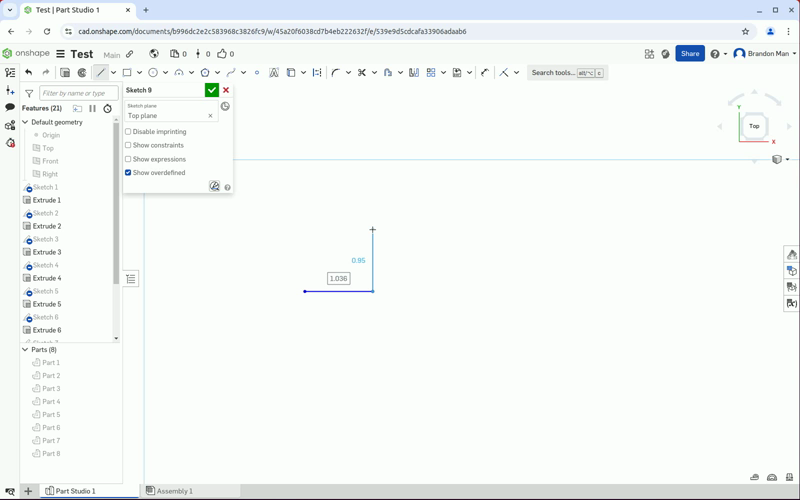
scroll(-6)
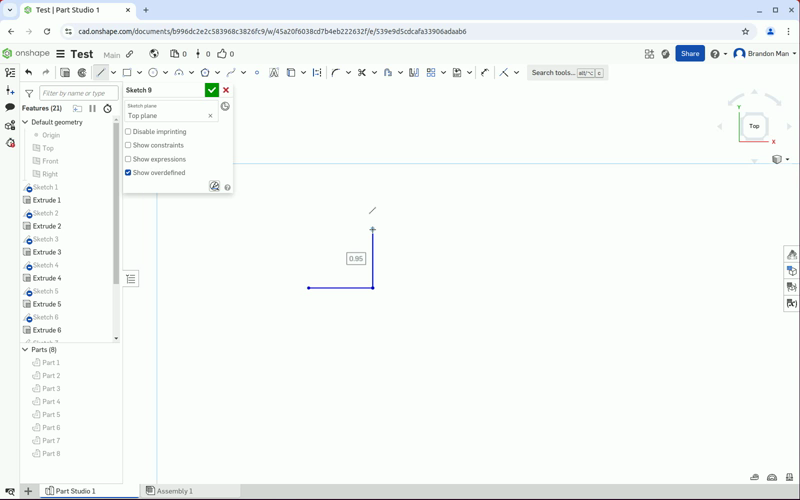
scroll(-6)
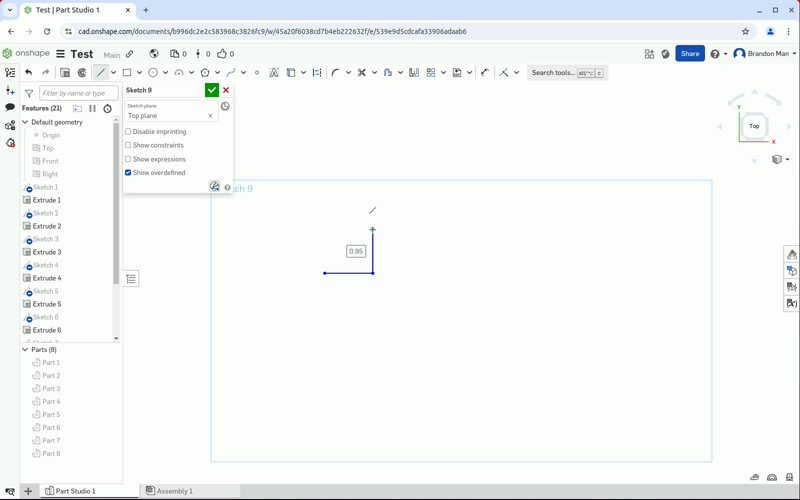
scroll(-6)
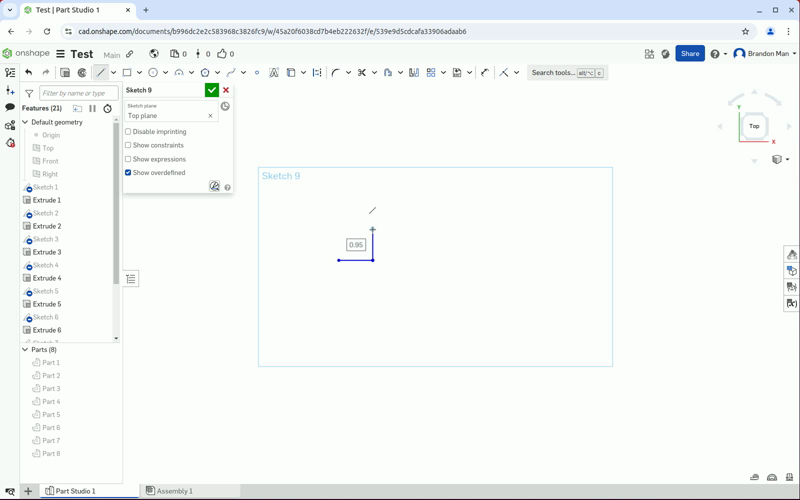
scroll(-6)
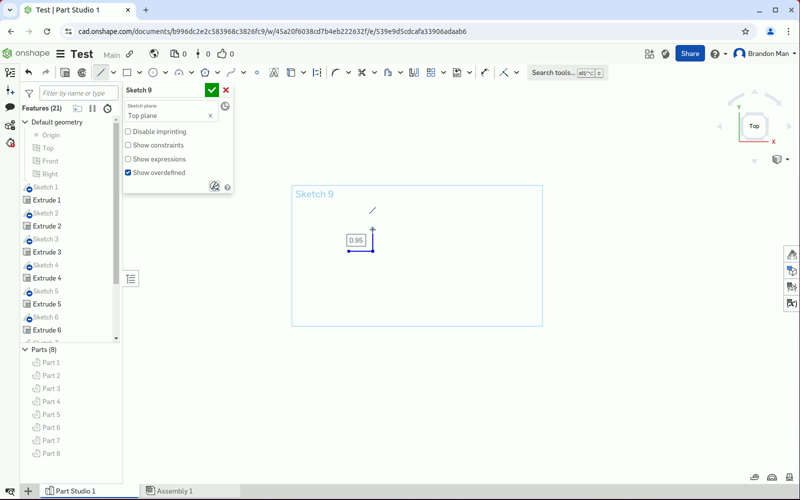
scroll(-6)
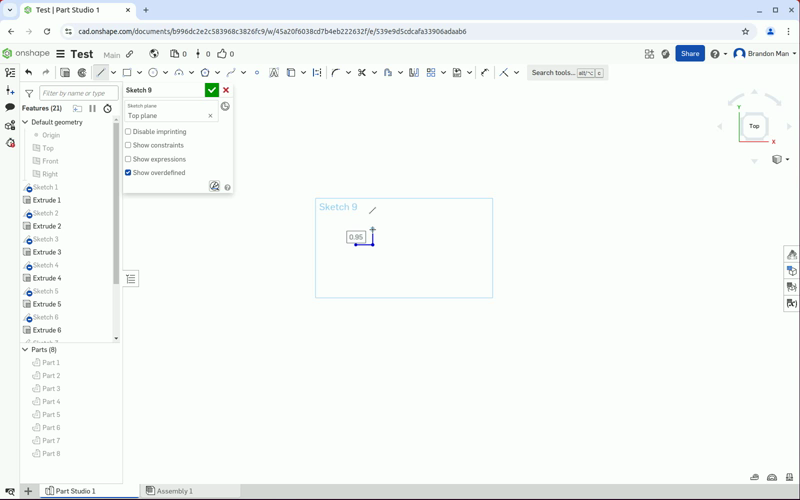
scroll(-6)
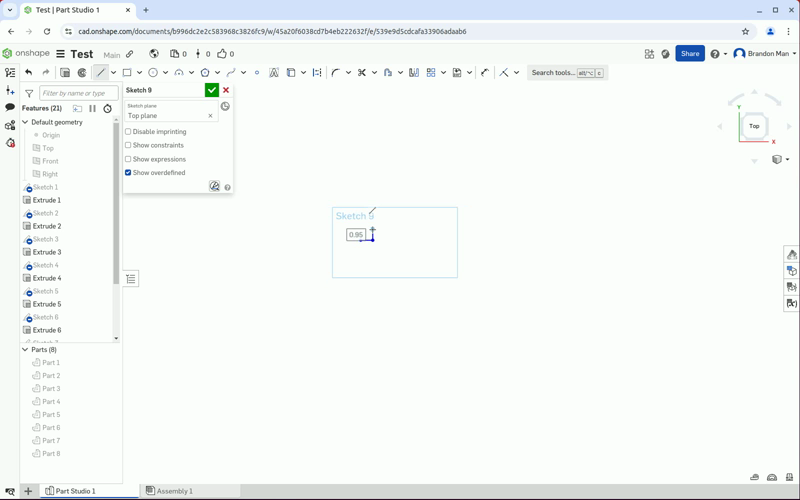
scroll(-6)
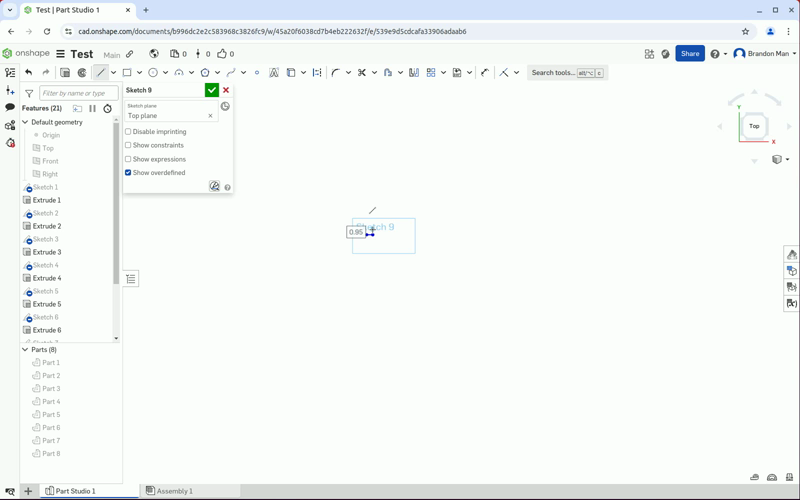
key_up(shift)
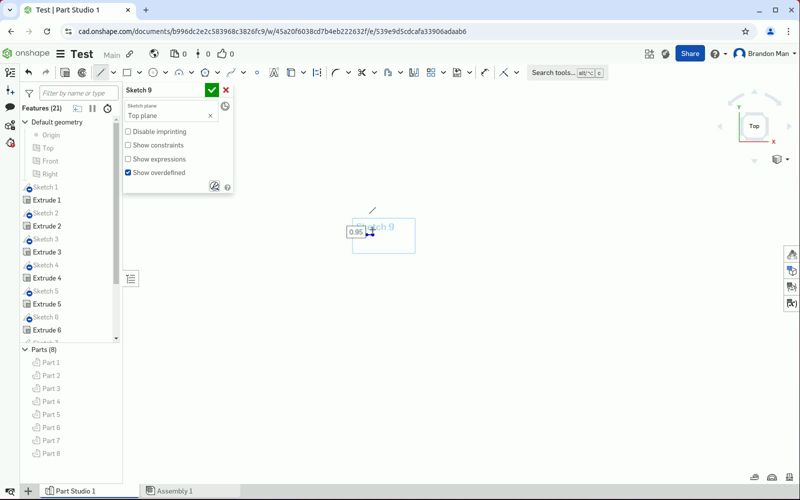
key_down(shift)
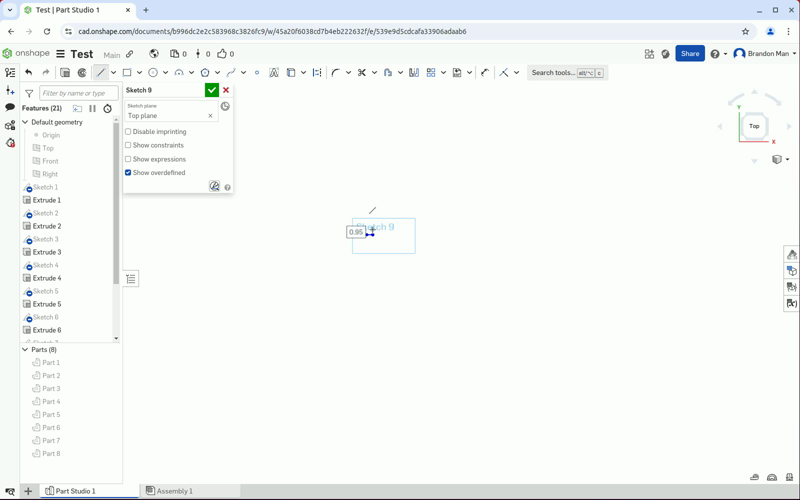
mouse_move(402, 229)
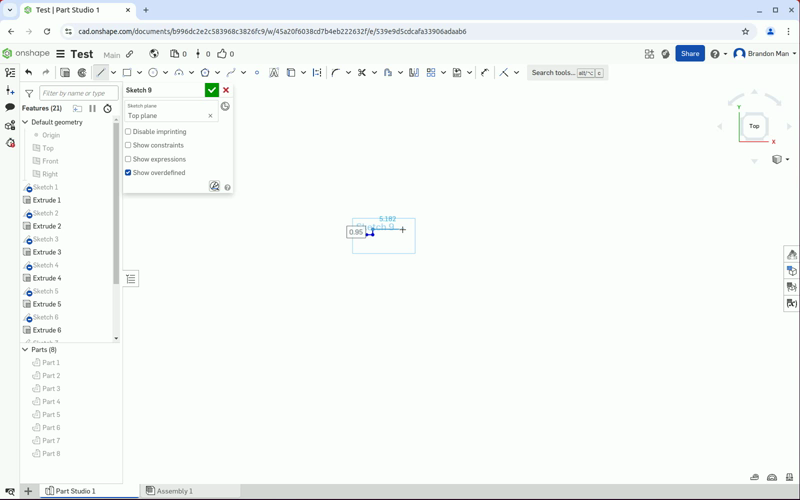
mouse_move(366, 229)
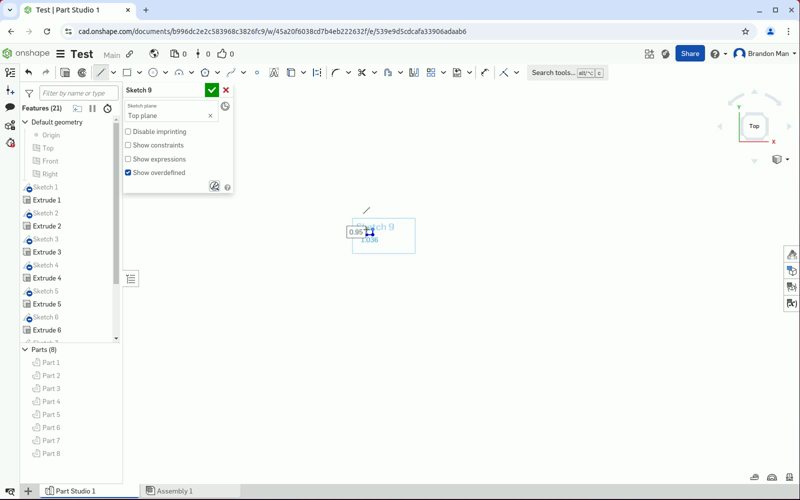
scroll(6)
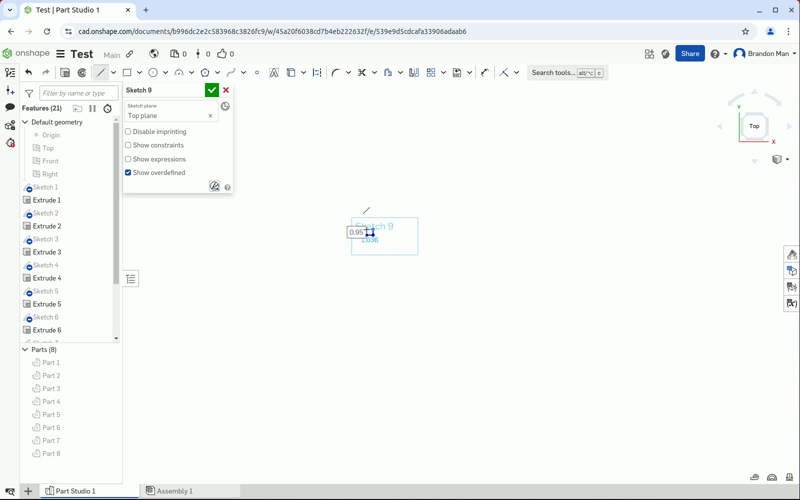
scroll(6)
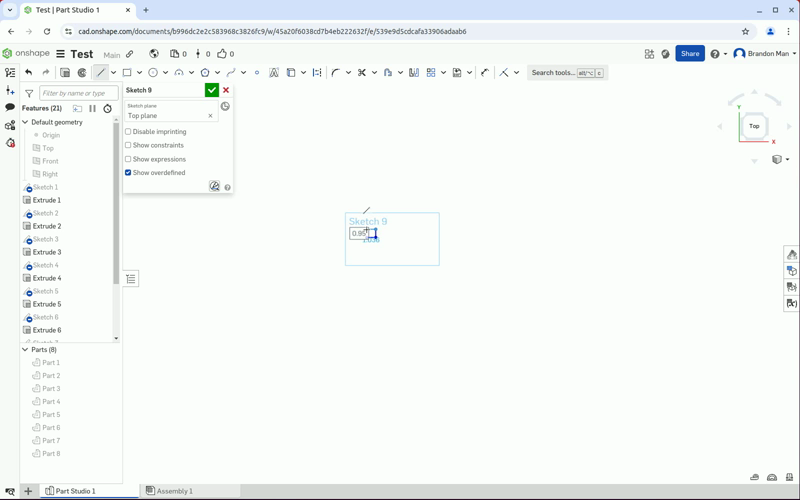
scroll(6)
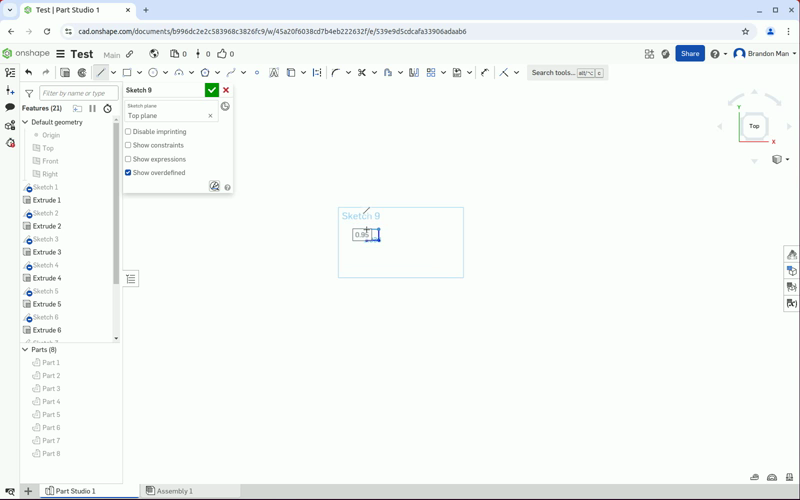
scroll(6)
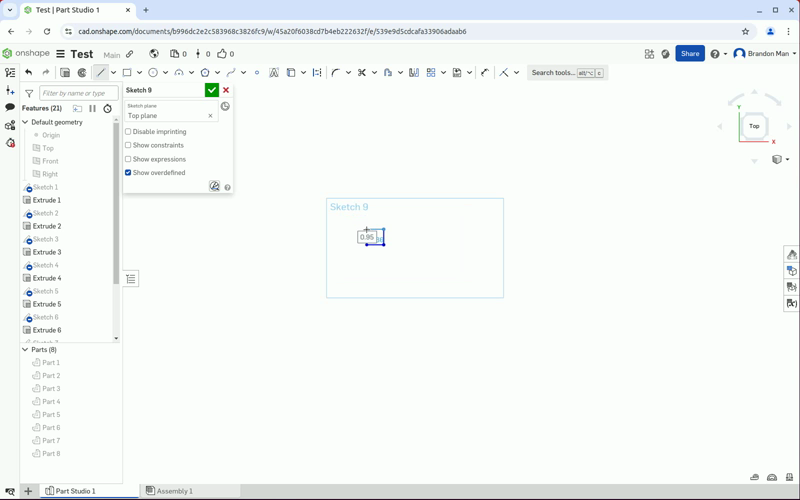
scroll(6)
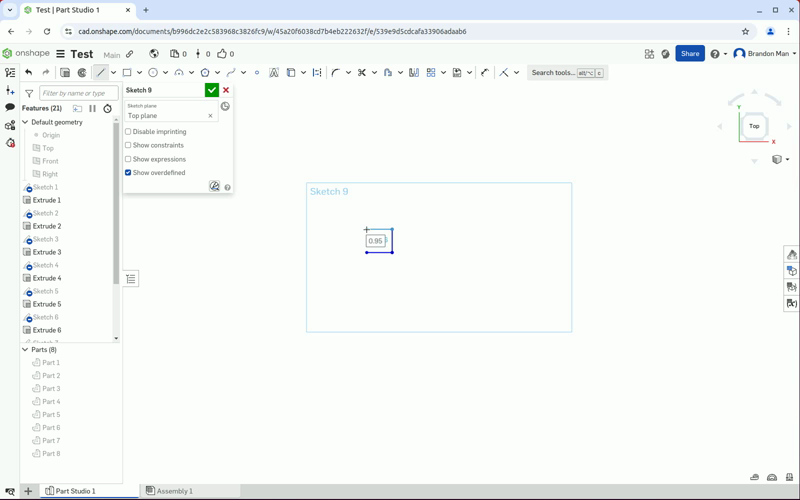
scroll(6)
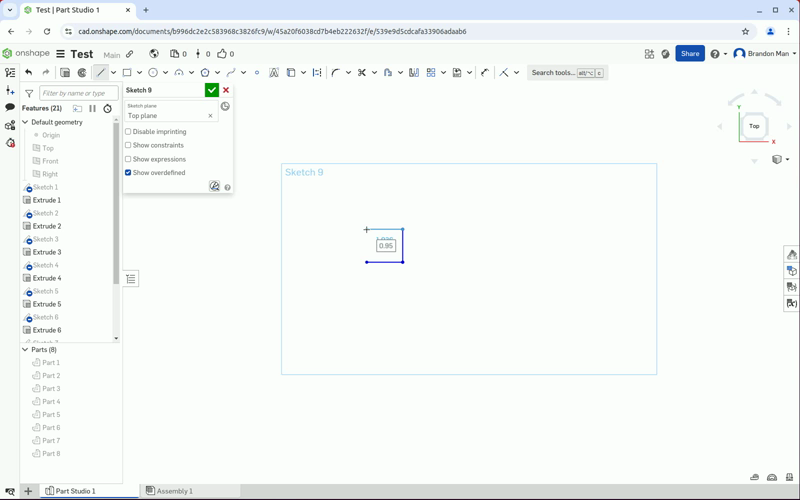
scroll(6)
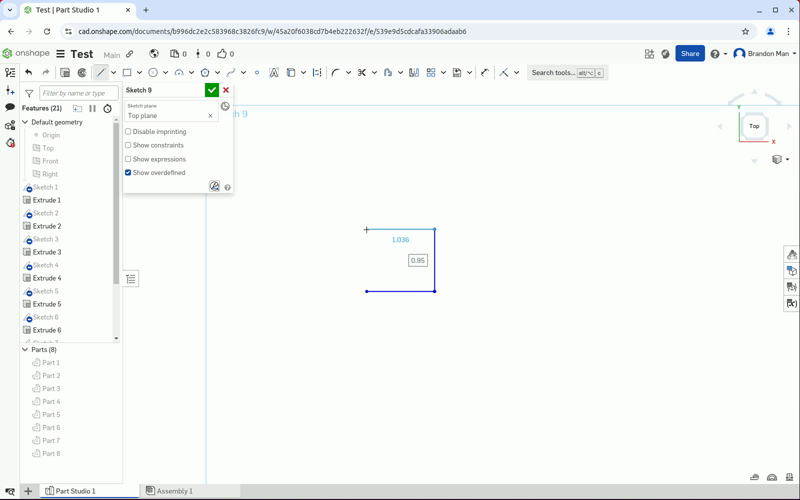
click(366, 229)
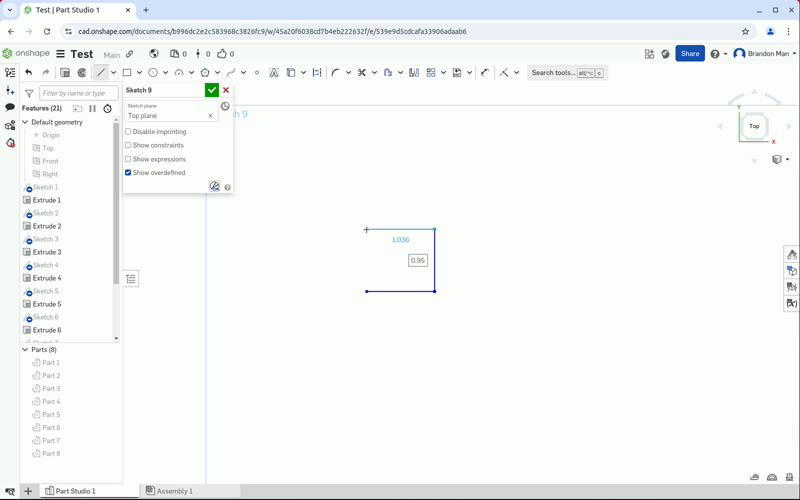
scroll(-6)
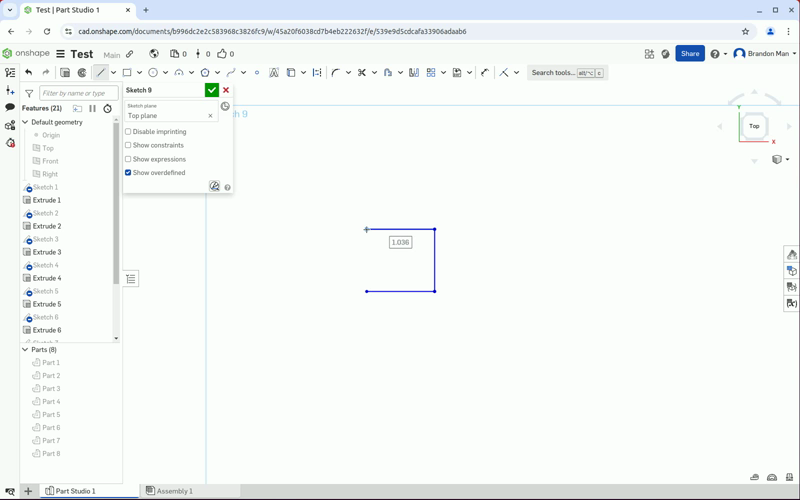
scroll(-6)
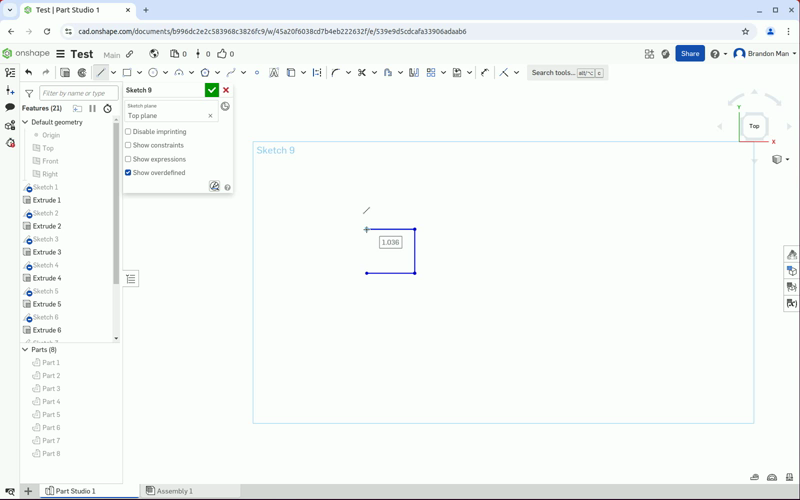
scroll(-6)
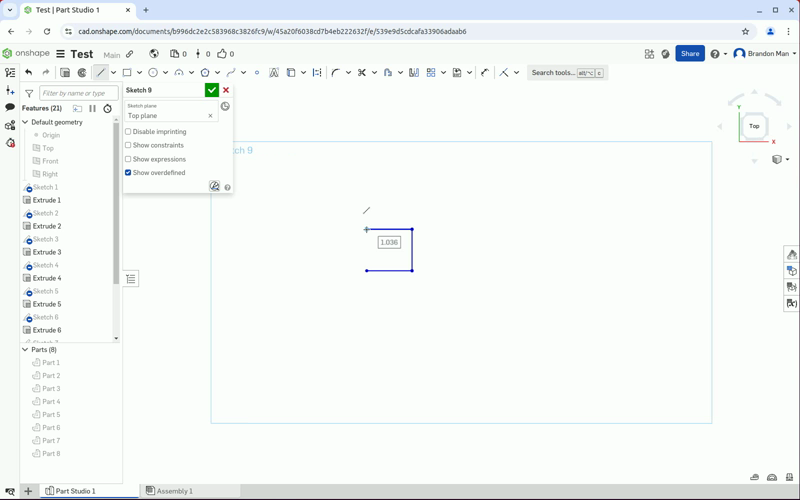
scroll(-6)
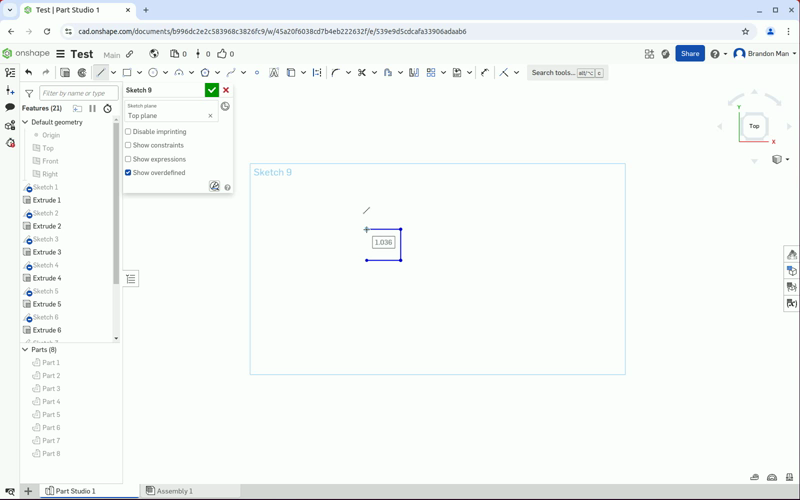
scroll(-6)
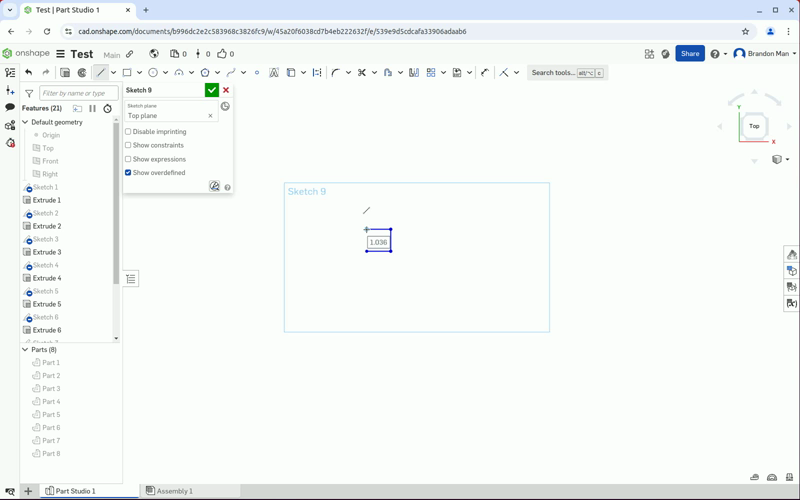
scroll(-6)
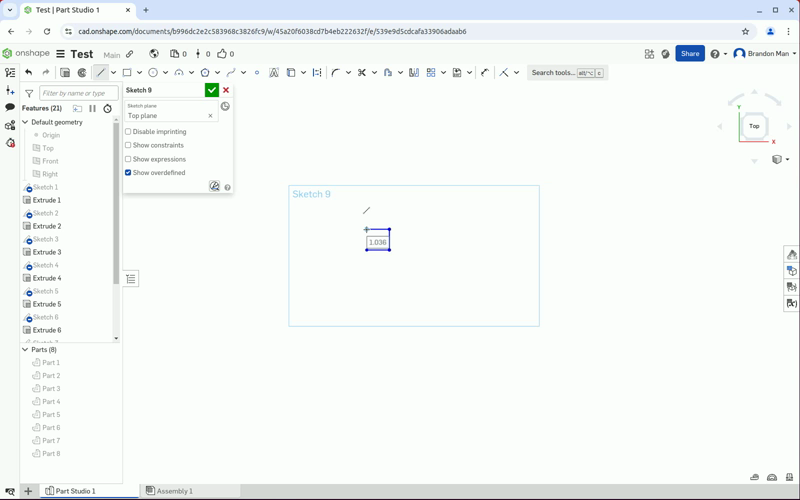
scroll(-6)
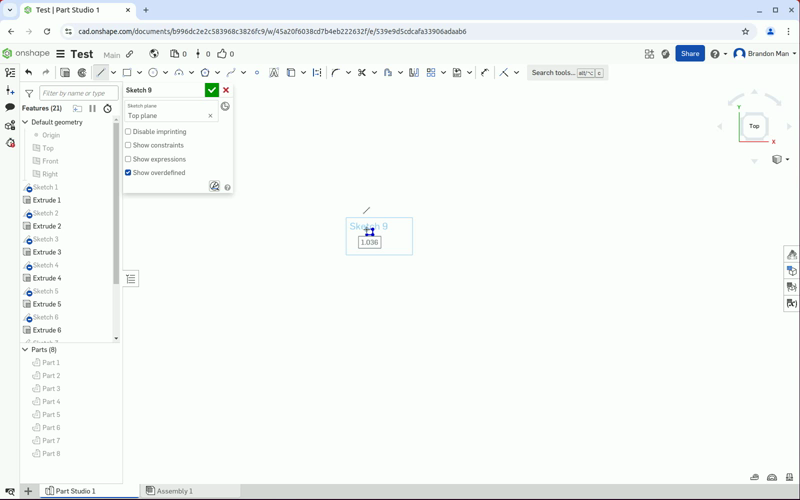
key_up(shift)
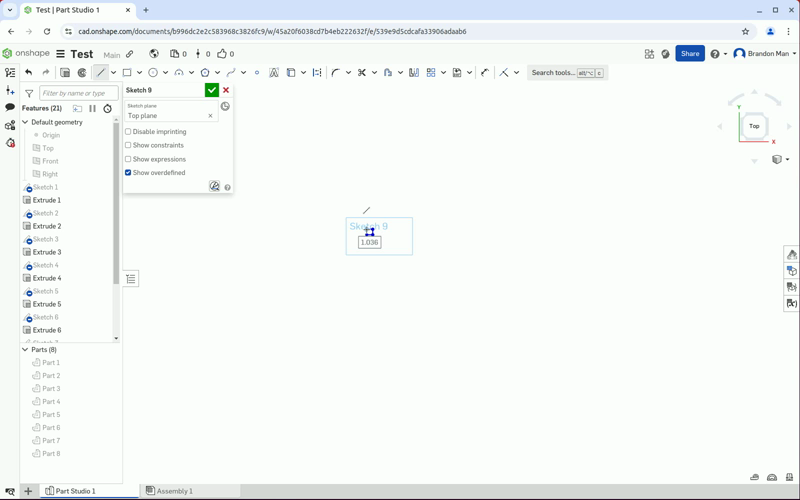
mouse_move(396, 229)
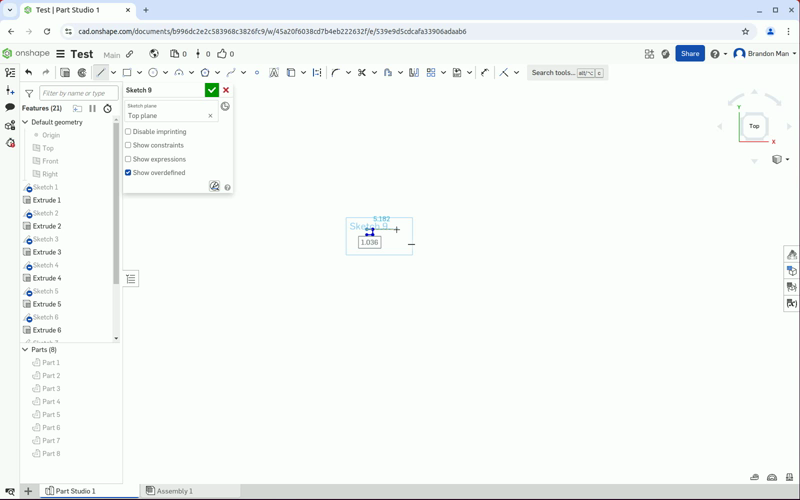
key_down(shift)
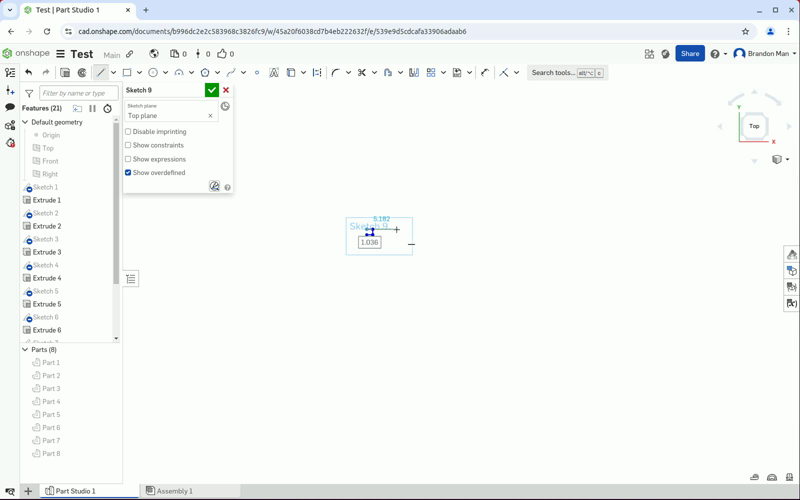
mouse_move(366, 234)
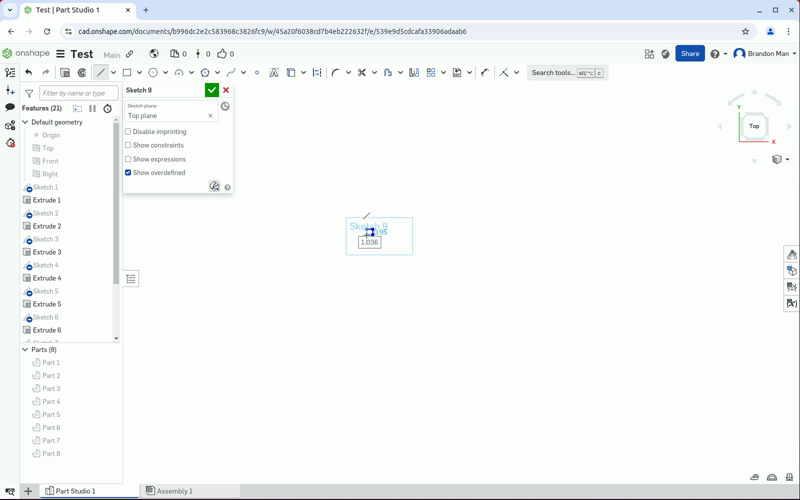
scroll(6)
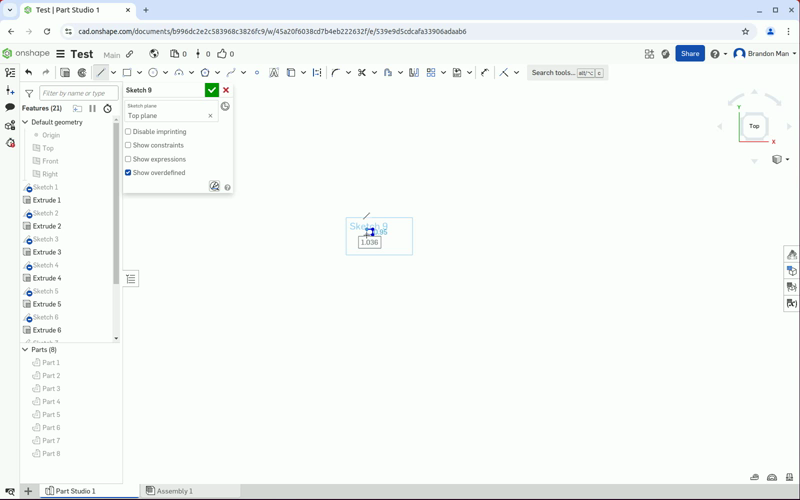
scroll(6)
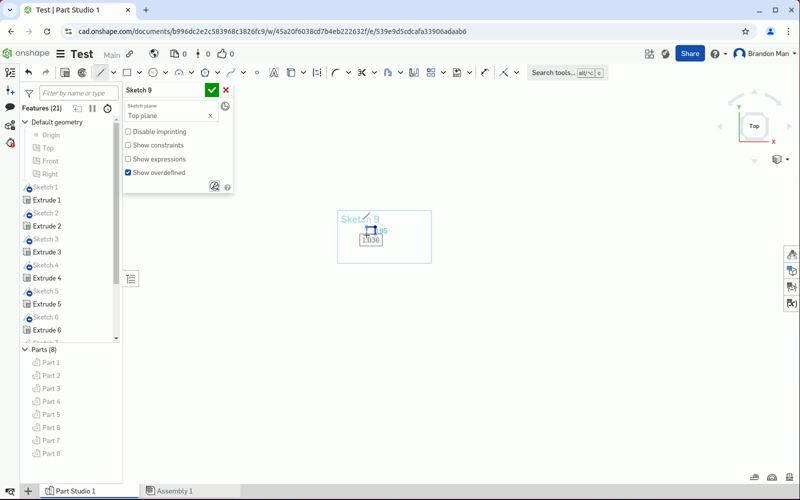
scroll(6)
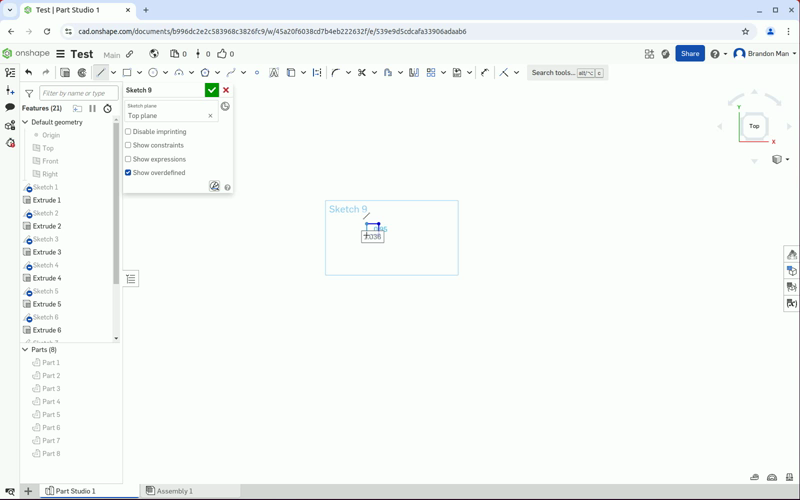
scroll(6)
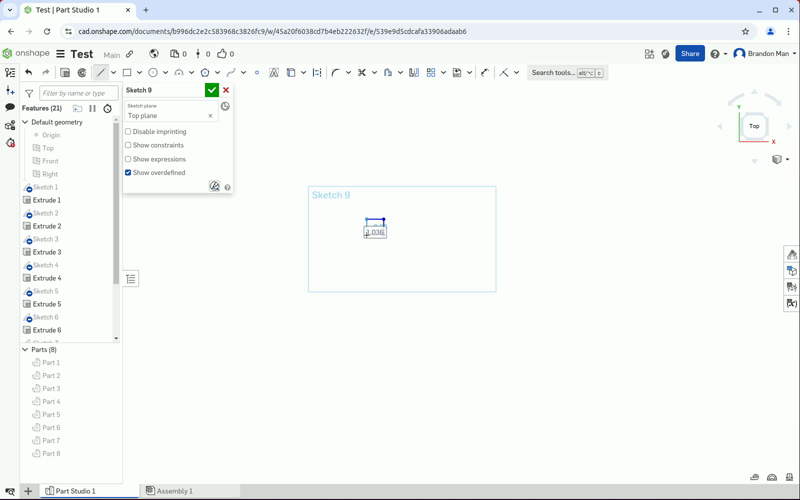
scroll(6)
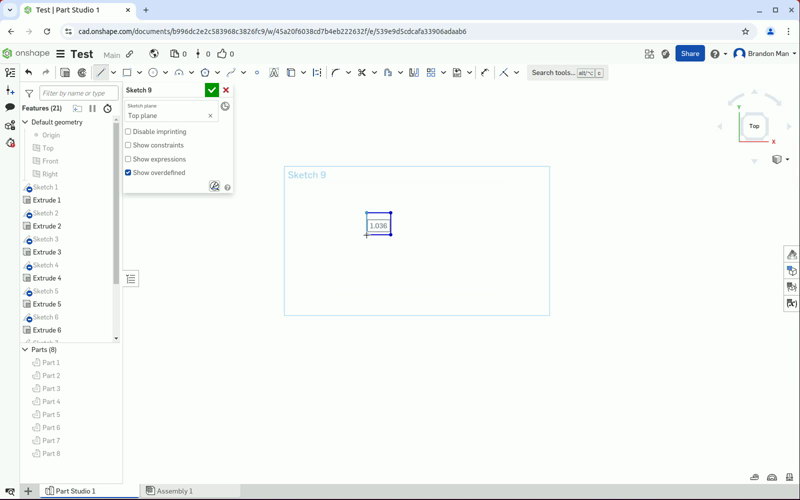
scroll(6)
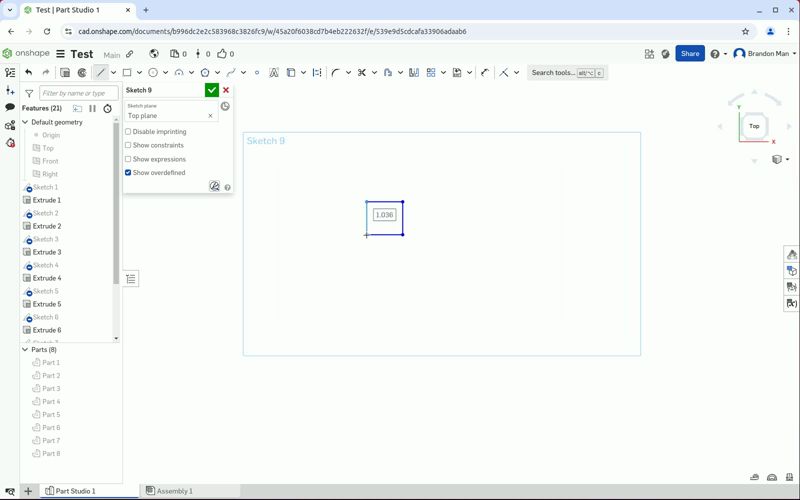
scroll(6)
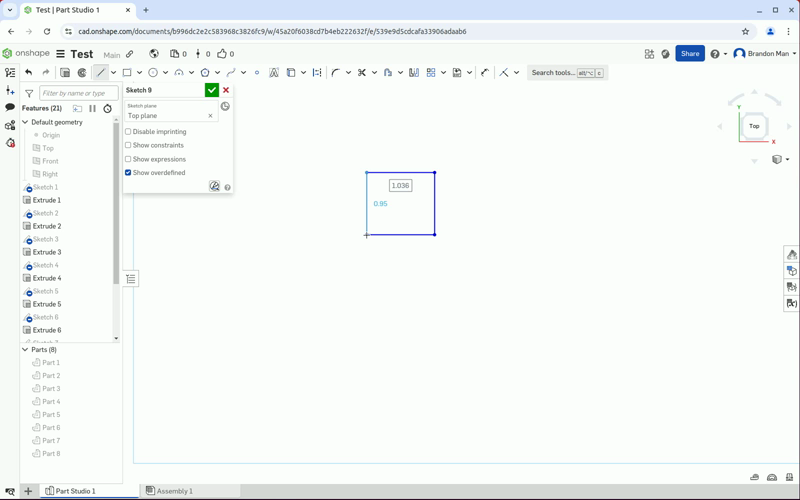
key_up(shift)
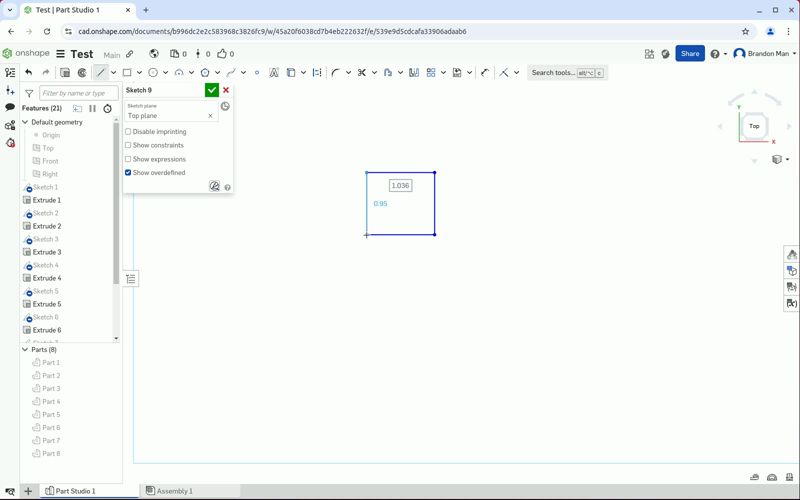
click(366, 234)
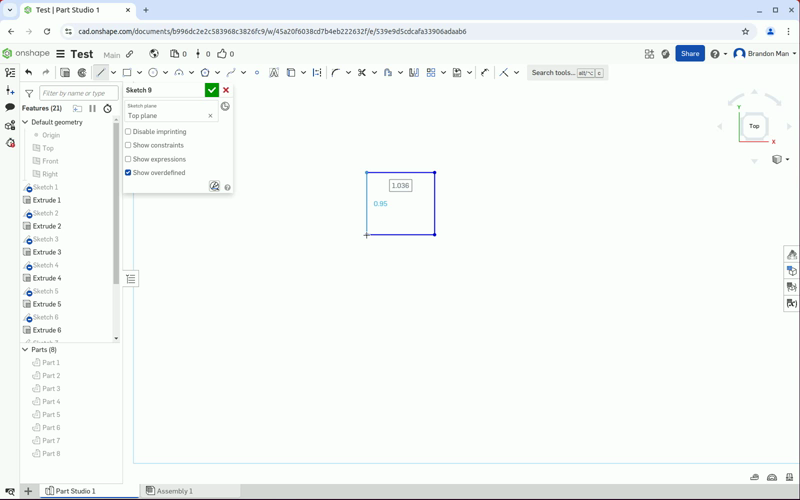
scroll(-6)
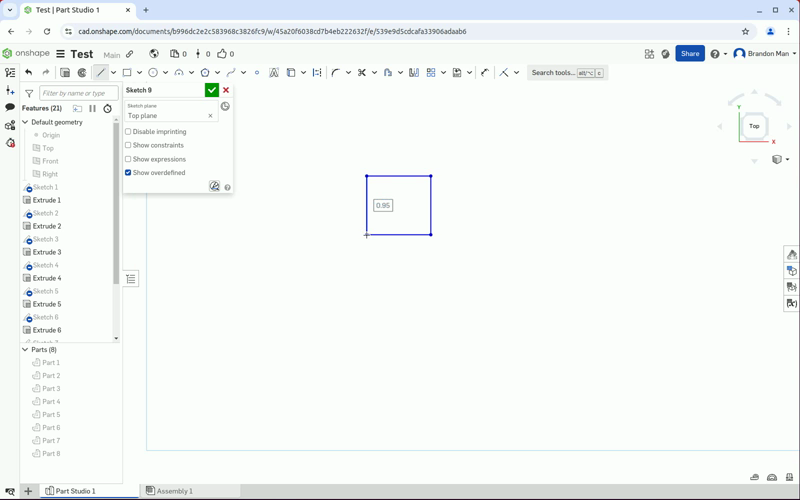
scroll(-6)
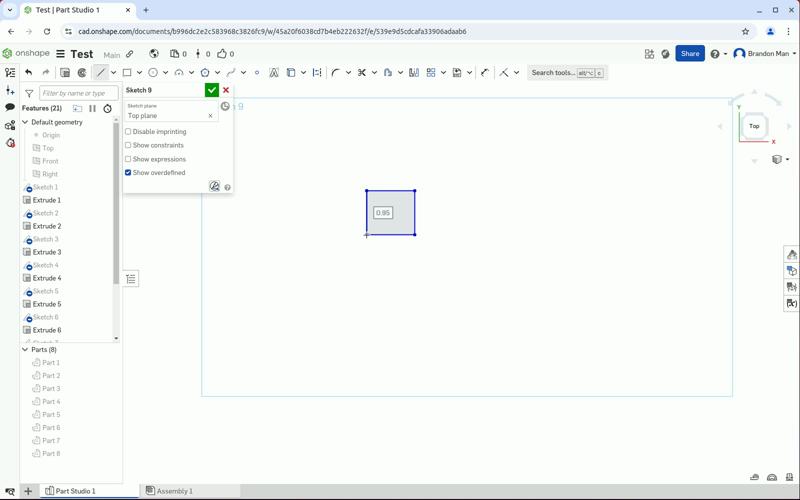
scroll(-6)
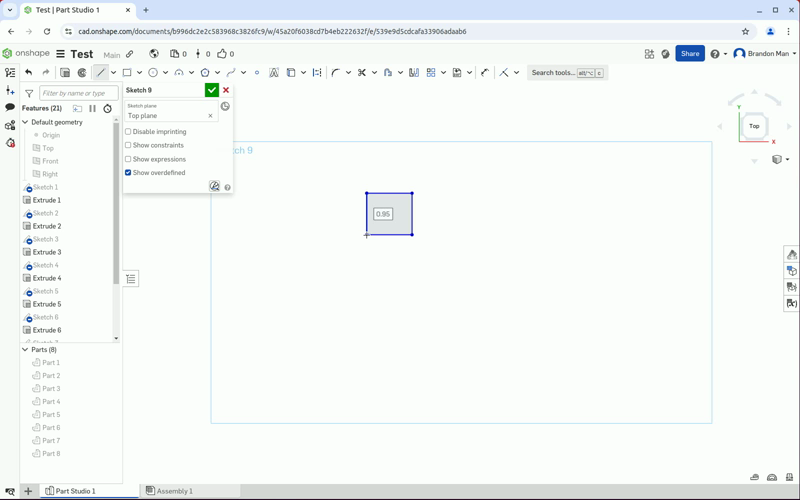
scroll(-6)
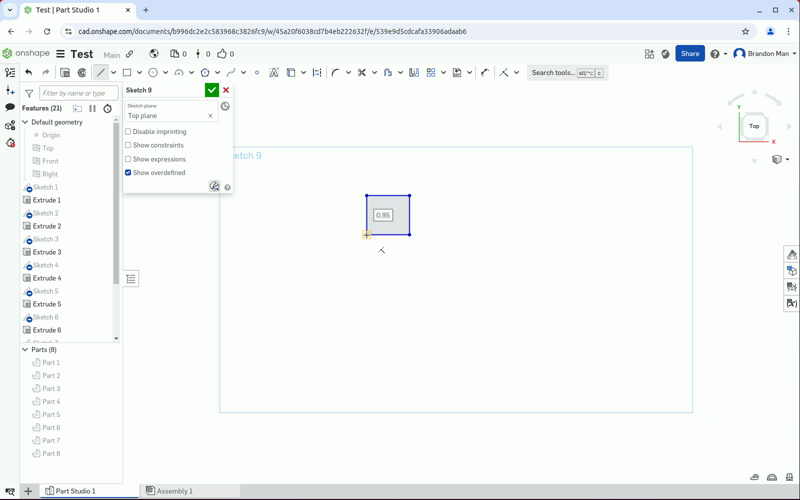
scroll(-6)
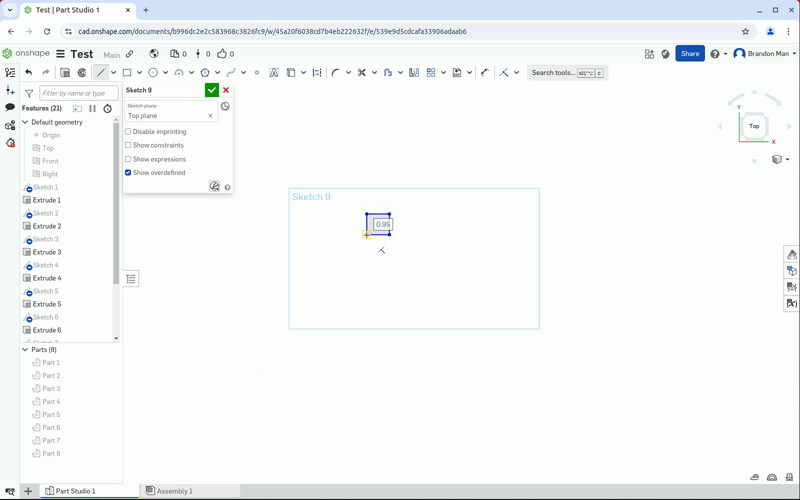
scroll(-6)
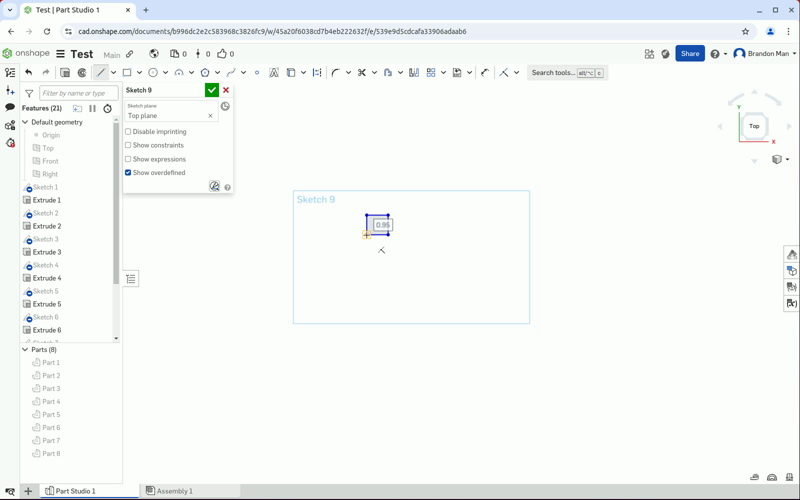
scroll(-6)
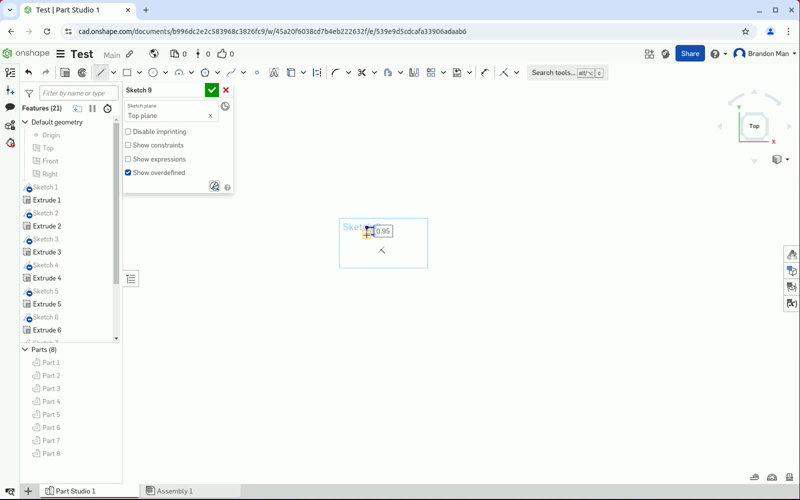
key(esc)
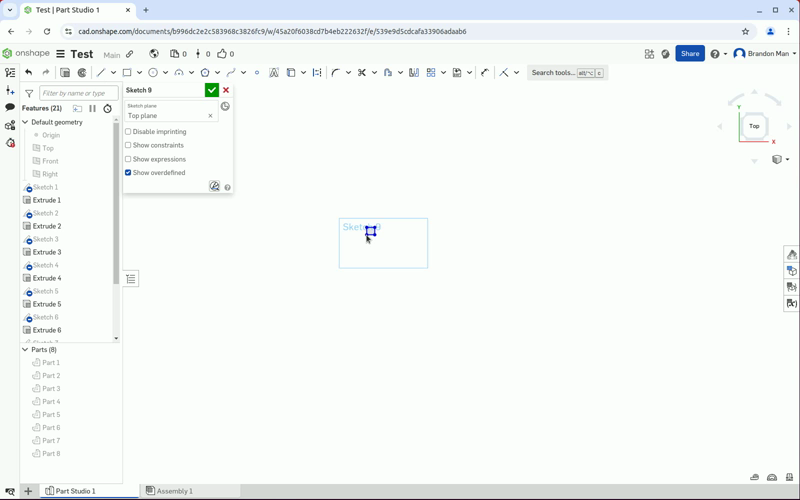
mouse_move(370, 231)
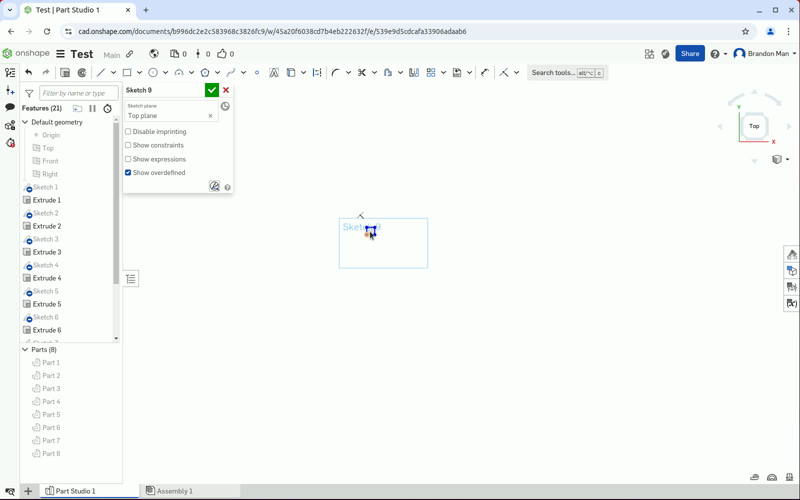
scroll(6)
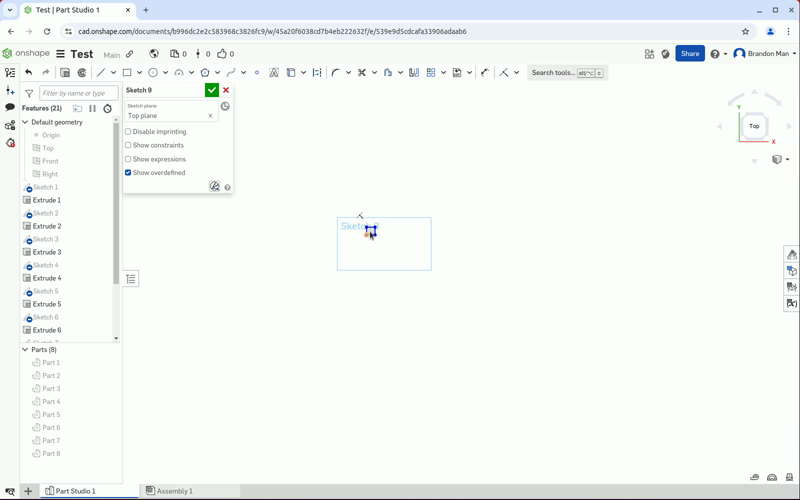
scroll(6)
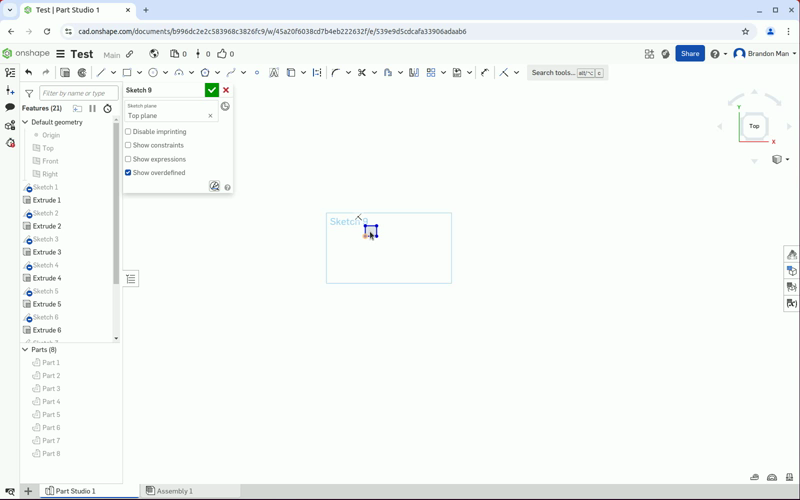
scroll(6)
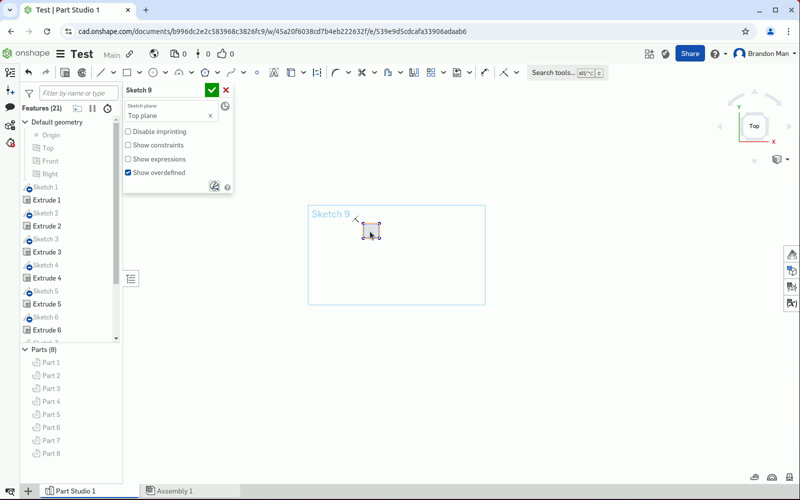
scroll(6)
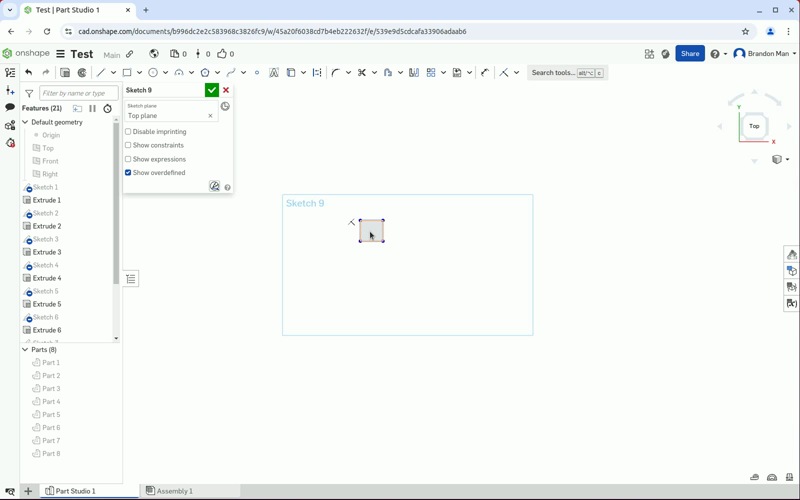
scroll(6)
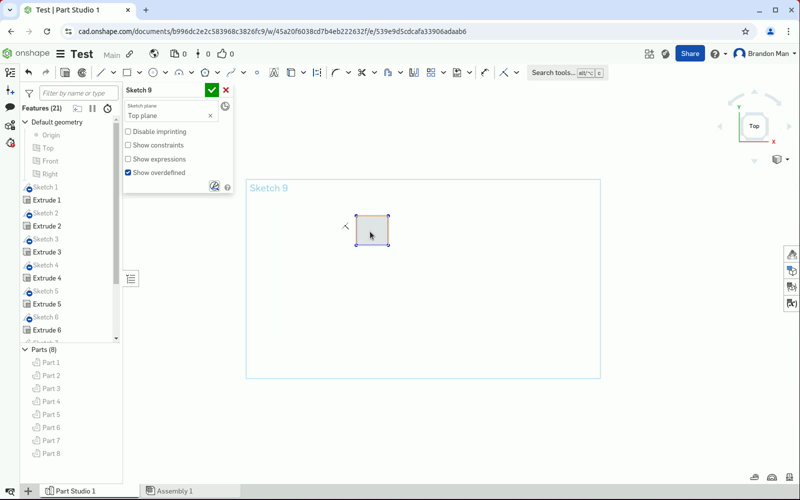
scroll(6)
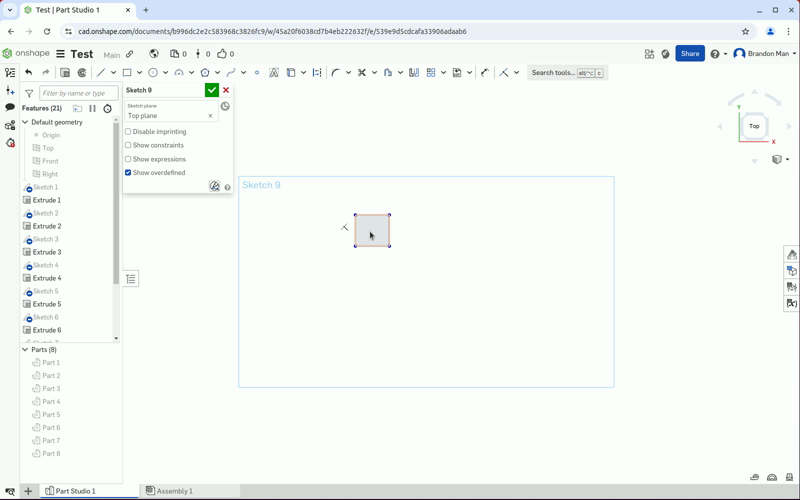
scroll(6)
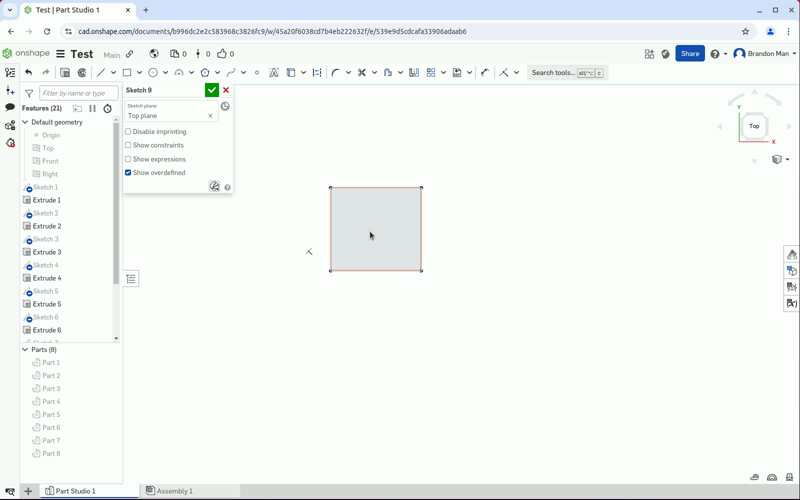
click(370, 231)
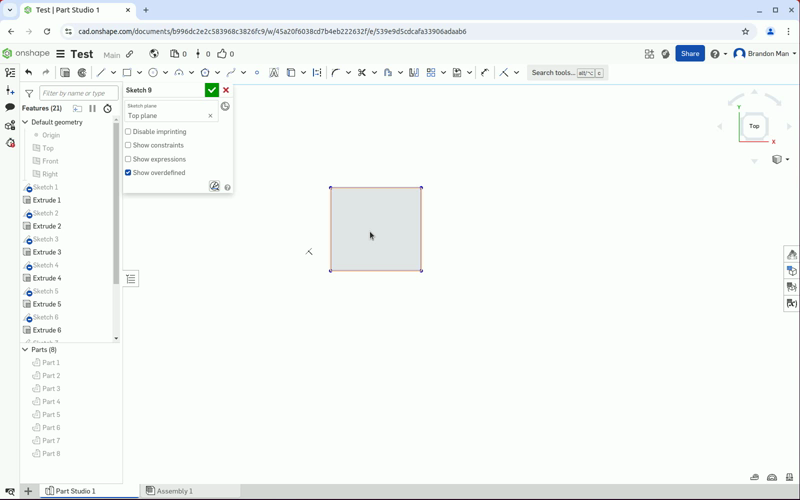
scroll(-6)
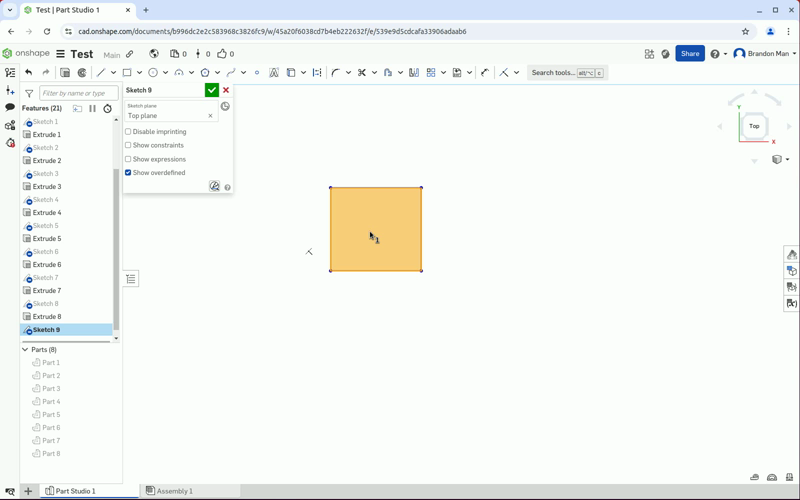
scroll(-6)
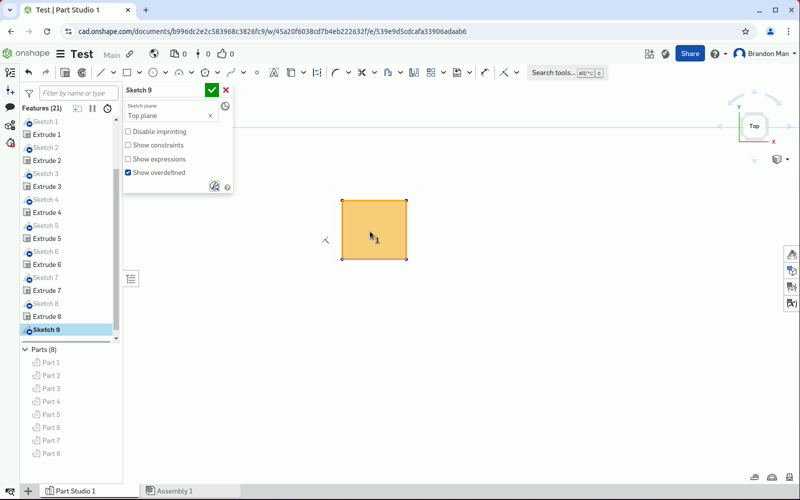
scroll(-6)
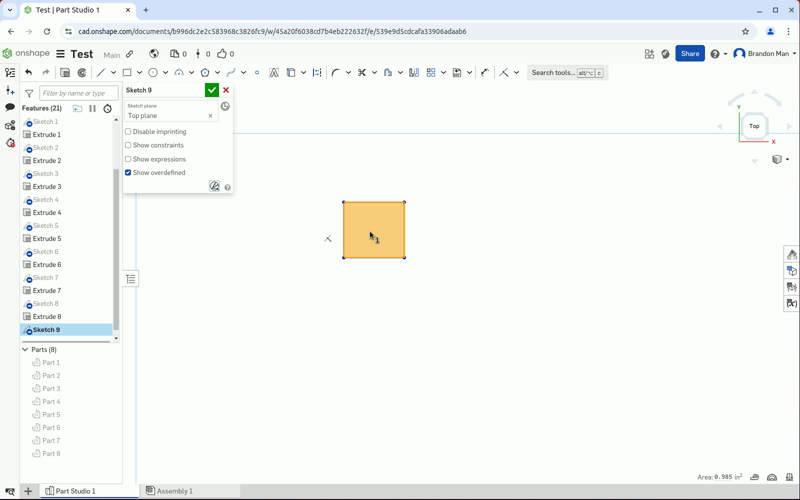
scroll(-6)
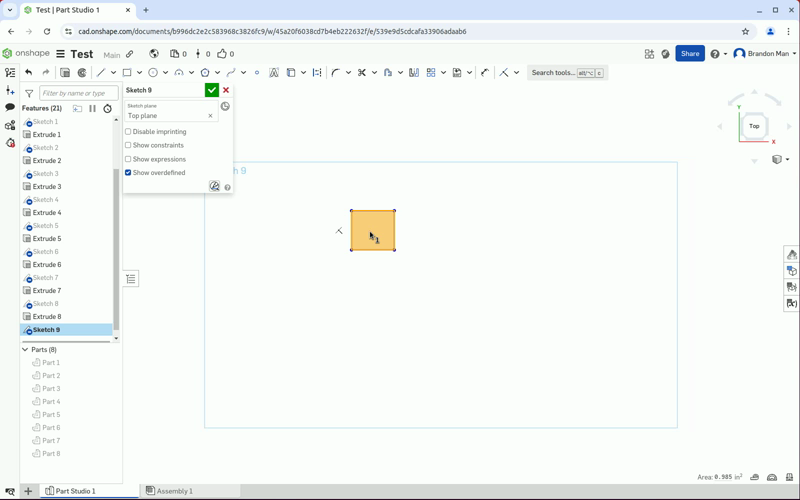
scroll(-6)
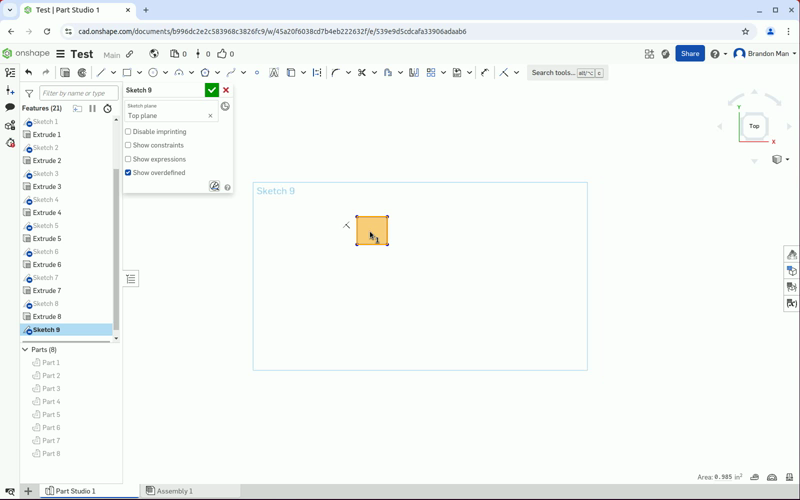
scroll(-6)
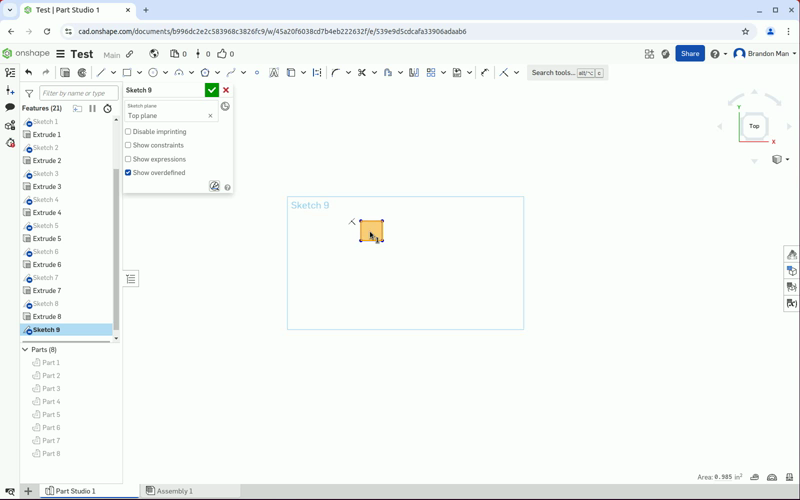
scroll(-6)
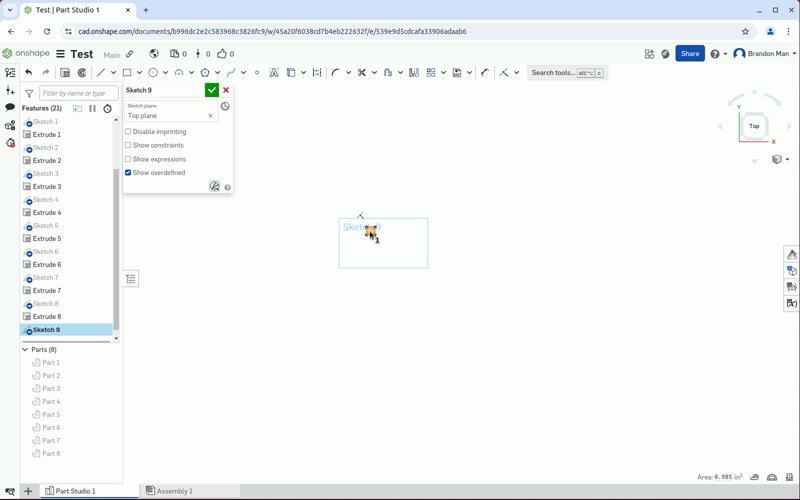
mouse_move(73, 352)
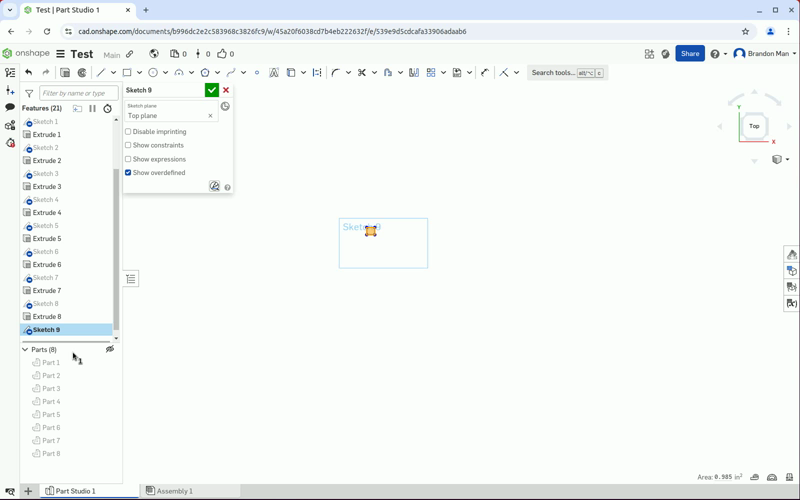
key(shift+y)
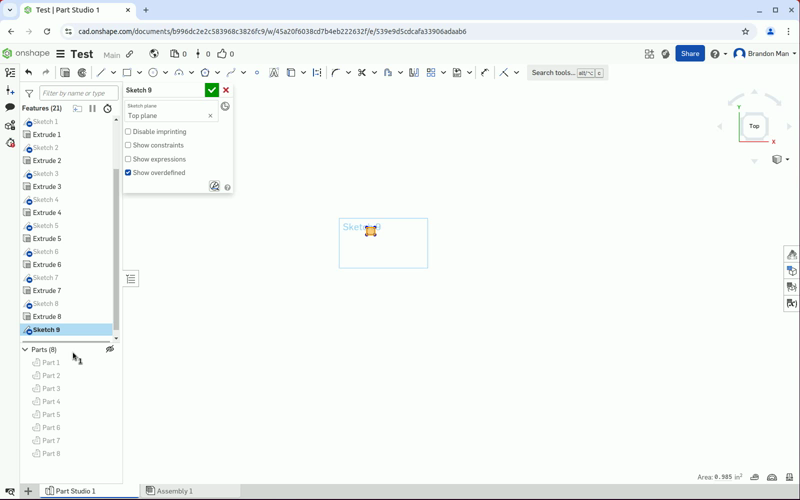
key(shift+e)
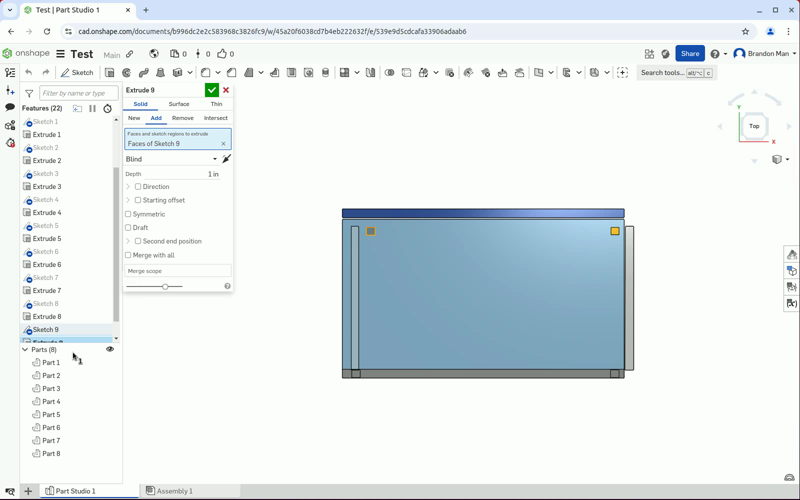
mouse_move(143, 106)
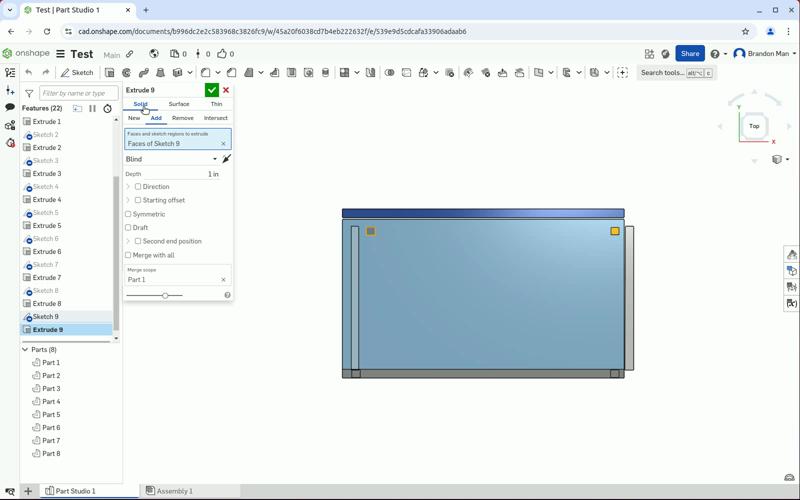
click(143, 106)
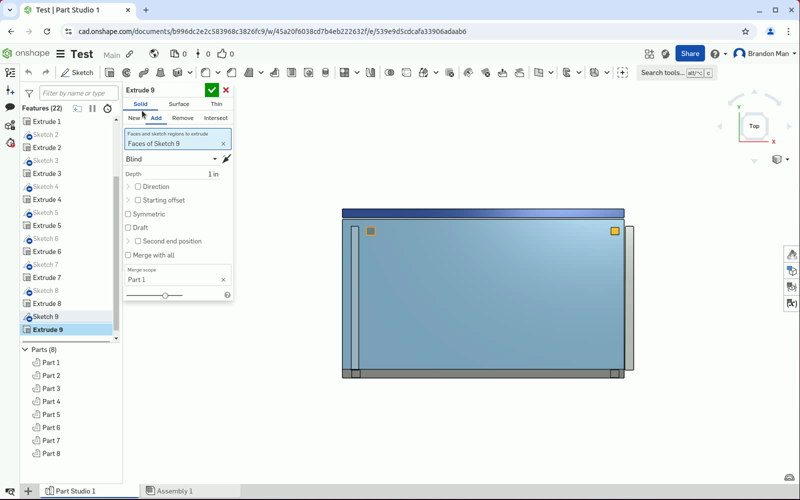
mouse_move(137, 120)
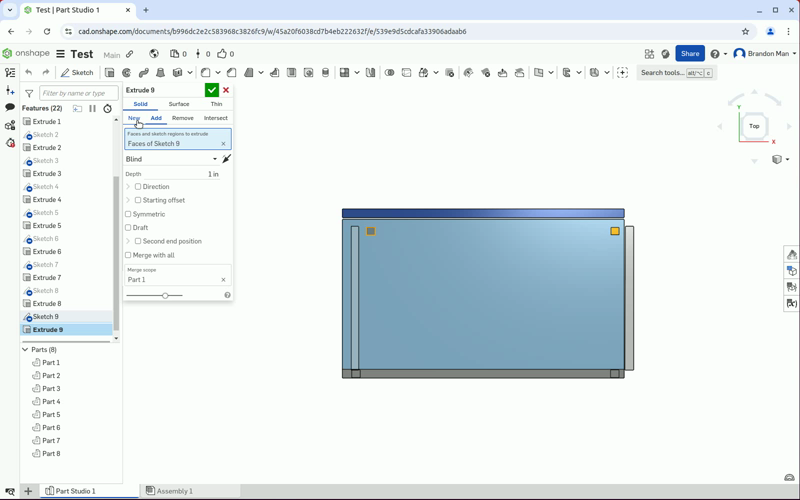
click(137, 120)
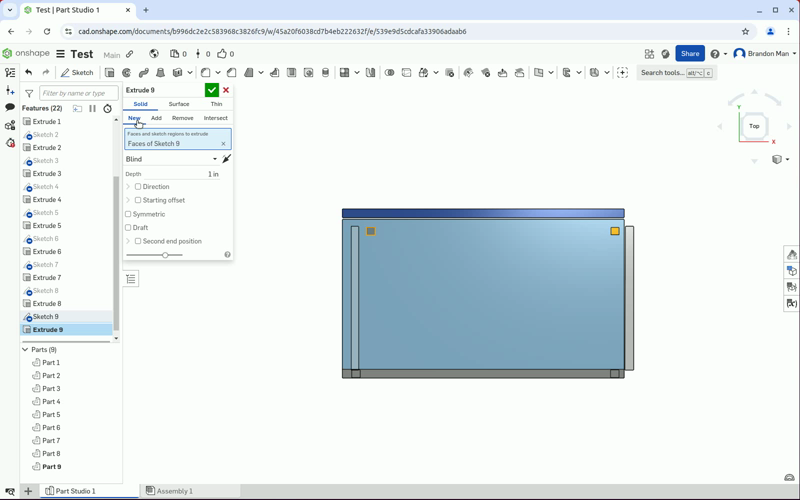
key(tab, 4)
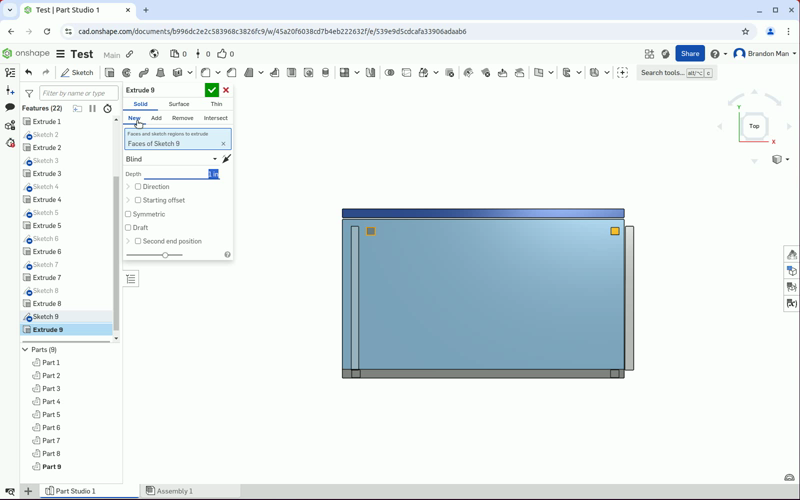
text(14.443)
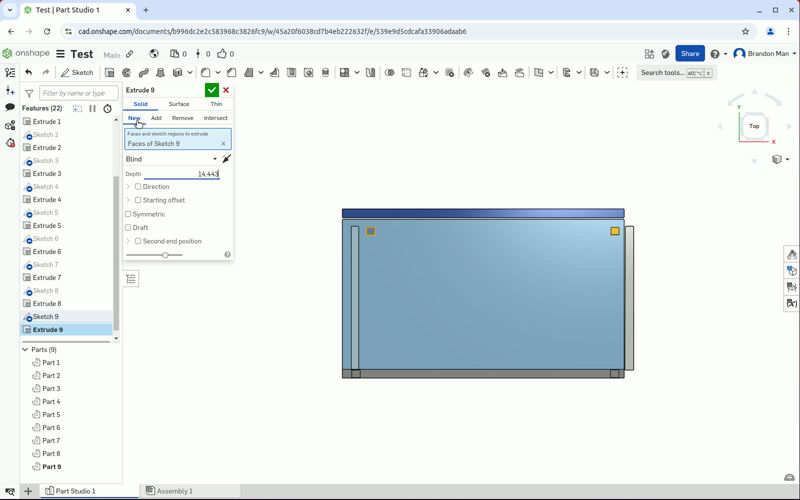
key(enter)
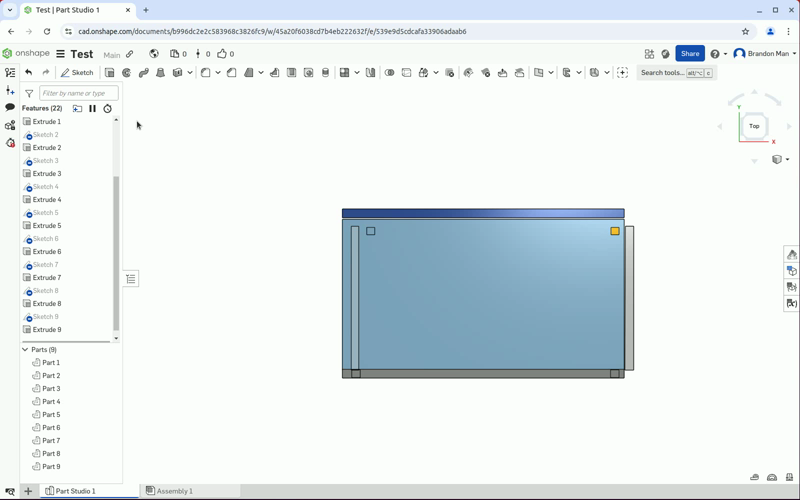
key(shift+h)
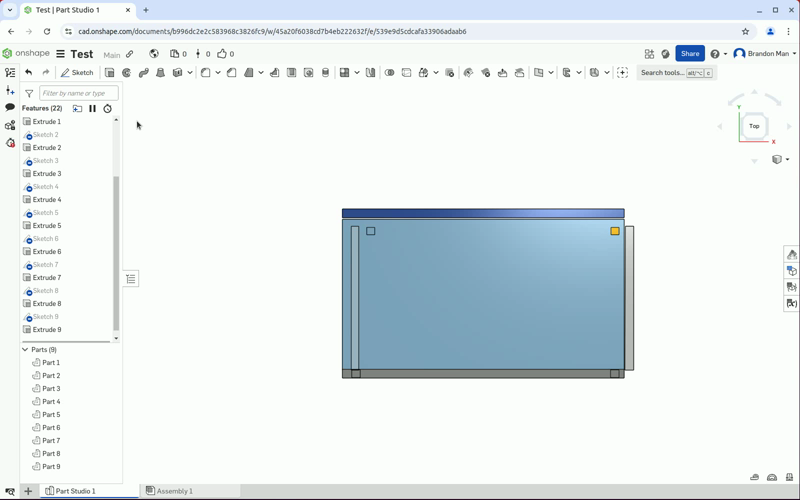
key(shift+h)
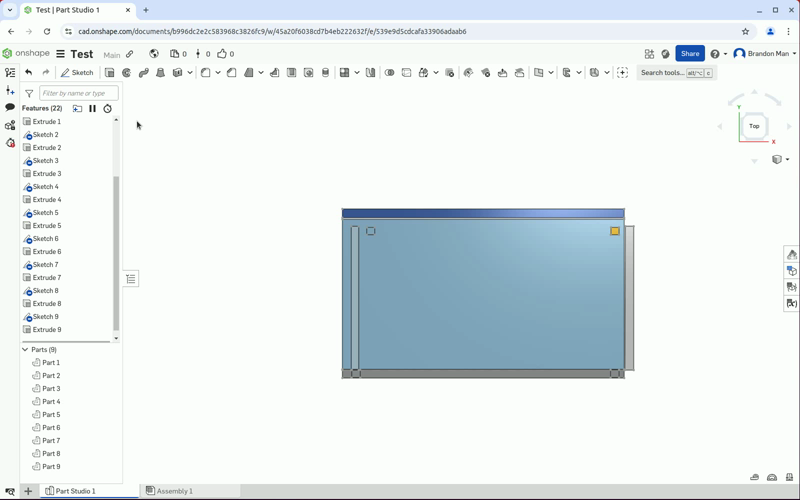
key(shift+7)
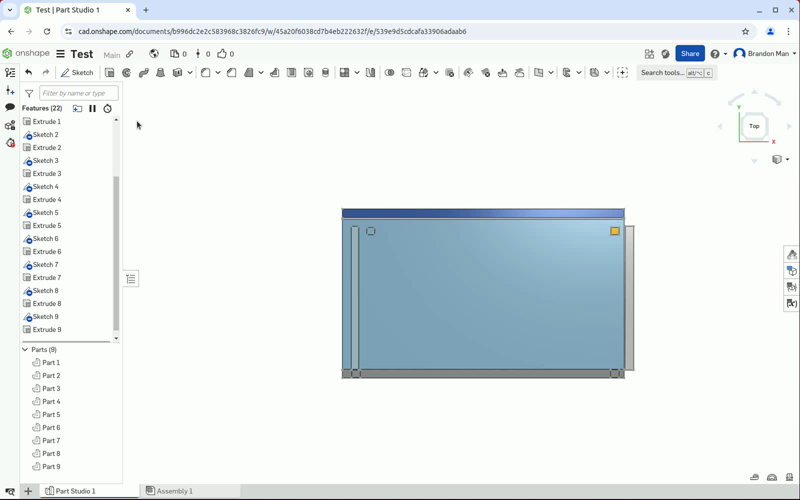
key(up, 3)
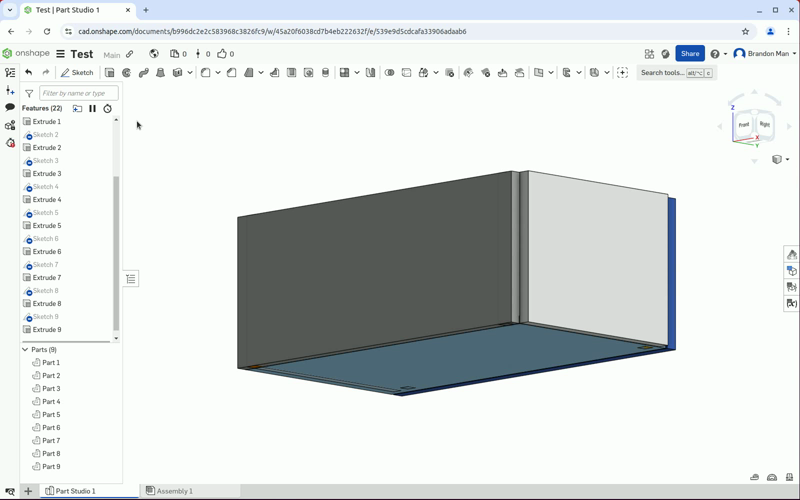
key(left, 3)
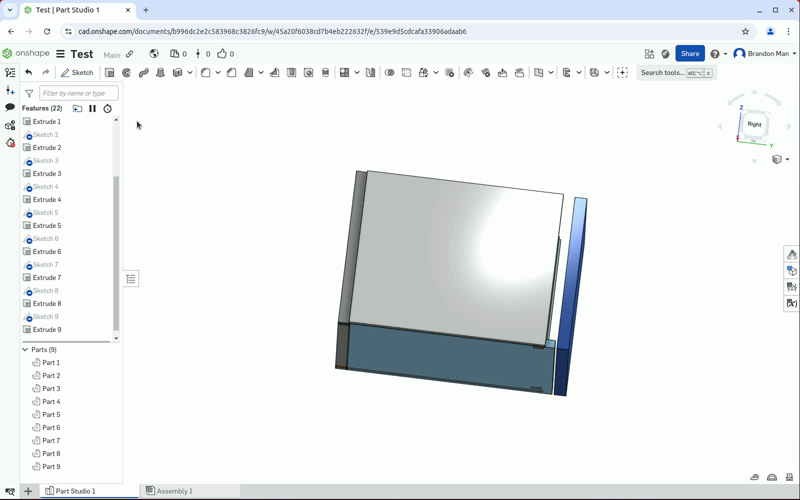
key(right, 3)
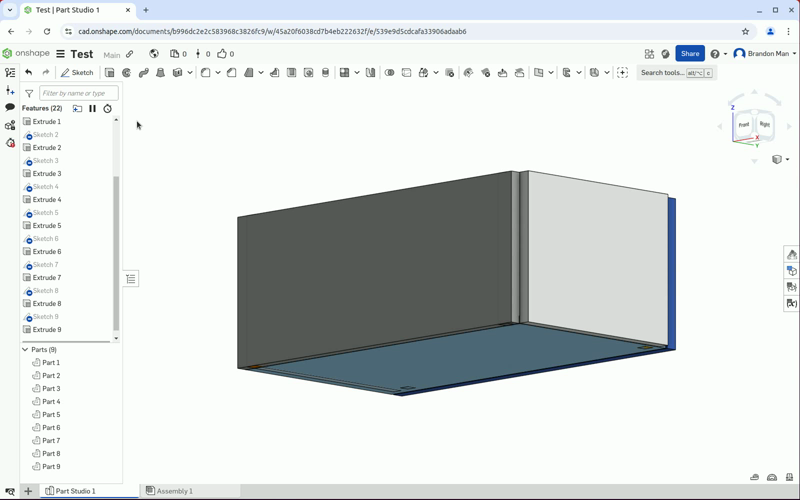
key(down, 3)
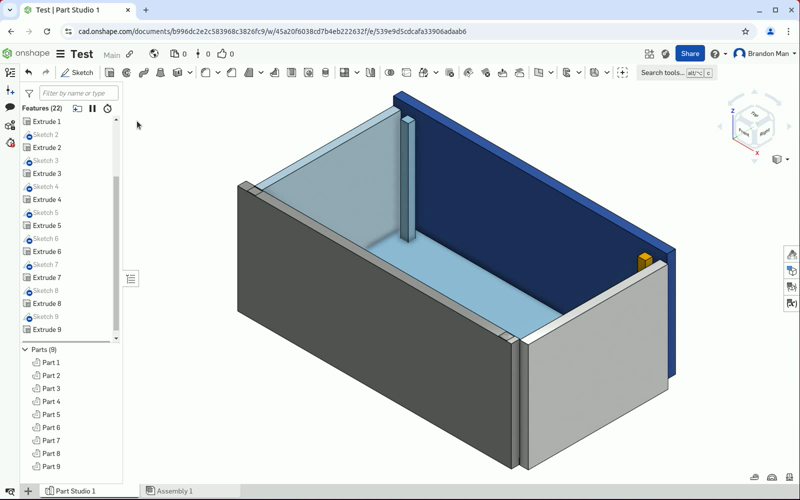
mouse_move(69, 111)
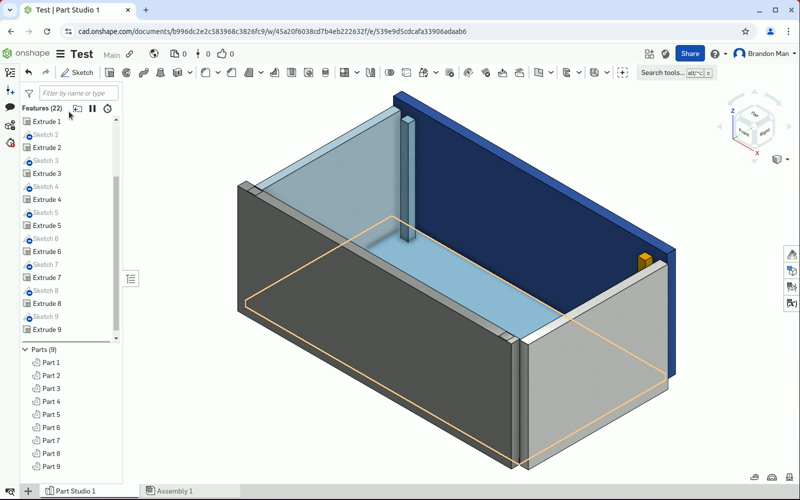
click(69, 111)